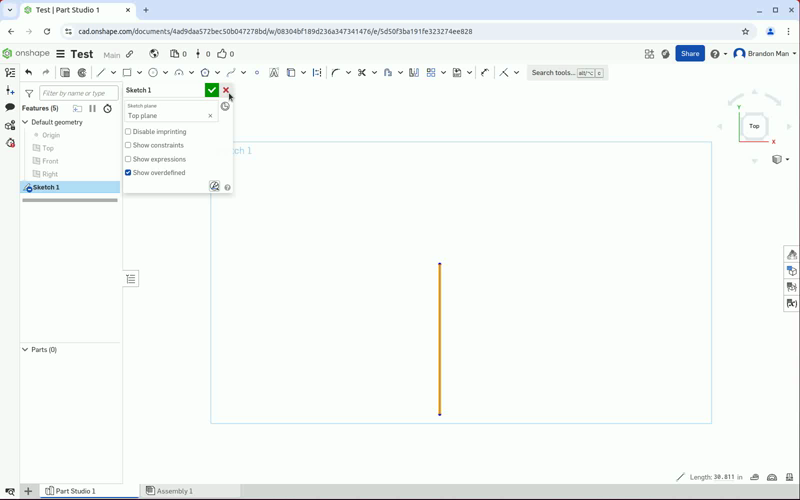
key(shift+h)
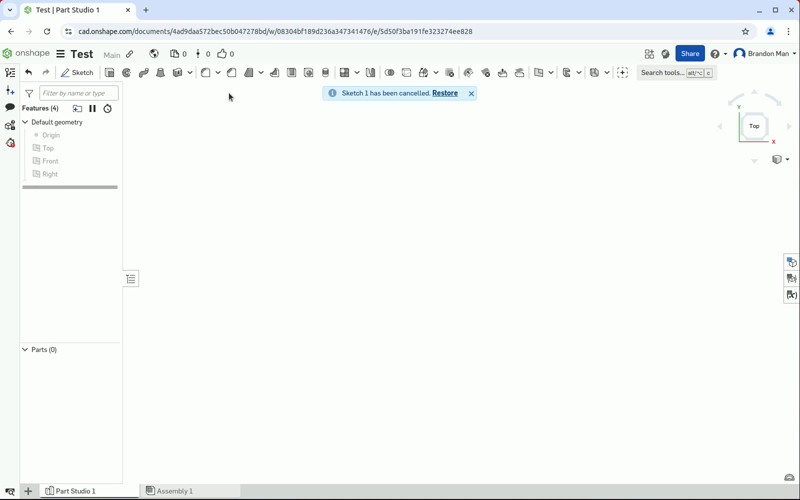
mouse_move(73, 352)
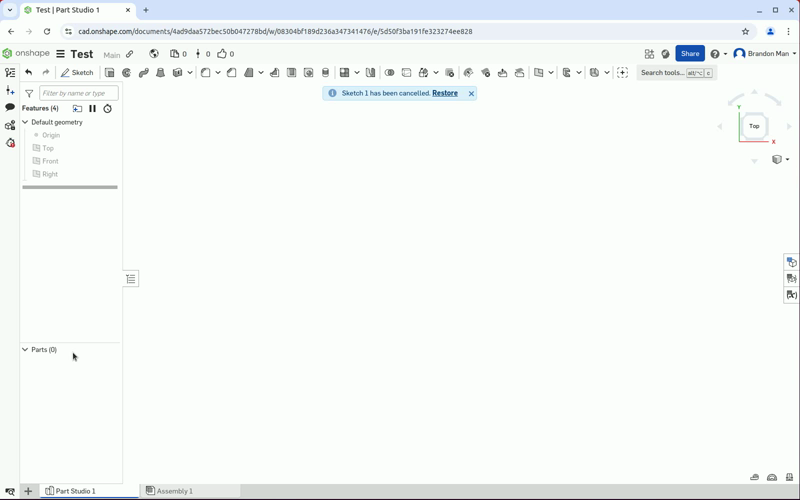
key(y)
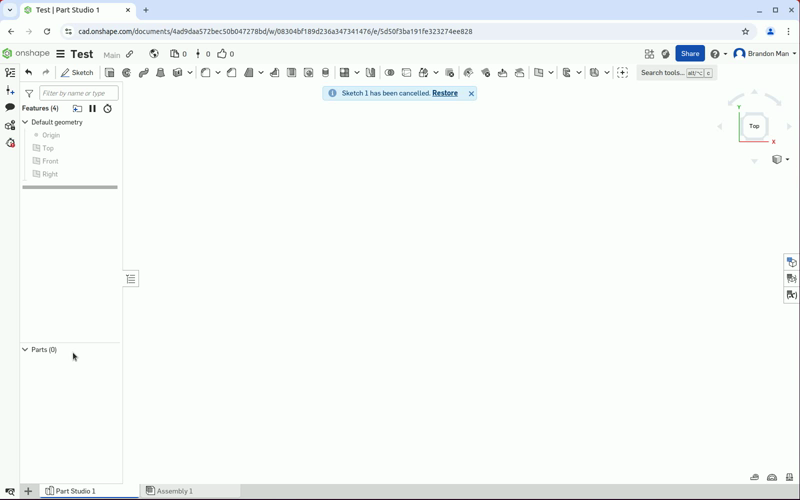
key(shift+p)
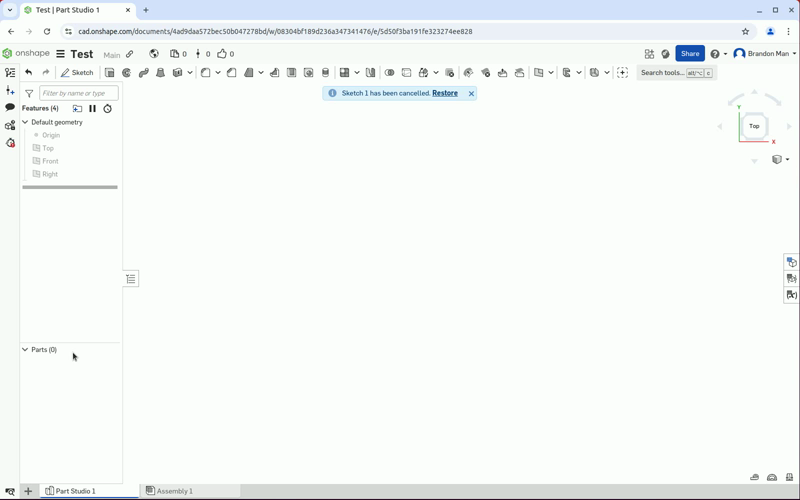
key(space)
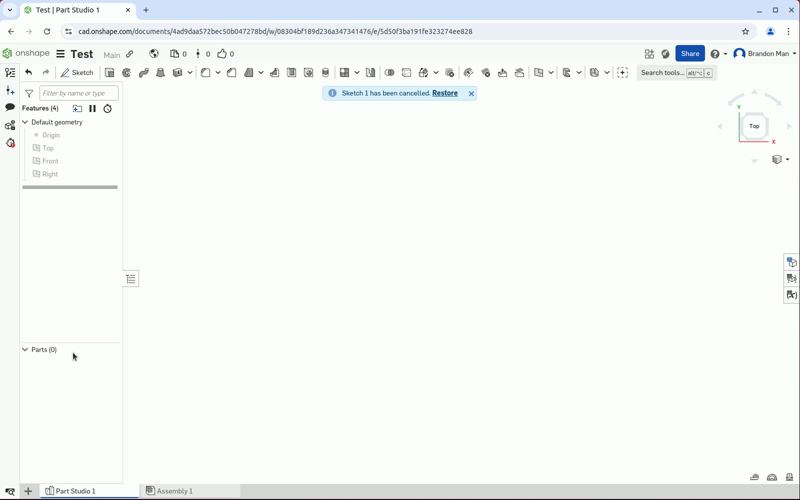
key_down(shift)
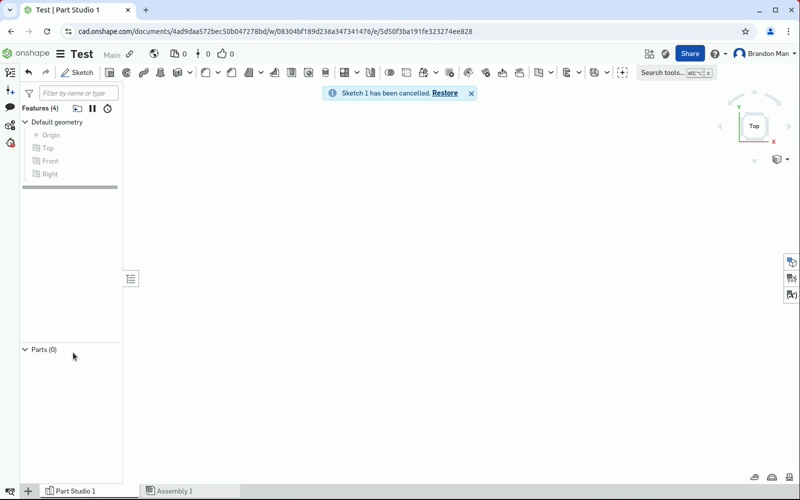
key(up)
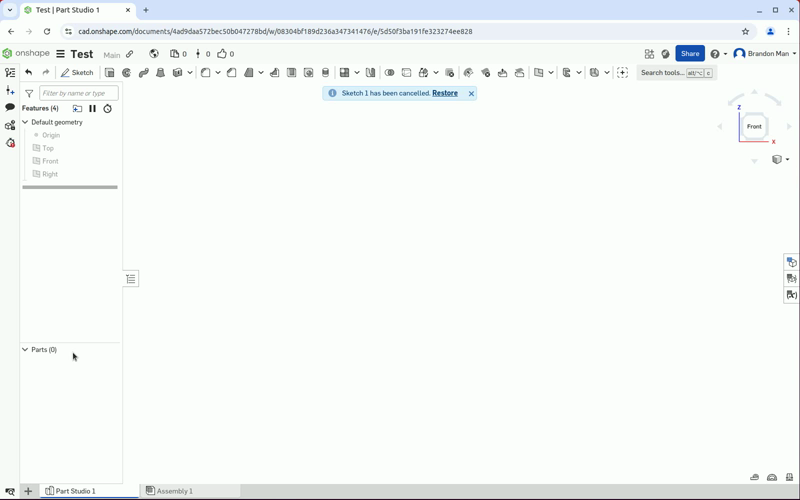
key_up(shift)
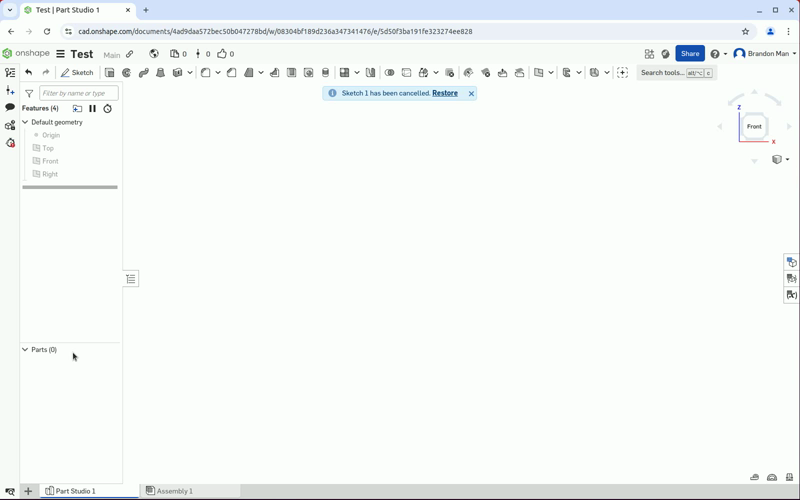
mouse_move(73, 352)
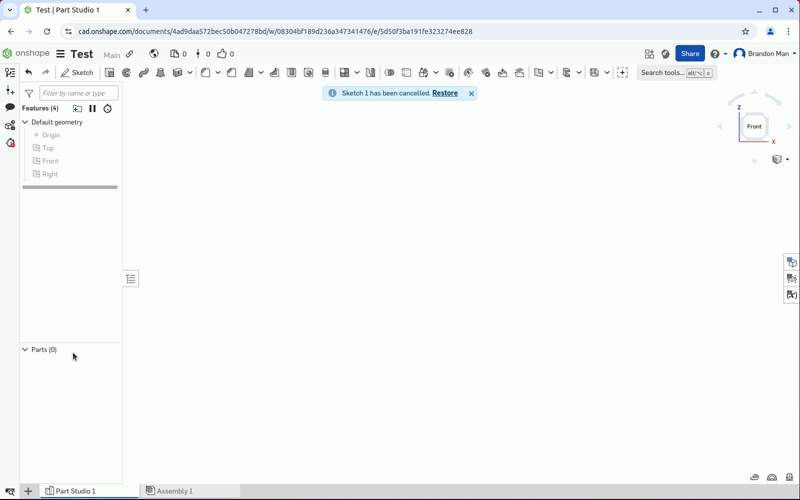
key(shift+y)
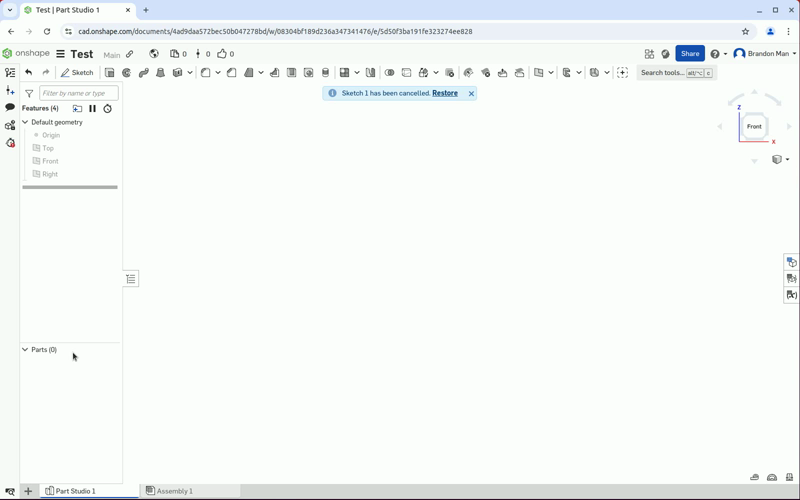
key(shift+s)
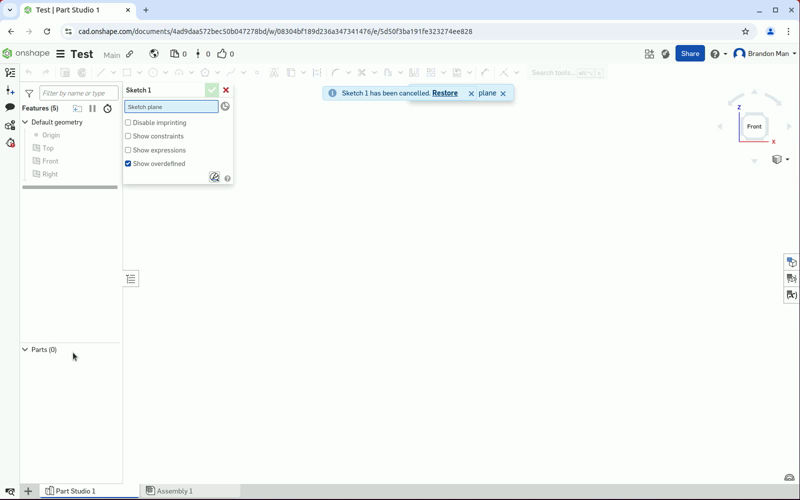
mouse_move(73, 163)
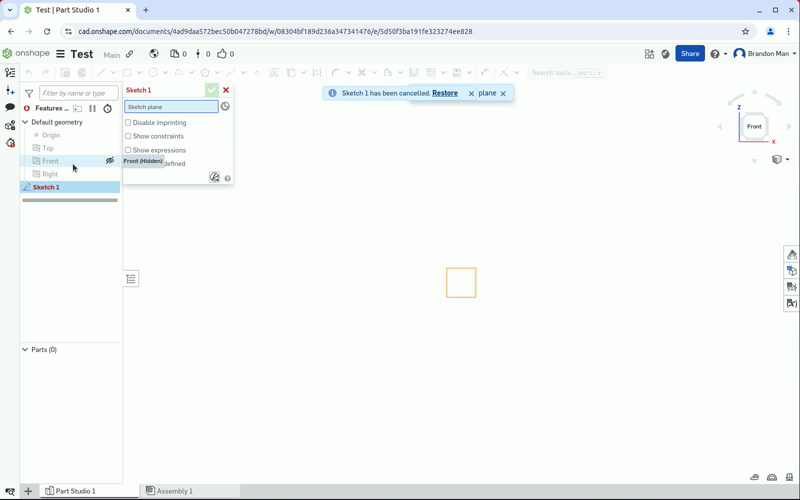
click(73, 163)
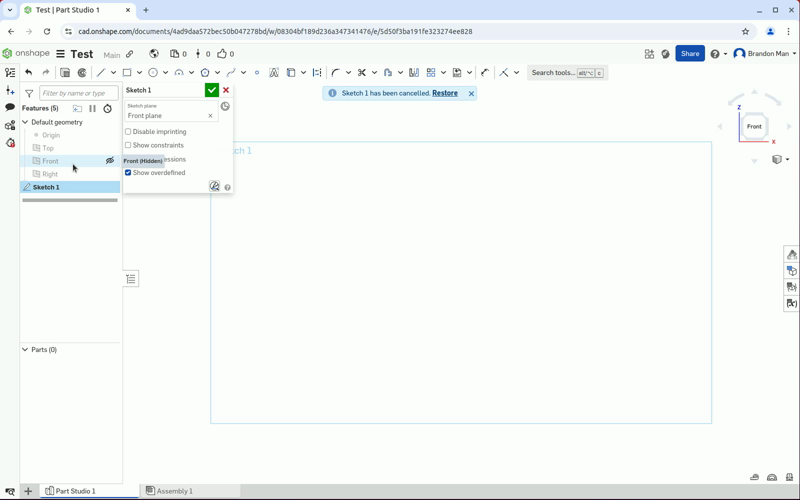
mouse_move(73, 352)
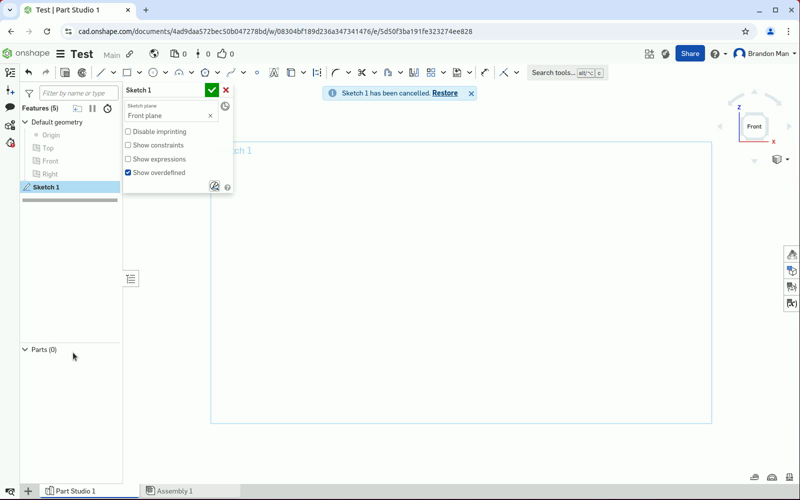
key(y)
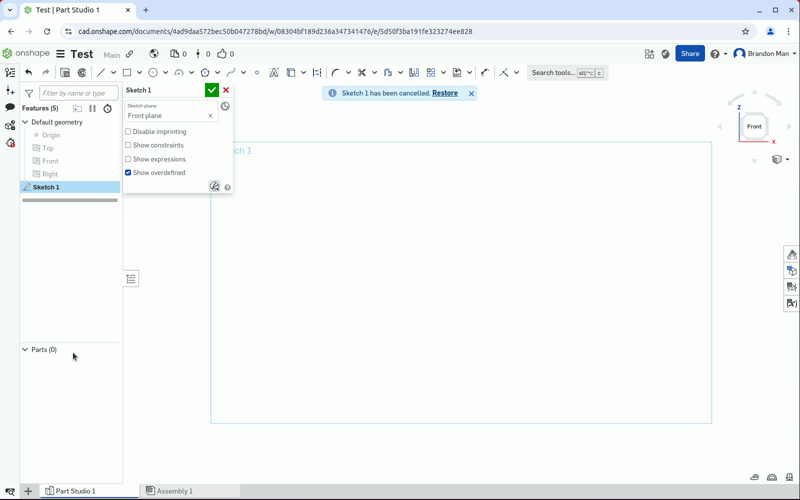
key(l)
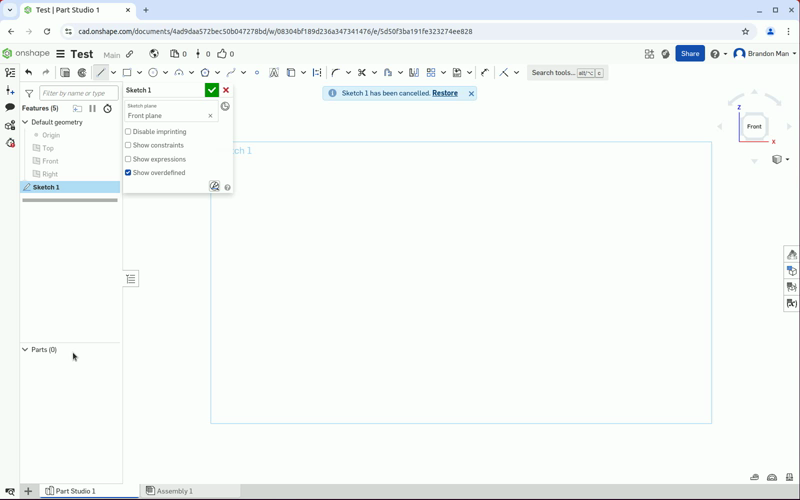
key_down(shift)
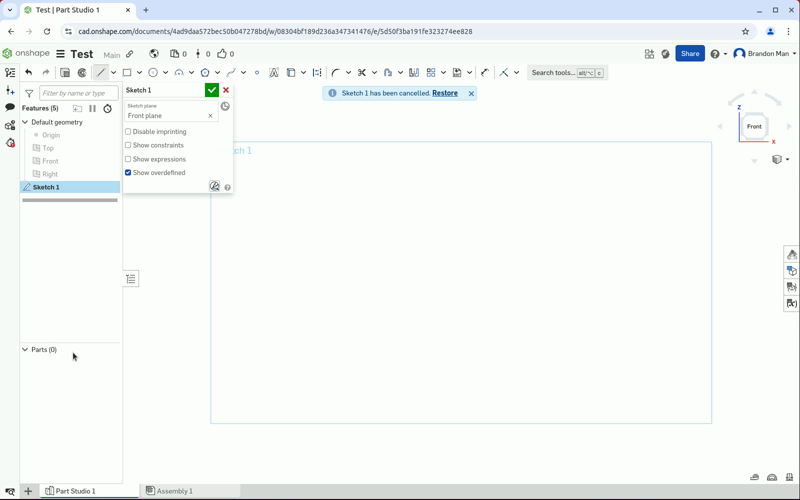
mouse_move(452, 282)
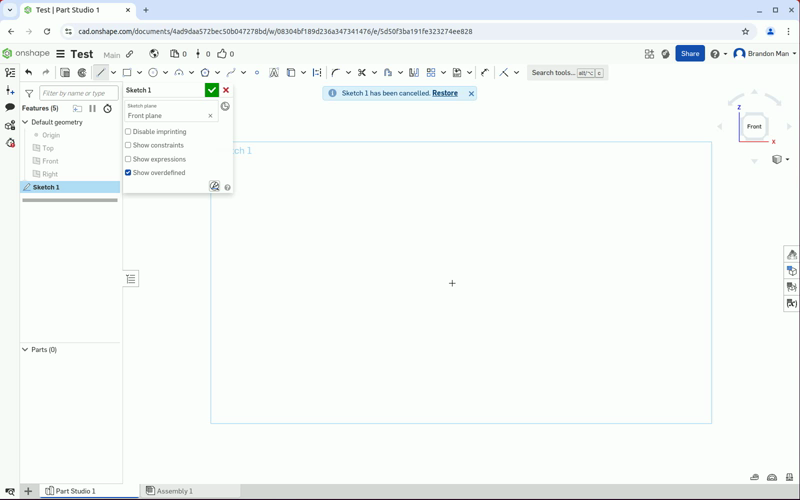
click(452, 282)
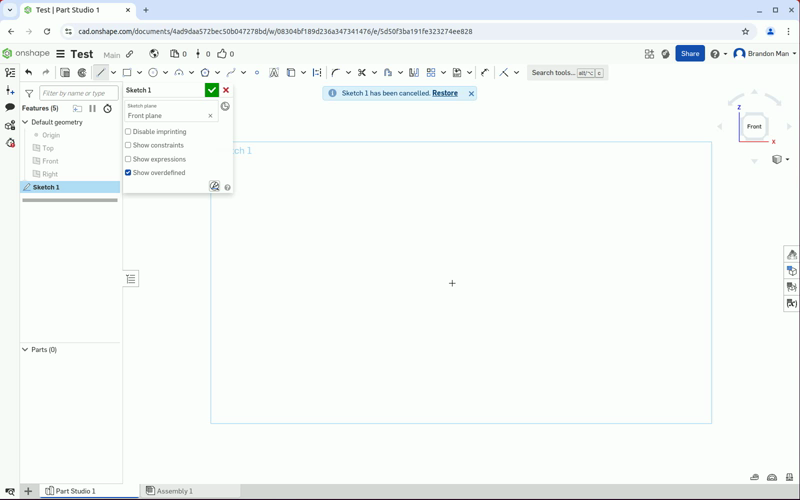
key_up(shift)
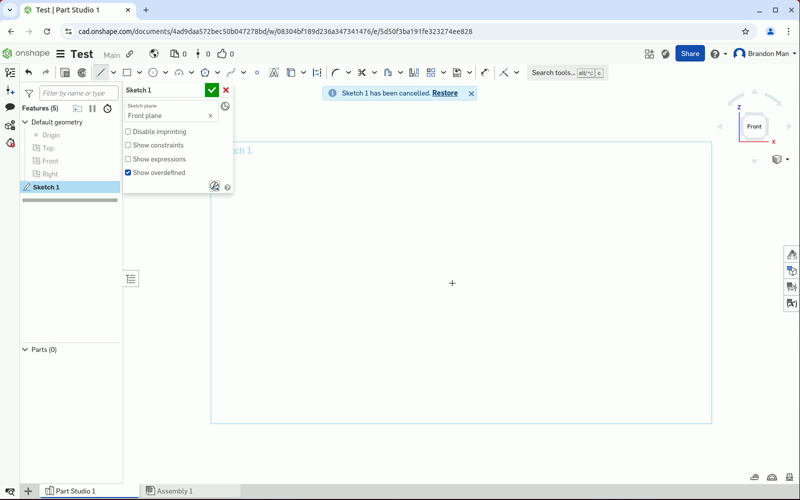
key_down(shift)
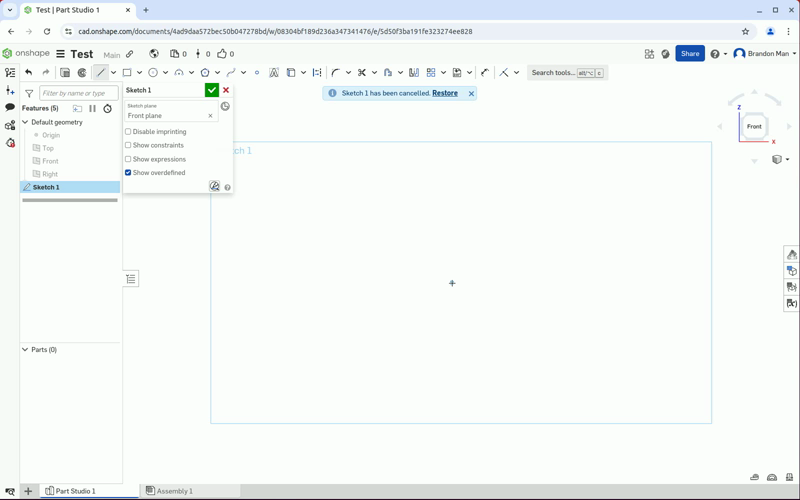
mouse_move(482, 282)
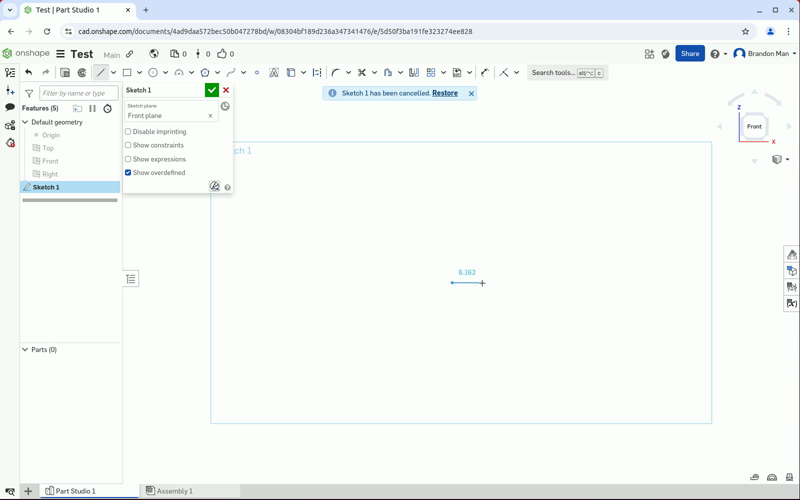
mouse_move(458, 282)
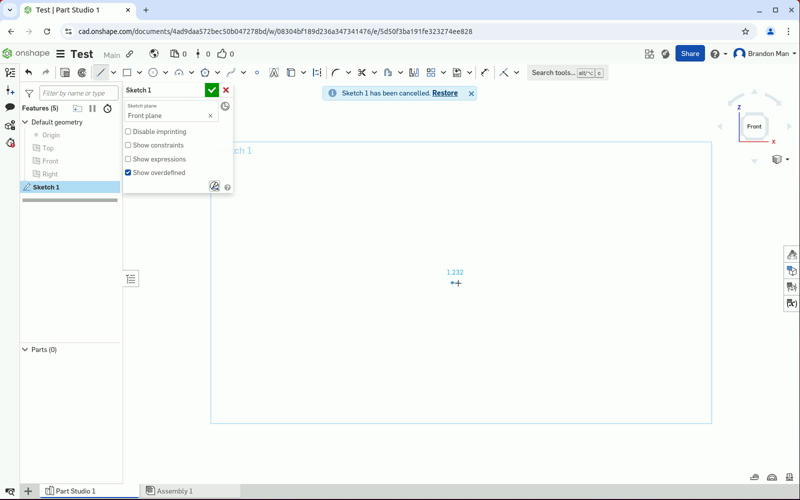
scroll(6)
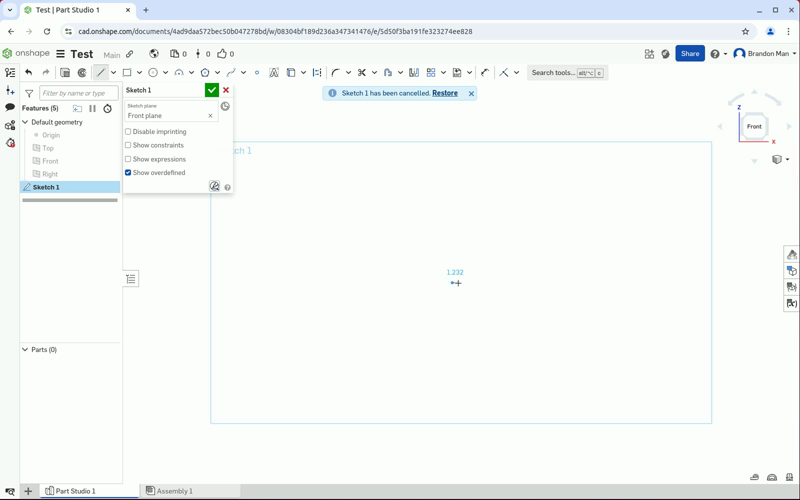
scroll(6)
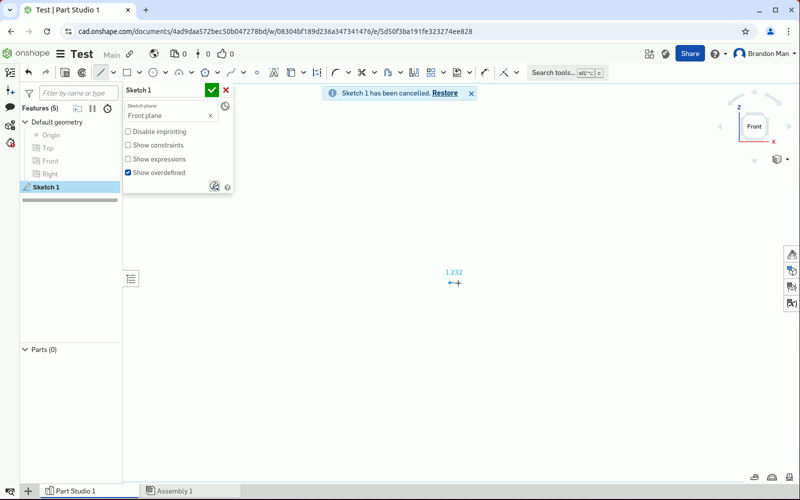
scroll(6)
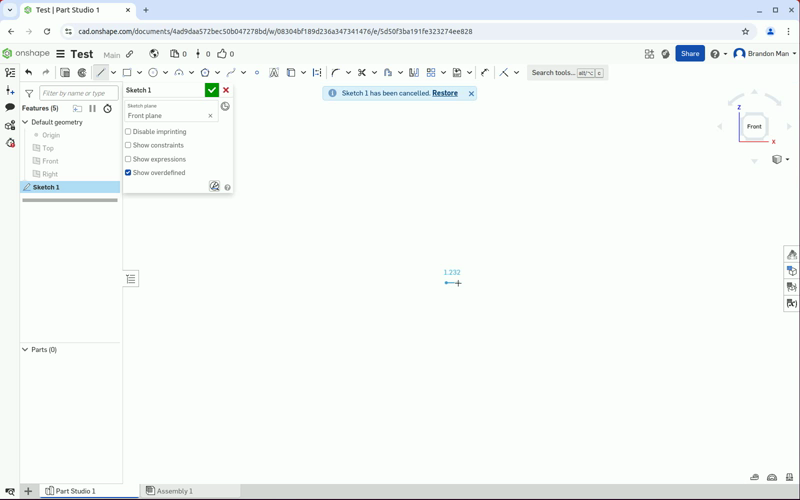
scroll(6)
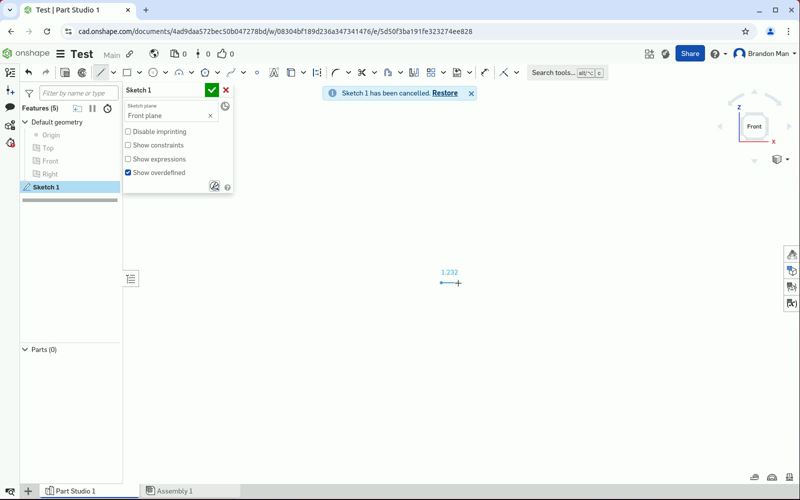
scroll(6)
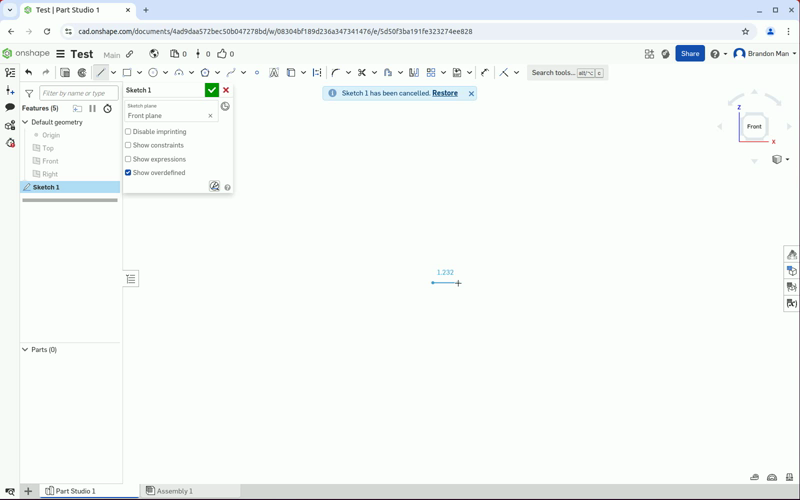
scroll(6)
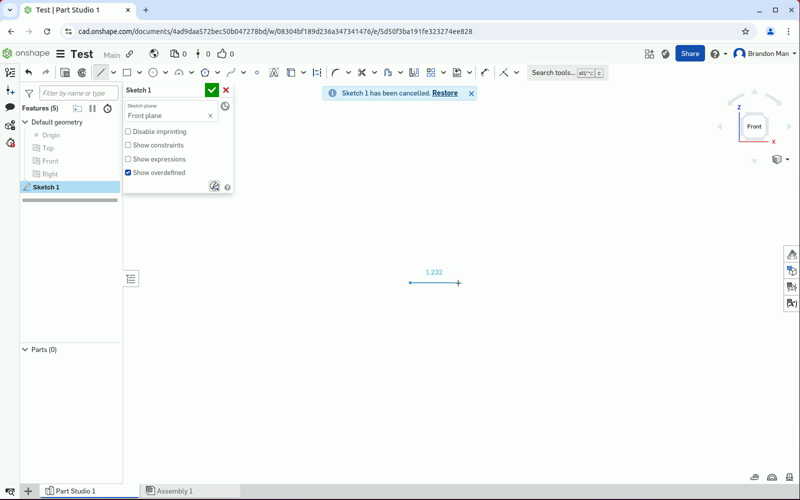
scroll(6)
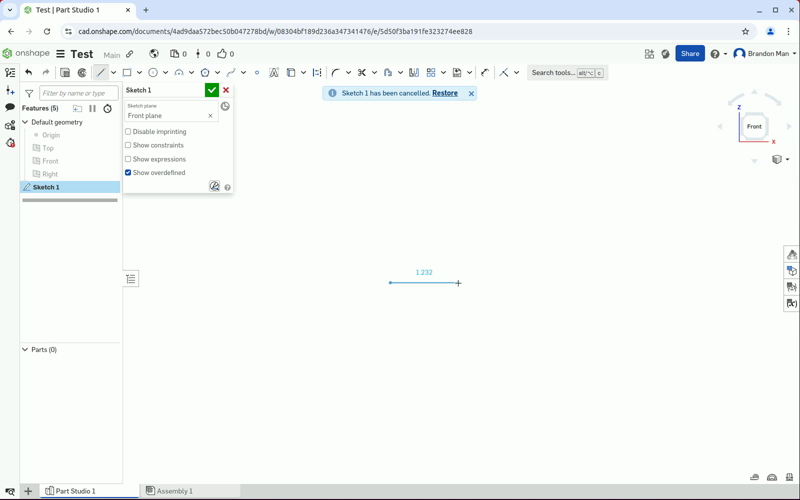
click(458, 282)
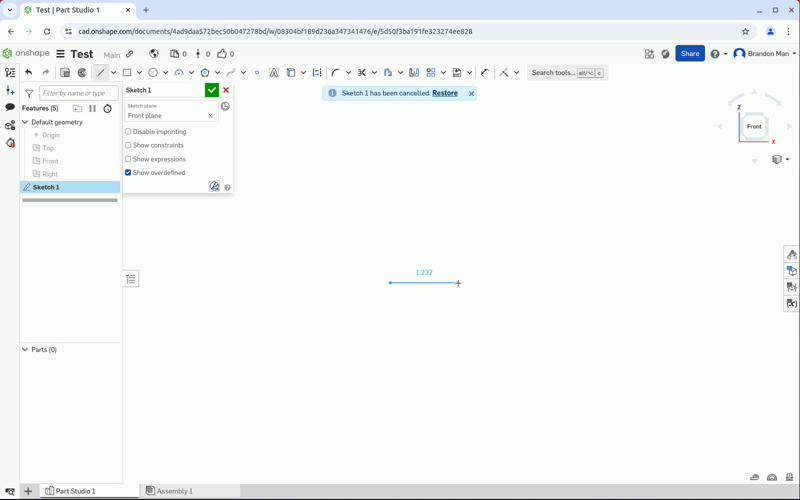
scroll(-6)
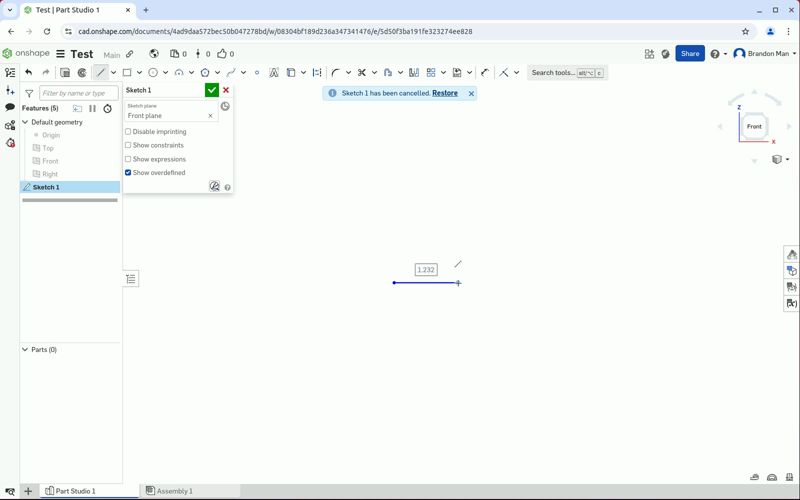
scroll(-6)
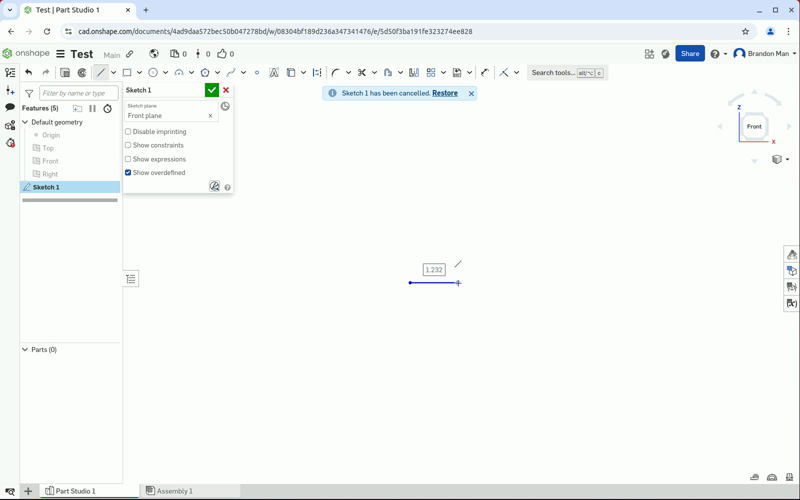
scroll(-6)
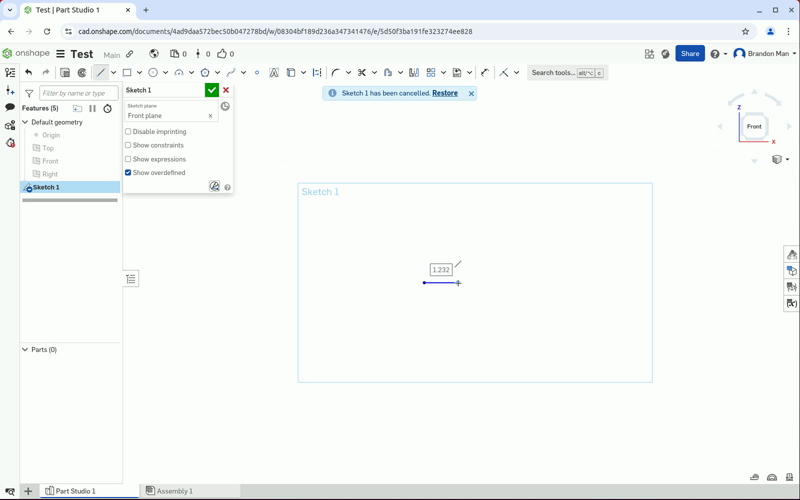
scroll(-6)
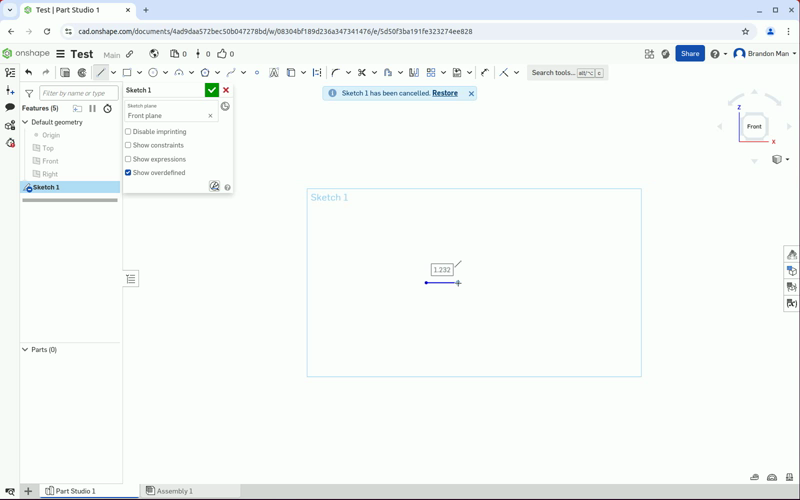
scroll(-6)
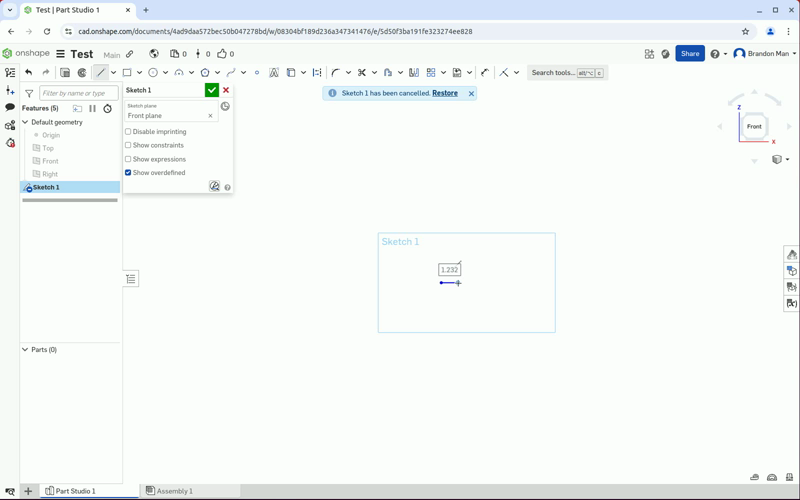
scroll(-6)
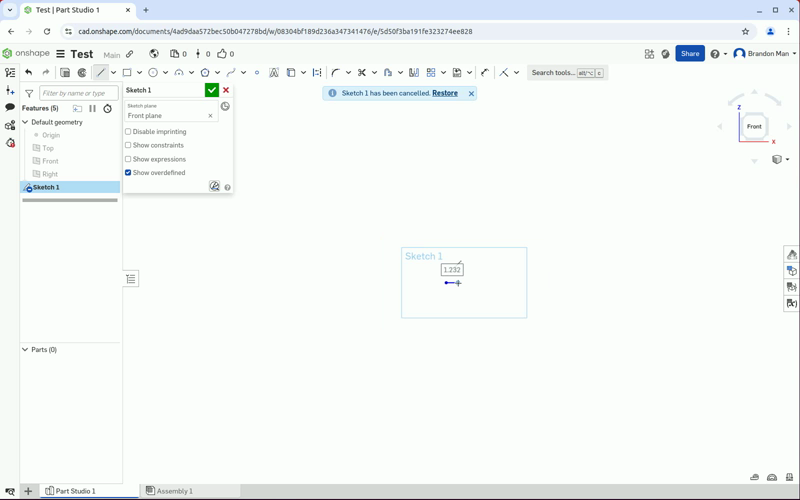
scroll(-6)
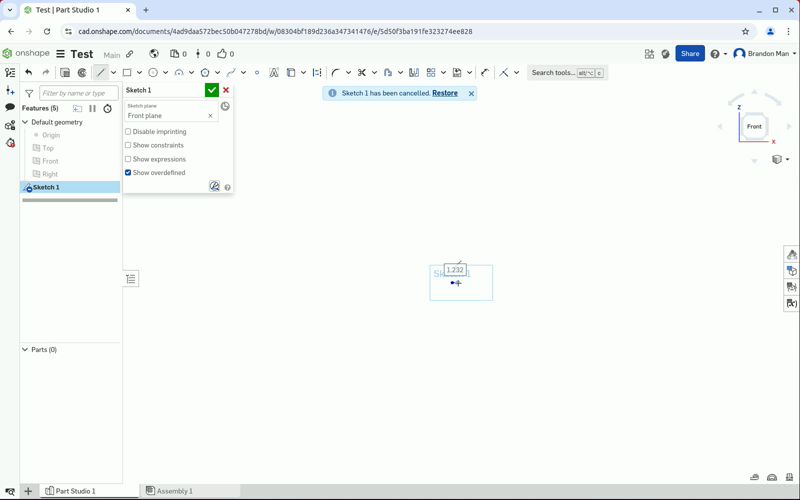
key_up(shift)
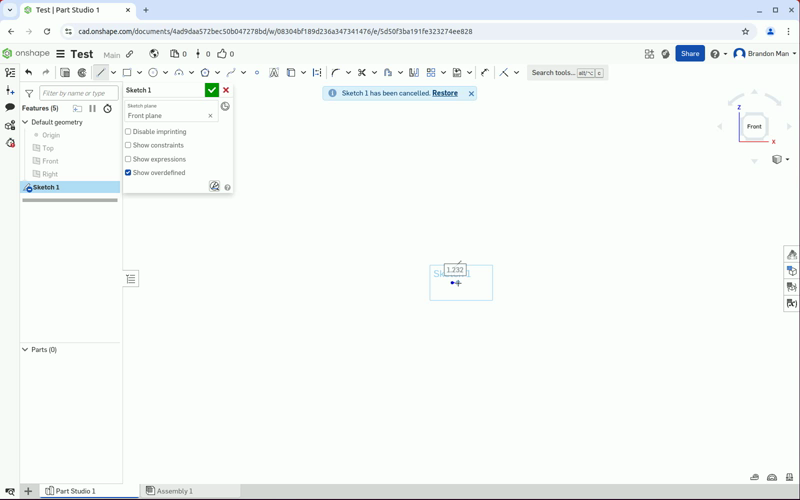
key(esc)
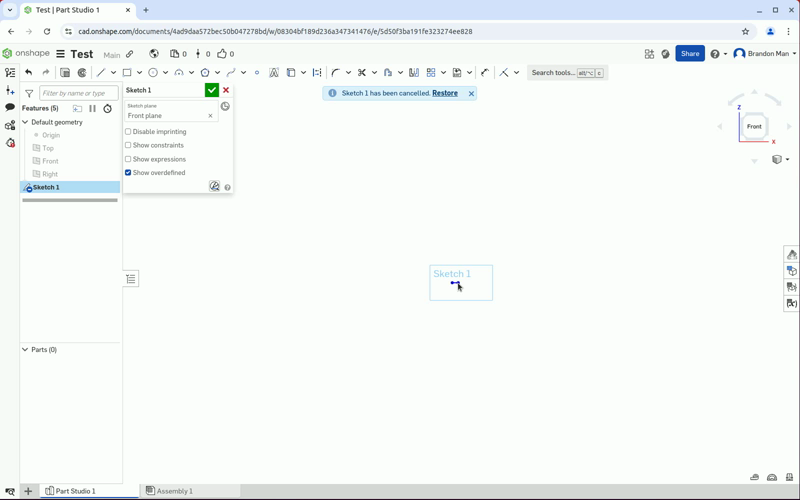
key(a)
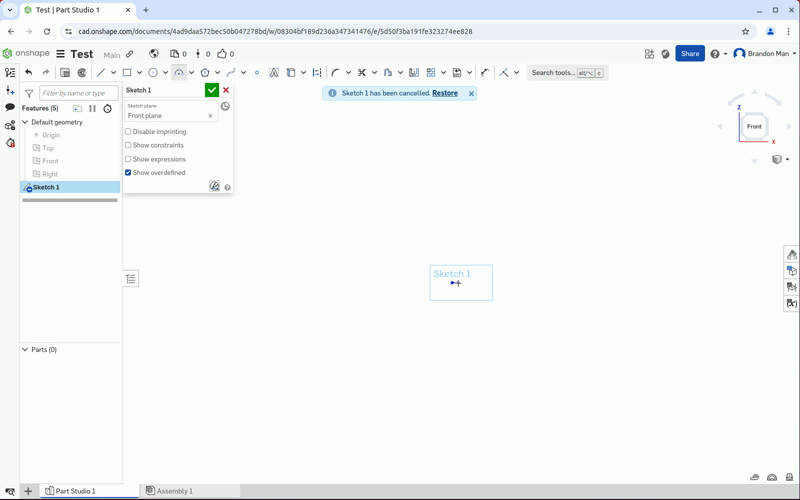
mouse_move(458, 282)
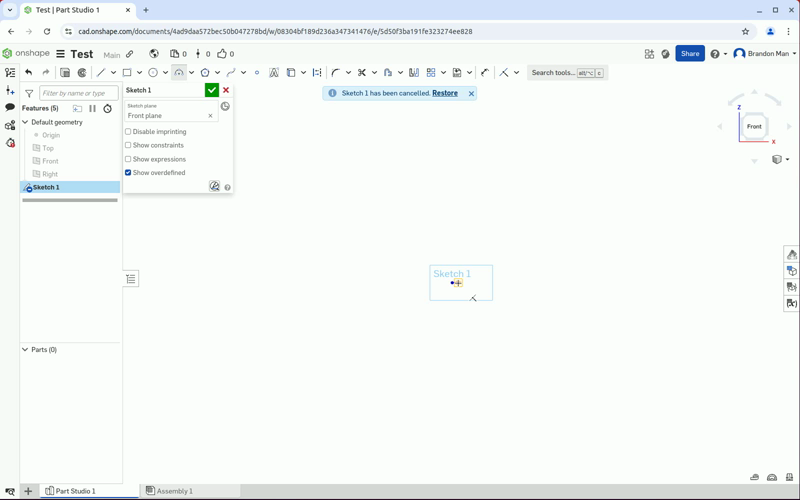
click(458, 282)
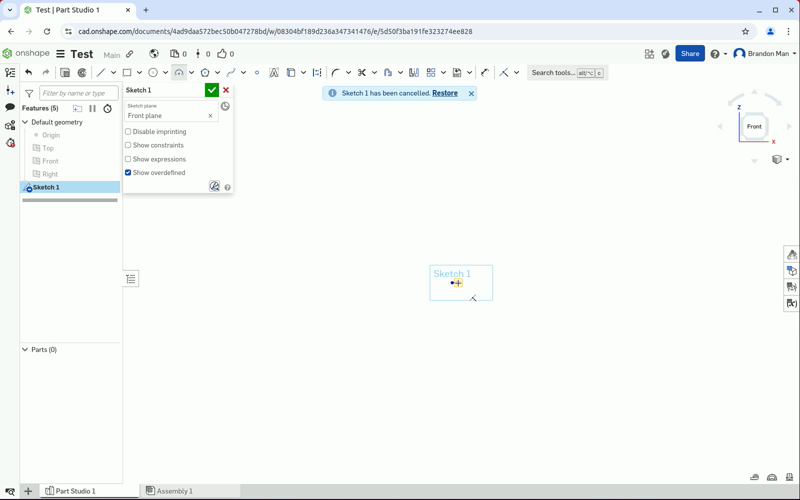
key_down(shift)
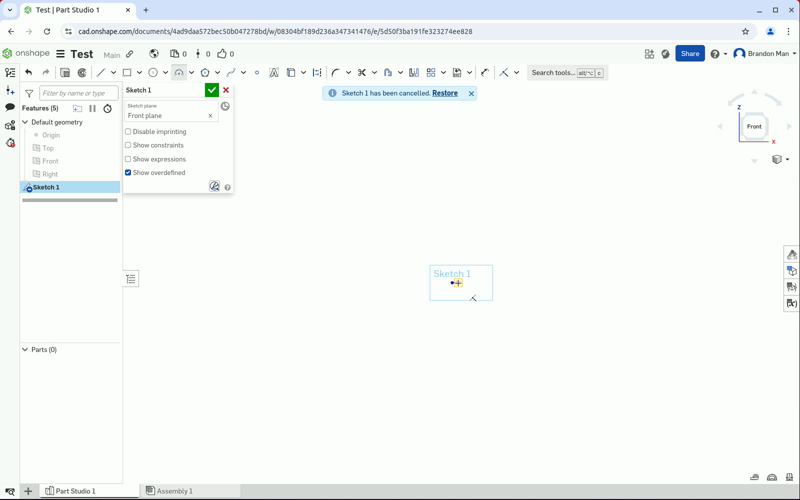
mouse_move(460, 280)
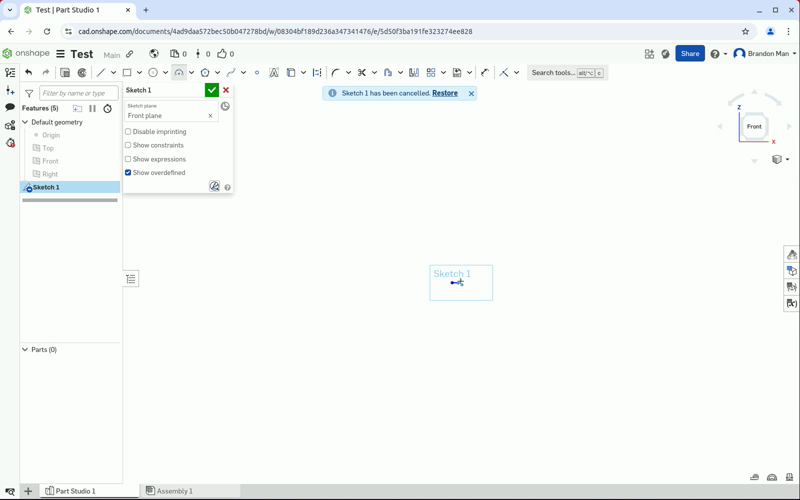
scroll(6)
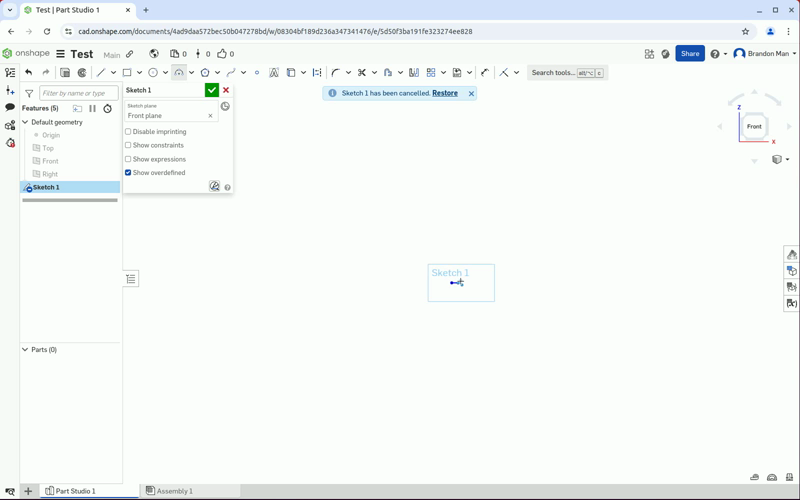
scroll(6)
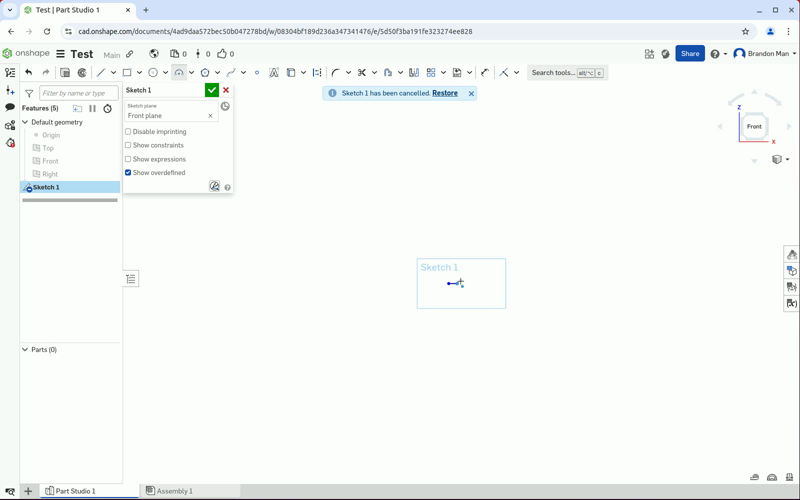
scroll(6)
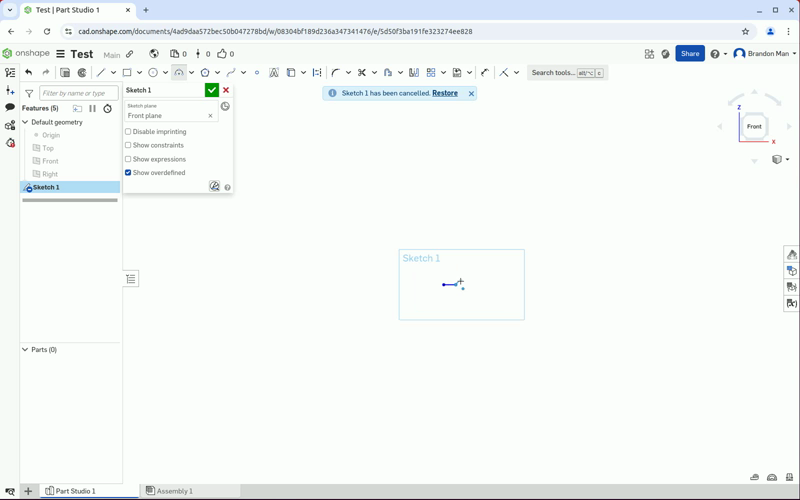
scroll(6)
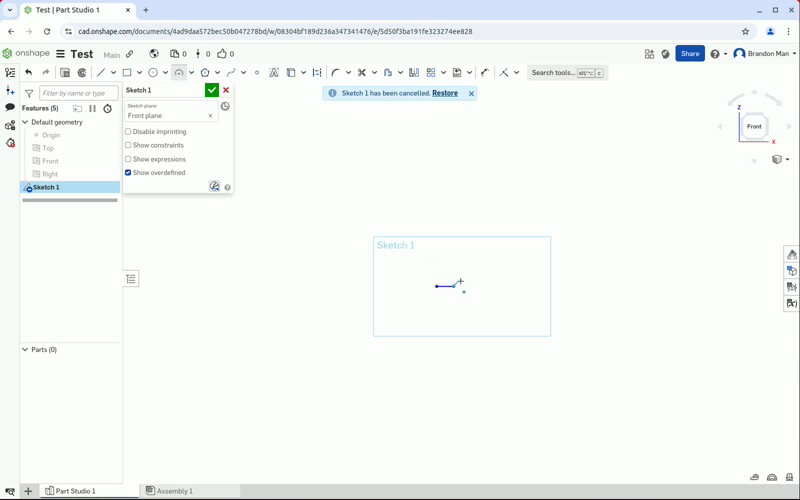
scroll(6)
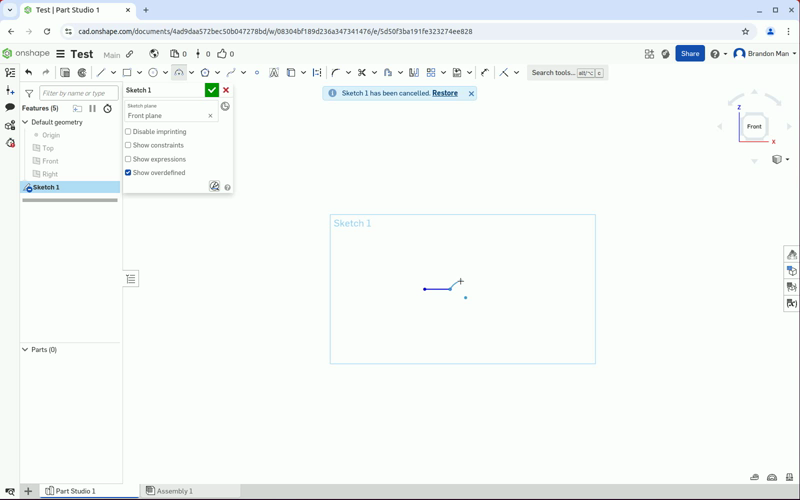
scroll(6)
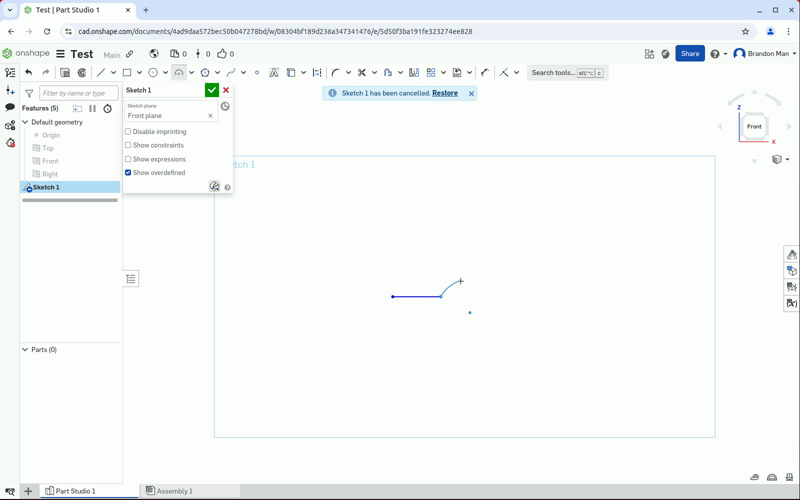
scroll(6)
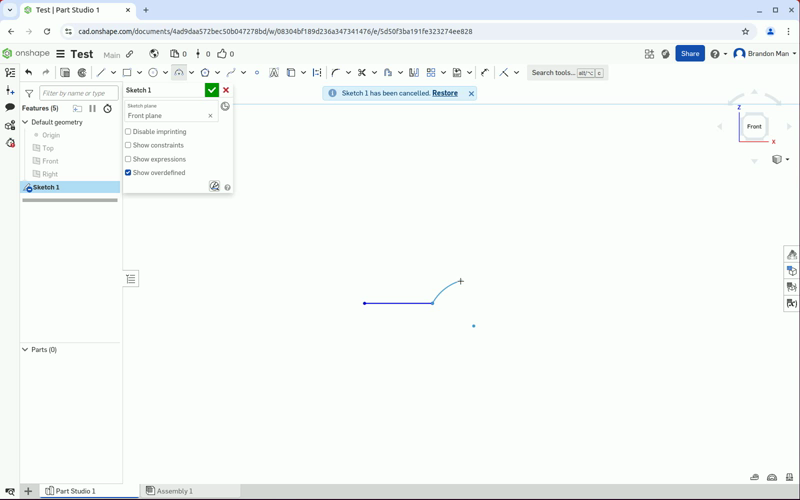
click(460, 280)
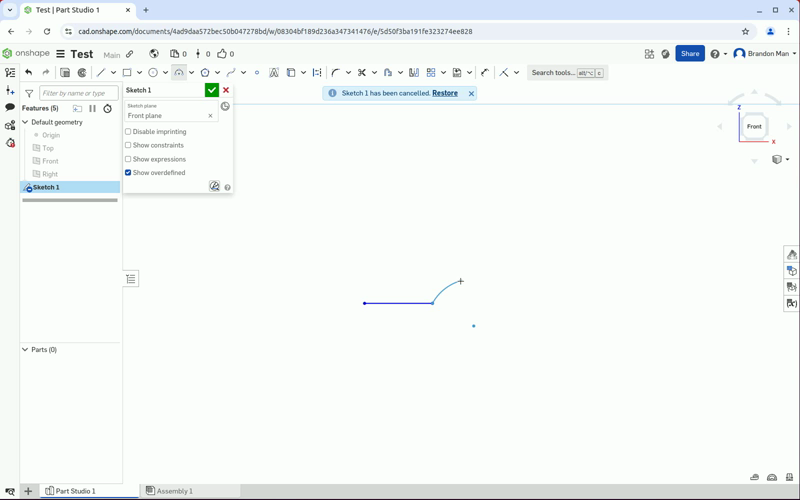
scroll(-6)
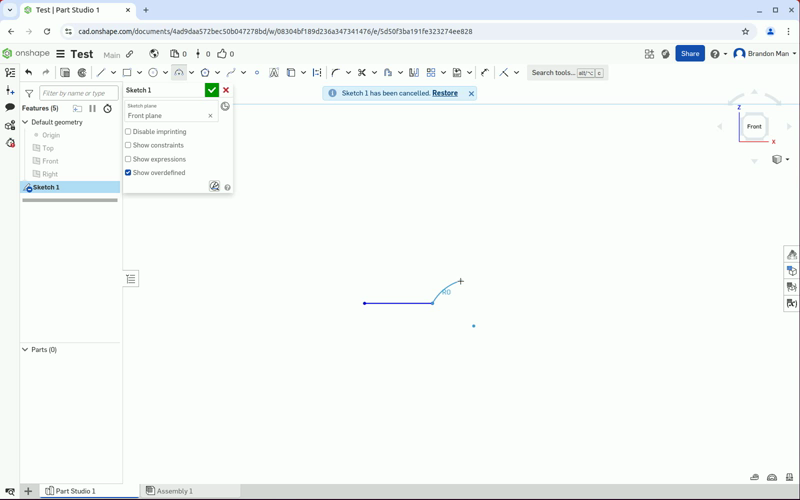
scroll(-6)
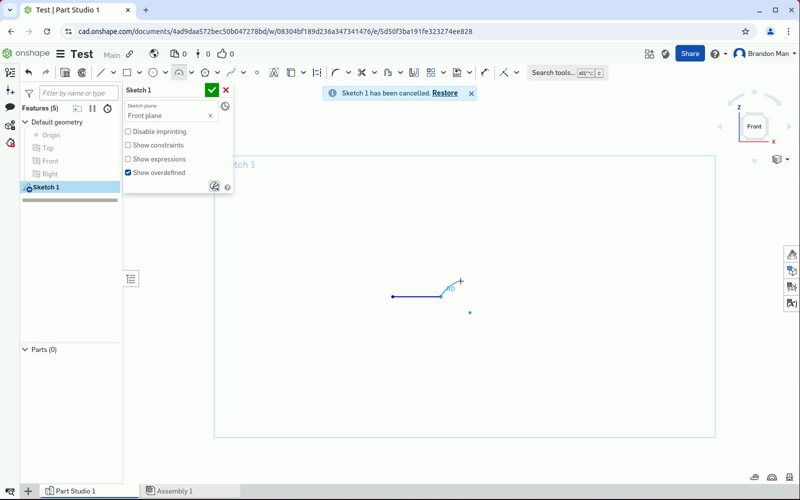
scroll(-6)
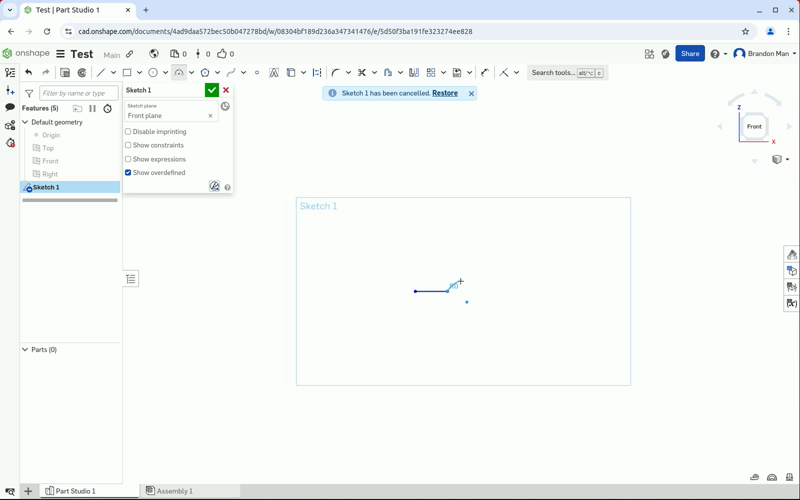
scroll(-6)
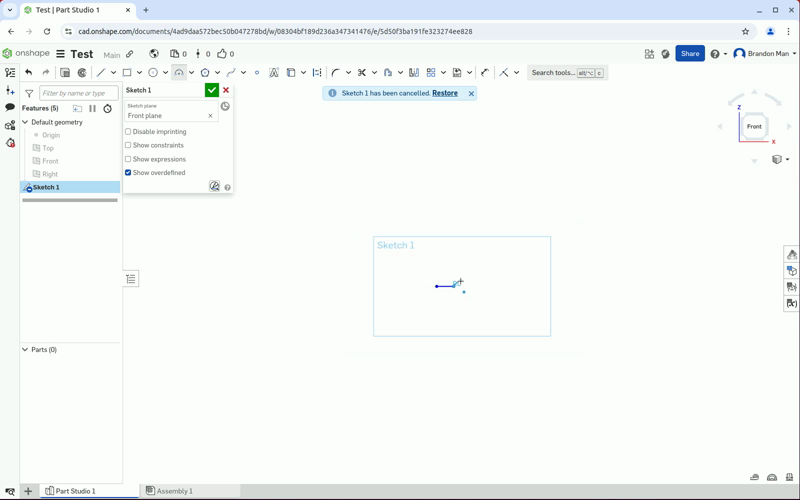
scroll(-6)
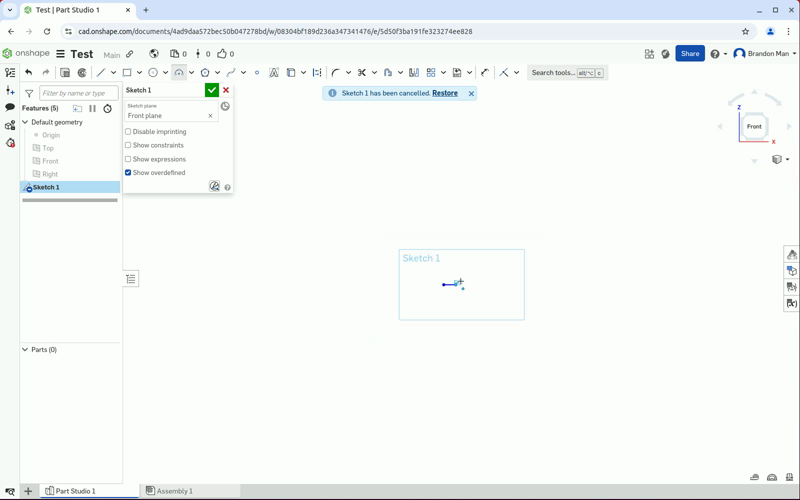
scroll(-6)
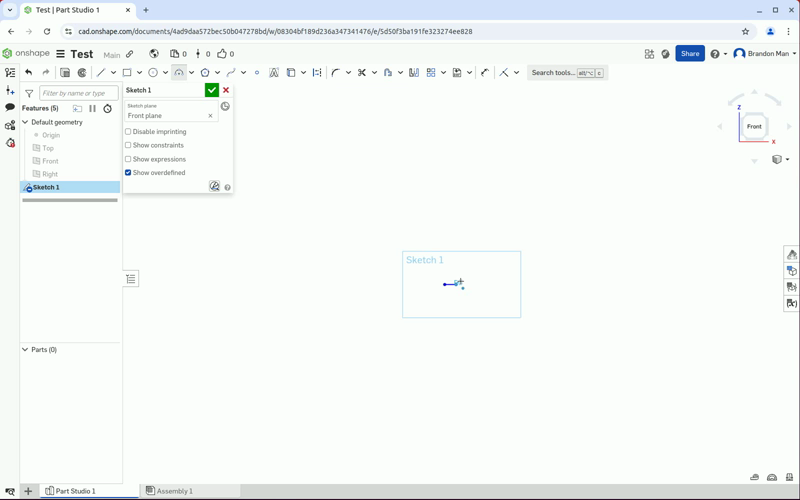
scroll(-6)
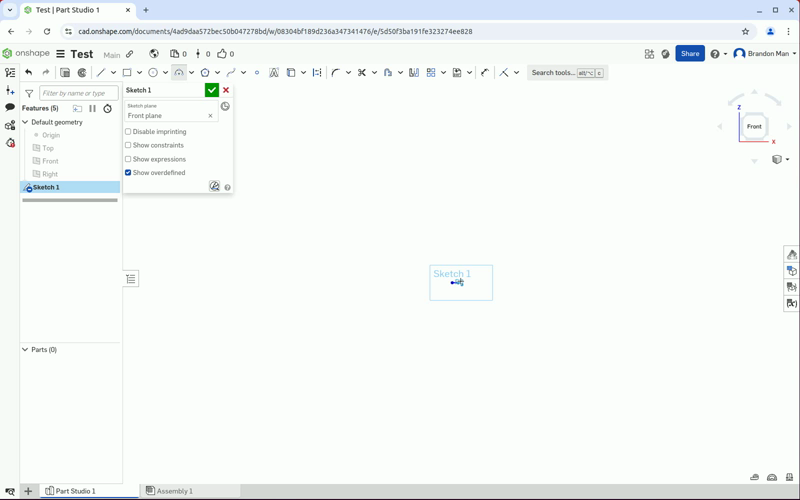
mouse_move(460, 282)
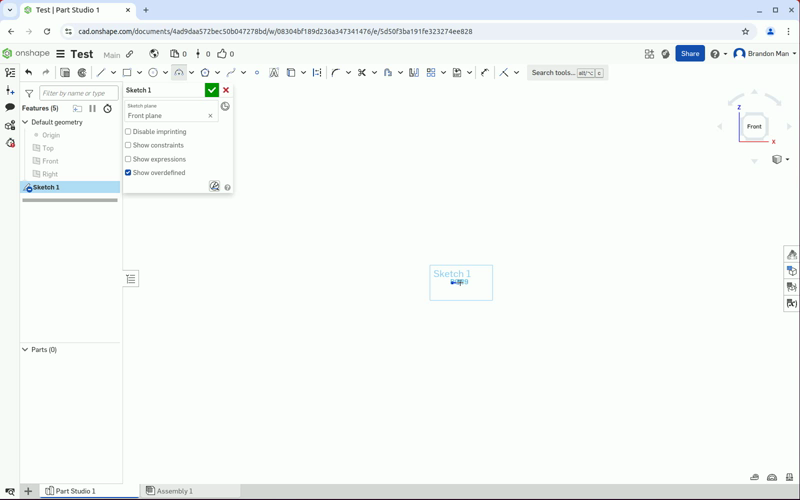
scroll(6)
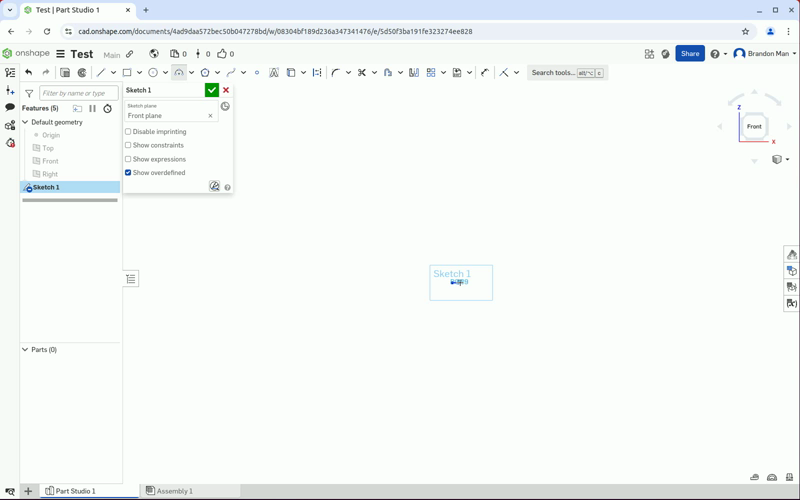
scroll(6)
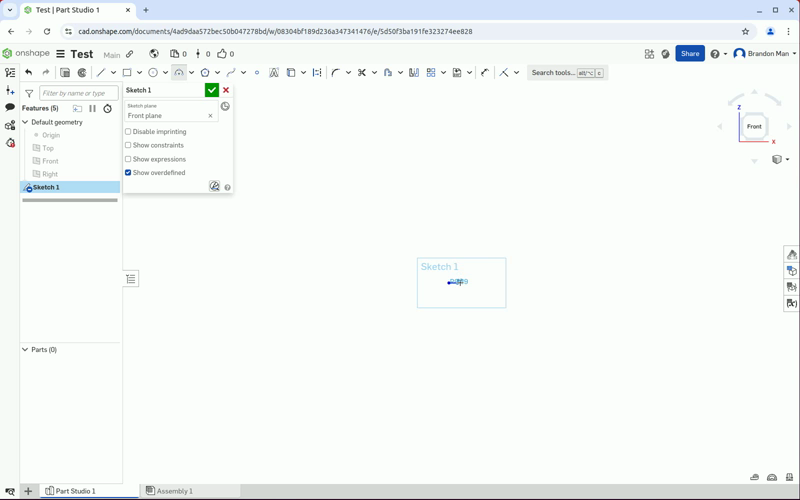
scroll(6)
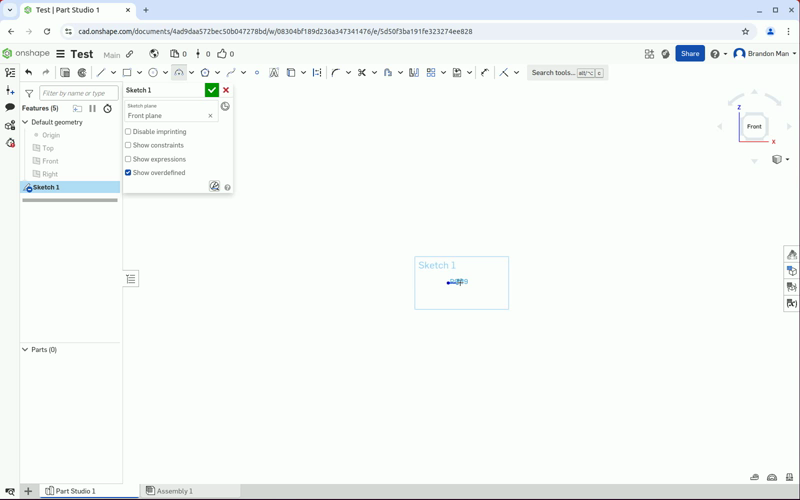
scroll(6)
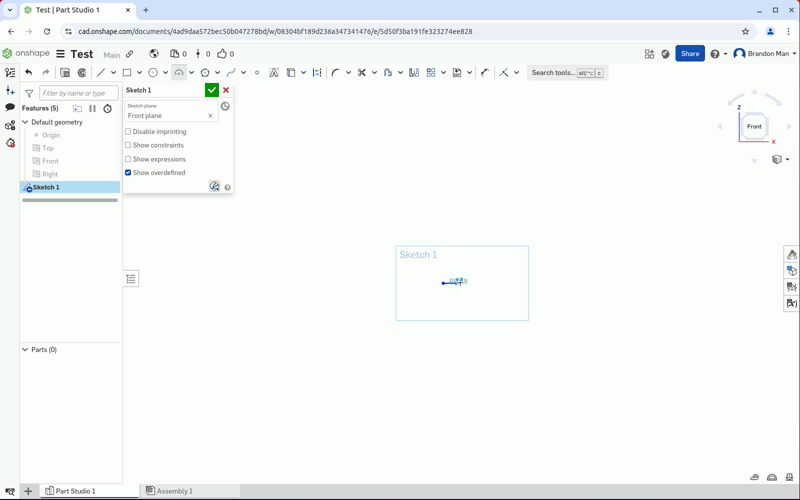
scroll(6)
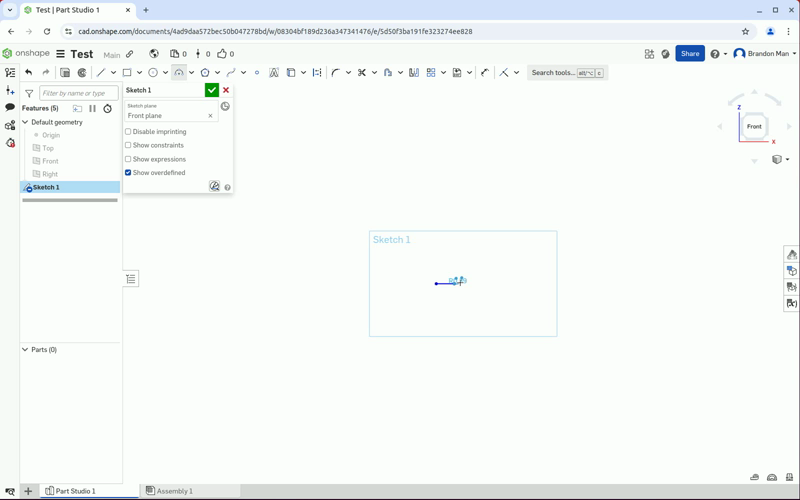
scroll(6)
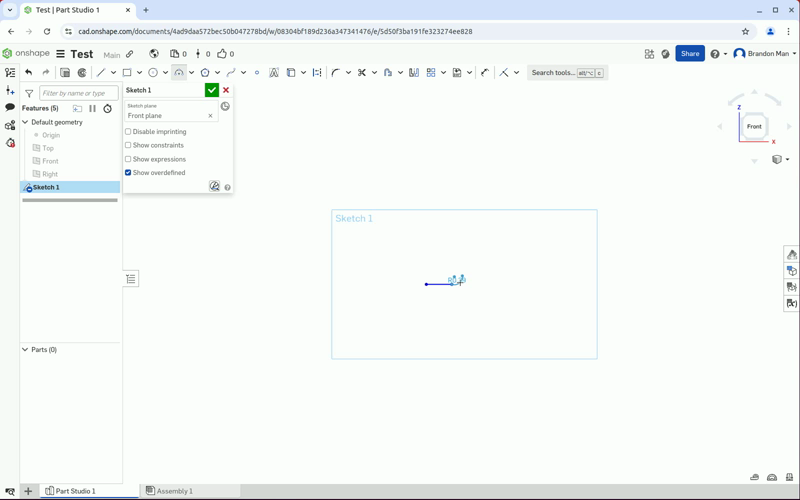
scroll(6)
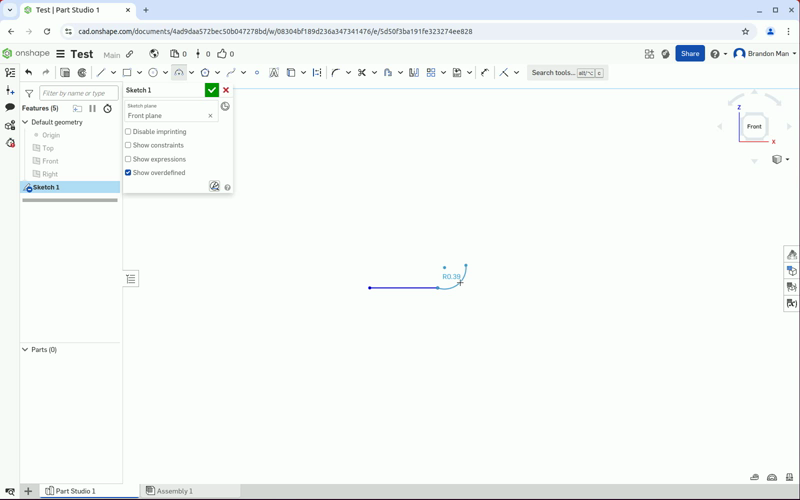
click(460, 282)
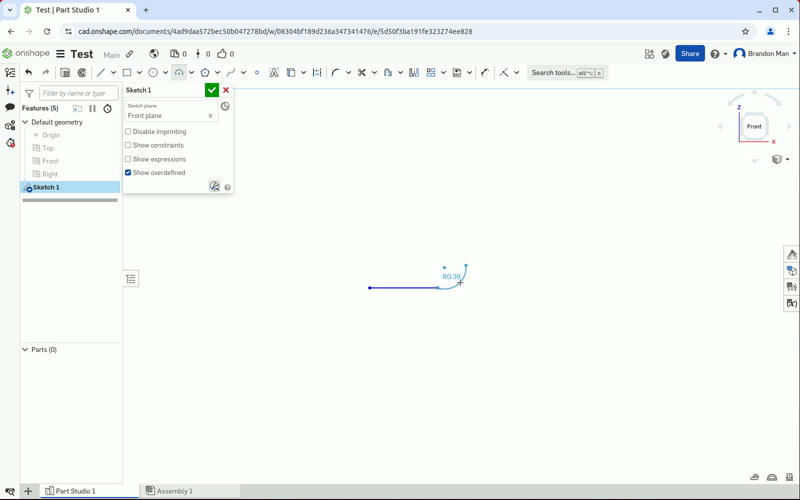
scroll(-6)
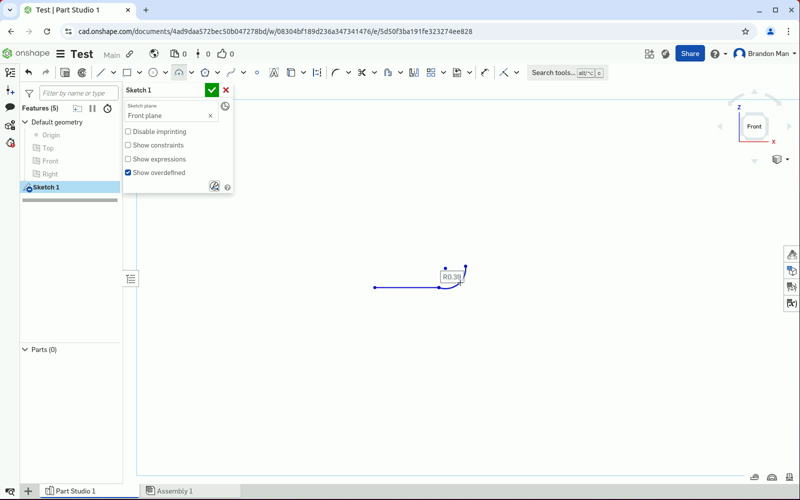
scroll(-6)
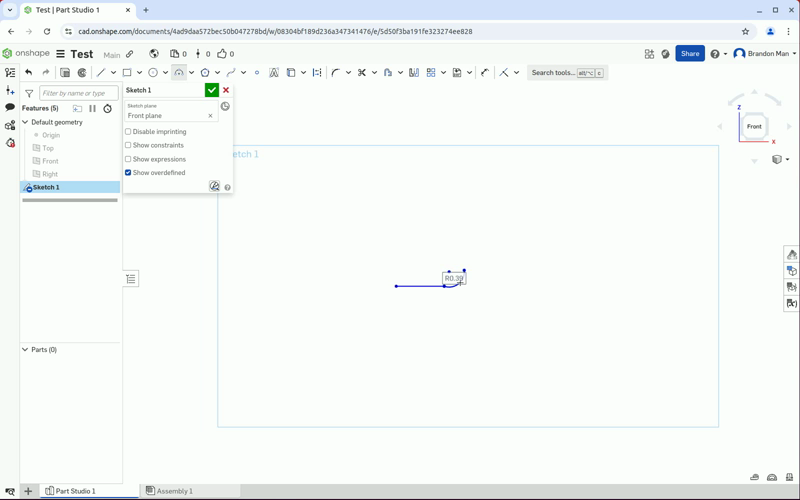
scroll(-6)
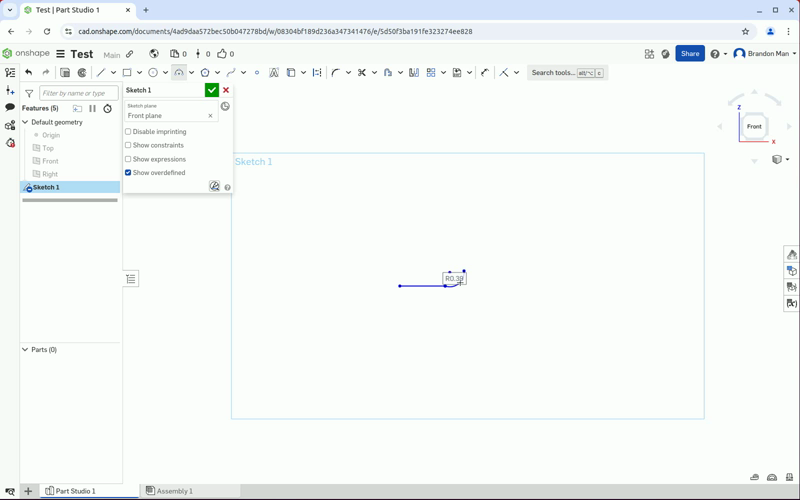
scroll(-6)
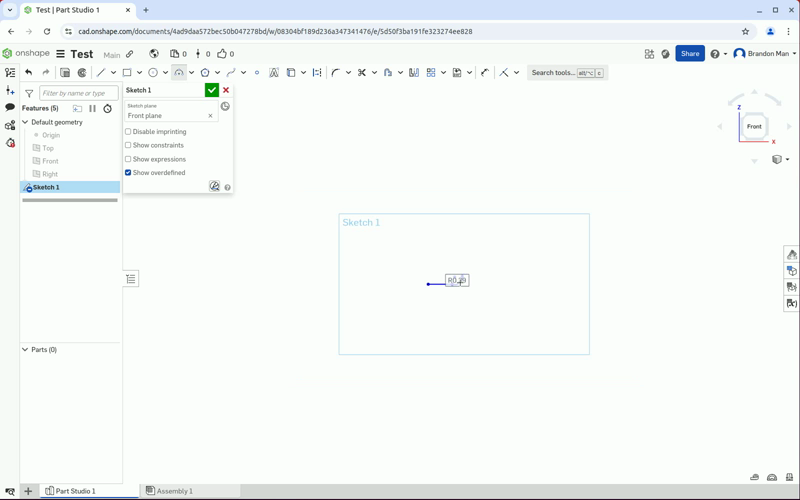
scroll(-6)
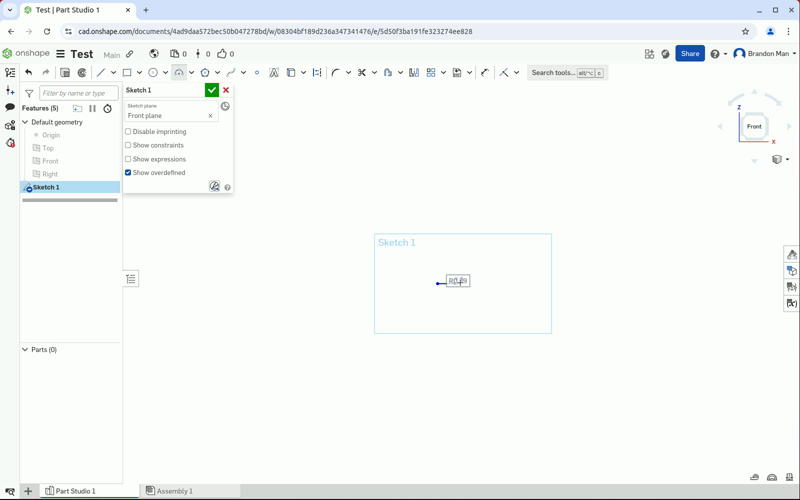
scroll(-6)
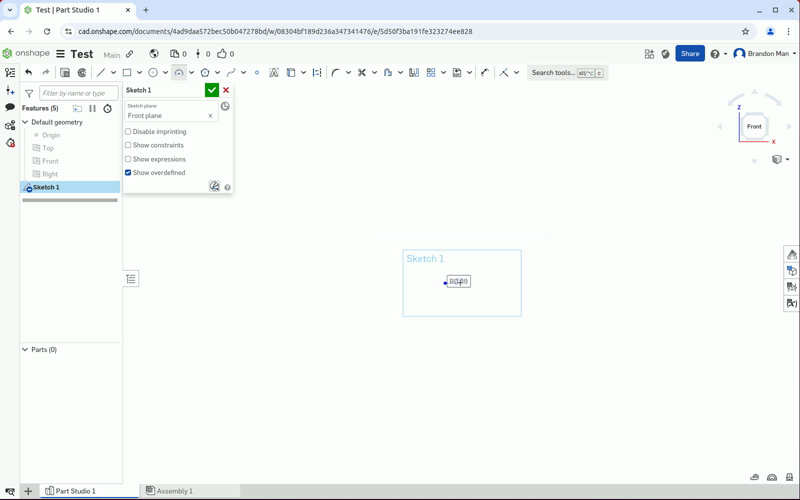
scroll(-6)
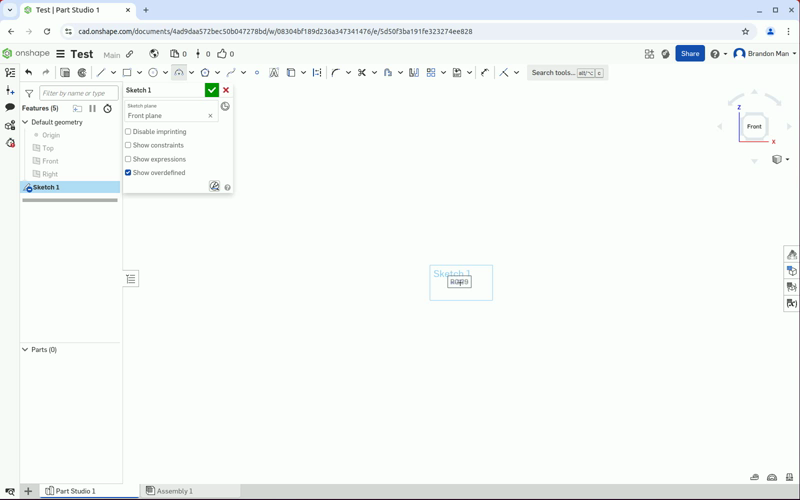
key_up(shift)
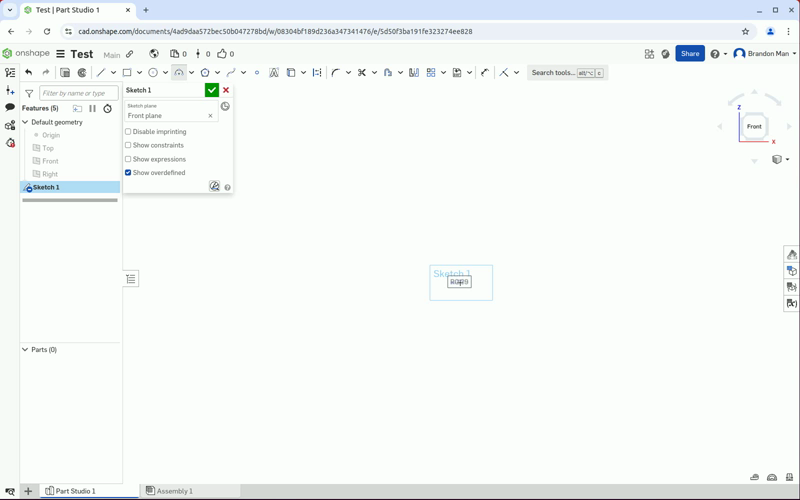
key(esc)
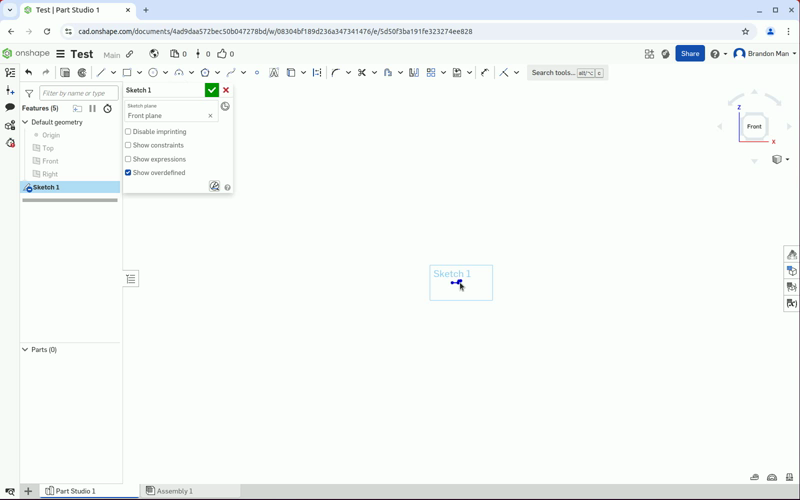
key(l)
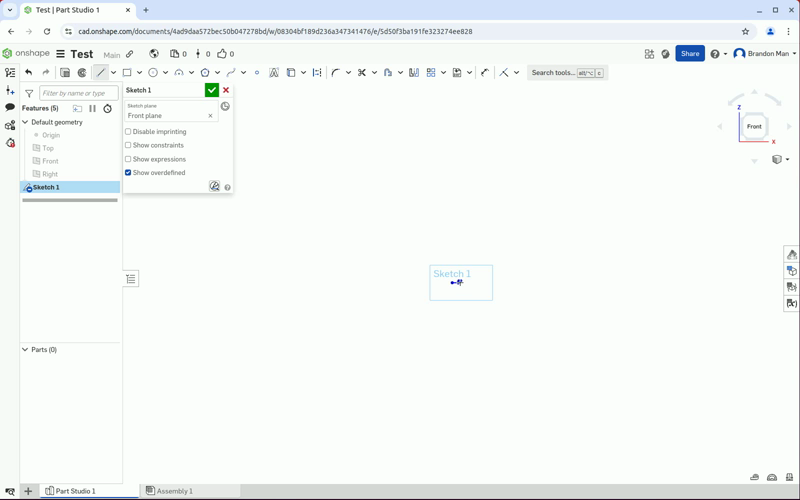
mouse_move(460, 280)
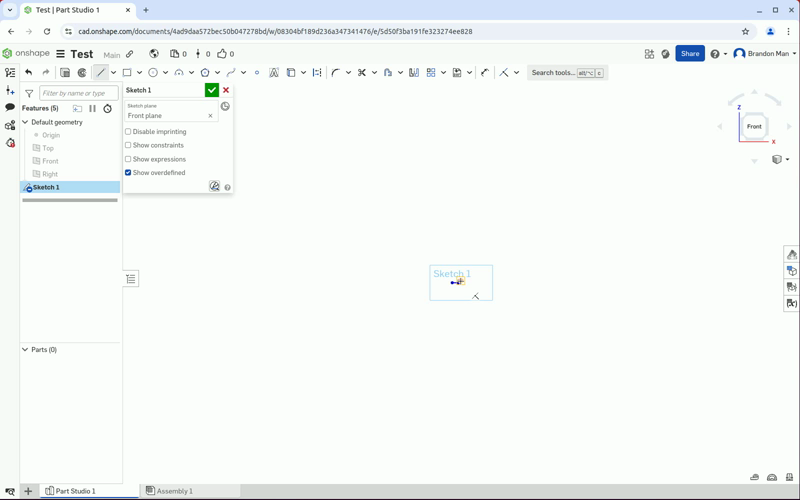
scroll(6)
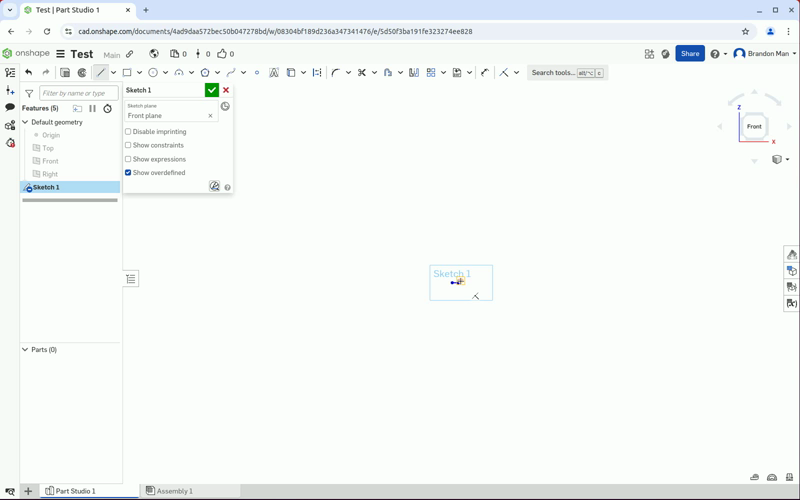
scroll(6)
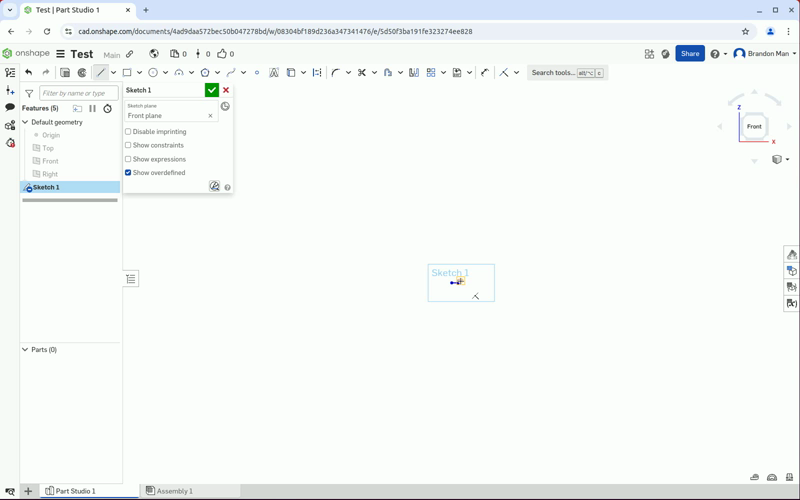
scroll(6)
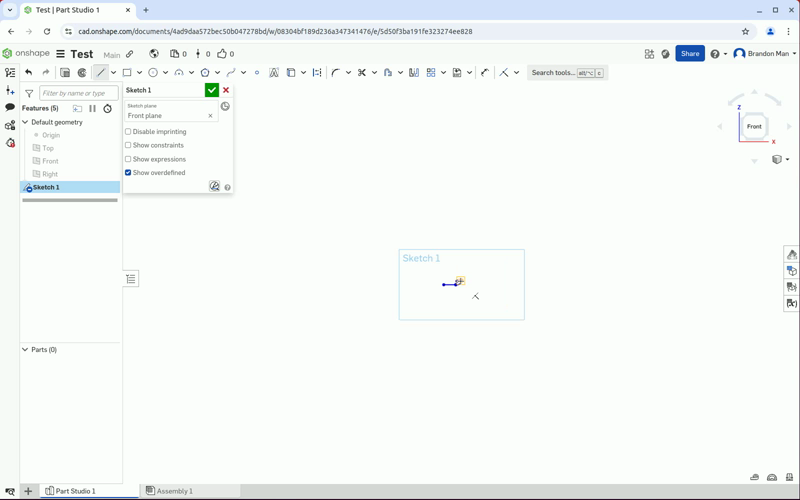
scroll(6)
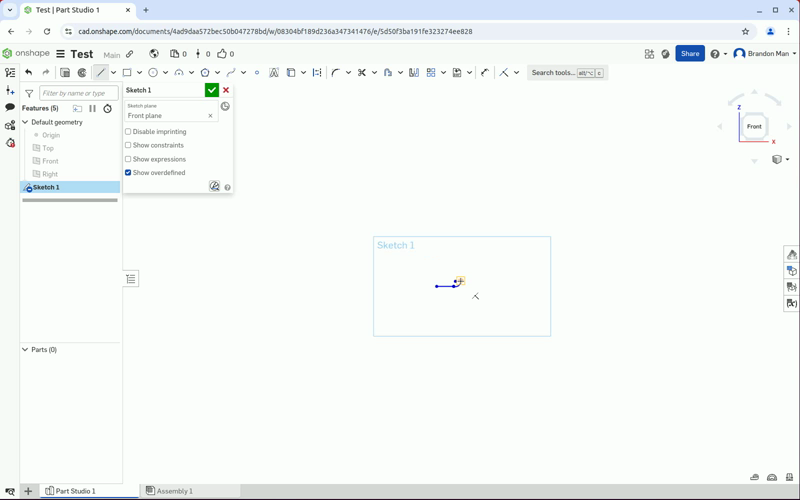
scroll(6)
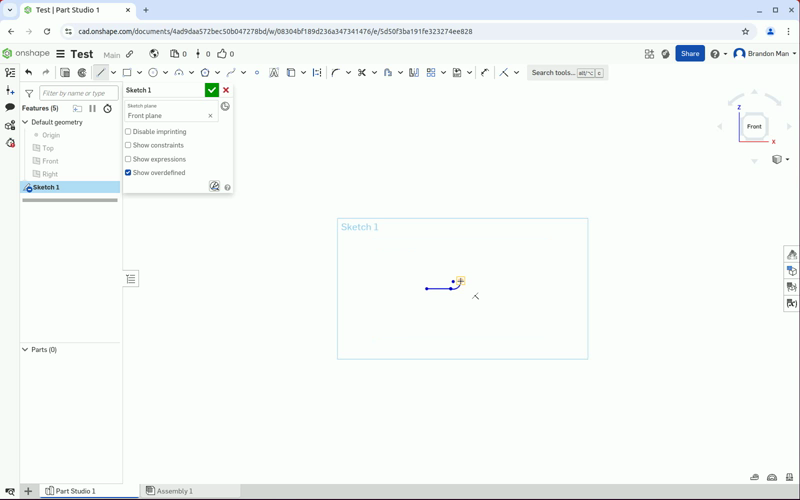
scroll(6)
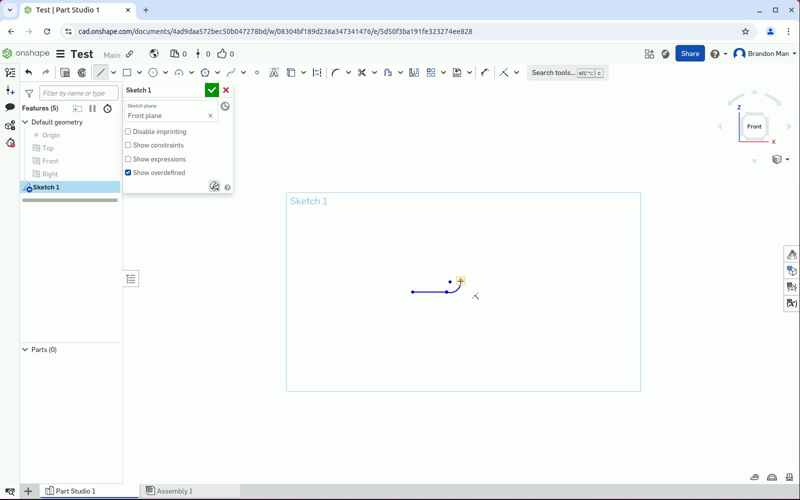
scroll(6)
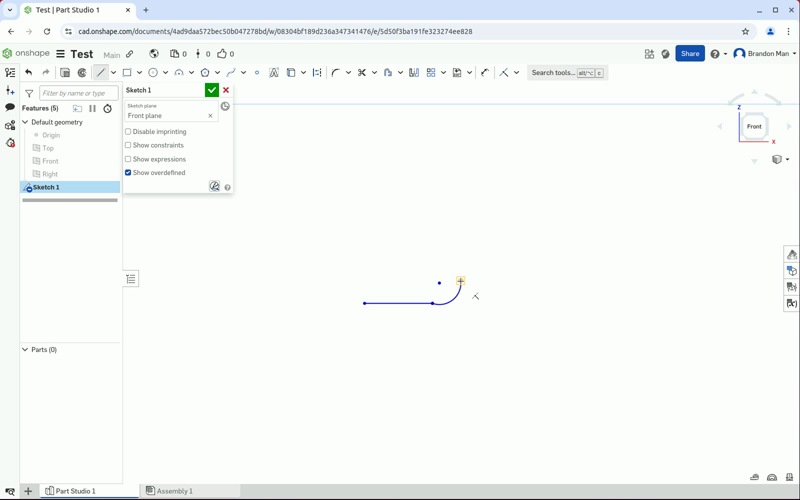
click(460, 280)
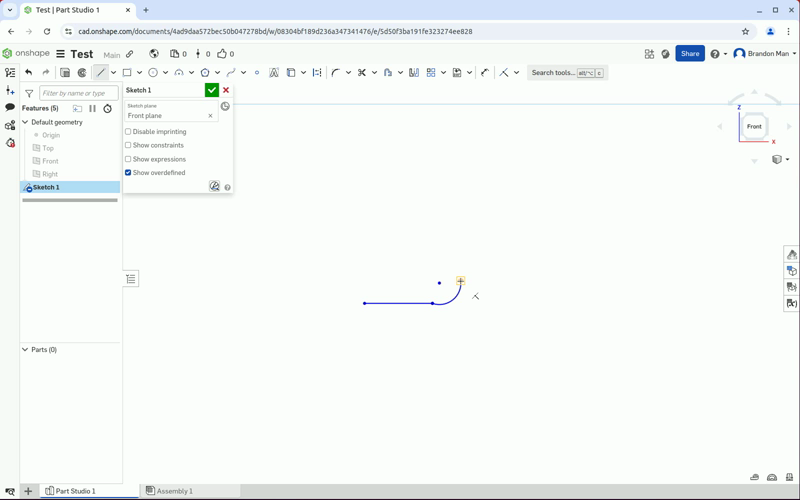
scroll(-6)
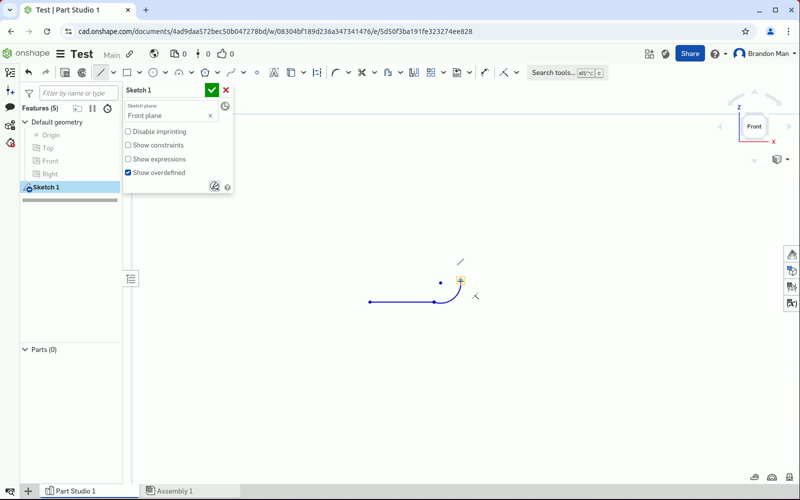
scroll(-6)
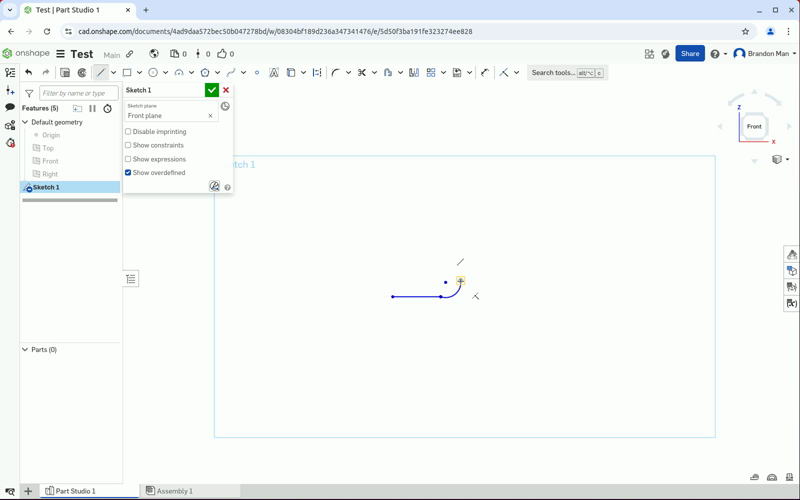
scroll(-6)
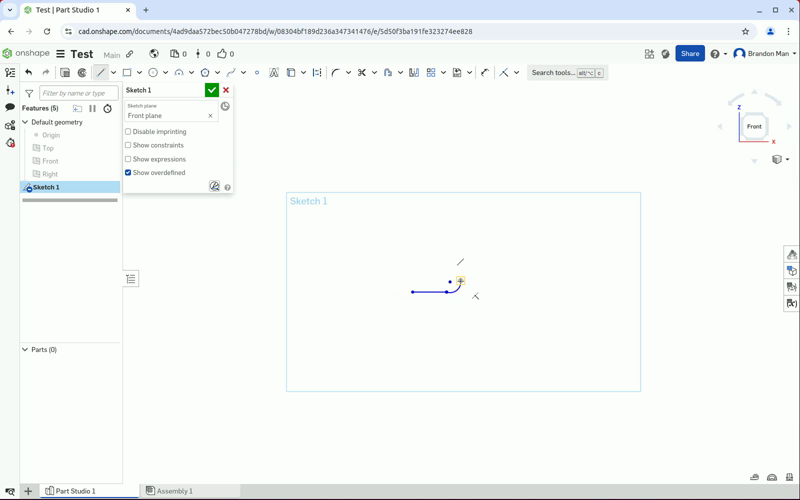
scroll(-6)
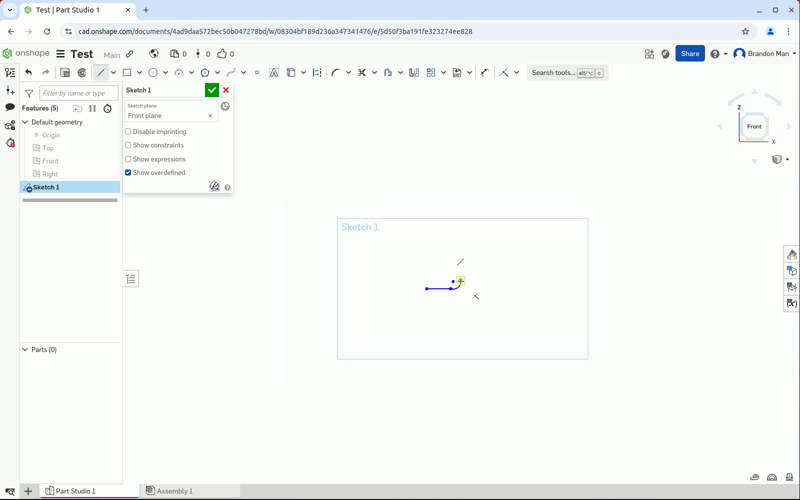
scroll(-6)
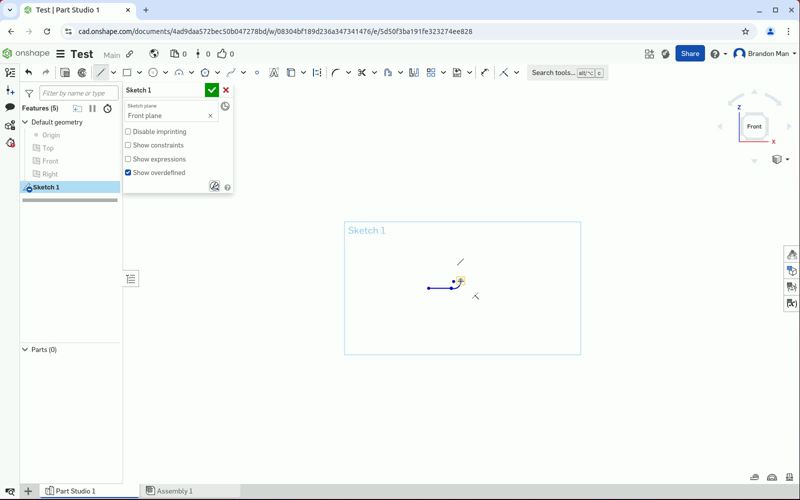
scroll(-6)
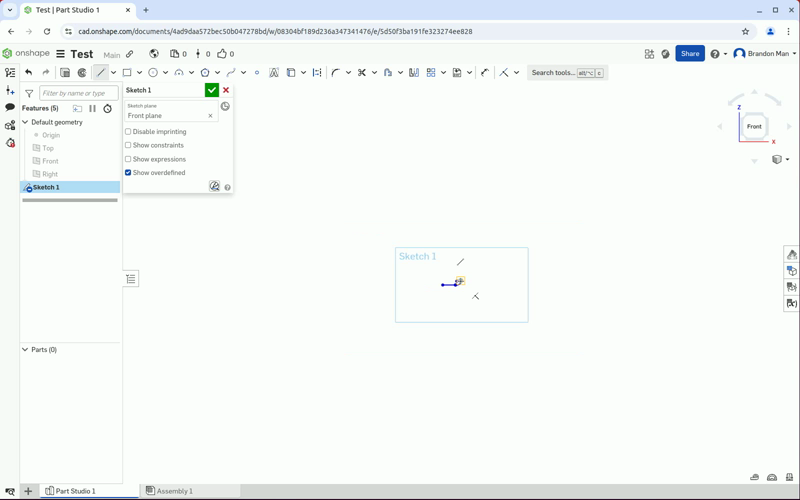
scroll(-6)
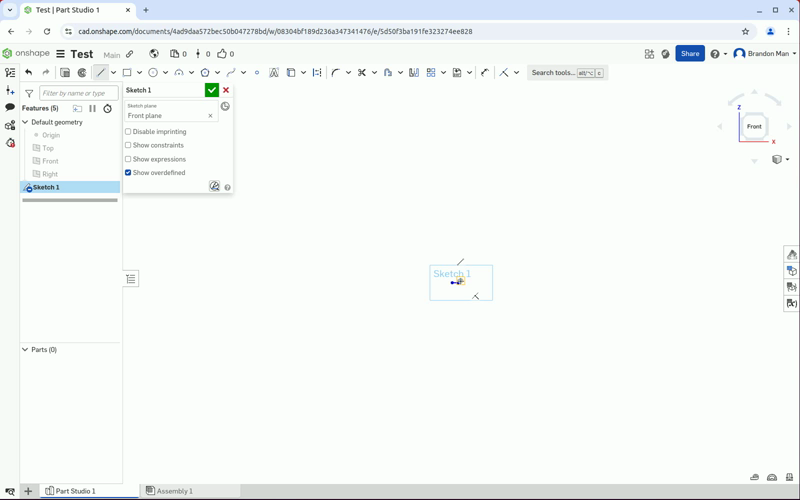
key_down(shift)
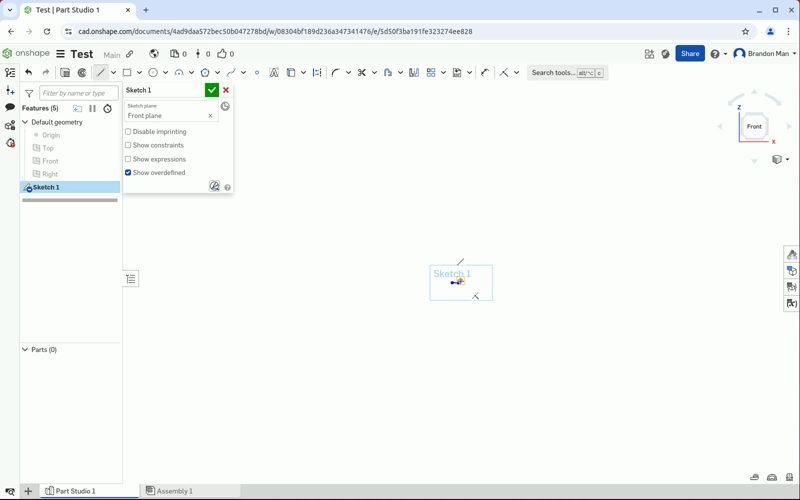
mouse_move(460, 181)
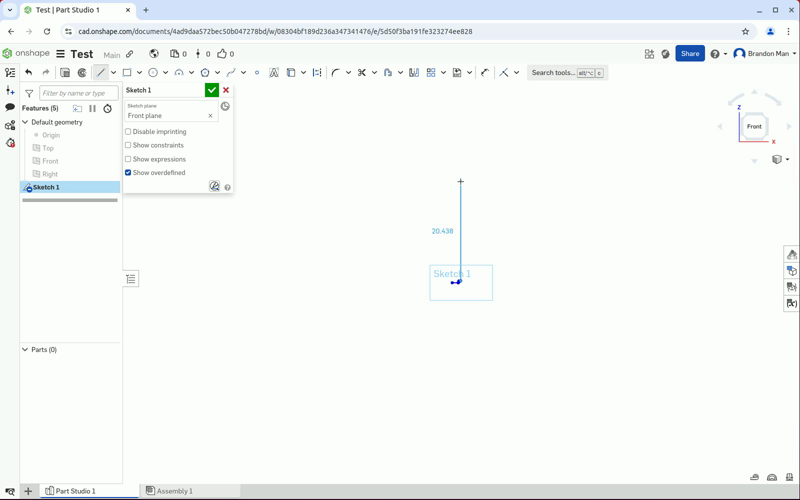
click(460, 181)
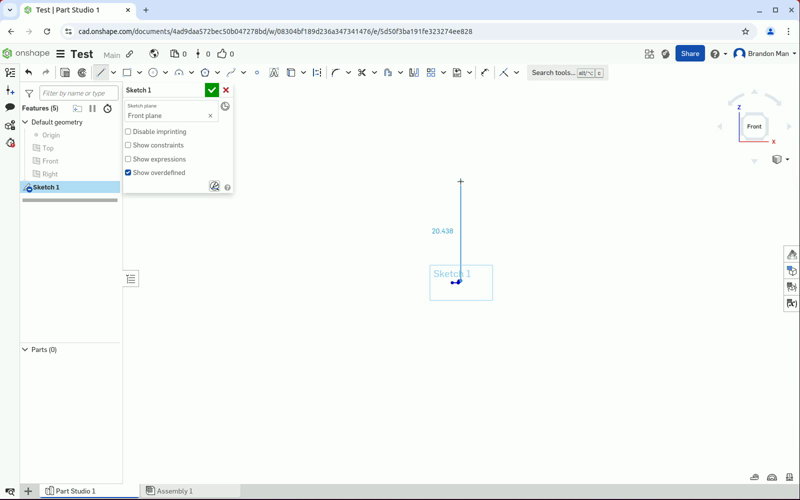
key_up(shift)
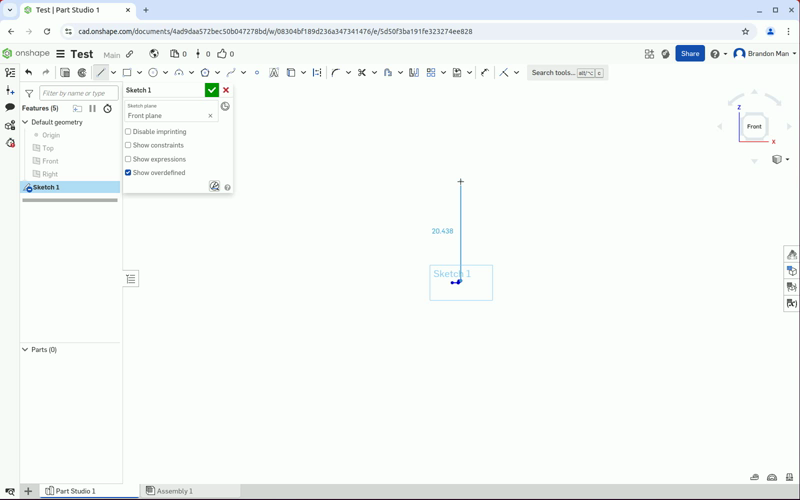
key(esc)
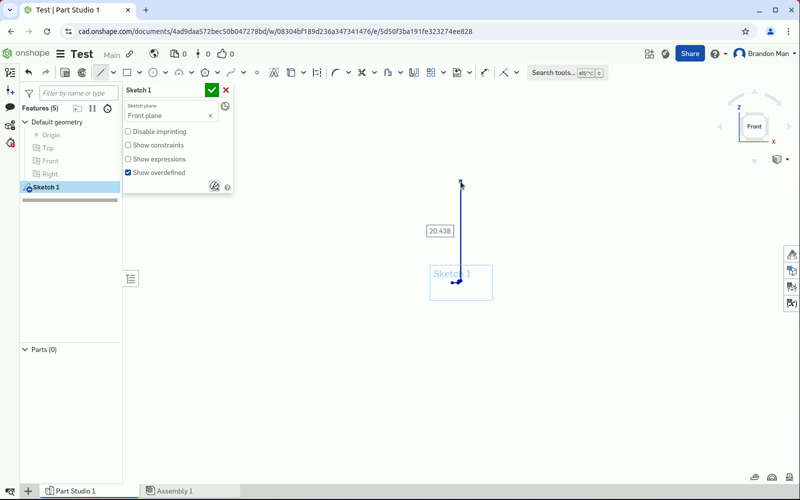
key(a)
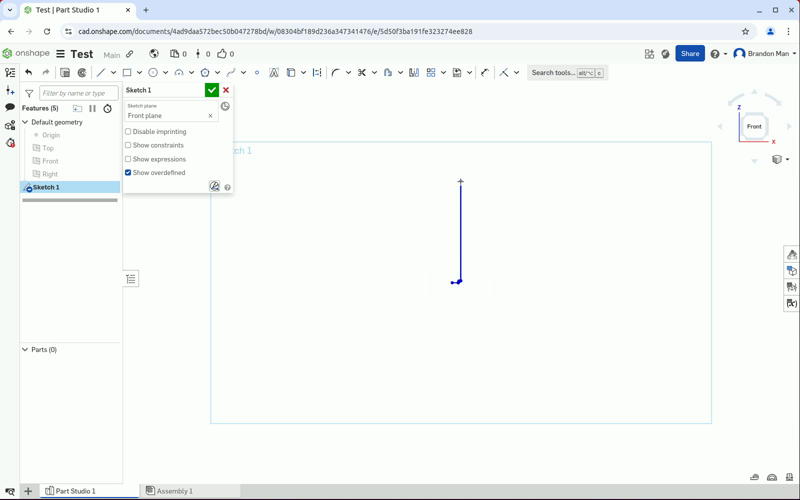
mouse_move(460, 181)
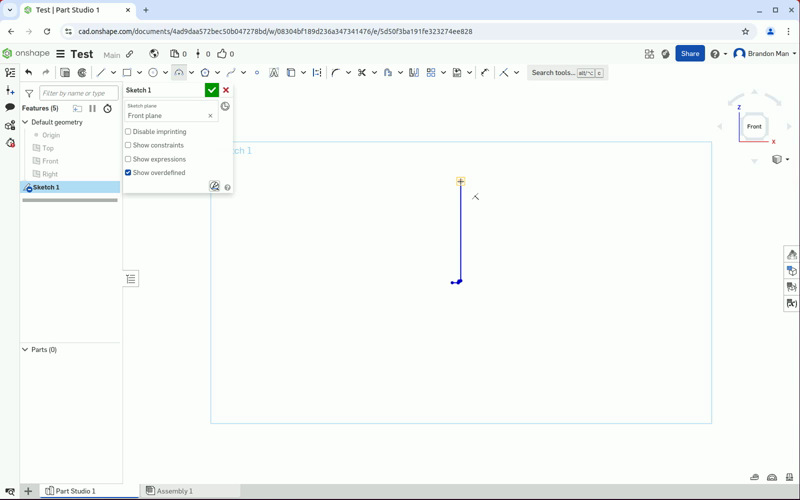
click(460, 181)
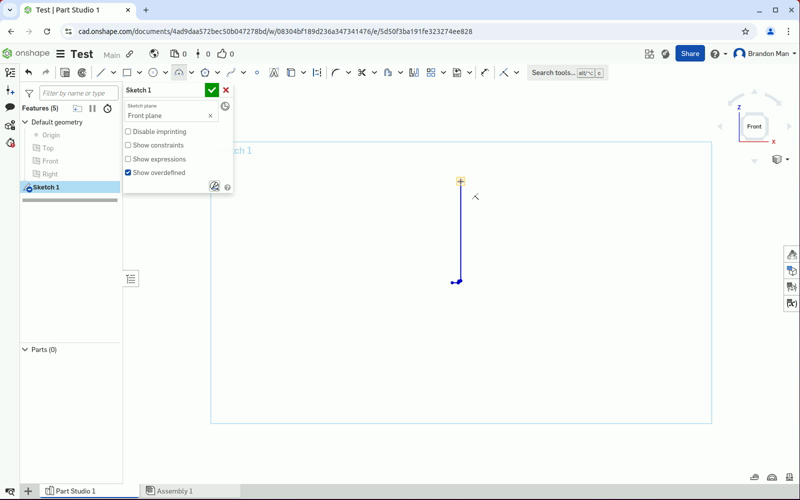
key_down(shift)
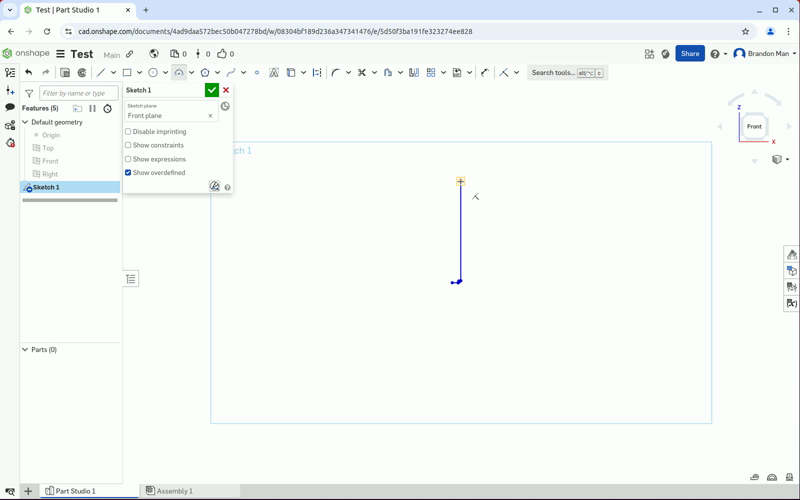
mouse_move(460, 176)
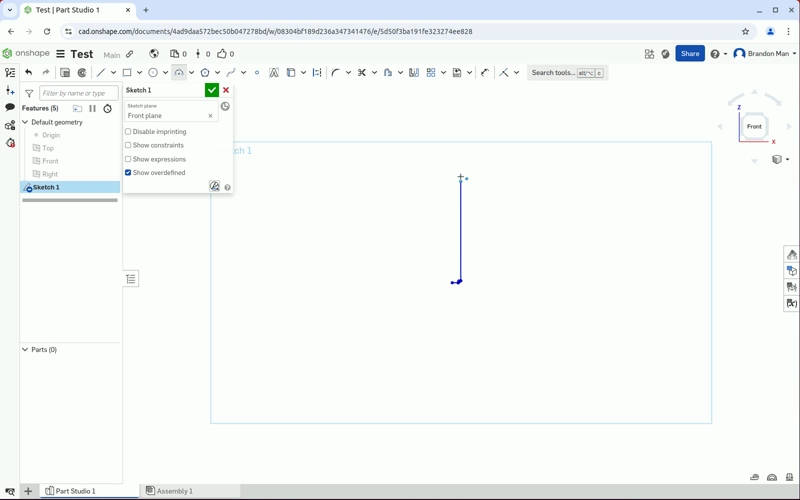
scroll(6)
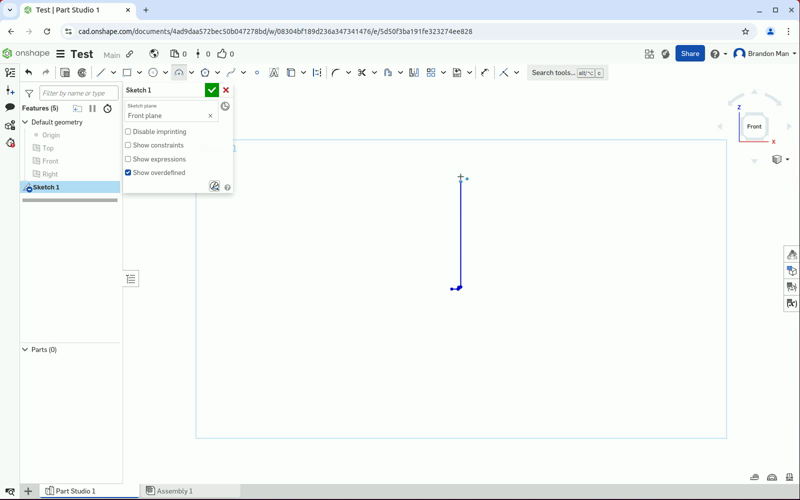
scroll(6)
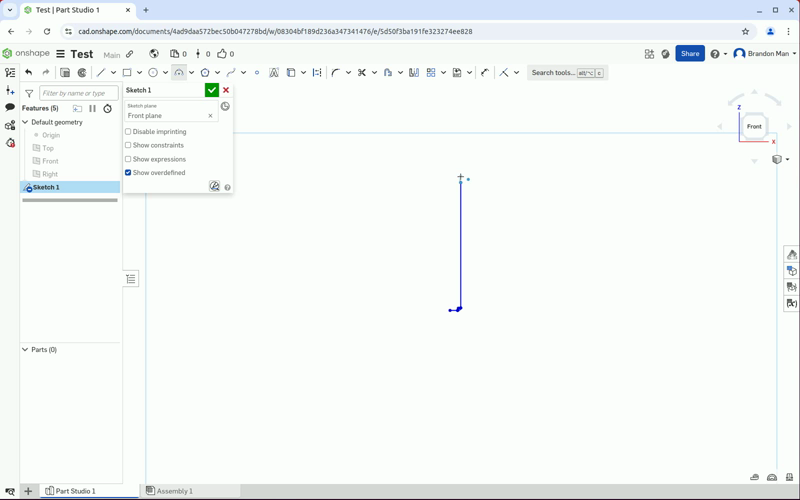
scroll(6)
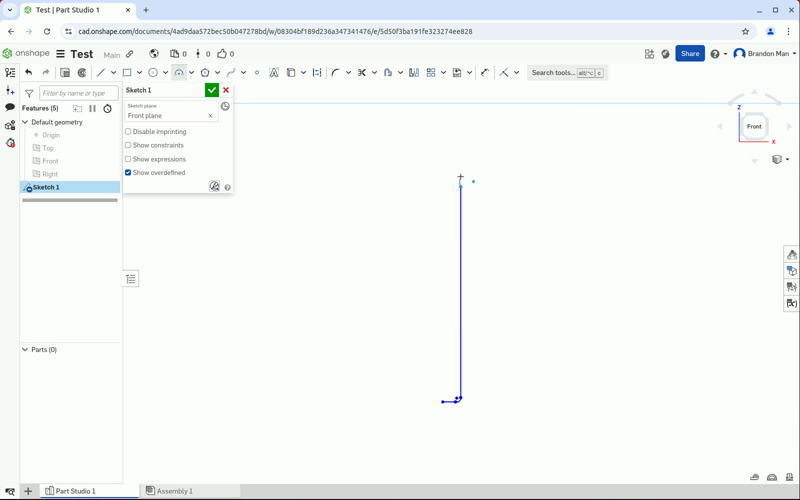
scroll(6)
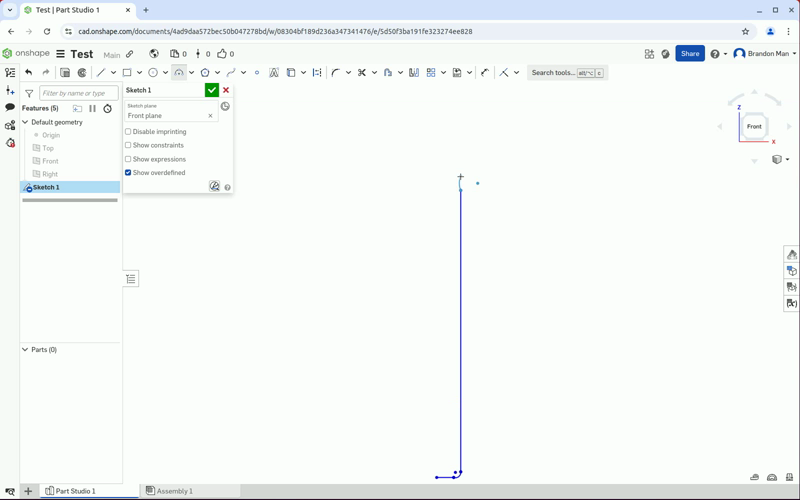
scroll(6)
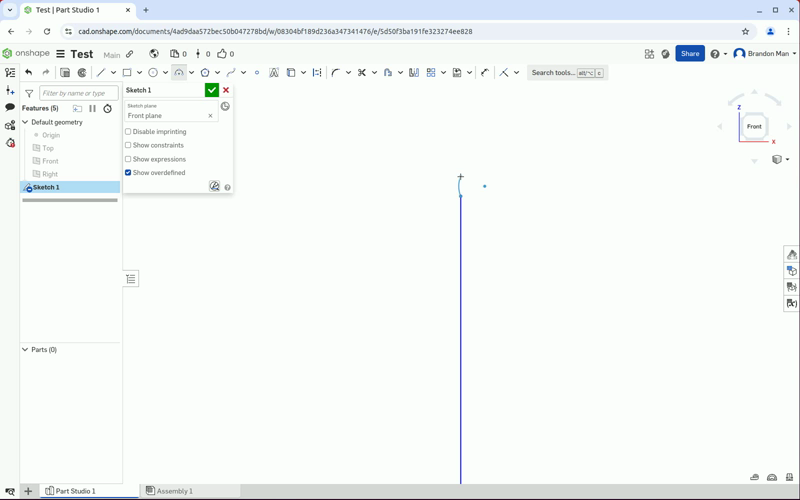
scroll(6)
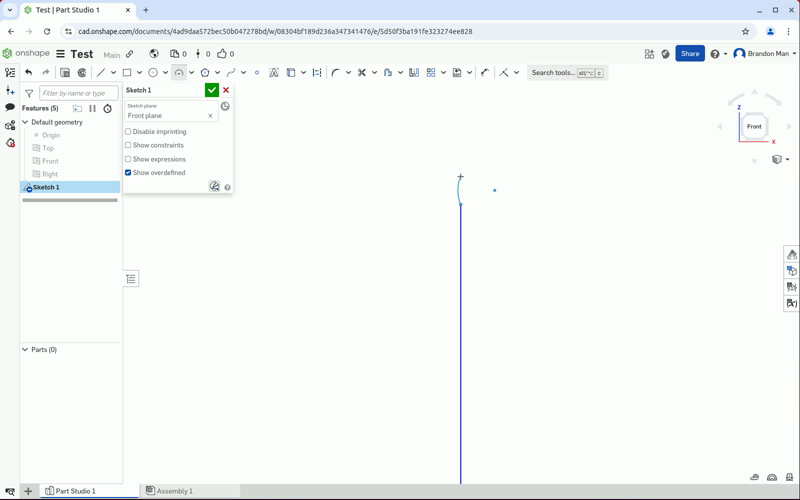
scroll(6)
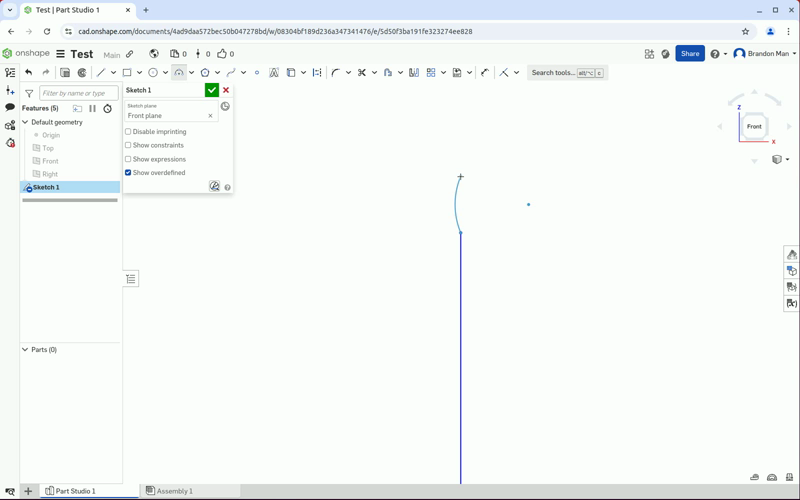
click(460, 176)
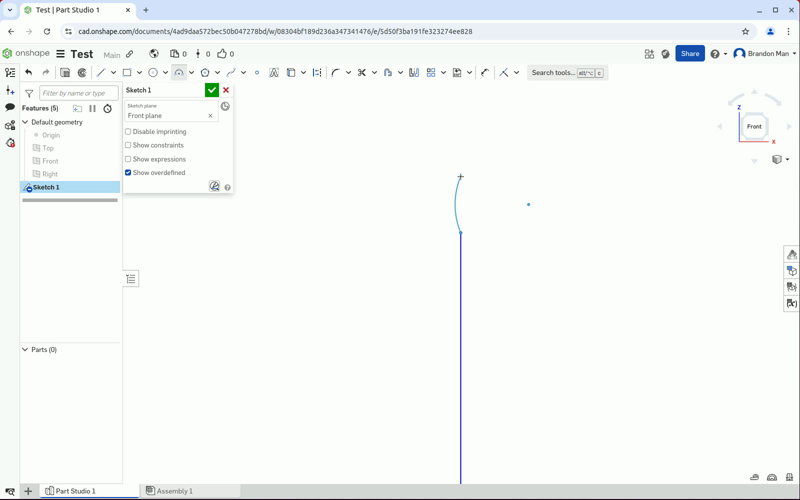
scroll(-6)
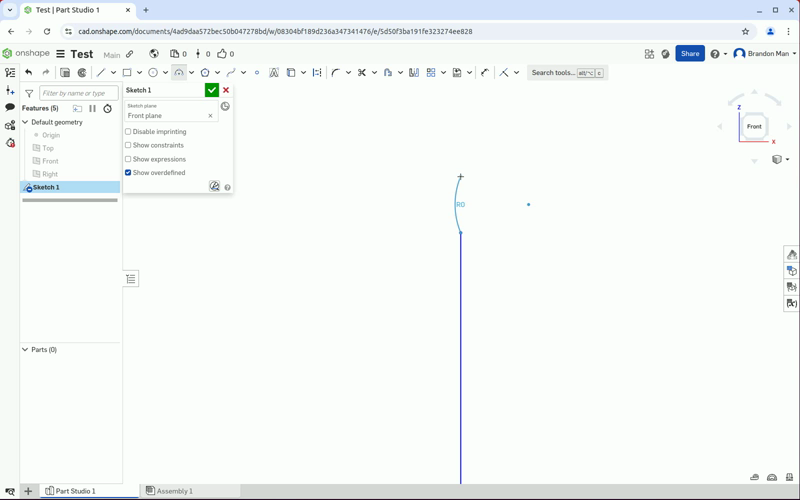
scroll(-6)
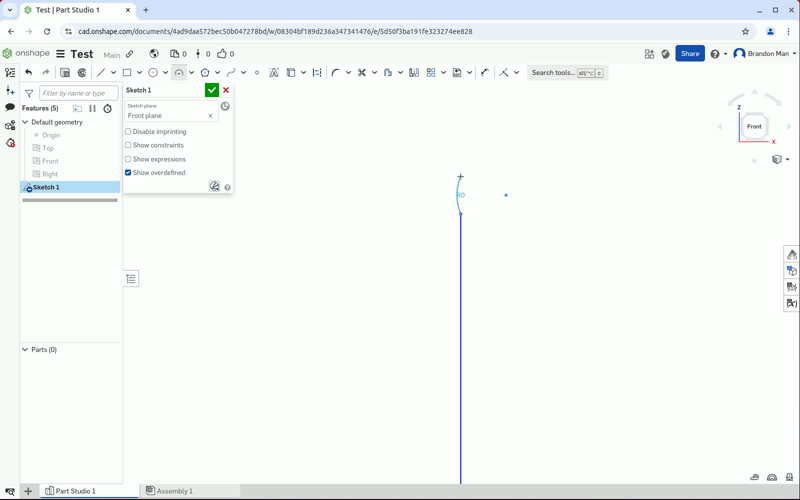
scroll(-6)
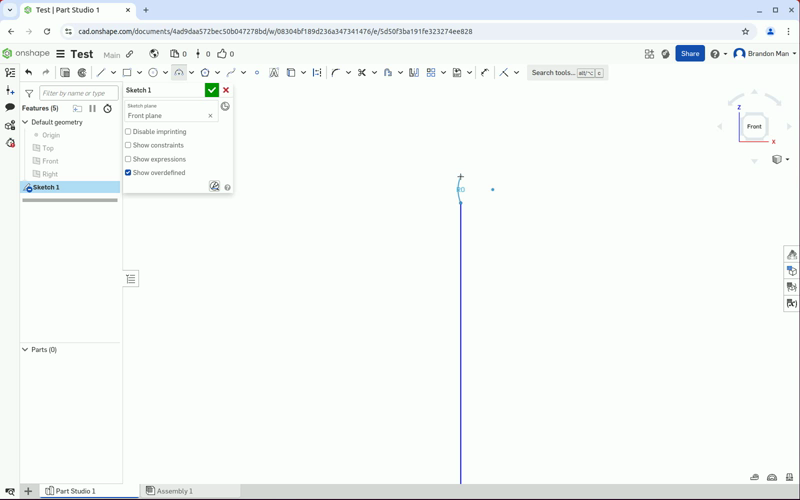
scroll(-6)
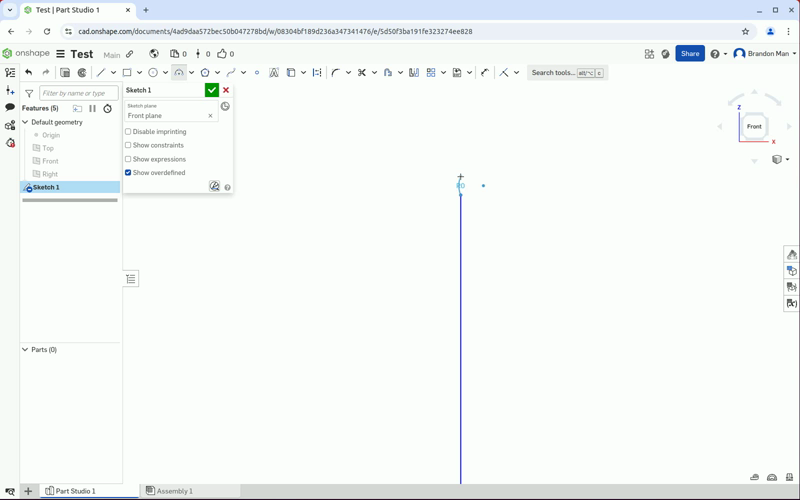
scroll(-6)
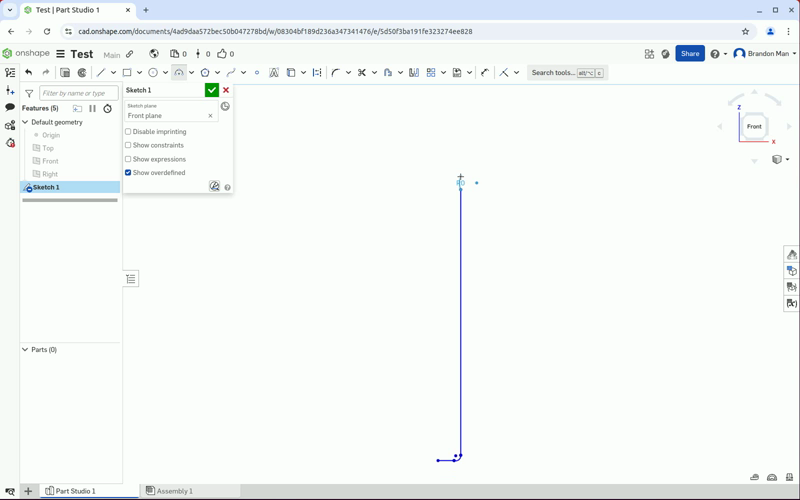
scroll(-6)
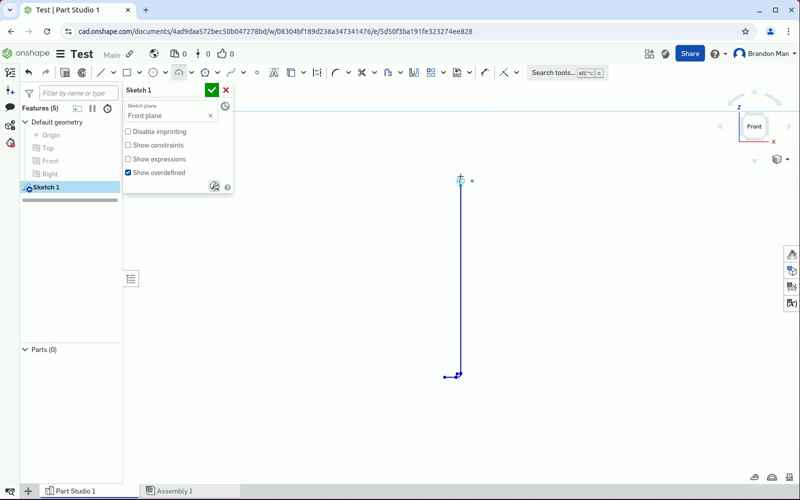
scroll(-6)
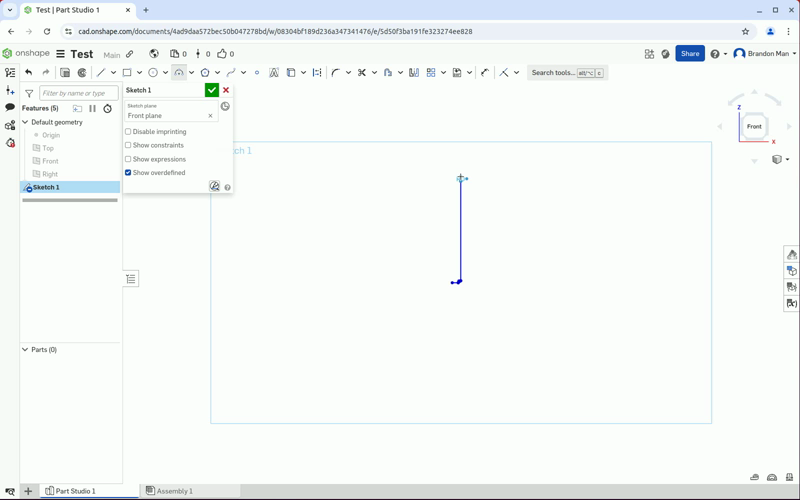
mouse_move(458, 178)
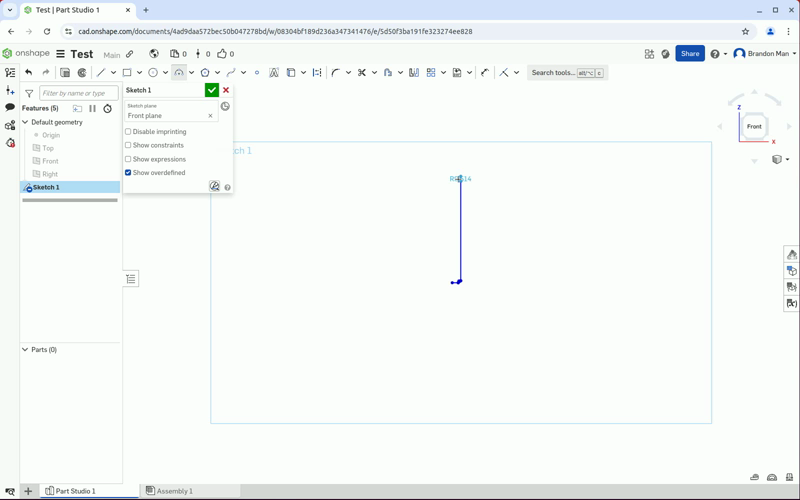
scroll(6)
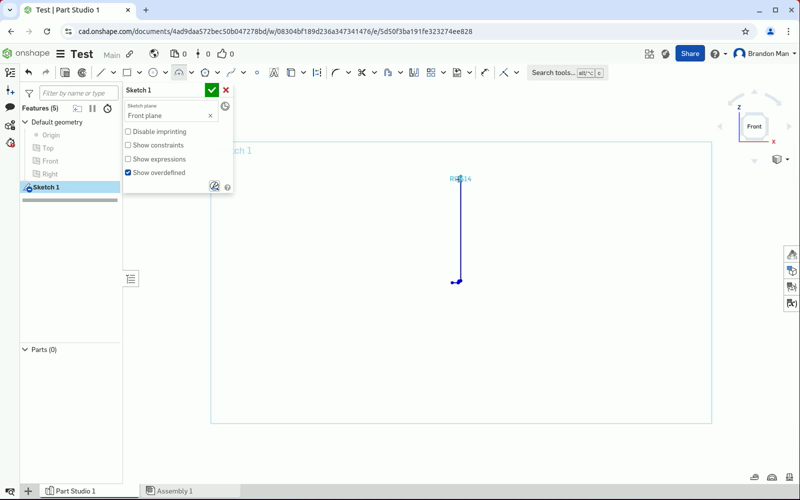
scroll(6)
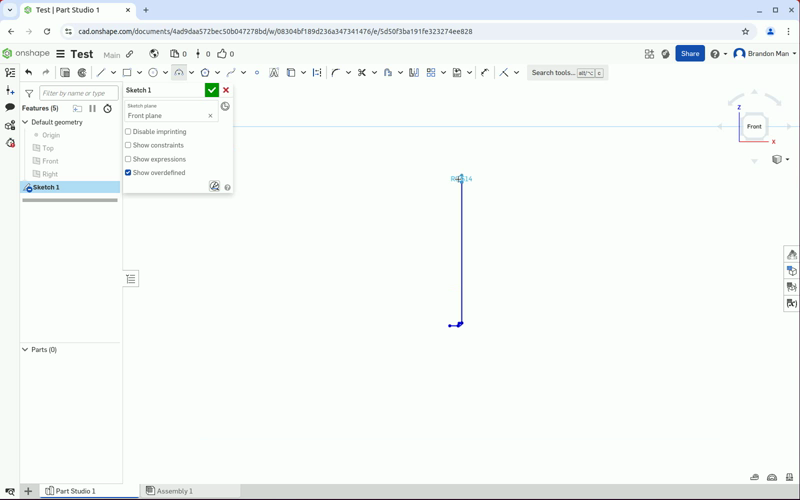
scroll(6)
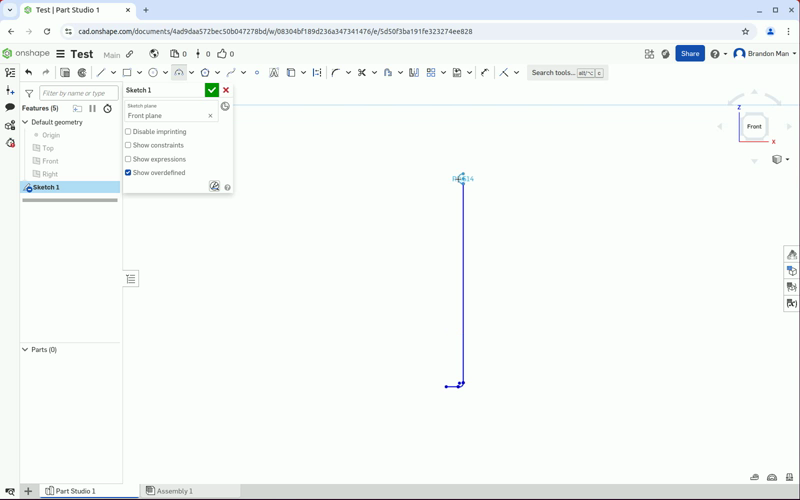
scroll(6)
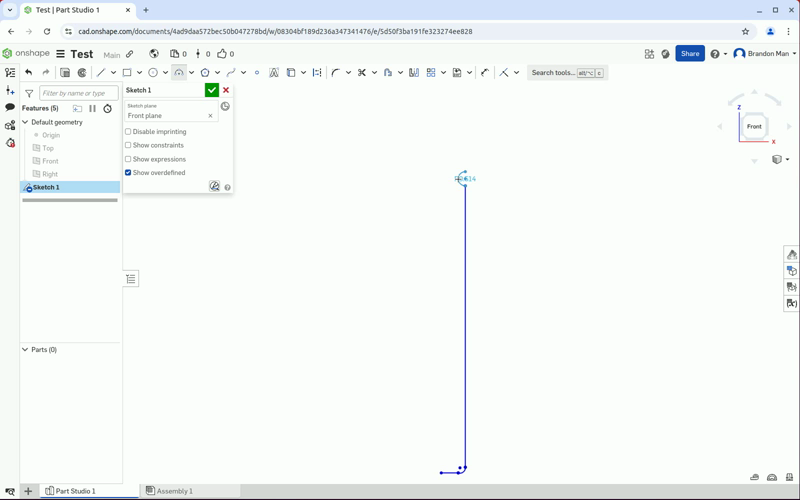
scroll(6)
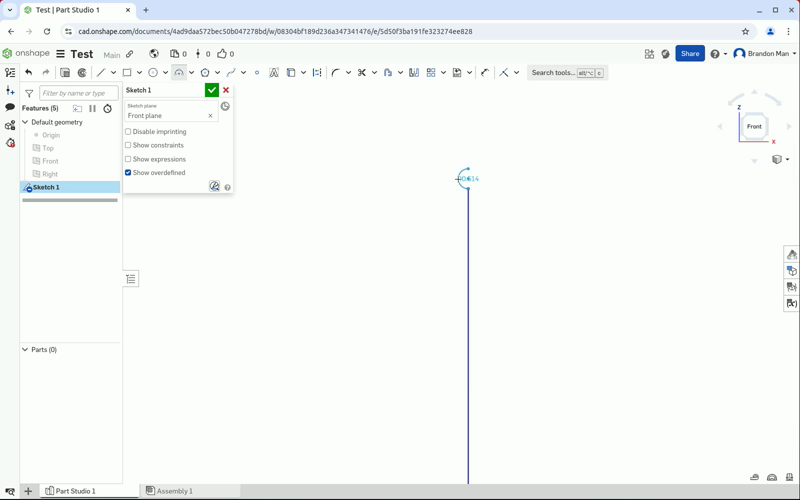
scroll(6)
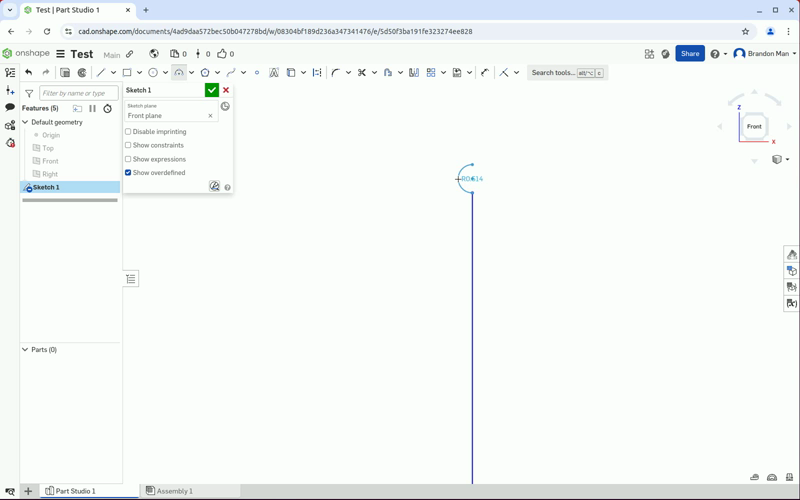
scroll(6)
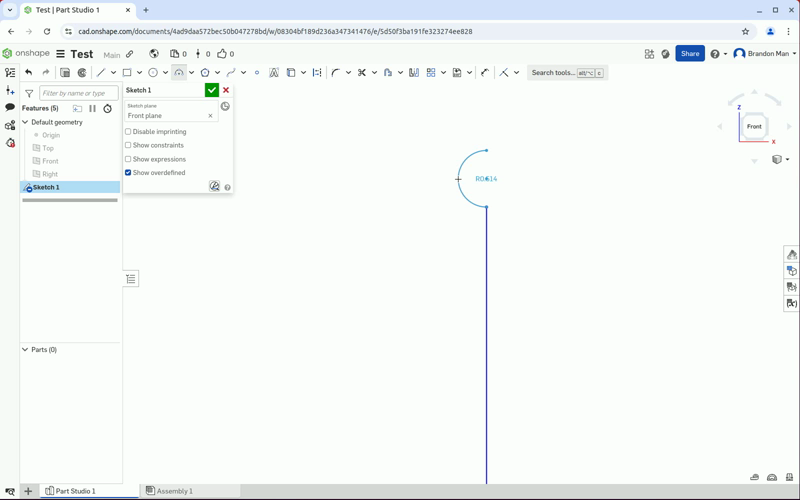
click(458, 178)
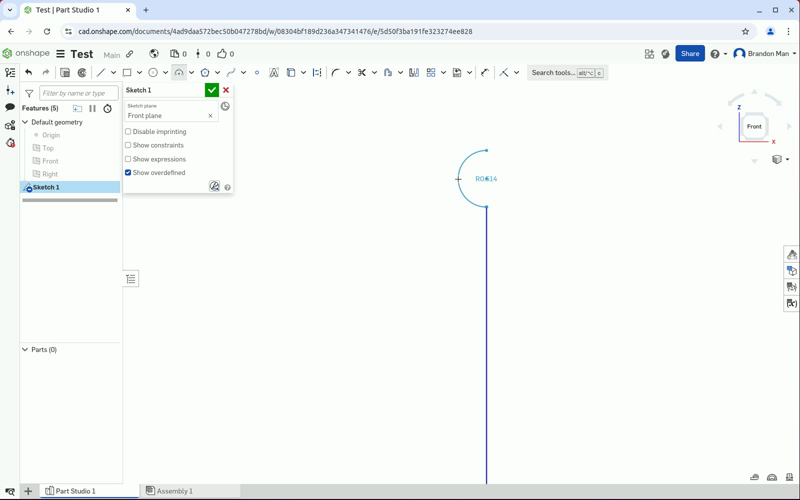
scroll(-6)
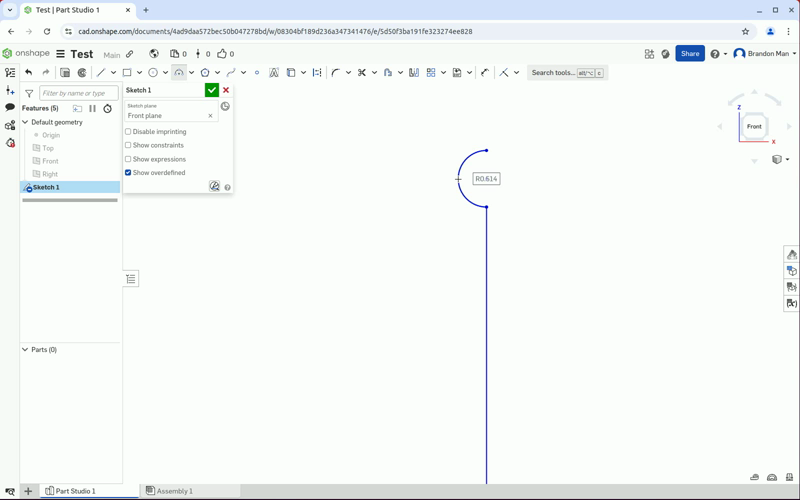
scroll(-6)
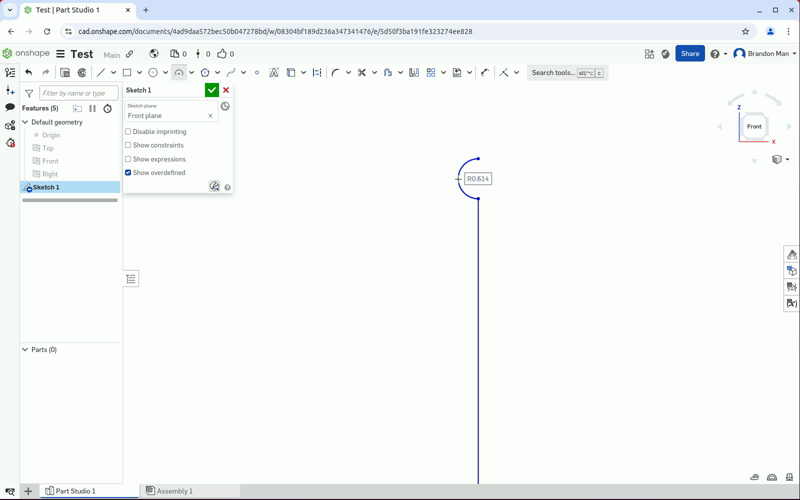
scroll(-6)
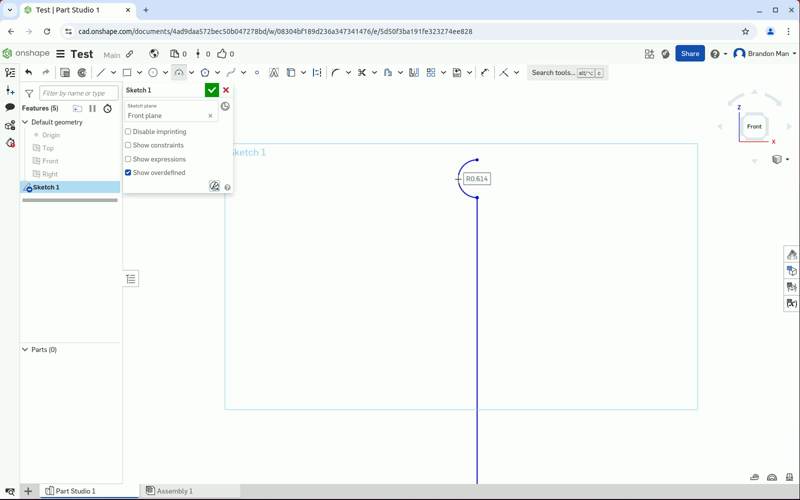
scroll(-6)
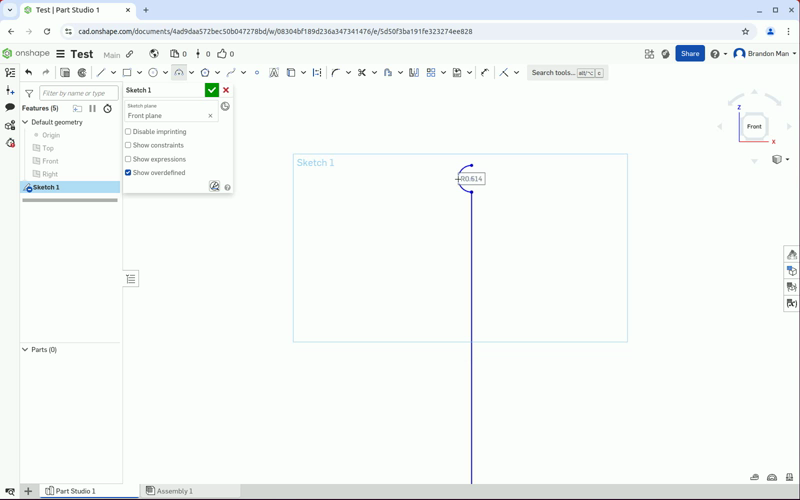
scroll(-6)
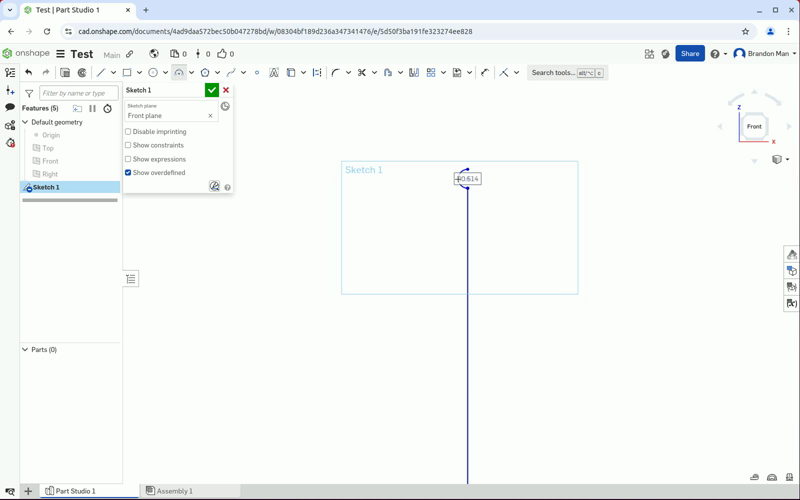
scroll(-6)
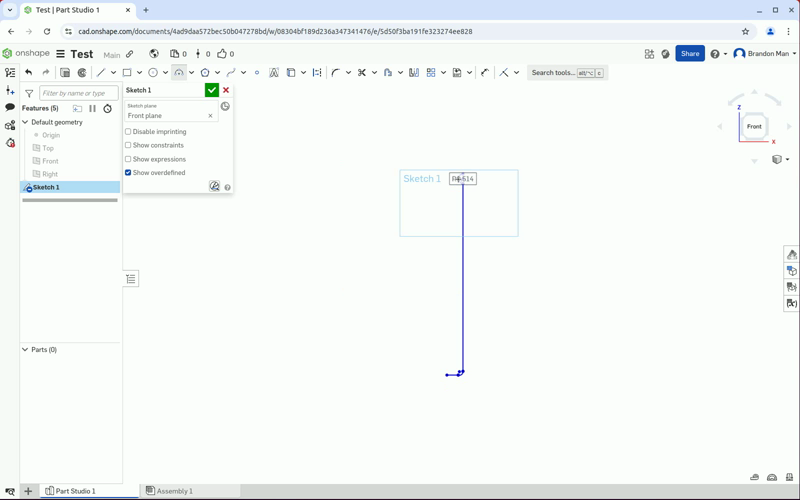
scroll(-6)
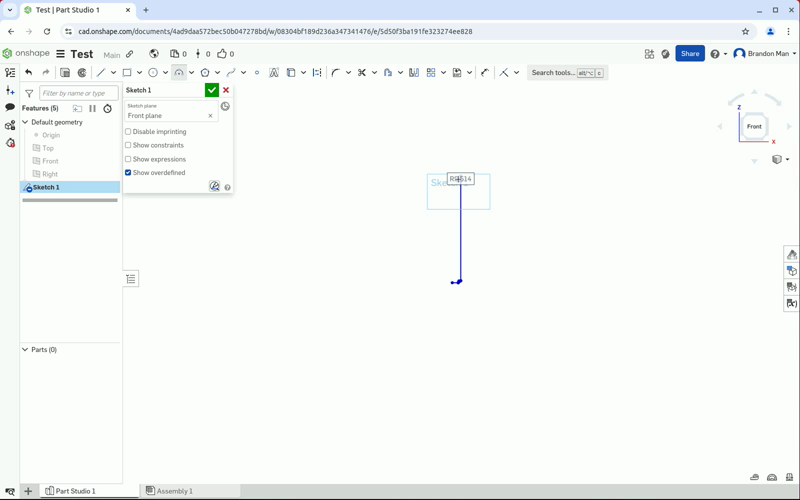
key_up(shift)
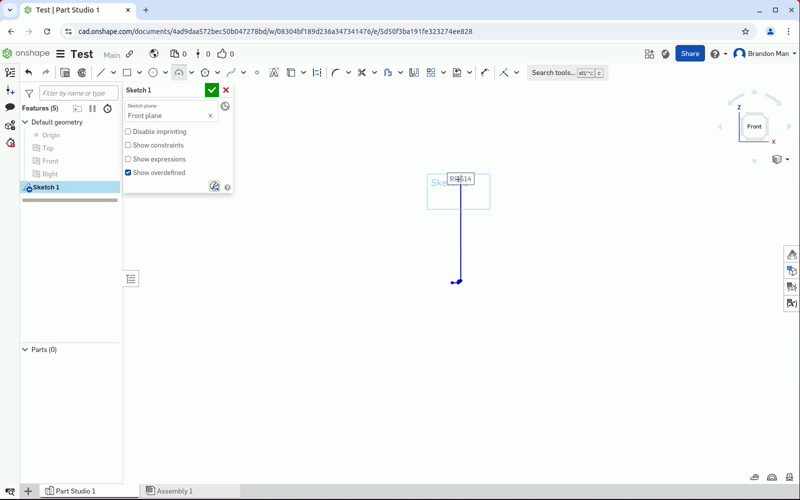
key(esc)
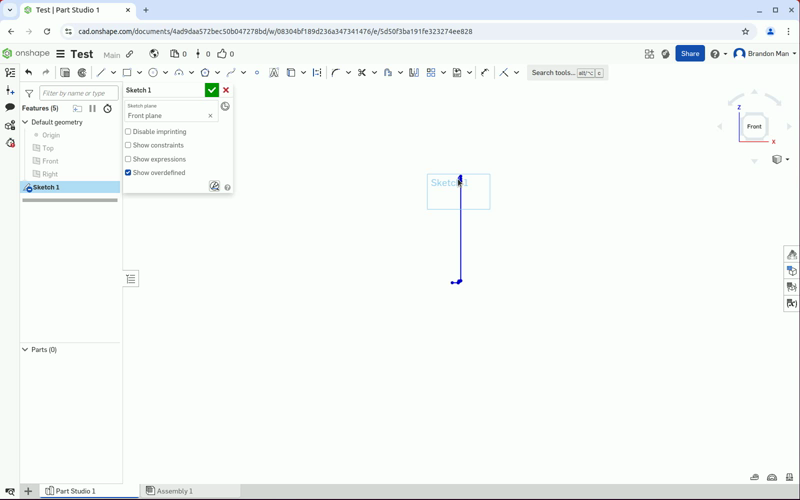
key(l)
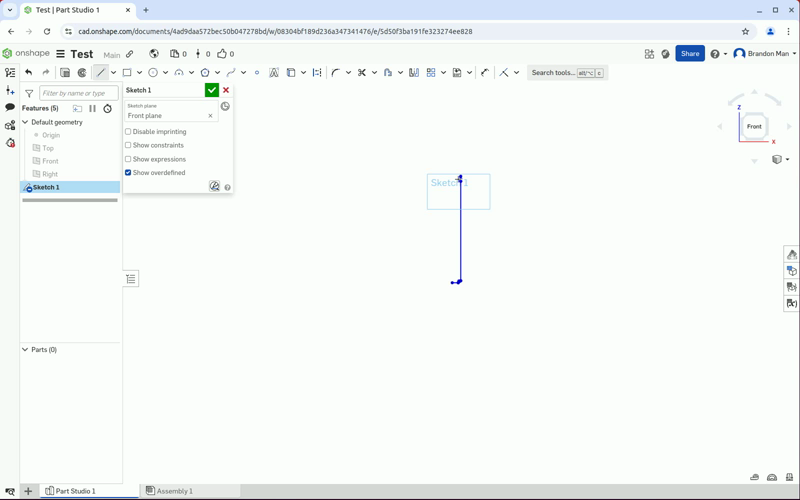
mouse_move(460, 176)
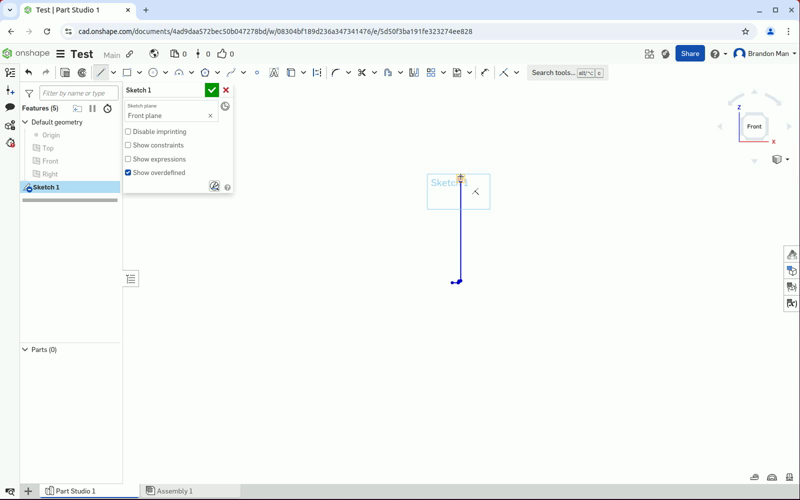
scroll(6)
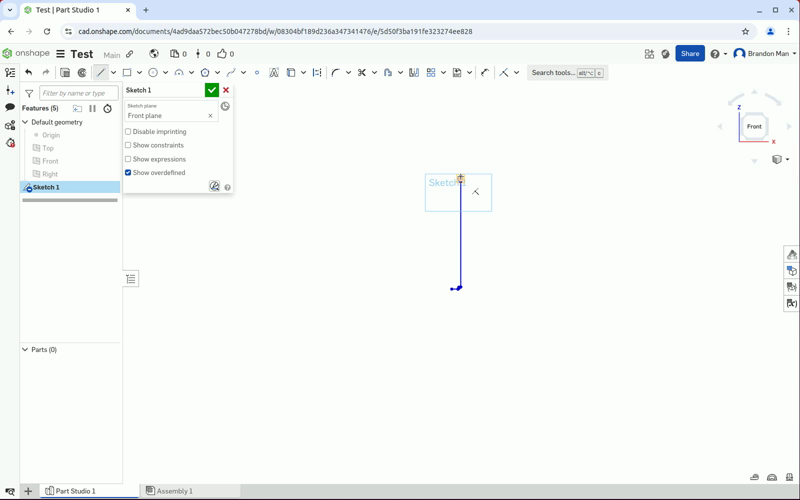
scroll(6)
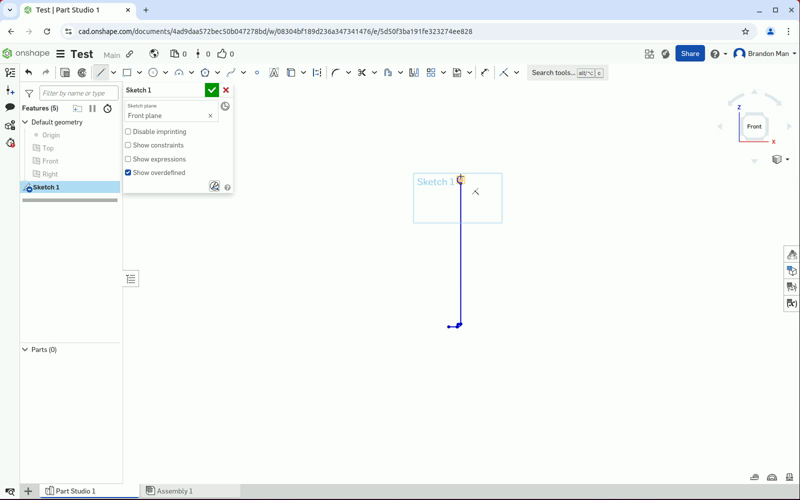
scroll(6)
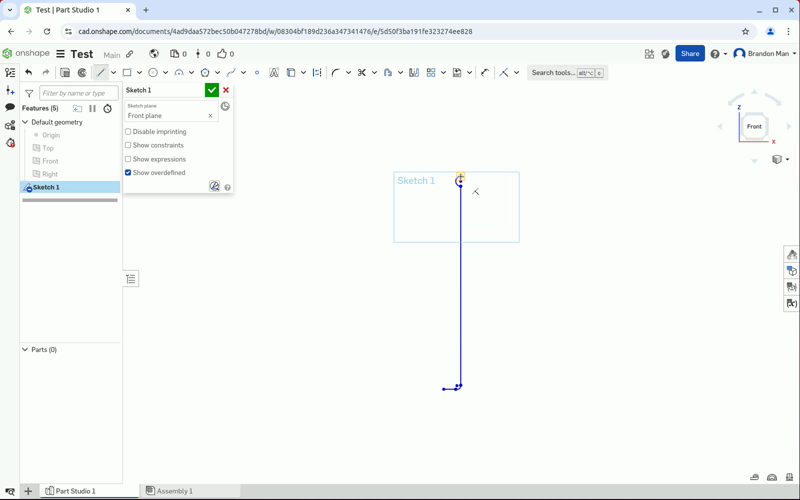
scroll(6)
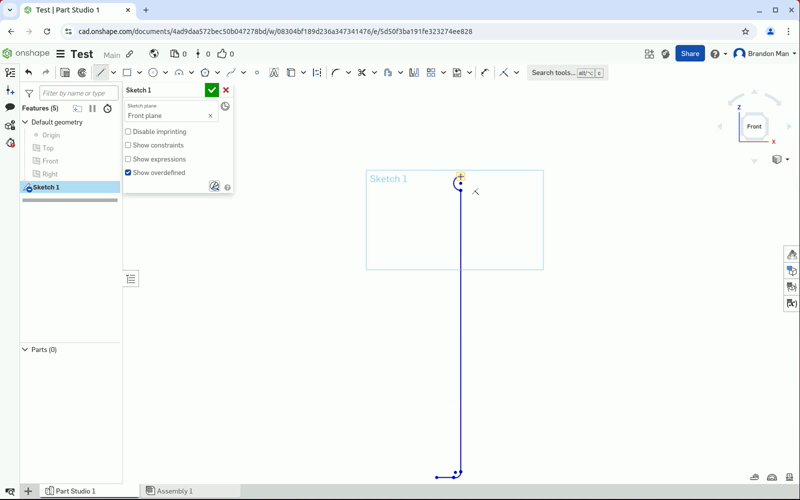
scroll(6)
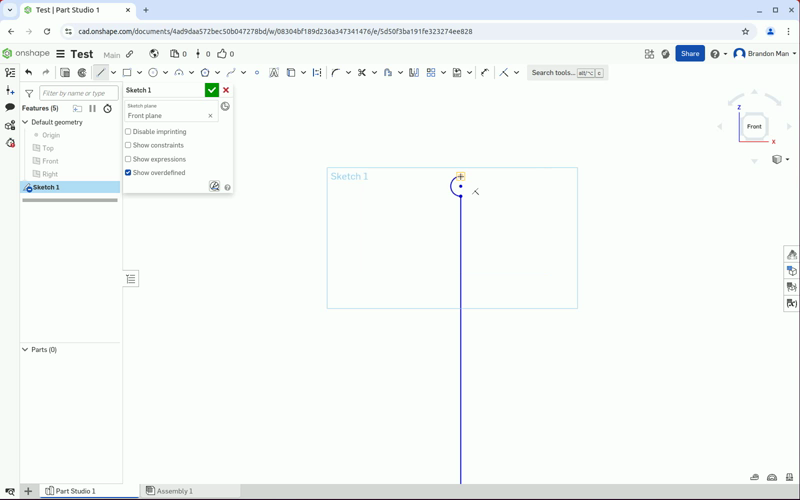
scroll(6)
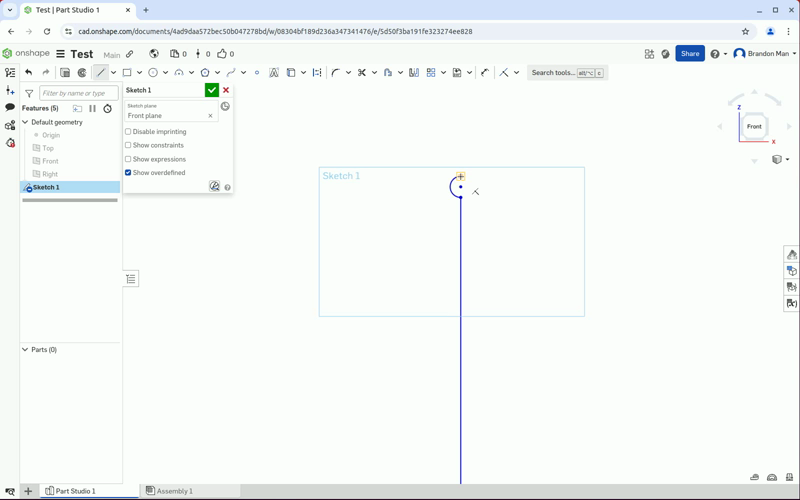
scroll(6)
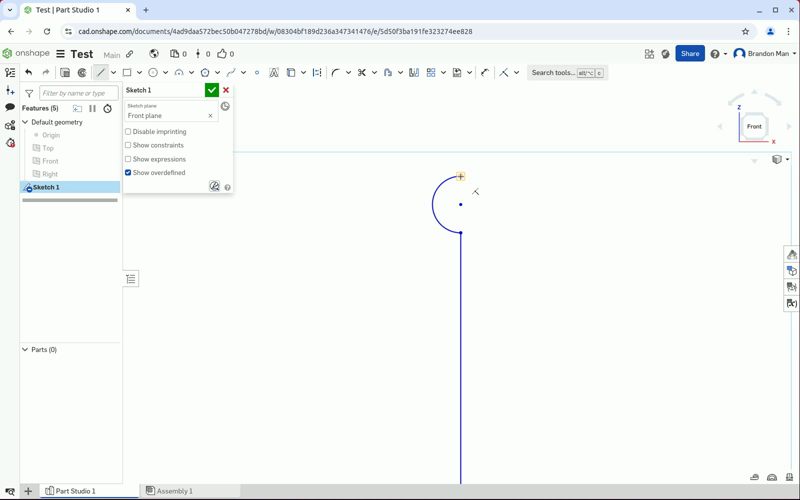
click(460, 176)
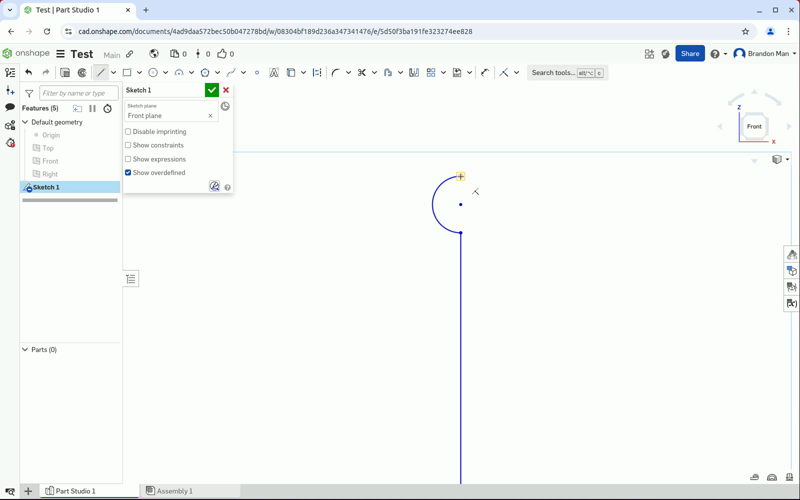
scroll(-6)
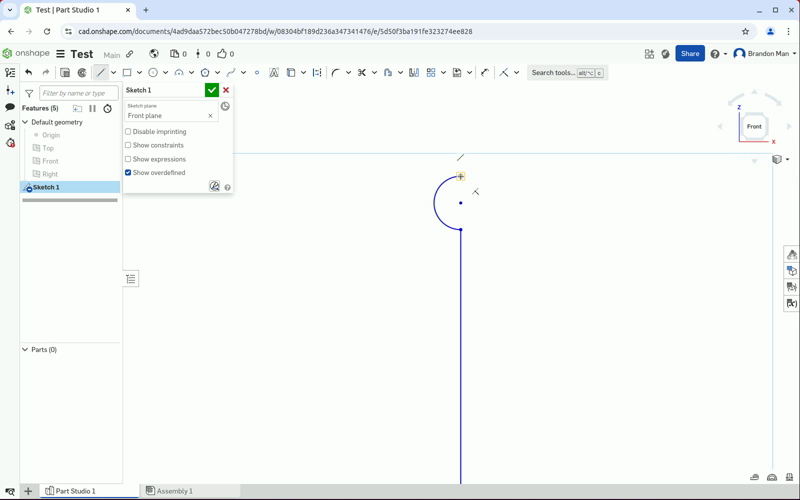
scroll(-6)
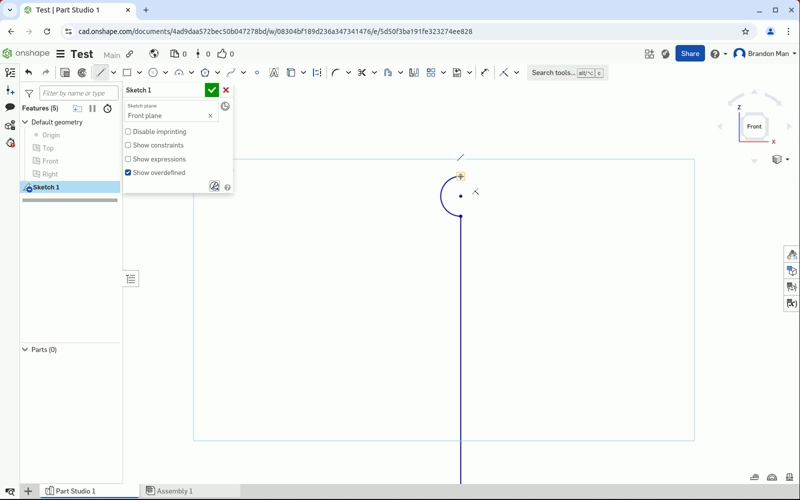
scroll(-6)
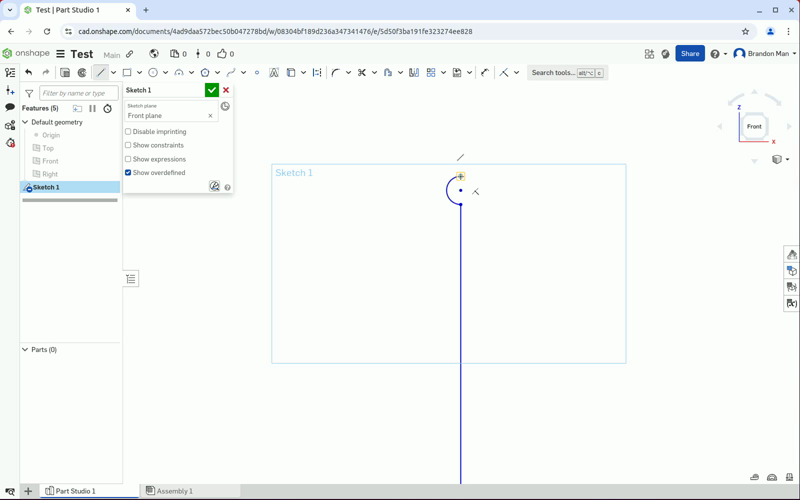
scroll(-6)
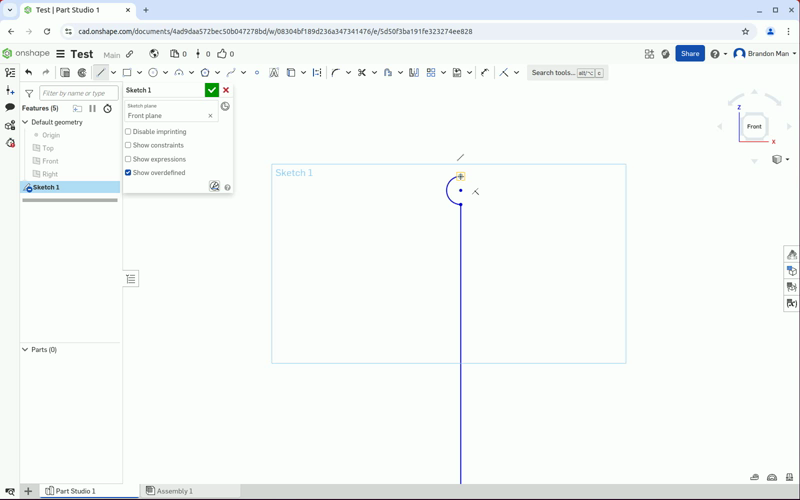
scroll(-6)
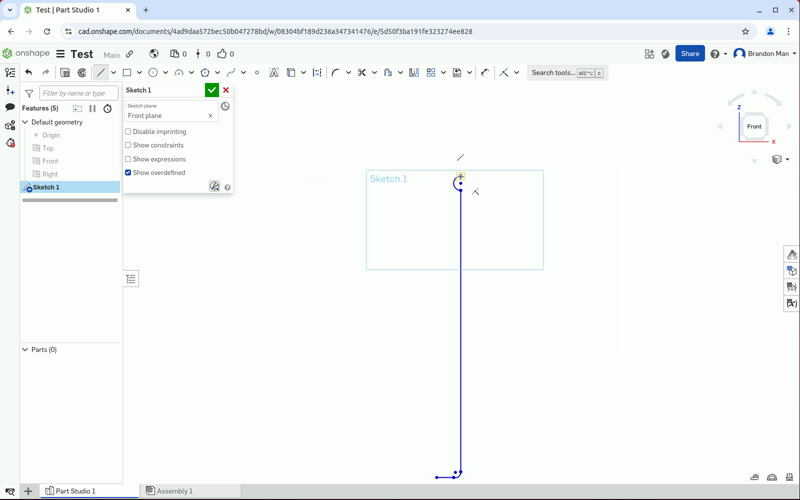
scroll(-6)
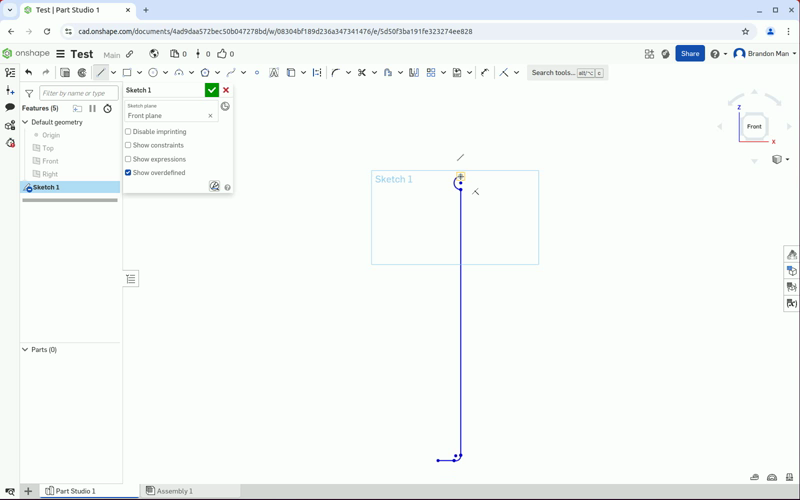
scroll(-6)
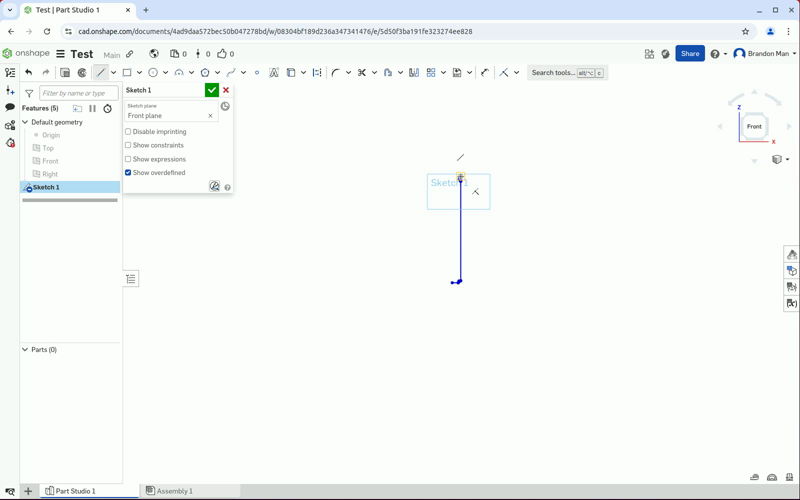
key_down(shift)
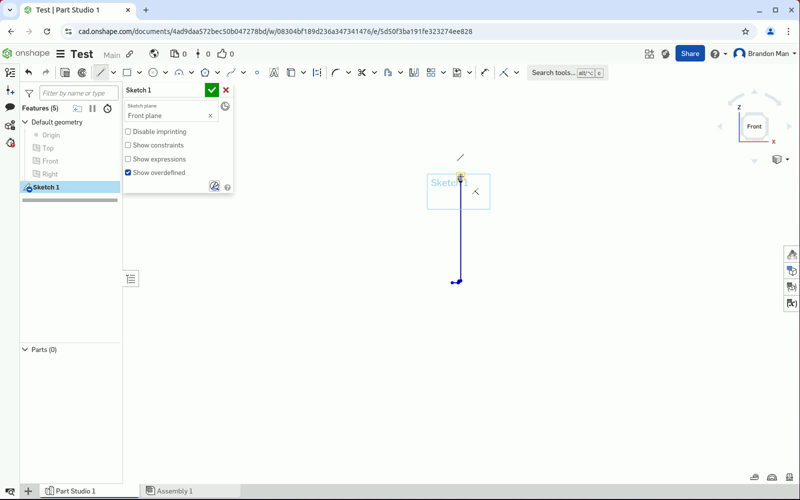
mouse_move(490, 176)
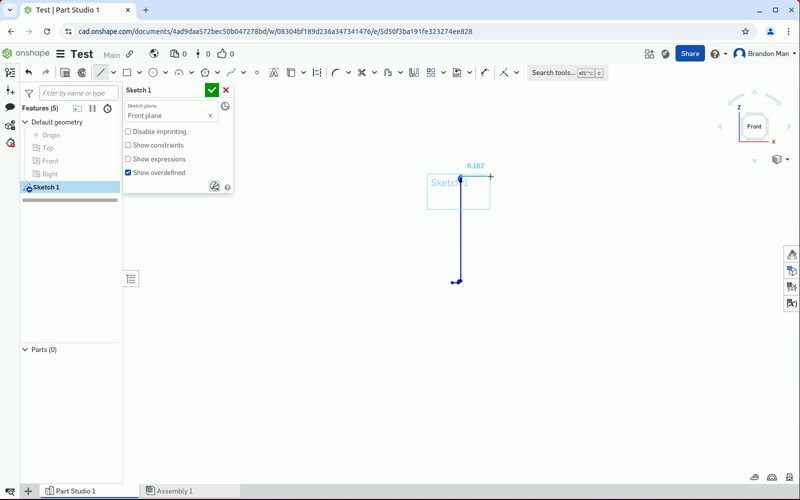
mouse_move(460, 170)
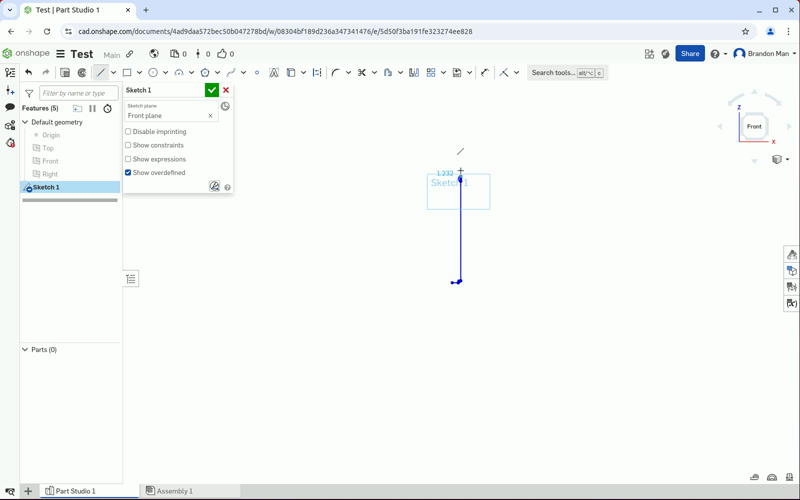
scroll(6)
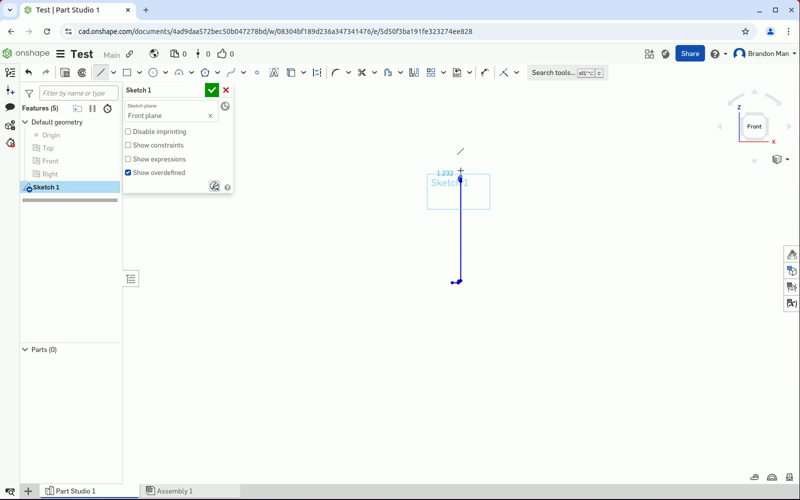
scroll(6)
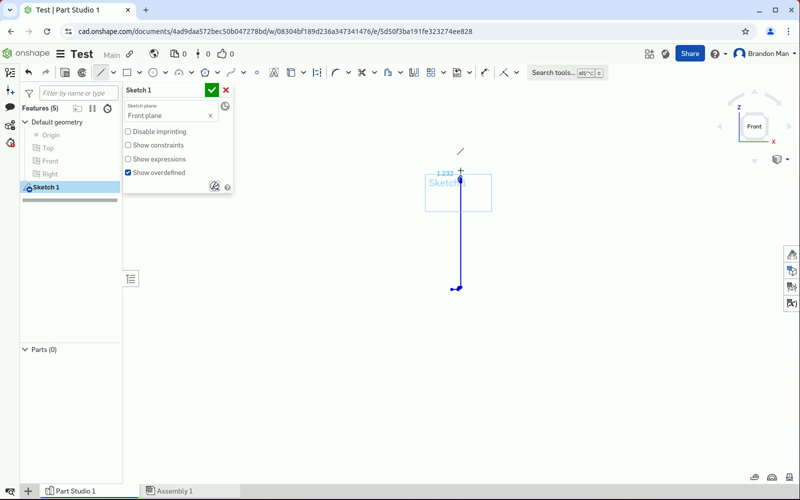
scroll(6)
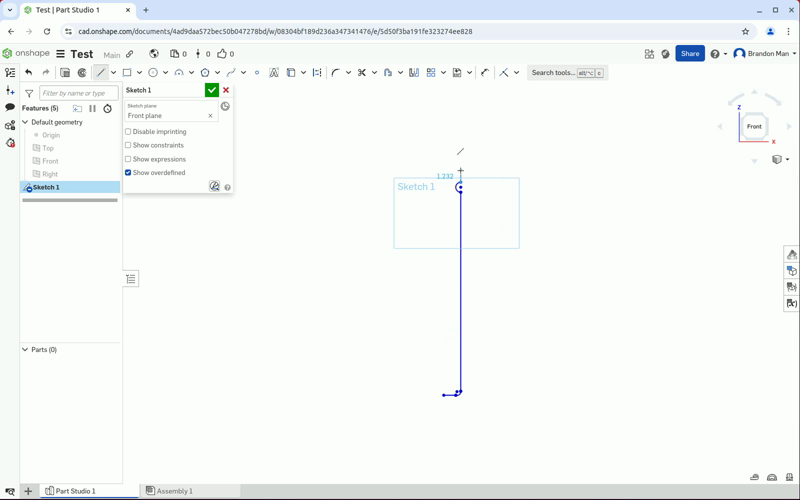
scroll(6)
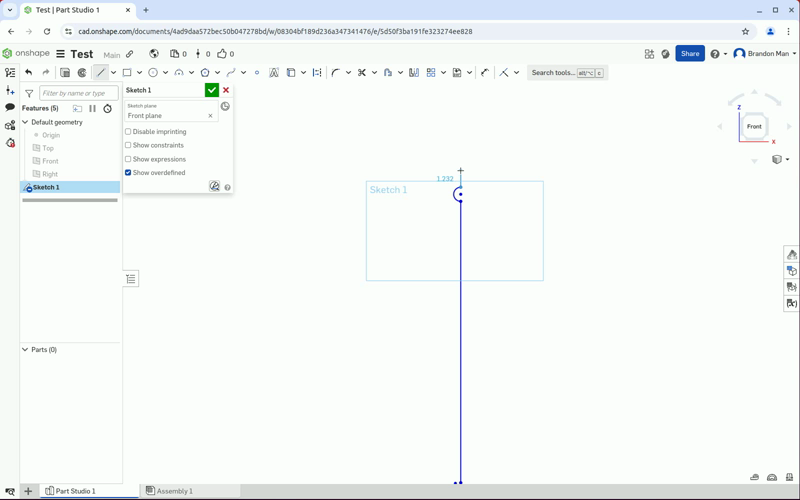
scroll(6)
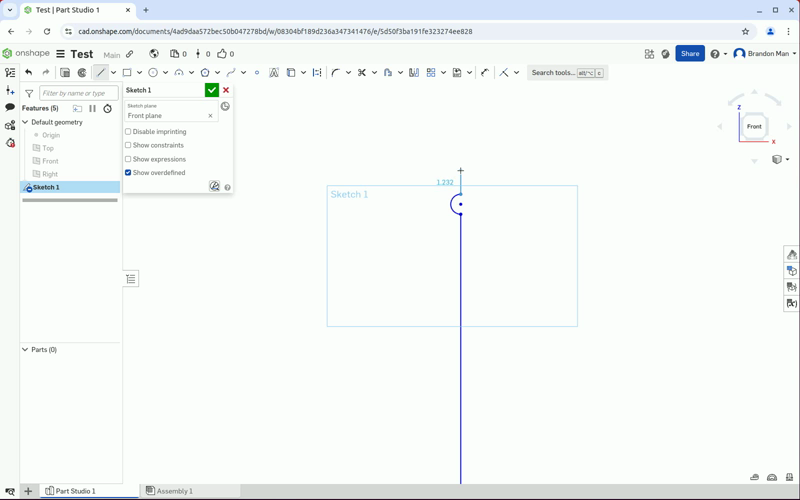
scroll(6)
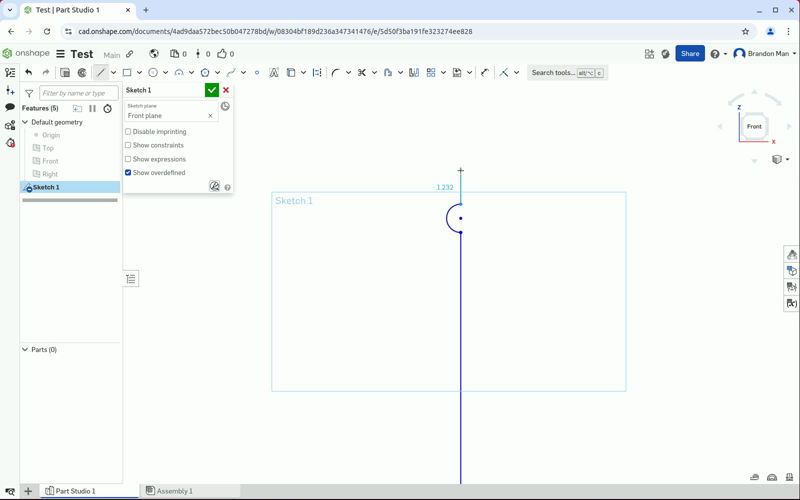
scroll(6)
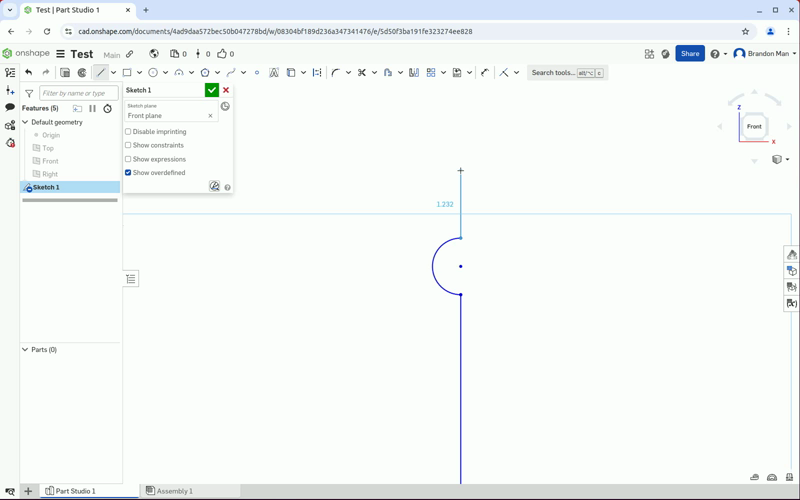
click(460, 170)
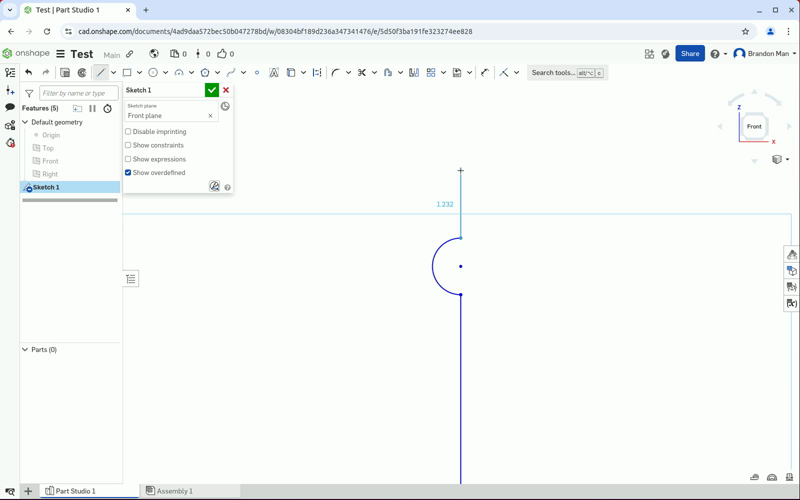
scroll(-6)
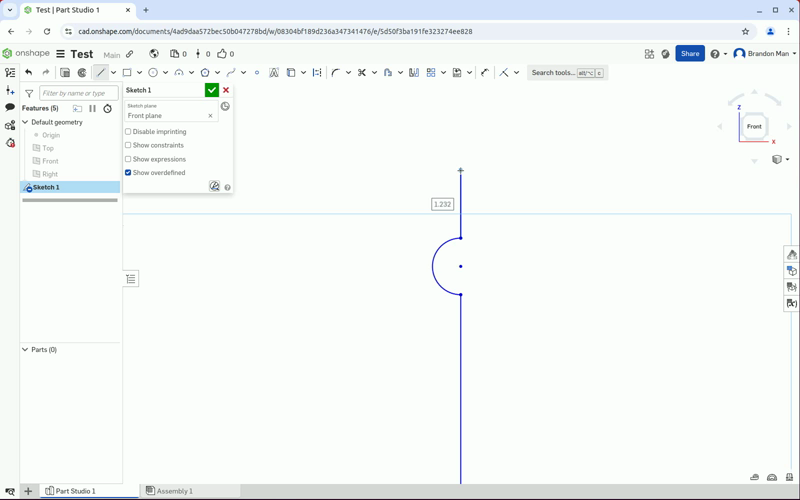
scroll(-6)
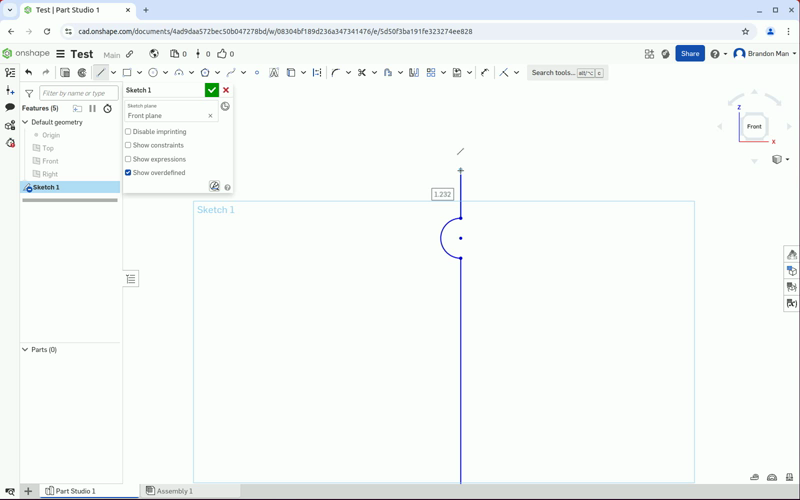
scroll(-6)
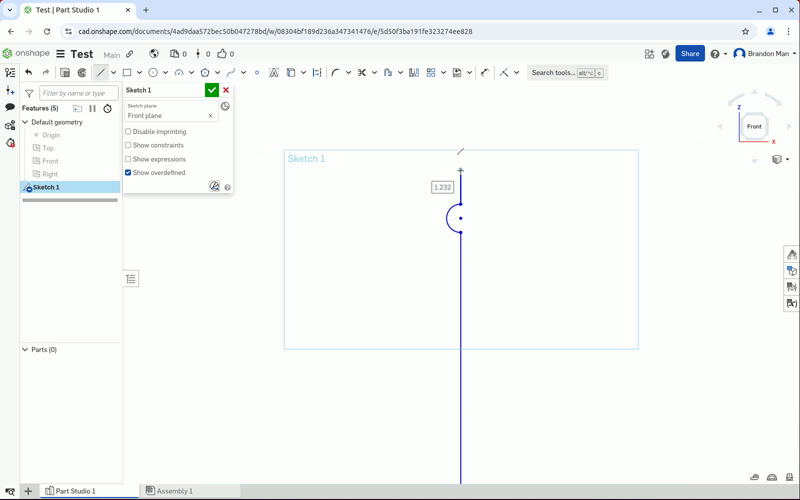
scroll(-6)
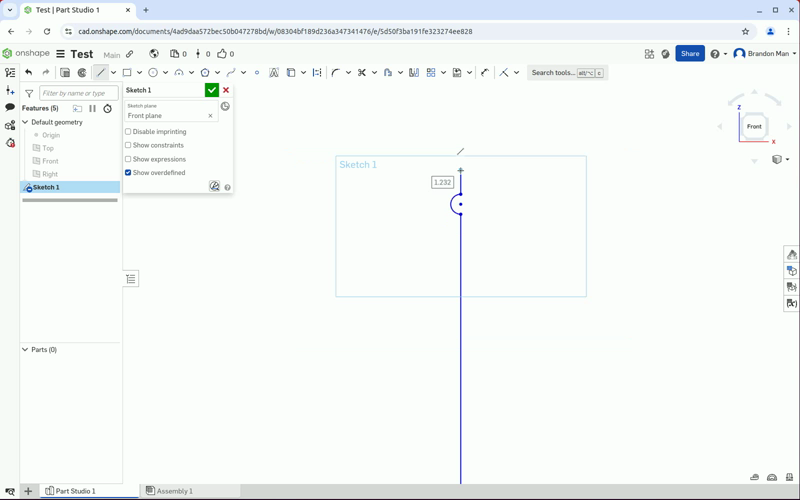
scroll(-6)
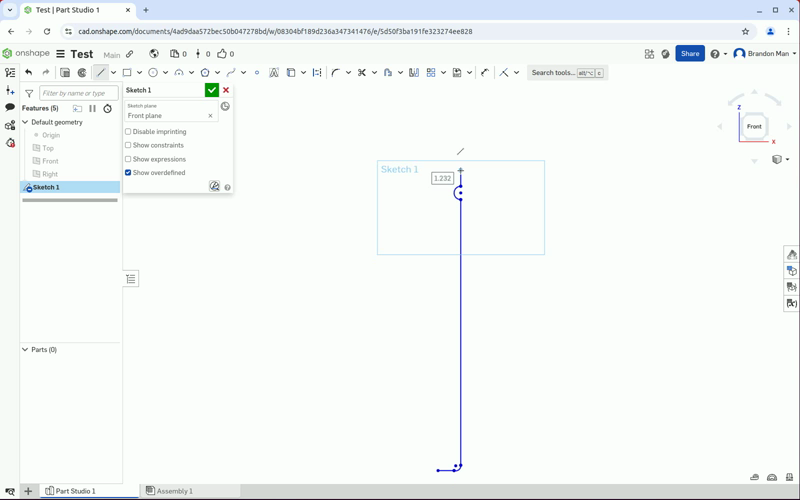
scroll(-6)
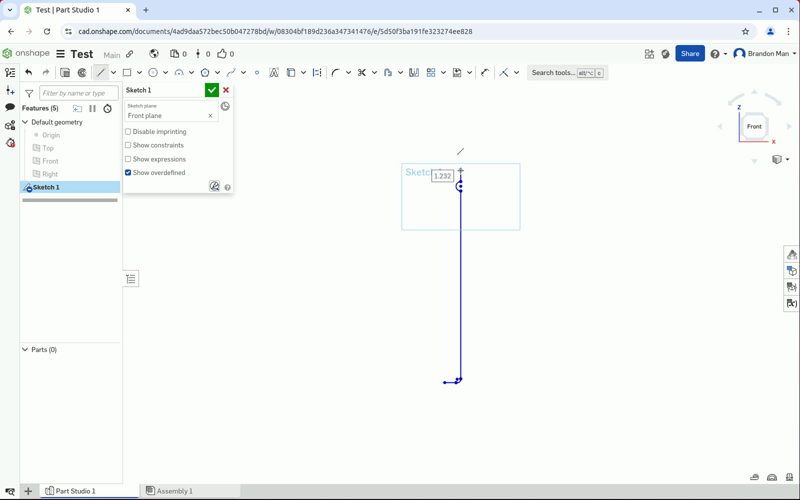
scroll(-6)
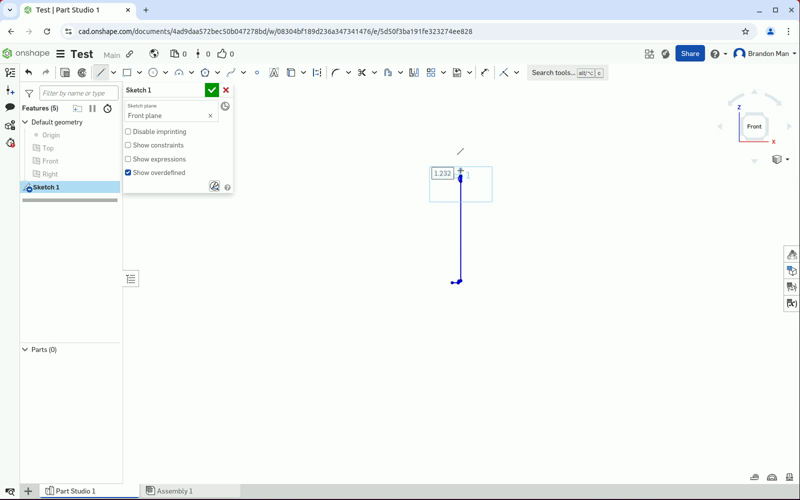
key_up(shift)
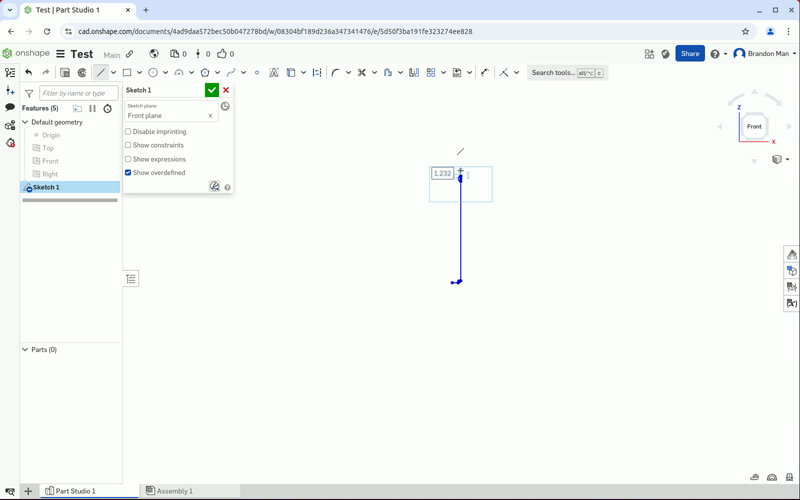
key(esc)
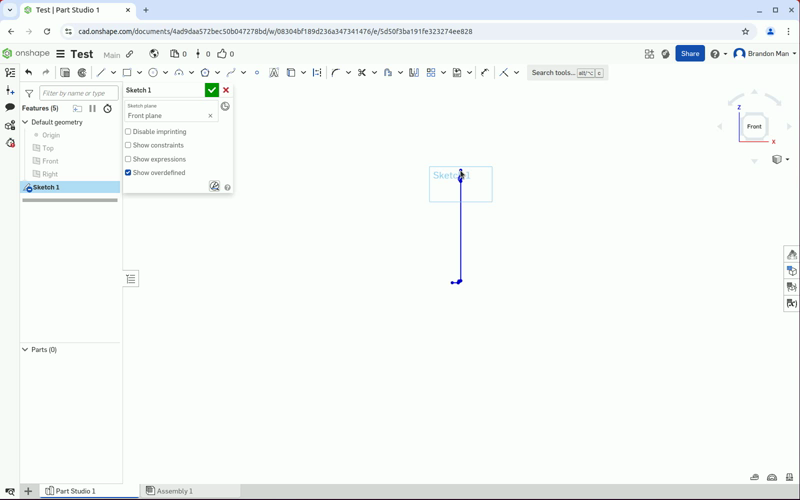
key(a)
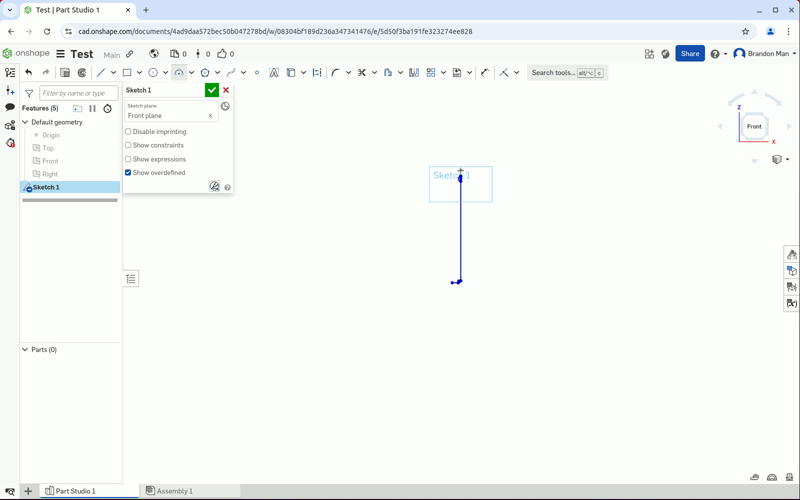
mouse_move(460, 170)
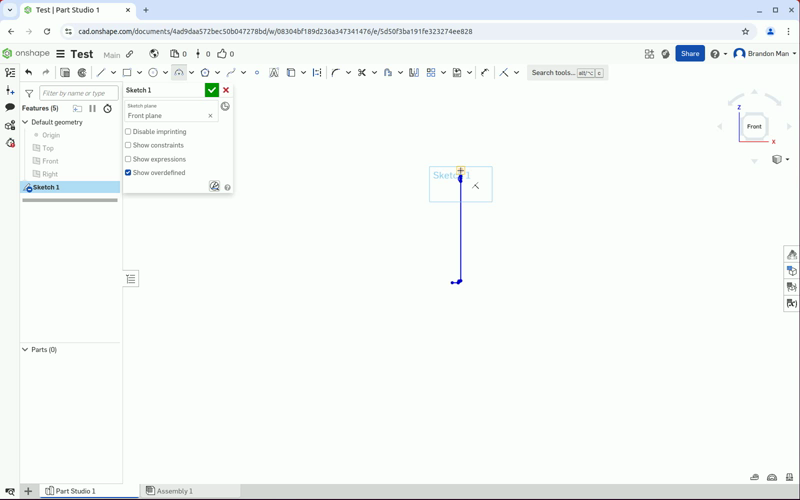
click(460, 170)
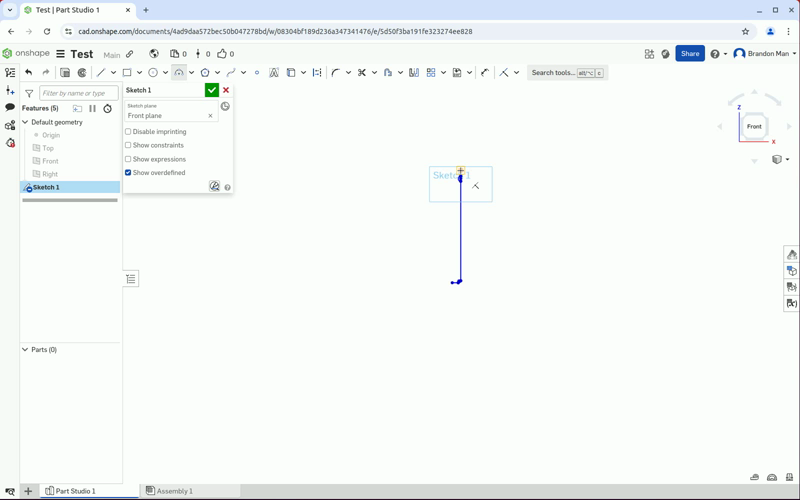
key_down(shift)
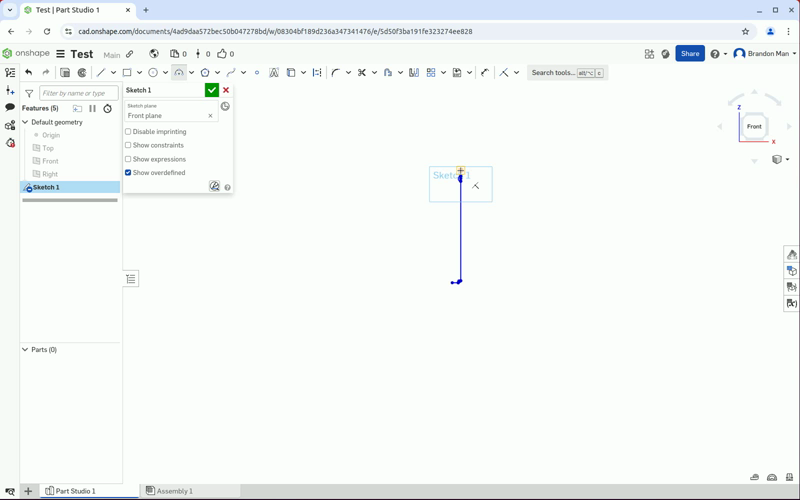
mouse_move(452, 178)
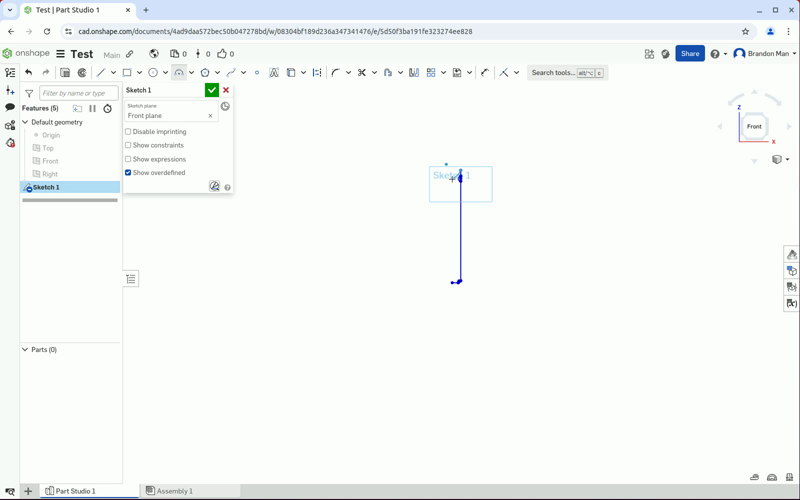
click(452, 178)
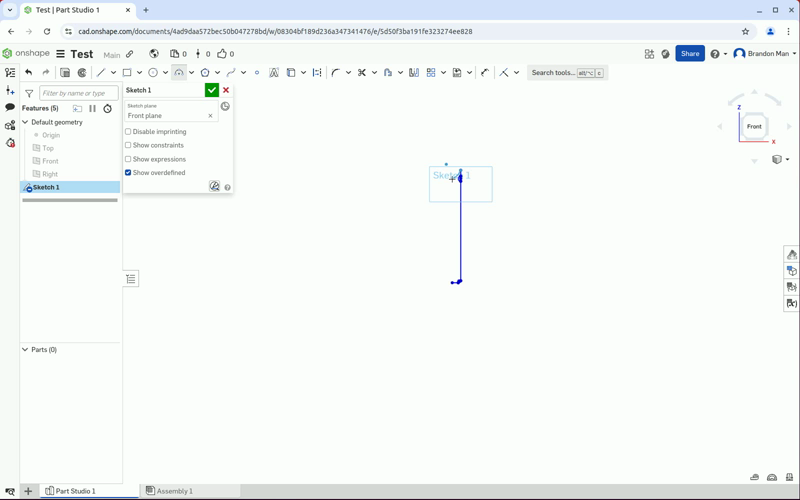
mouse_move(455, 172)
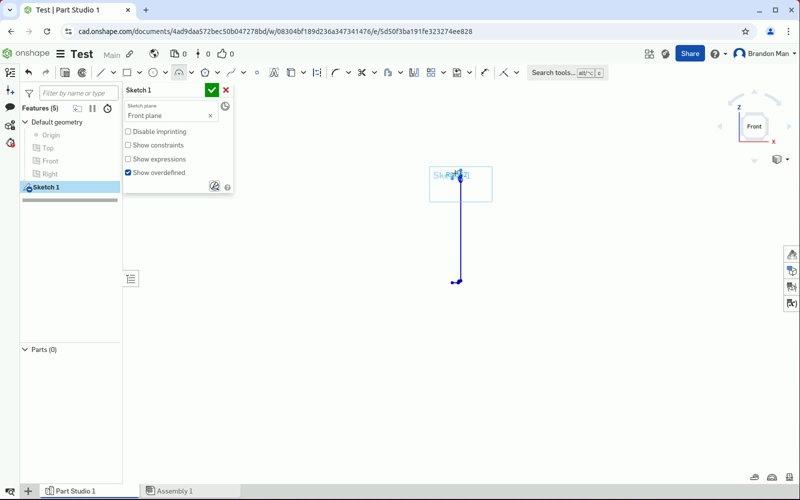
click(455, 172)
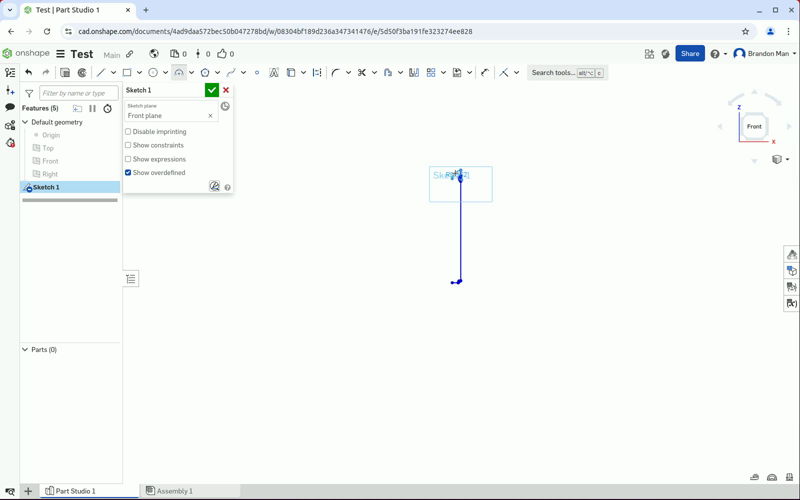
key_up(shift)
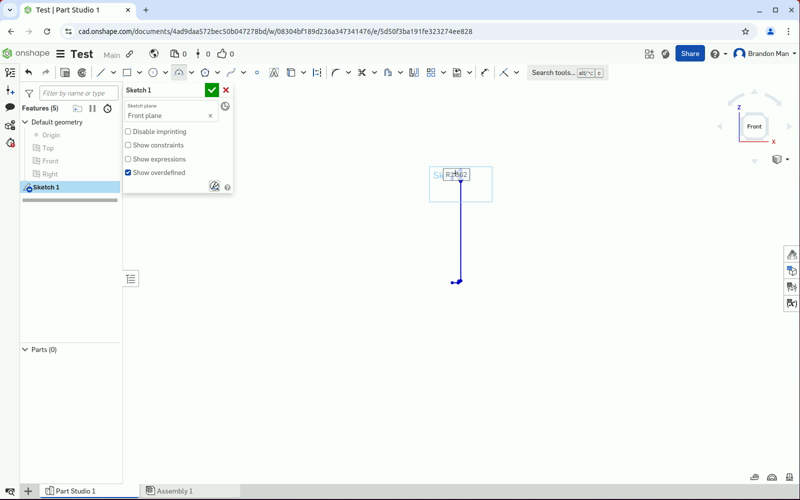
key(esc)
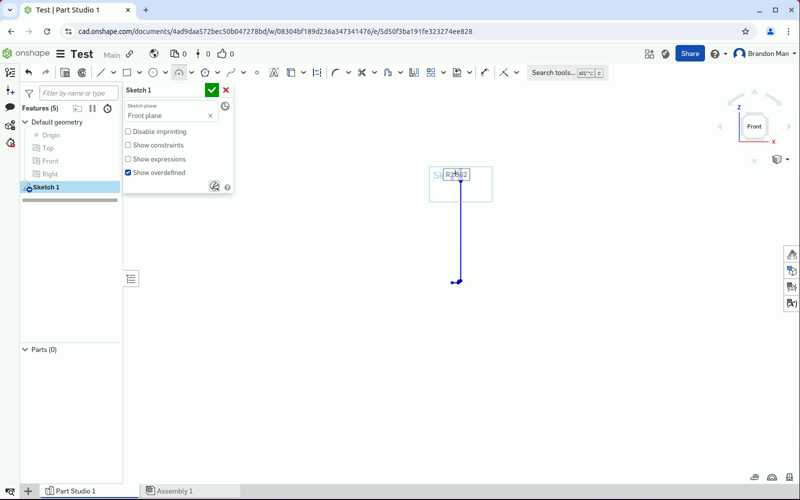
key(l)
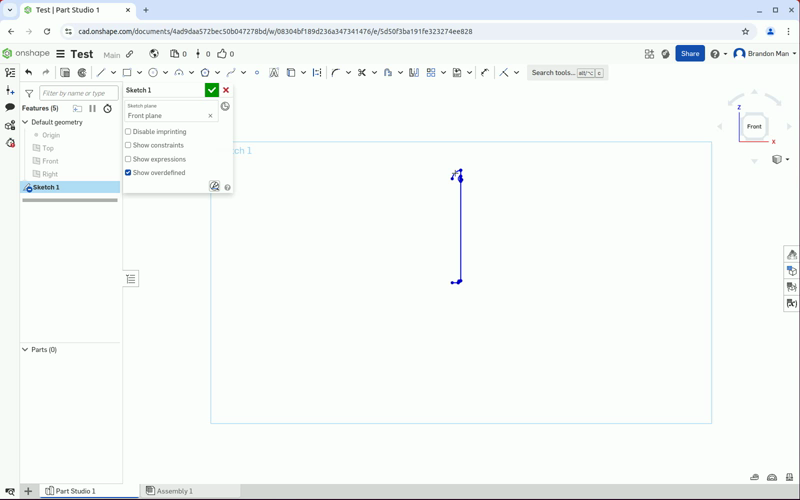
mouse_move(452, 178)
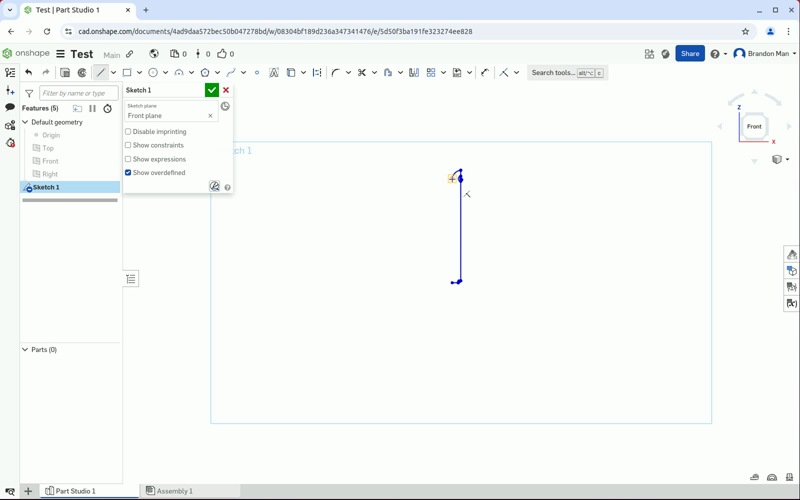
click(452, 178)
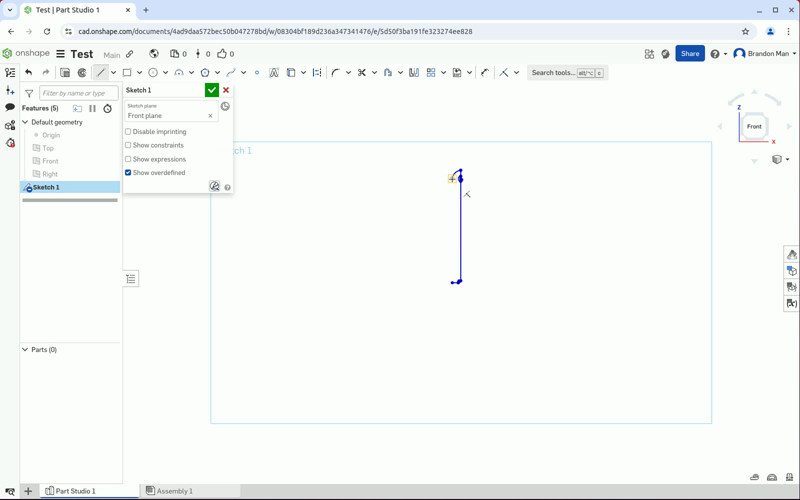
key_down(shift)
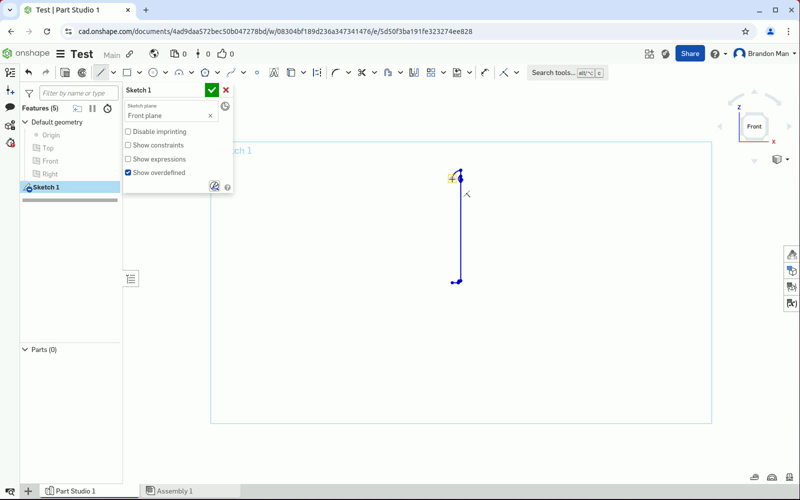
mouse_move(452, 282)
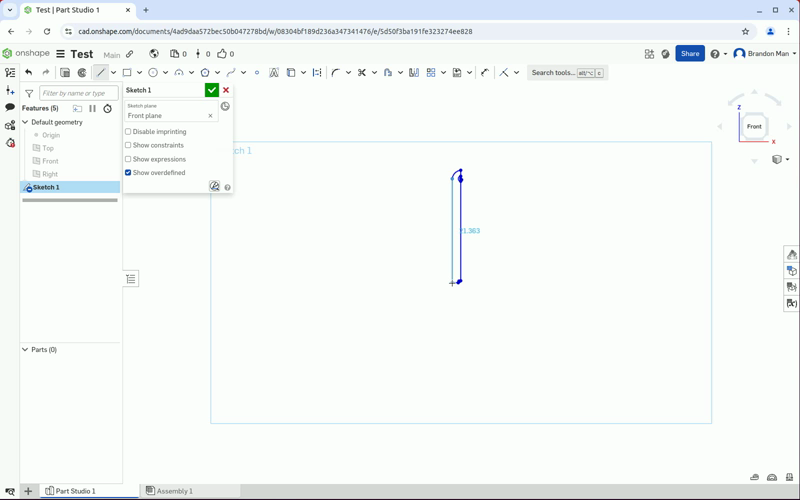
key_up(shift)
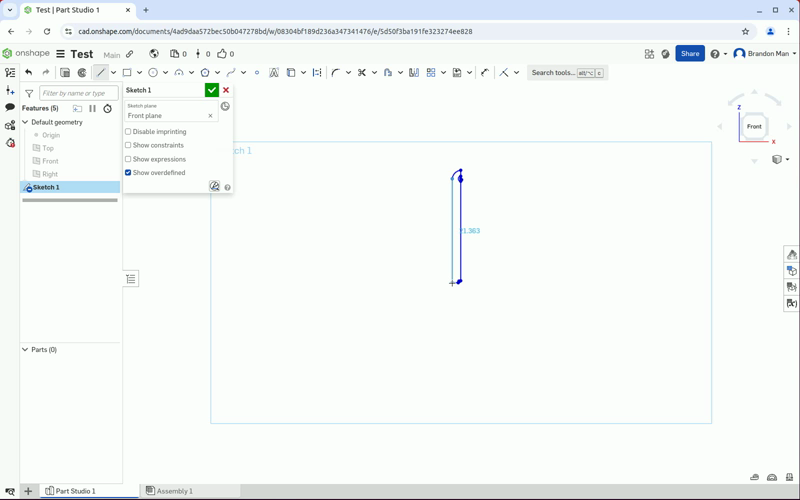
click(452, 282)
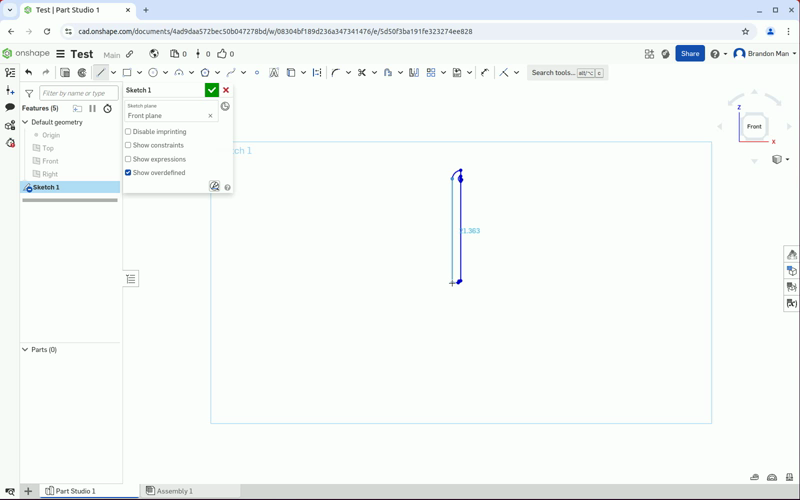
key(esc)
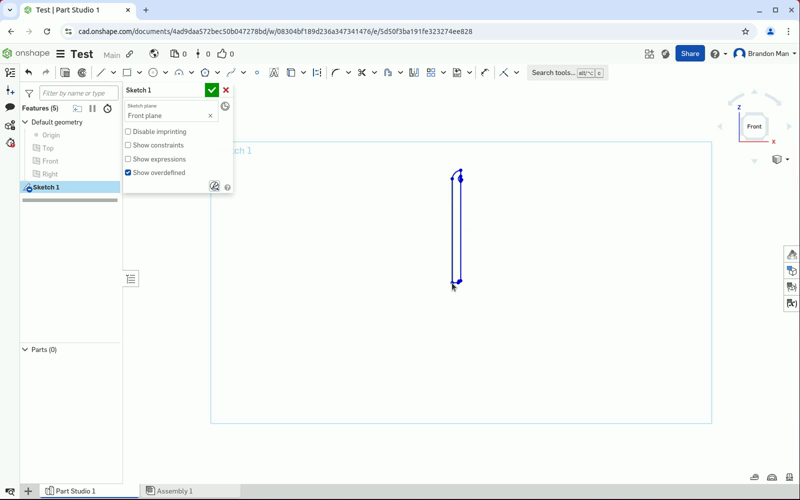
mouse_move(458, 202)
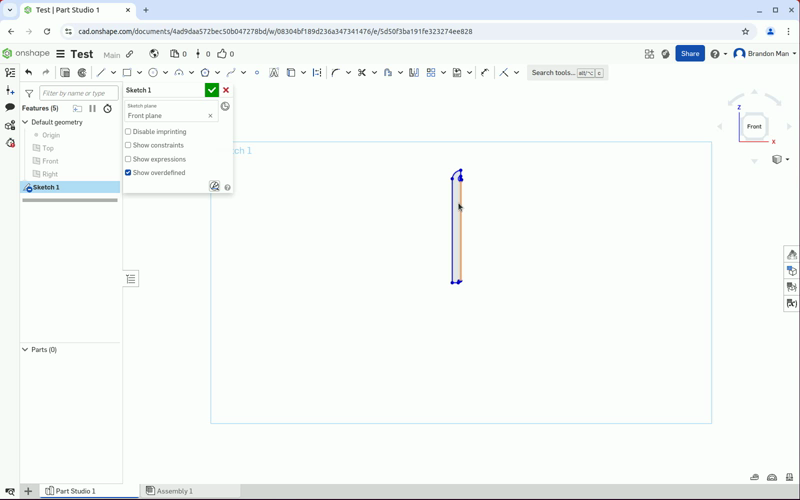
scroll(6)
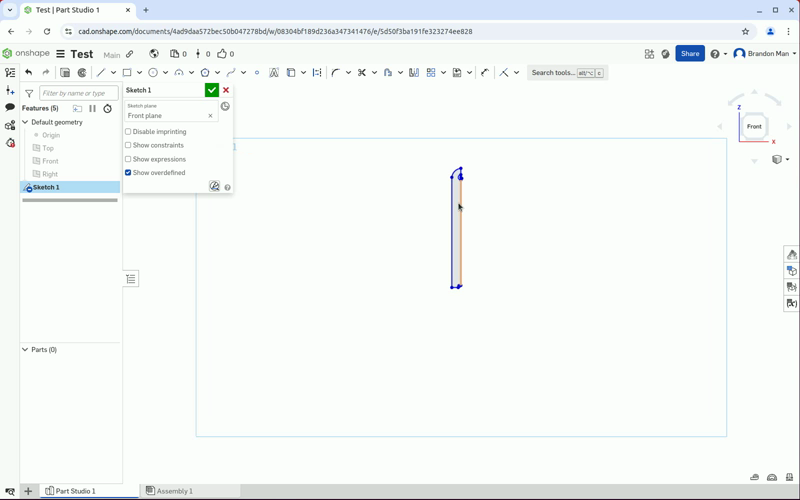
scroll(6)
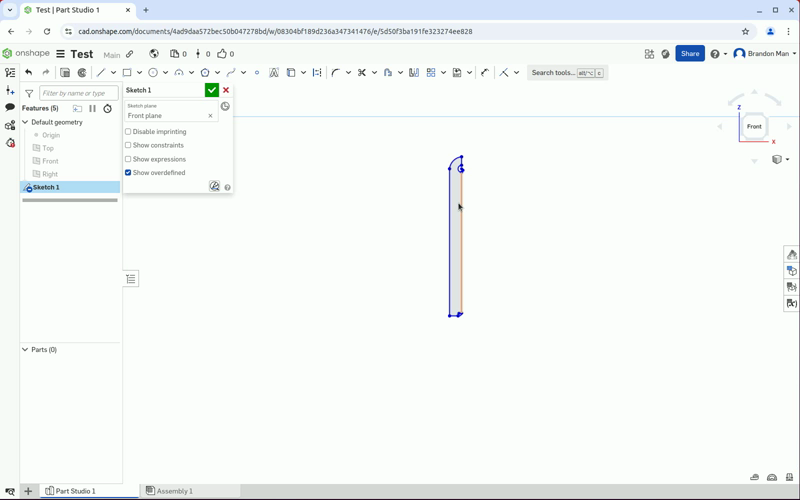
scroll(6)
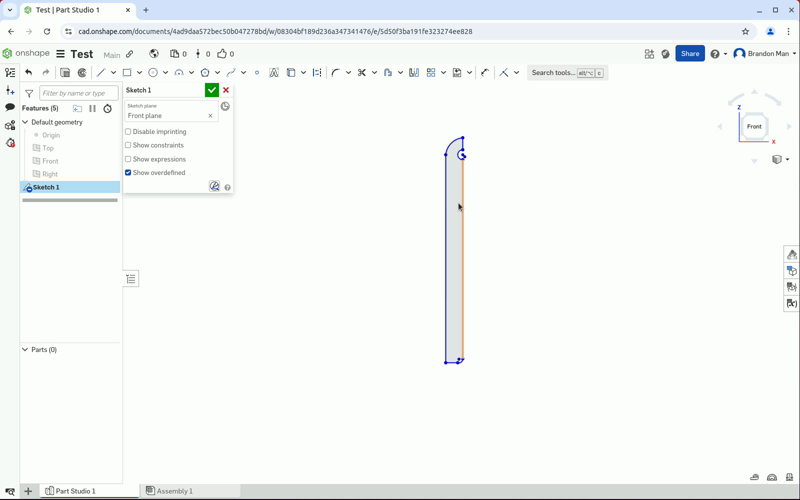
scroll(6)
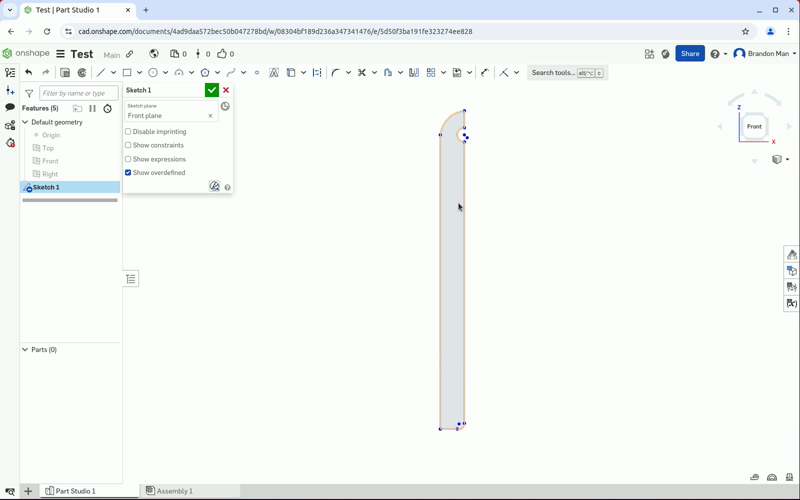
scroll(6)
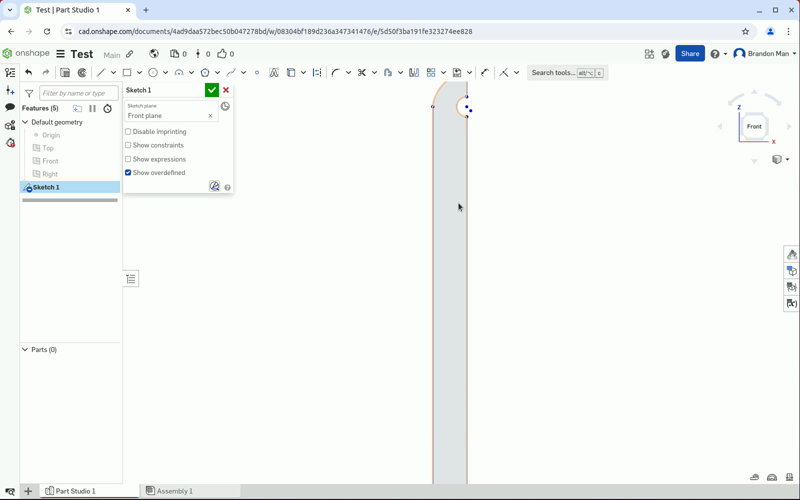
scroll(6)
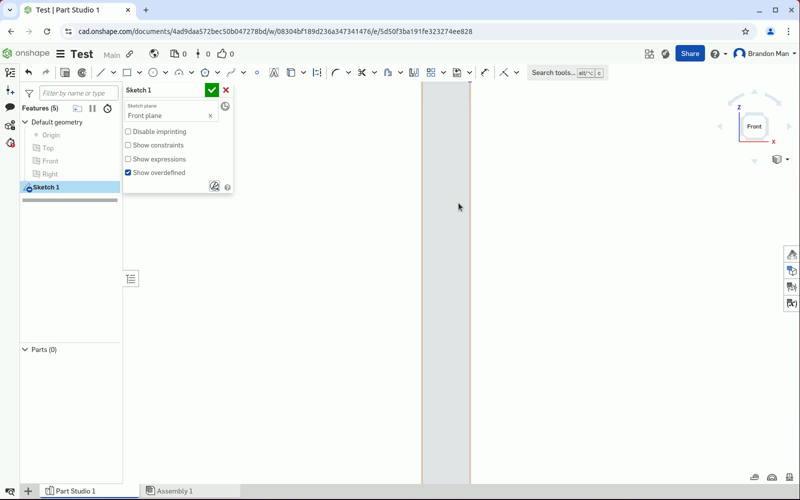
scroll(6)
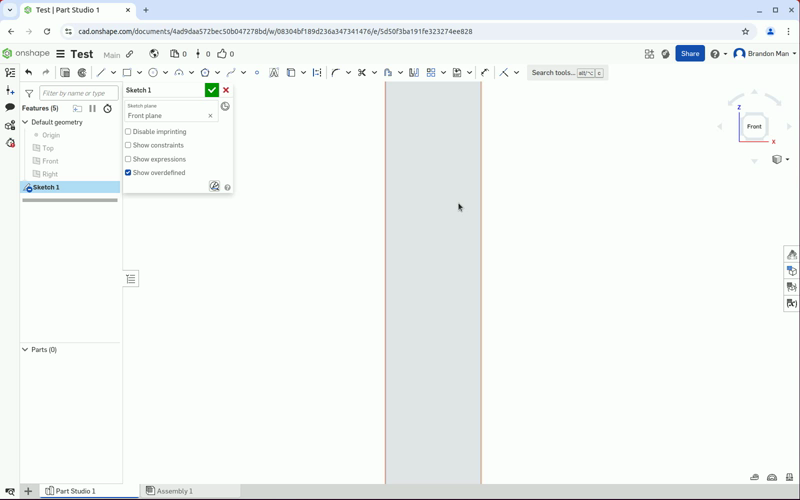
click(458, 202)
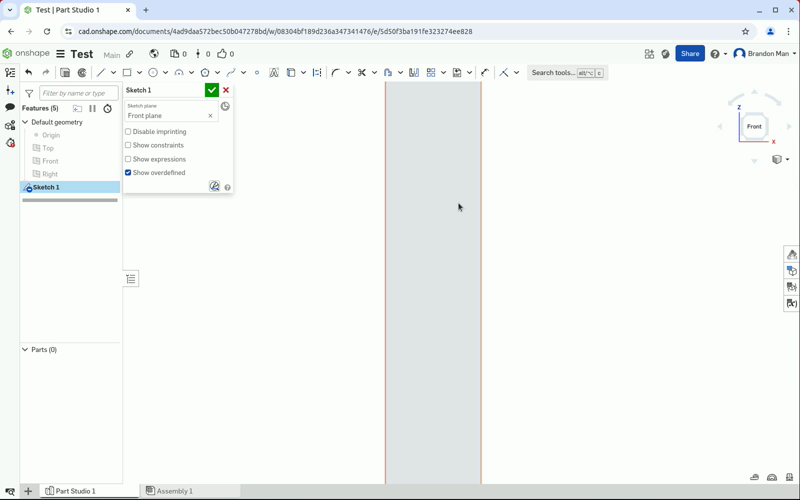
scroll(-6)
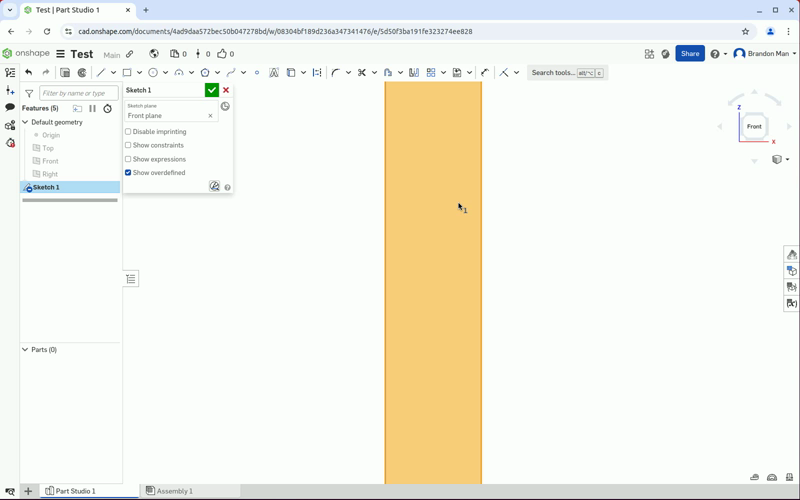
scroll(-6)
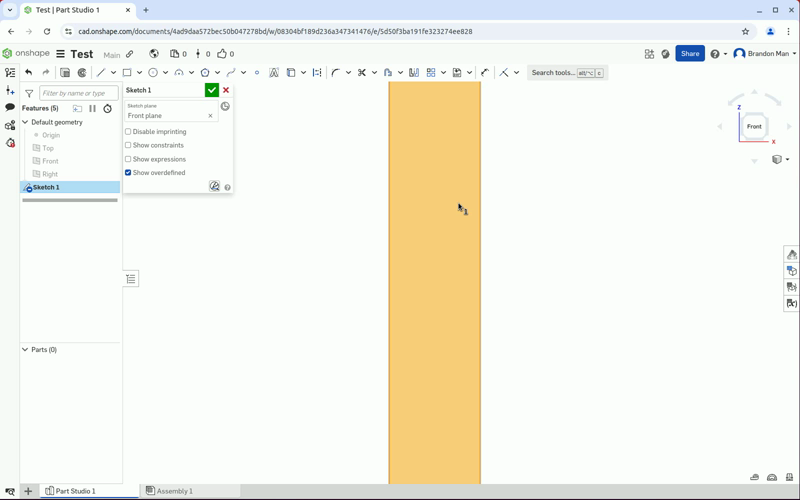
scroll(-6)
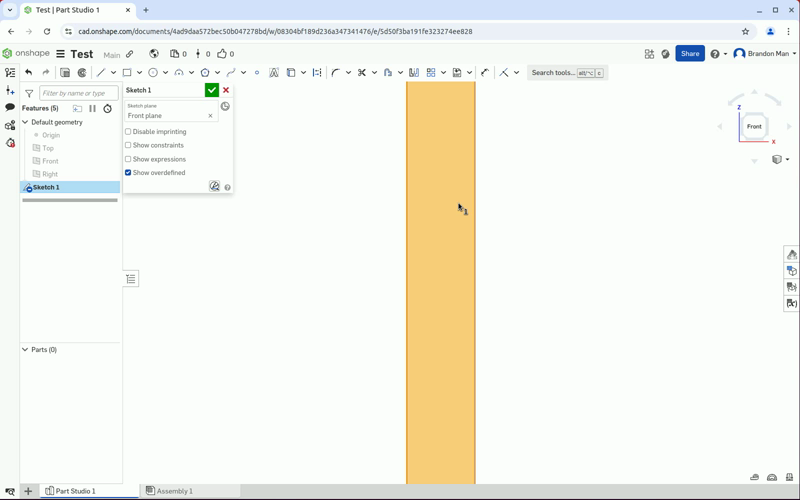
scroll(-6)
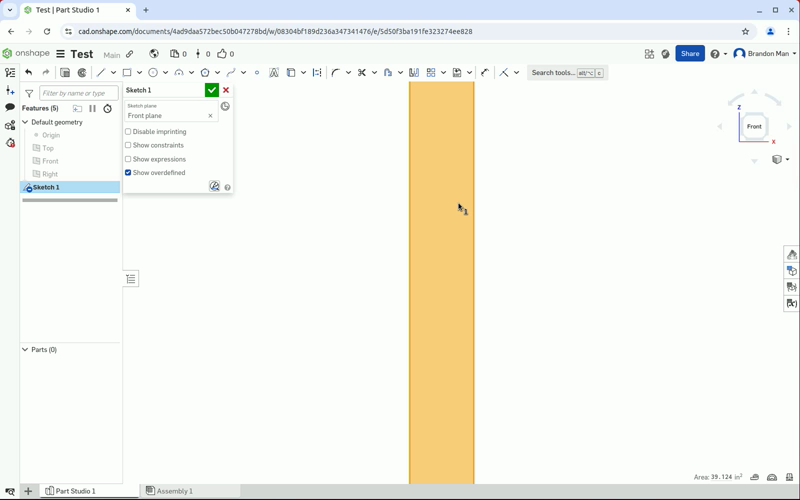
scroll(-6)
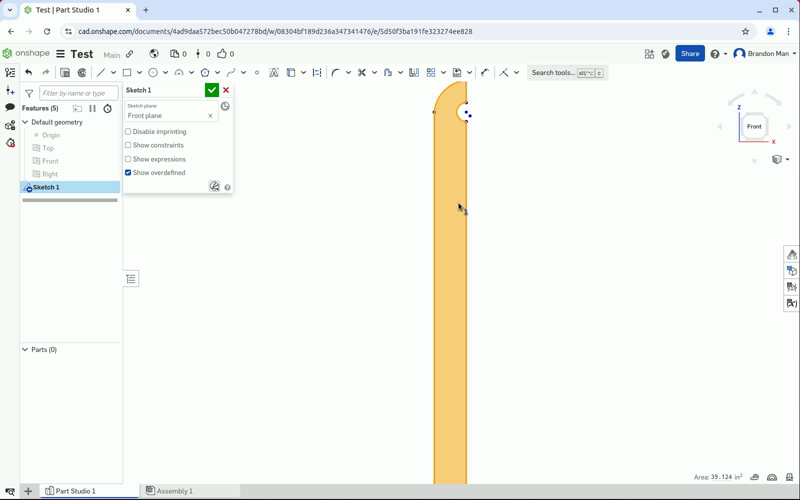
scroll(-6)
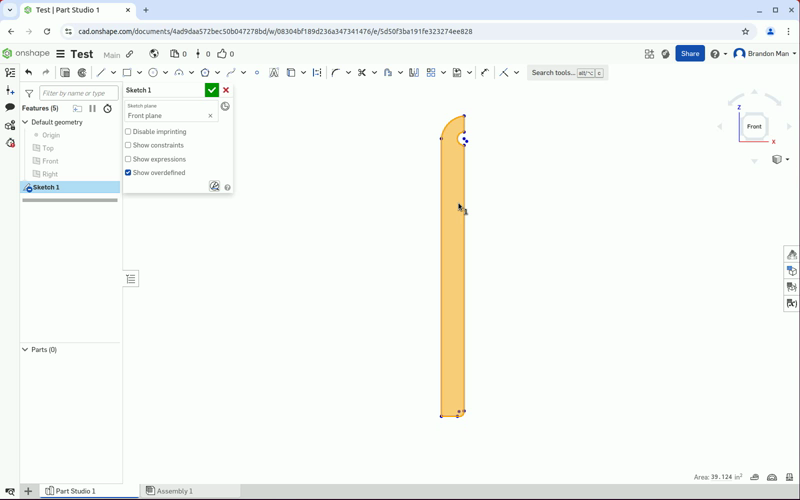
scroll(-6)
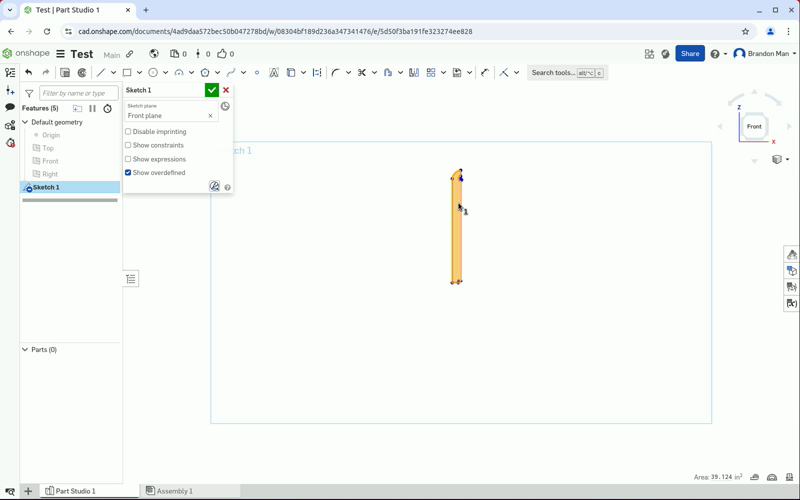
mouse_move(73, 352)
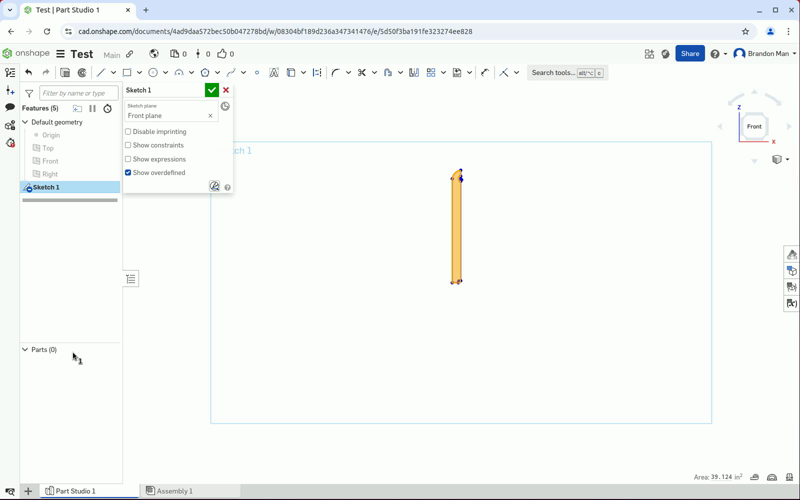
key(shift+y)
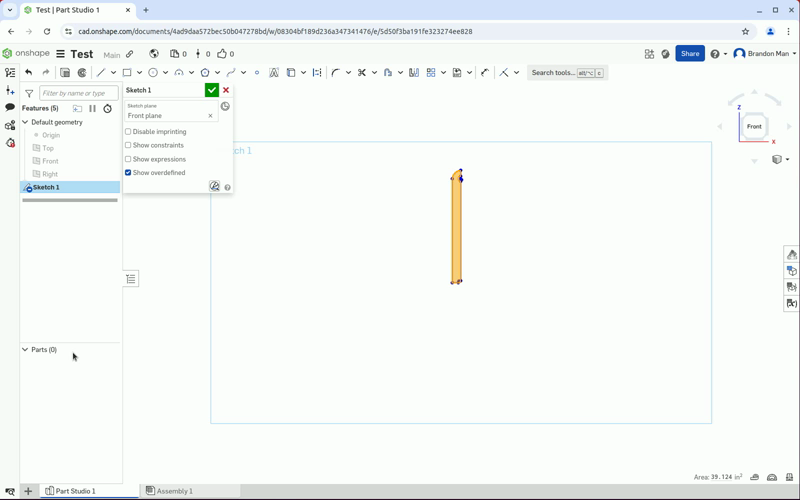
key(shift+e)
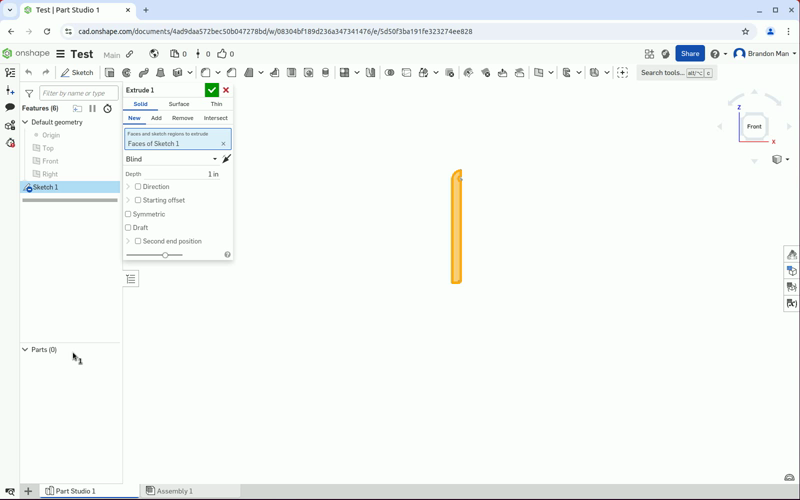
mouse_move(143, 106)
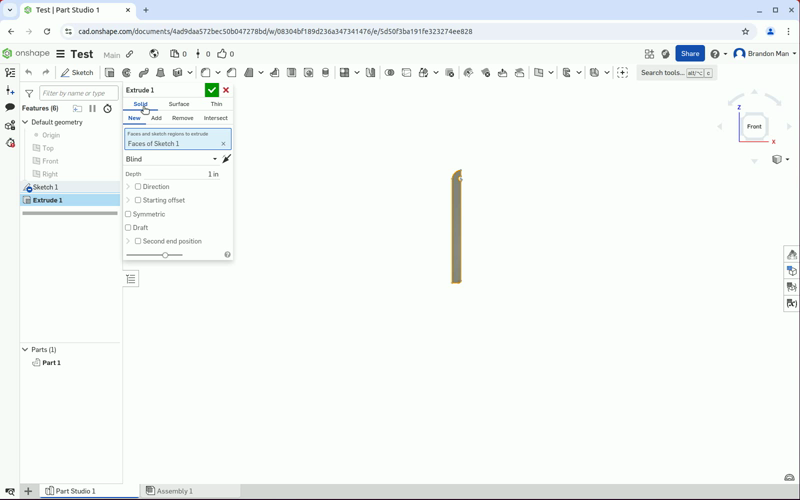
click(143, 106)
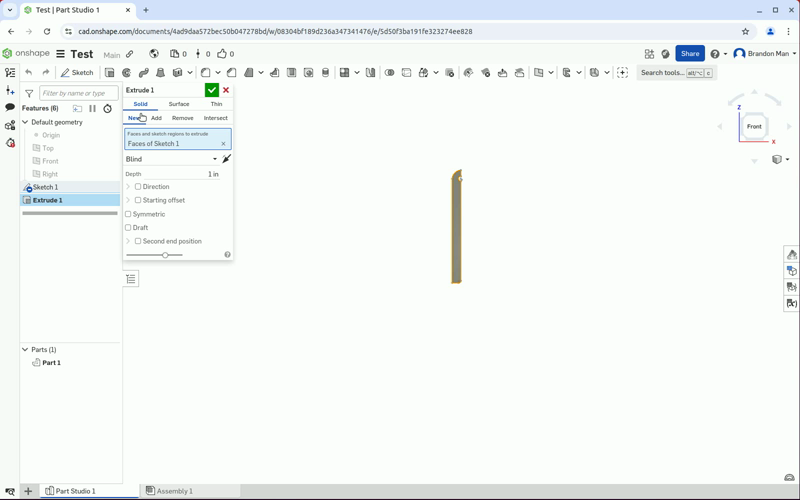
mouse_move(137, 120)
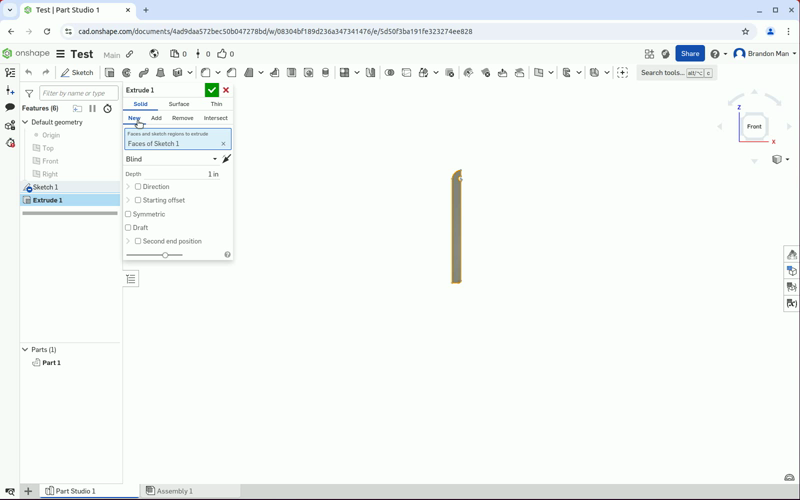
click(137, 120)
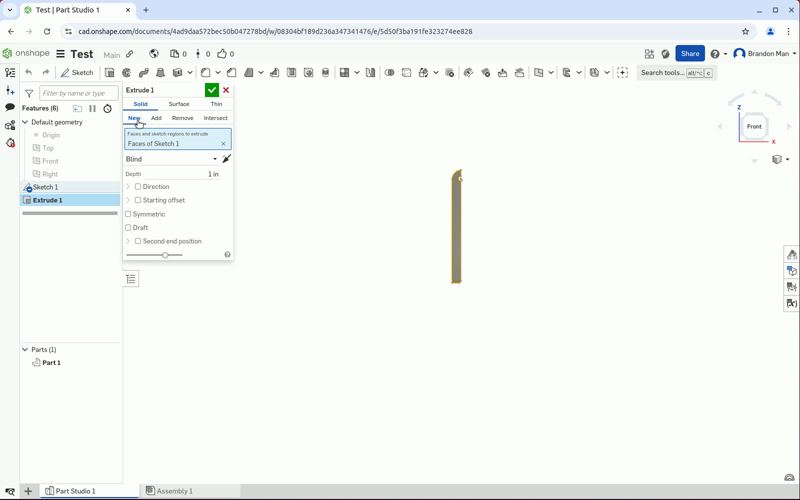
key(tab, 4)
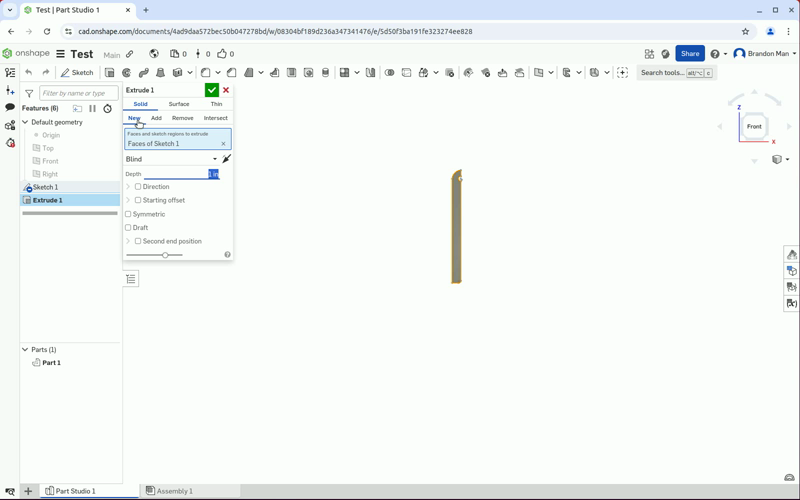
text(0.722)
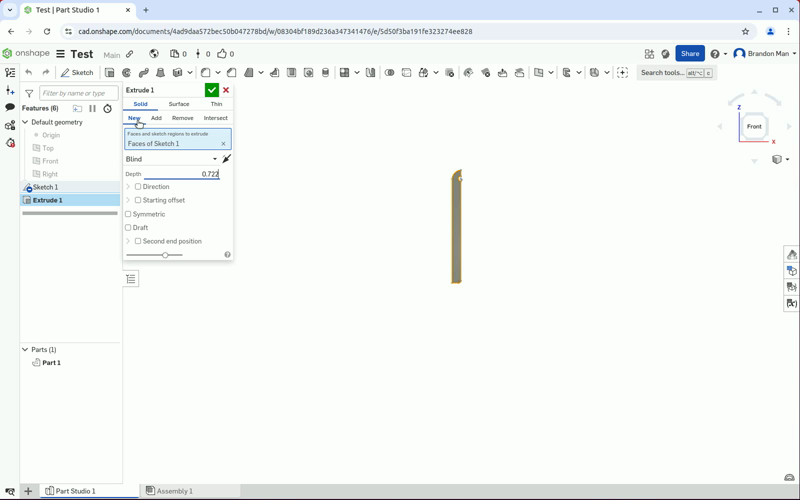
key(enter)
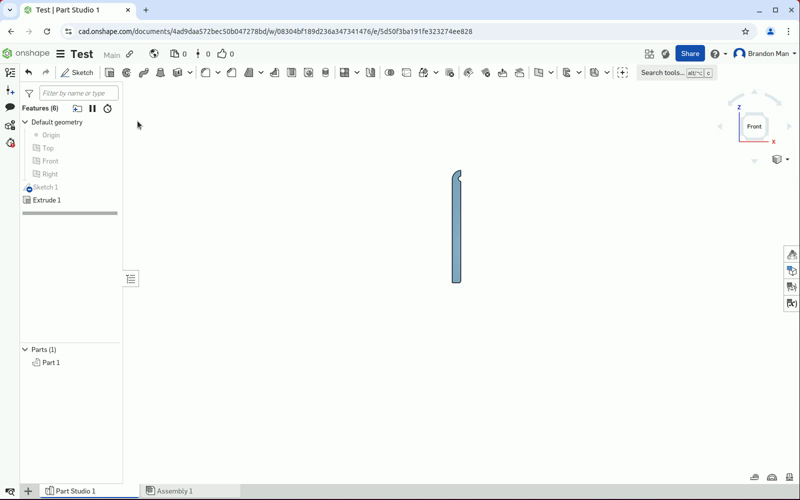
key(shift+h)
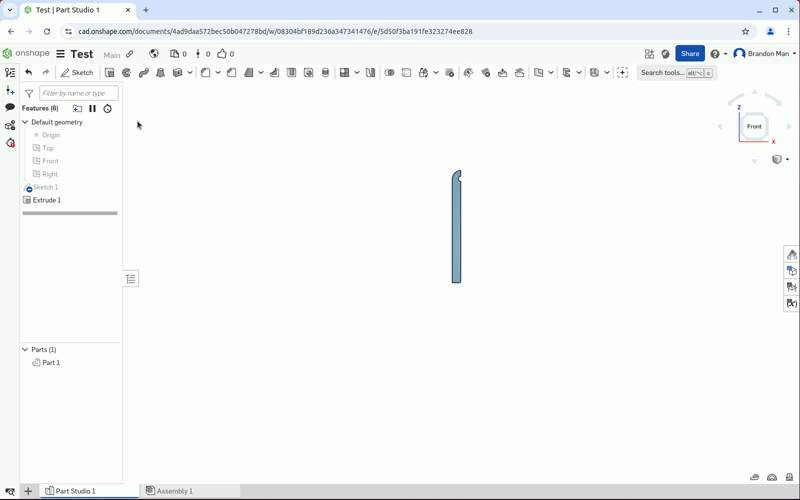
key(shift+h)
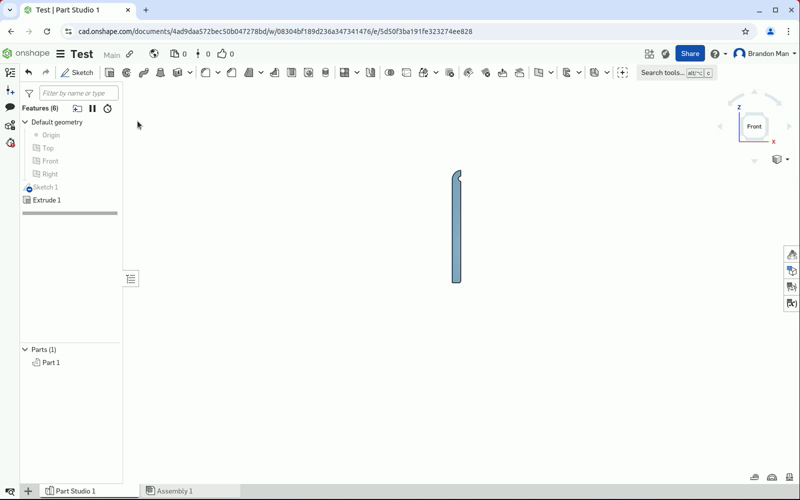
mouse_move(73, 189)
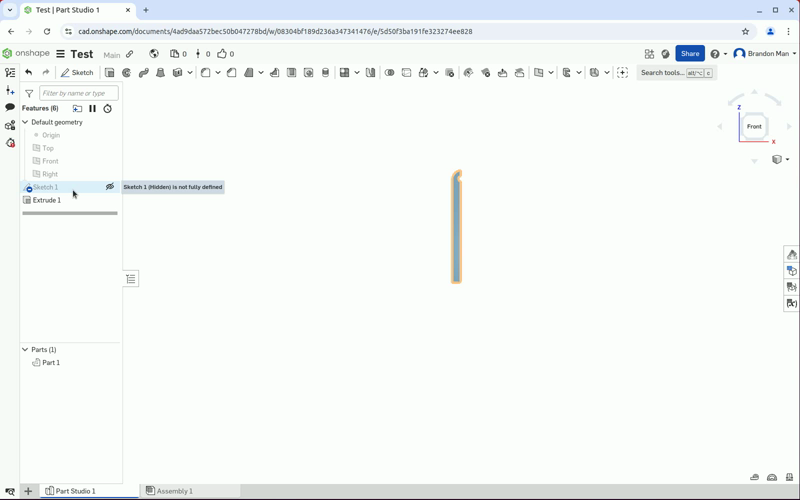
click(73, 189)
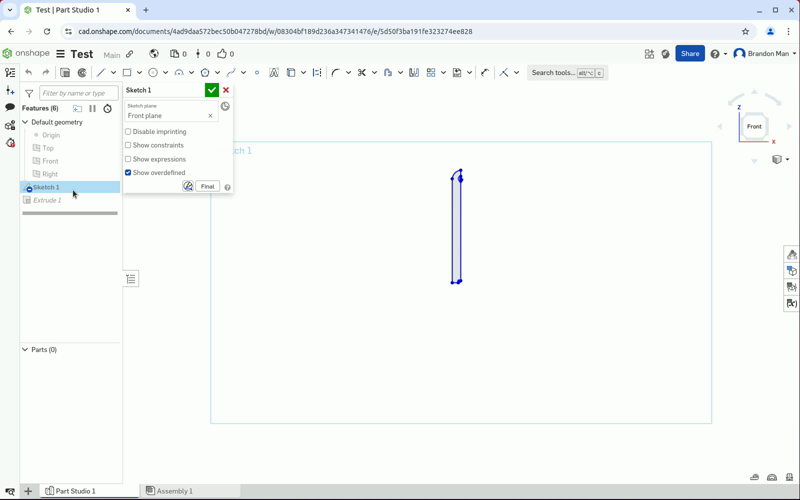
mouse_move(229, 92)
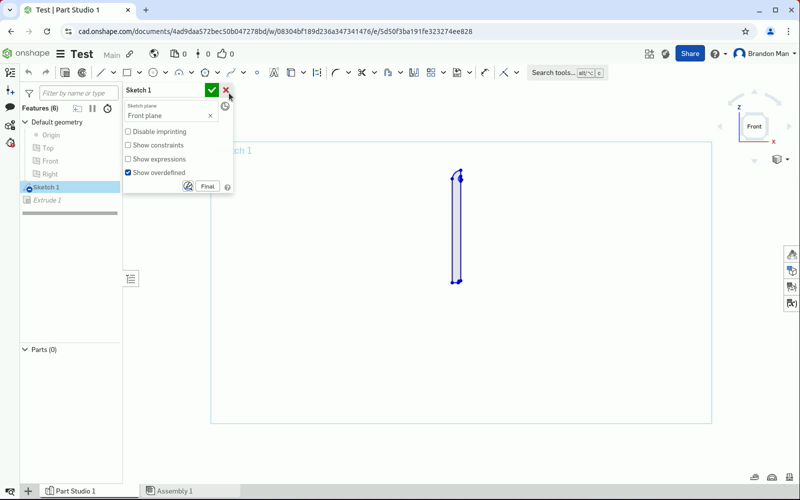
click(229, 92)
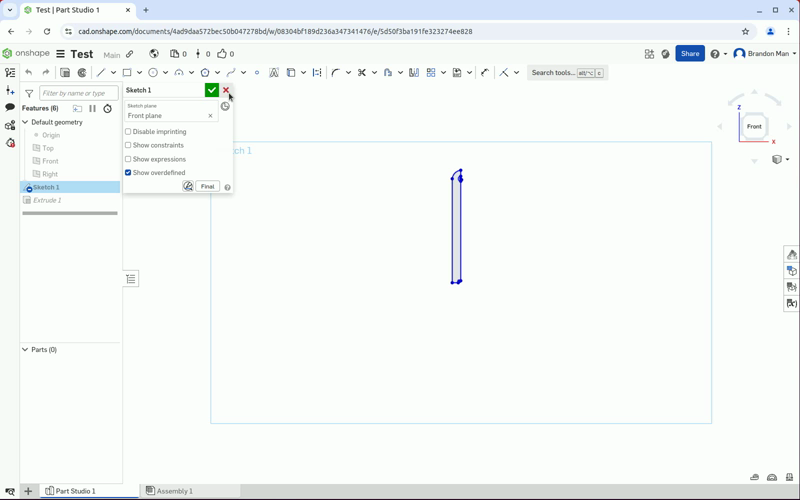
key(shift+s)
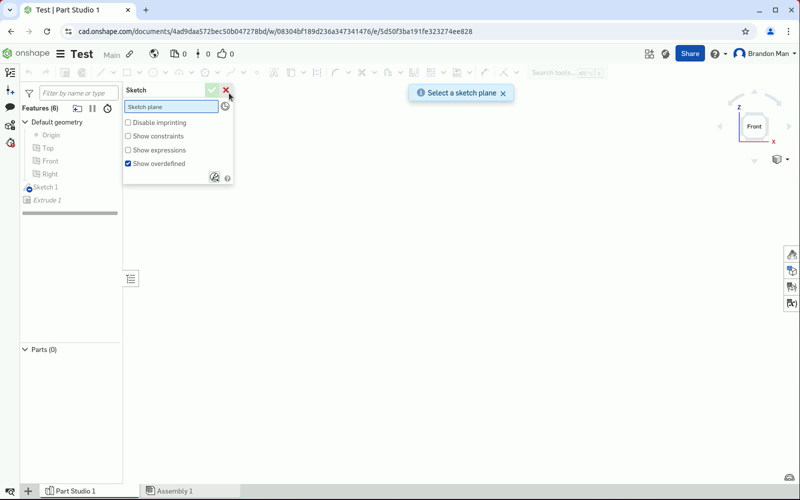
mouse_move(73, 163)
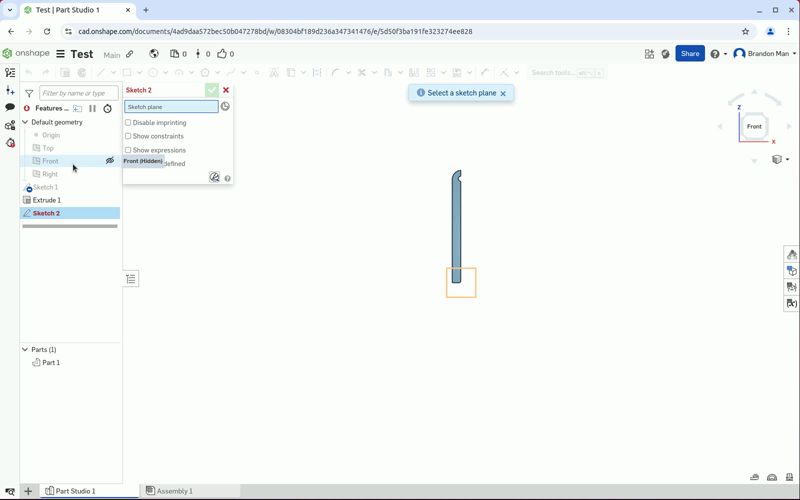
click(73, 163)
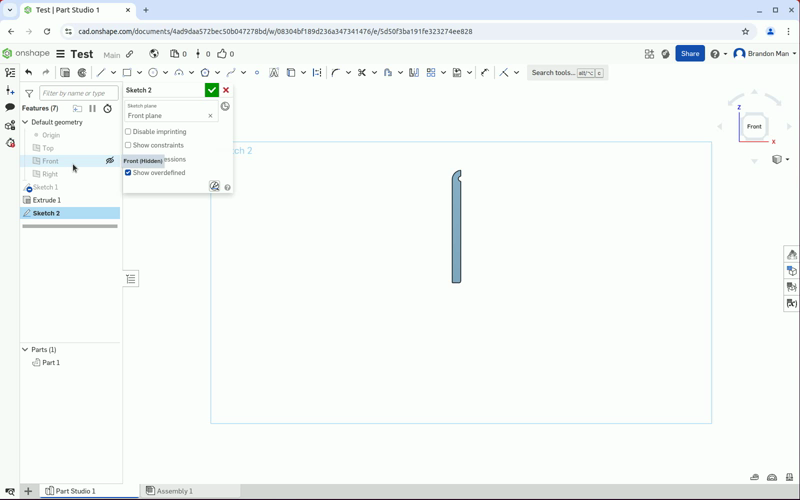
mouse_move(73, 352)
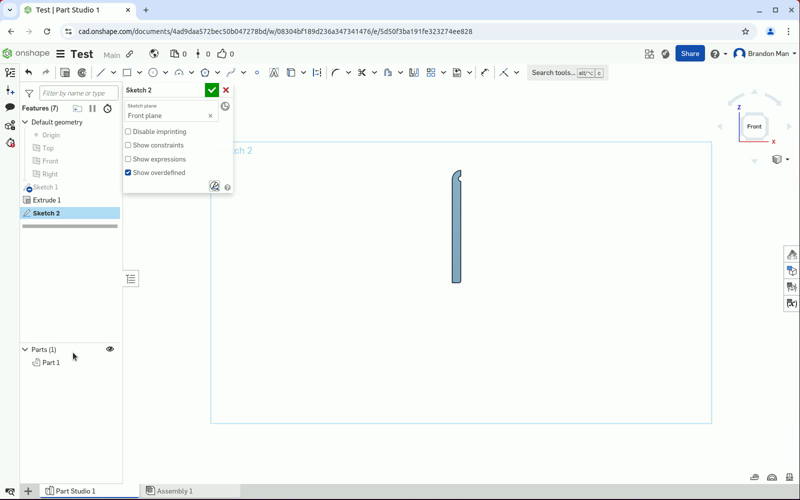
key(y)
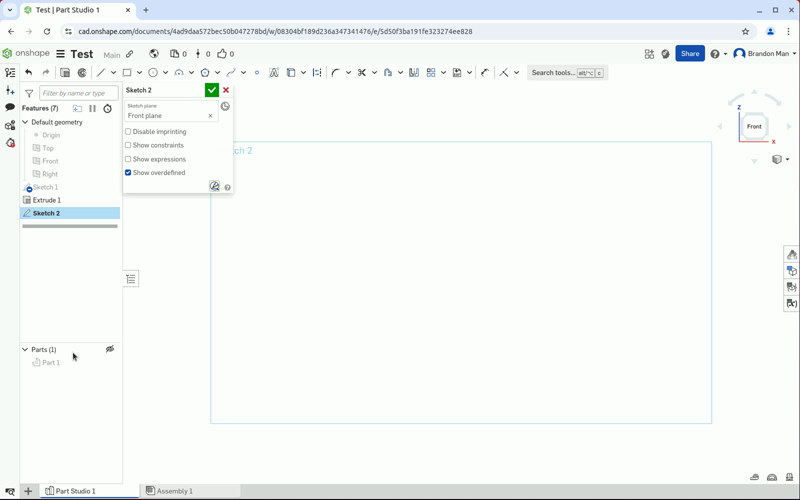
key(a)
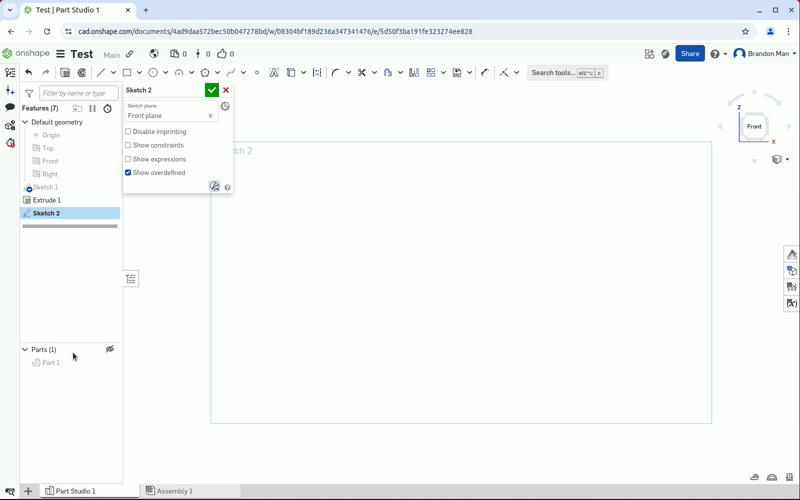
key_down(shift)
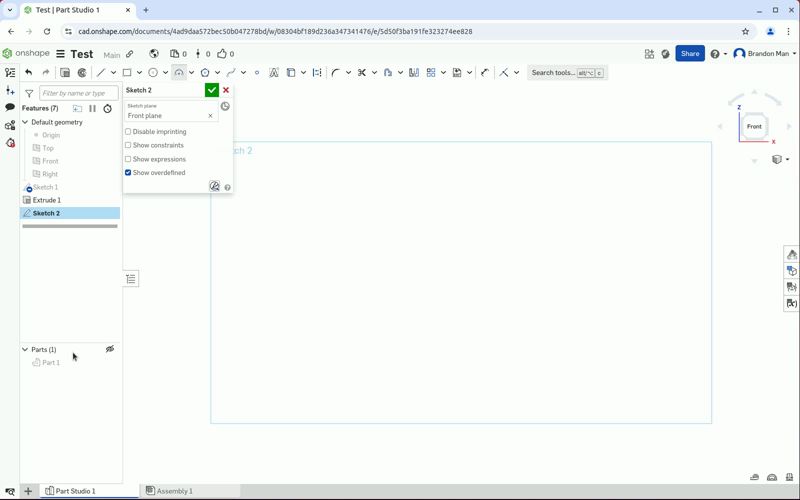
mouse_move(460, 280)
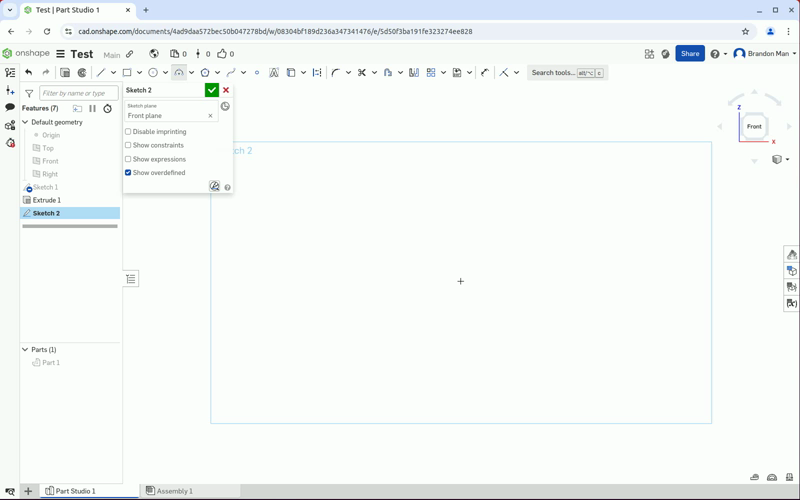
click(460, 280)
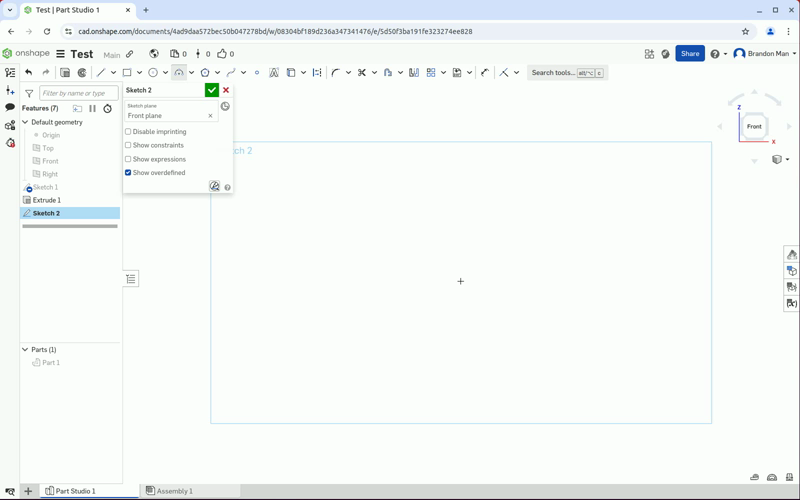
key_up(shift)
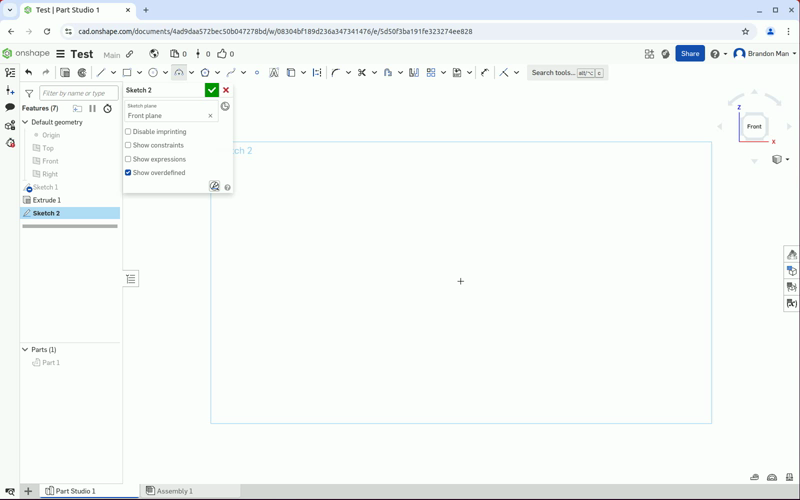
key_down(shift)
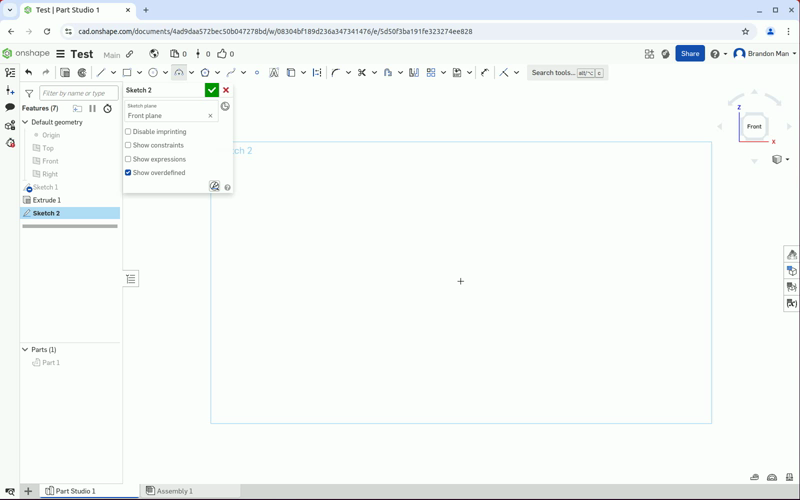
mouse_move(463, 282)
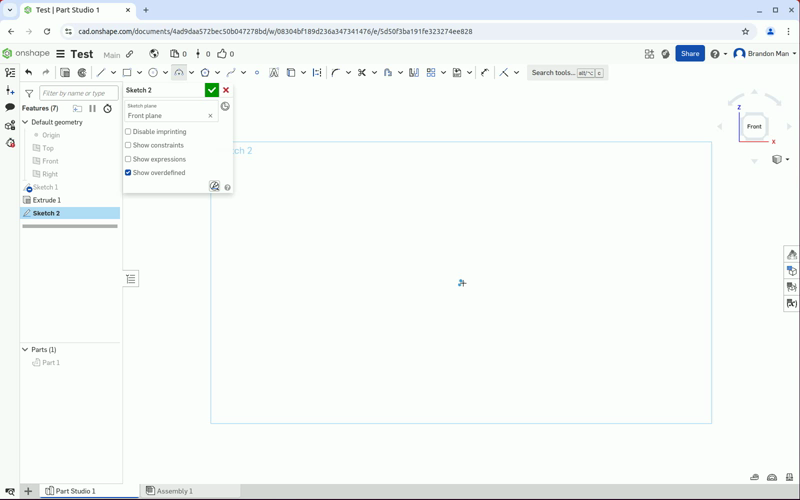
scroll(6)
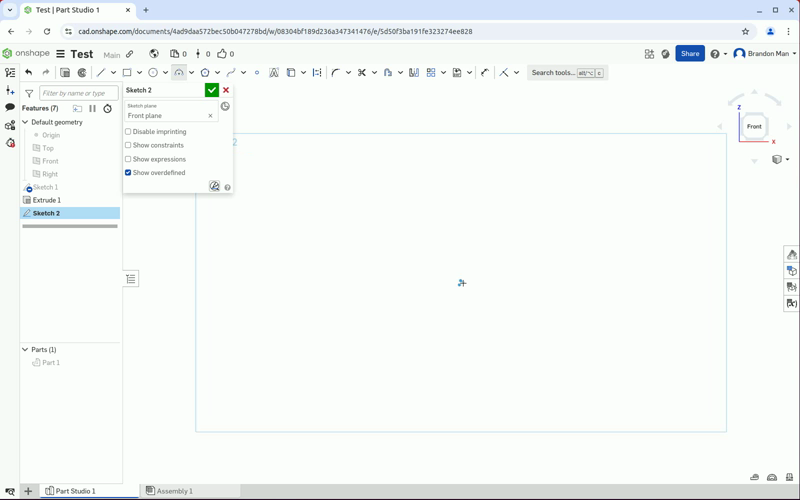
scroll(6)
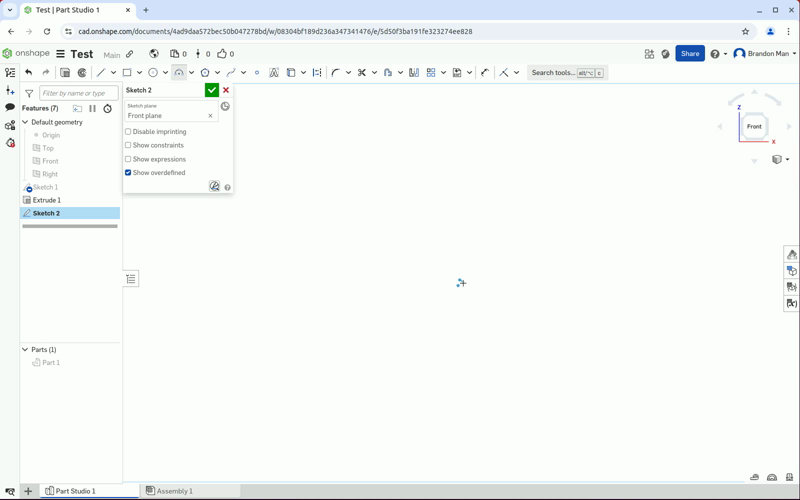
scroll(6)
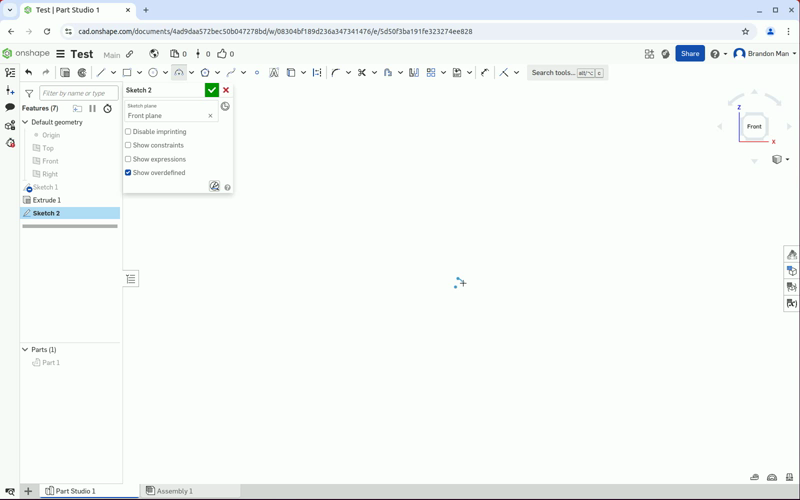
scroll(6)
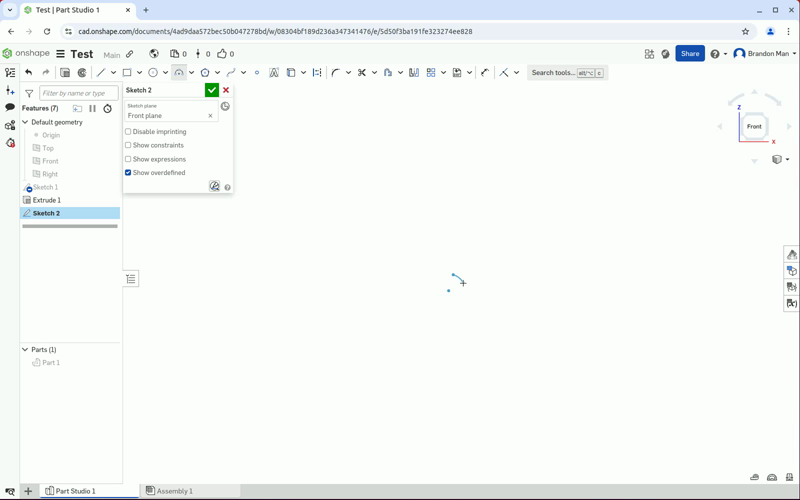
scroll(6)
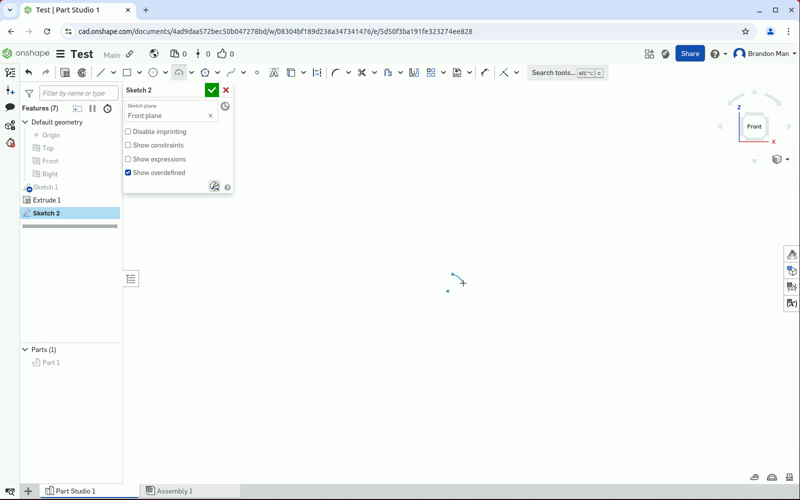
scroll(6)
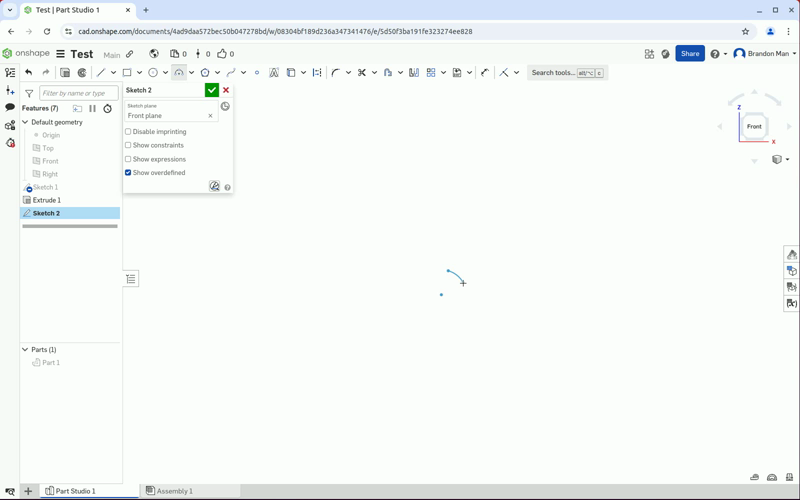
scroll(6)
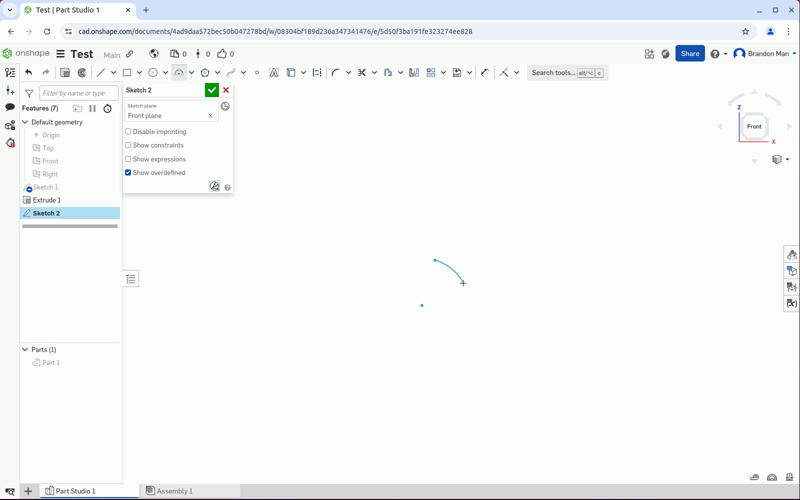
click(463, 282)
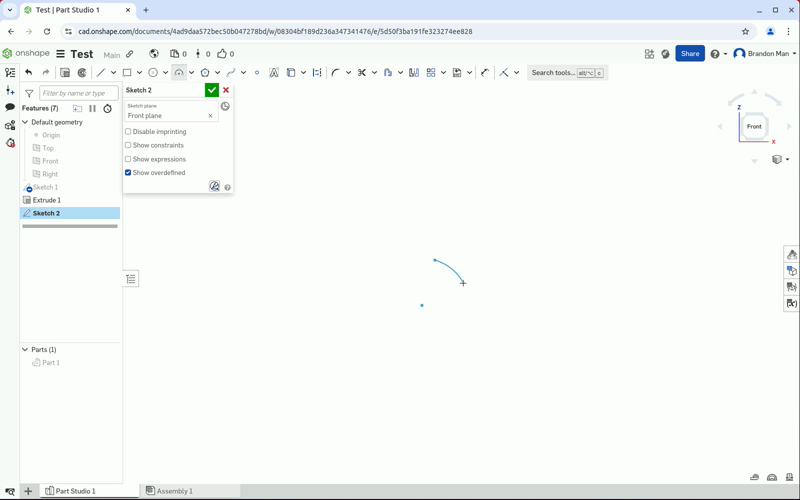
scroll(-6)
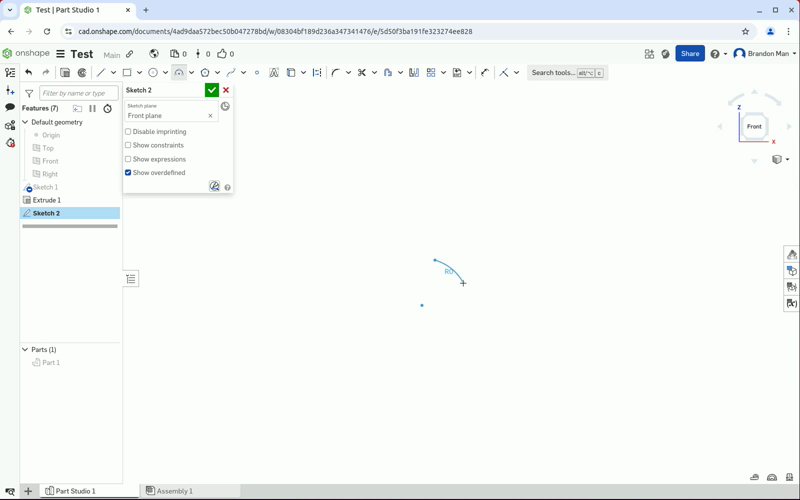
scroll(-6)
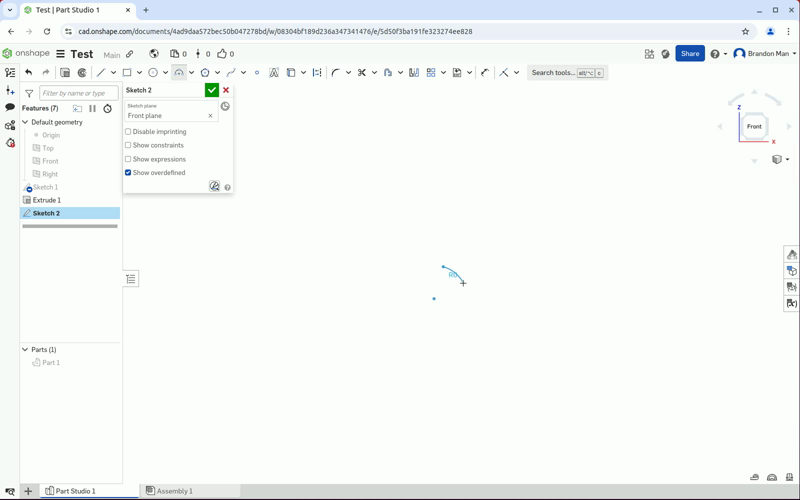
scroll(-6)
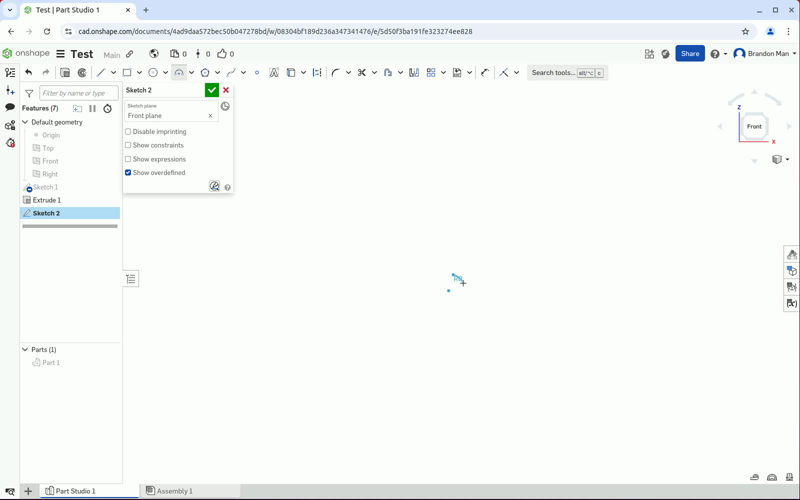
scroll(-6)
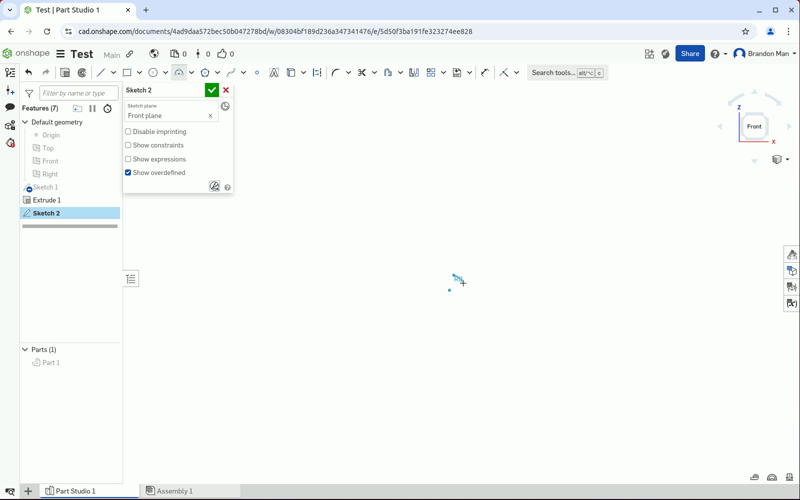
scroll(-6)
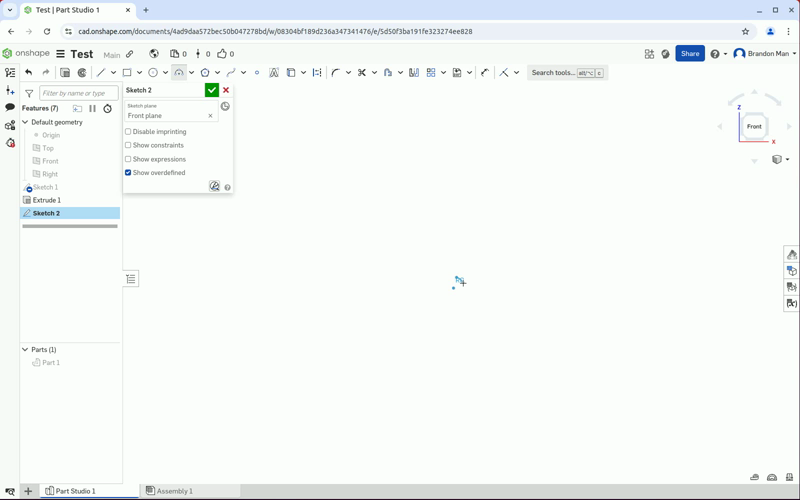
scroll(-6)
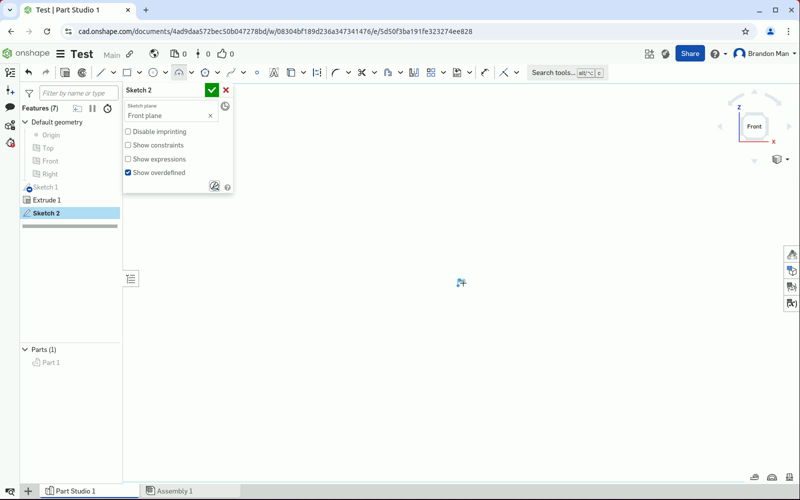
scroll(-6)
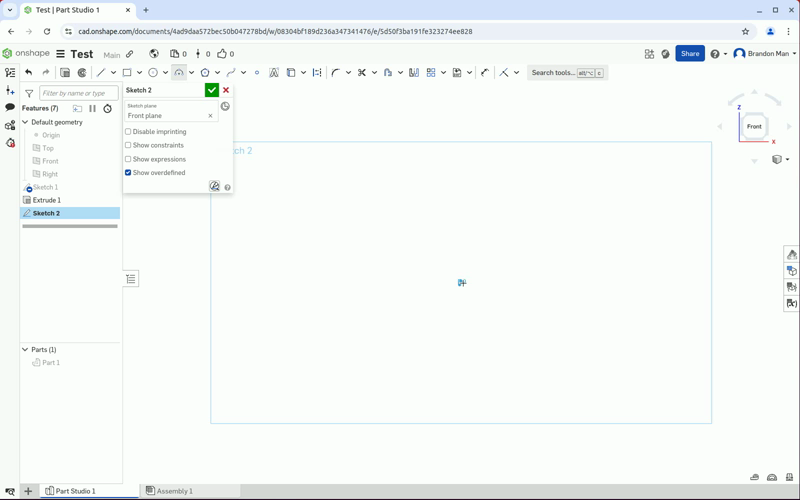
mouse_move(461, 282)
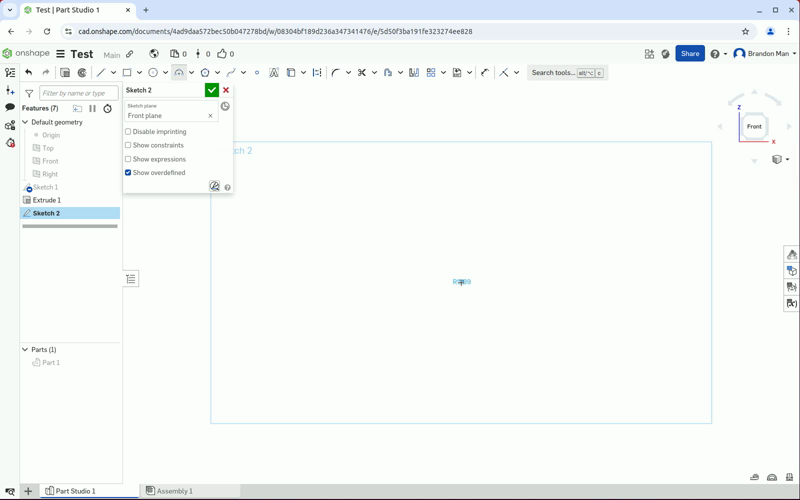
scroll(6)
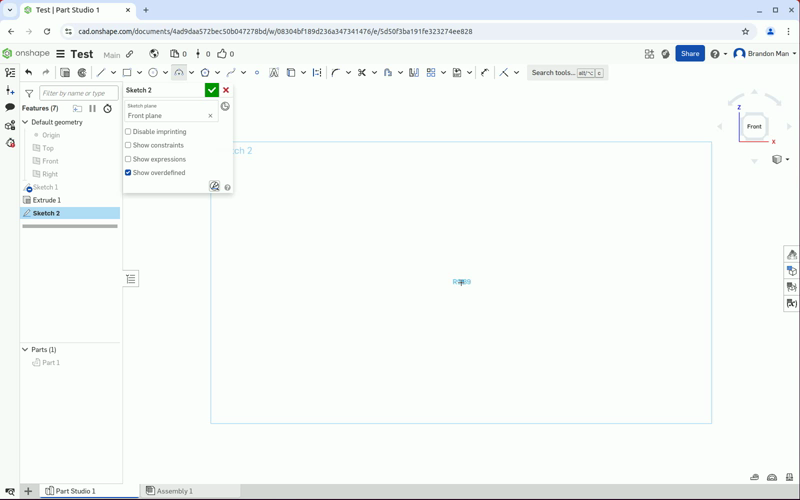
scroll(6)
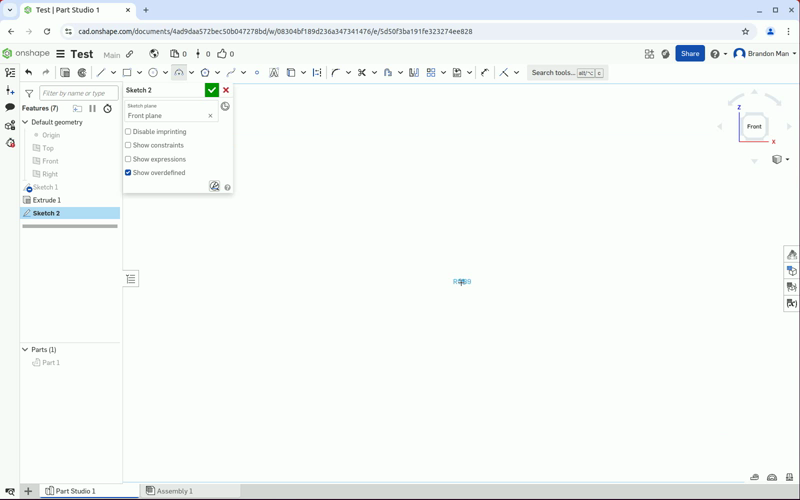
scroll(6)
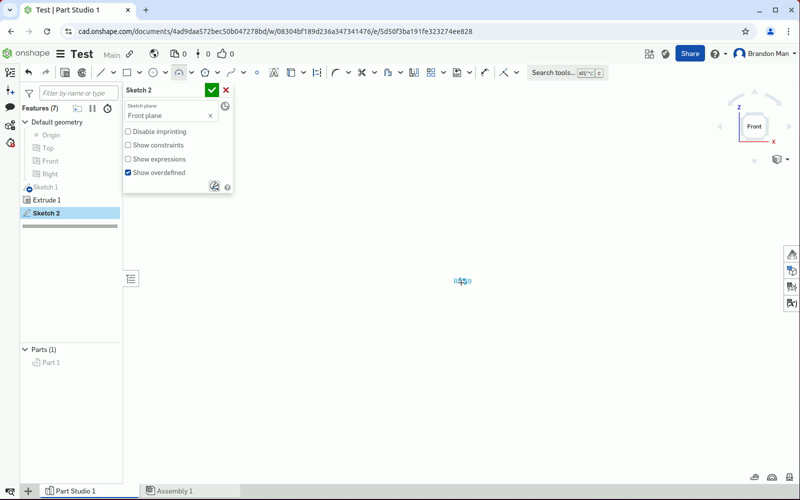
scroll(6)
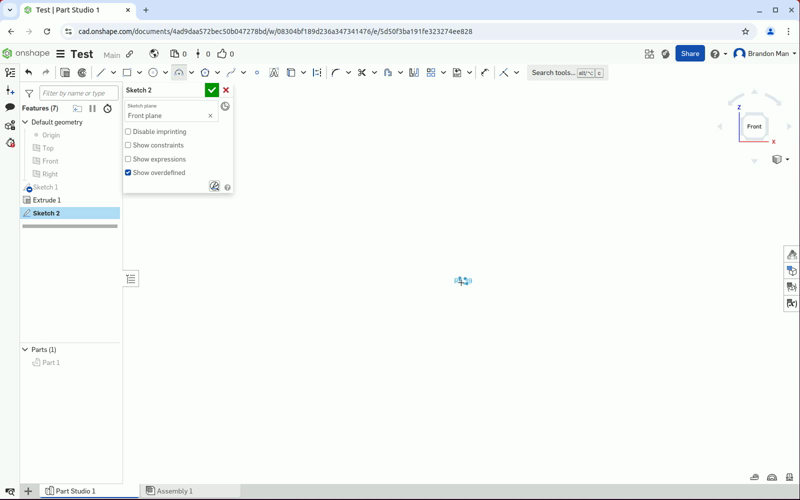
scroll(6)
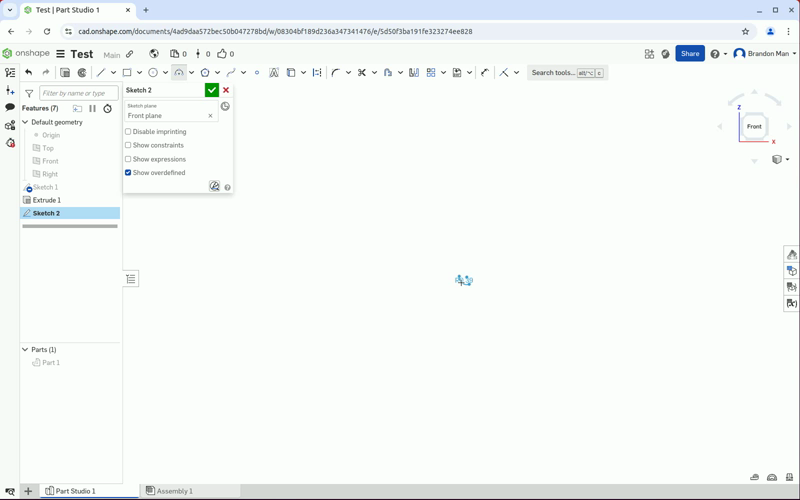
scroll(6)
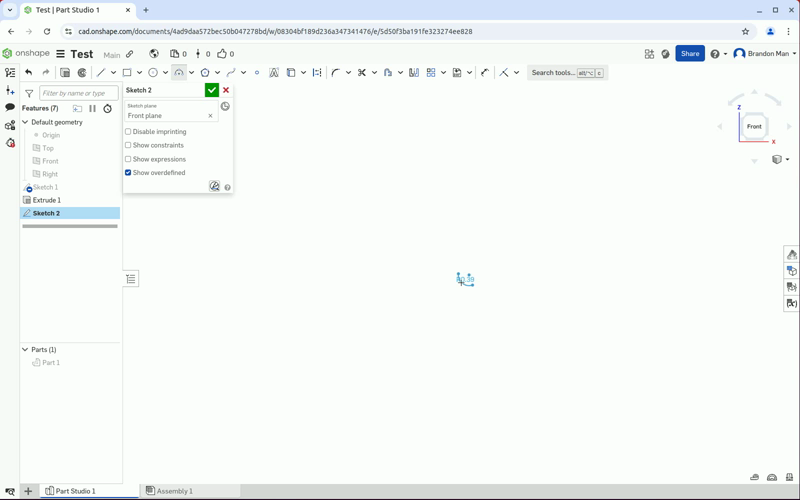
scroll(6)
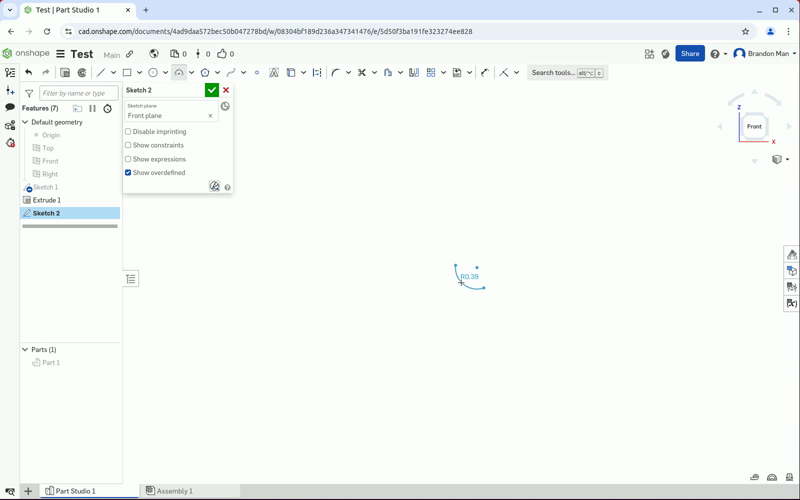
click(461, 282)
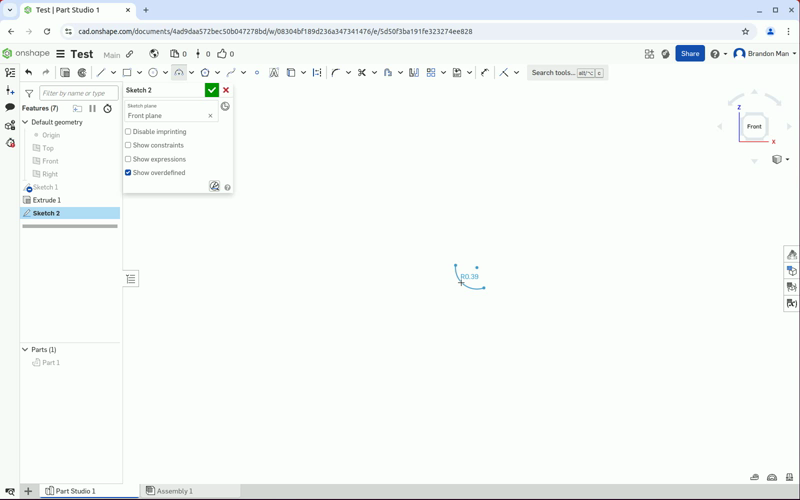
scroll(-6)
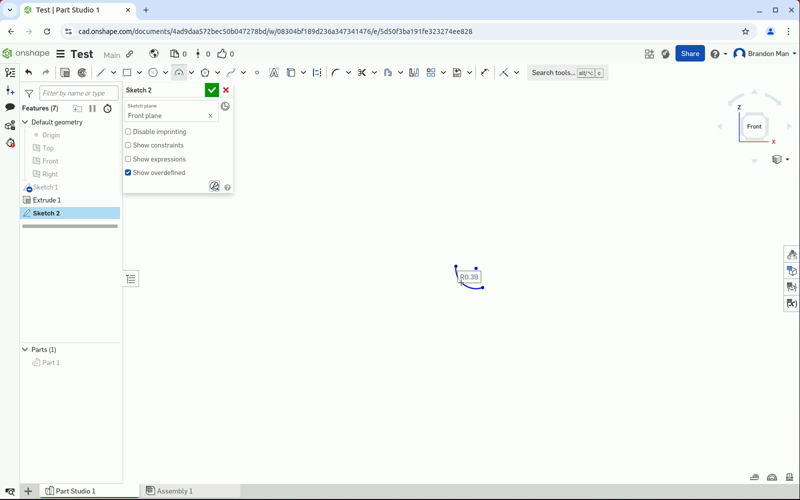
scroll(-6)
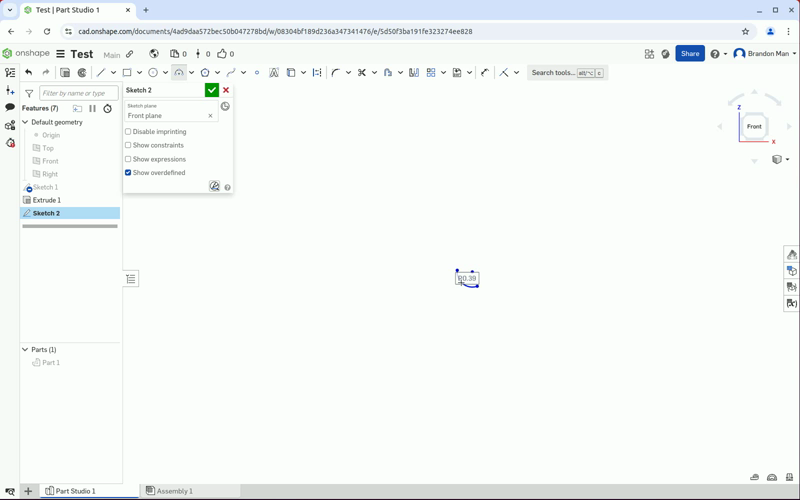
scroll(-6)
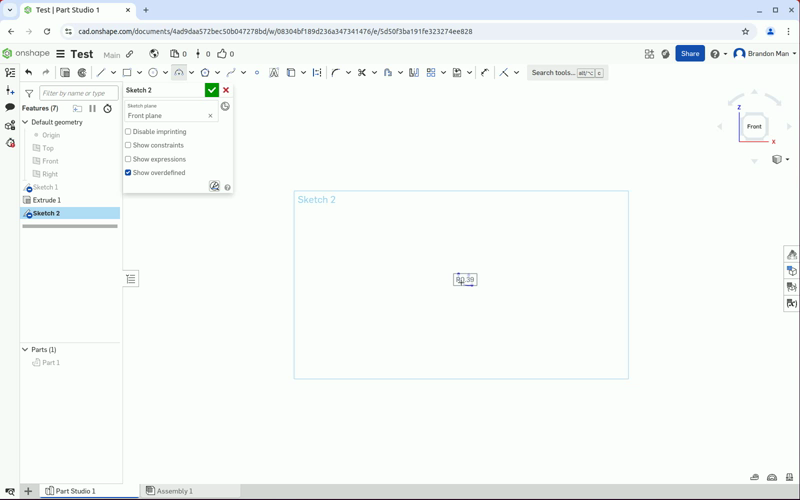
scroll(-6)
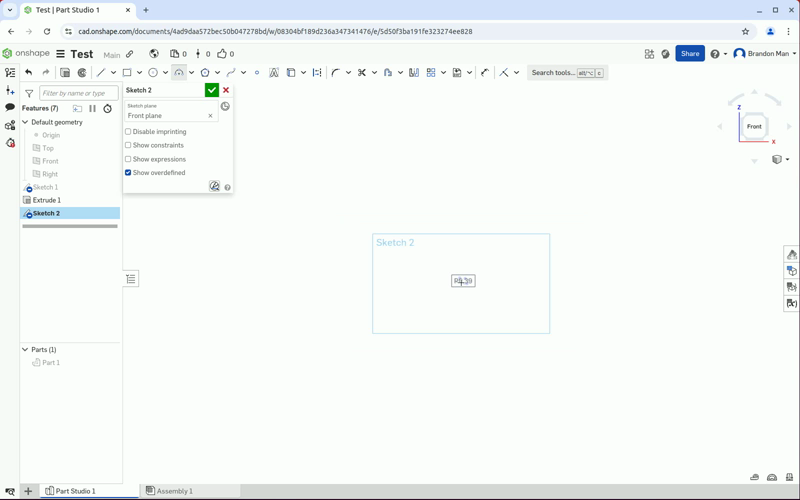
scroll(-6)
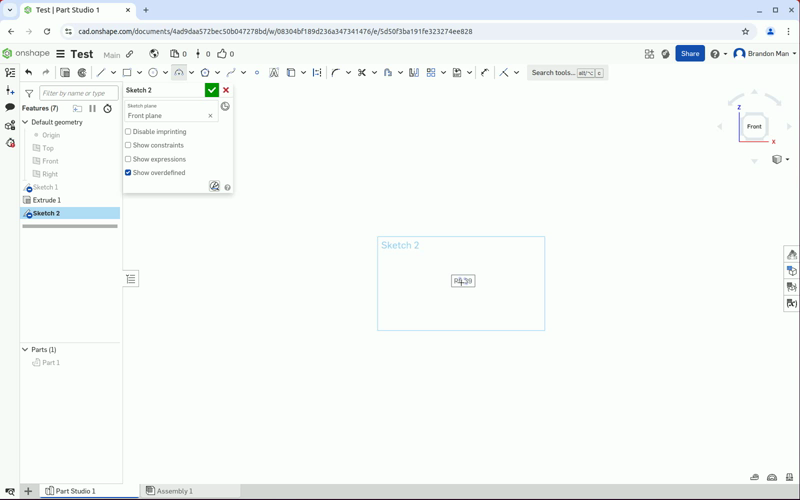
scroll(-6)
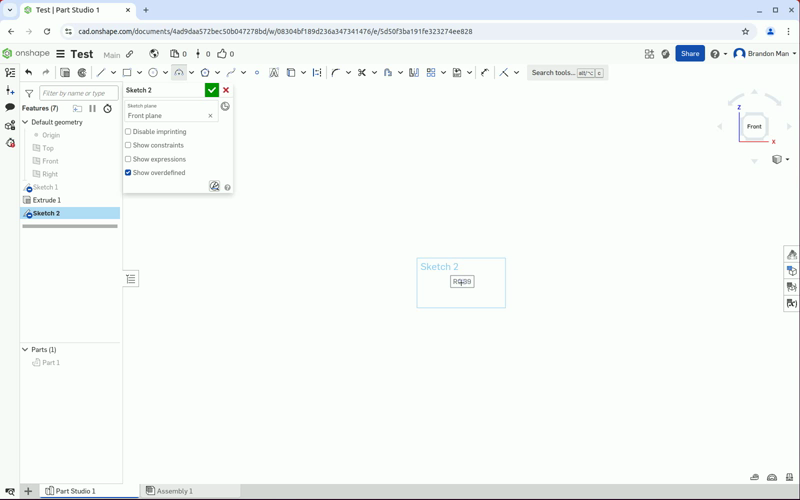
scroll(-6)
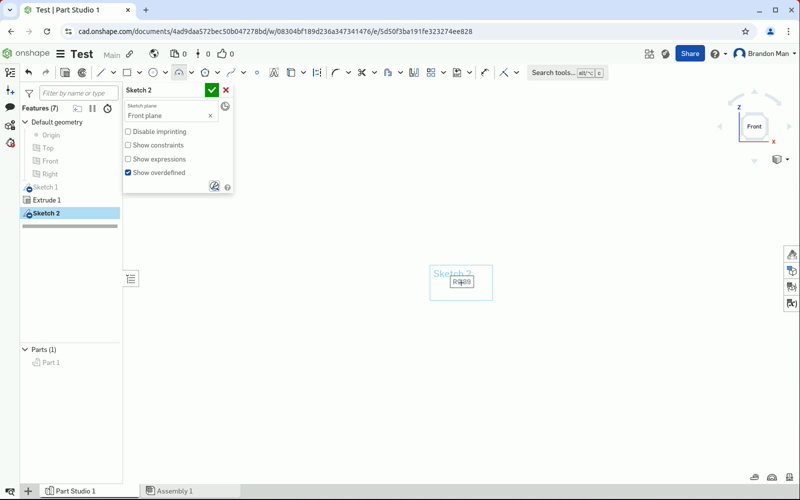
key_up(shift)
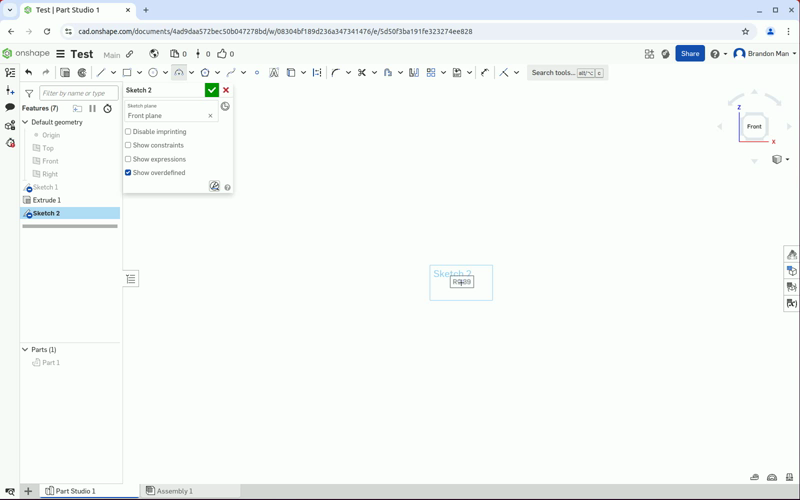
key(esc)
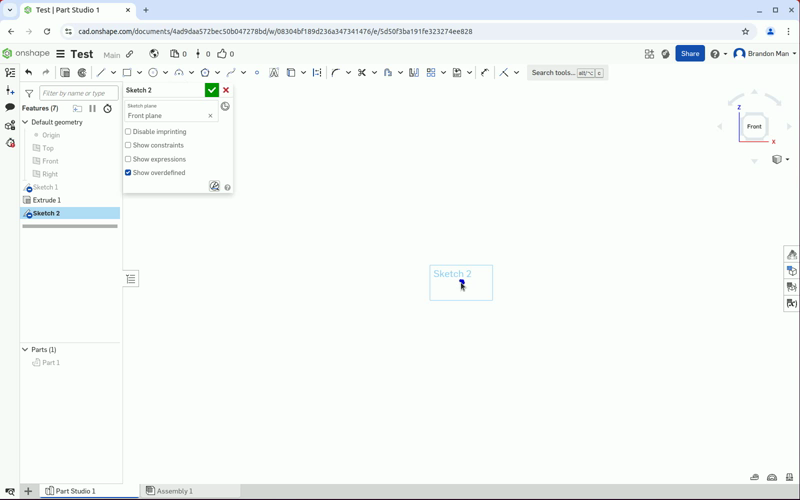
key(l)
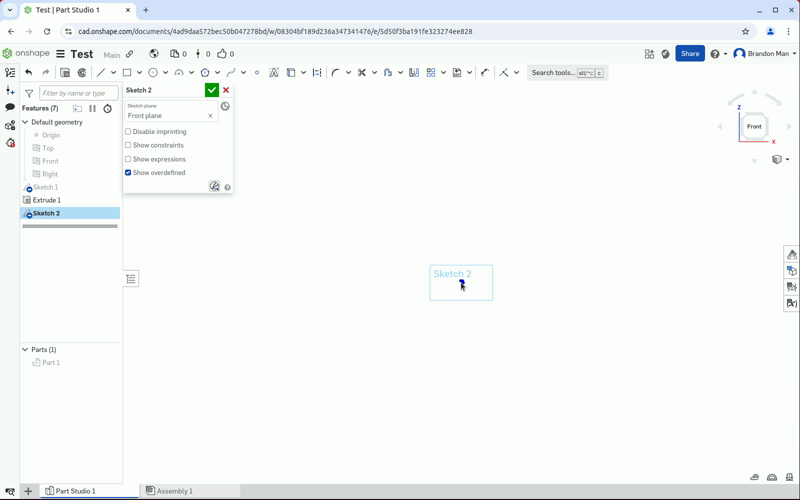
mouse_move(463, 282)
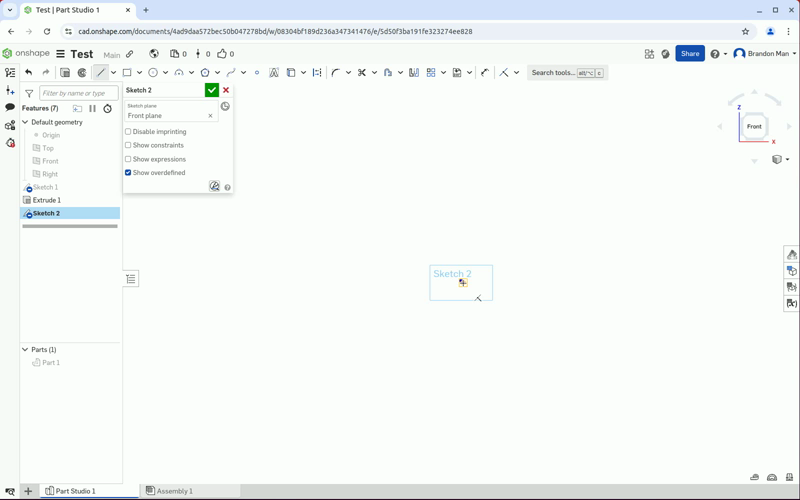
scroll(6)
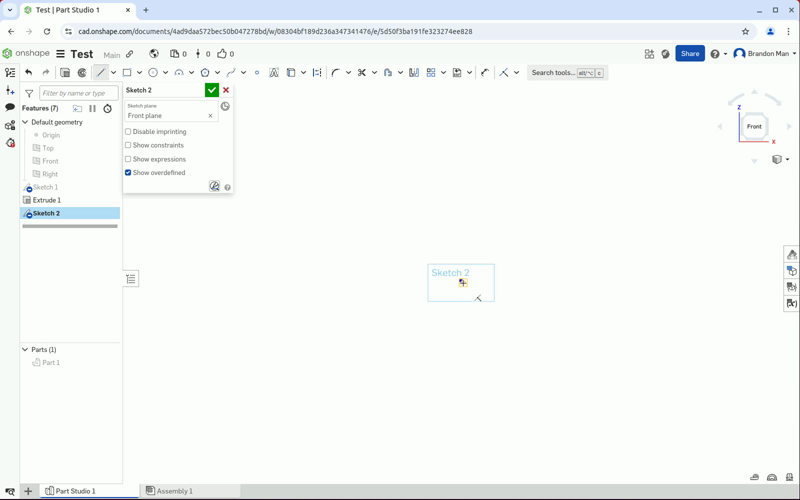
scroll(6)
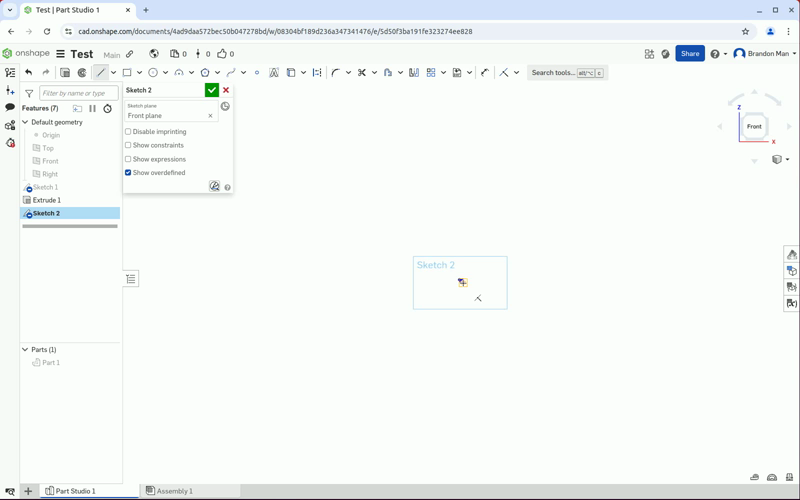
scroll(6)
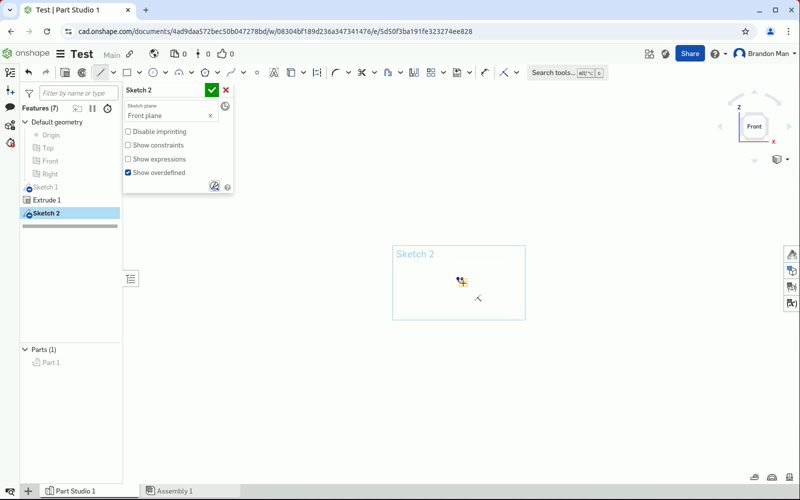
scroll(6)
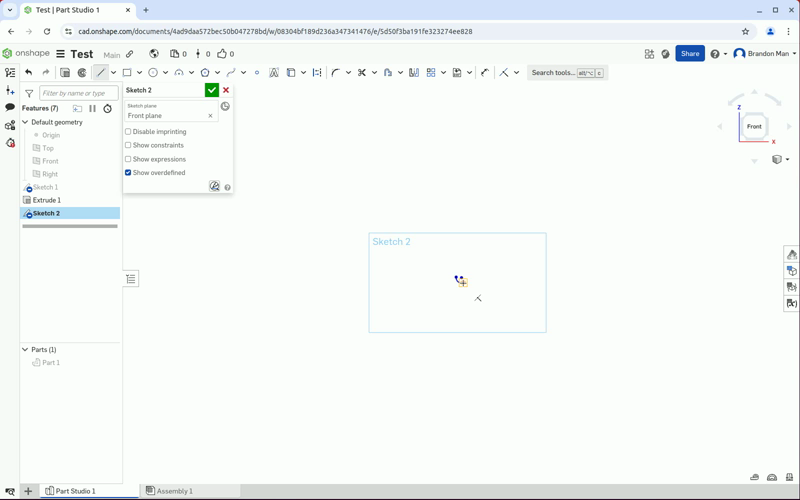
scroll(6)
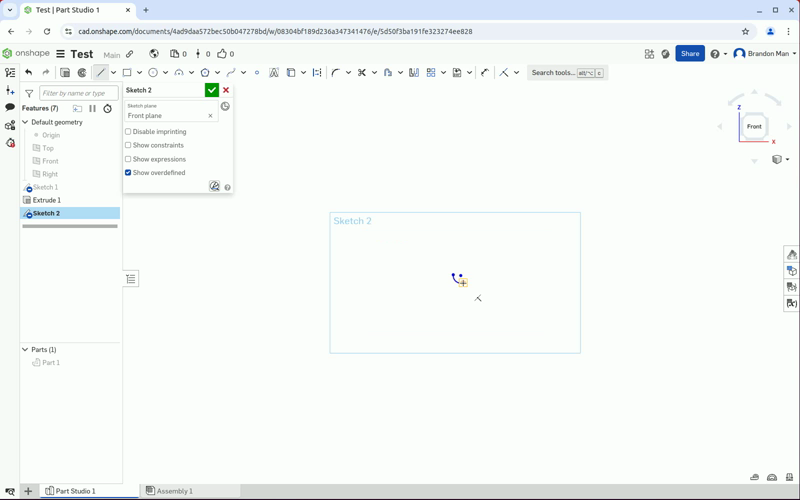
scroll(6)
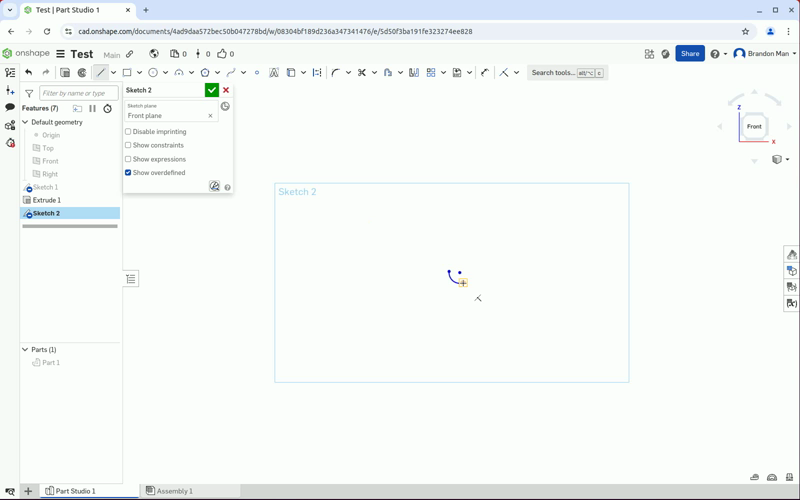
scroll(6)
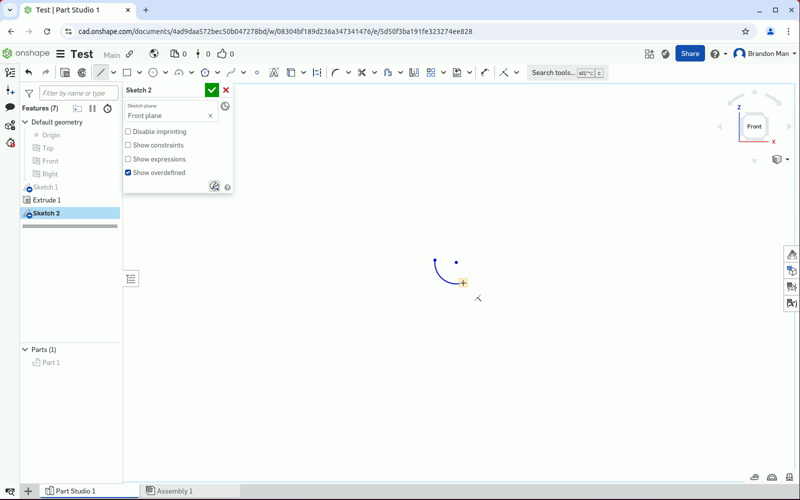
click(463, 282)
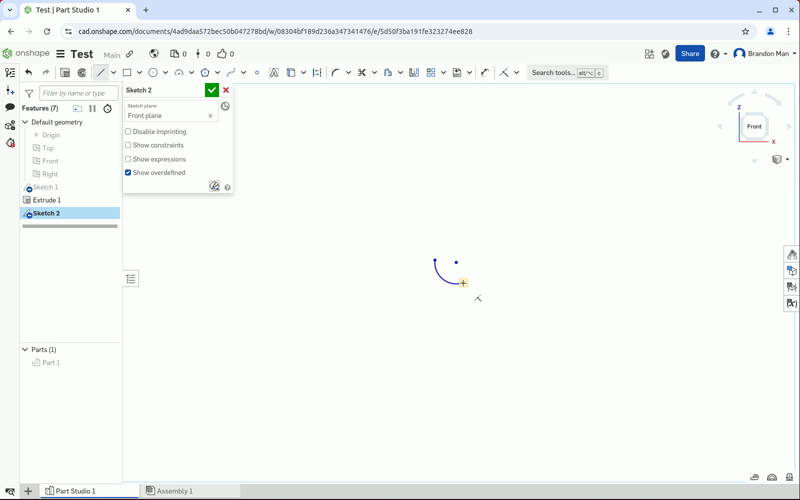
scroll(-6)
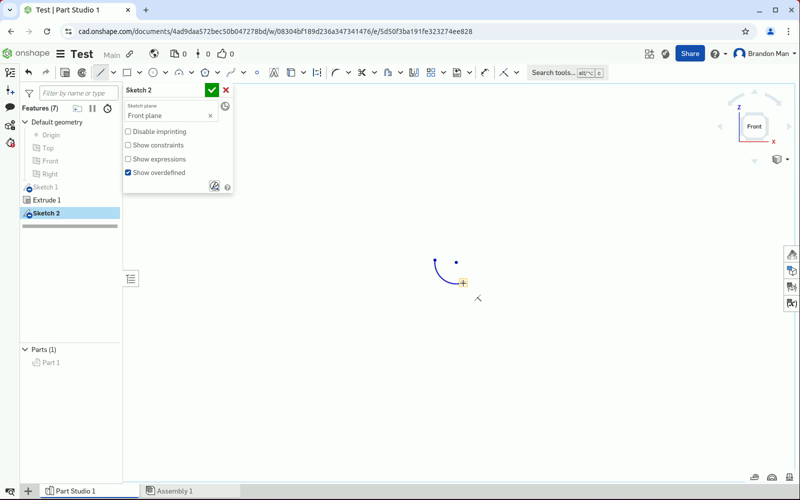
scroll(-6)
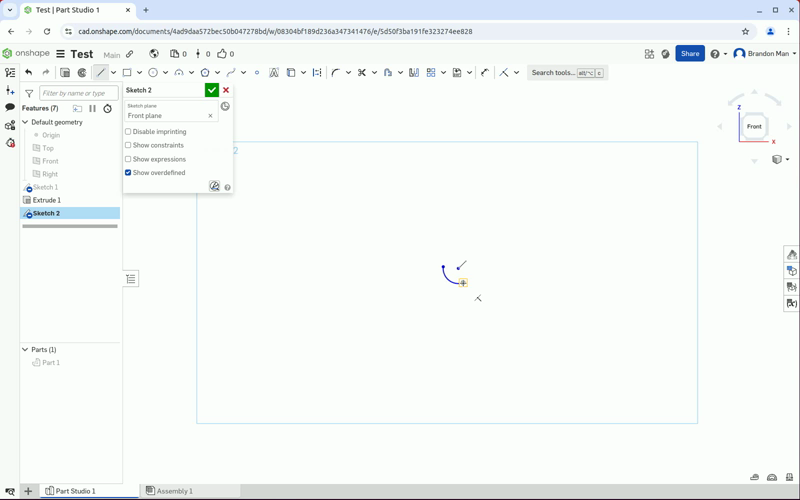
scroll(-6)
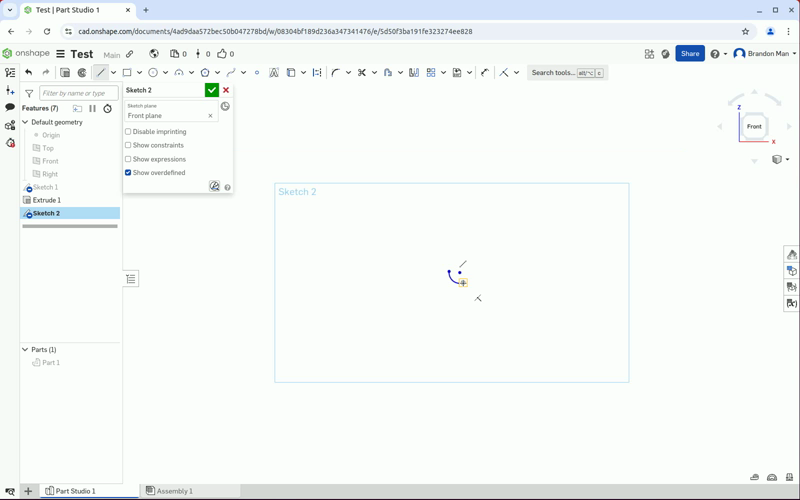
scroll(-6)
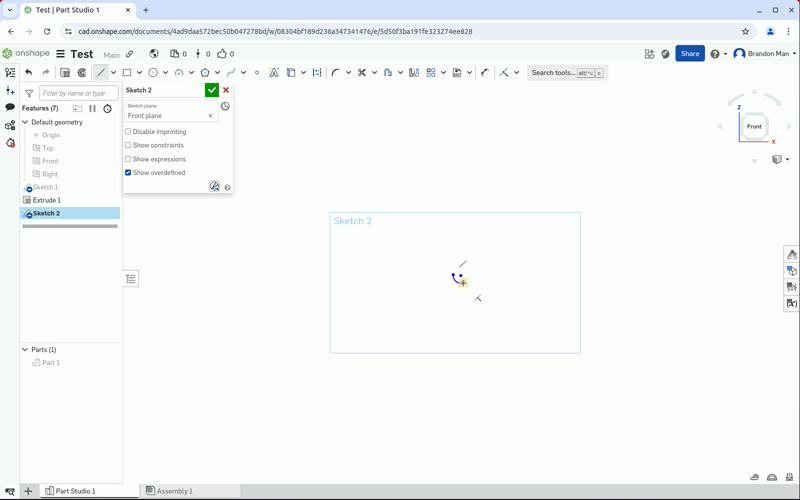
scroll(-6)
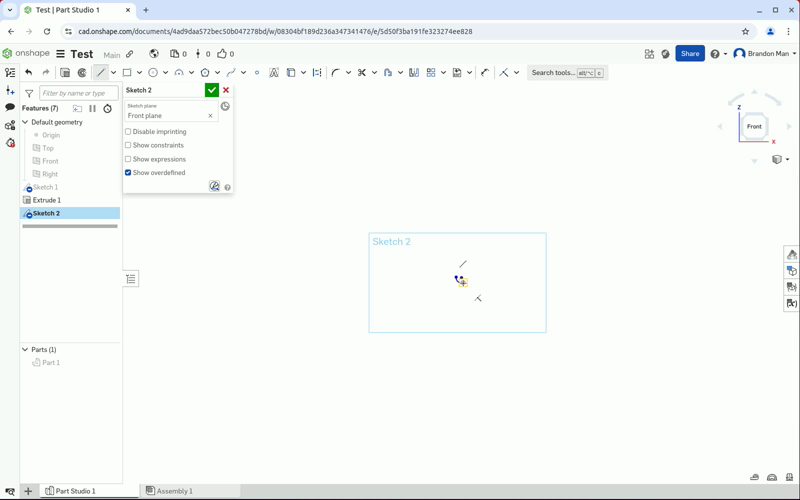
scroll(-6)
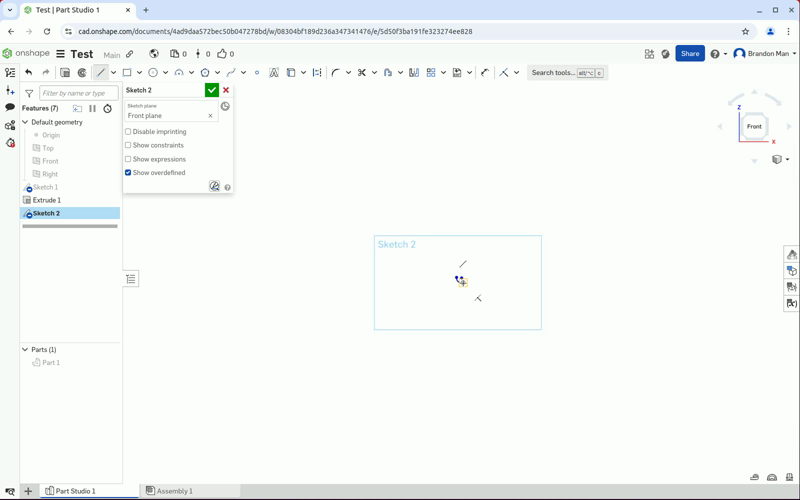
scroll(-6)
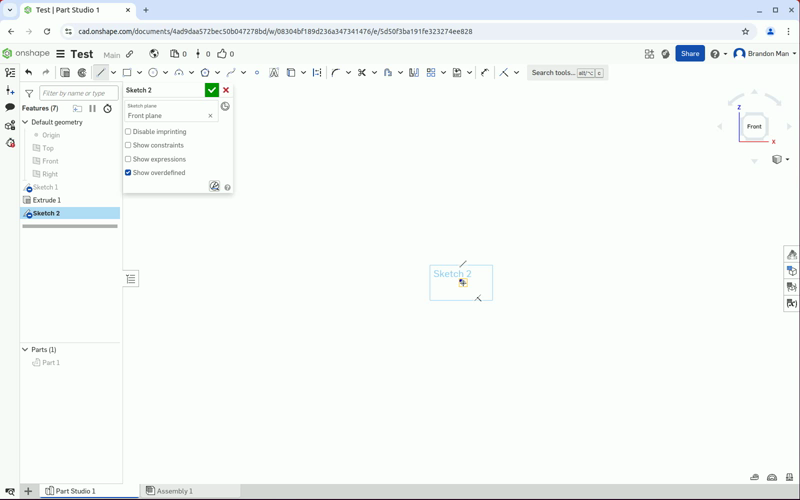
key_down(shift)
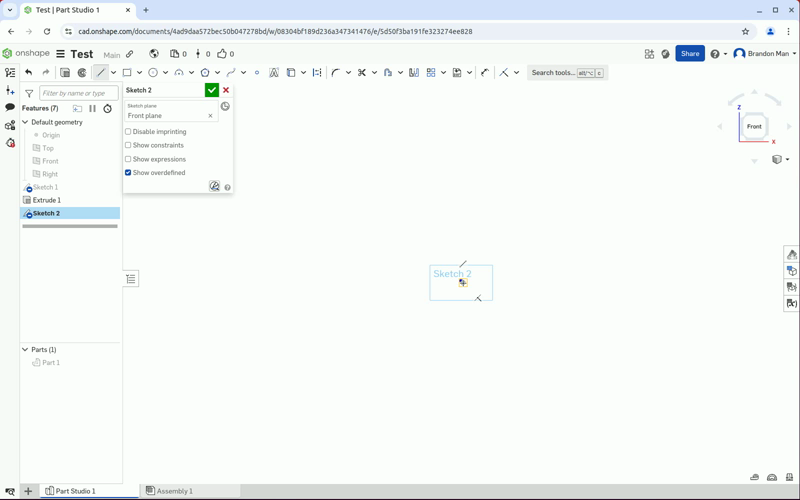
mouse_move(493, 282)
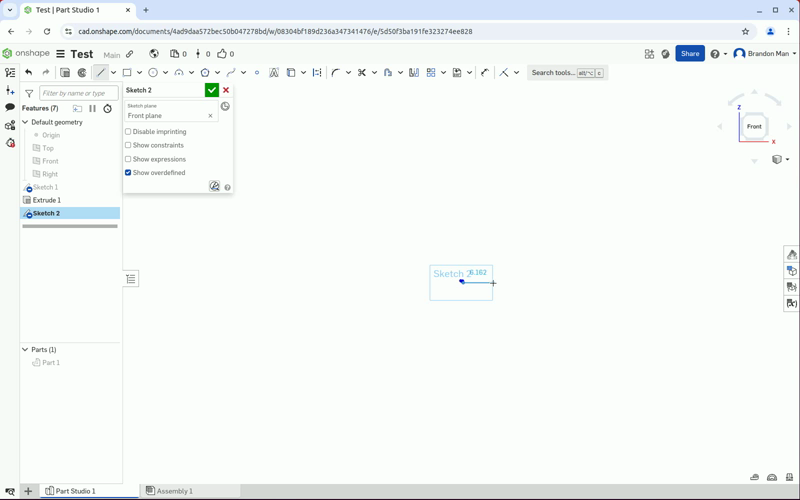
mouse_move(468, 282)
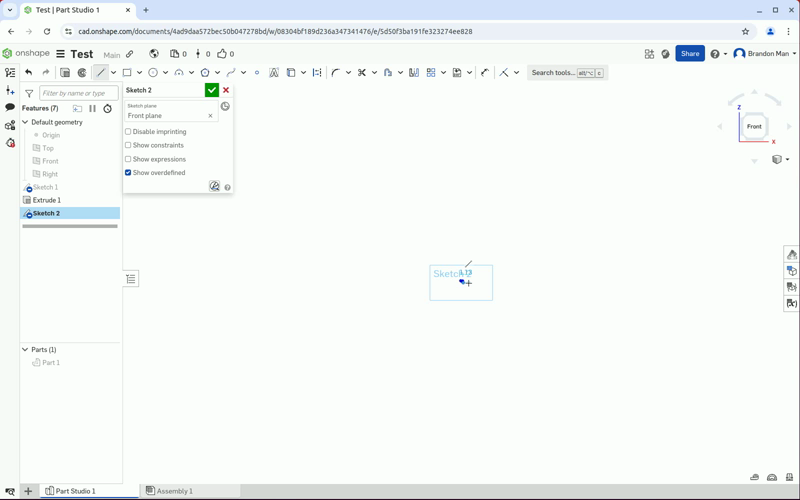
scroll(6)
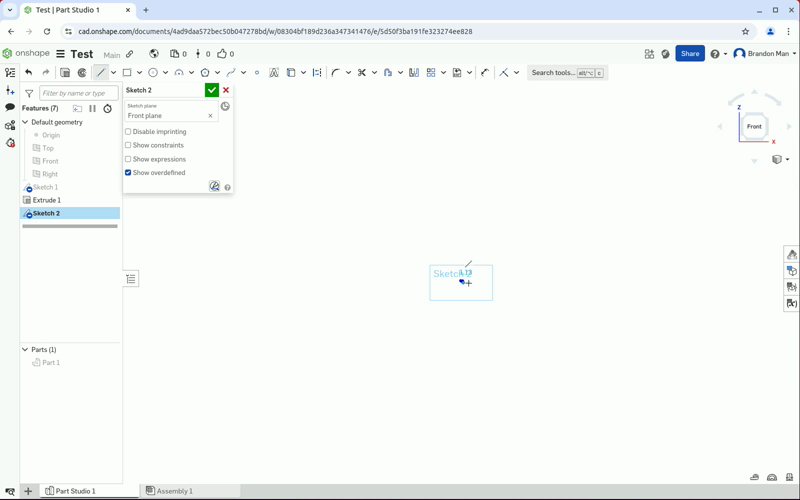
scroll(6)
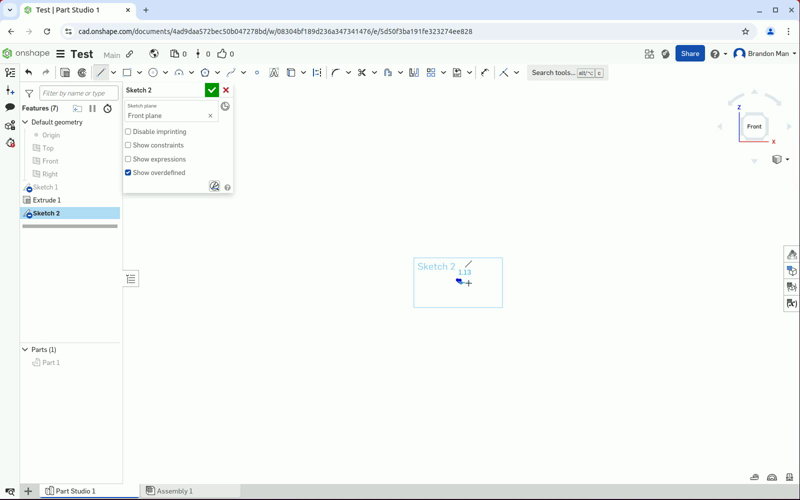
scroll(6)
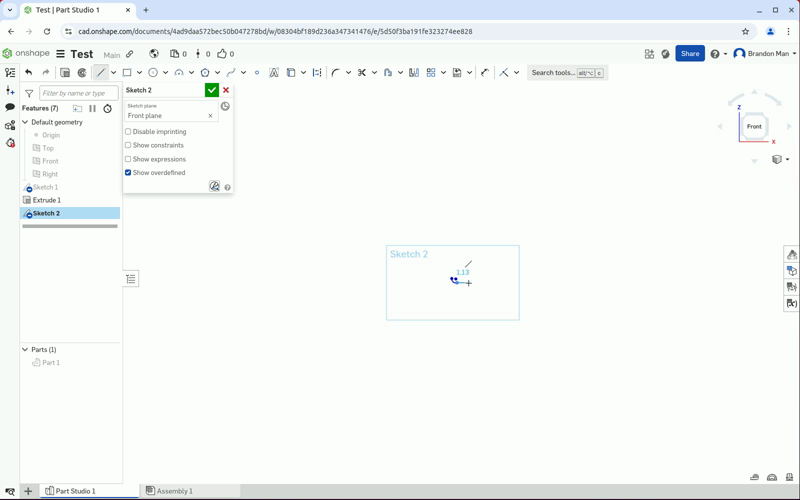
scroll(6)
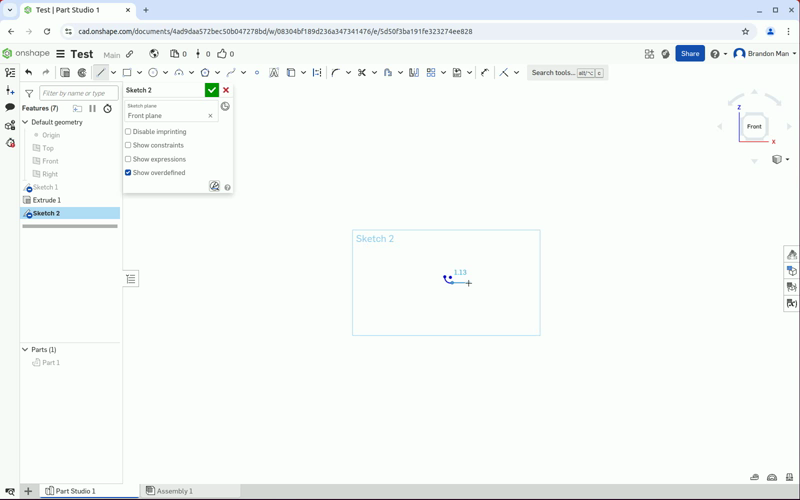
scroll(6)
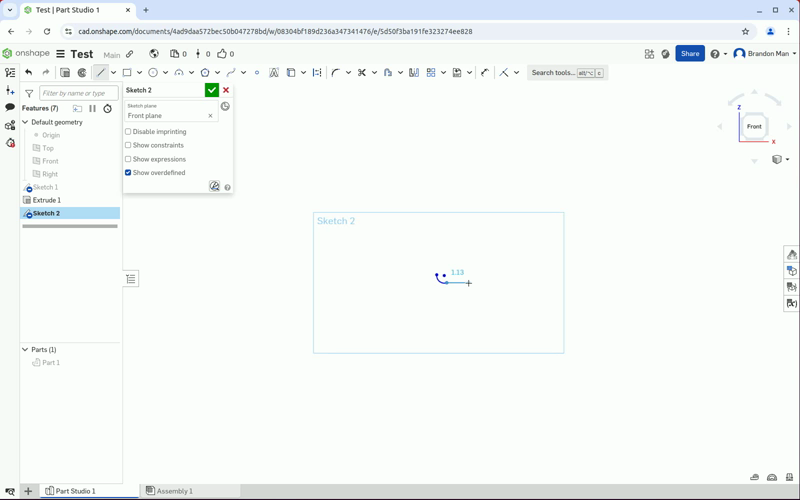
scroll(6)
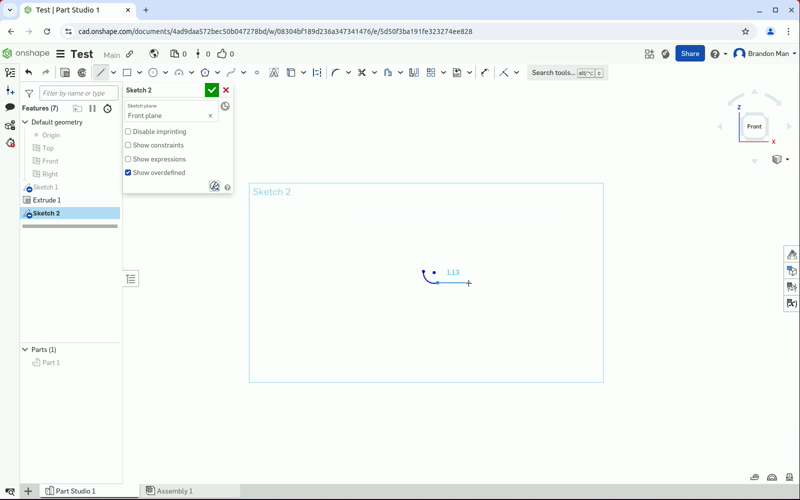
scroll(6)
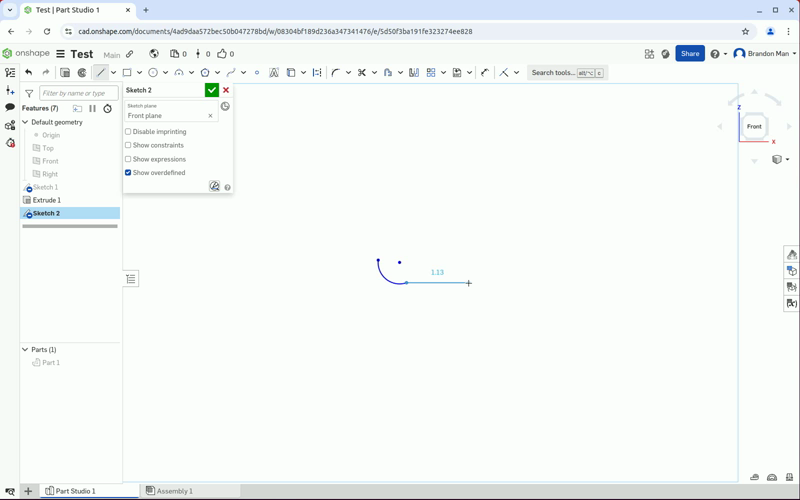
click(468, 282)
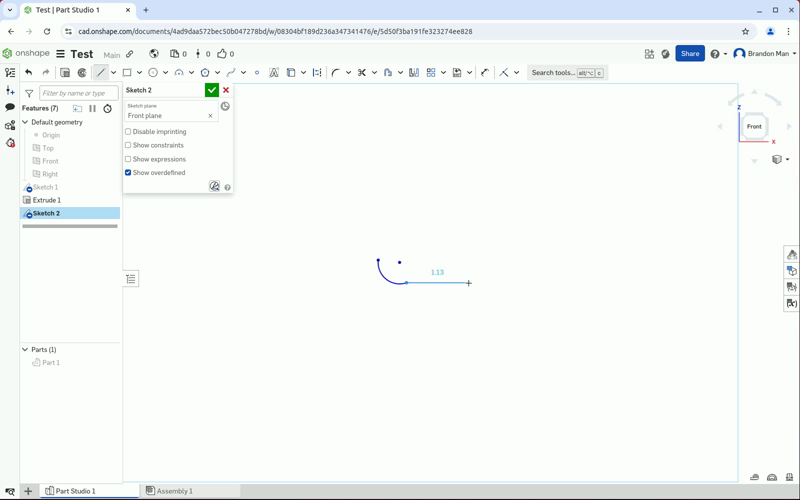
scroll(-6)
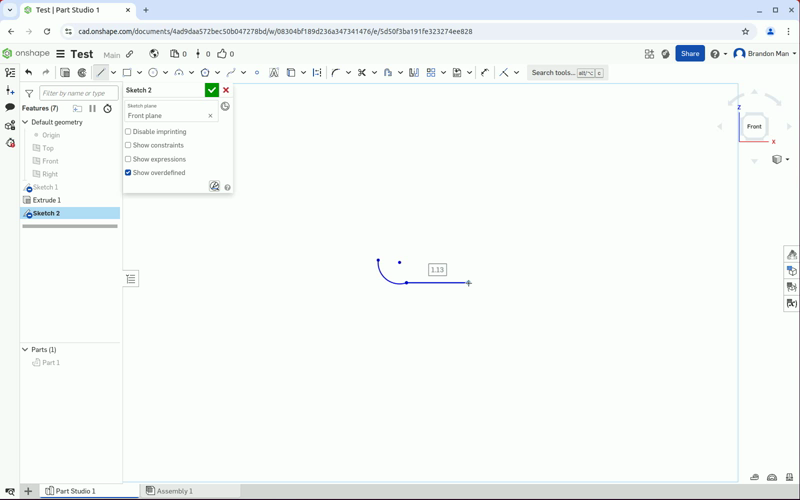
scroll(-6)
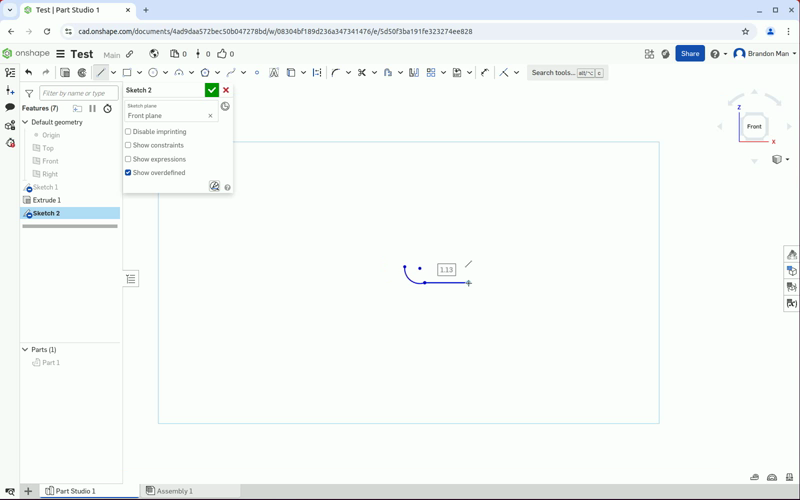
scroll(-6)
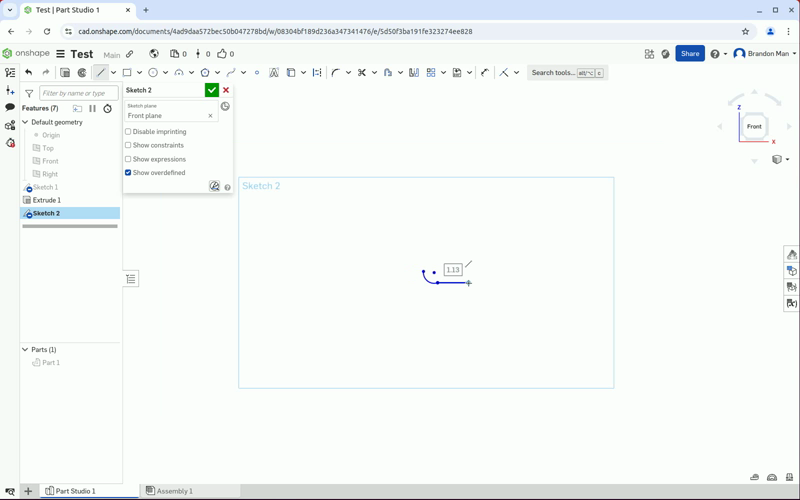
scroll(-6)
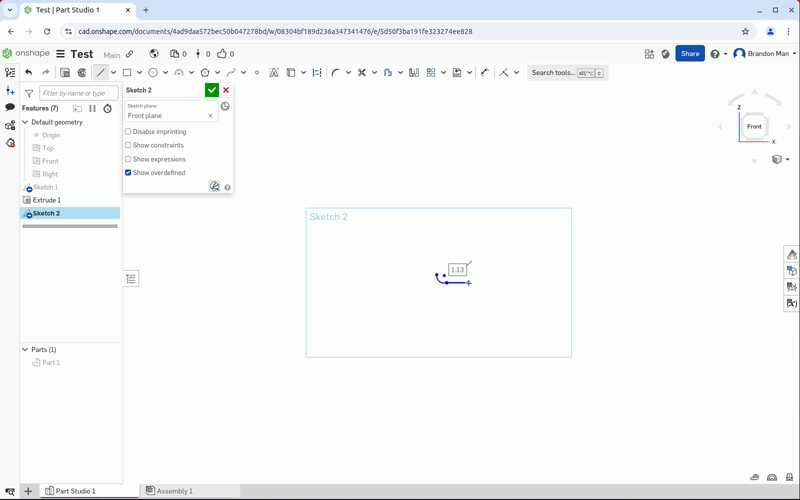
scroll(-6)
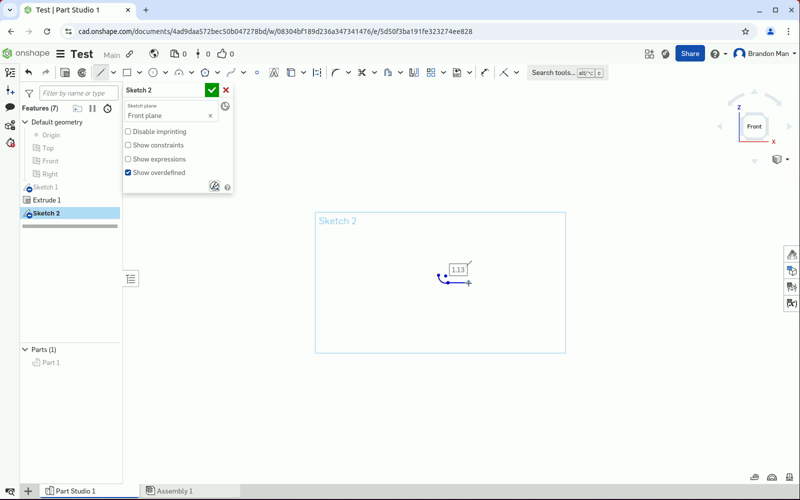
scroll(-6)
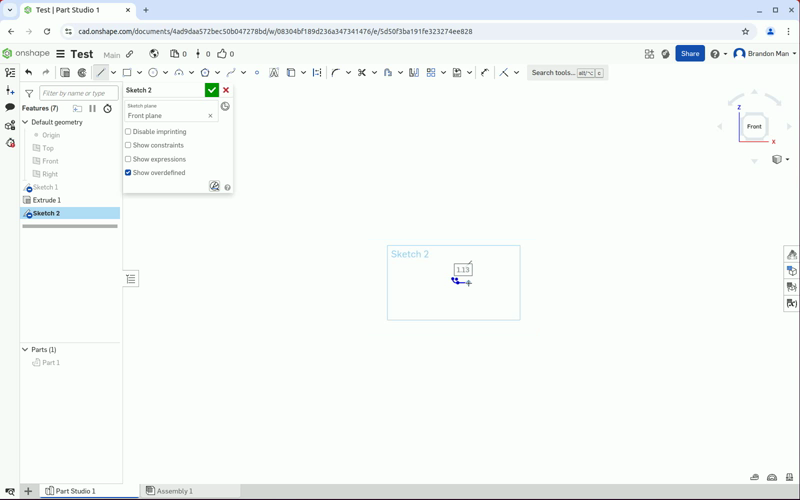
scroll(-6)
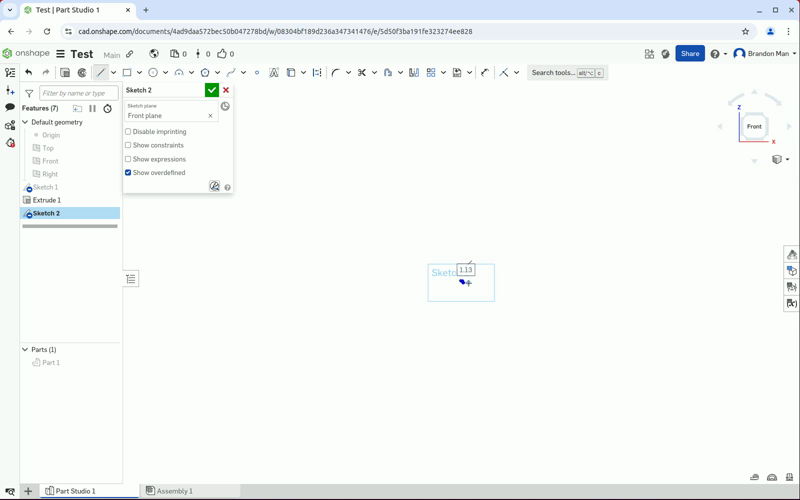
key_up(shift)
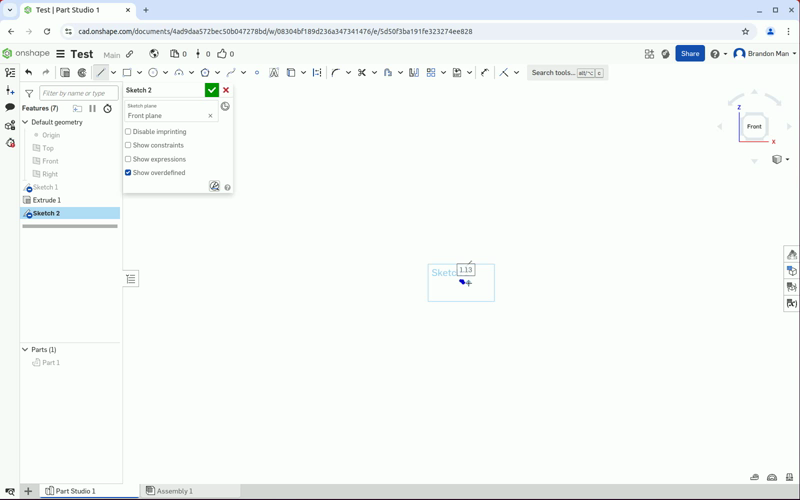
key_down(shift)
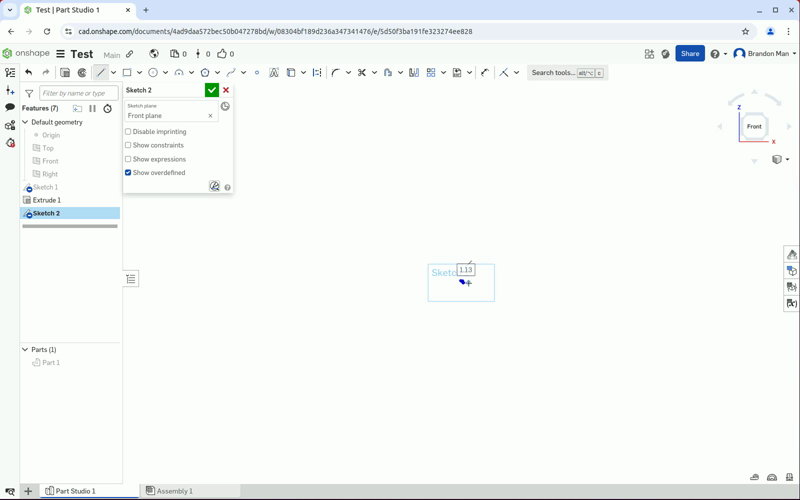
mouse_move(468, 178)
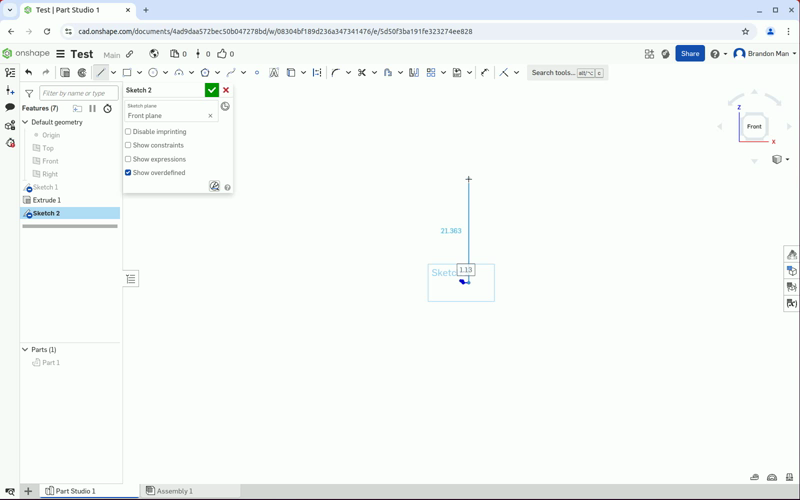
click(468, 178)
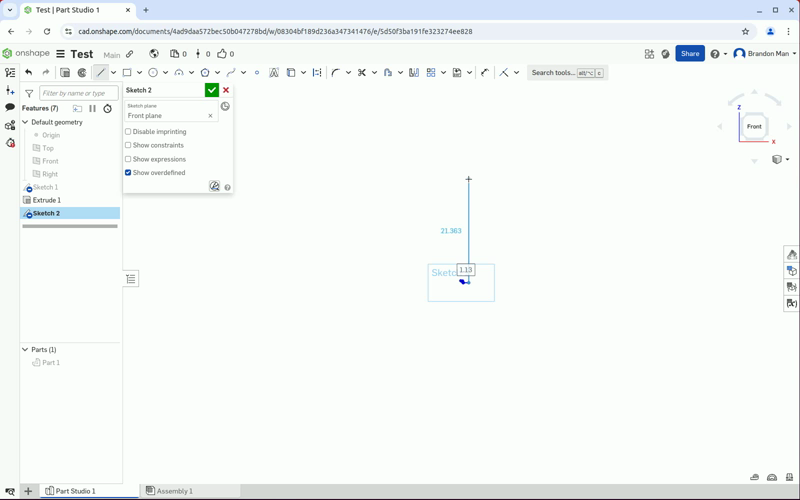
key_up(shift)
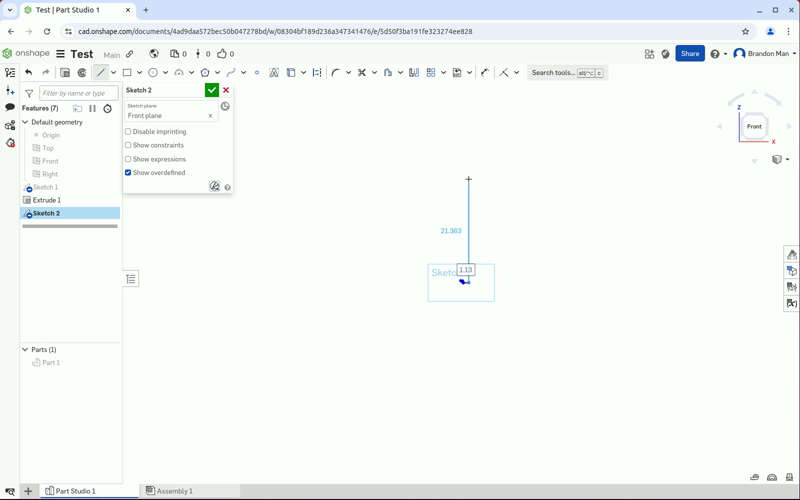
key(esc)
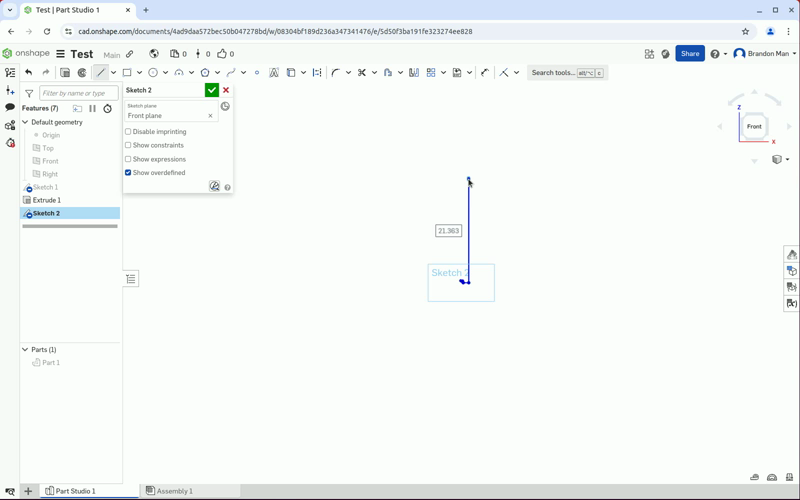
key(a)
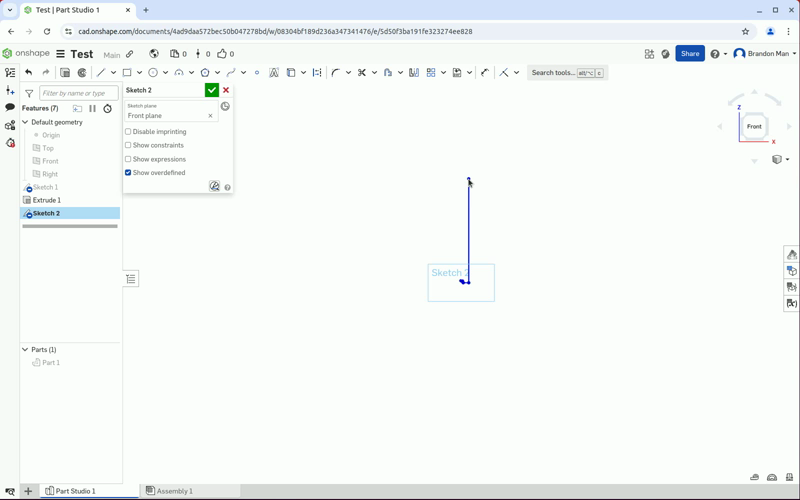
mouse_move(468, 178)
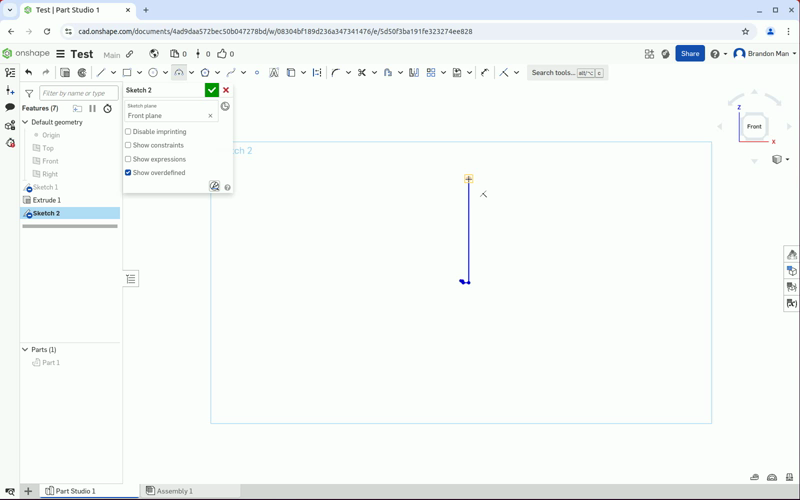
click(468, 178)
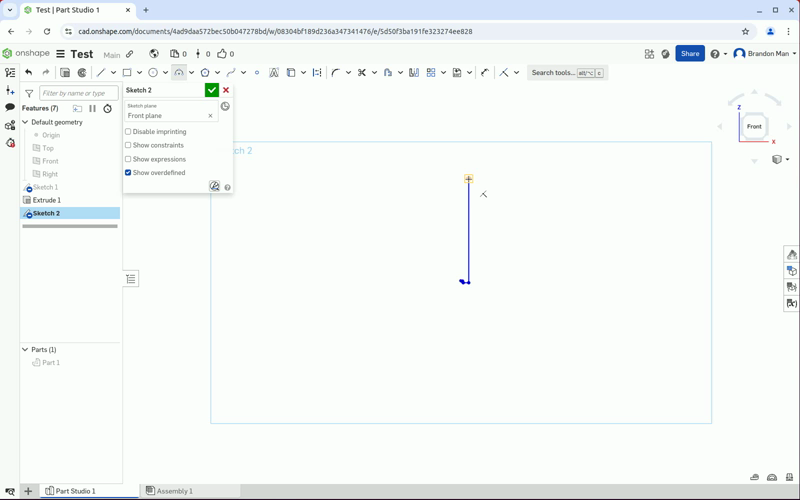
key_down(shift)
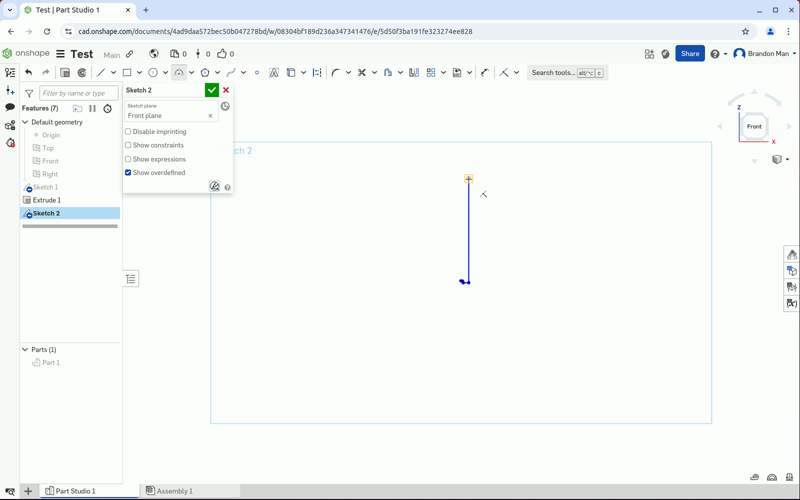
mouse_move(460, 170)
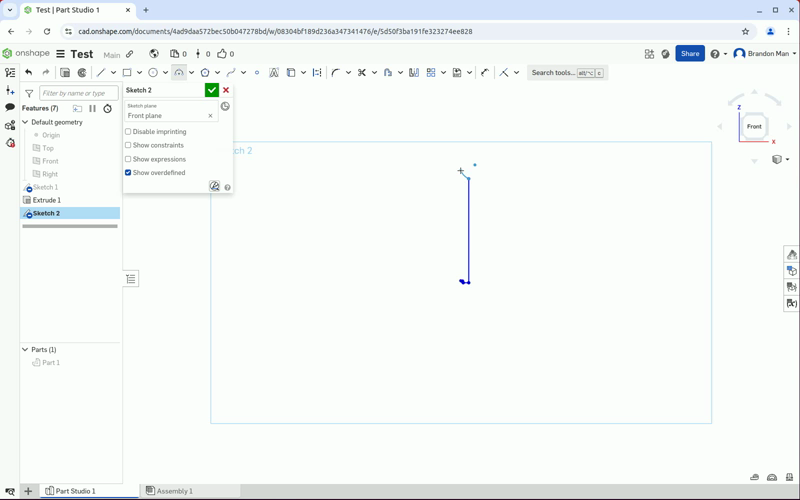
click(460, 170)
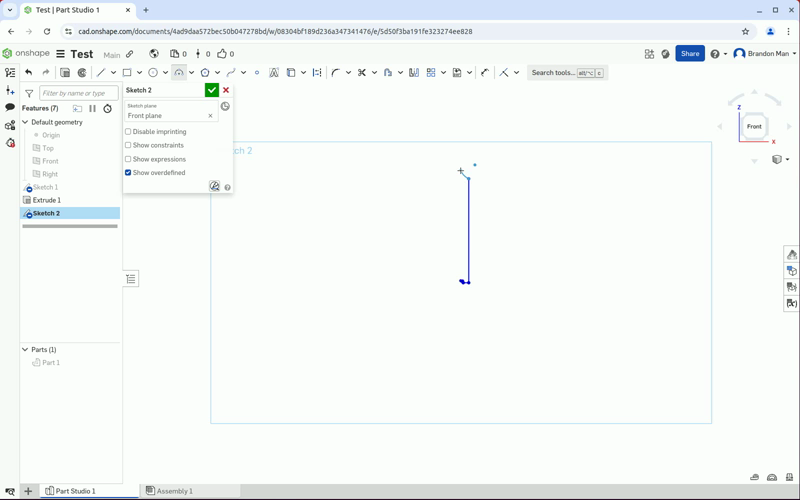
mouse_move(466, 172)
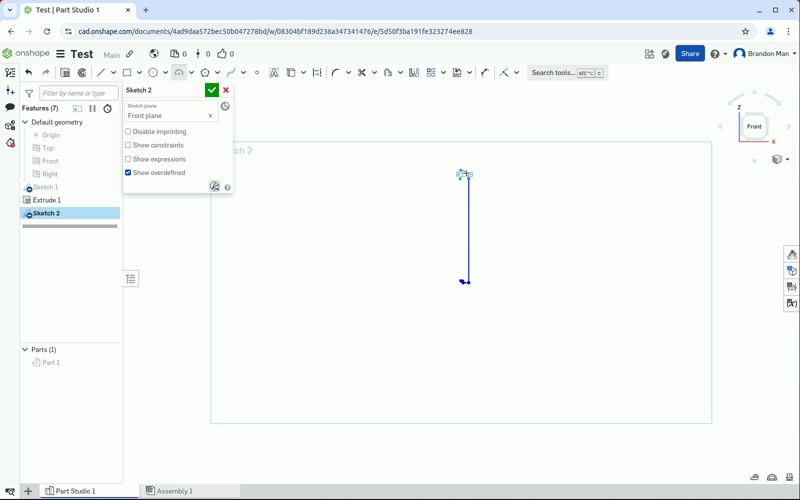
click(466, 172)
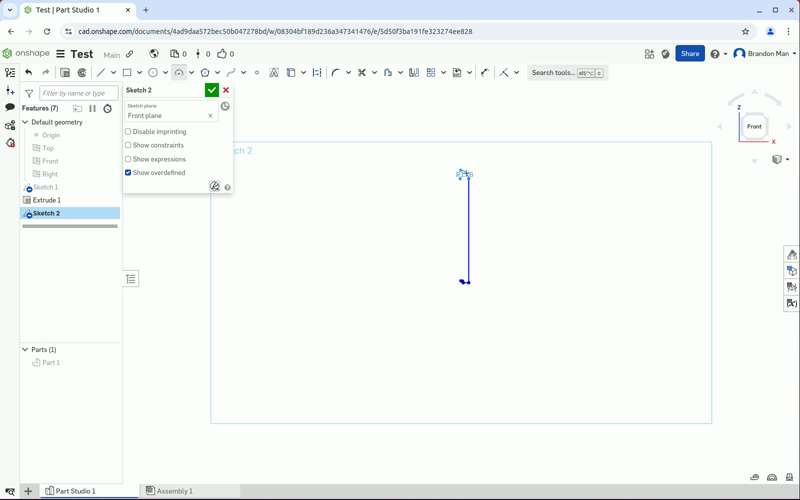
key_up(shift)
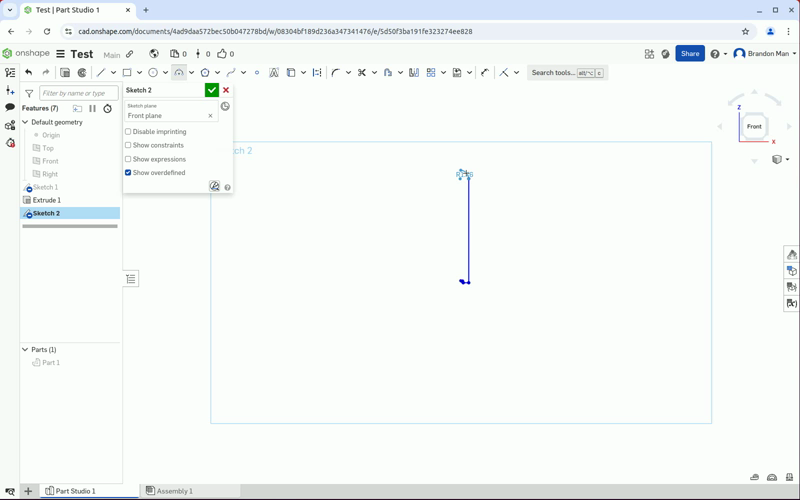
key(esc)
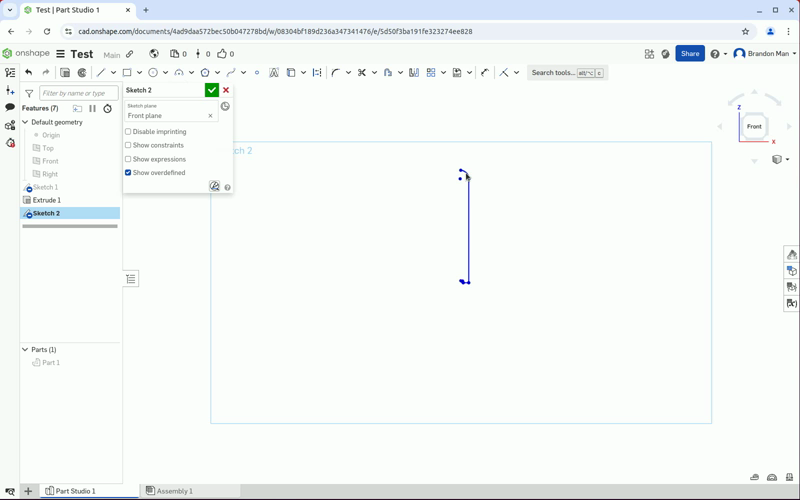
key(l)
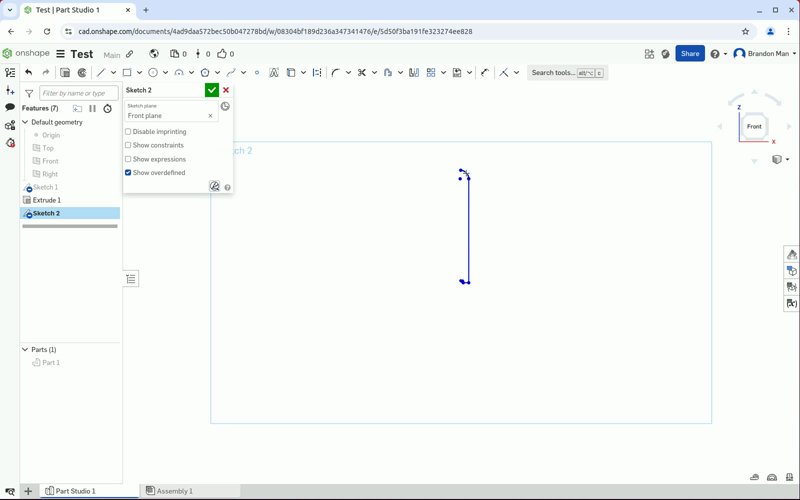
mouse_move(460, 170)
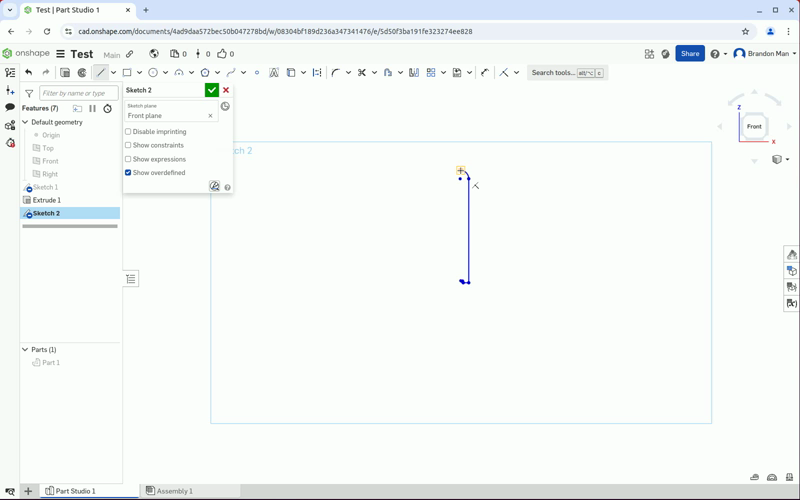
click(460, 170)
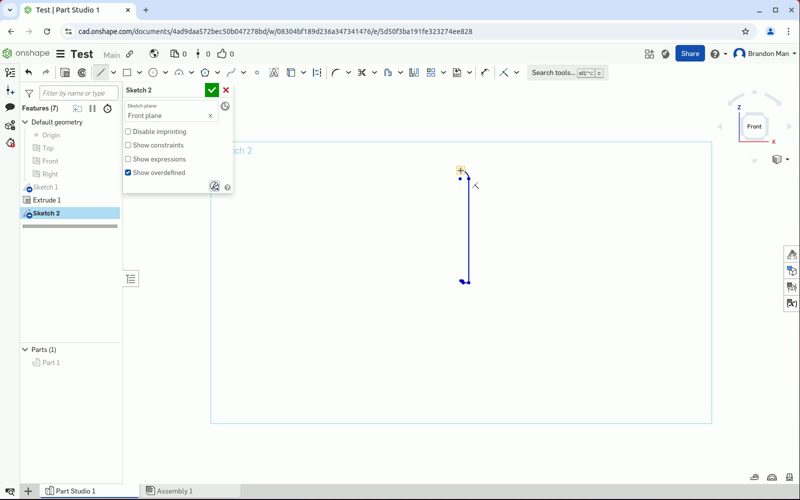
key_down(shift)
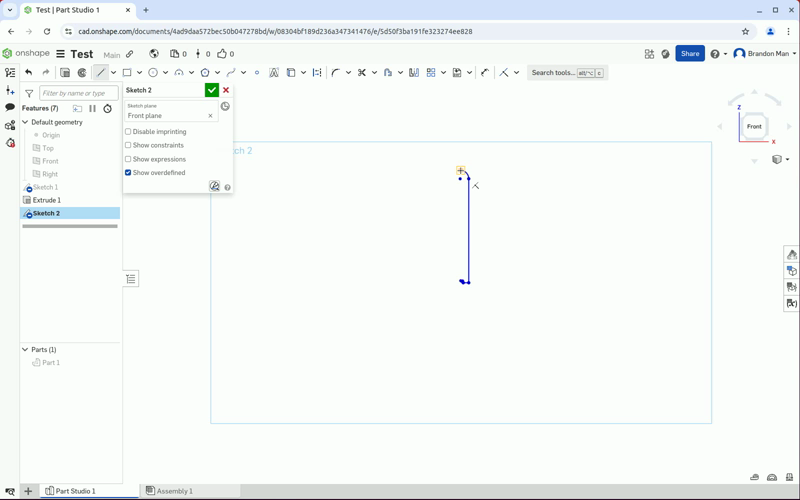
mouse_move(490, 170)
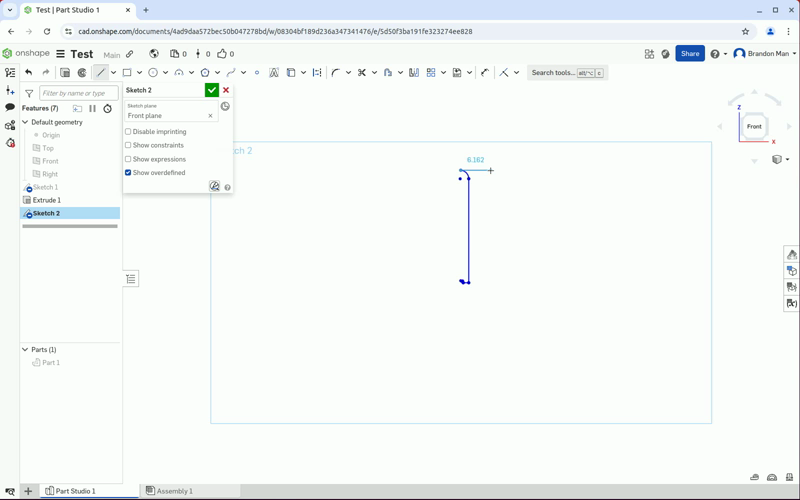
mouse_move(460, 176)
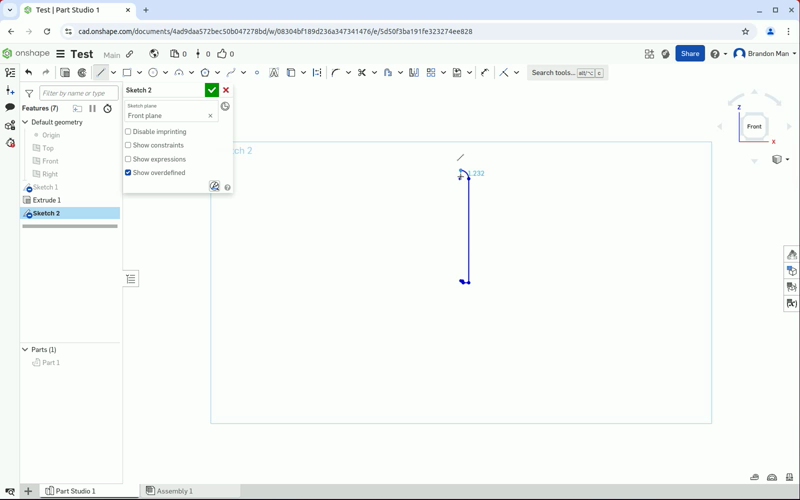
scroll(6)
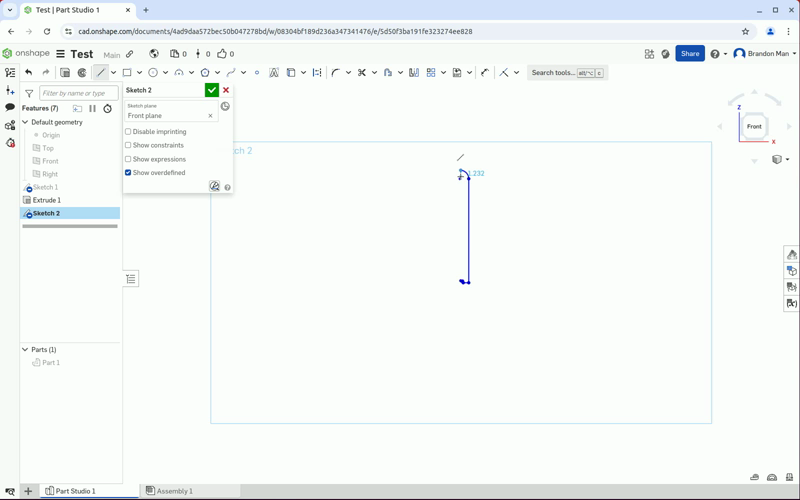
scroll(6)
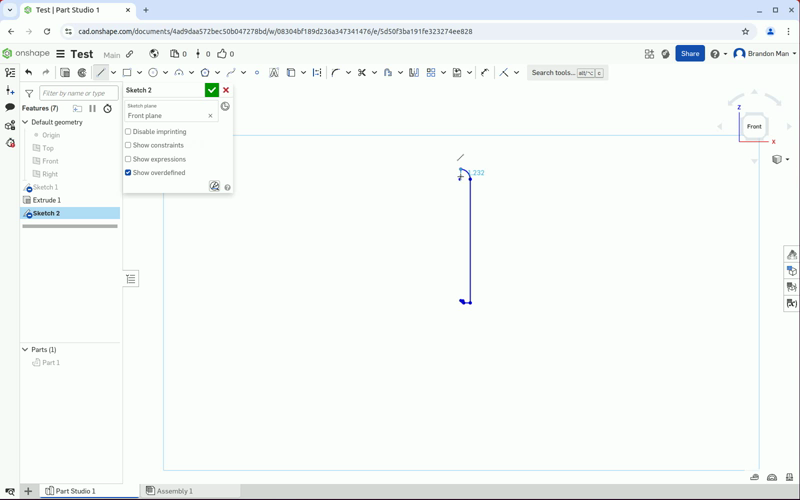
scroll(6)
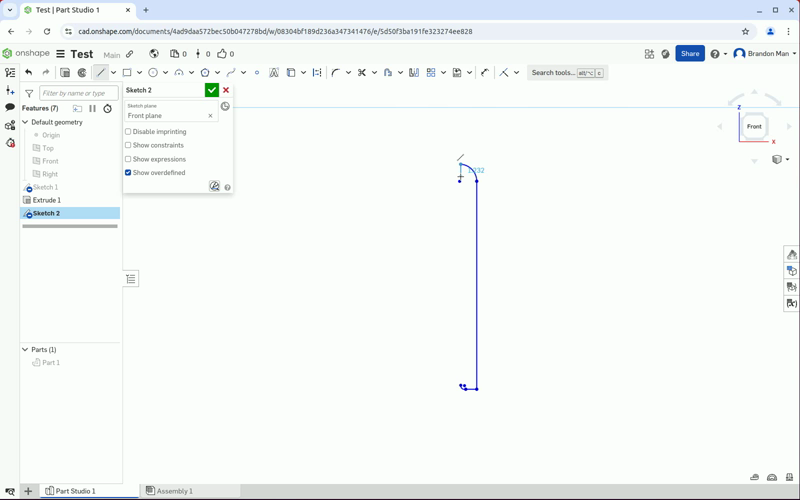
scroll(6)
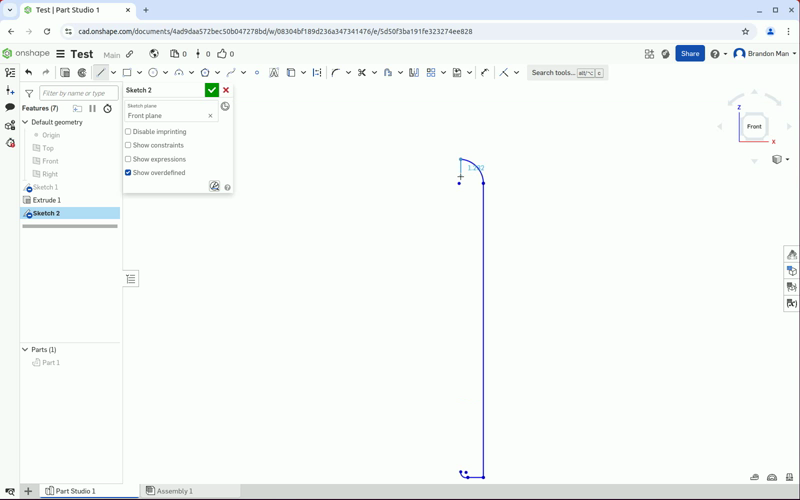
scroll(6)
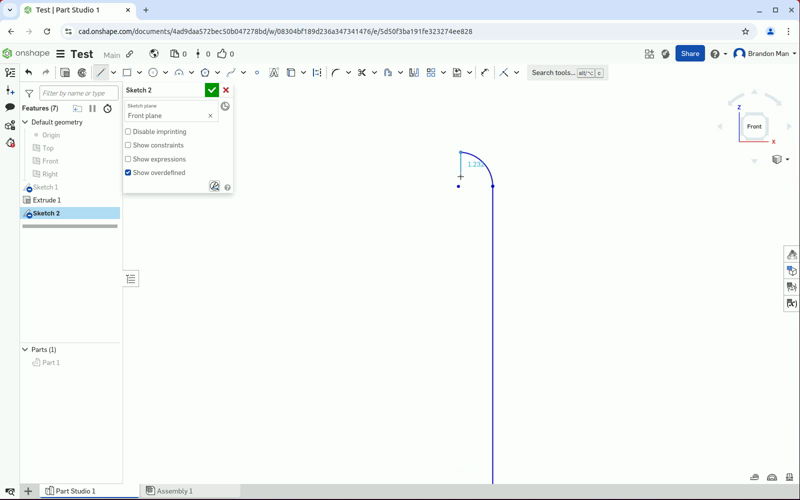
scroll(6)
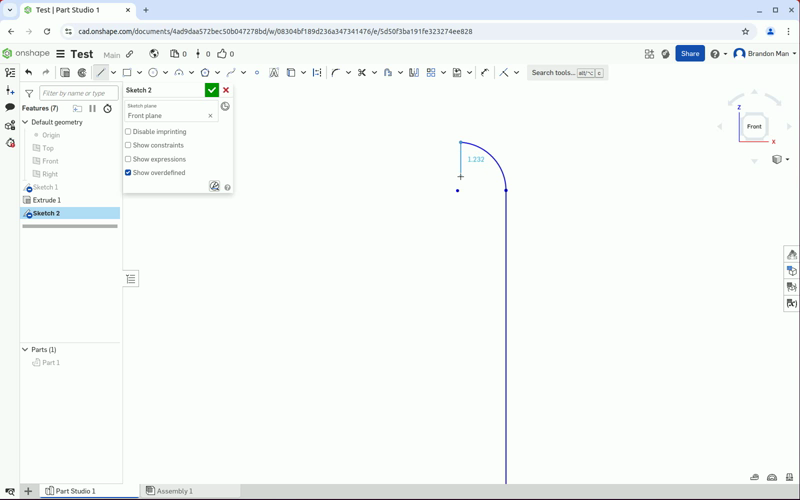
scroll(6)
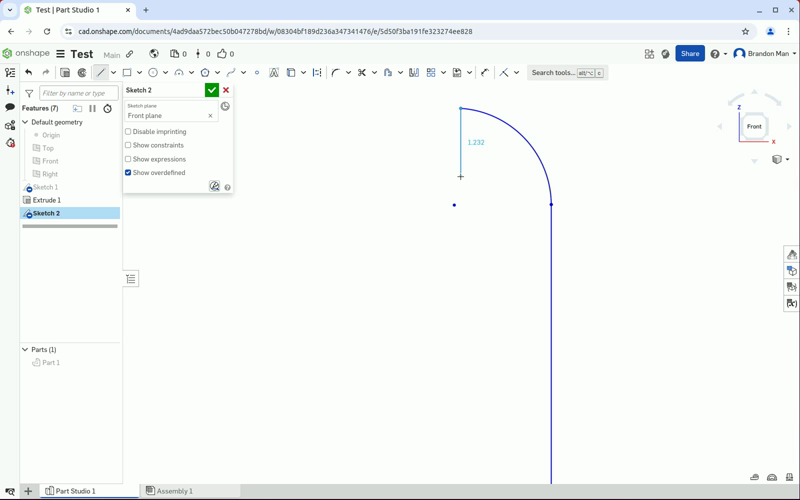
click(460, 176)
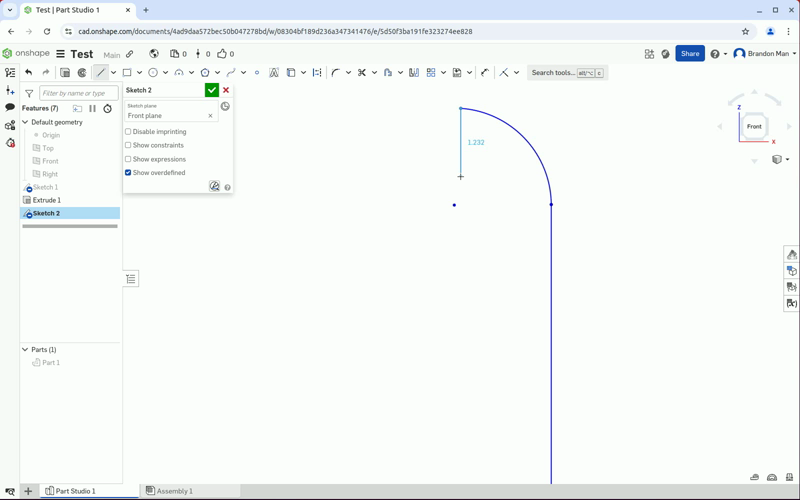
scroll(-6)
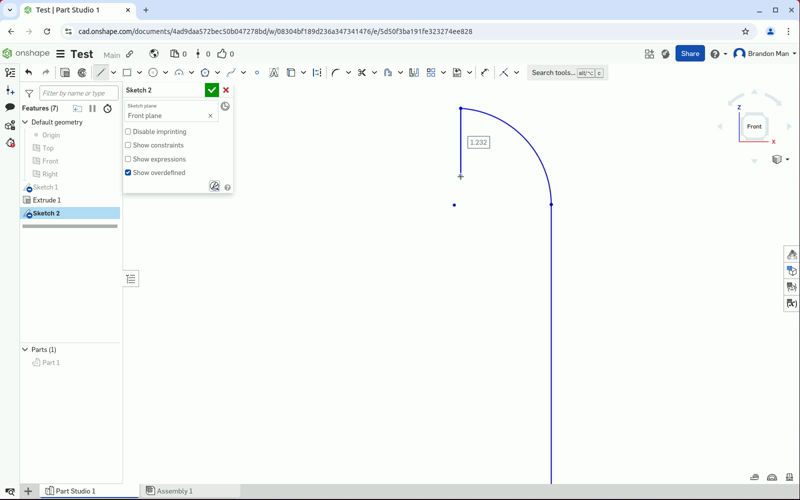
scroll(-6)
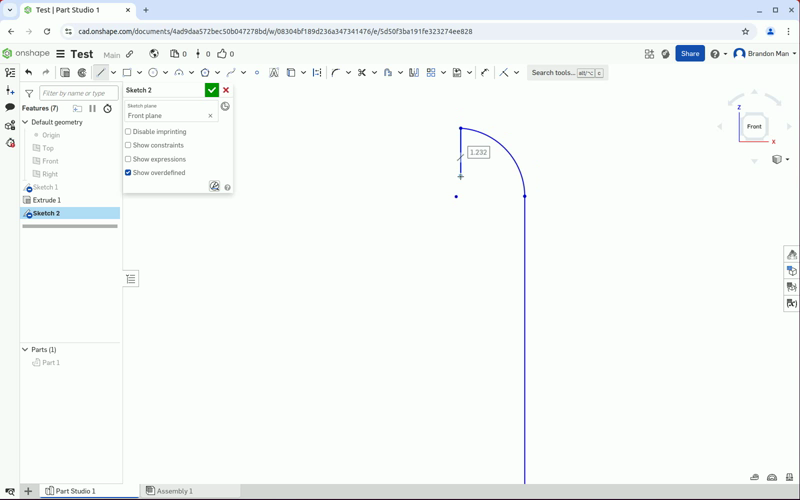
scroll(-6)
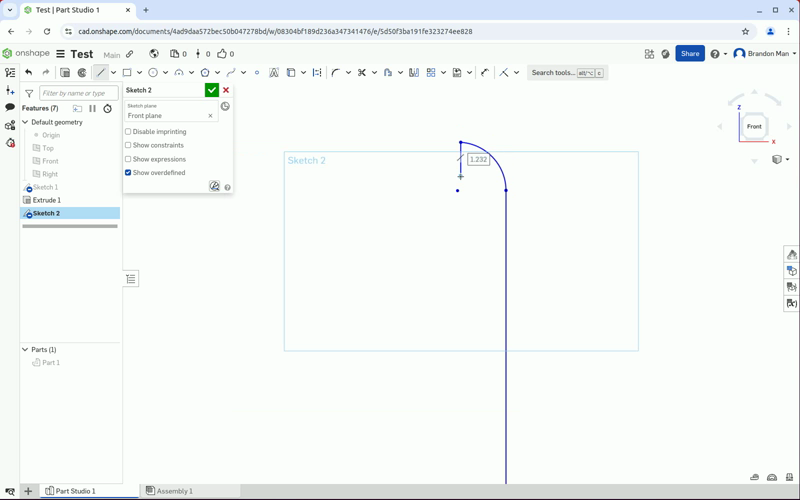
scroll(-6)
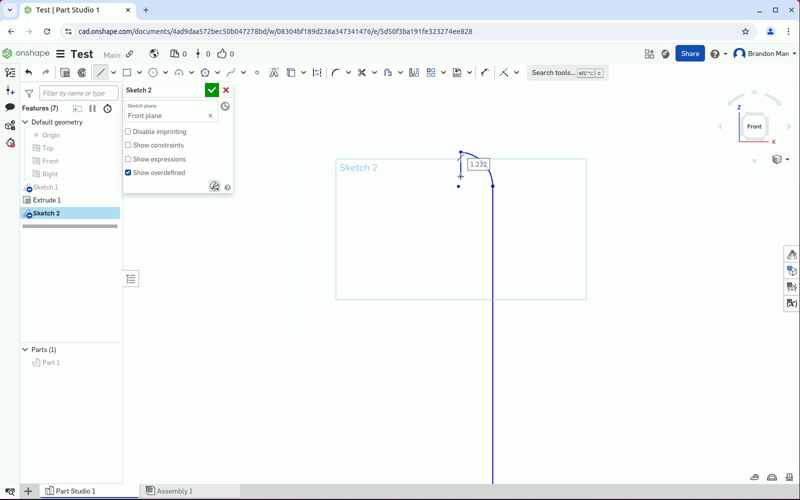
scroll(-6)
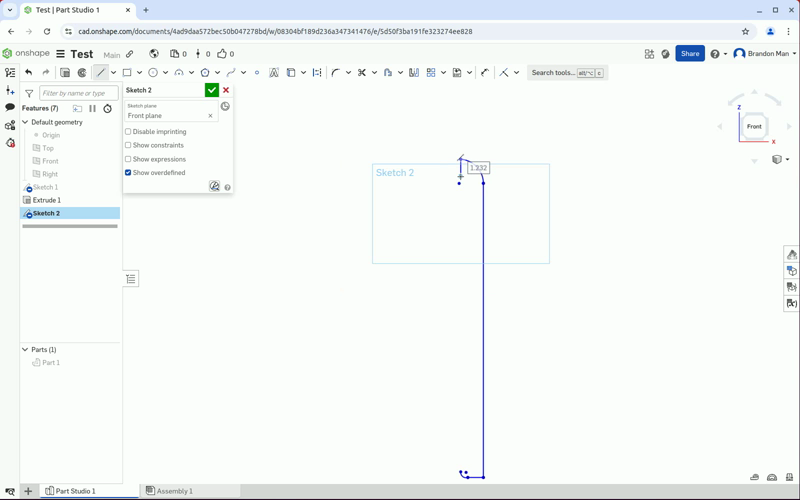
scroll(-6)
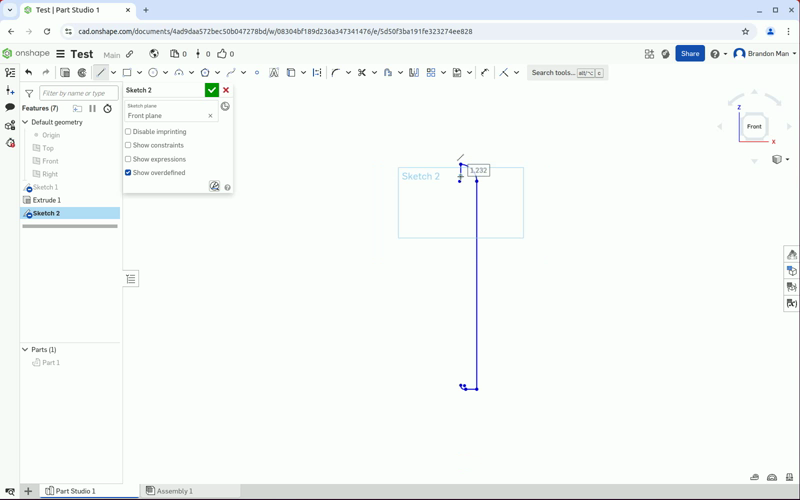
scroll(-6)
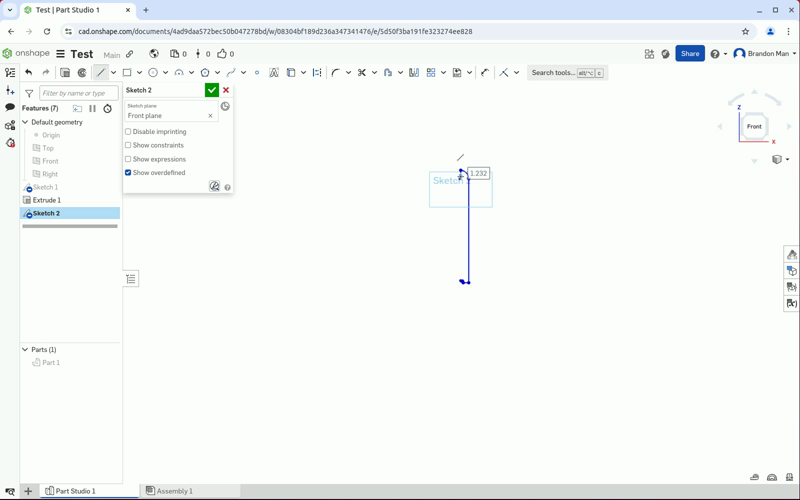
key_up(shift)
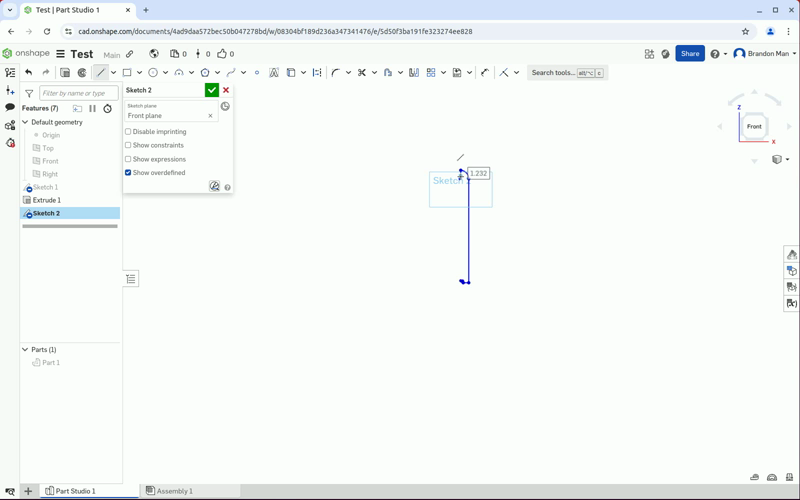
key(esc)
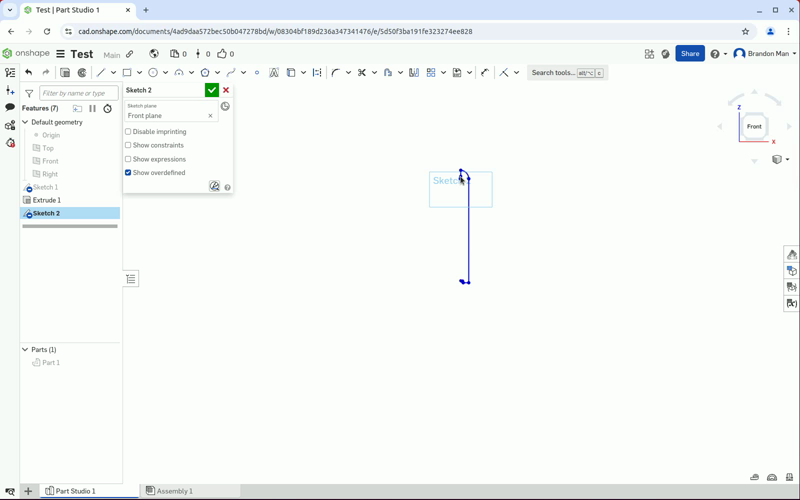
key(a)
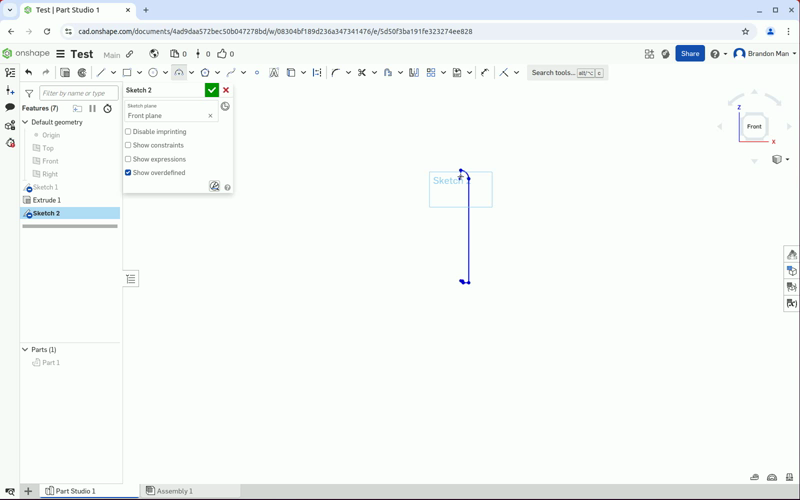
mouse_move(460, 176)
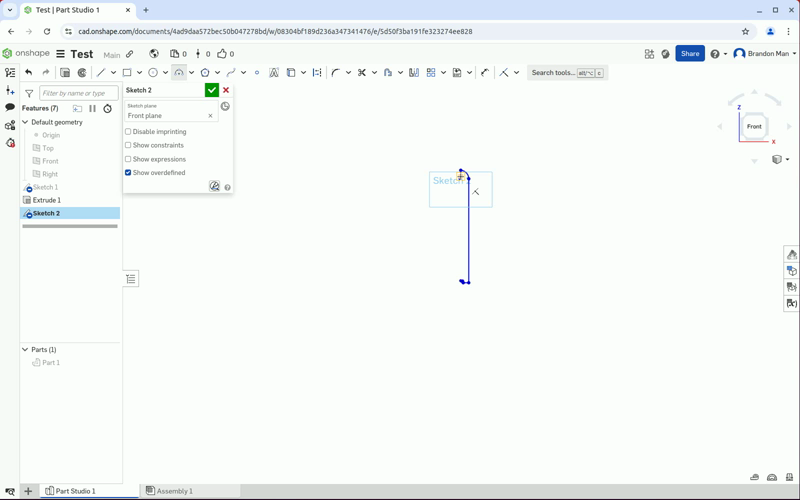
scroll(6)
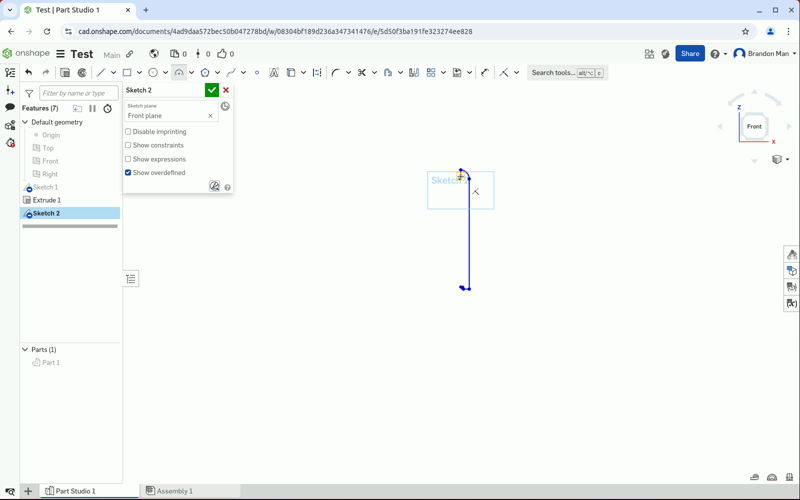
scroll(6)
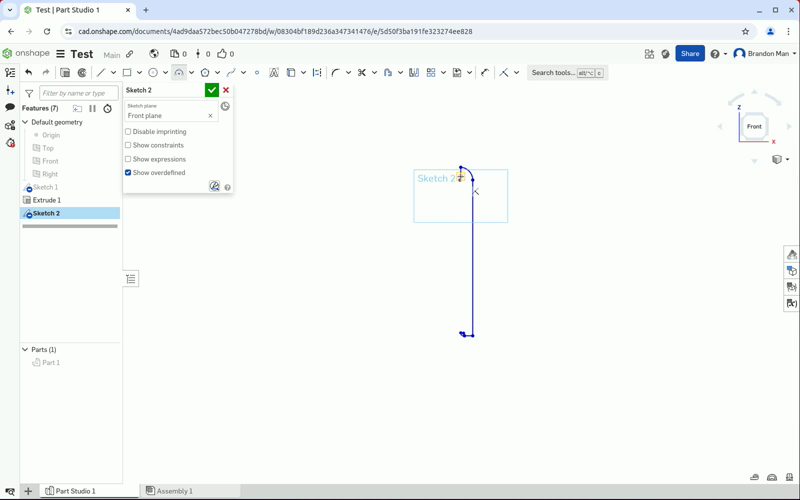
scroll(6)
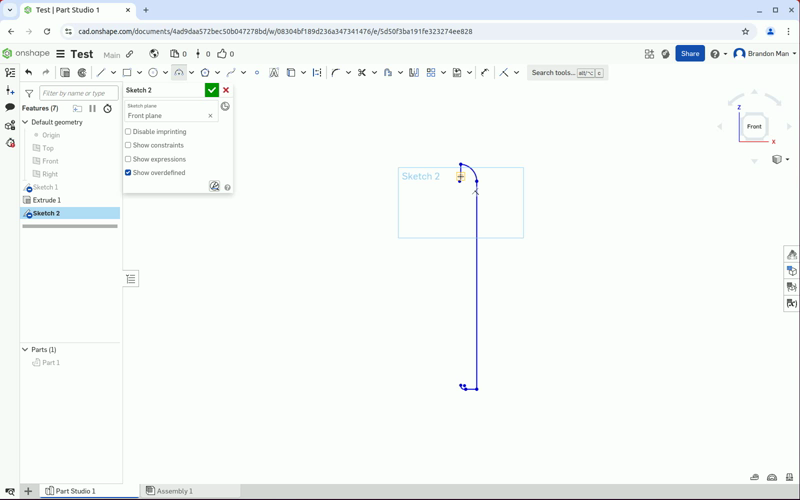
scroll(6)
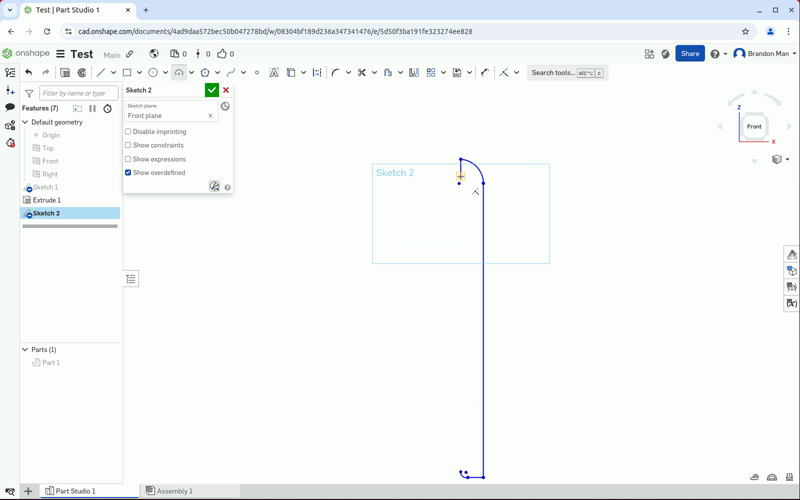
scroll(6)
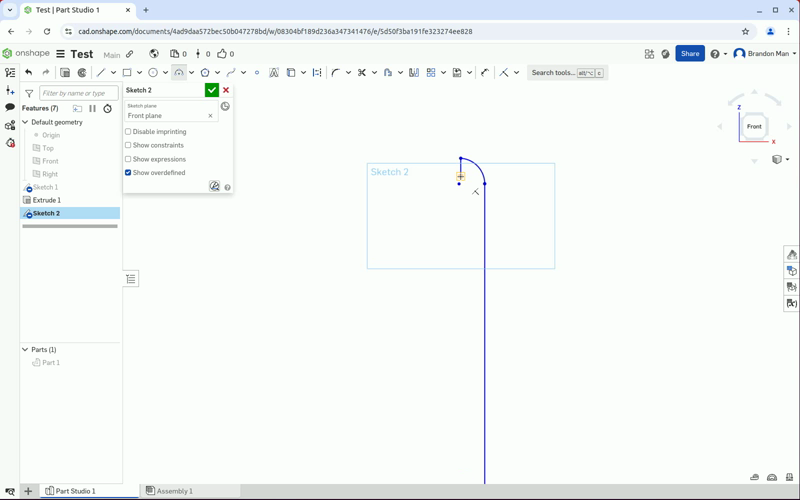
scroll(6)
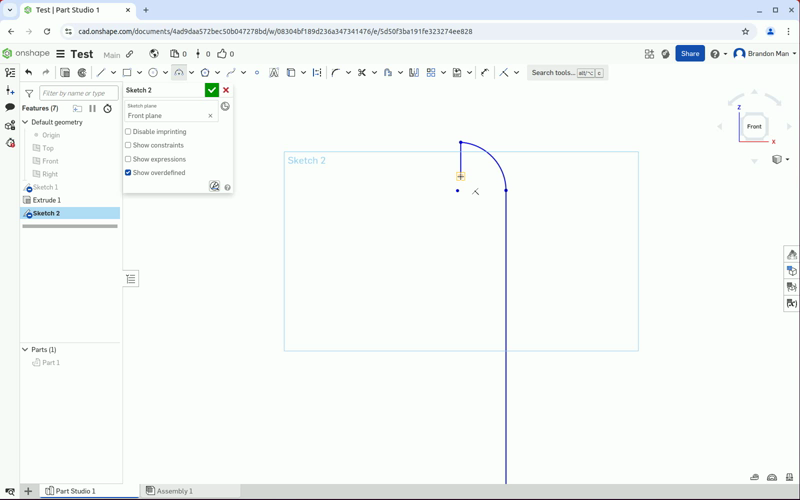
scroll(6)
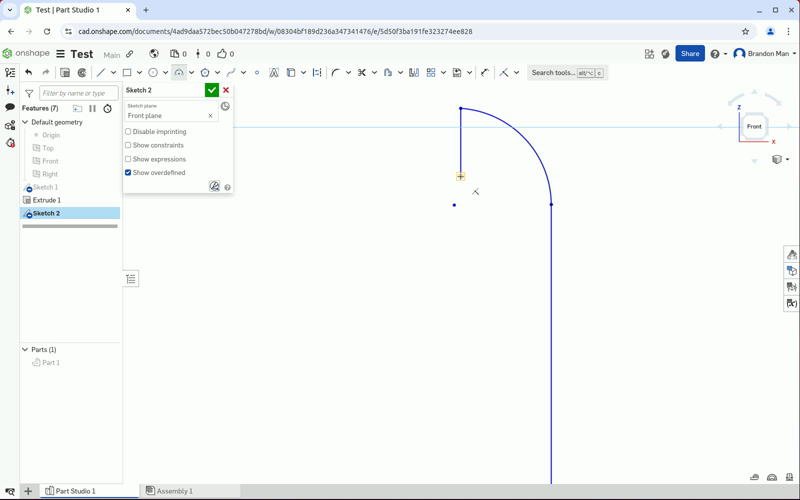
click(460, 176)
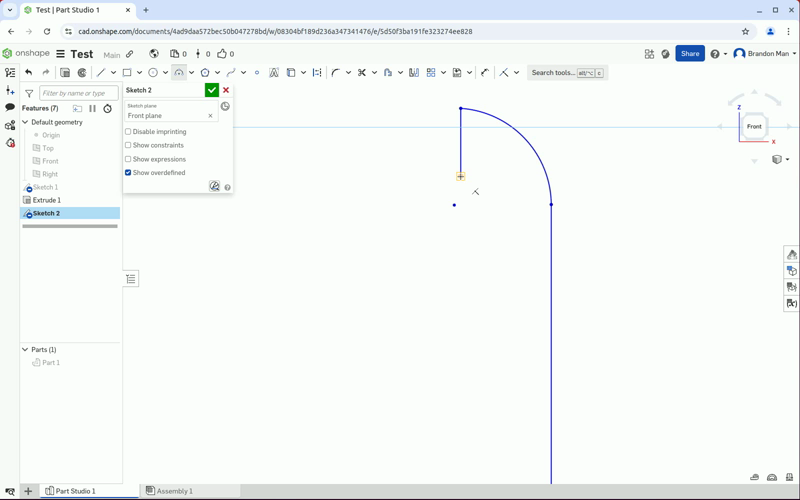
scroll(-6)
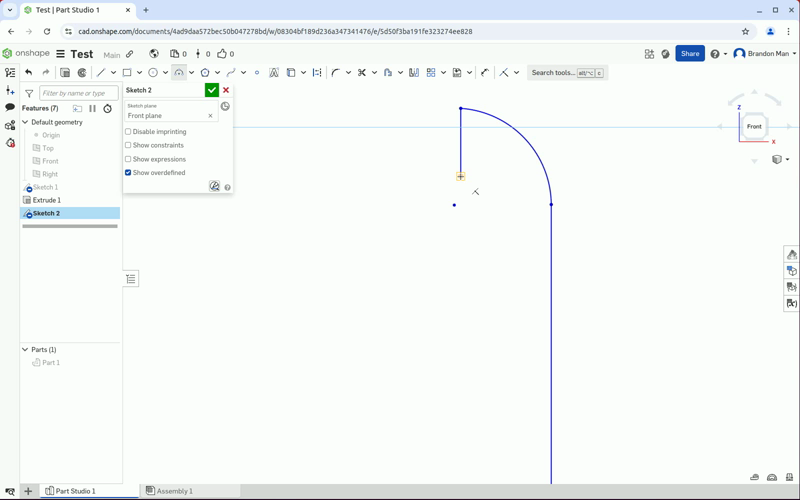
scroll(-6)
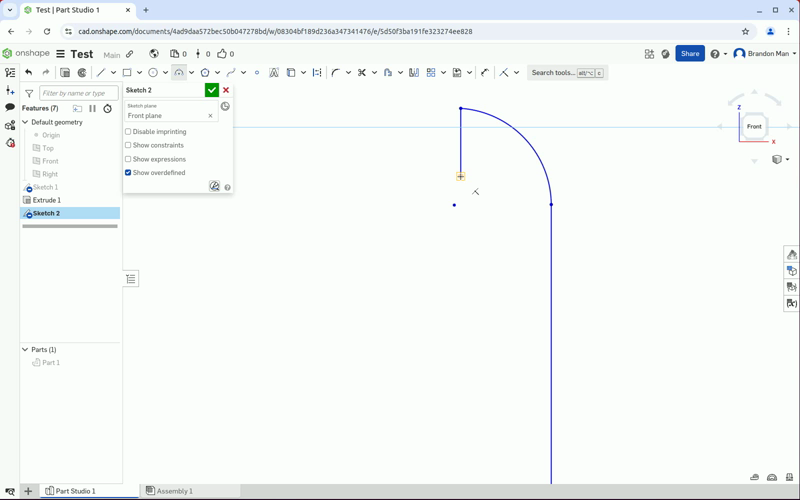
scroll(-6)
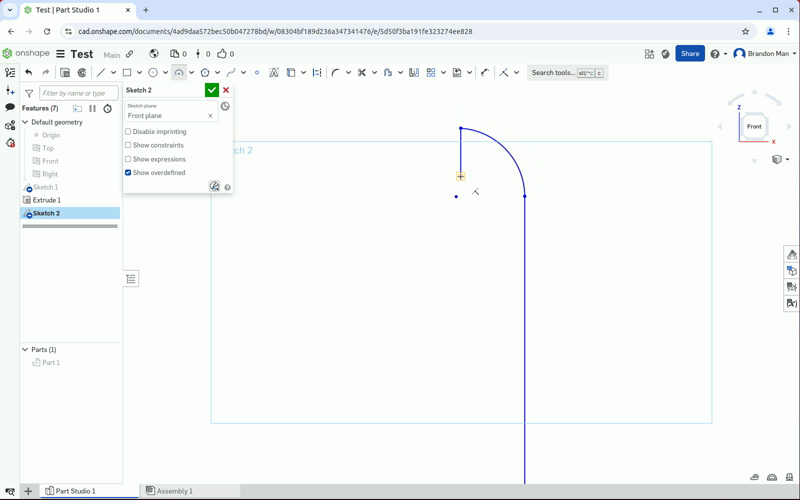
scroll(-6)
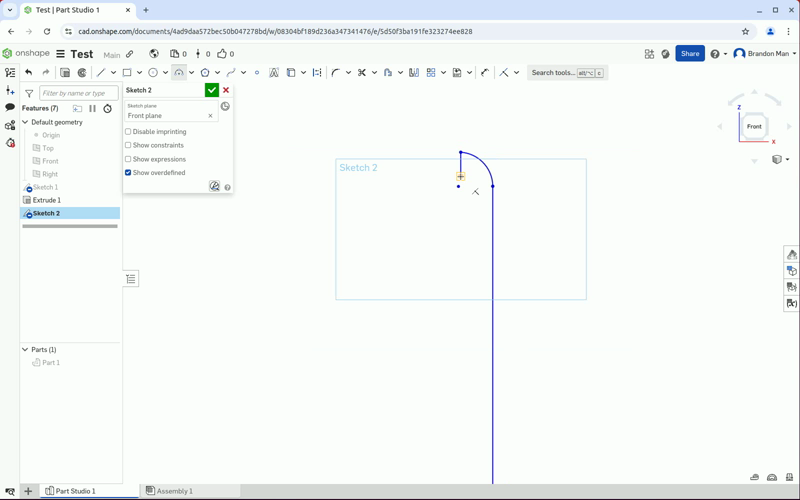
scroll(-6)
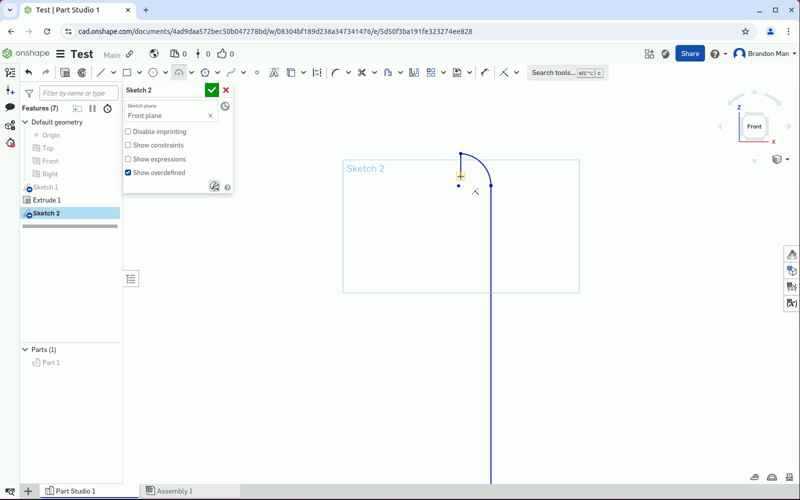
scroll(-6)
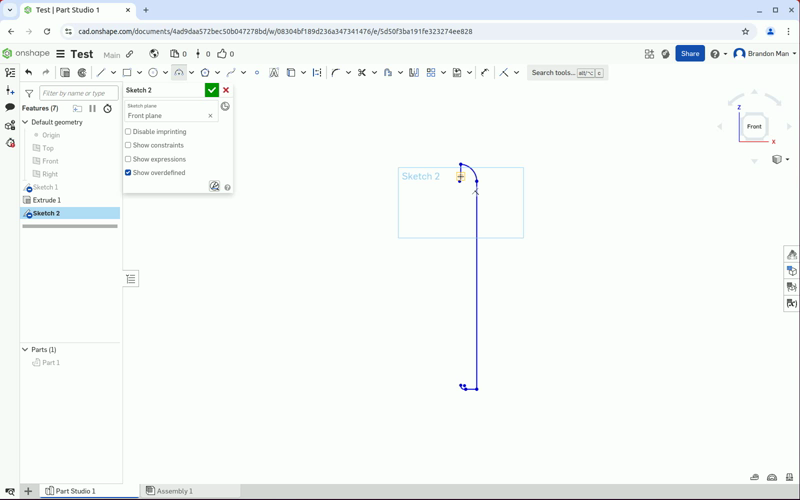
scroll(-6)
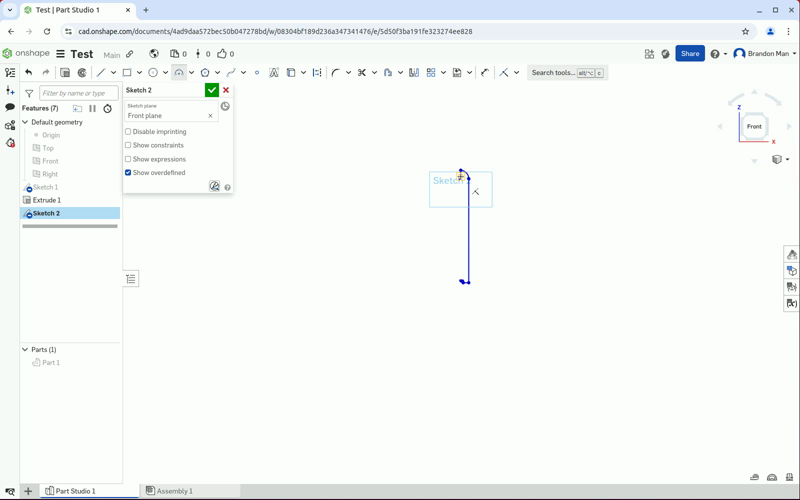
key_down(shift)
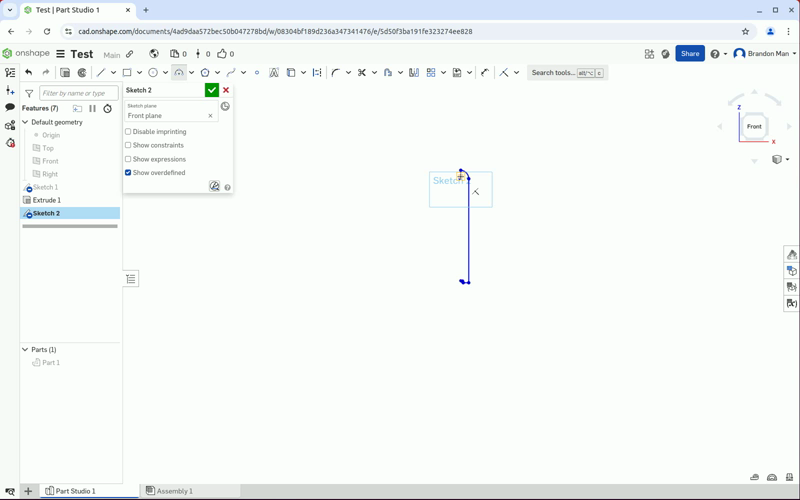
mouse_move(460, 180)
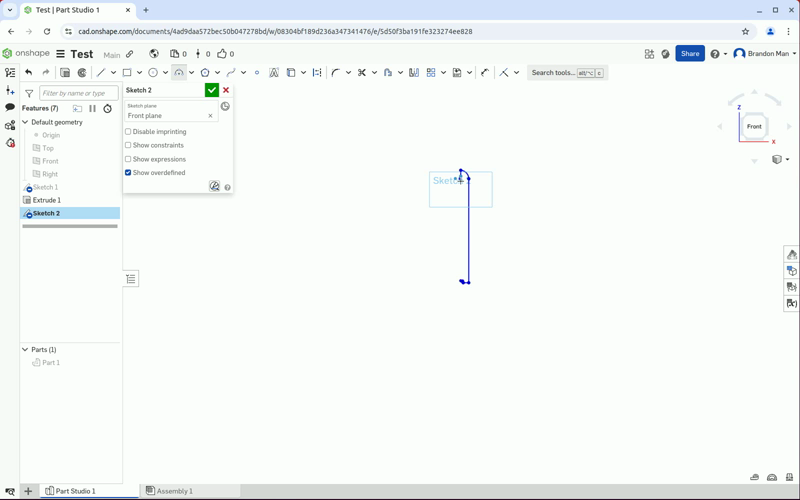
scroll(6)
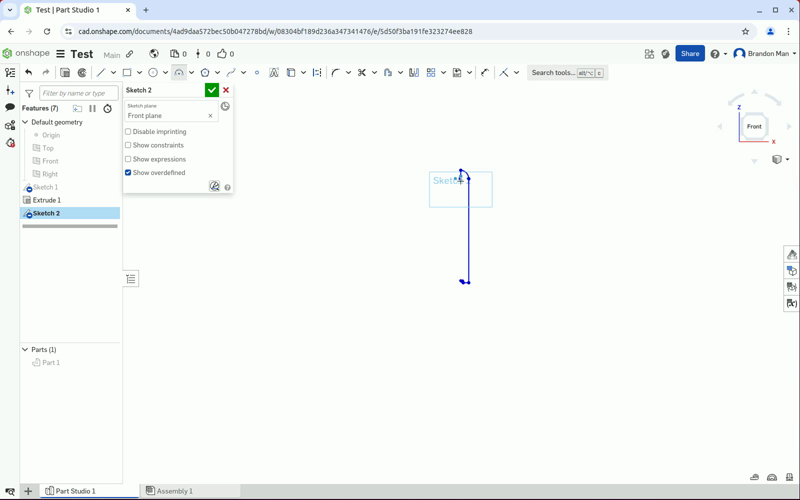
scroll(6)
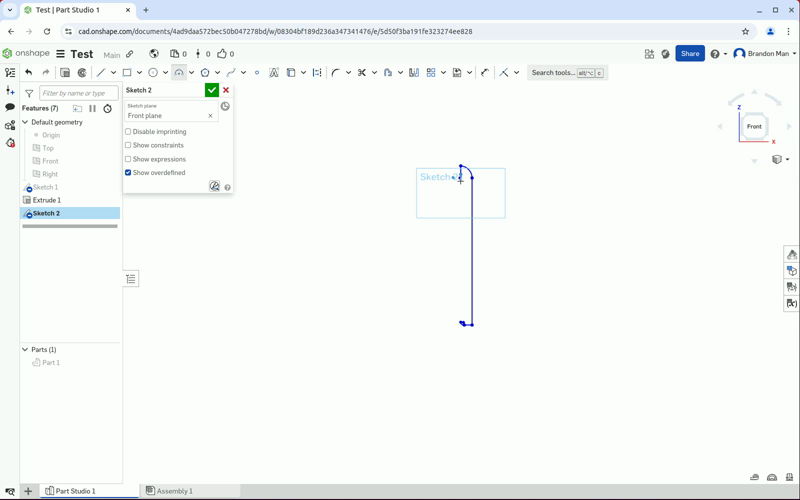
scroll(6)
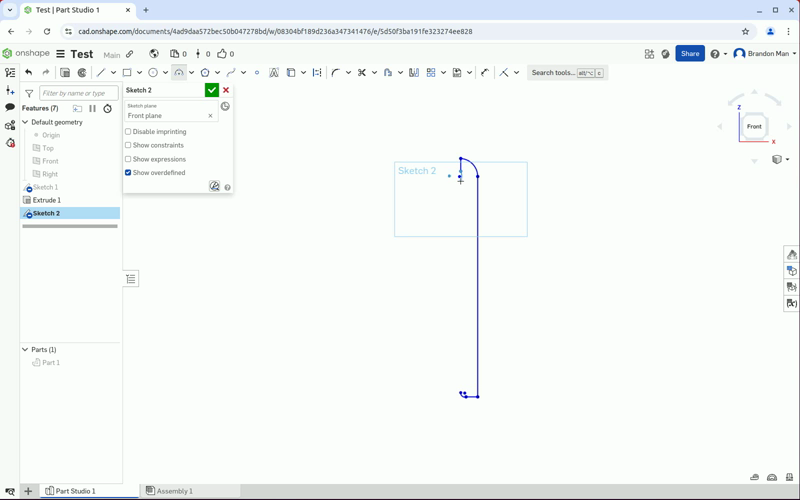
scroll(6)
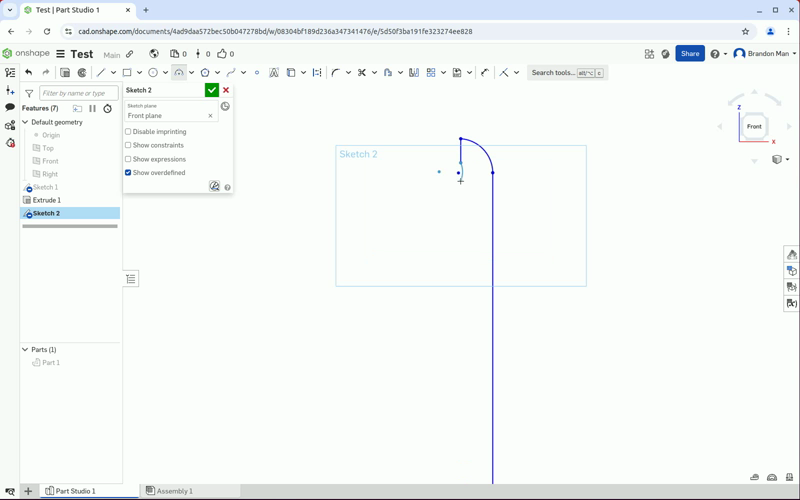
scroll(6)
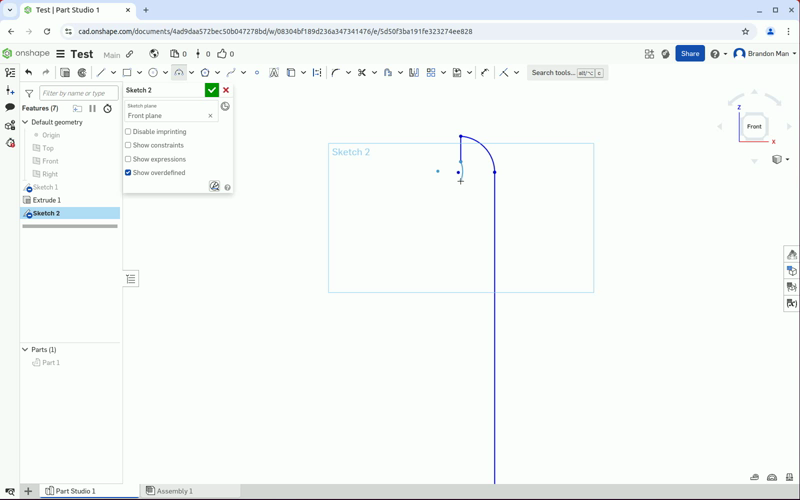
scroll(6)
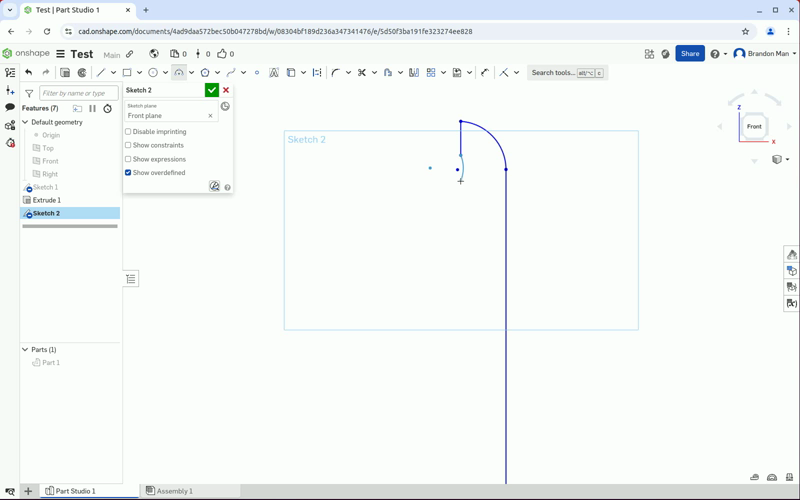
scroll(6)
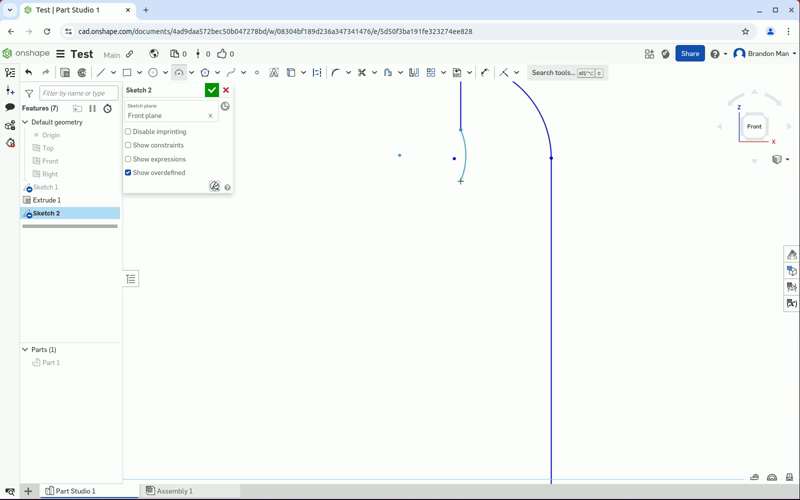
click(460, 180)
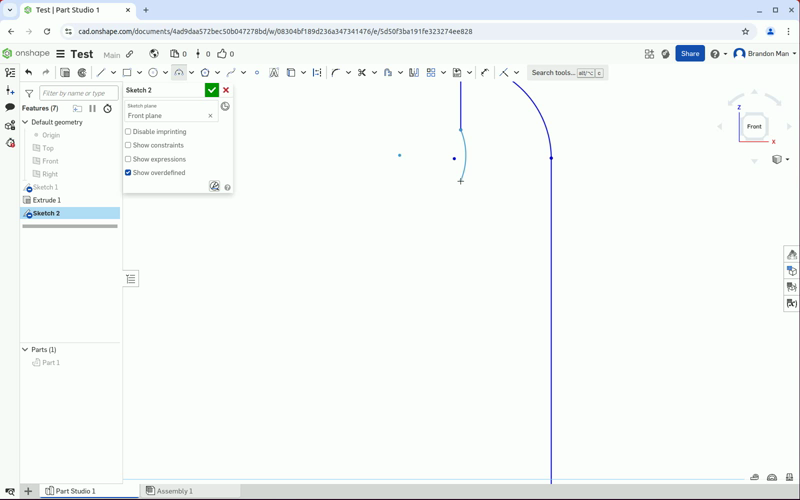
scroll(-6)
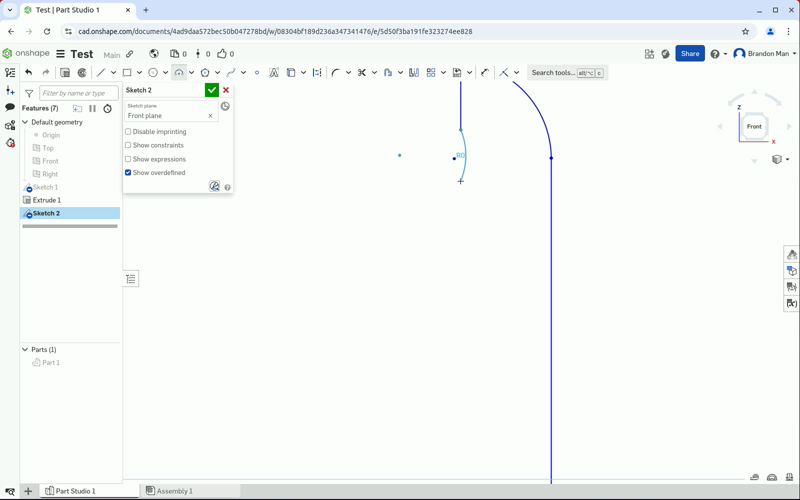
scroll(-6)
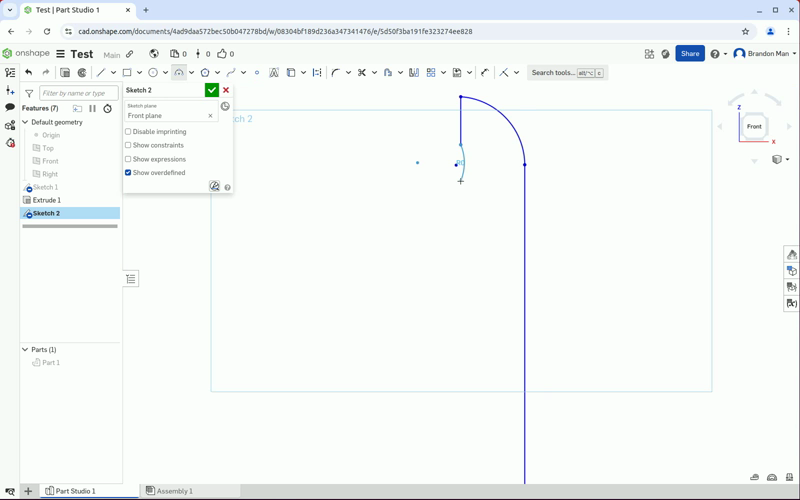
scroll(-6)
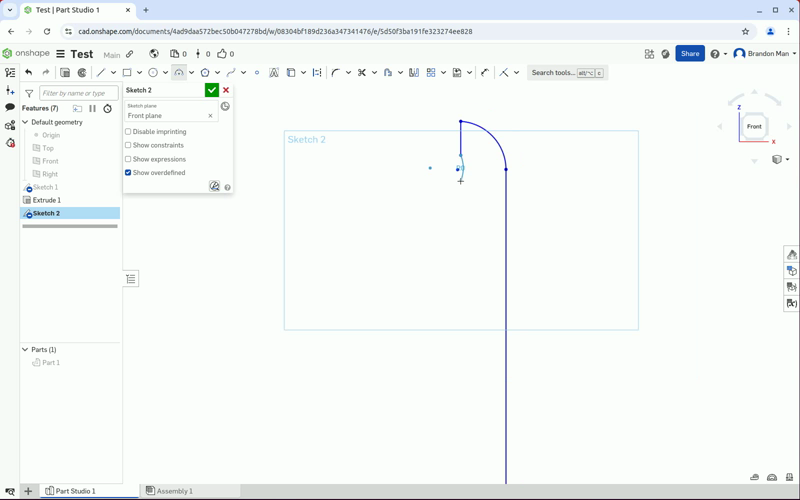
scroll(-6)
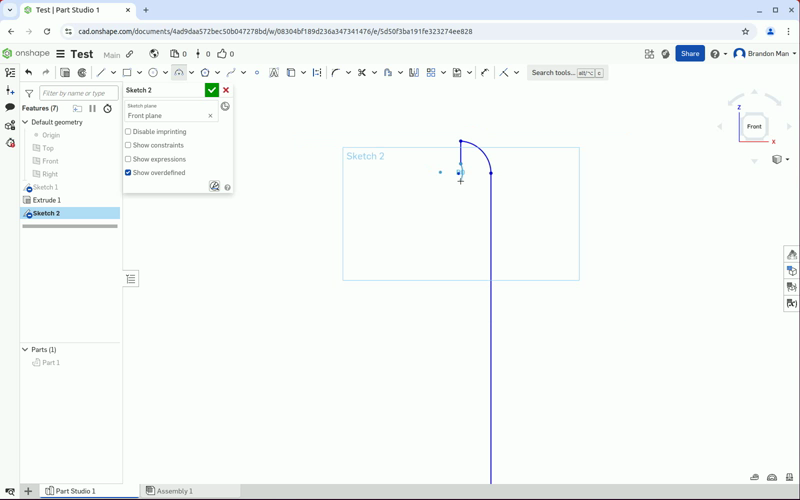
scroll(-6)
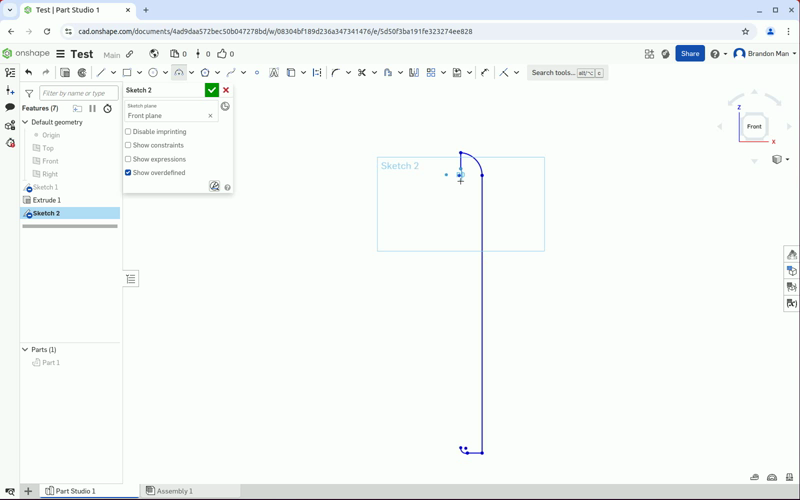
scroll(-6)
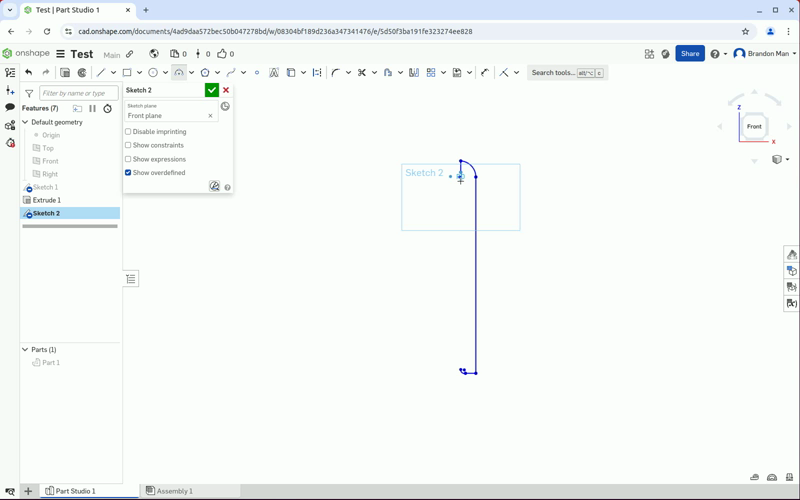
scroll(-6)
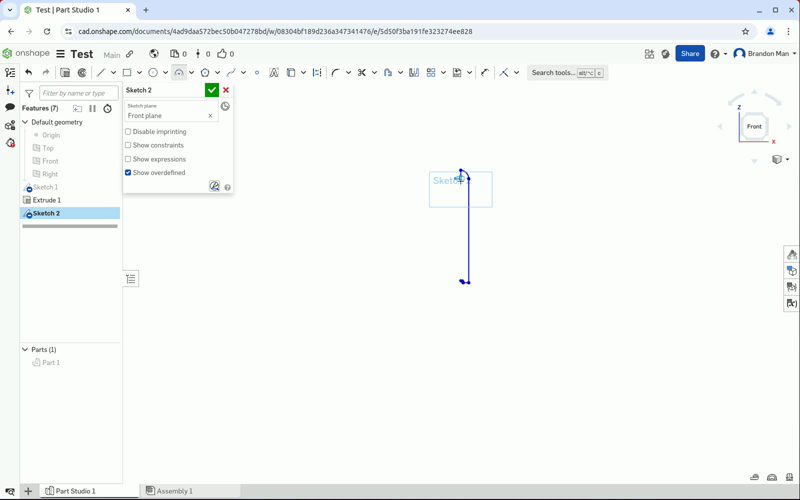
mouse_move(463, 178)
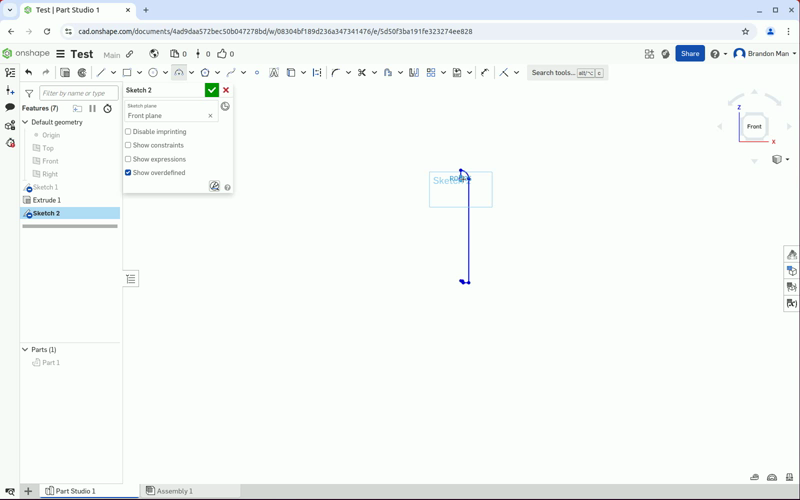
scroll(6)
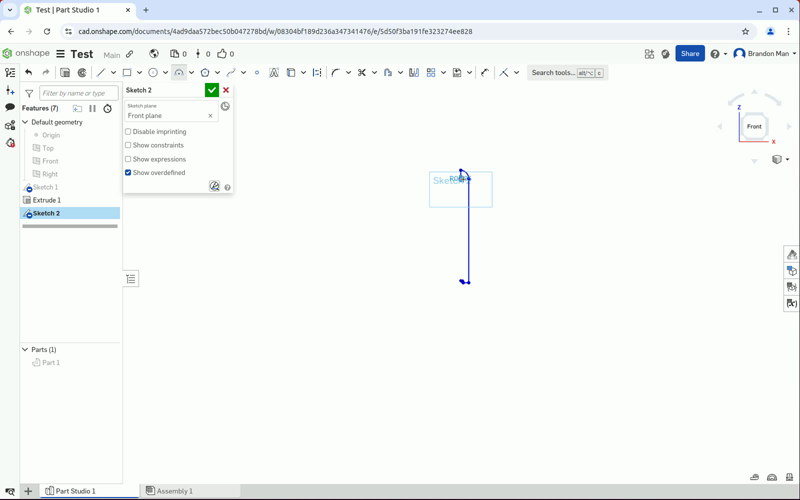
scroll(6)
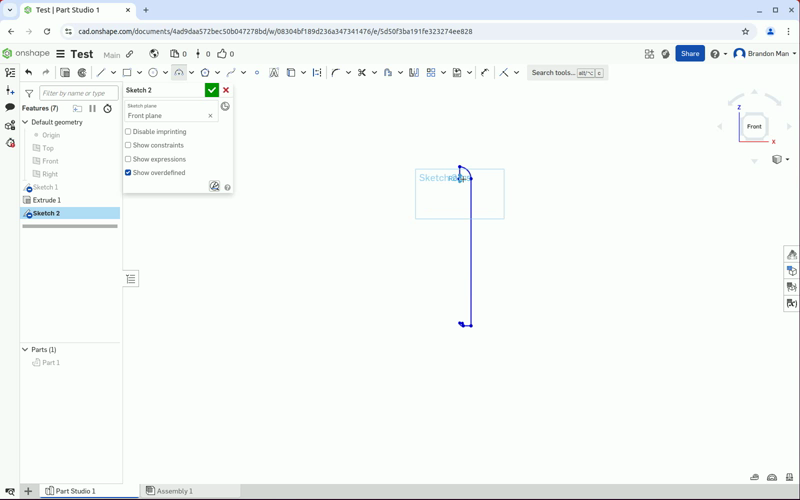
scroll(6)
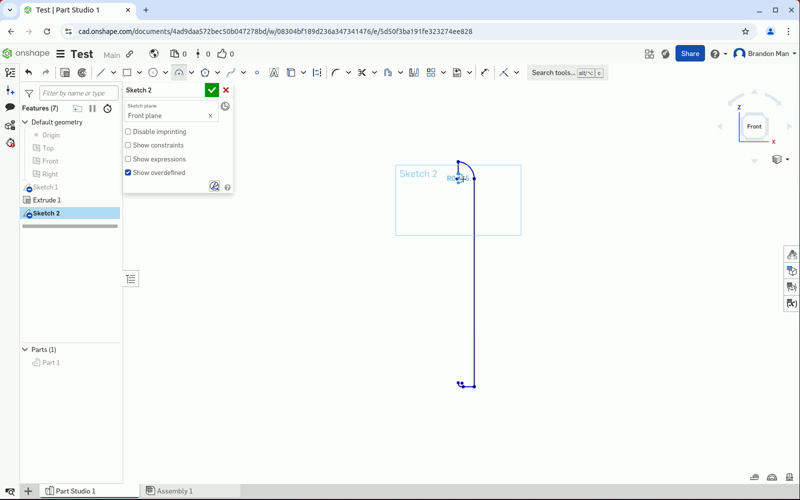
scroll(6)
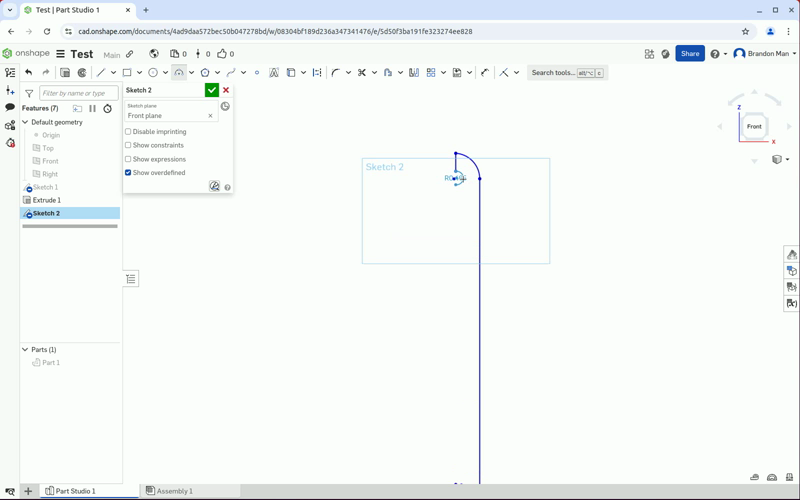
scroll(6)
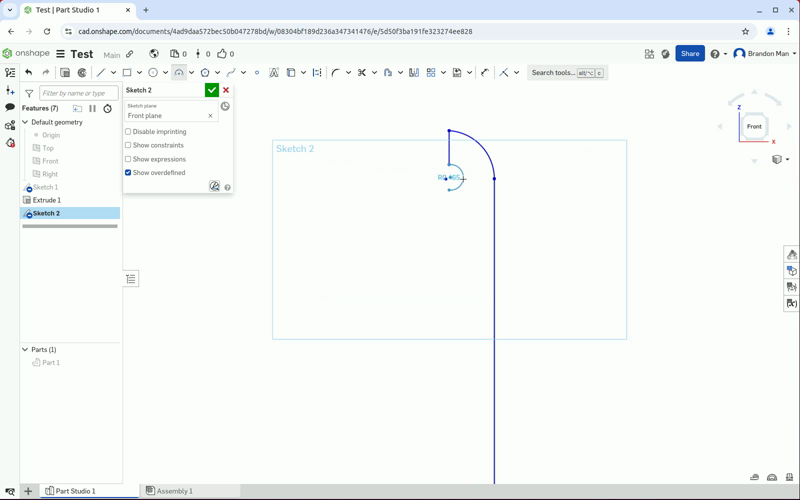
scroll(6)
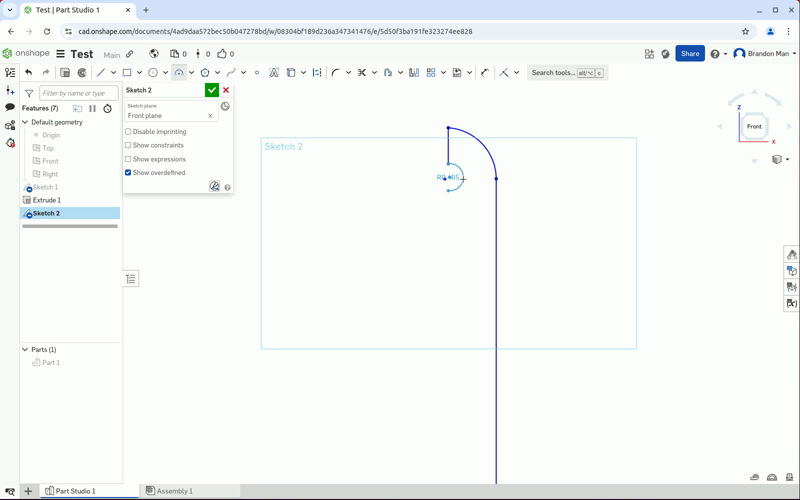
scroll(6)
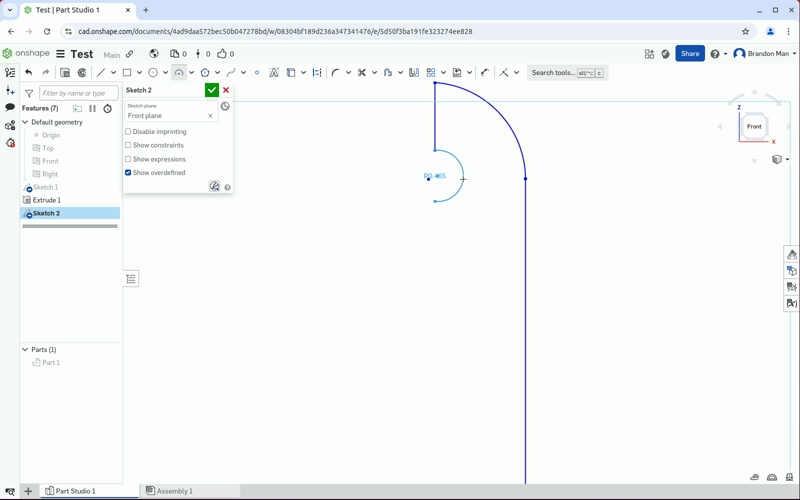
click(463, 178)
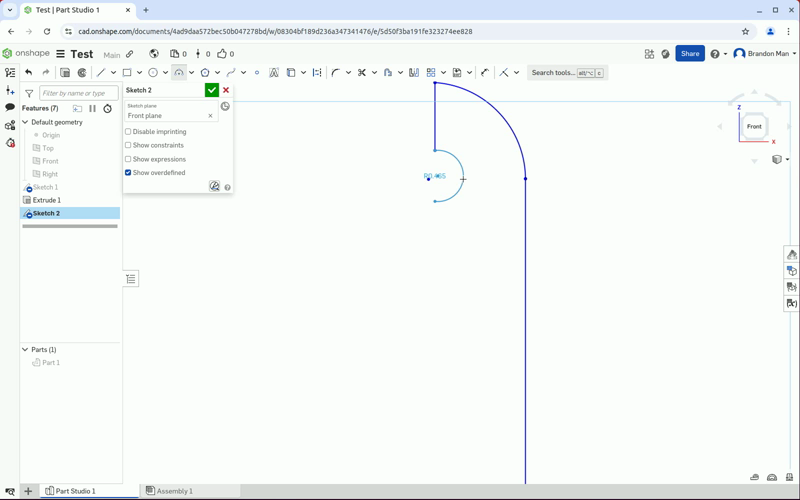
scroll(-6)
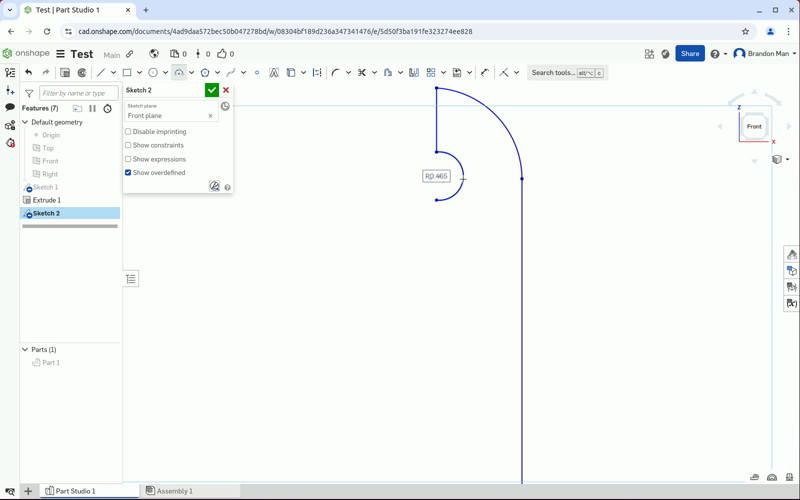
scroll(-6)
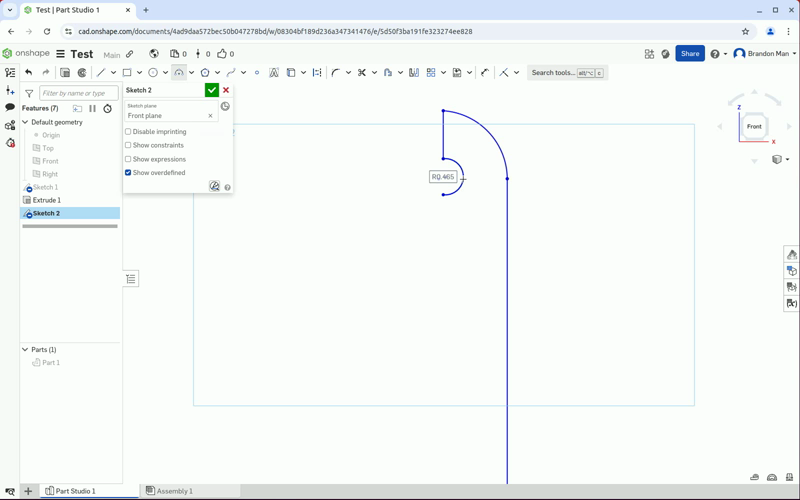
scroll(-6)
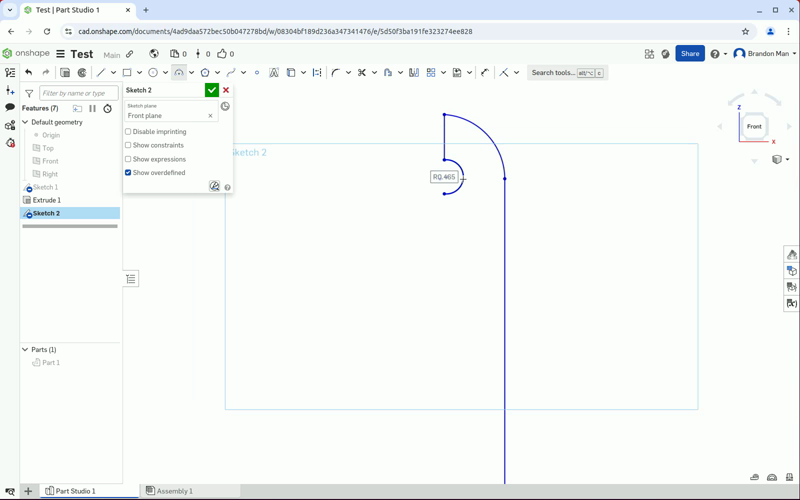
scroll(-6)
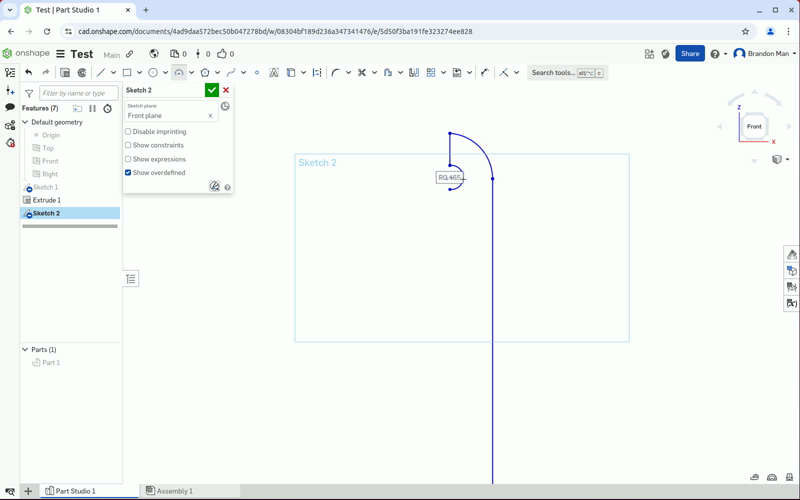
scroll(-6)
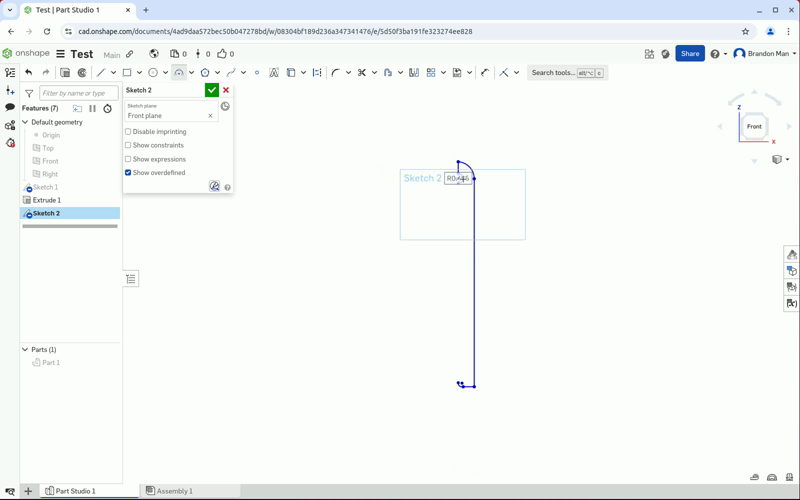
scroll(-6)
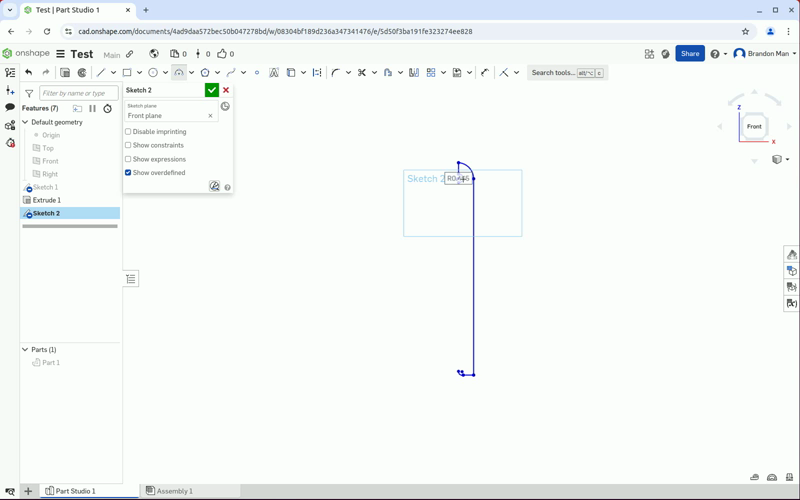
scroll(-6)
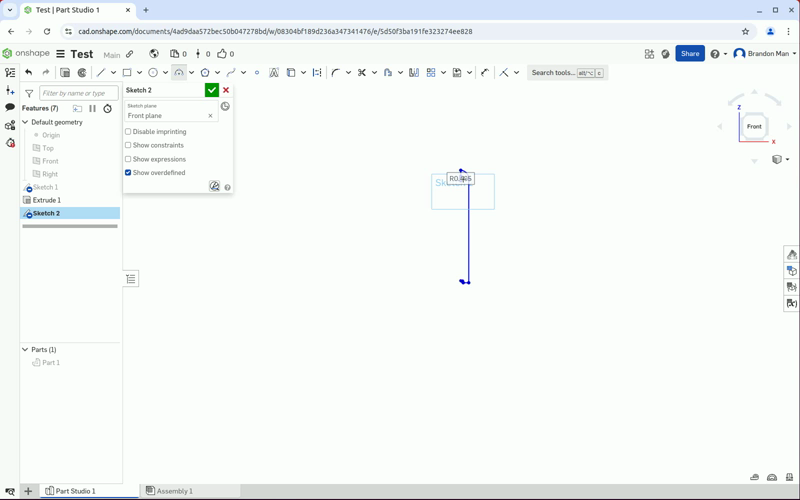
key_up(shift)
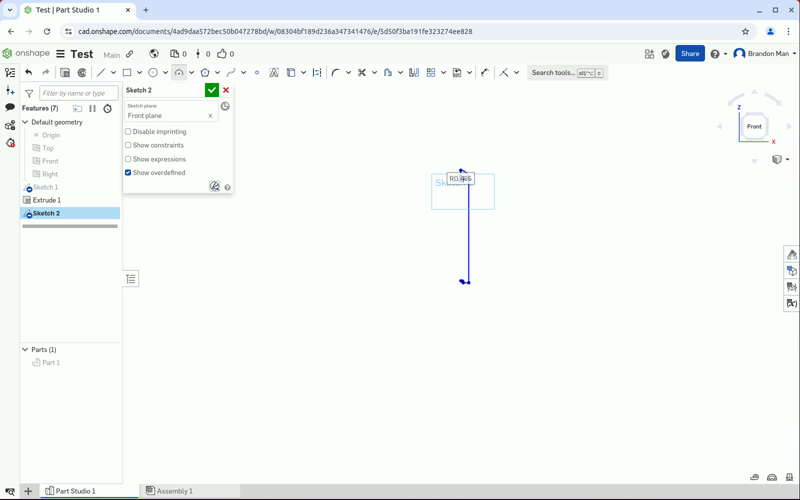
key(esc)
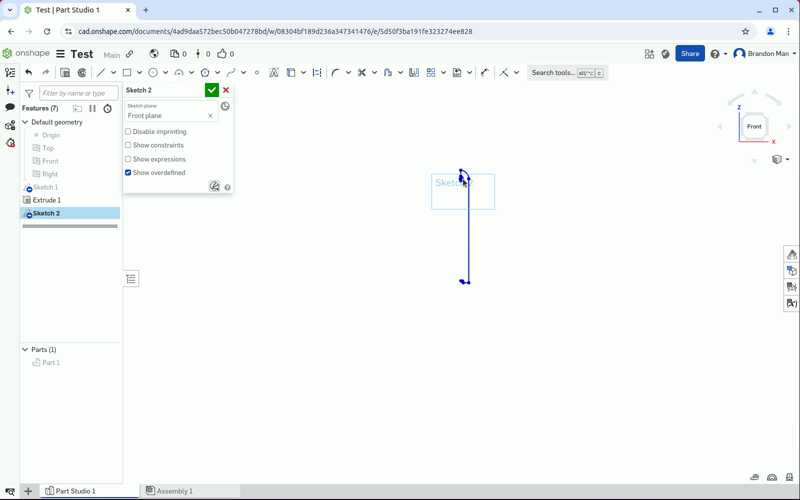
key(l)
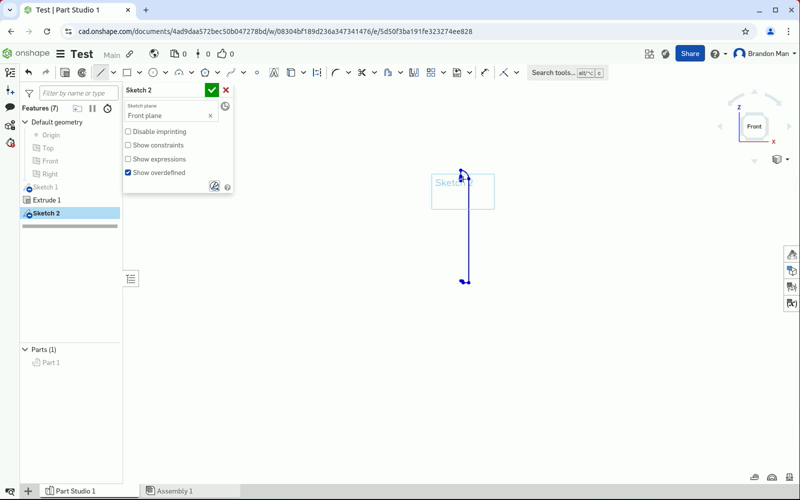
mouse_move(460, 180)
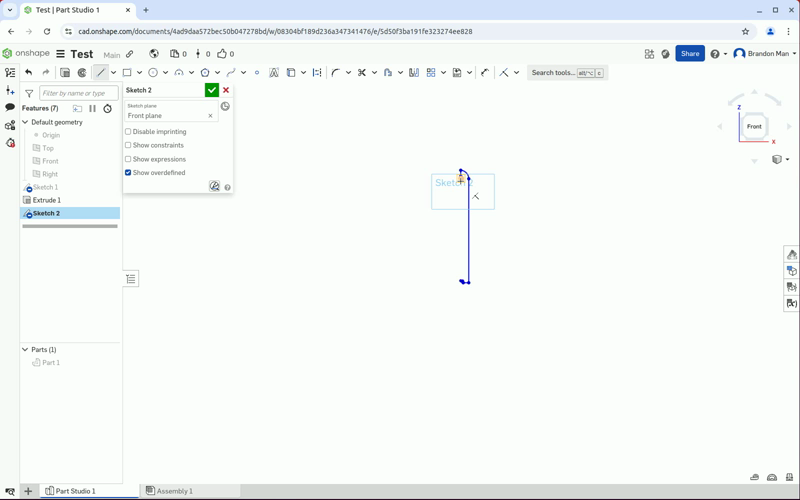
scroll(6)
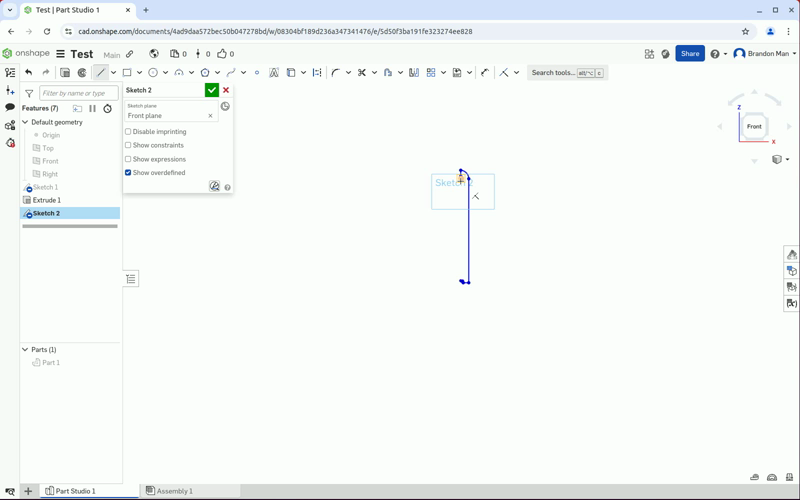
scroll(6)
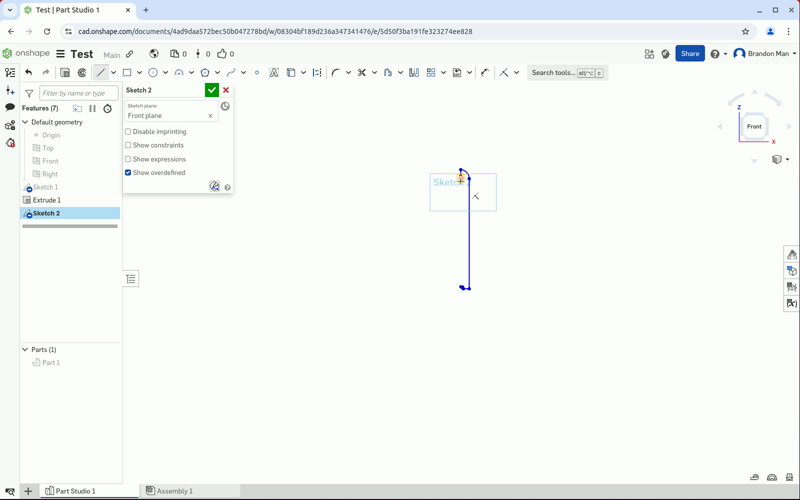
scroll(6)
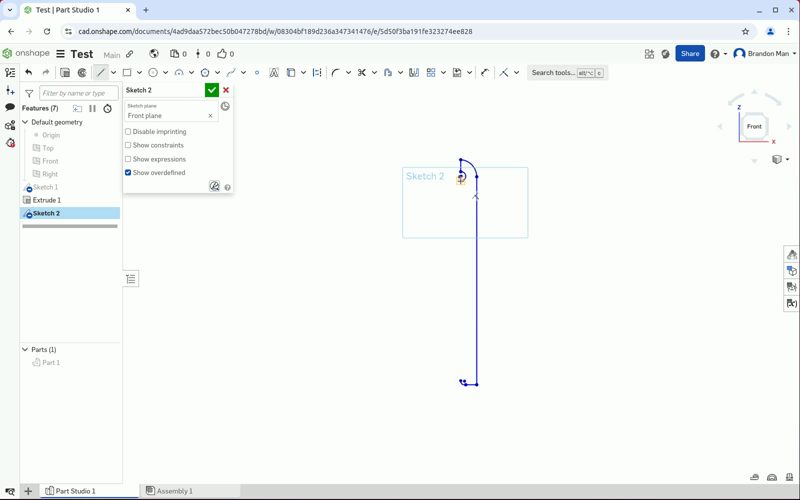
scroll(6)
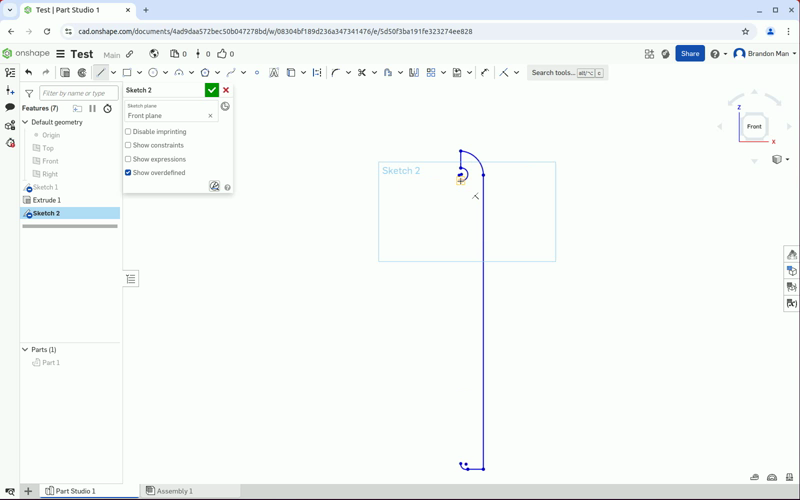
scroll(6)
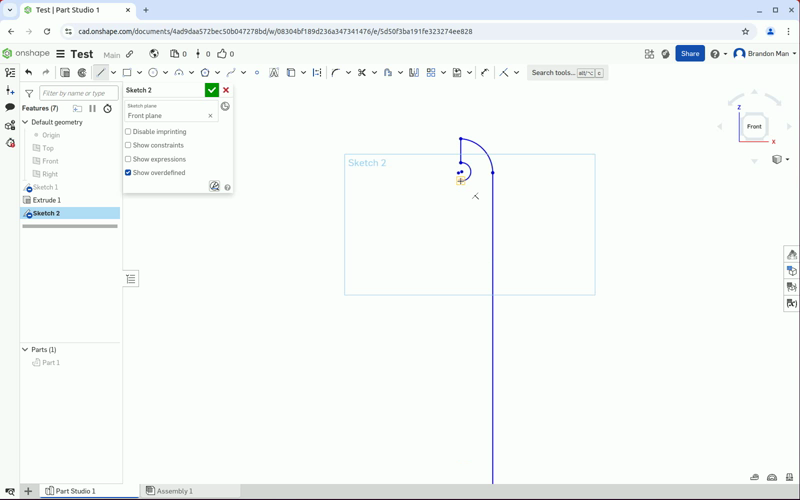
scroll(6)
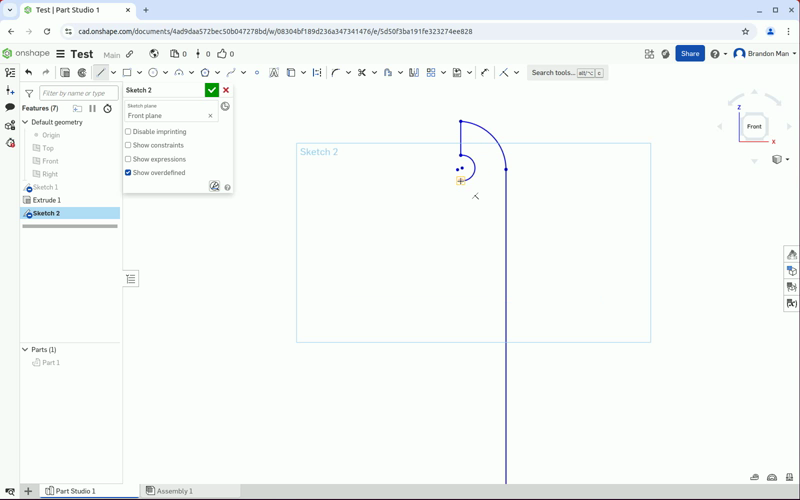
scroll(6)
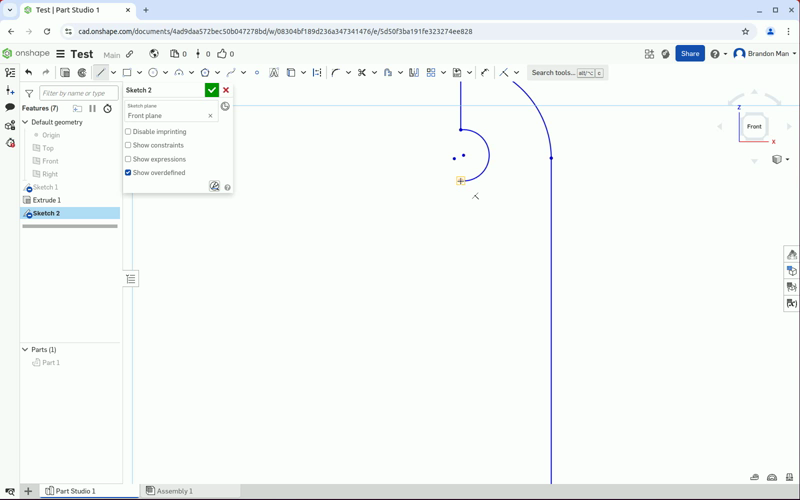
click(460, 180)
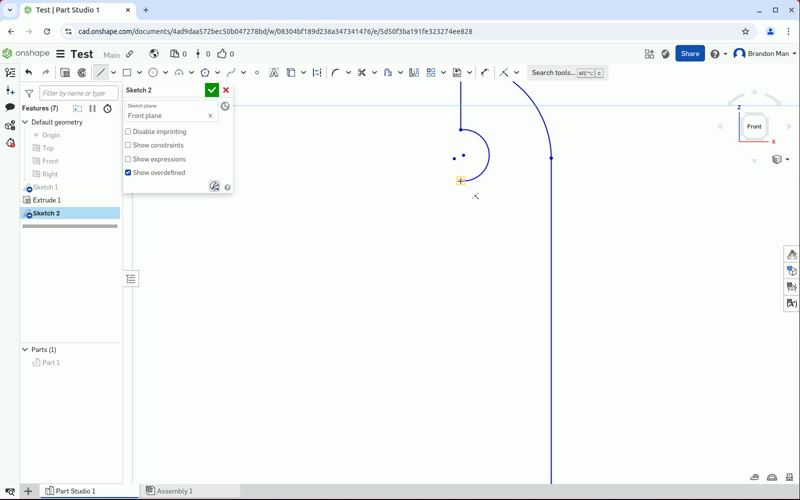
scroll(-6)
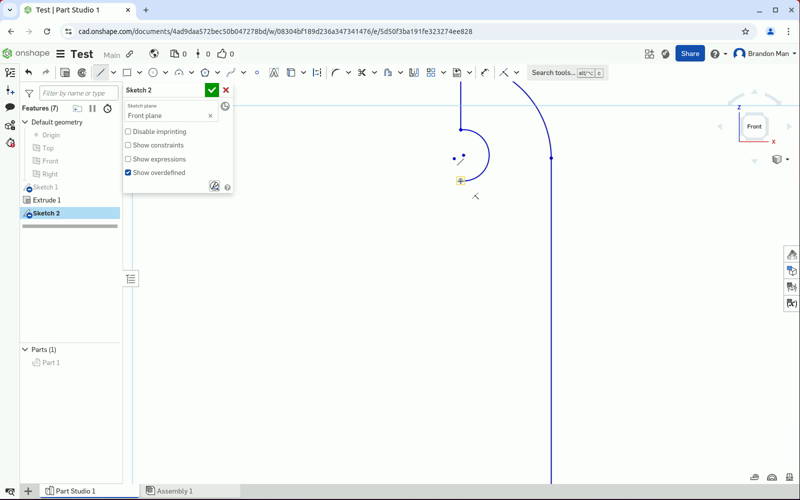
scroll(-6)
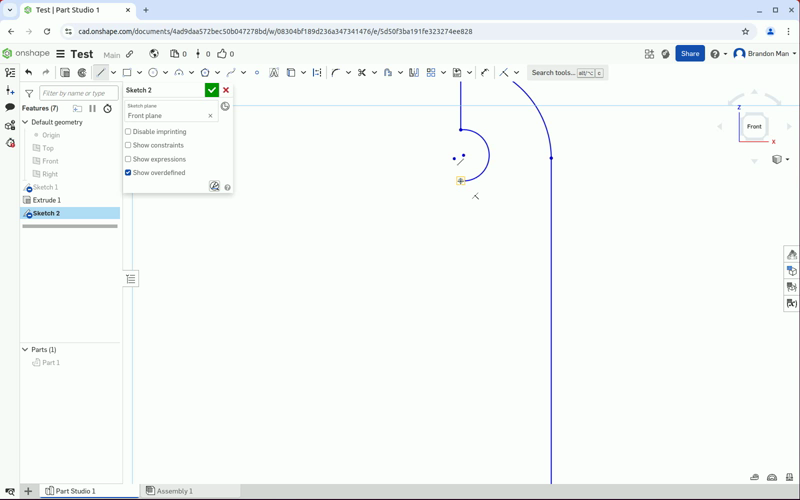
scroll(-6)
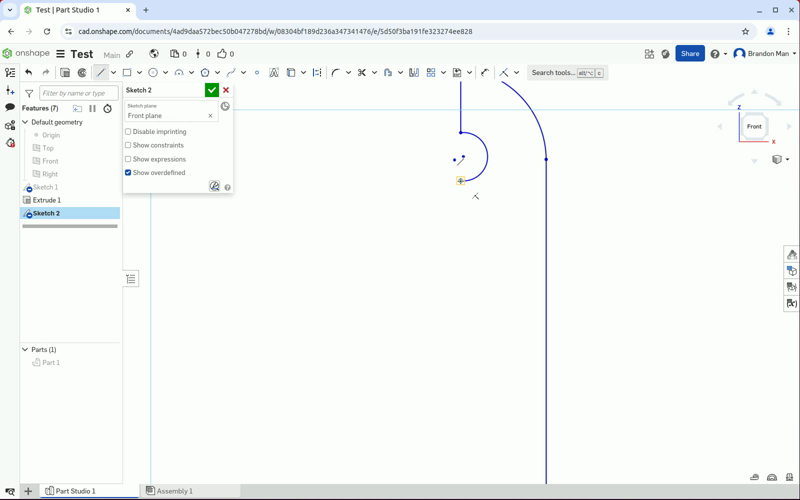
scroll(-6)
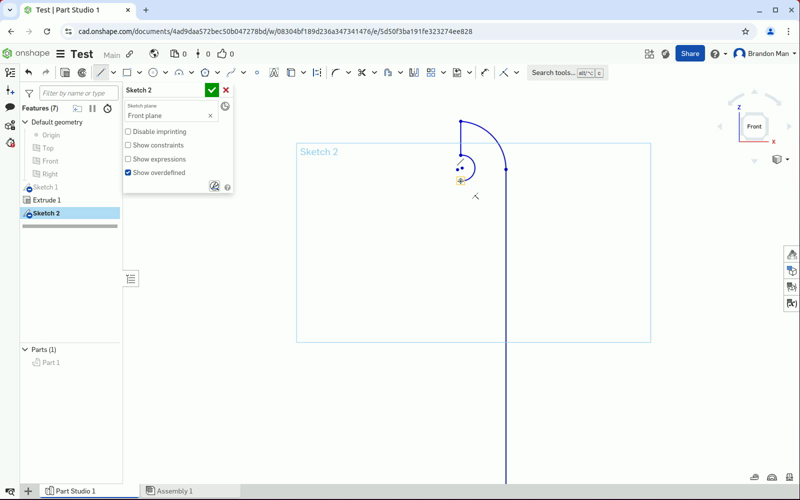
scroll(-6)
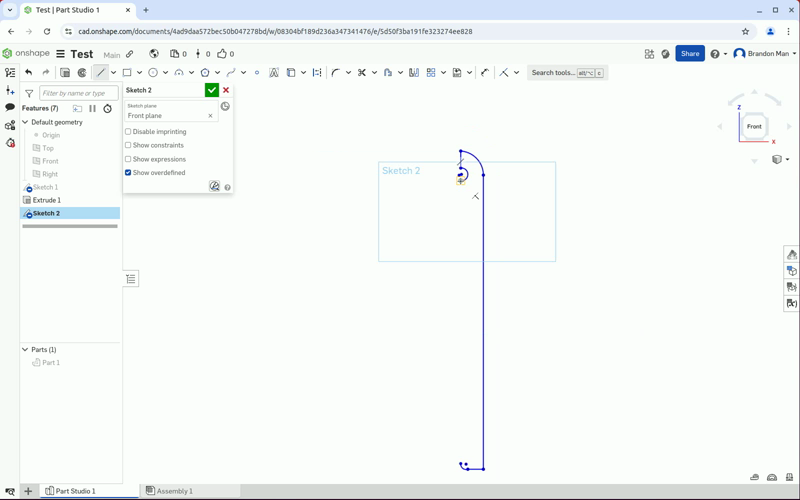
scroll(-6)
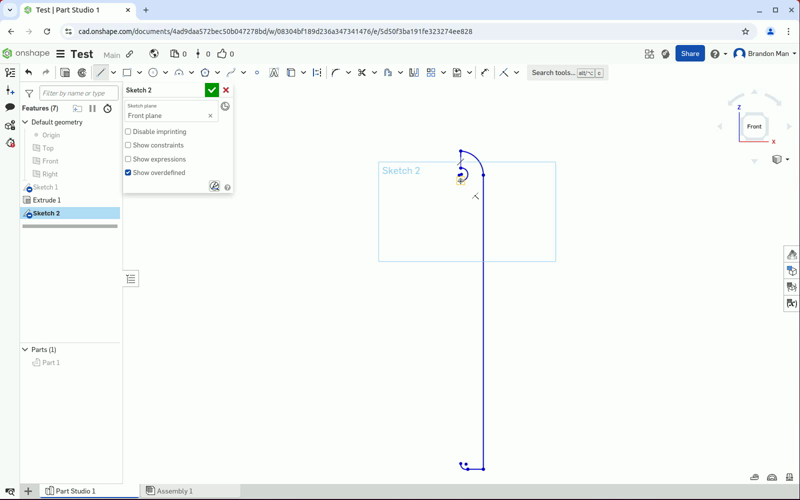
scroll(-6)
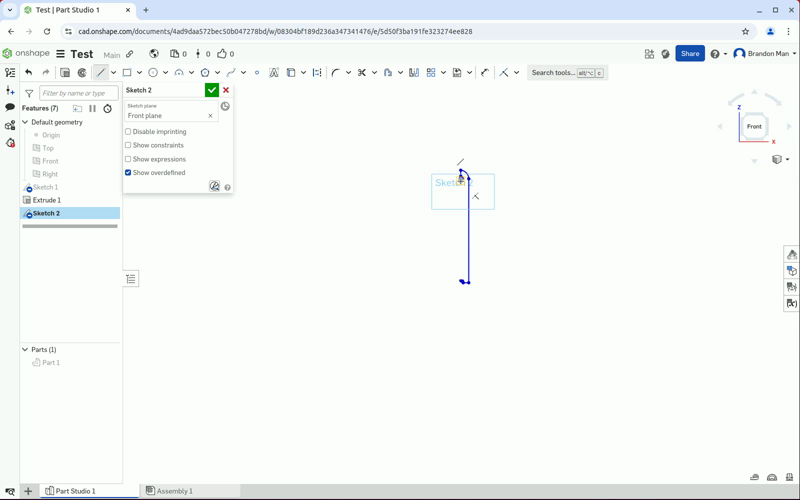
key_down(shift)
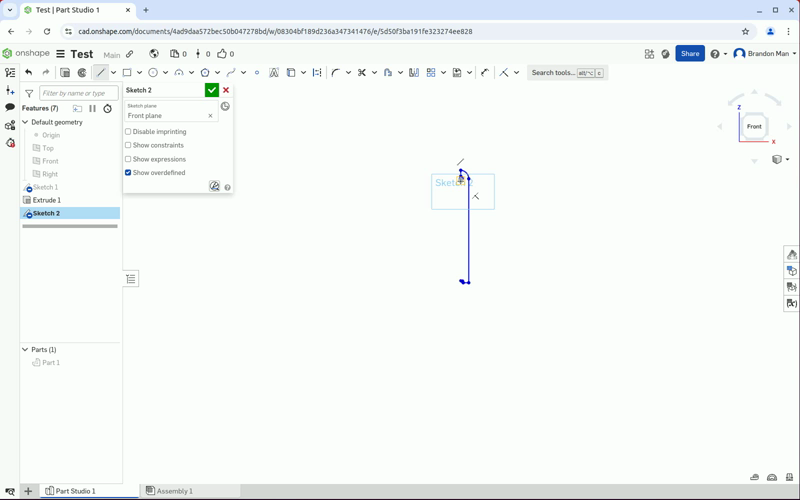
mouse_move(460, 280)
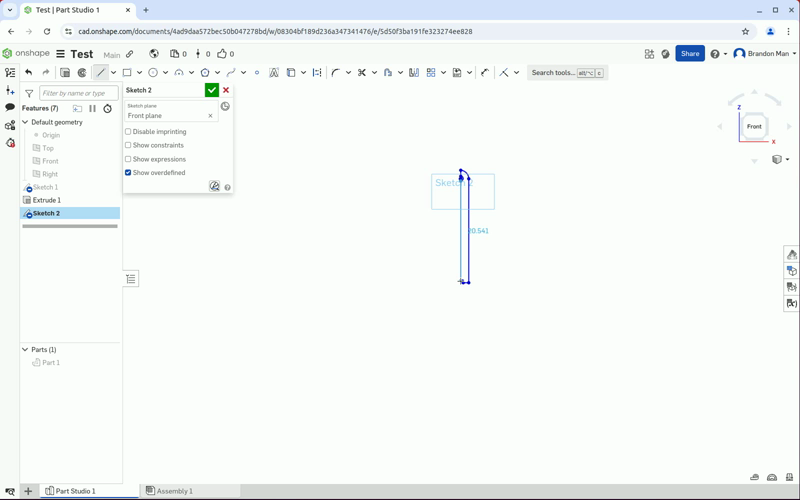
scroll(6)
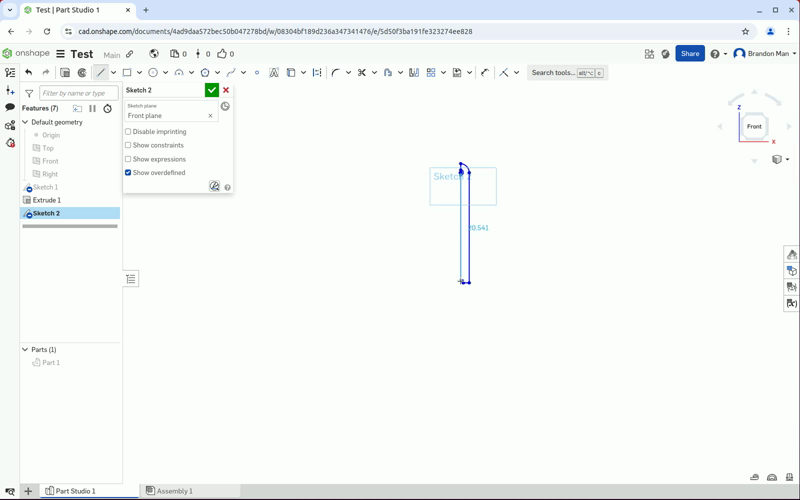
scroll(6)
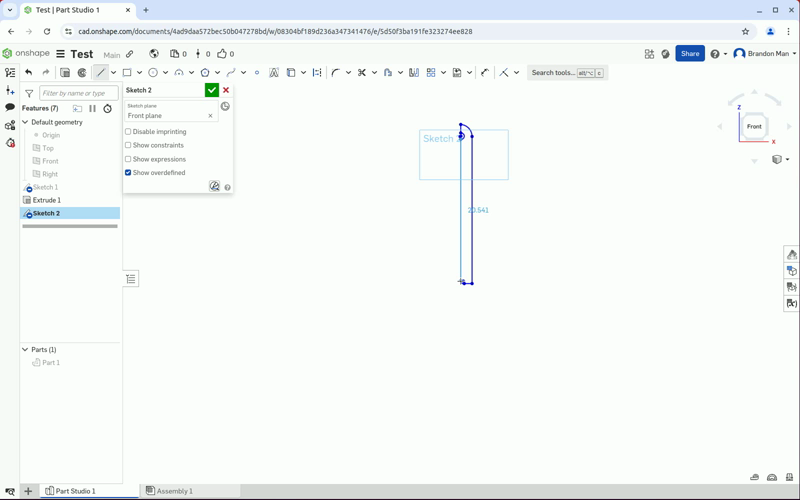
scroll(6)
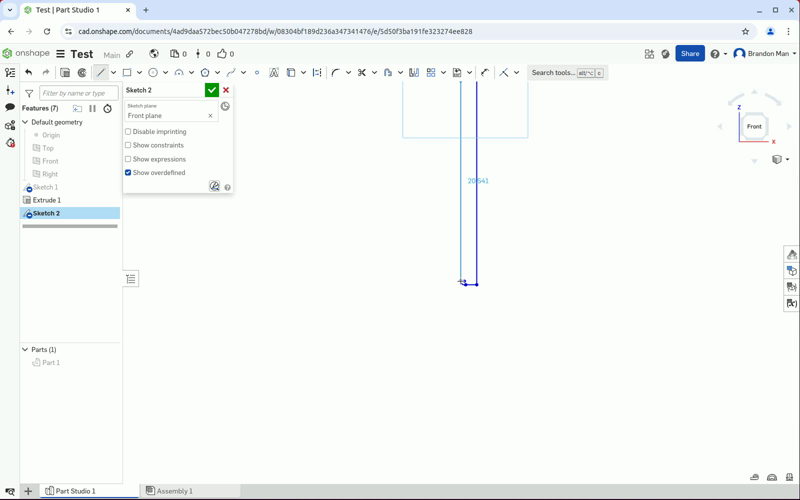
scroll(6)
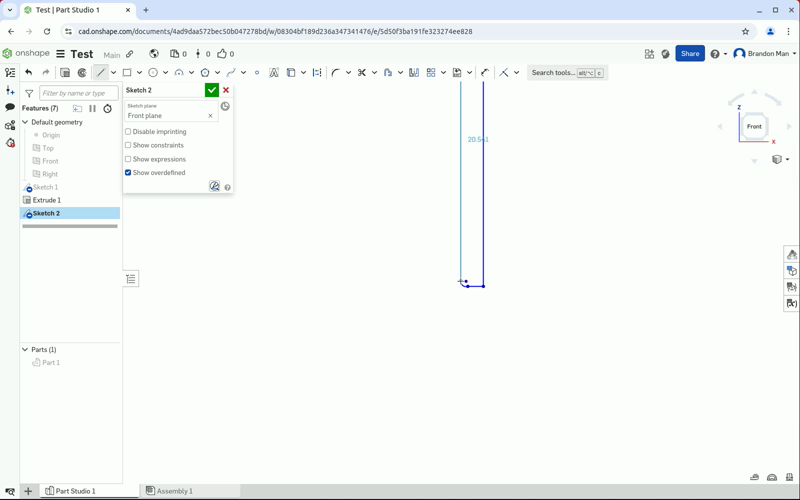
scroll(6)
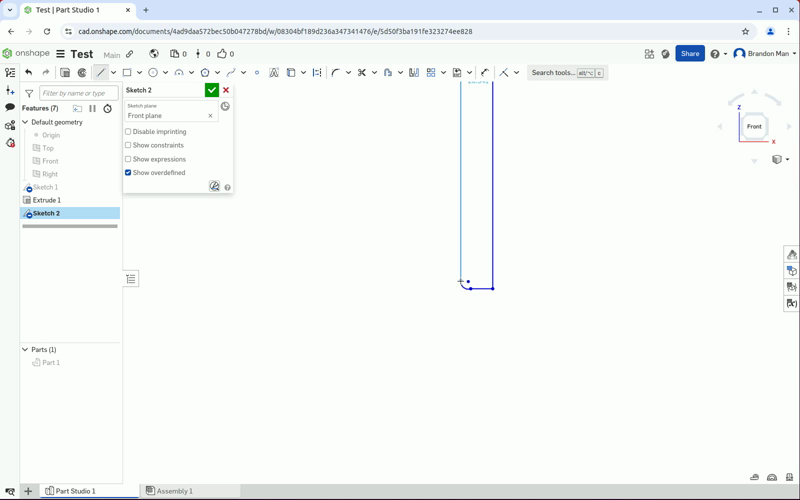
scroll(6)
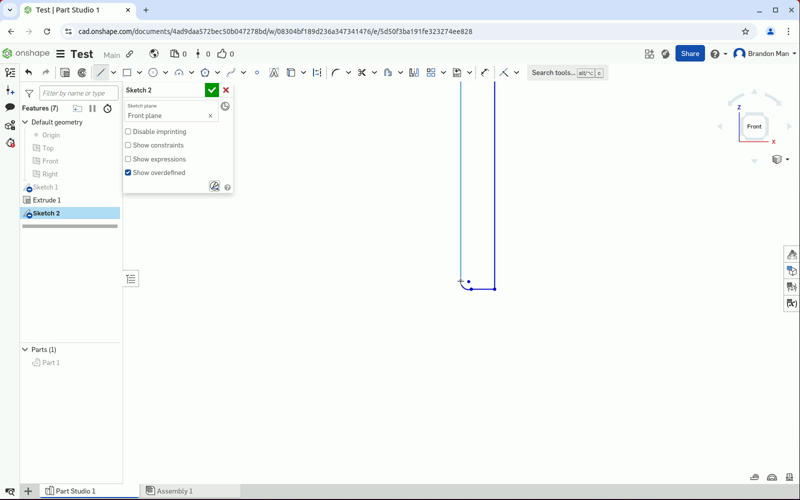
scroll(6)
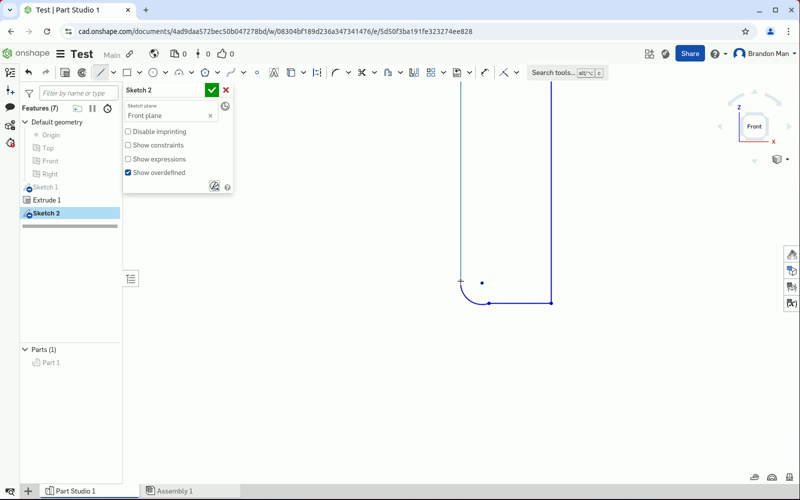
key_up(shift)
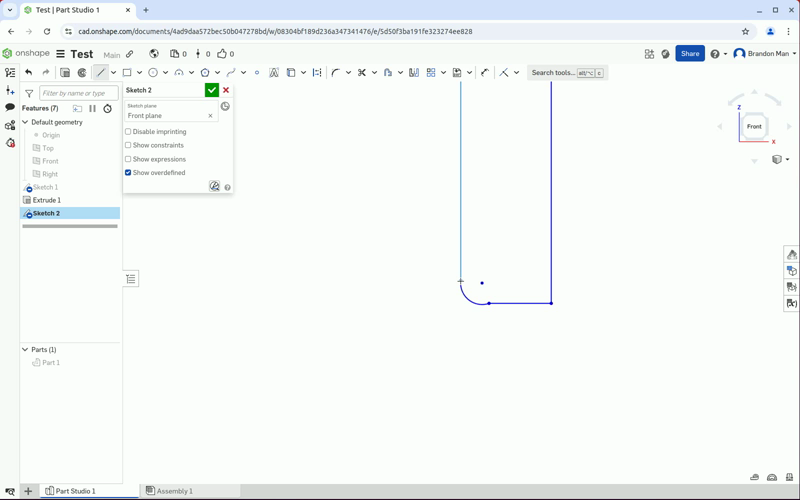
click(460, 280)
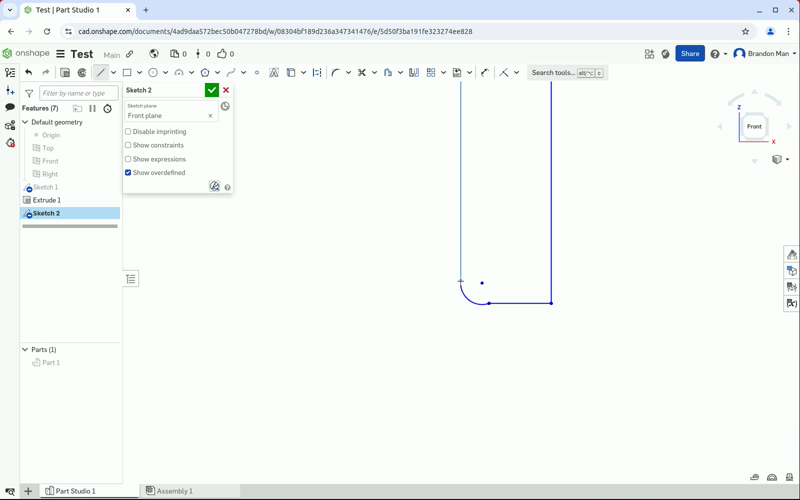
scroll(-6)
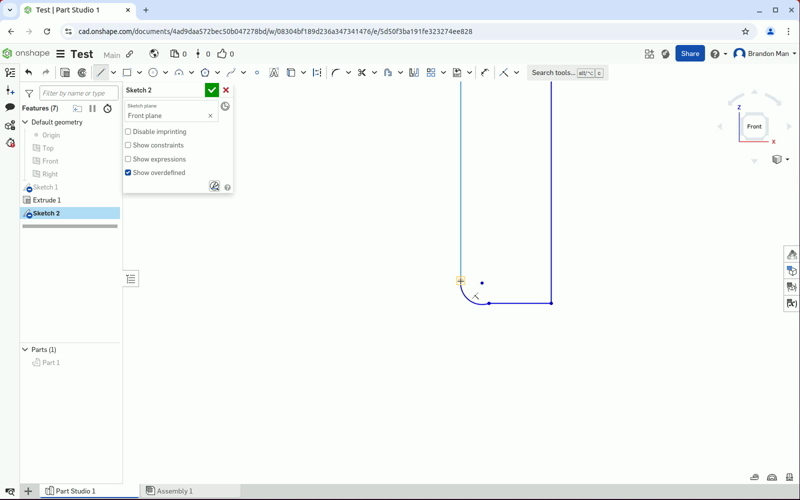
scroll(-6)
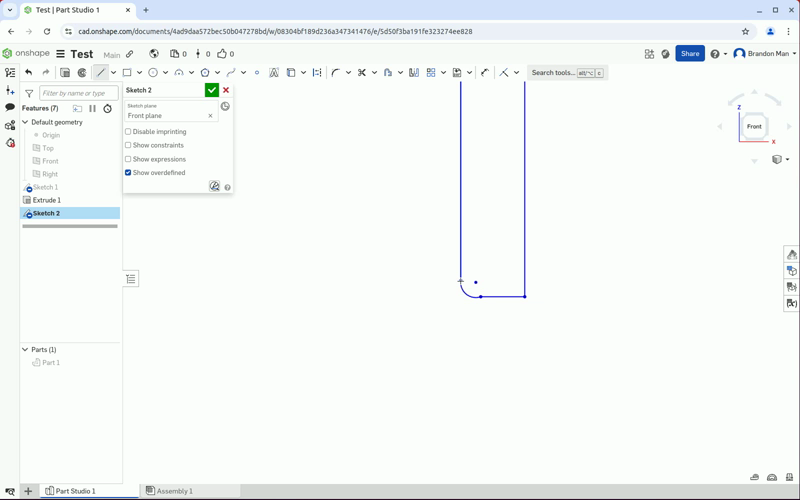
scroll(-6)
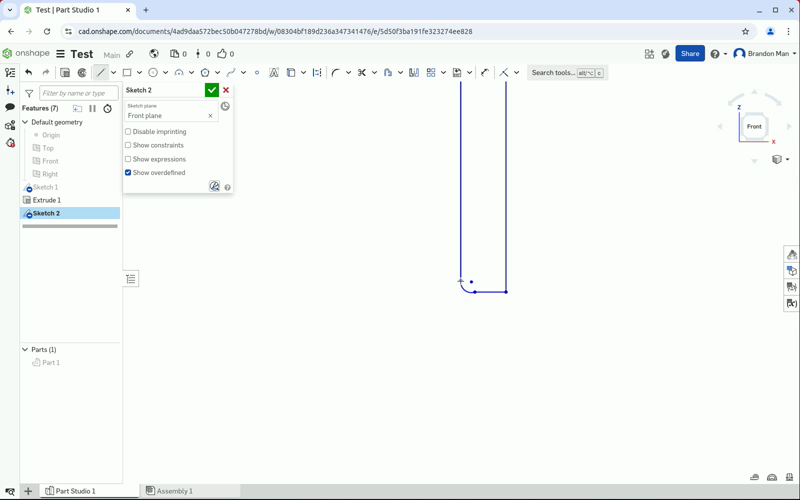
scroll(-6)
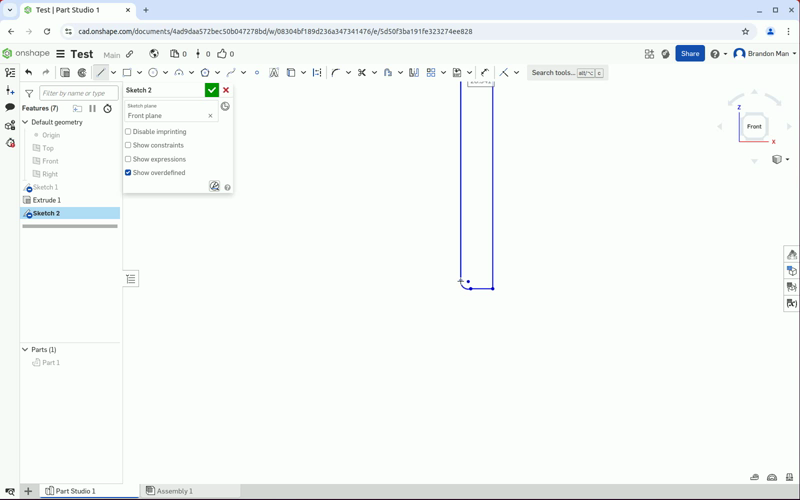
scroll(-6)
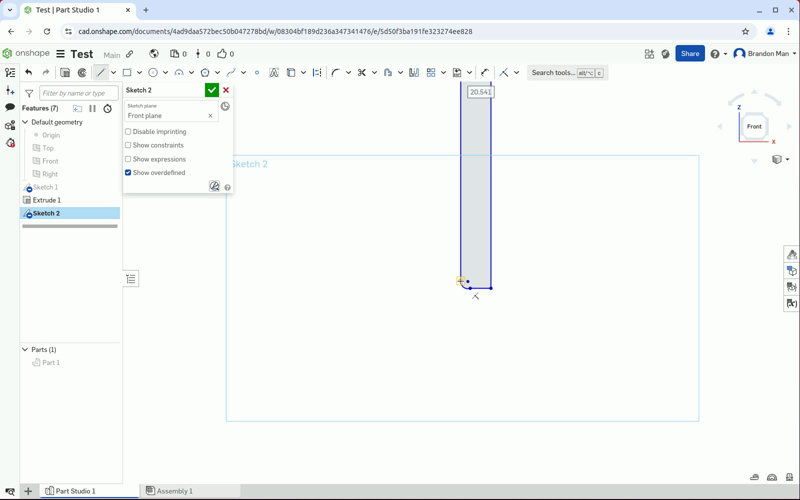
scroll(-6)
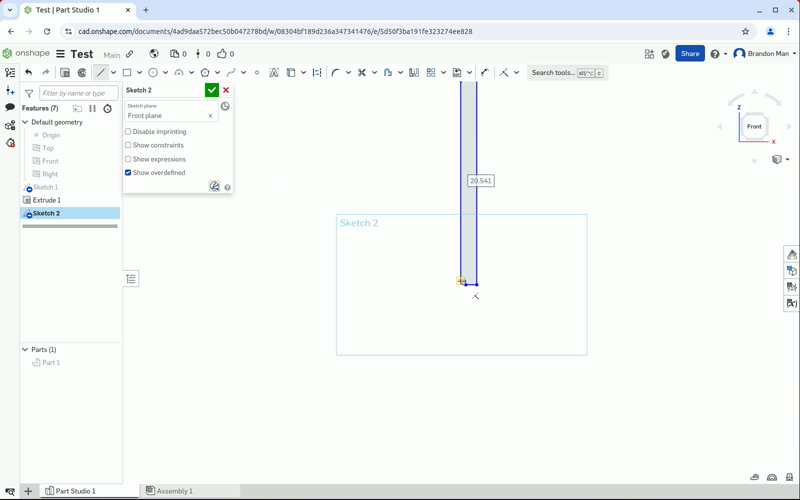
scroll(-6)
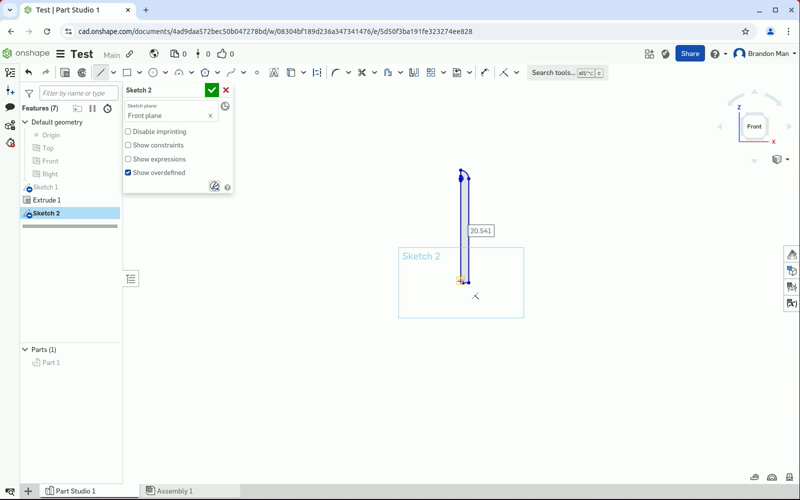
key(esc)
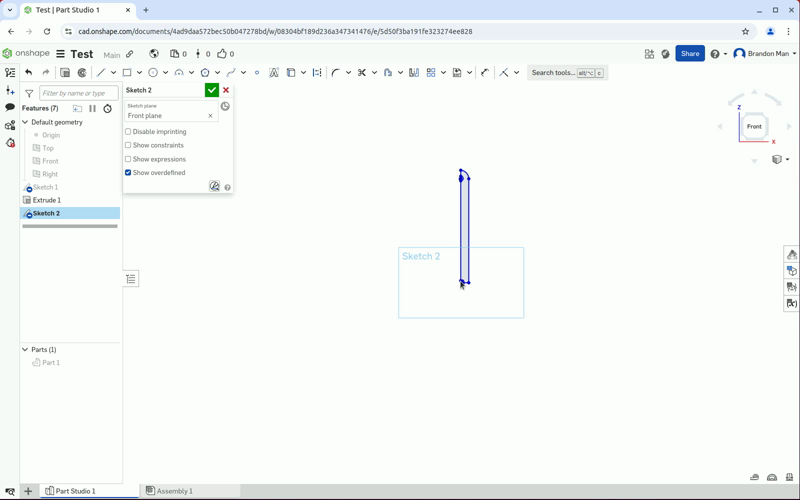
mouse_move(463, 222)
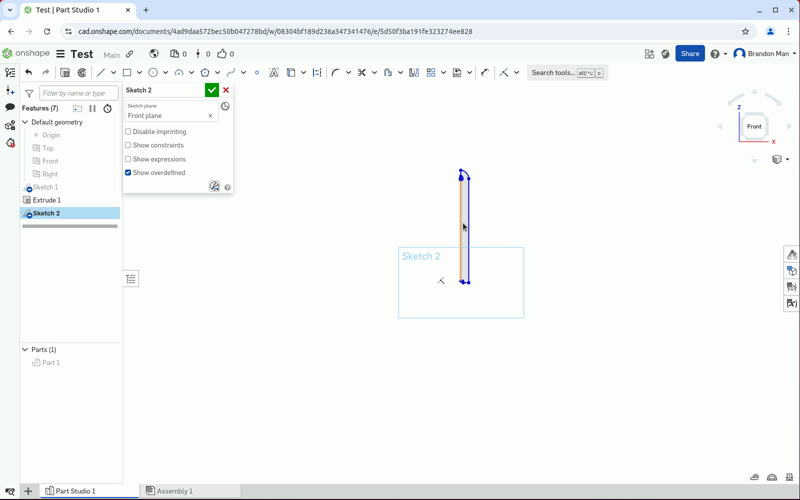
scroll(6)
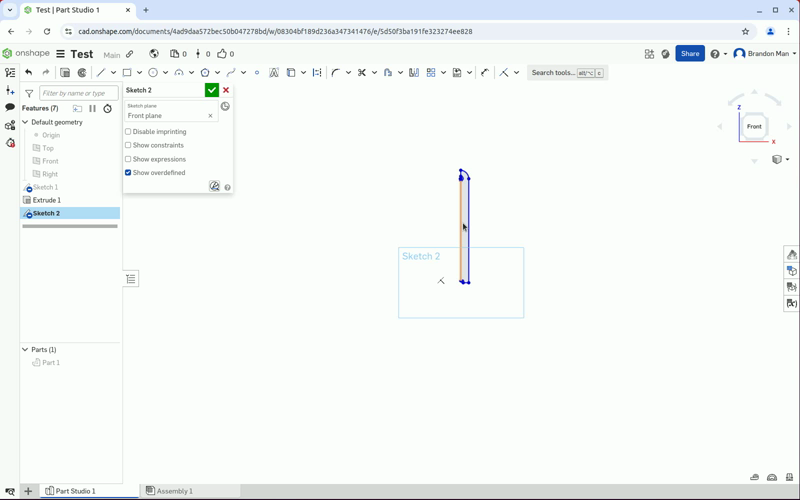
scroll(6)
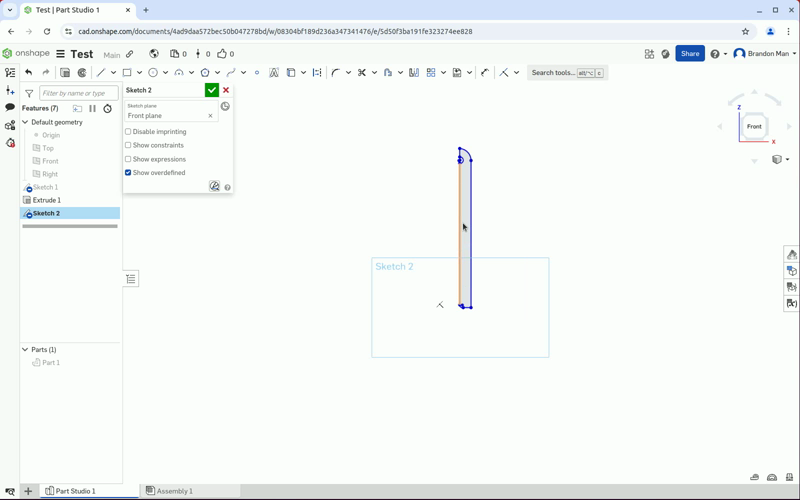
scroll(6)
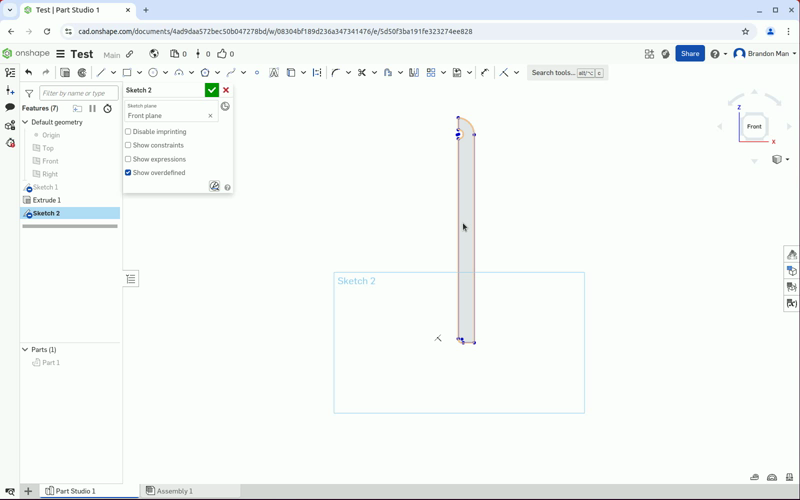
scroll(6)
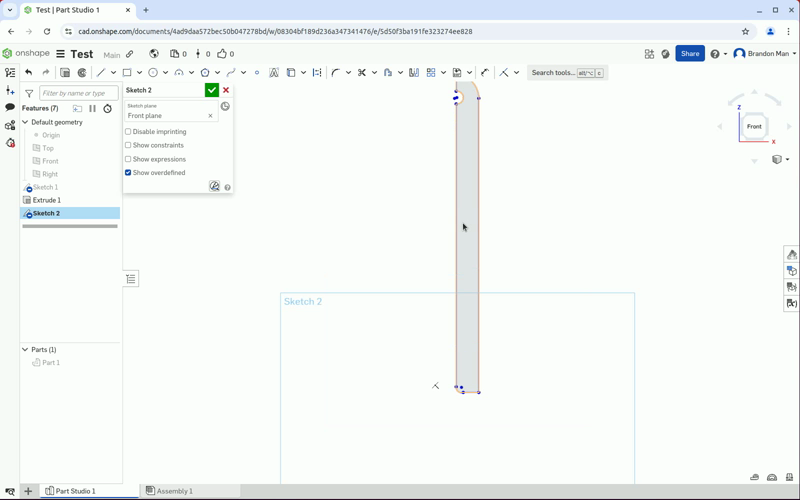
scroll(6)
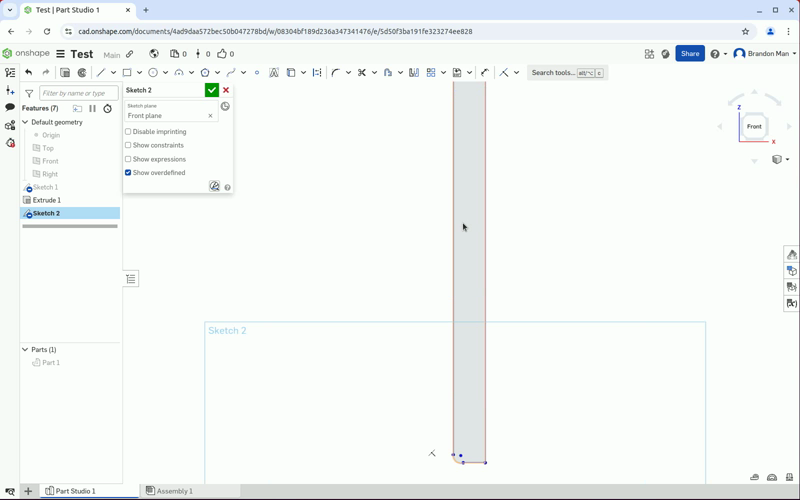
scroll(6)
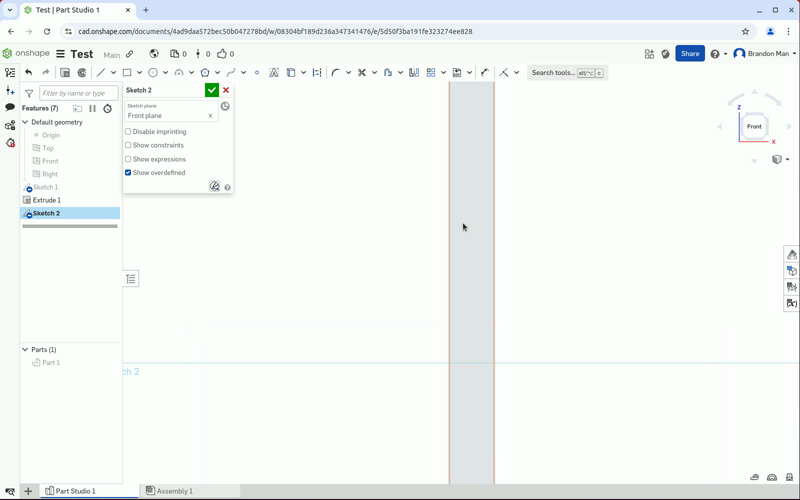
scroll(6)
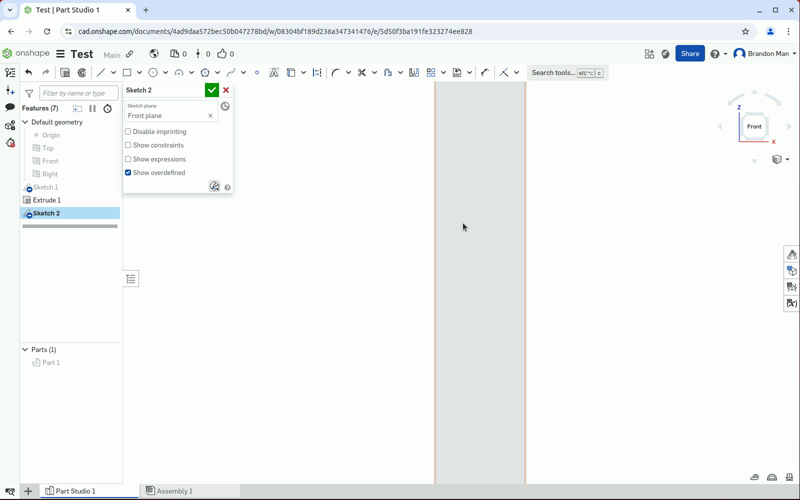
click(463, 222)
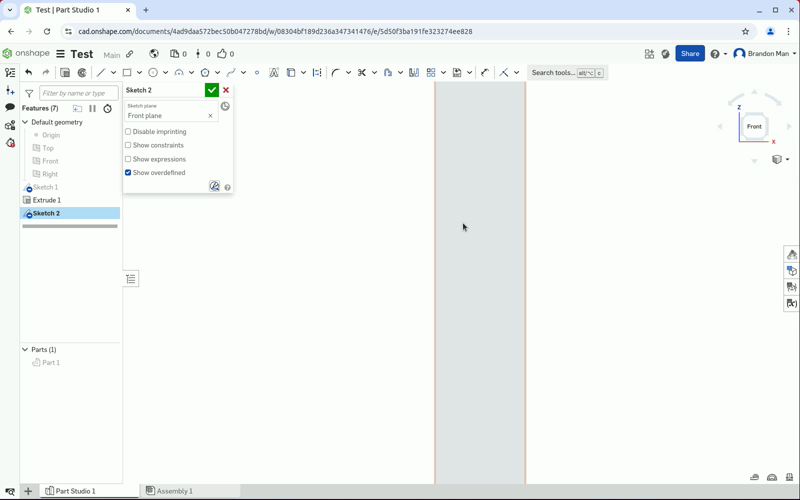
scroll(-6)
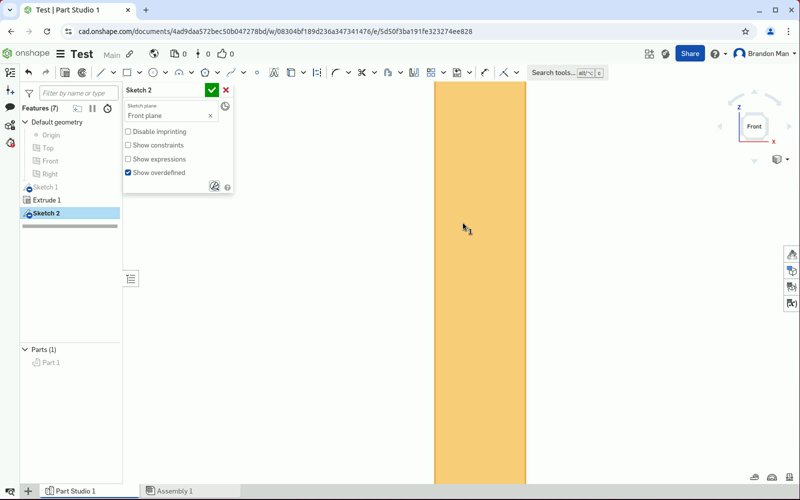
scroll(-6)
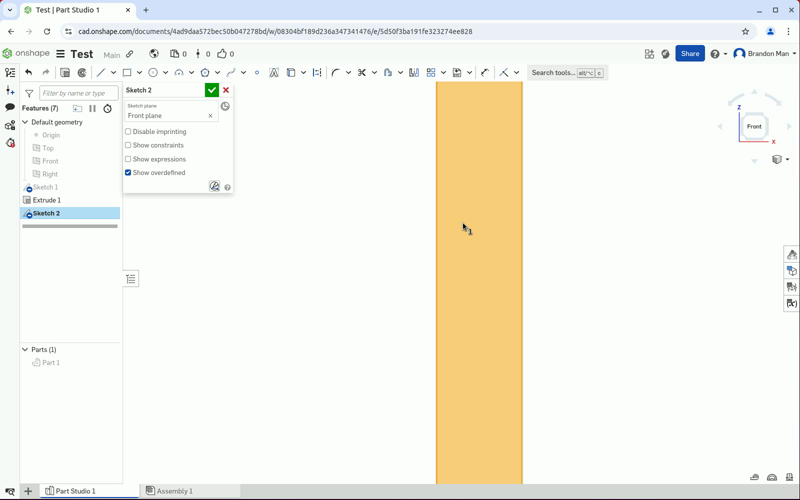
scroll(-6)
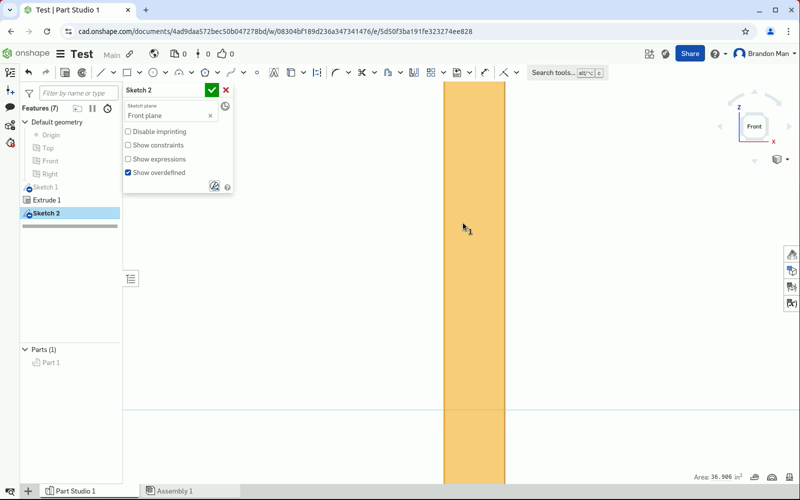
scroll(-6)
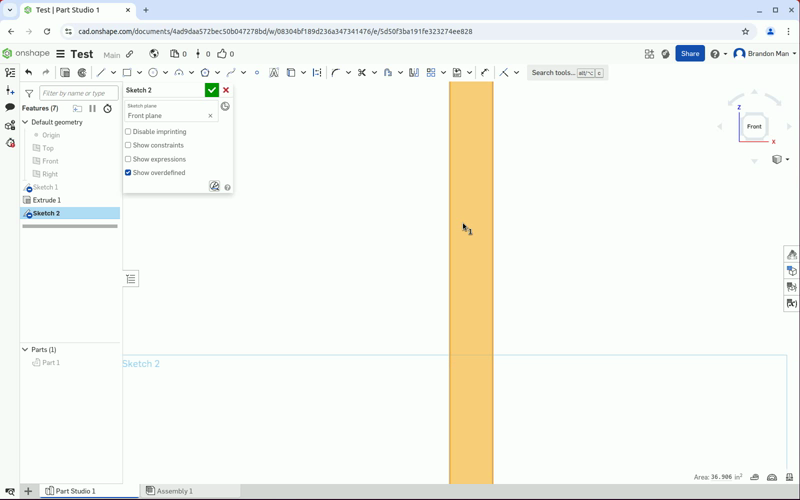
scroll(-6)
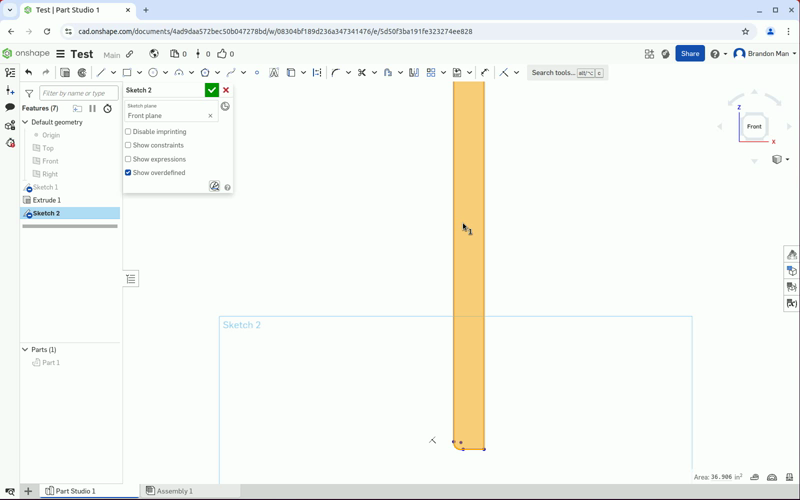
scroll(-6)
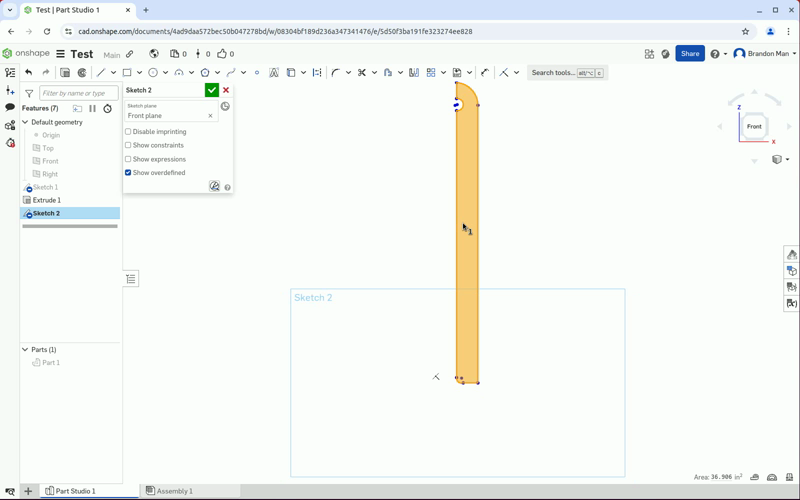
scroll(-6)
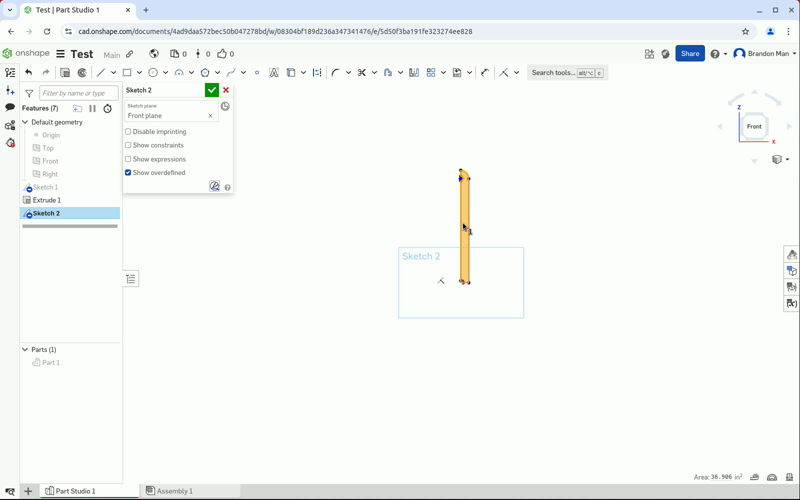
mouse_move(73, 352)
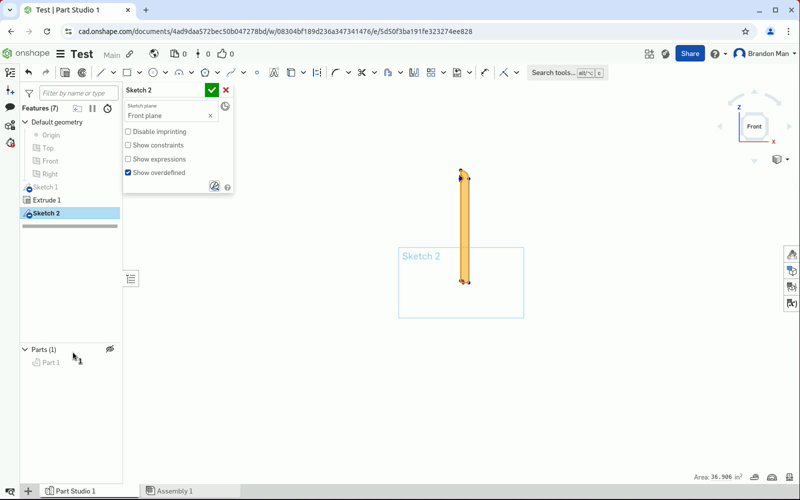
key(shift+y)
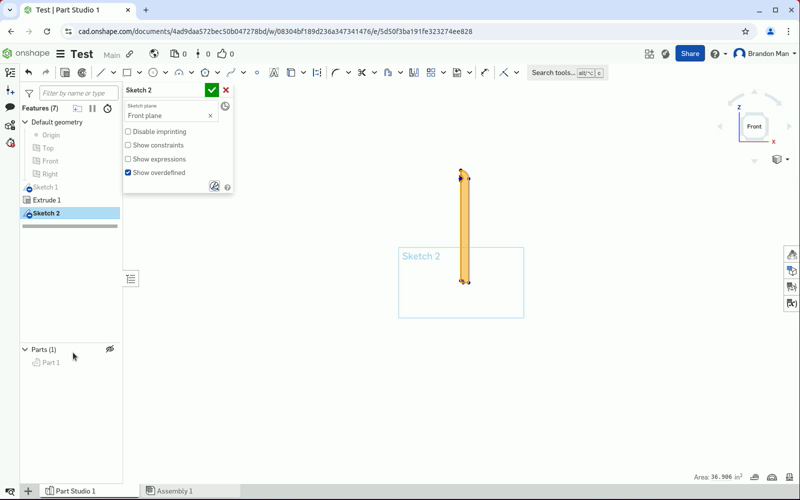
key(shift+e)
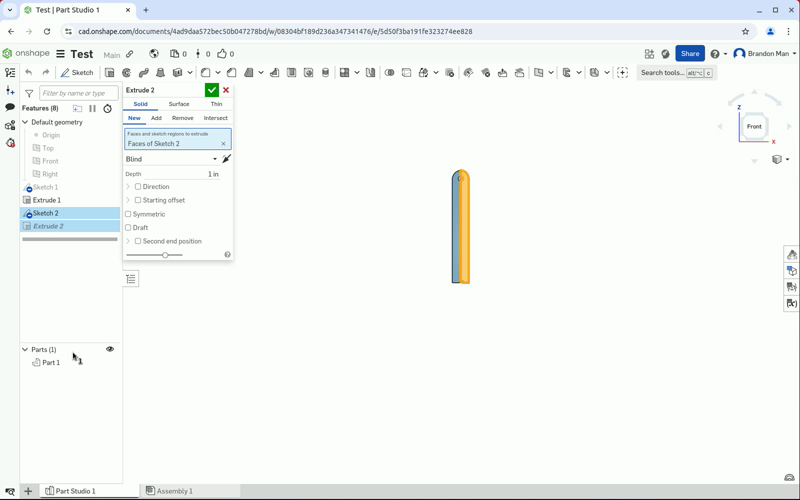
mouse_move(143, 106)
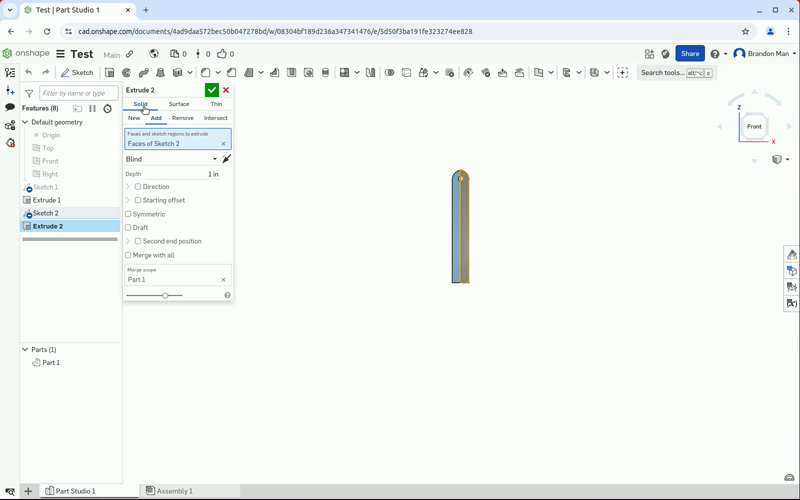
click(143, 106)
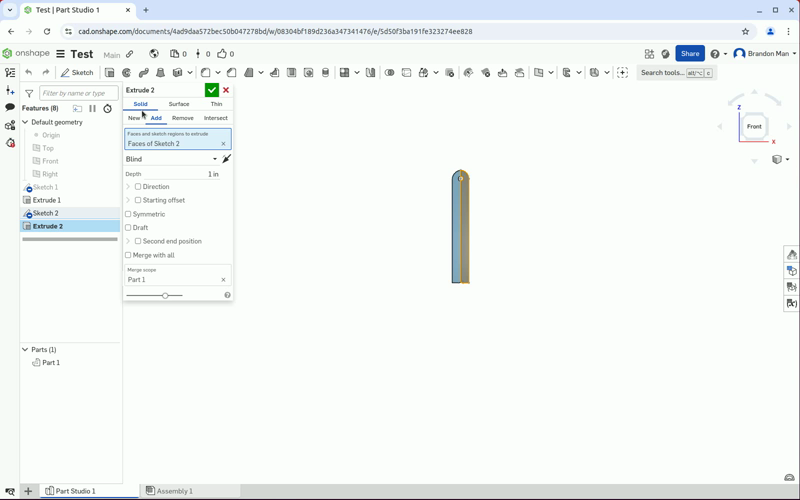
mouse_move(137, 120)
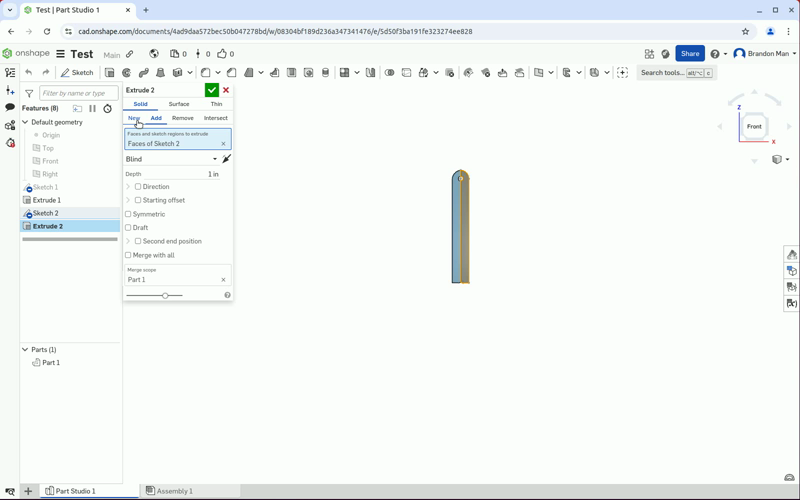
click(137, 120)
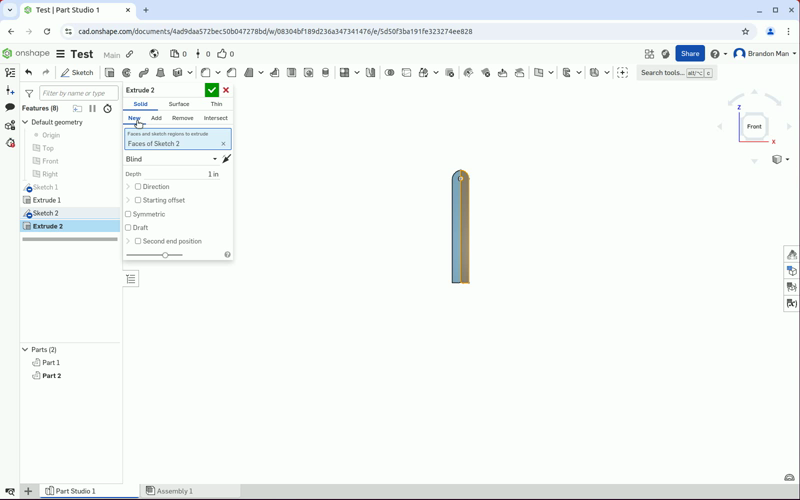
key(tab, 4)
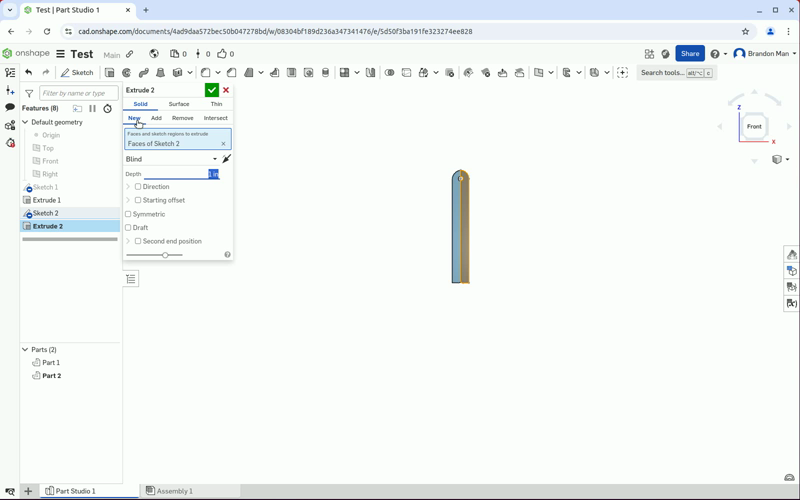
text(0.722)
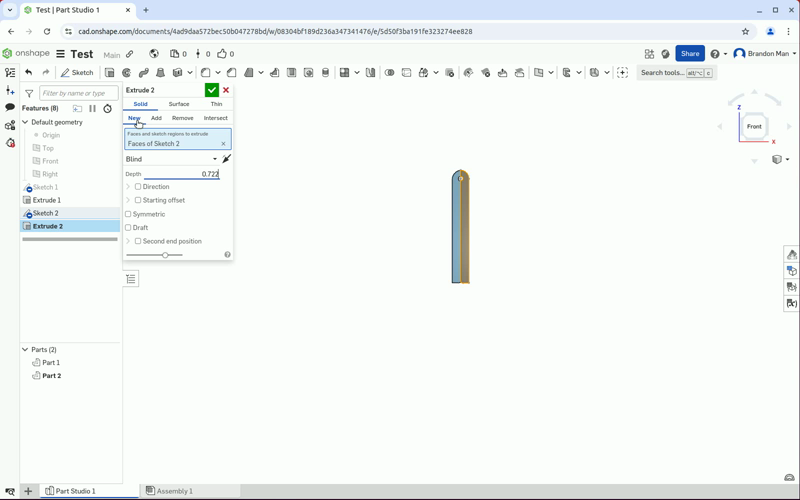
key(enter)
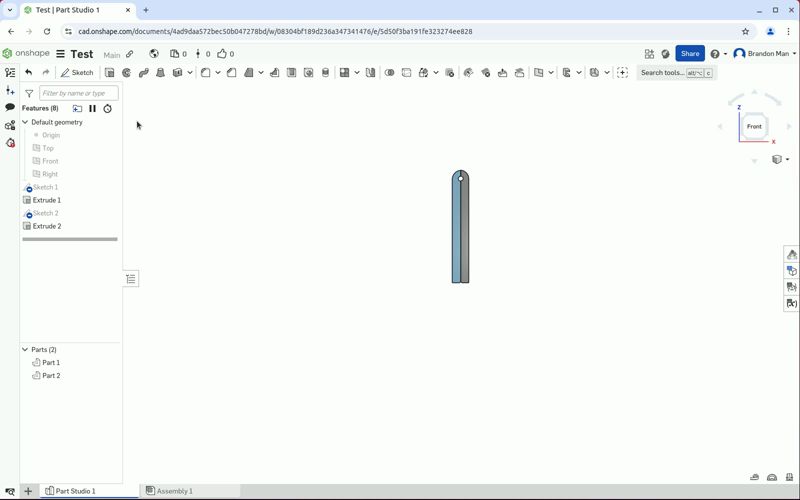
key(shift+h)
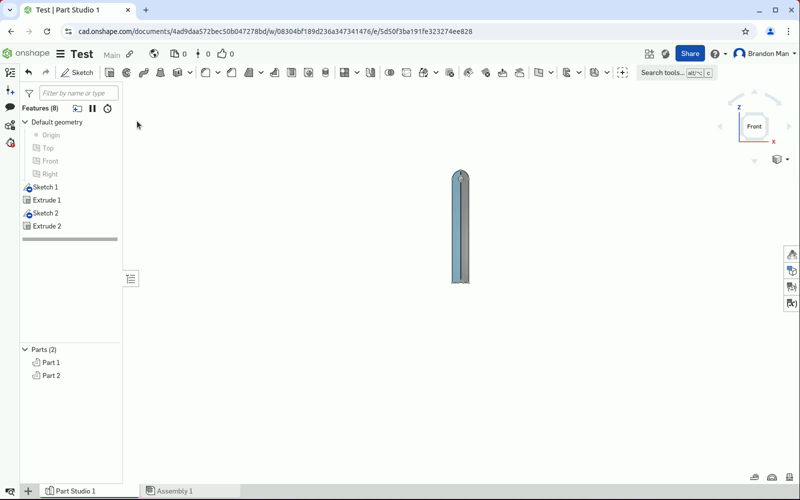
key(shift+h)
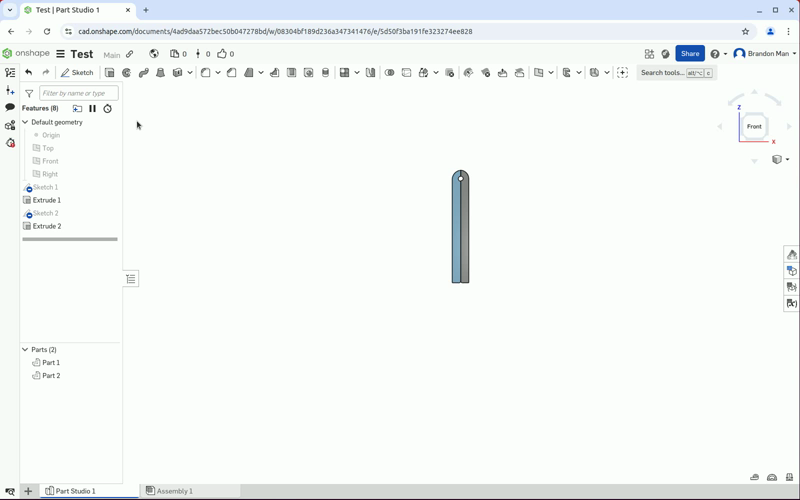
mouse_move(73, 189)
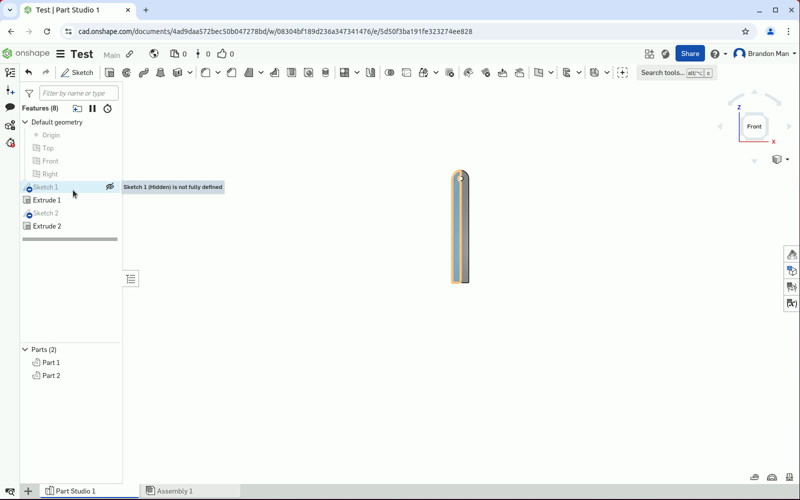
click(73, 189)
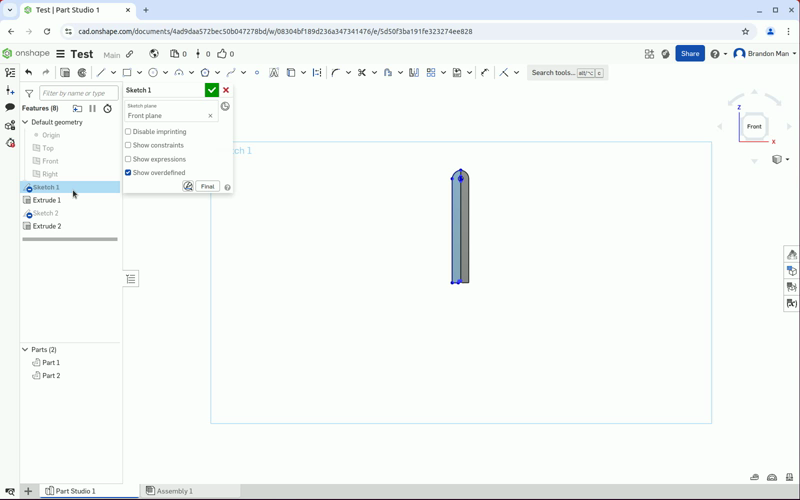
mouse_move(229, 92)
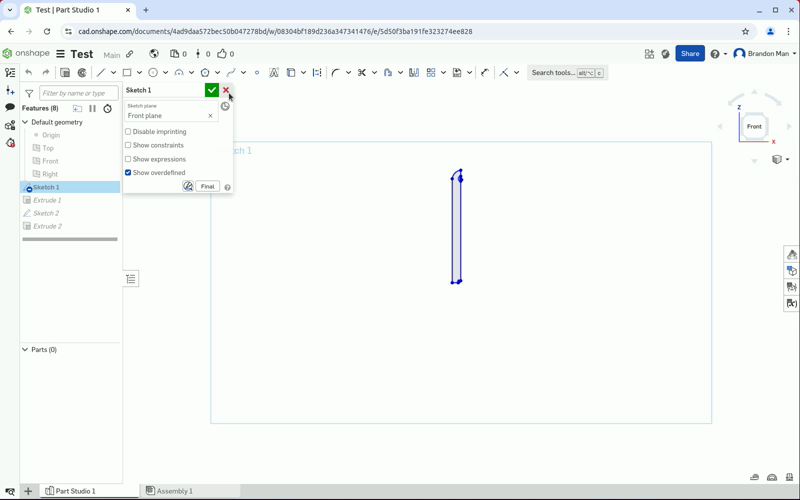
click(229, 92)
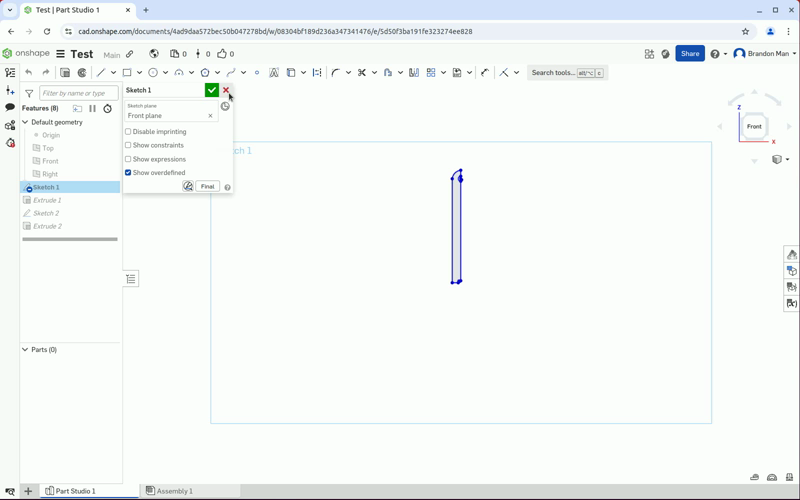
key(shift+s)
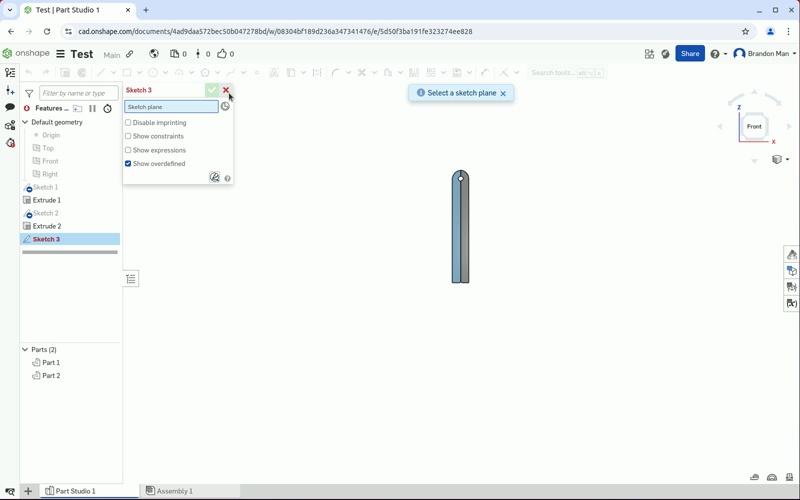
mouse_move(73, 163)
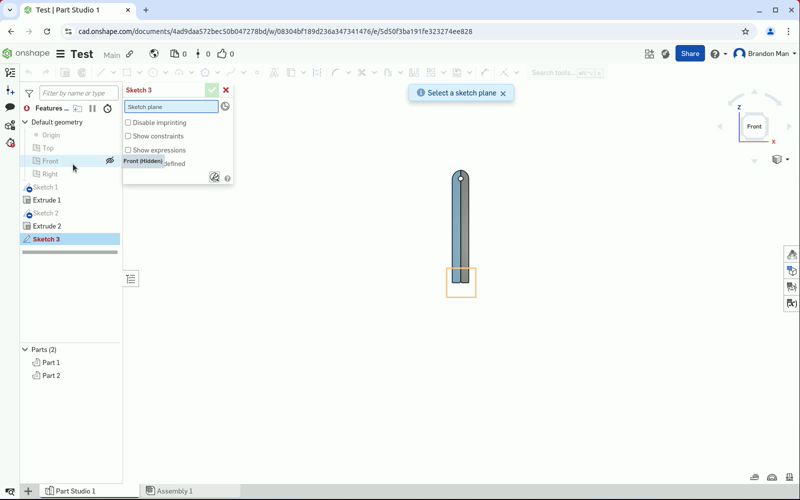
click(73, 163)
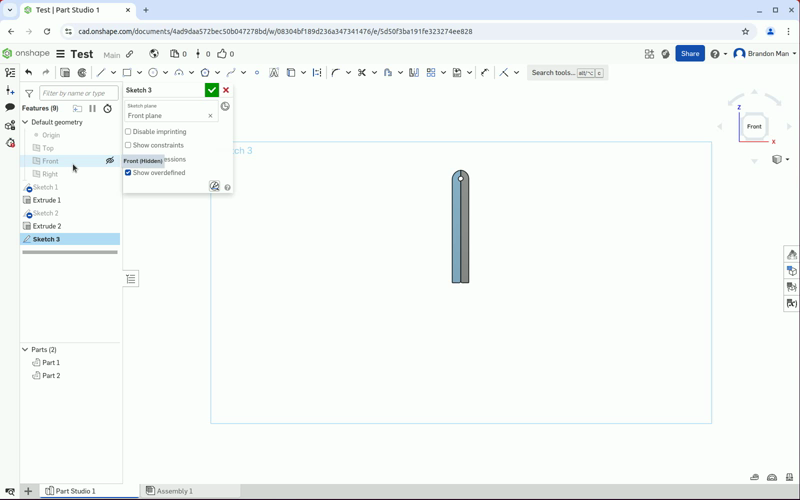
mouse_move(73, 352)
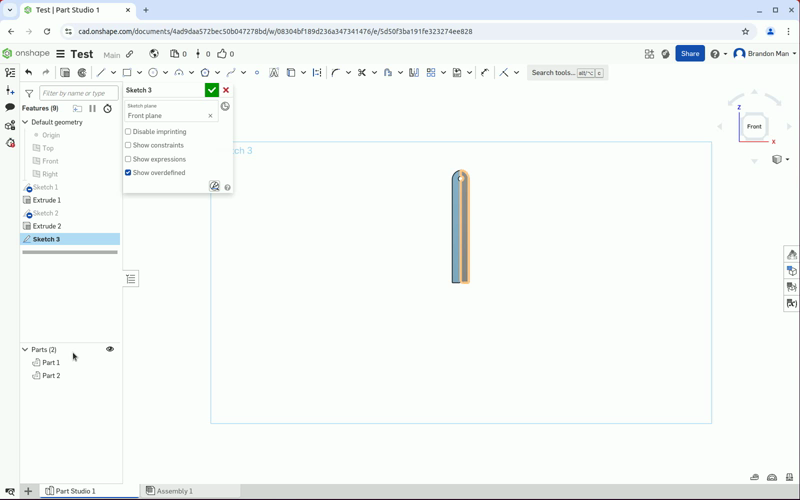
key(y)
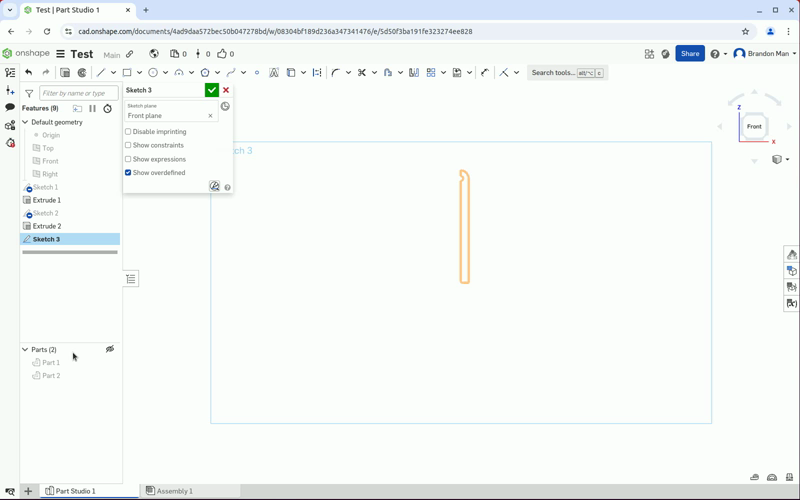
key(a)
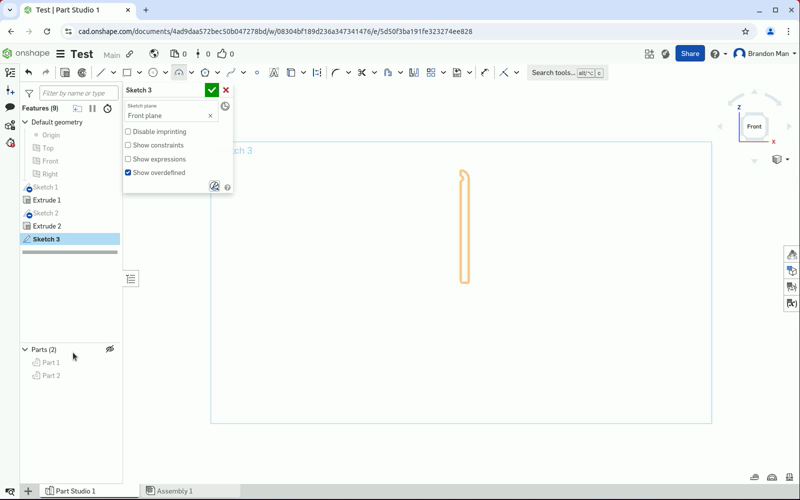
key_down(shift)
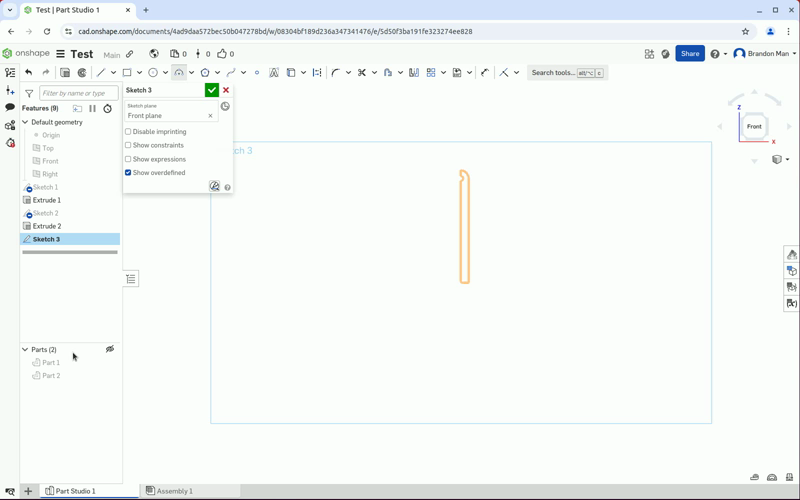
mouse_move(452, 387)
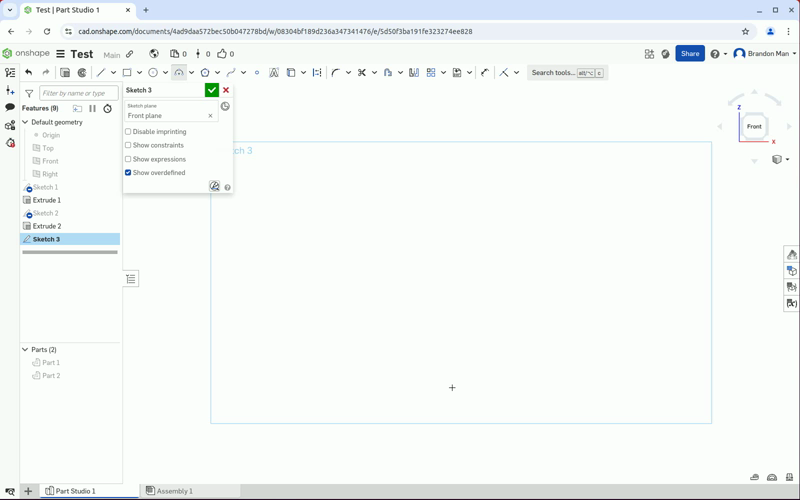
click(452, 387)
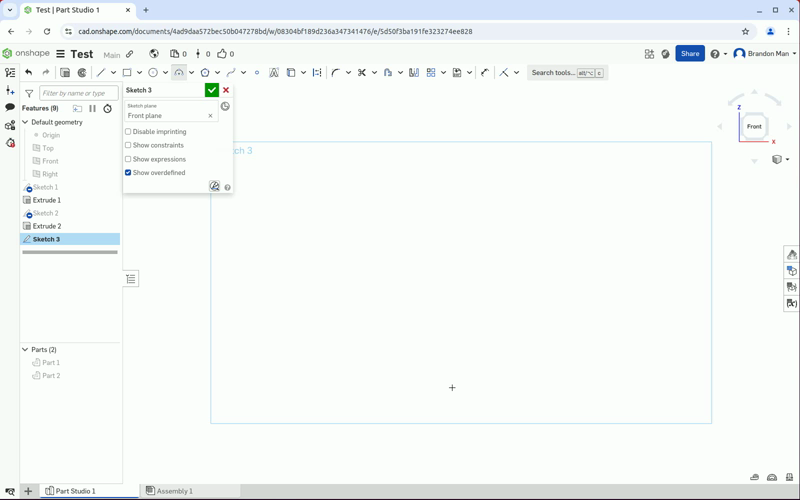
key_up(shift)
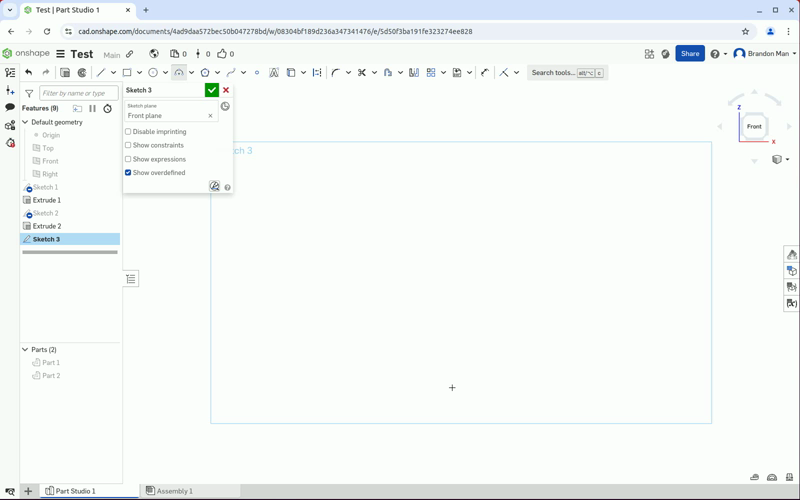
key_down(shift)
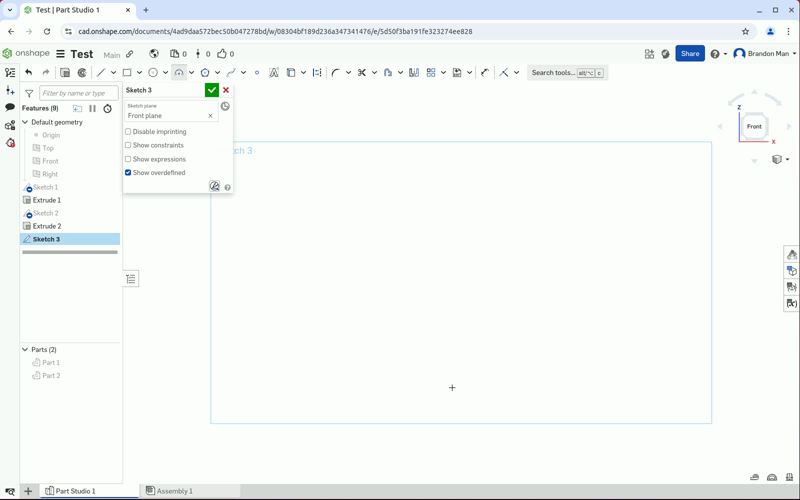
mouse_move(461, 396)
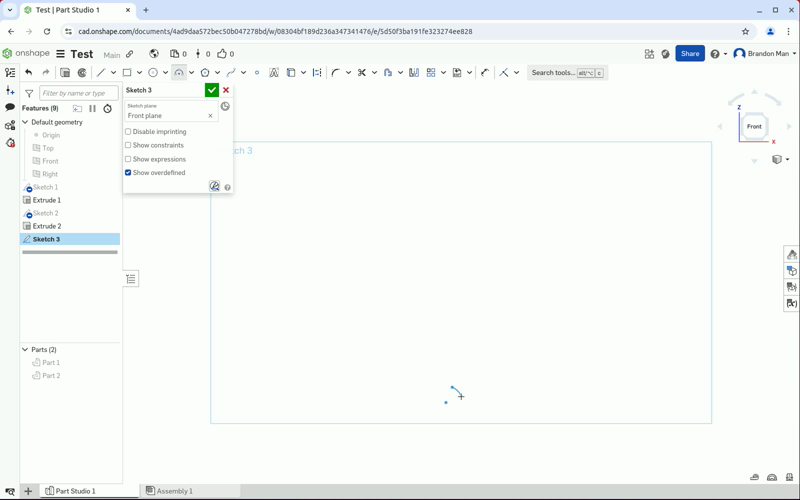
click(461, 396)
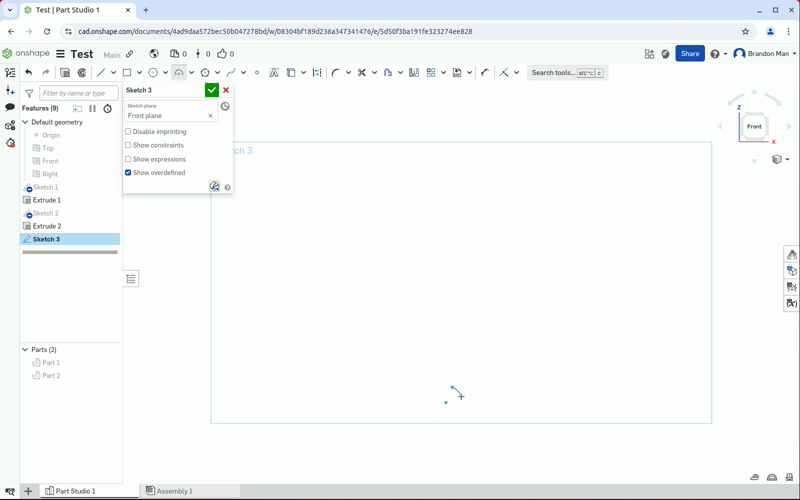
mouse_move(455, 393)
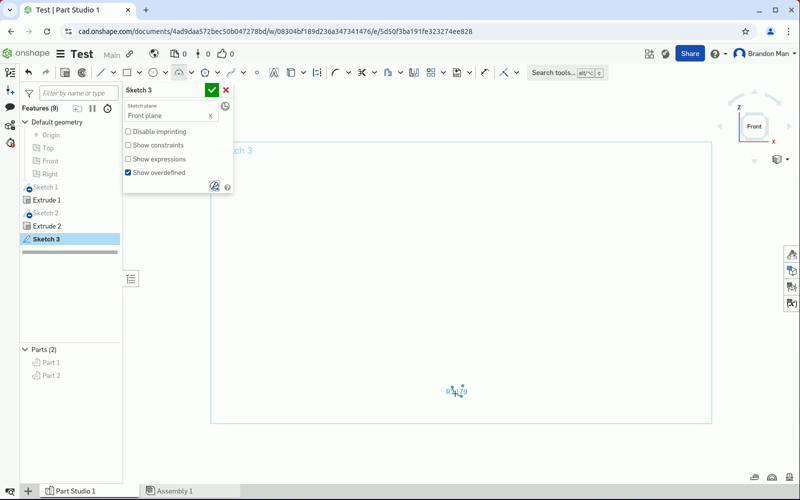
click(455, 393)
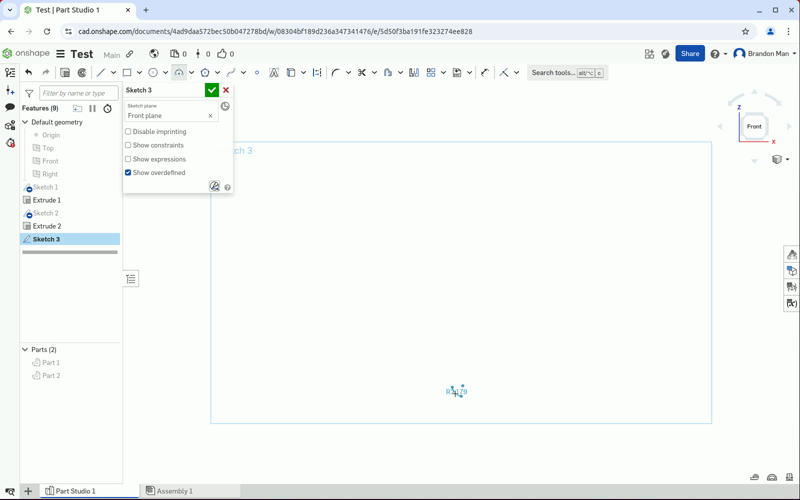
key_up(shift)
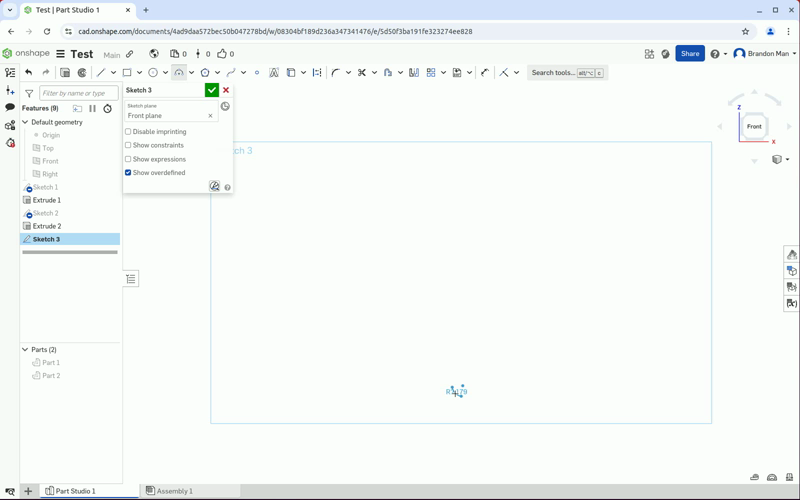
key(esc)
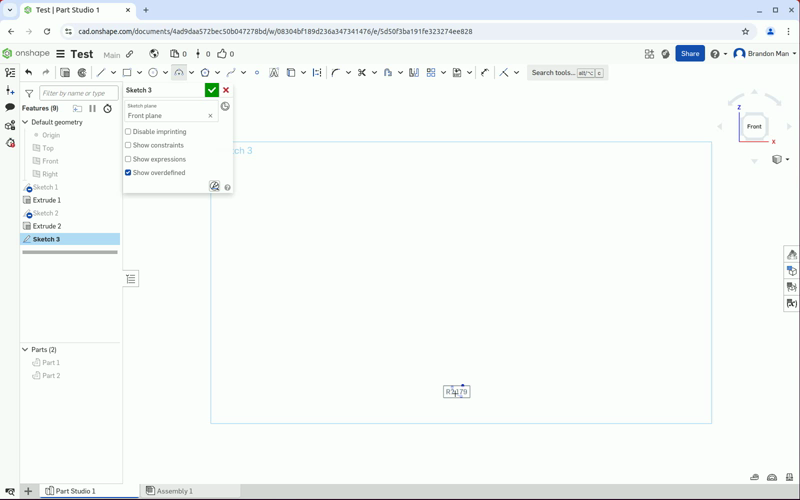
key(l)
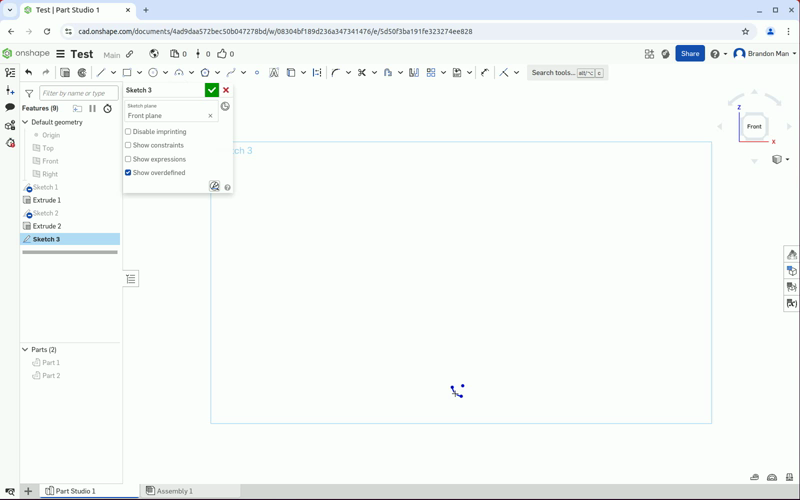
mouse_move(461, 396)
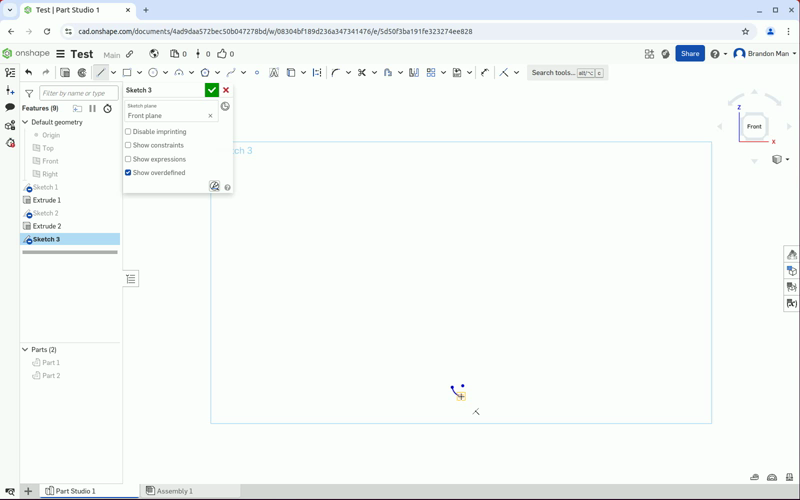
click(461, 396)
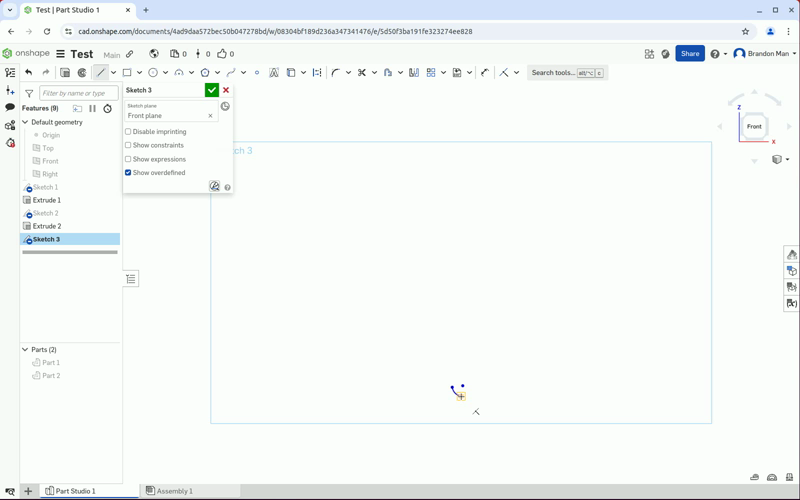
key_down(shift)
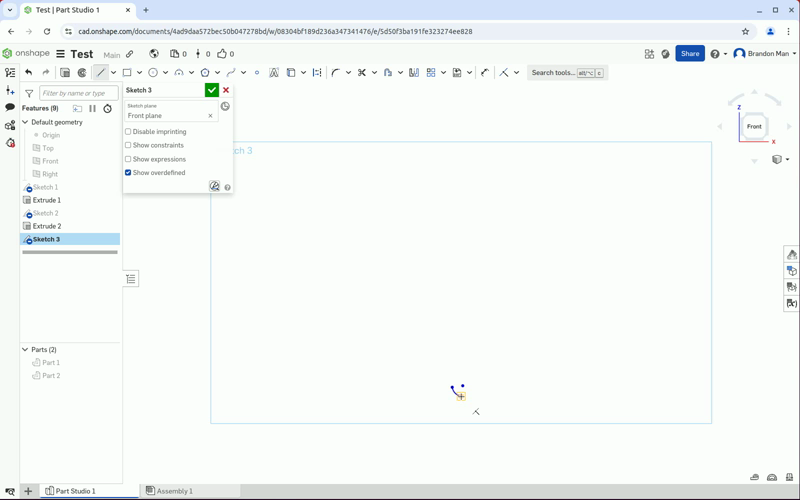
mouse_move(491, 396)
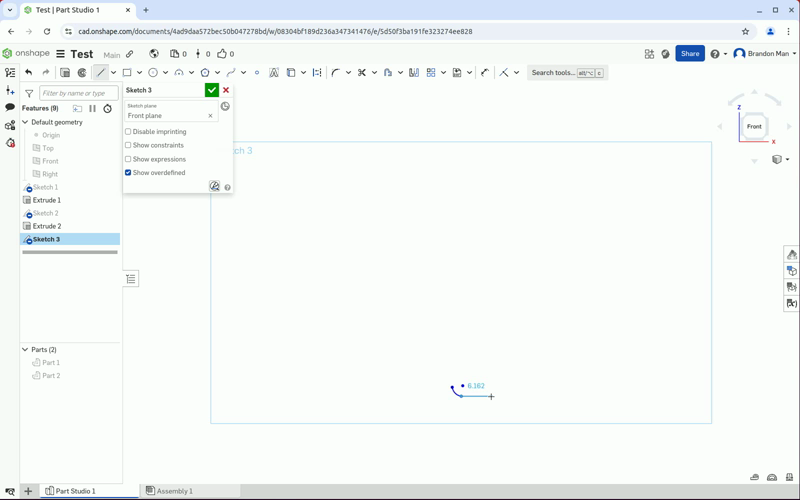
mouse_move(461, 389)
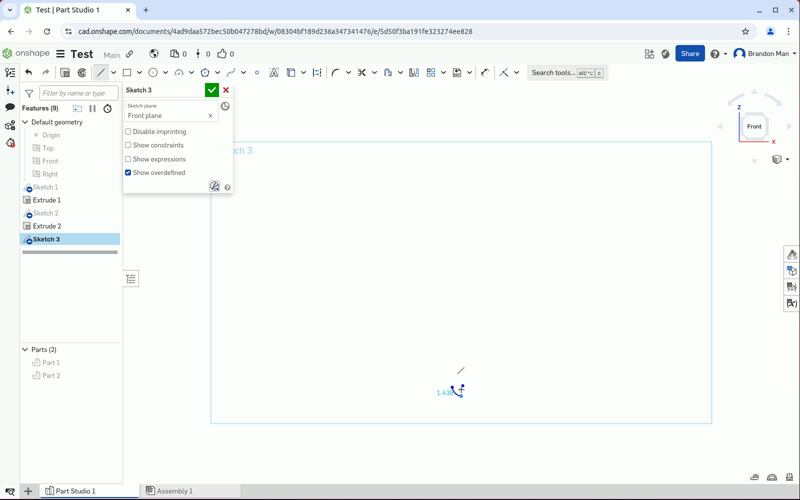
scroll(6)
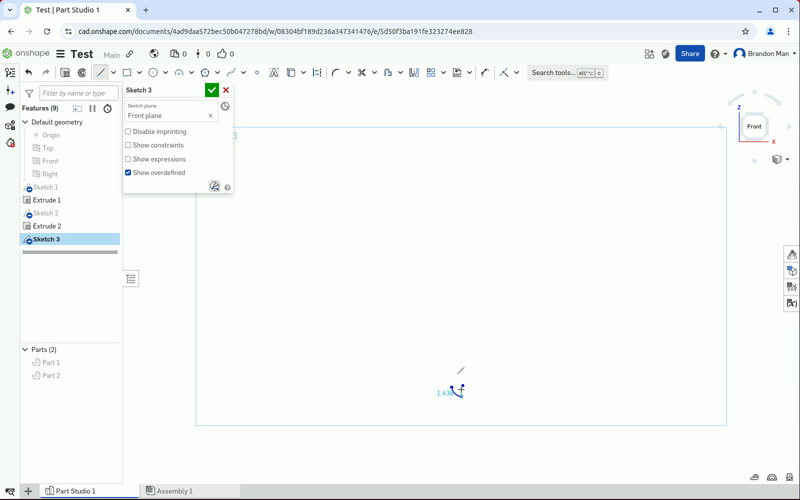
scroll(6)
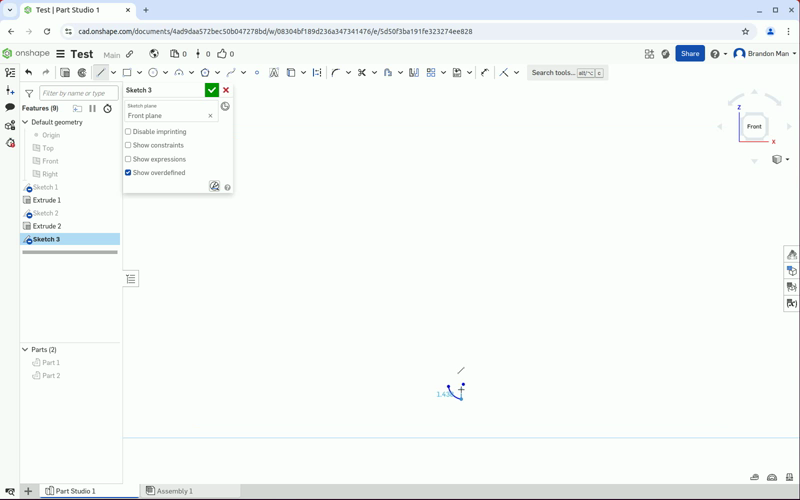
scroll(6)
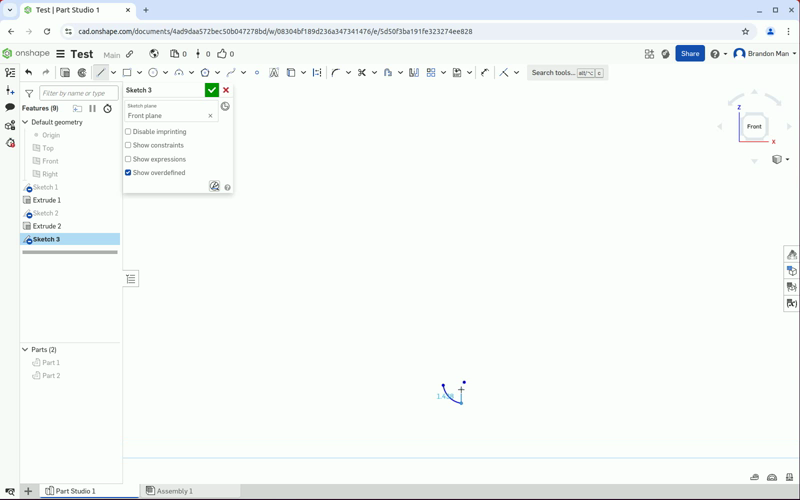
scroll(6)
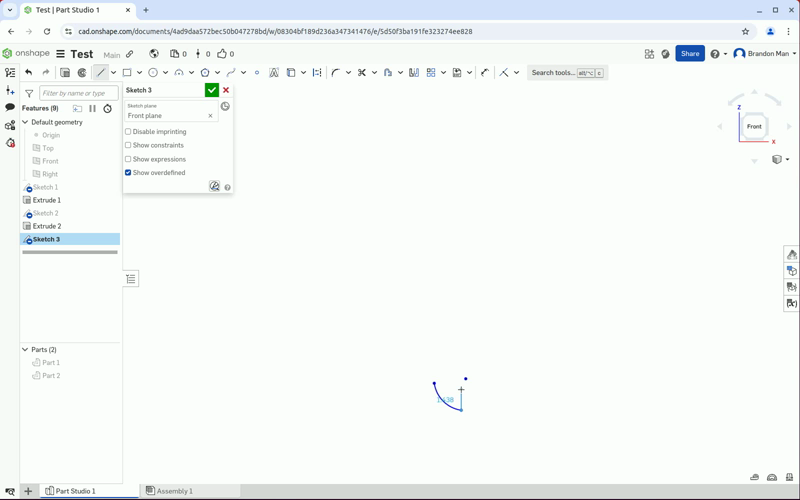
scroll(6)
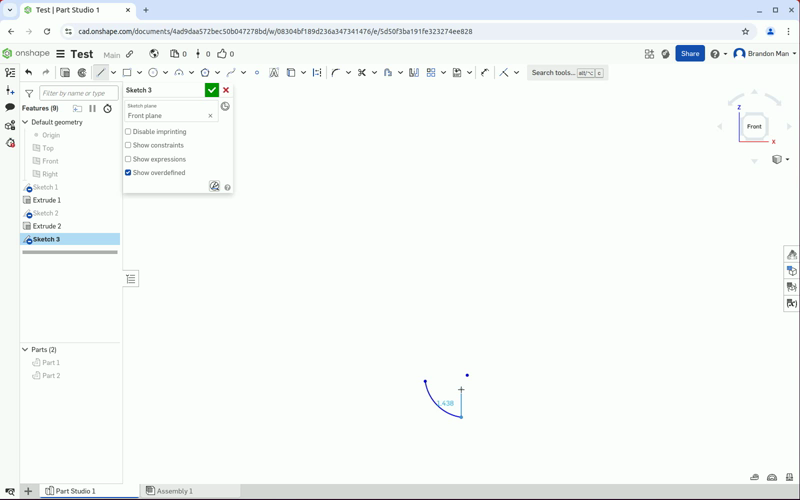
scroll(6)
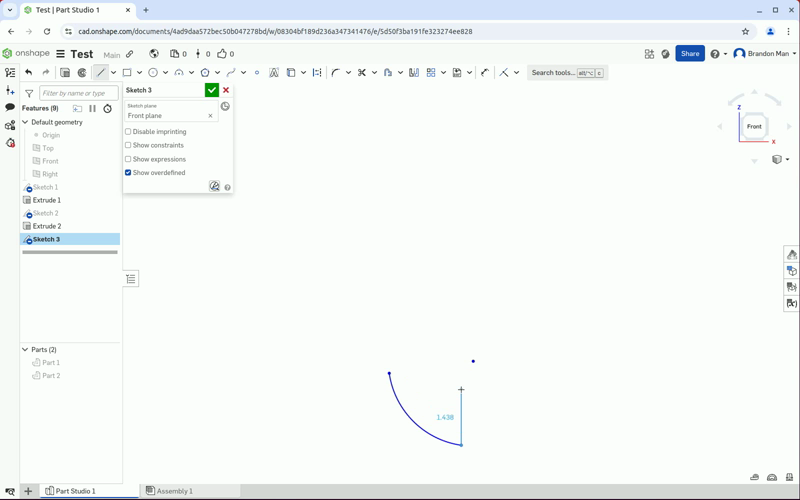
scroll(6)
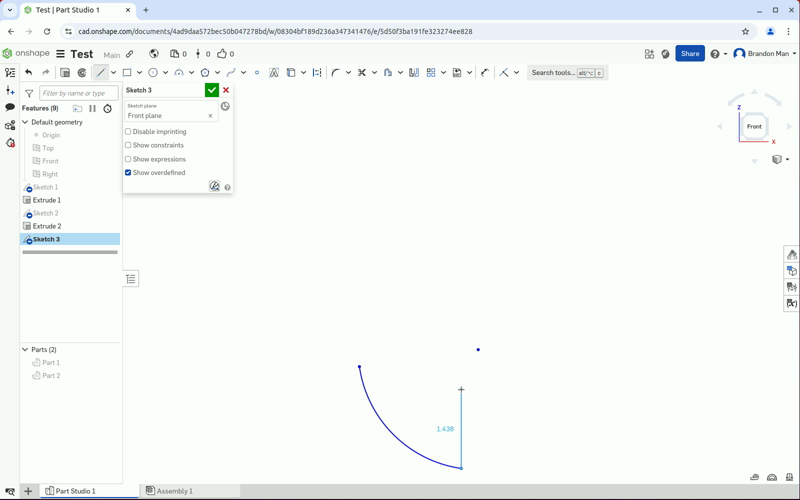
click(461, 389)
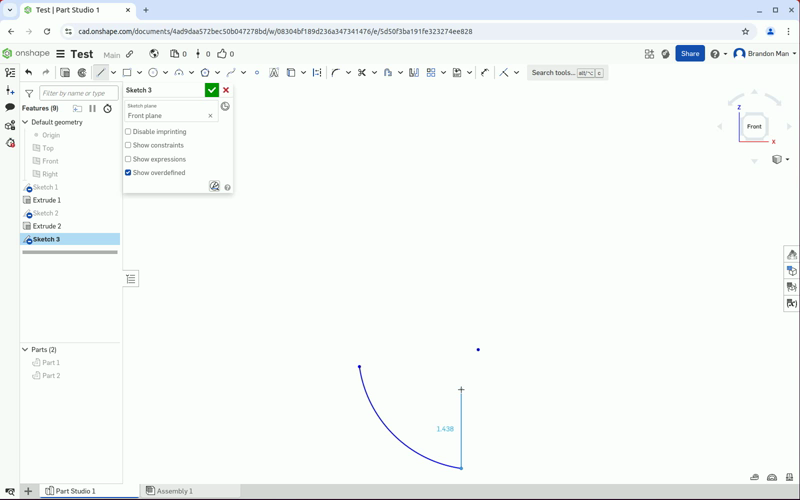
scroll(-6)
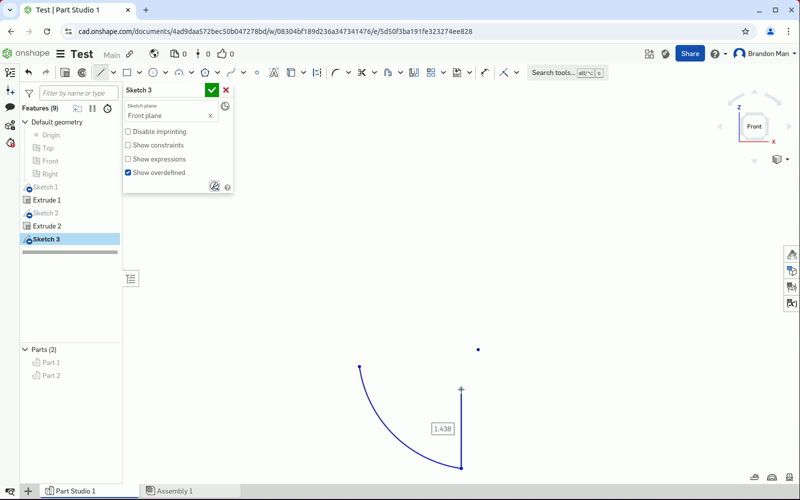
scroll(-6)
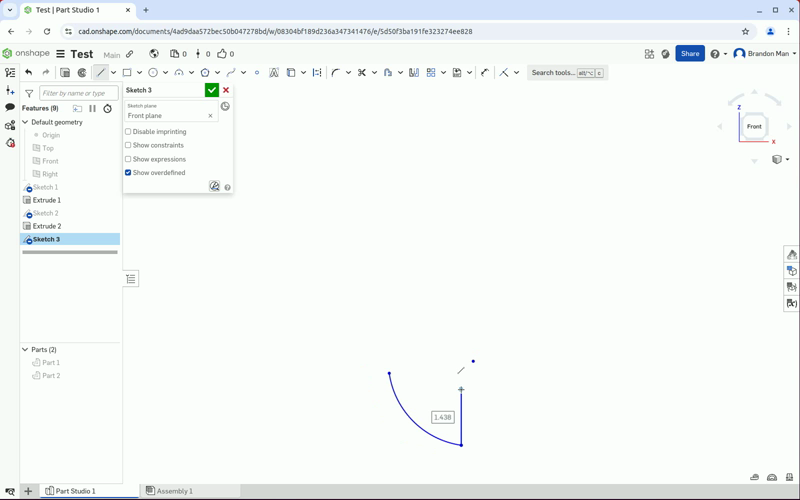
scroll(-6)
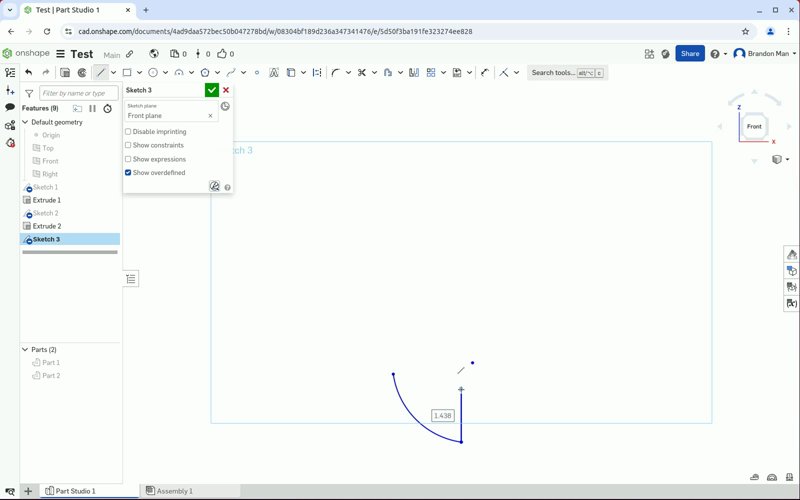
scroll(-6)
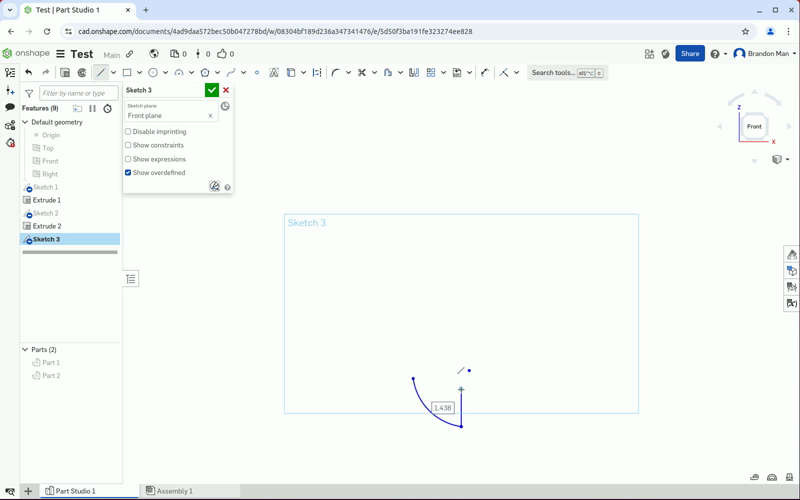
scroll(-6)
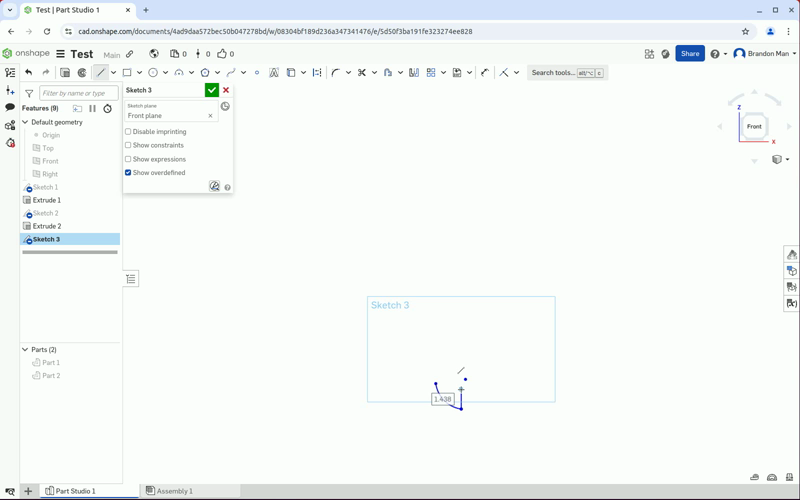
scroll(-6)
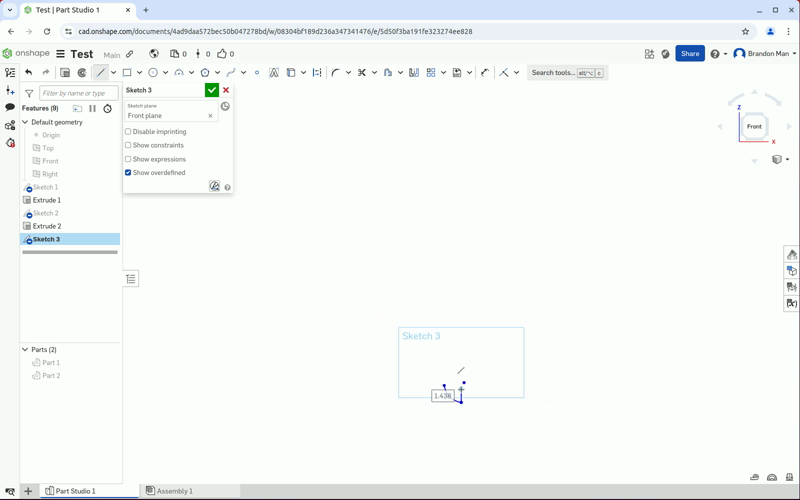
scroll(-6)
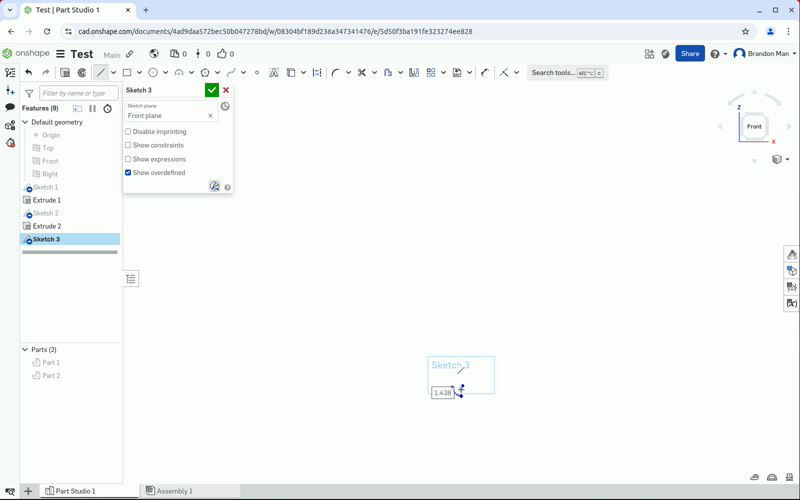
key_up(shift)
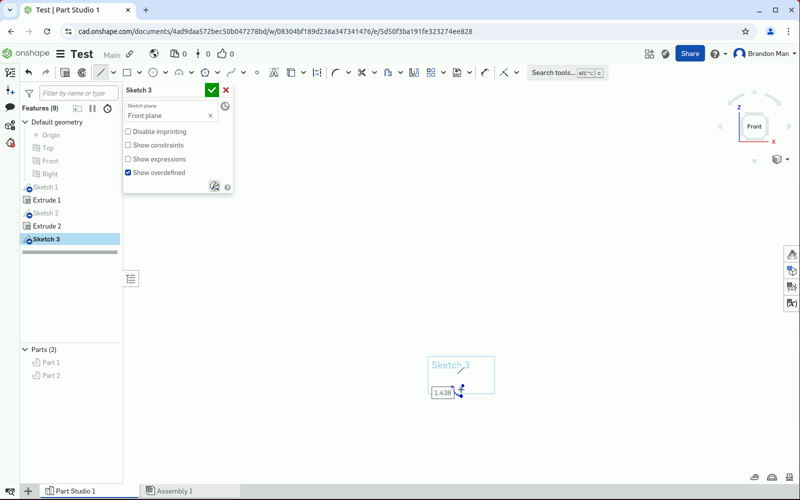
key(esc)
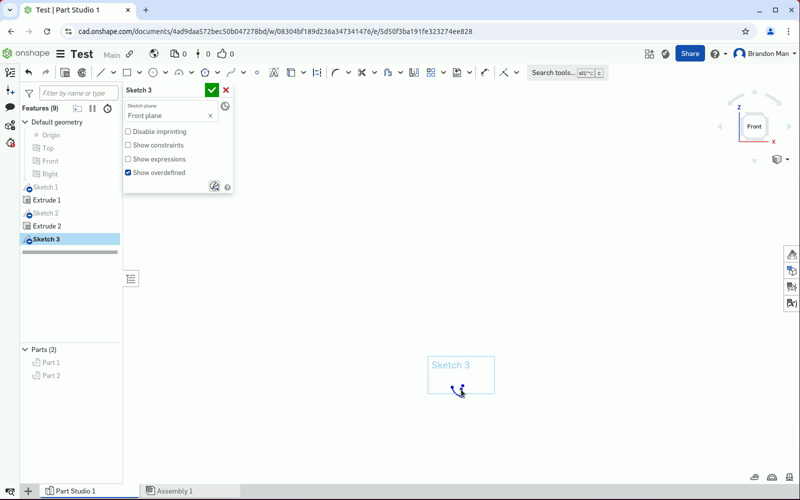
key(a)
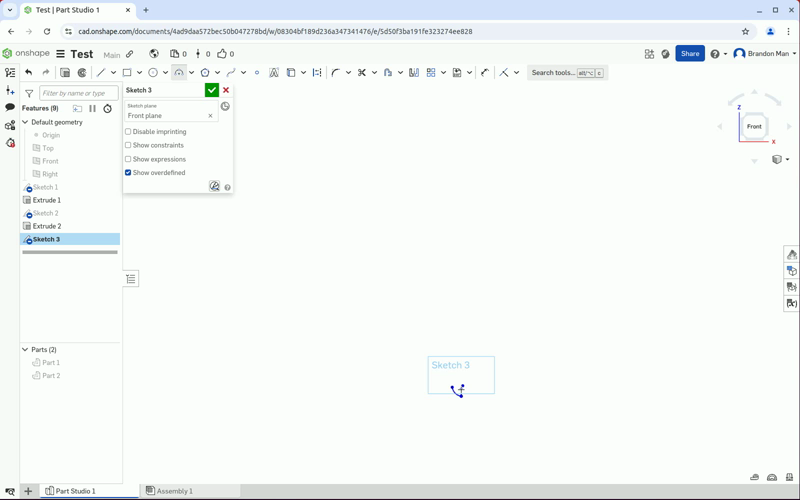
mouse_move(461, 389)
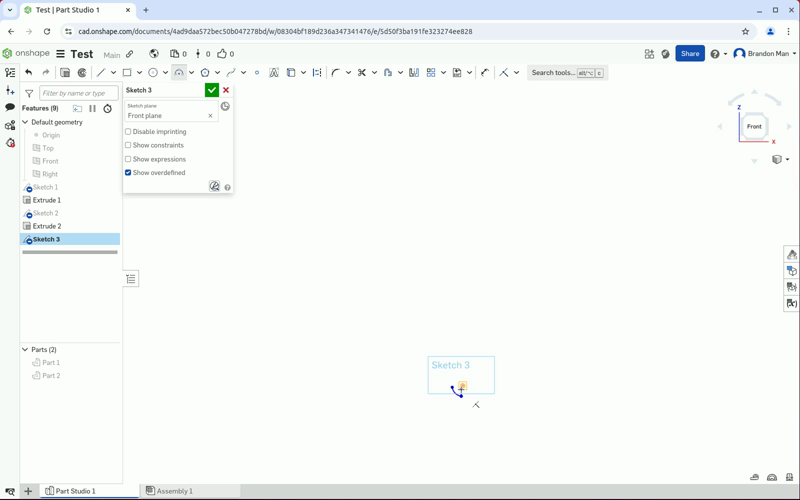
scroll(6)
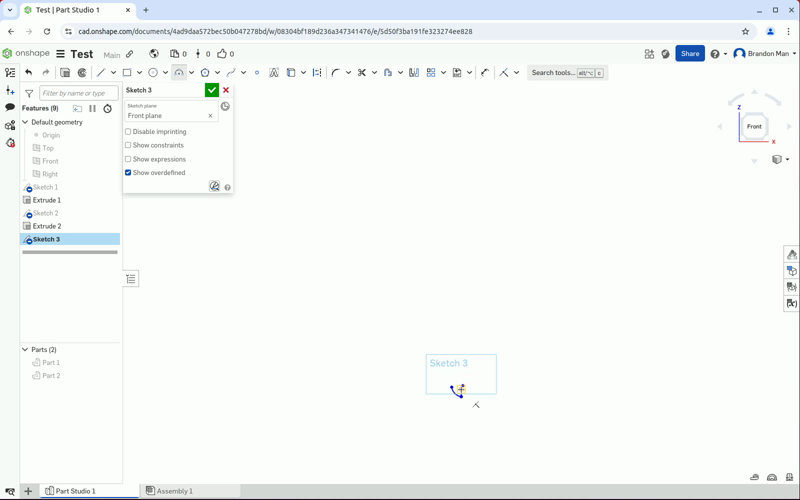
scroll(6)
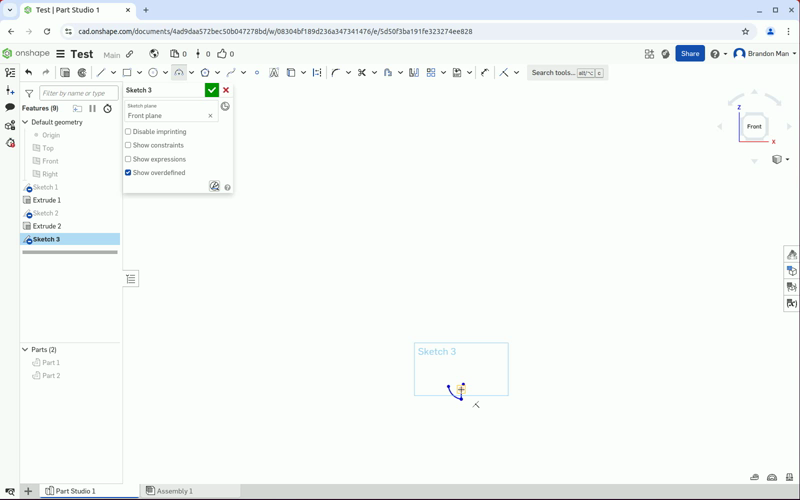
scroll(6)
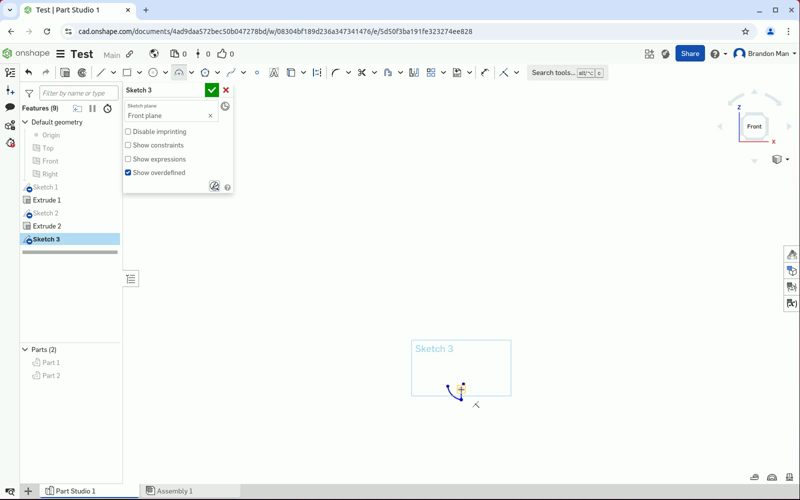
scroll(6)
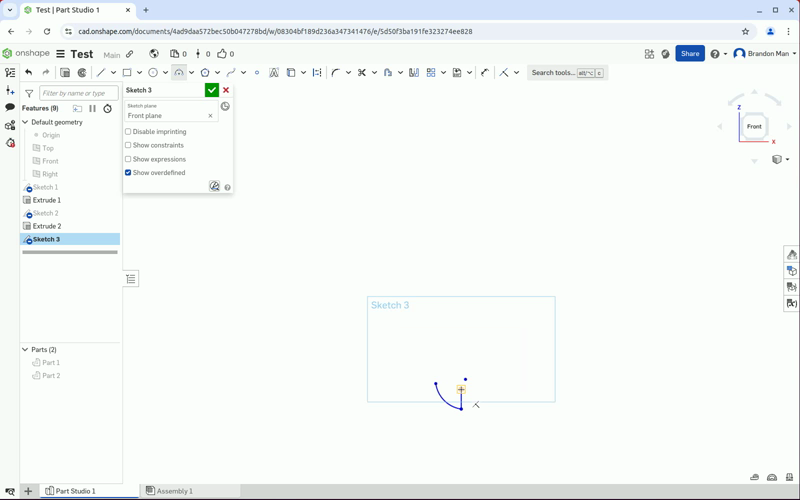
scroll(6)
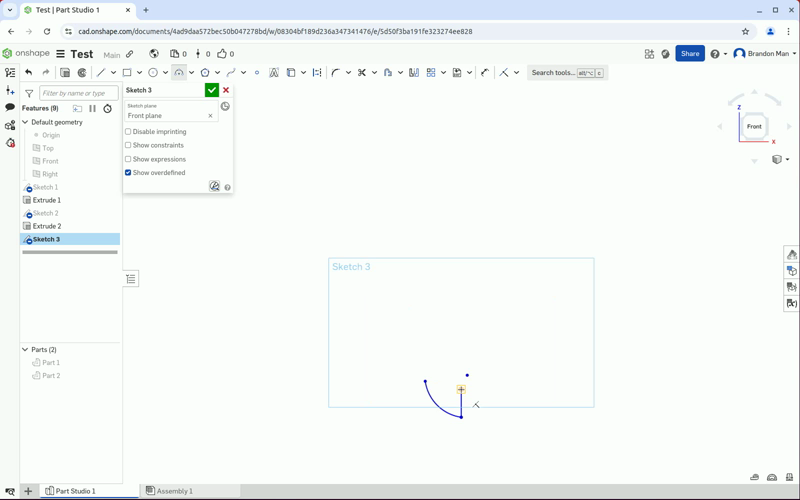
scroll(6)
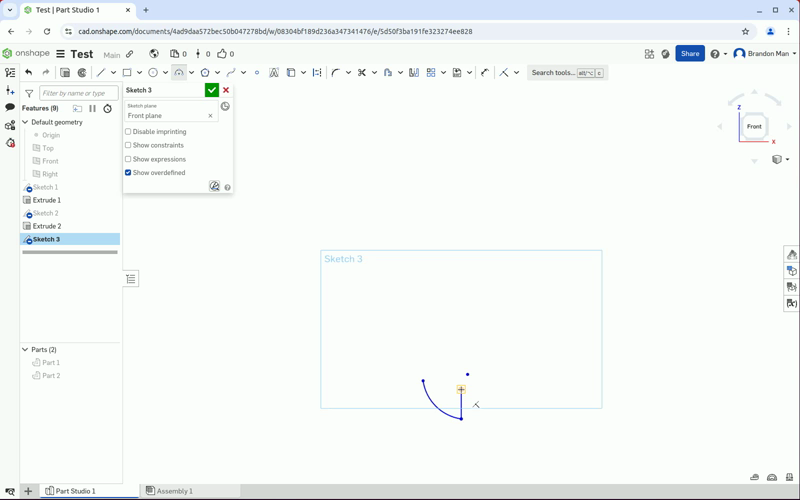
scroll(6)
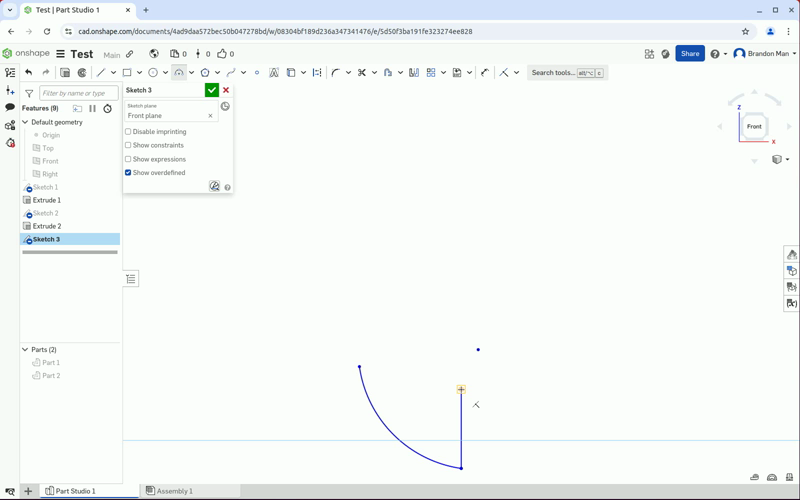
click(461, 389)
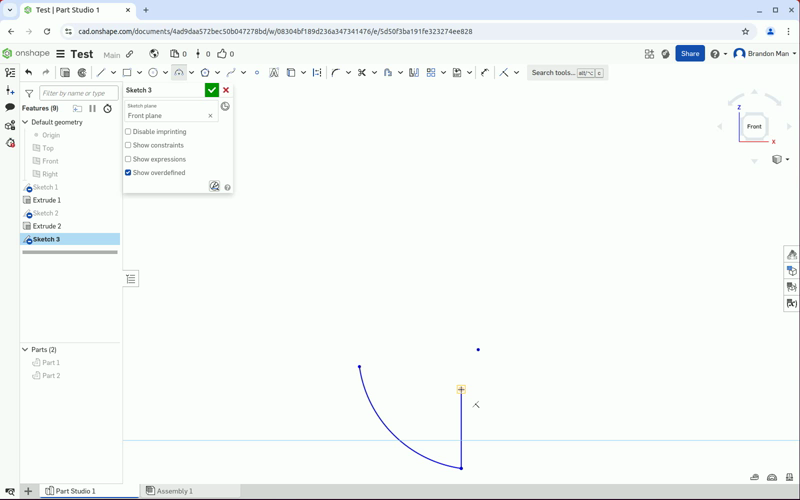
scroll(-6)
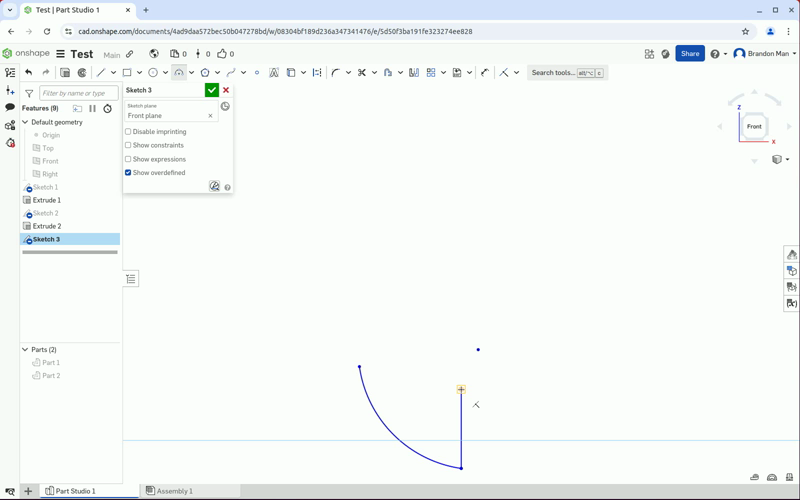
scroll(-6)
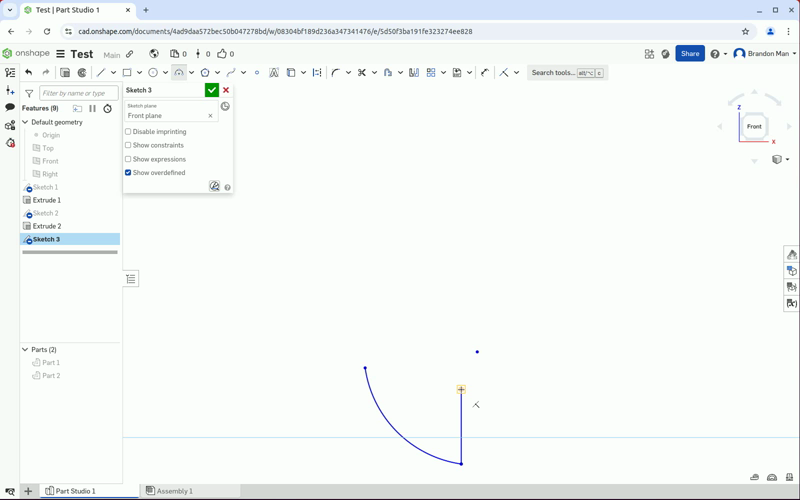
scroll(-6)
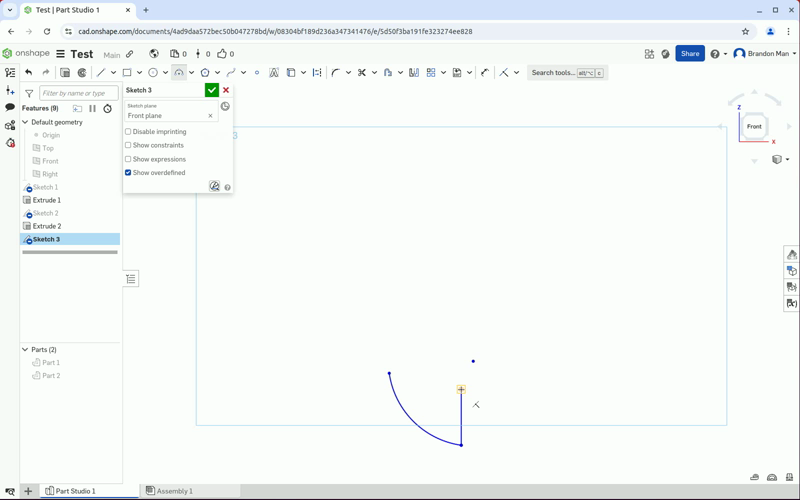
scroll(-6)
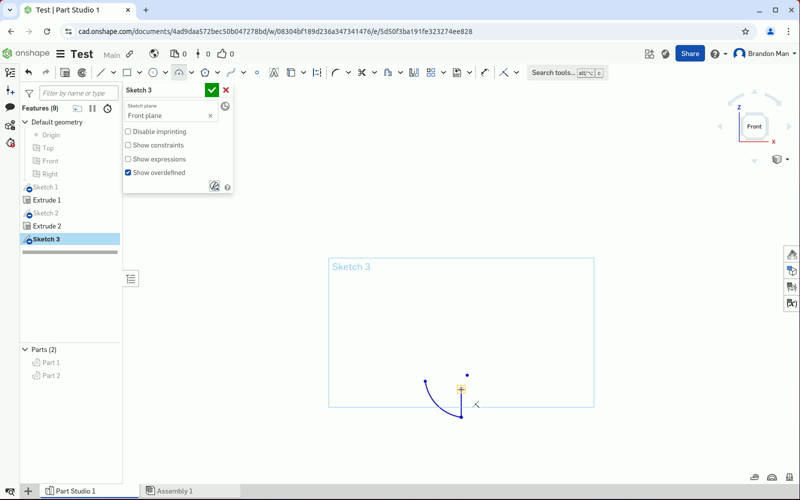
scroll(-6)
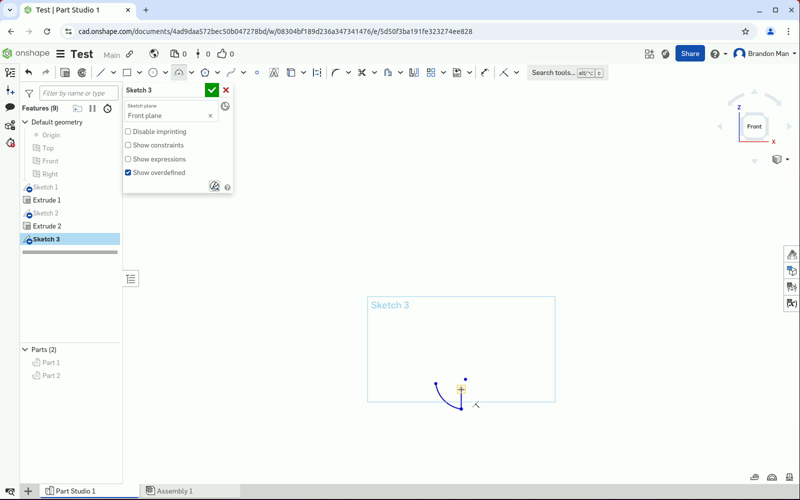
scroll(-6)
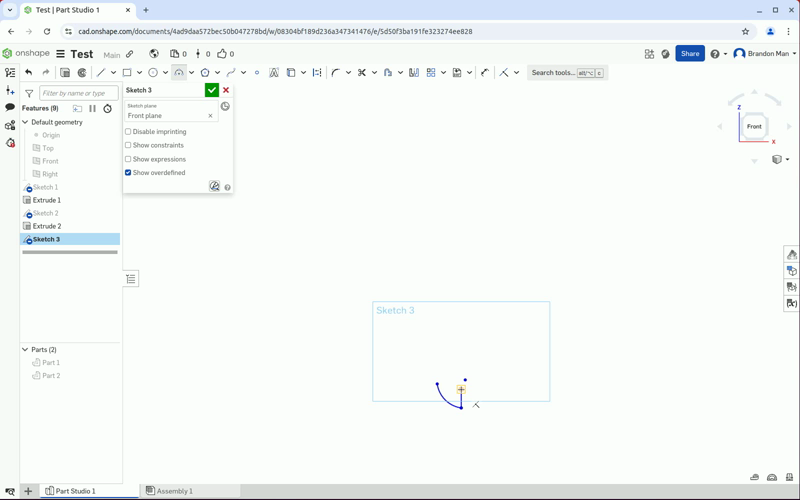
scroll(-6)
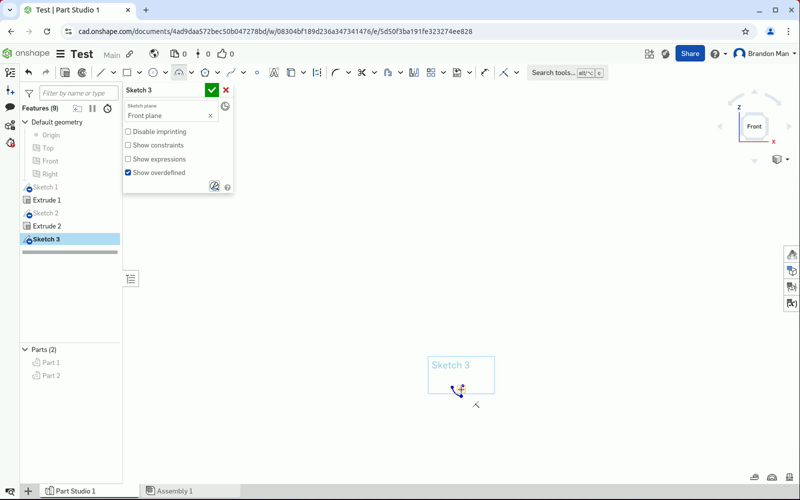
key_down(shift)
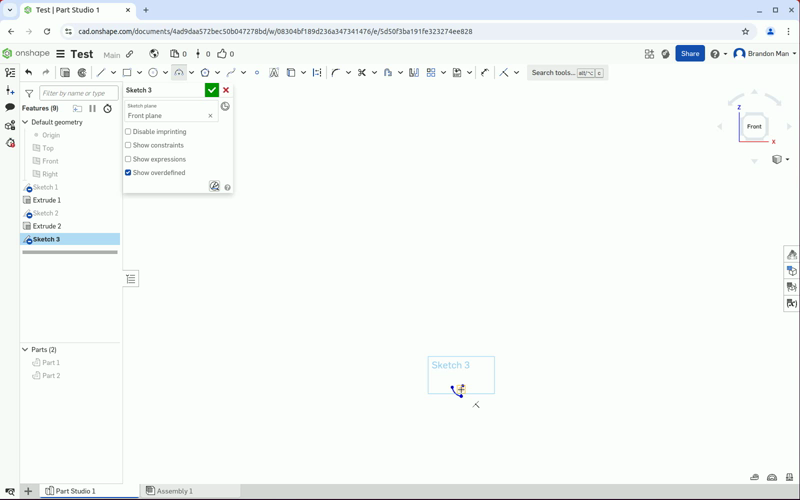
mouse_move(461, 384)
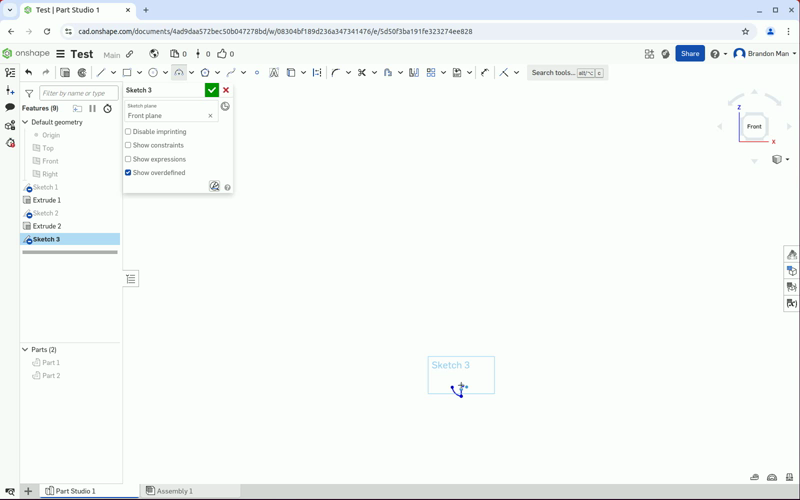
scroll(6)
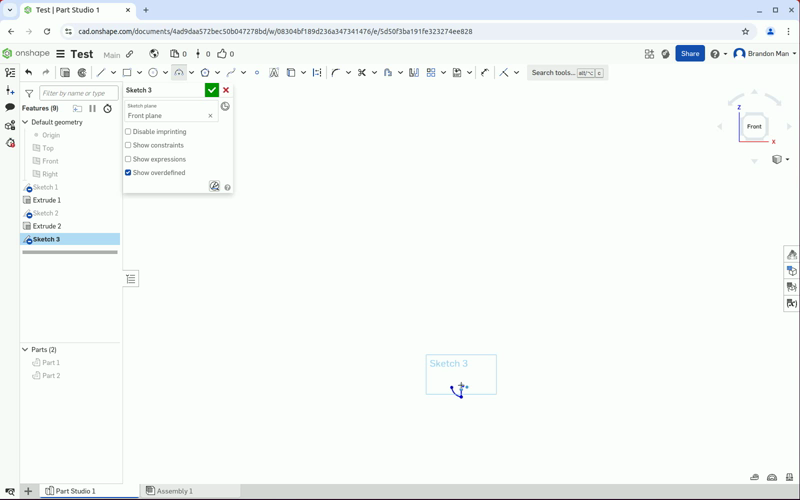
scroll(6)
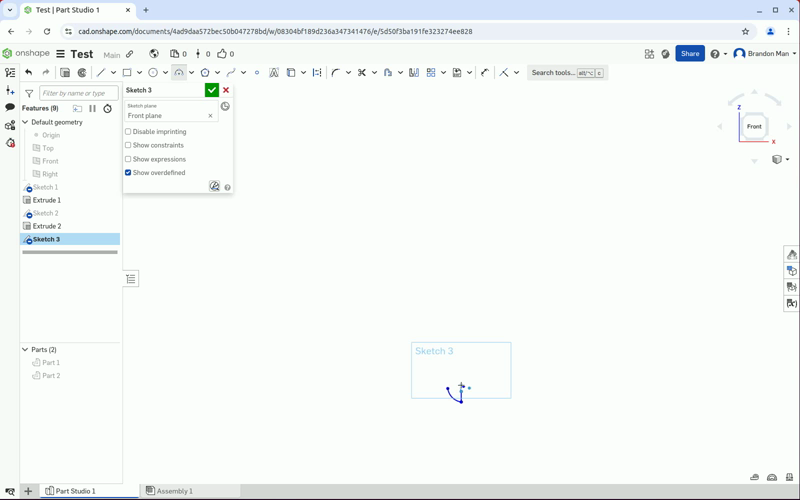
scroll(6)
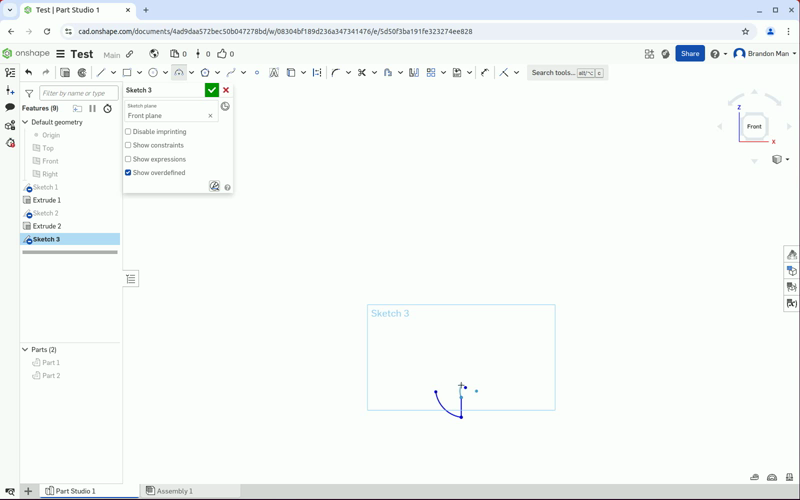
scroll(6)
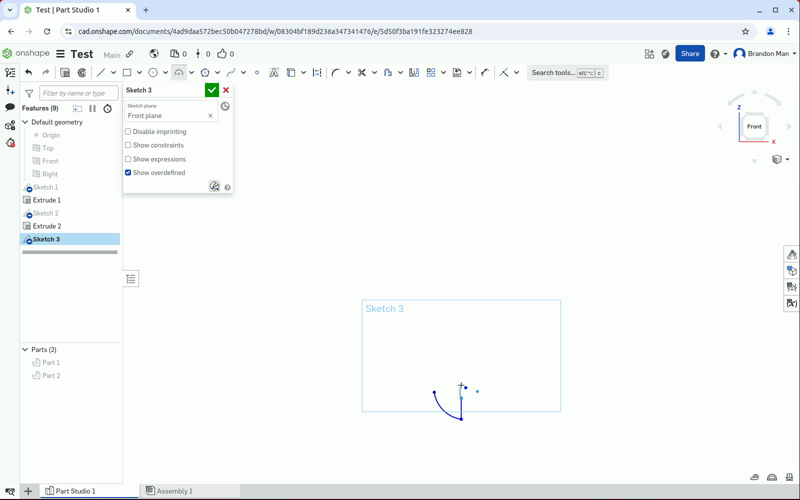
scroll(6)
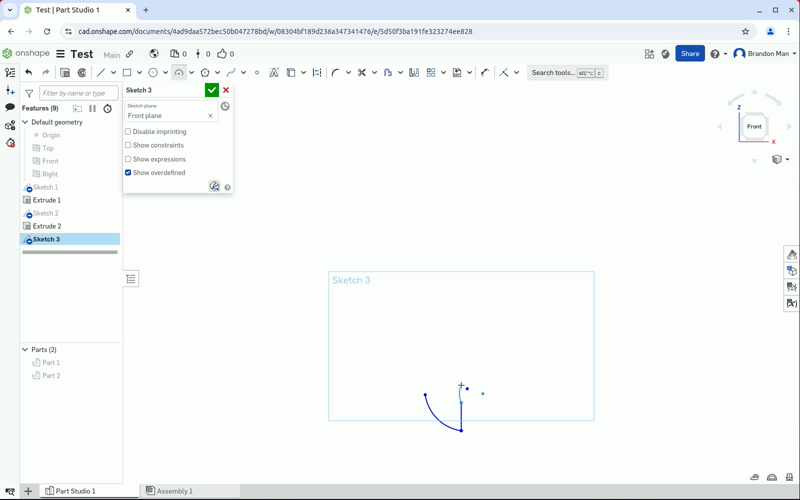
scroll(6)
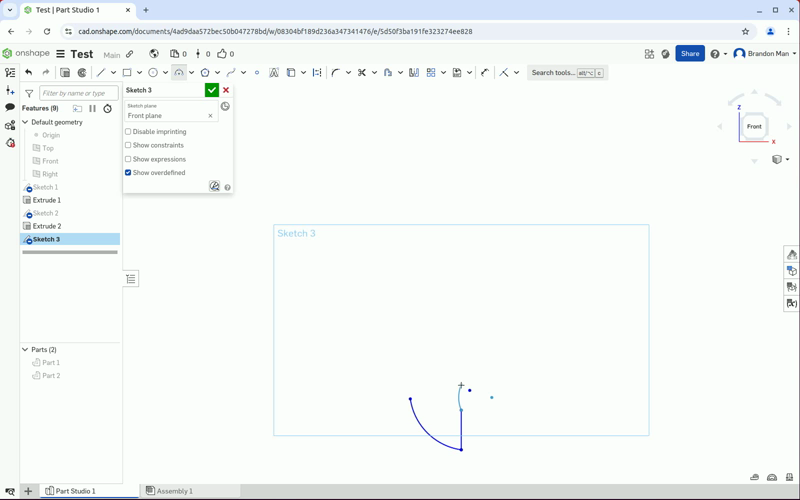
scroll(6)
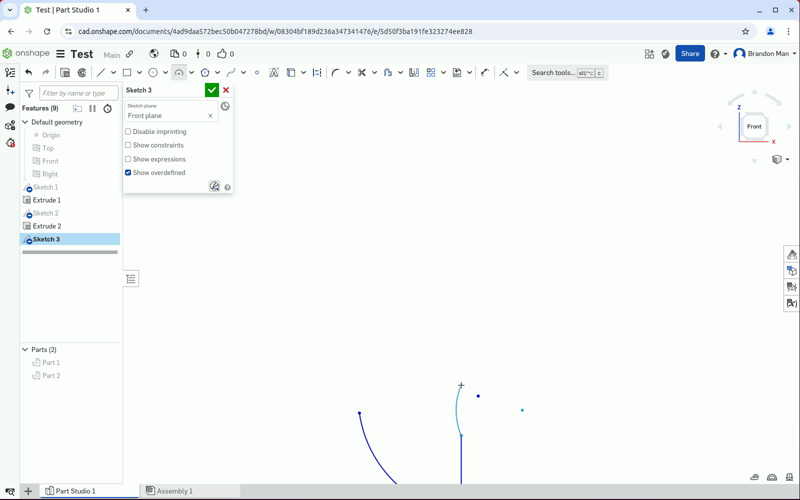
click(461, 384)
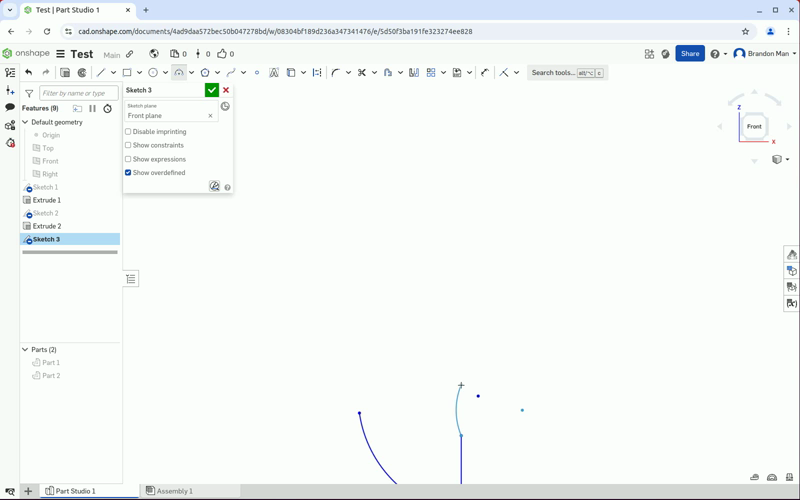
scroll(-6)
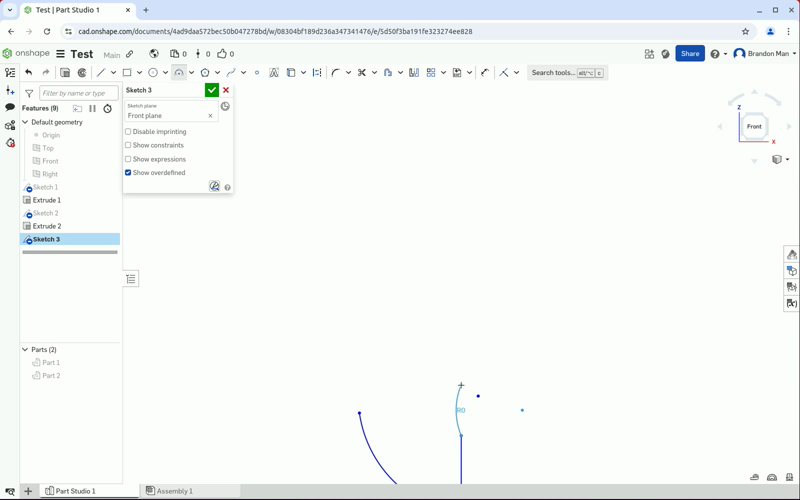
scroll(-6)
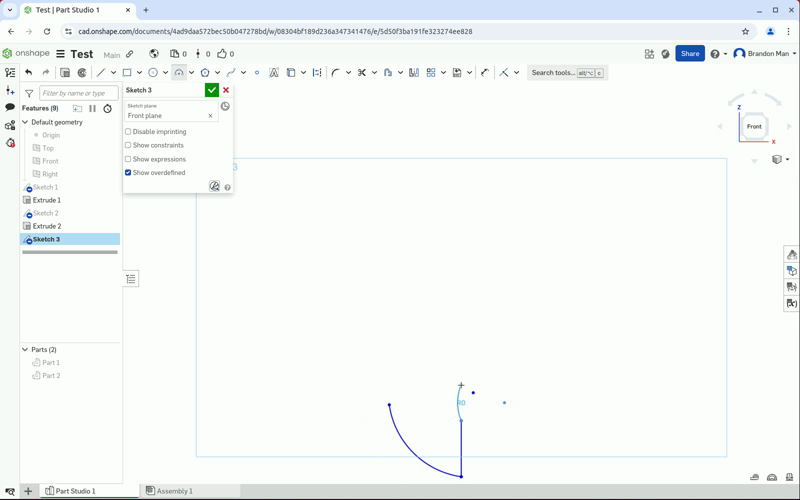
scroll(-6)
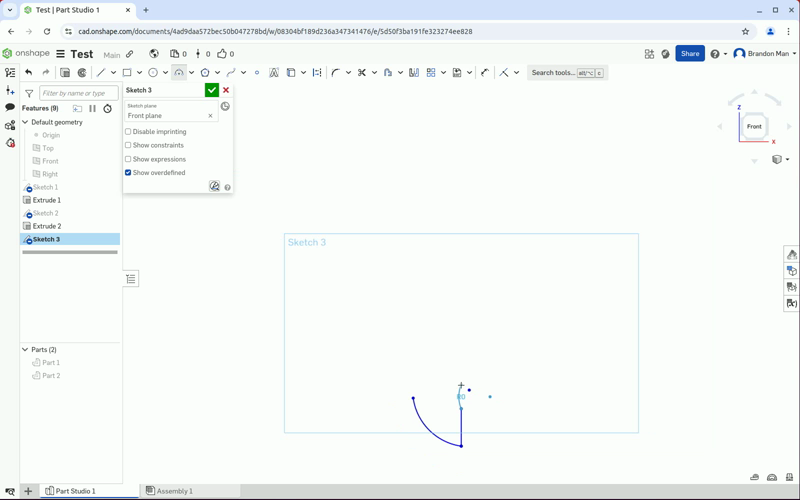
scroll(-6)
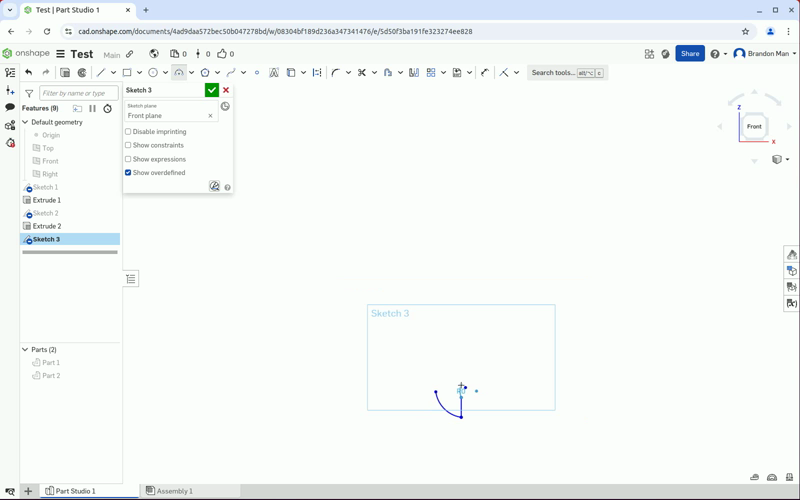
scroll(-6)
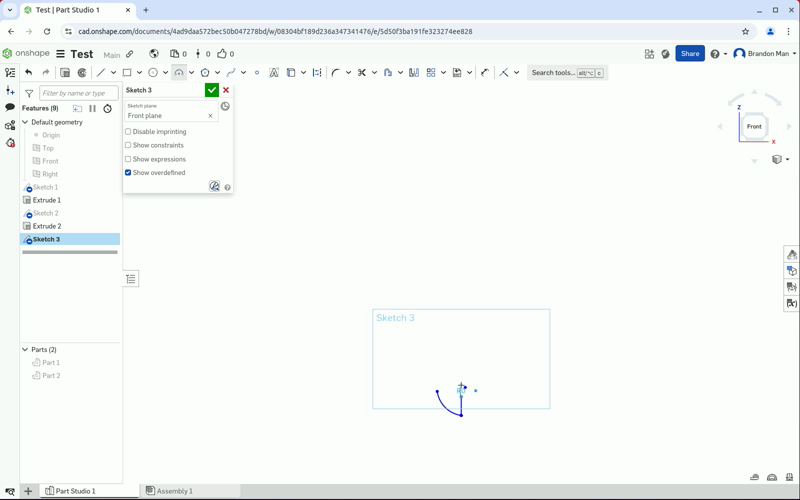
scroll(-6)
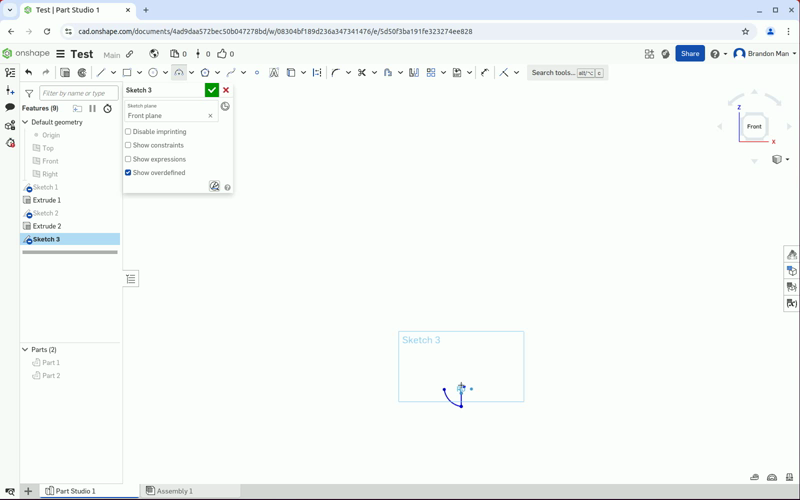
scroll(-6)
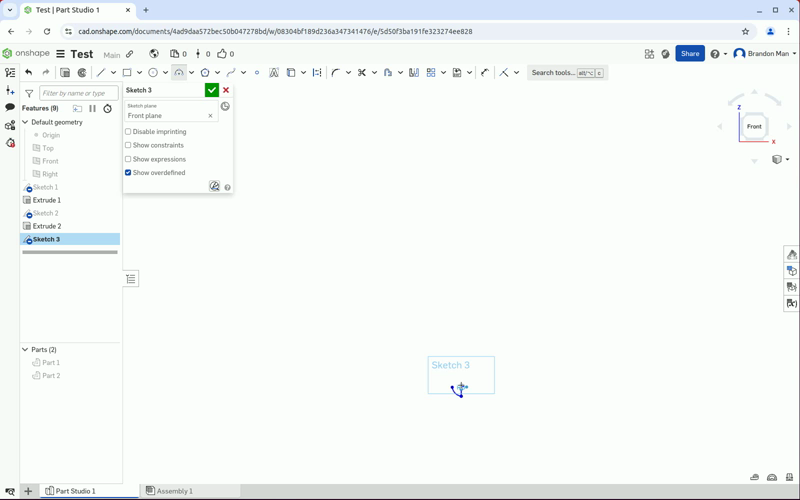
mouse_move(458, 387)
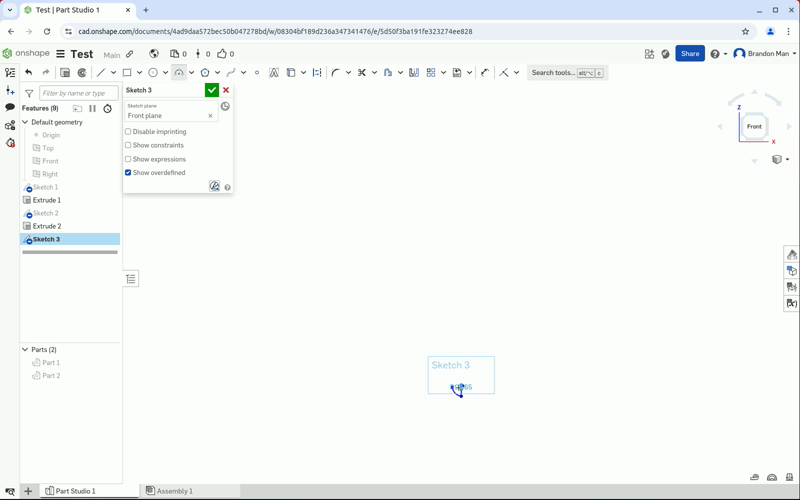
scroll(6)
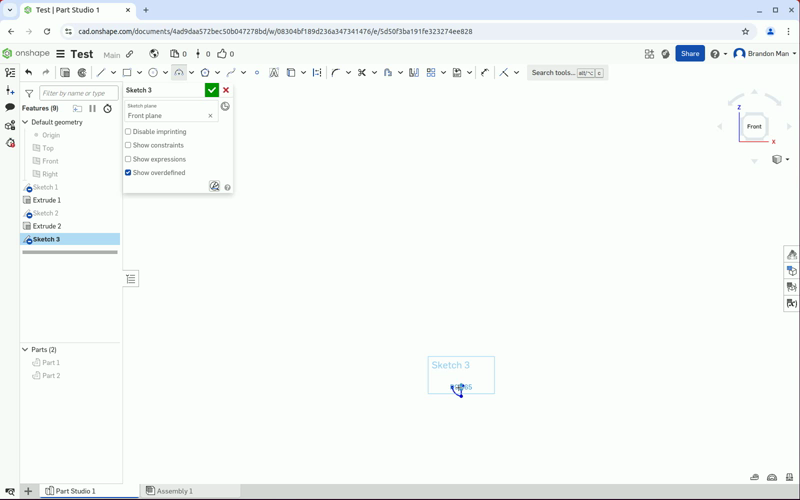
scroll(6)
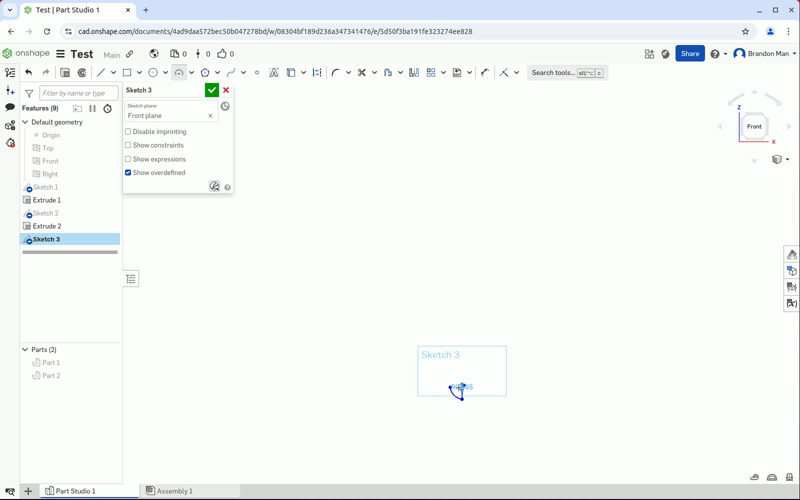
scroll(6)
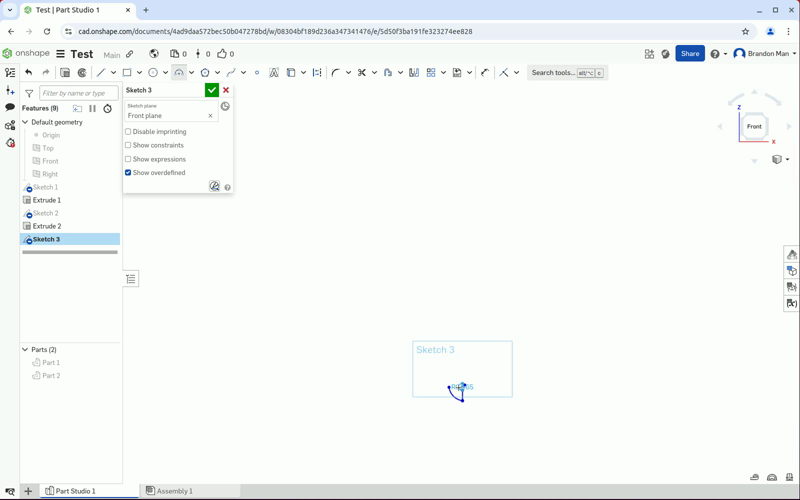
scroll(6)
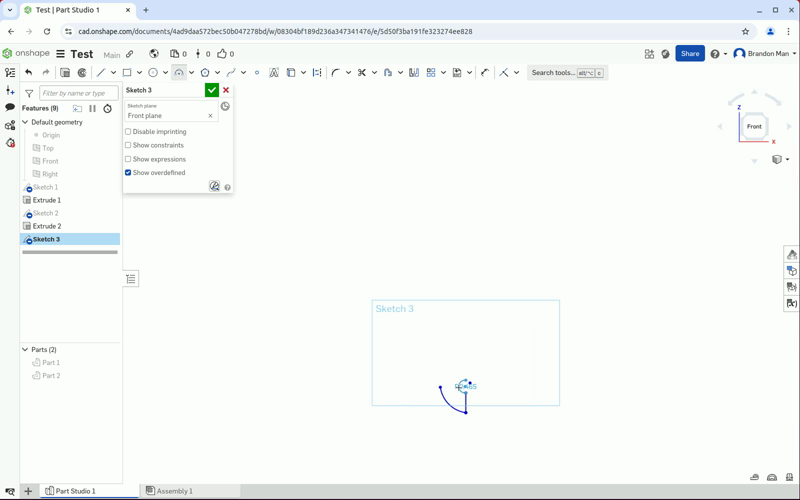
scroll(6)
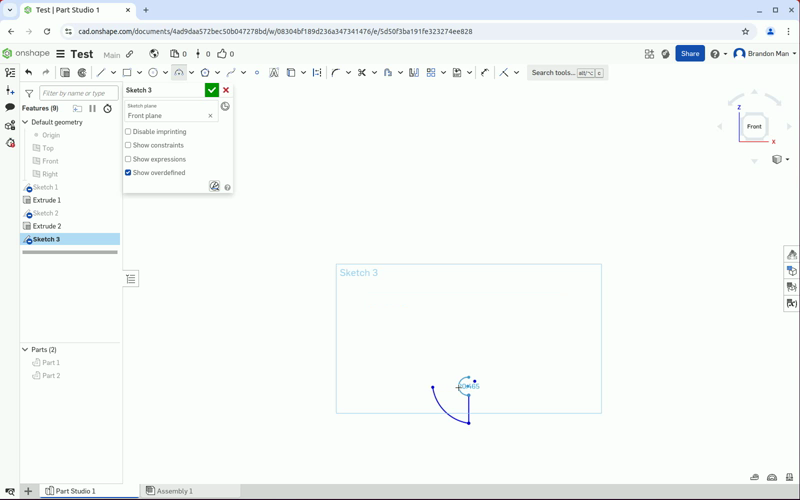
scroll(6)
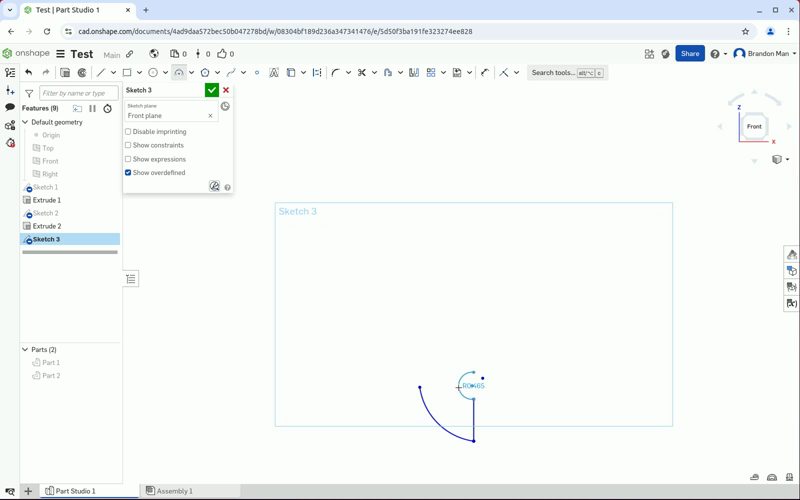
scroll(6)
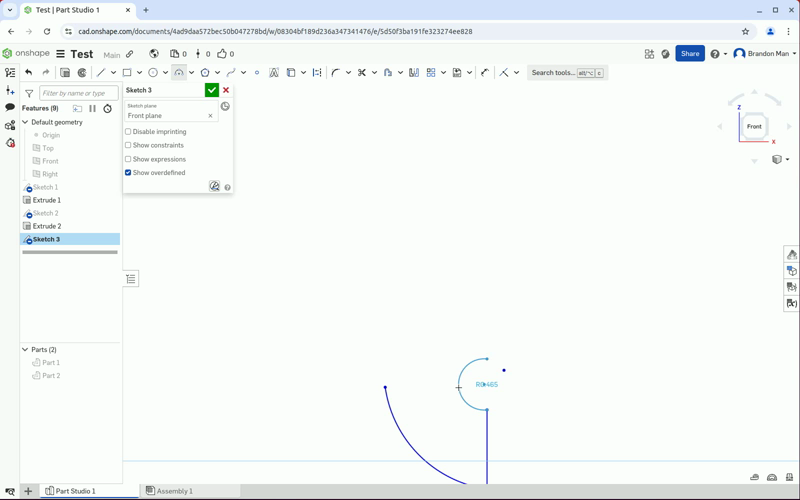
click(458, 387)
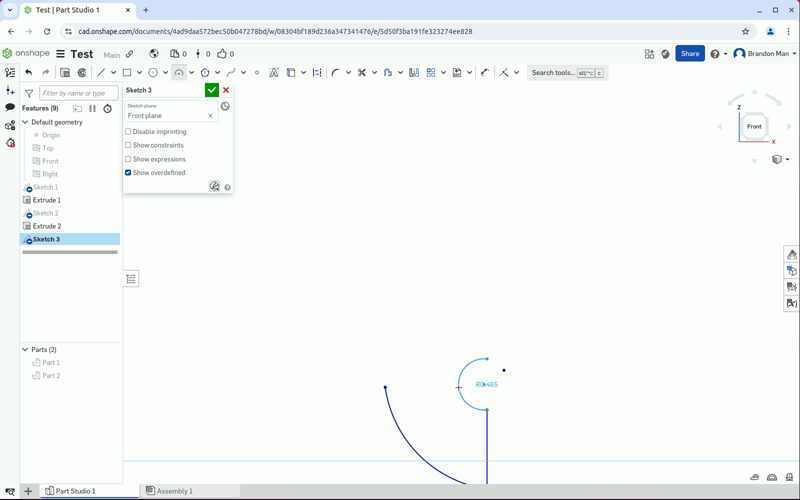
scroll(-6)
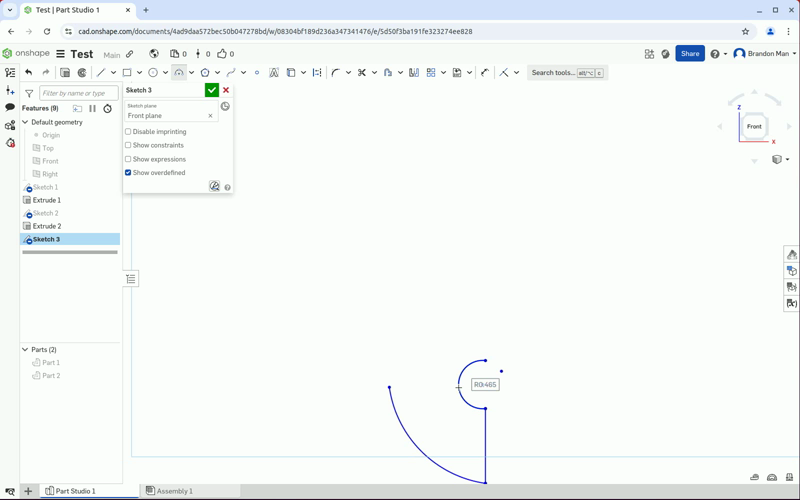
scroll(-6)
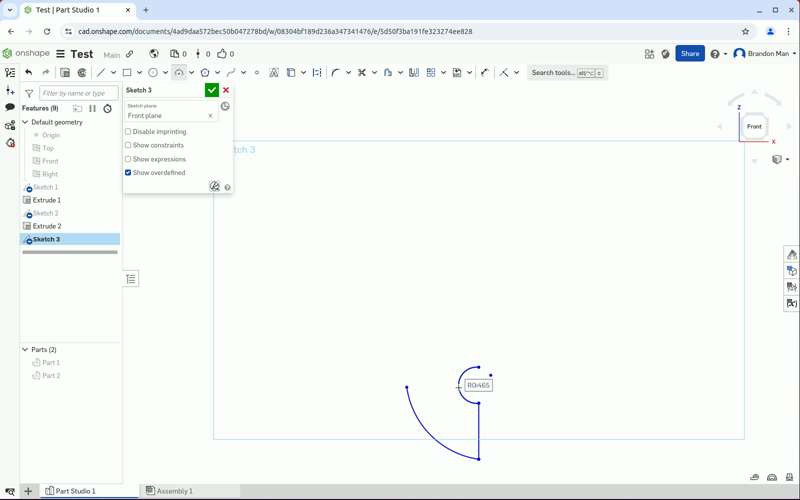
scroll(-6)
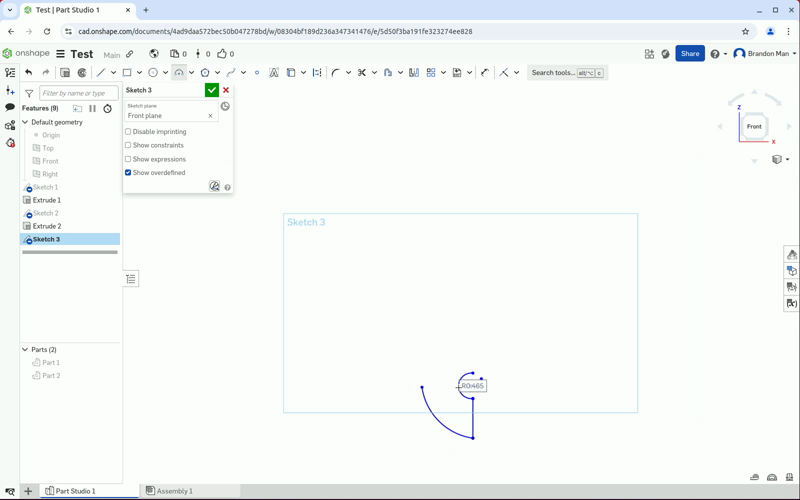
scroll(-6)
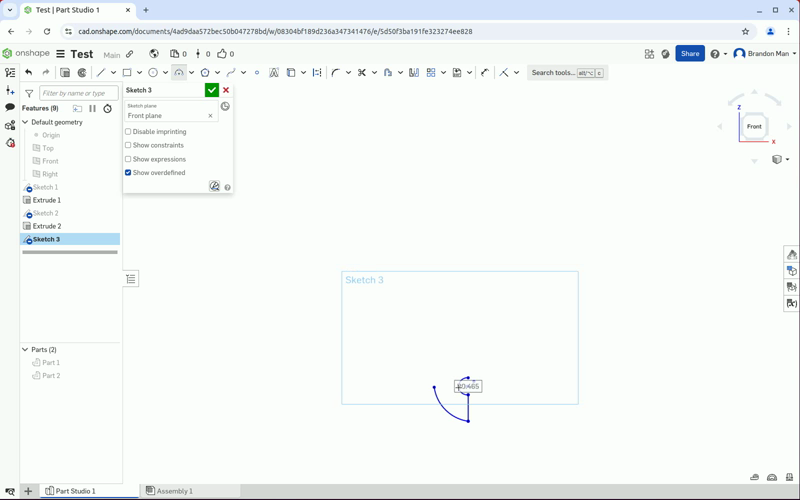
scroll(-6)
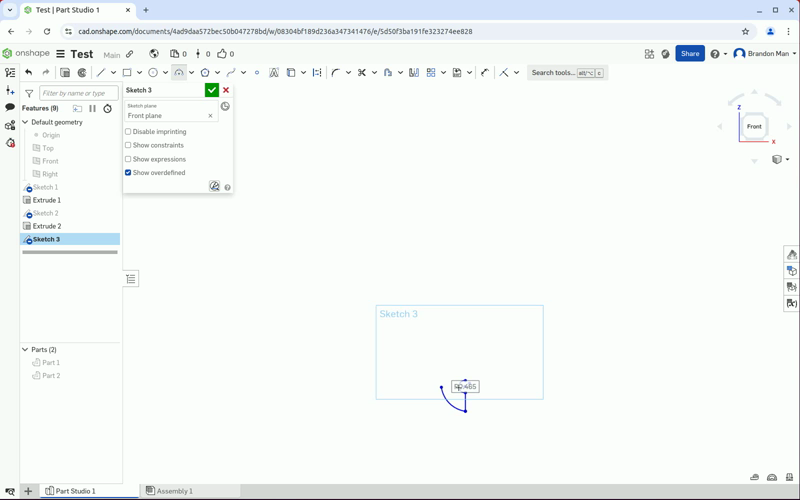
scroll(-6)
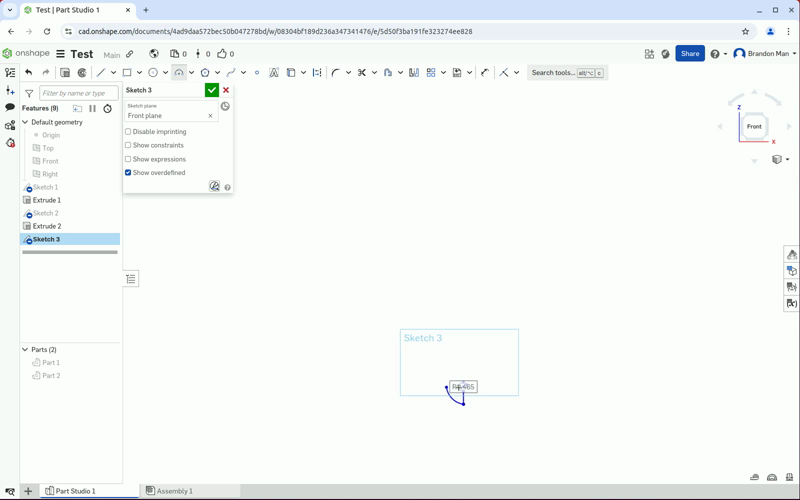
scroll(-6)
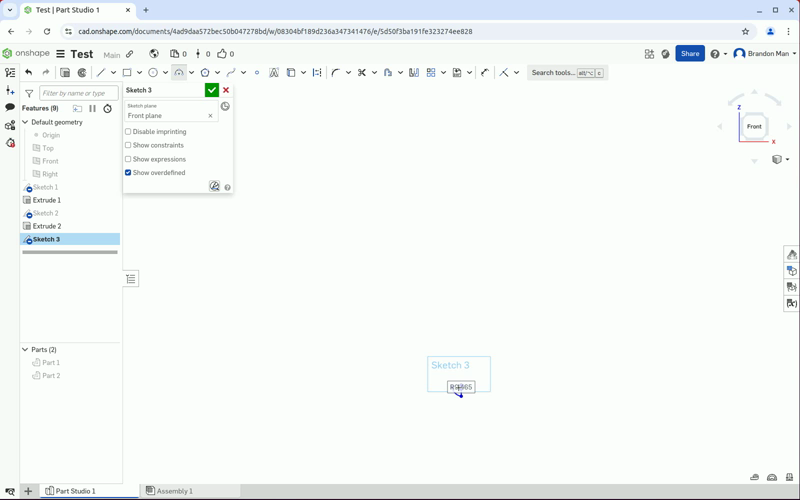
key_up(shift)
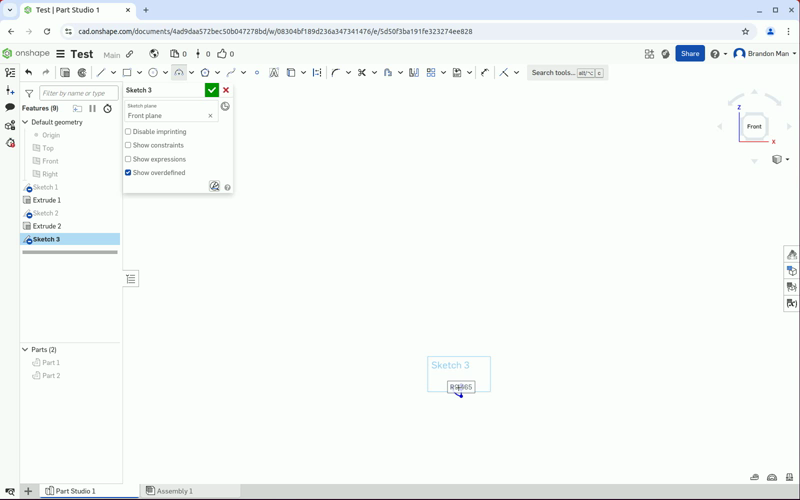
key(esc)
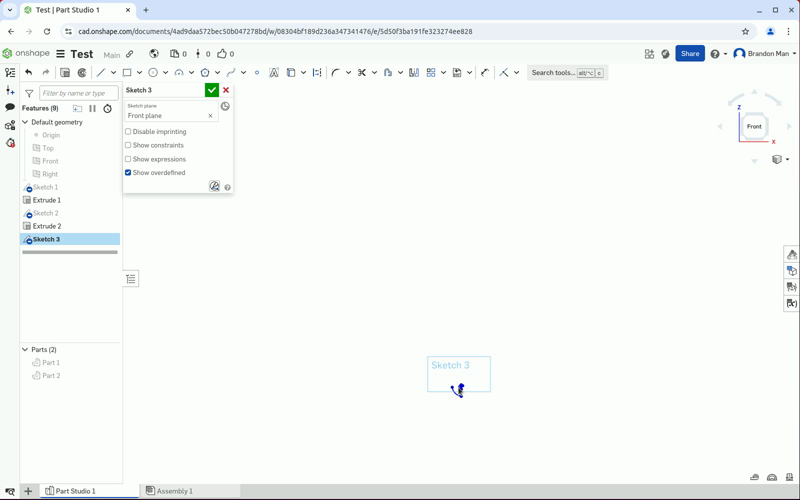
key(l)
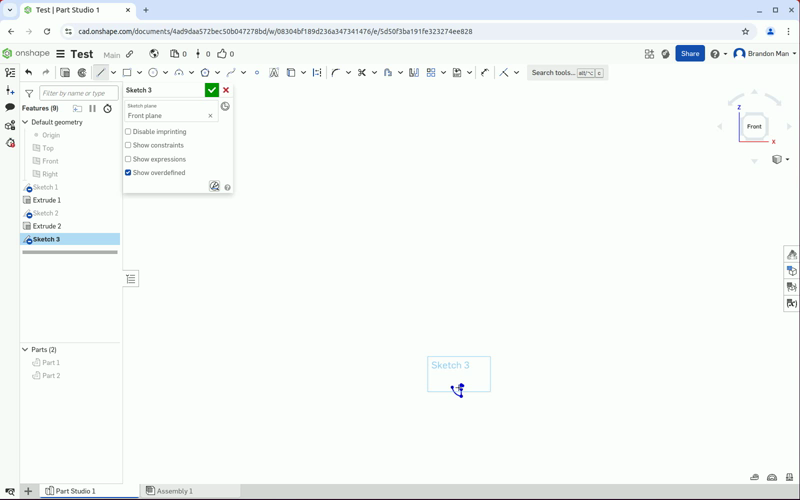
mouse_move(461, 384)
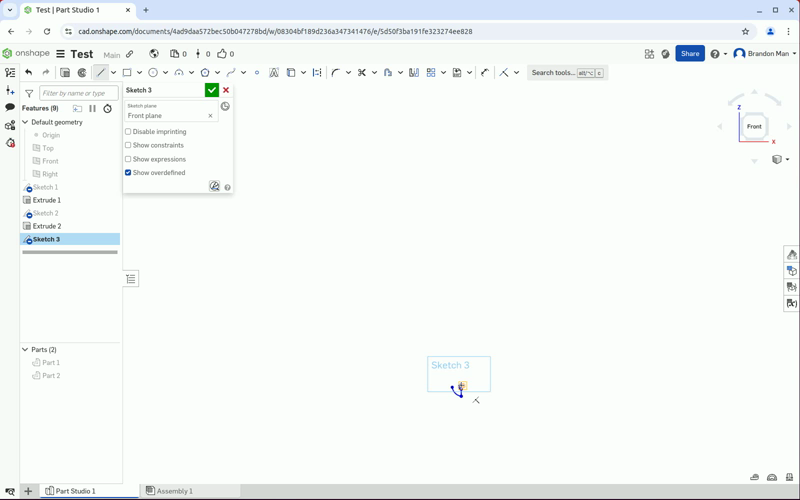
scroll(6)
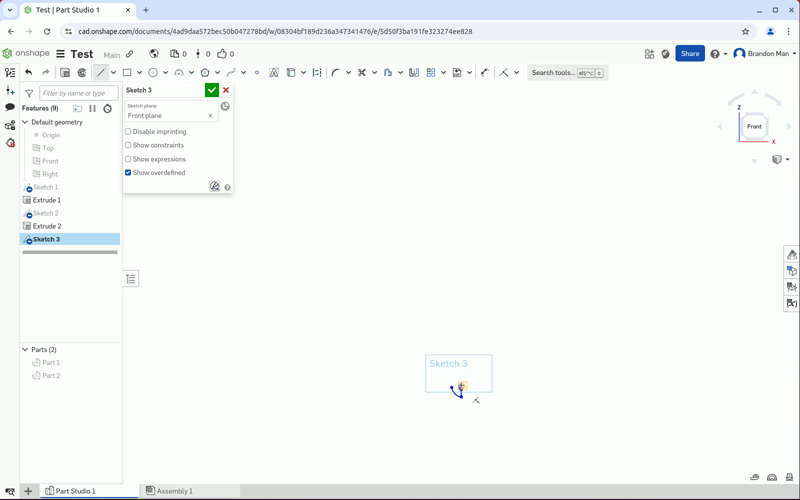
scroll(6)
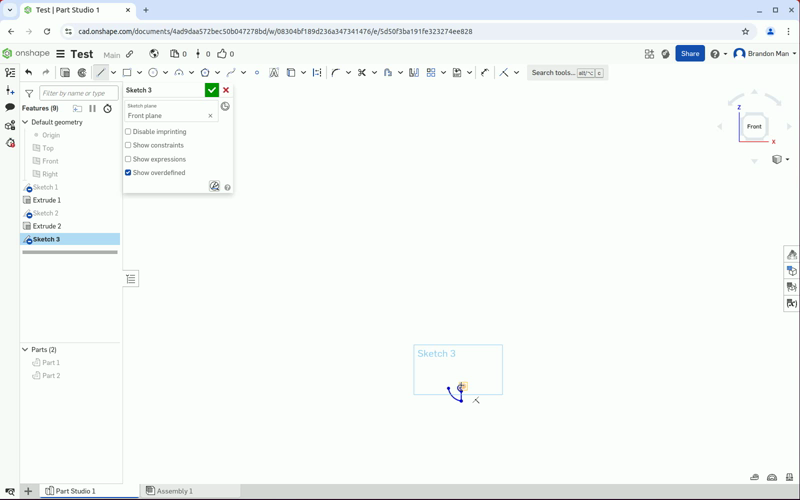
scroll(6)
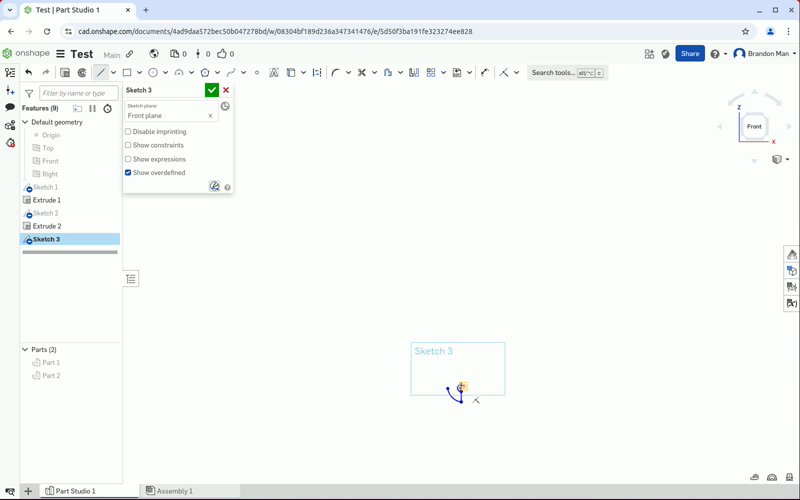
scroll(6)
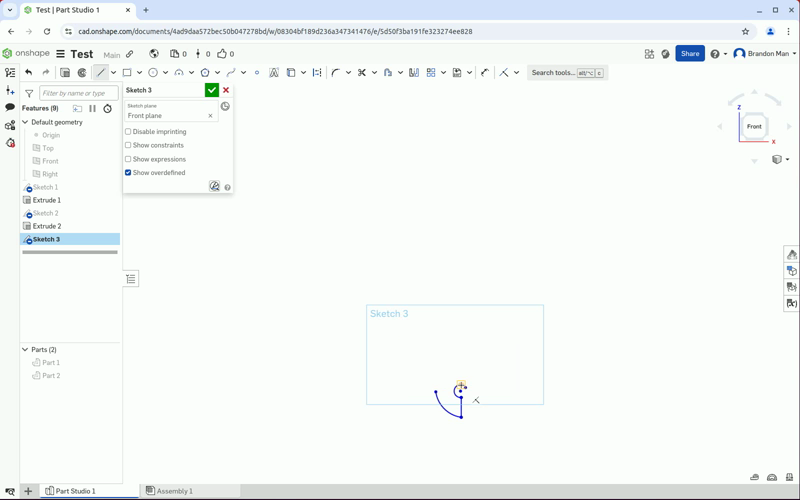
scroll(6)
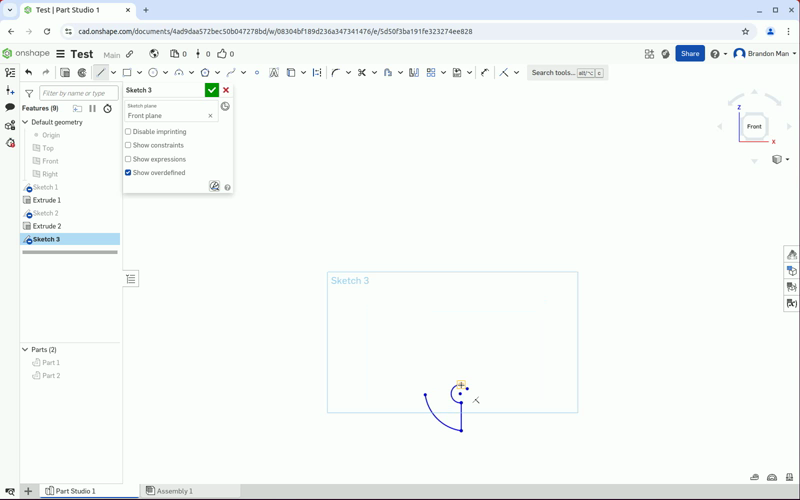
scroll(6)
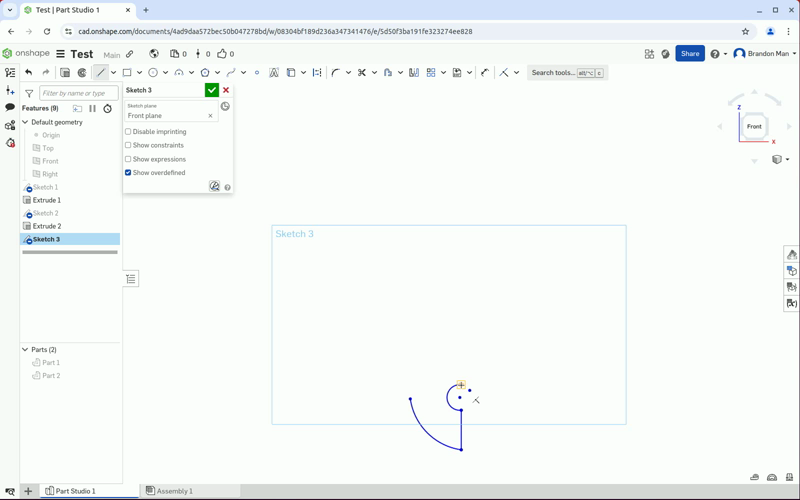
scroll(6)
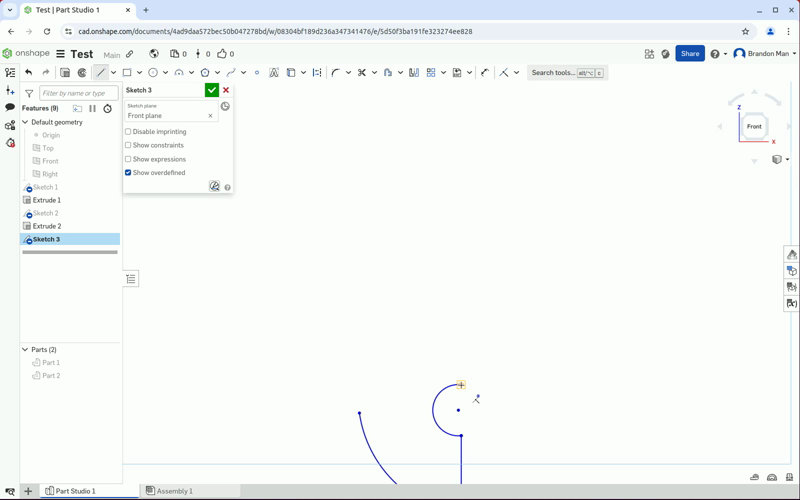
click(461, 384)
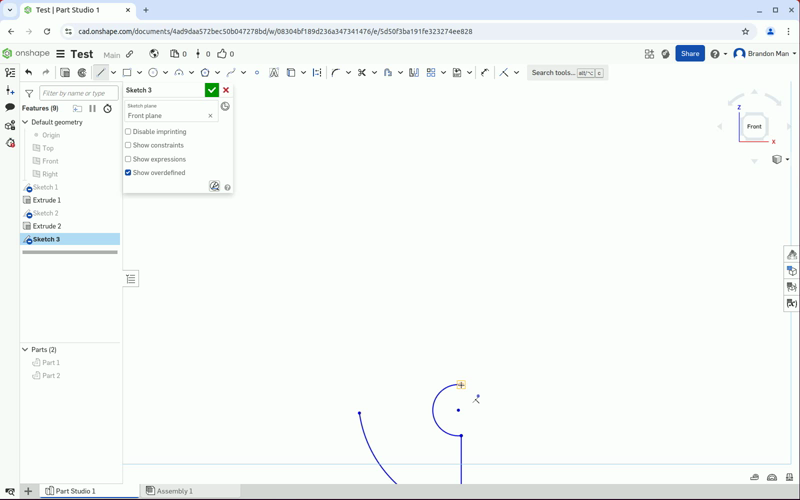
scroll(-6)
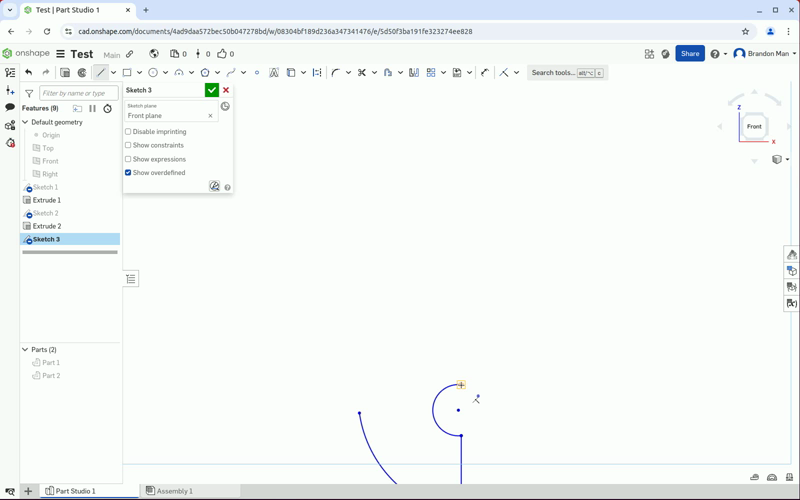
scroll(-6)
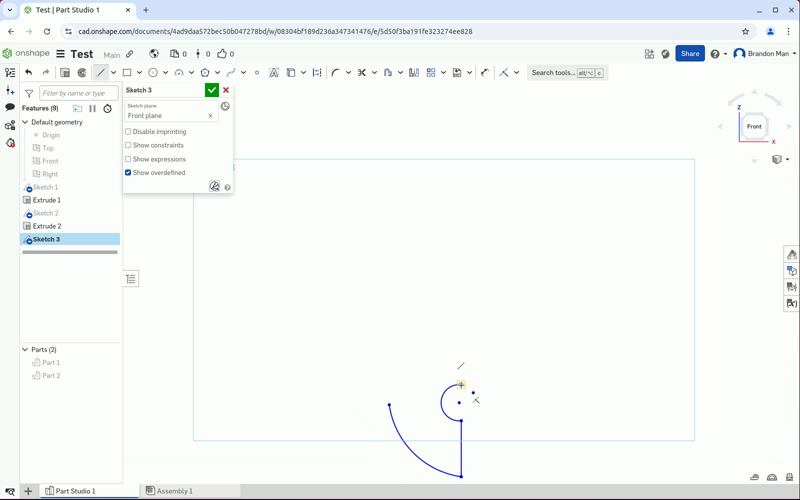
scroll(-6)
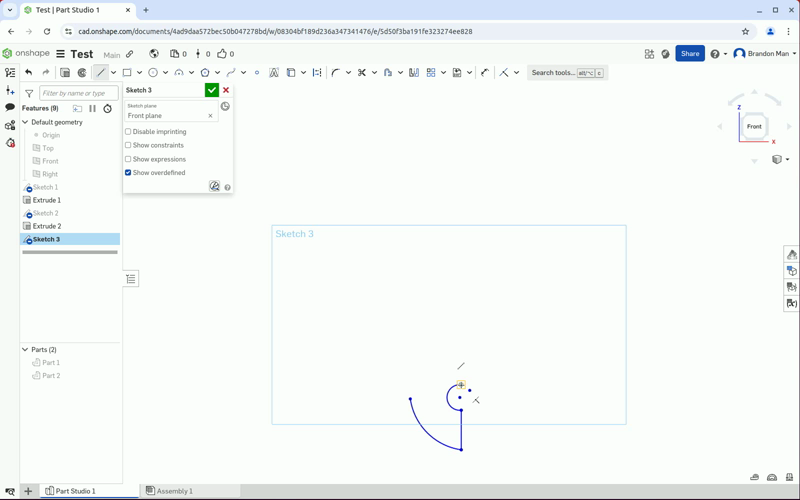
scroll(-6)
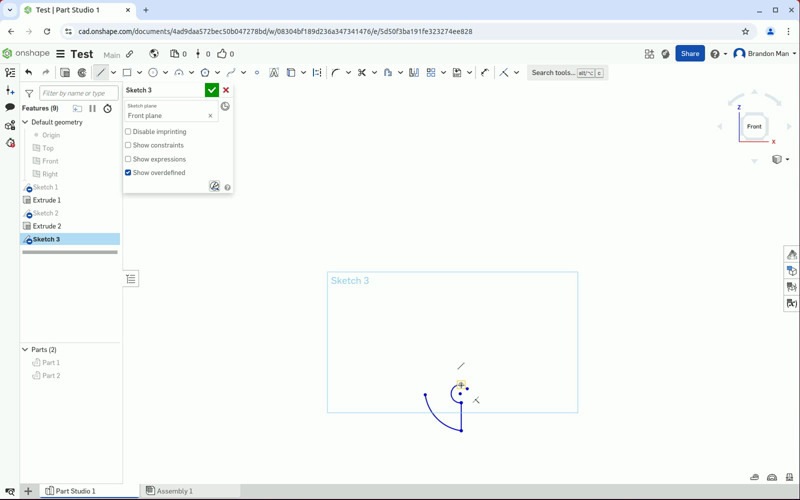
scroll(-6)
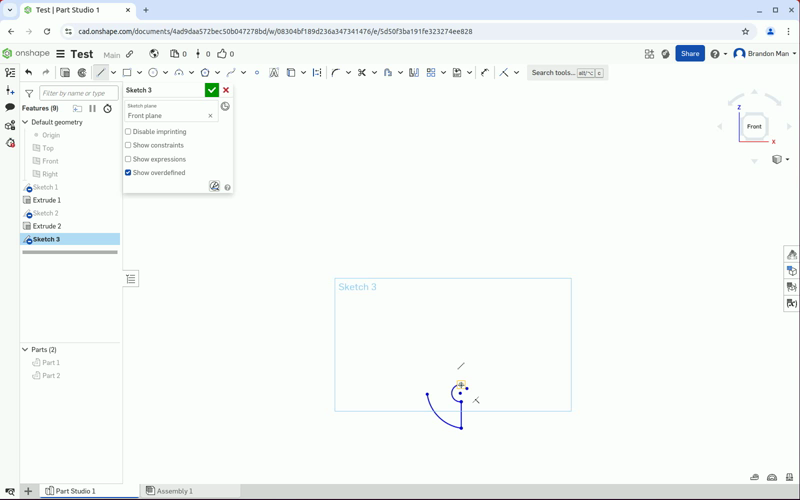
scroll(-6)
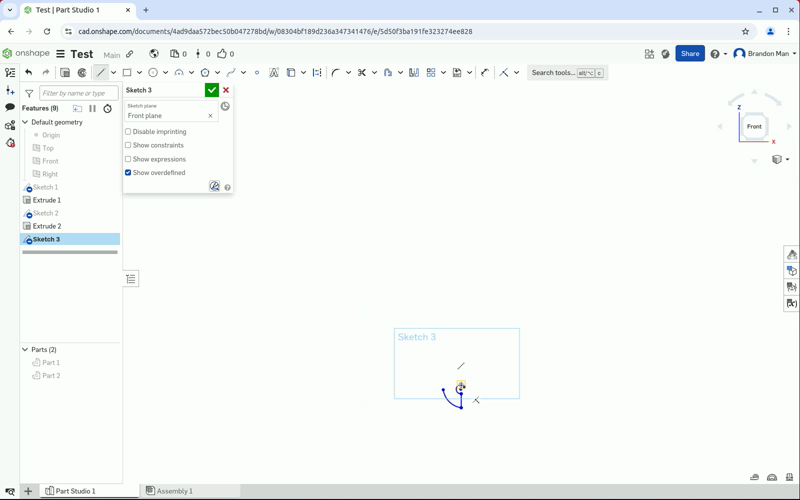
scroll(-6)
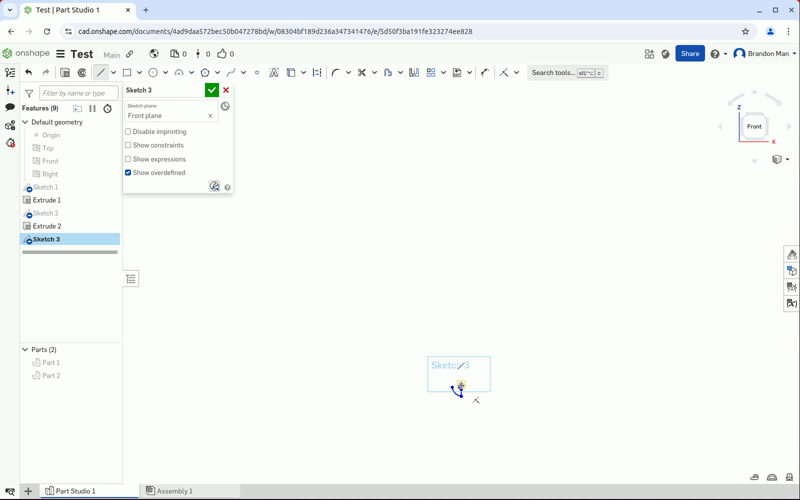
key_down(shift)
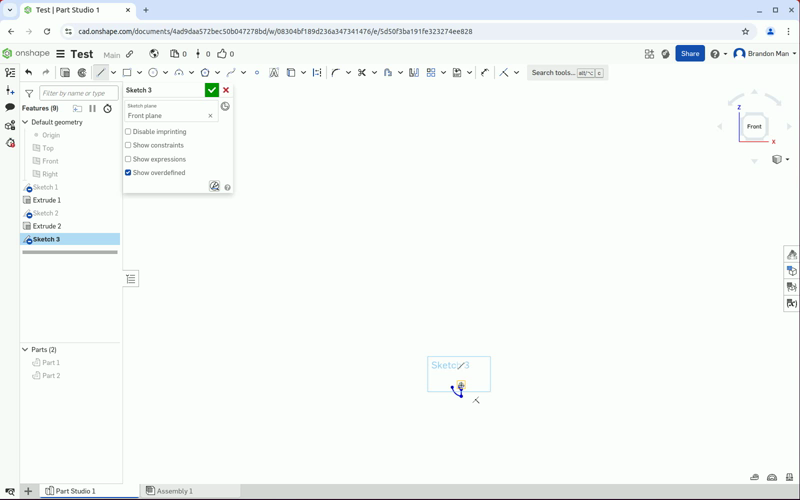
mouse_move(461, 285)
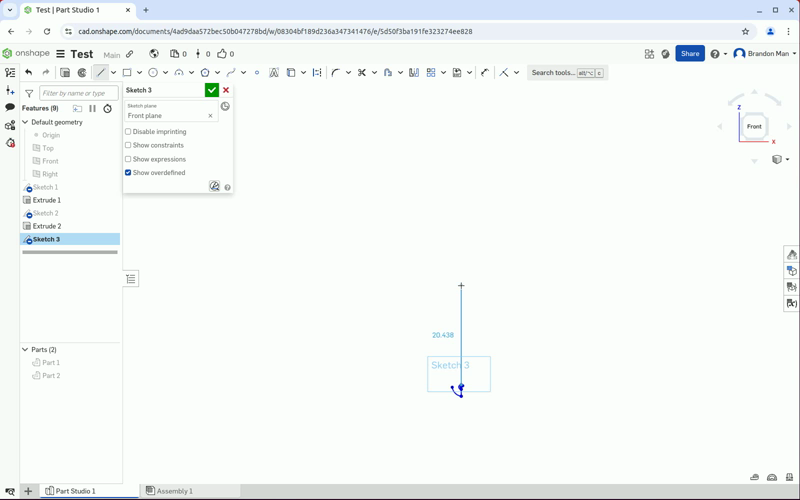
click(461, 285)
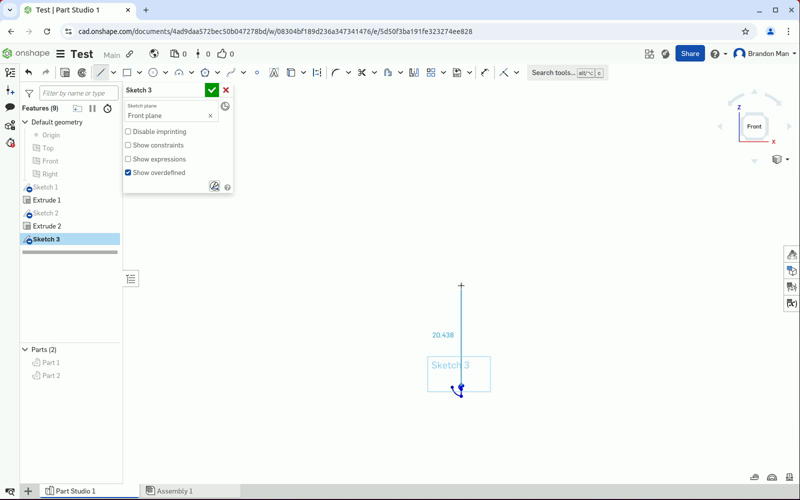
key_up(shift)
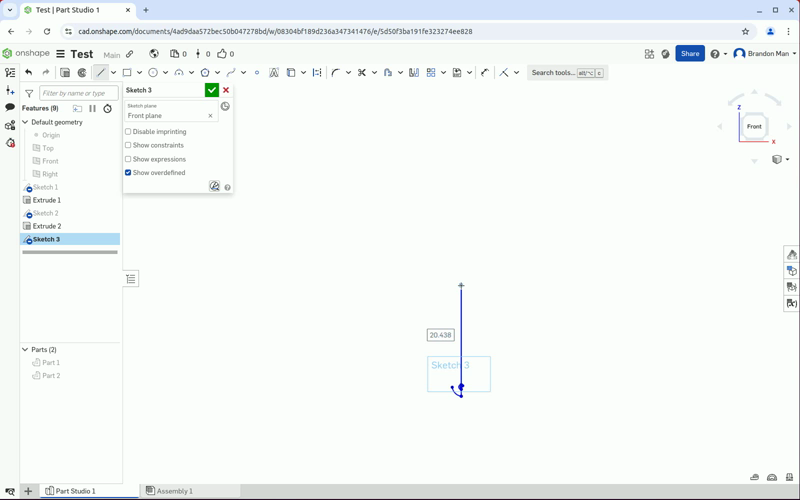
key(esc)
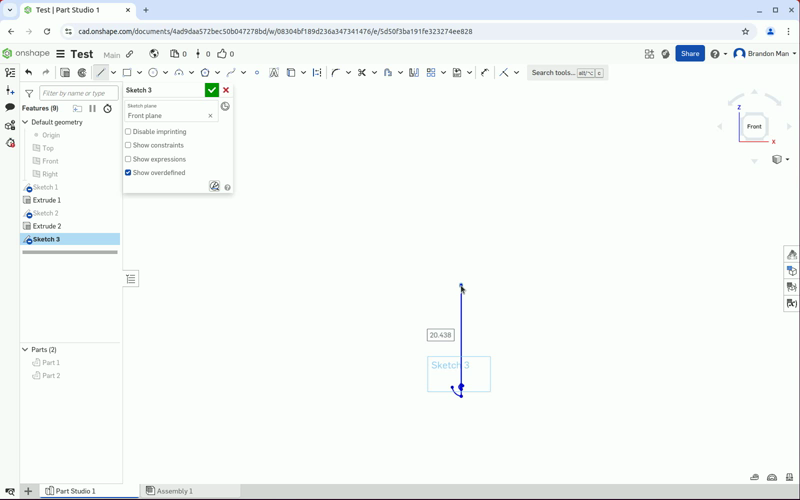
key(a)
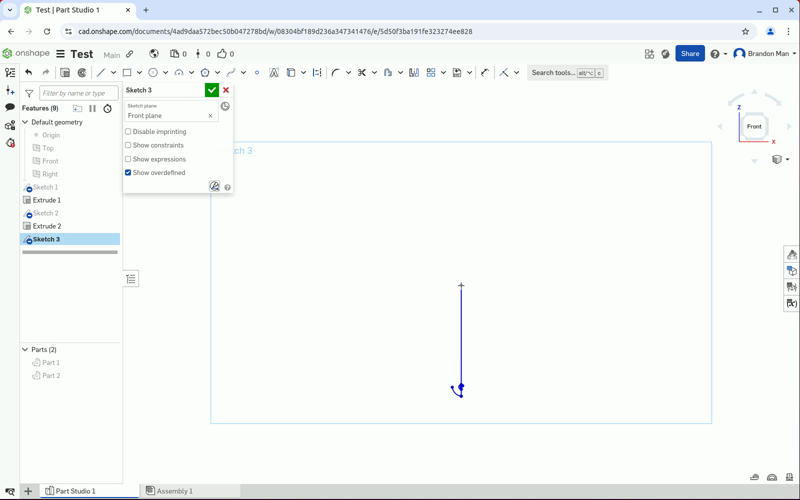
mouse_move(461, 285)
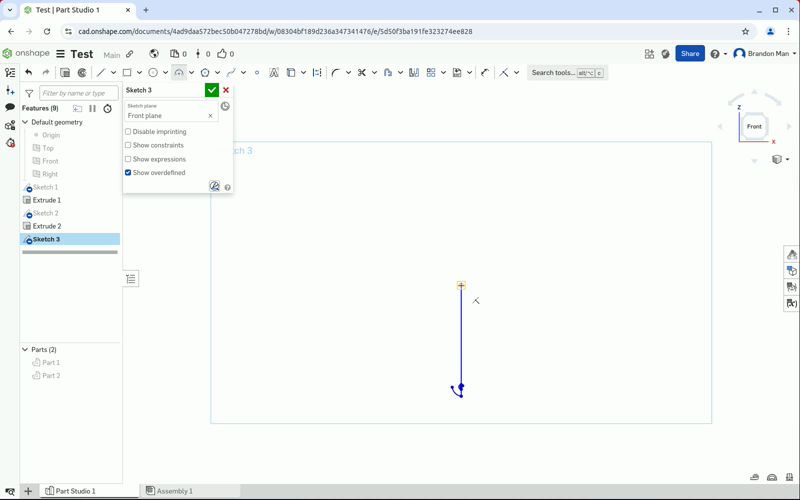
click(461, 285)
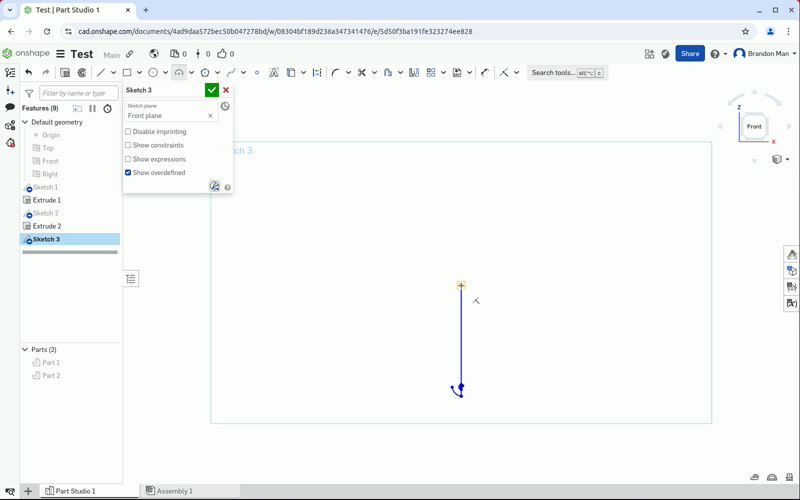
key_down(shift)
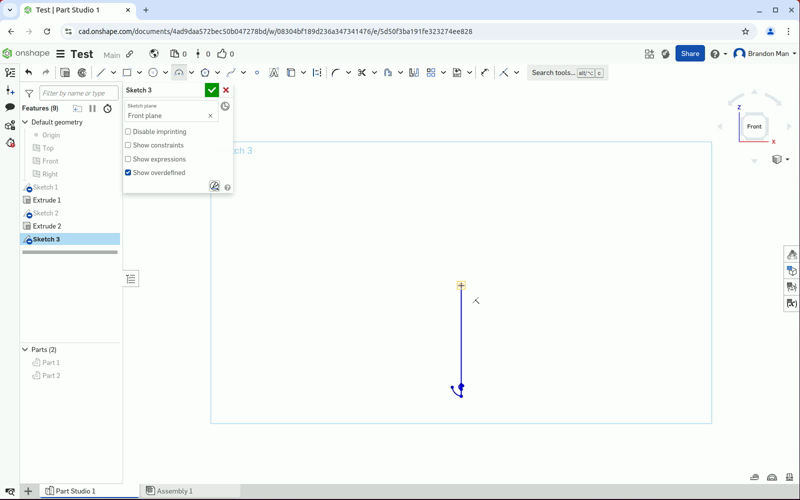
mouse_move(458, 282)
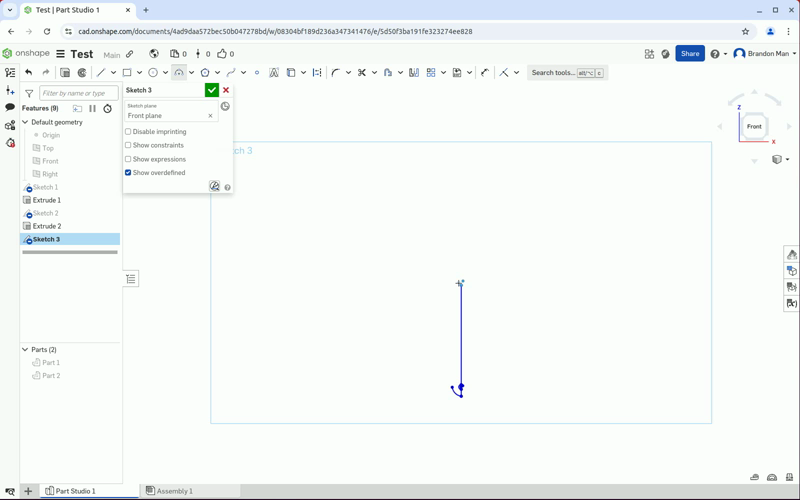
scroll(6)
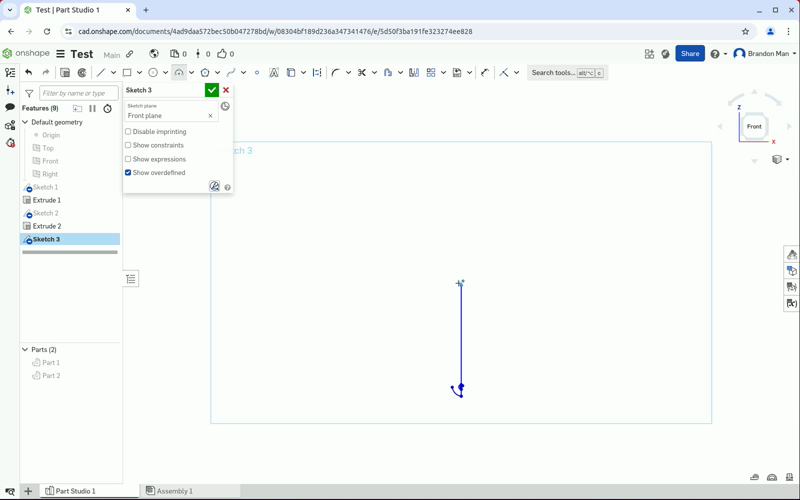
scroll(6)
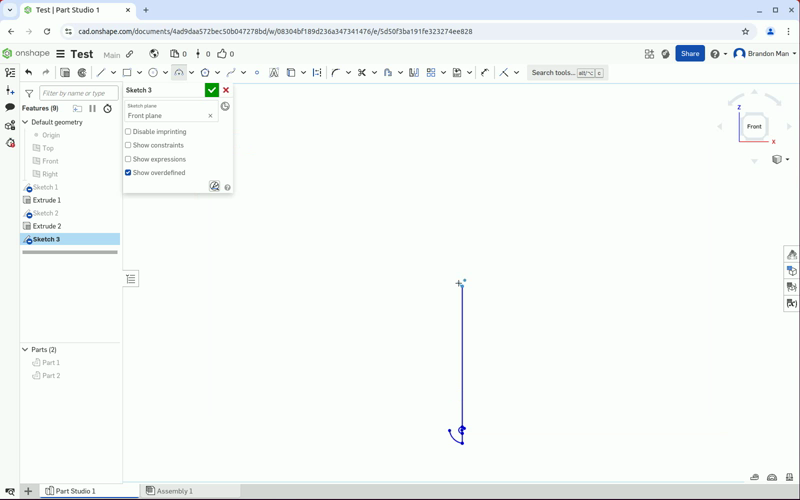
scroll(6)
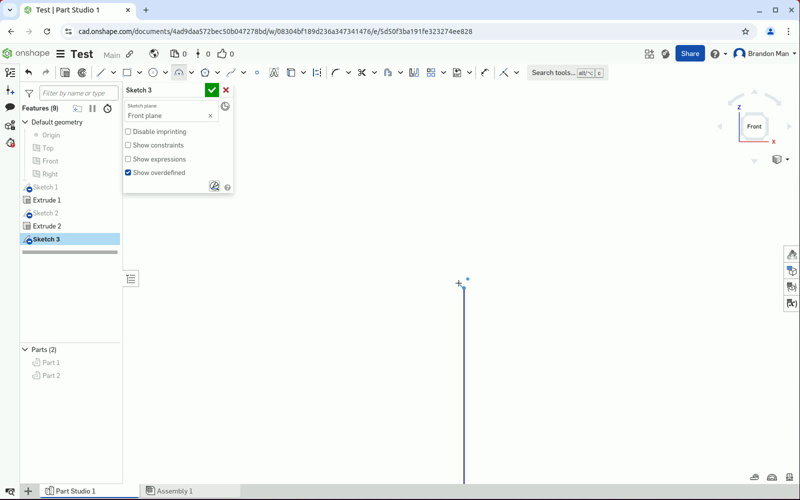
scroll(6)
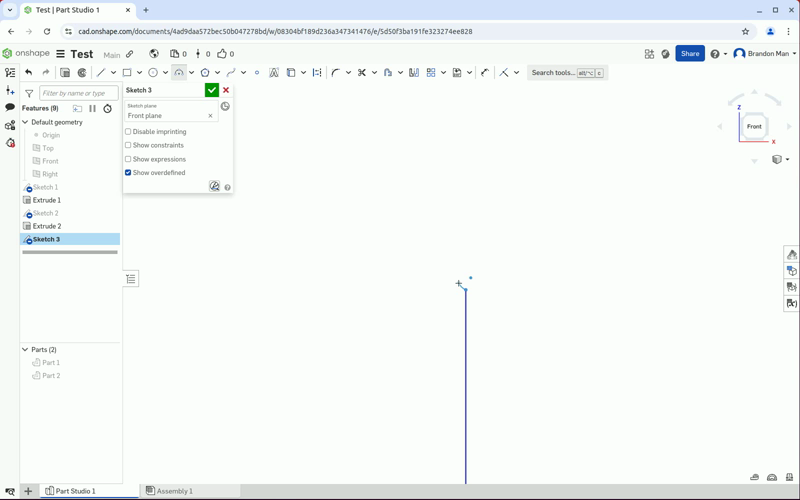
scroll(6)
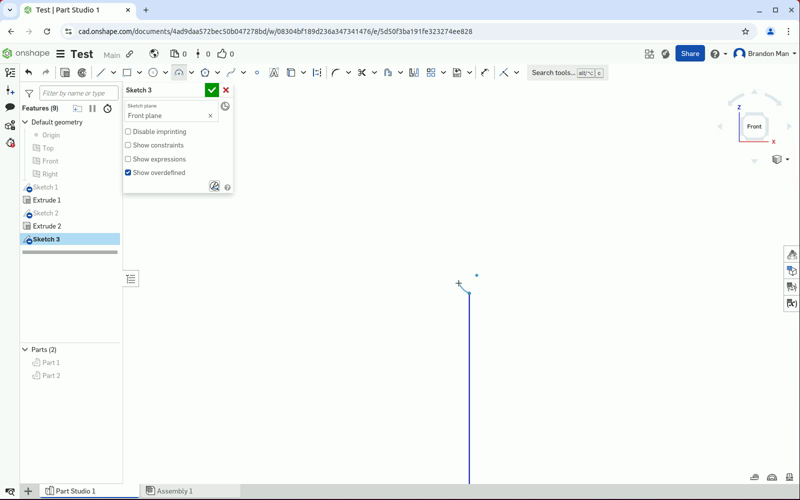
scroll(6)
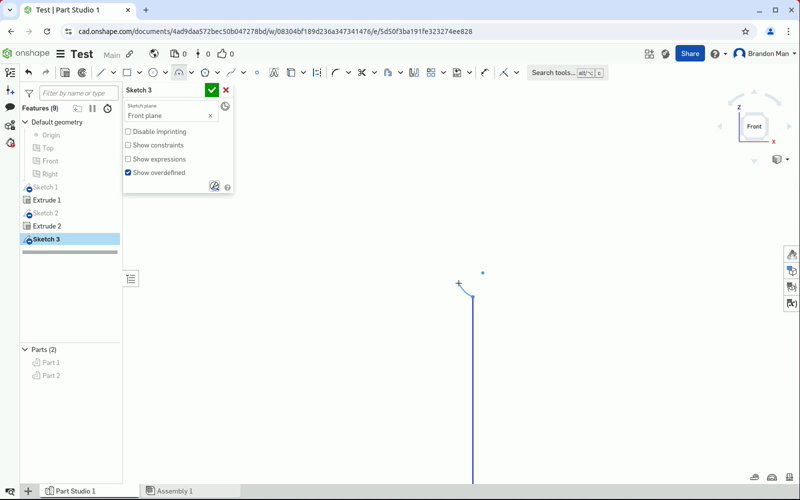
scroll(6)
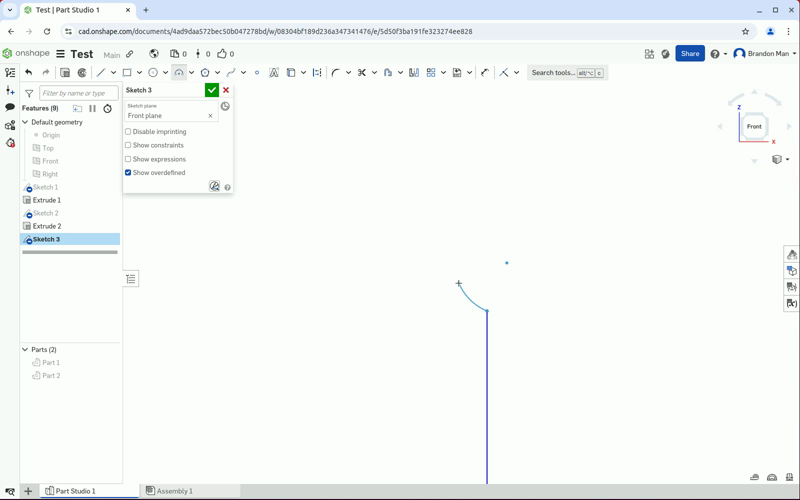
click(458, 282)
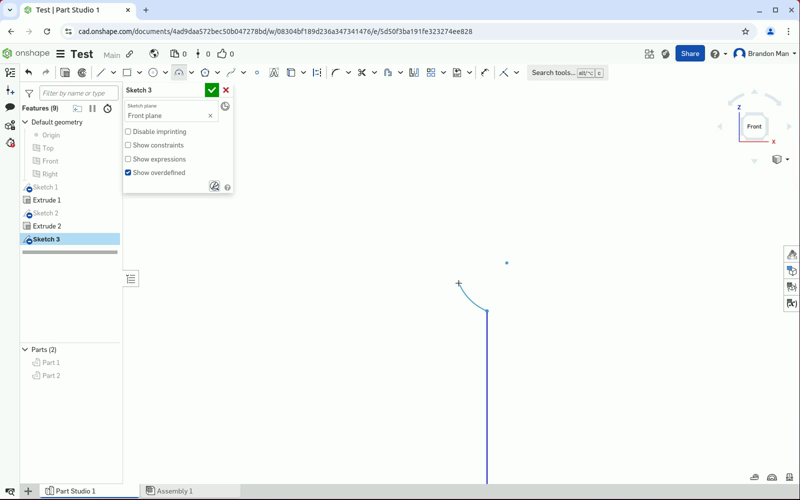
scroll(-6)
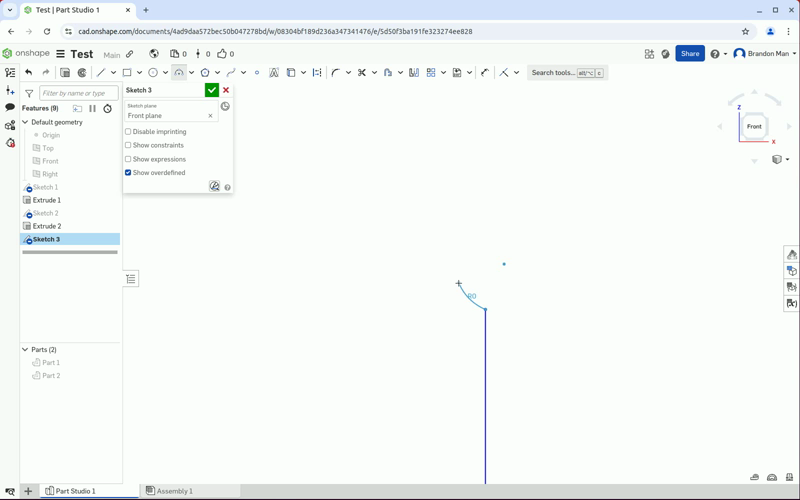
scroll(-6)
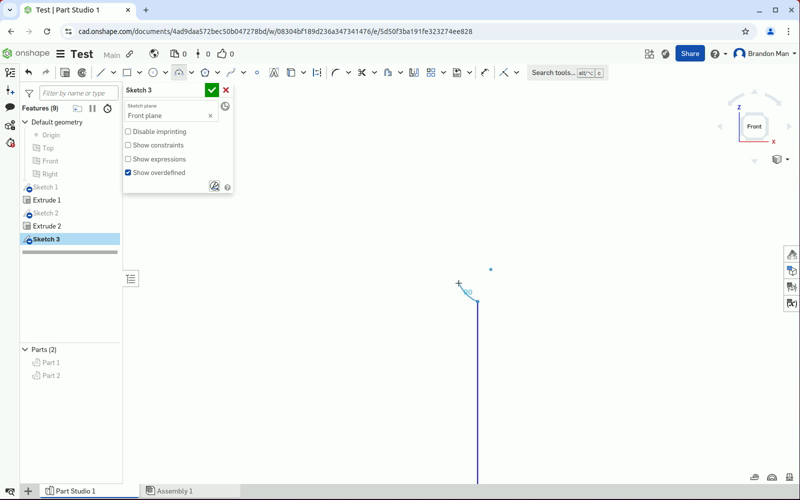
scroll(-6)
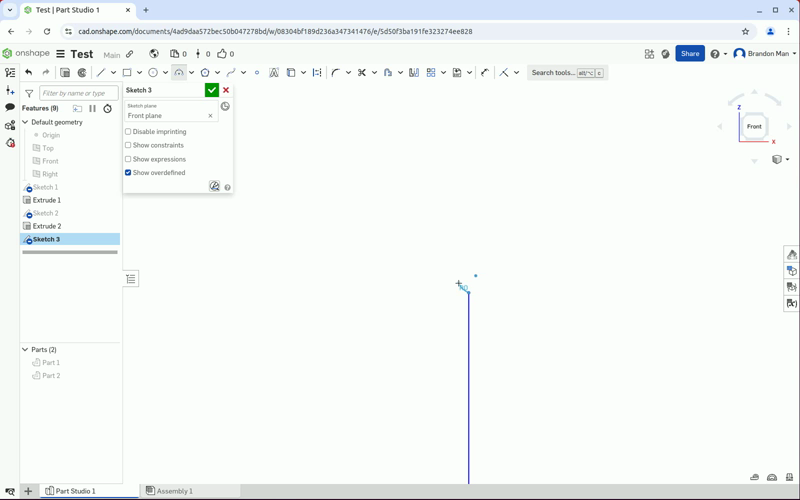
scroll(-6)
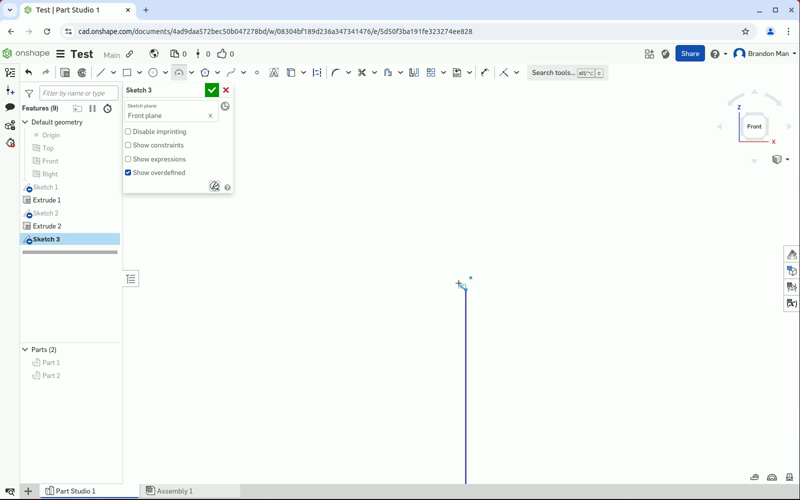
scroll(-6)
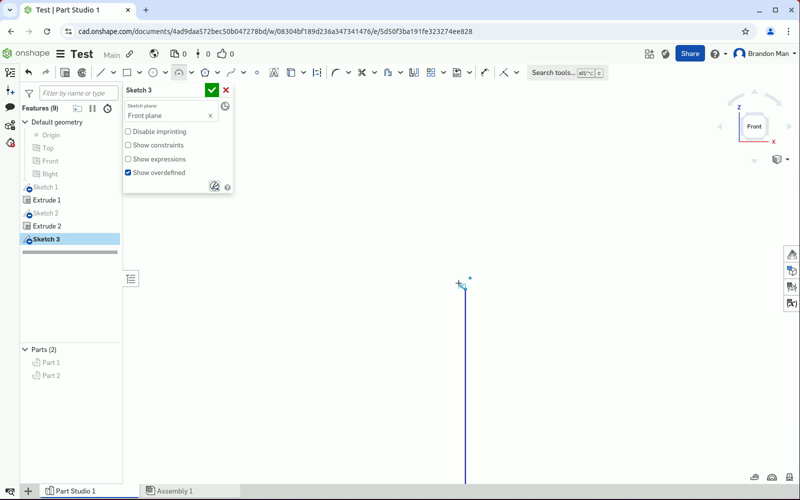
scroll(-6)
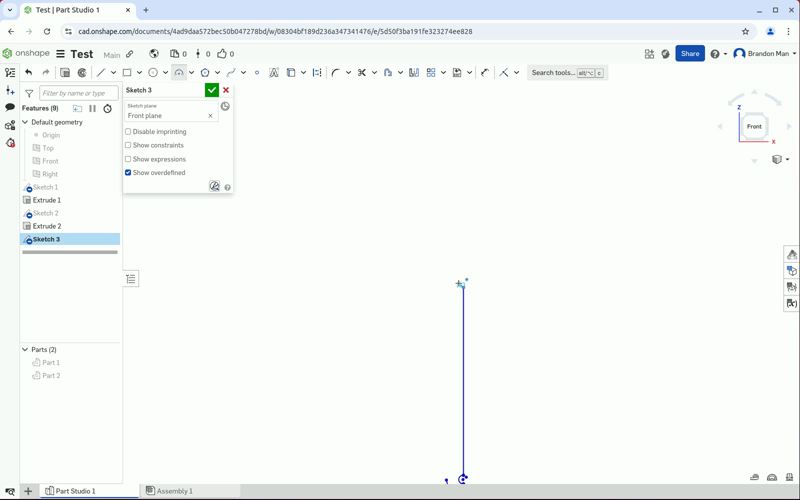
scroll(-6)
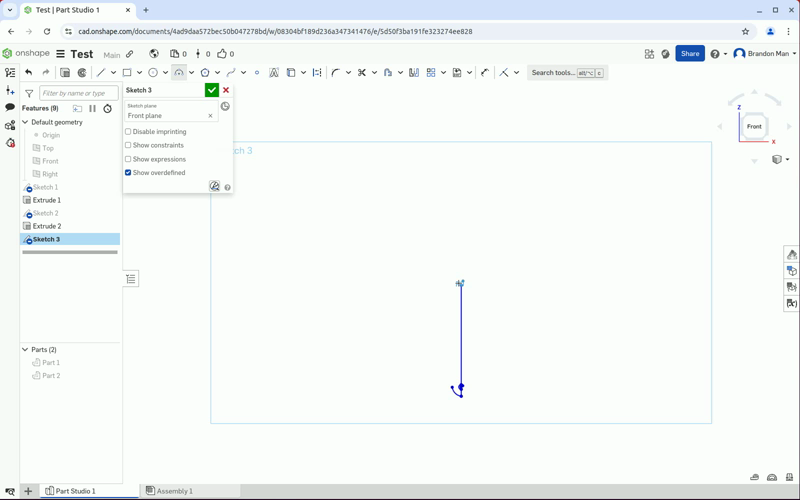
mouse_move(459, 284)
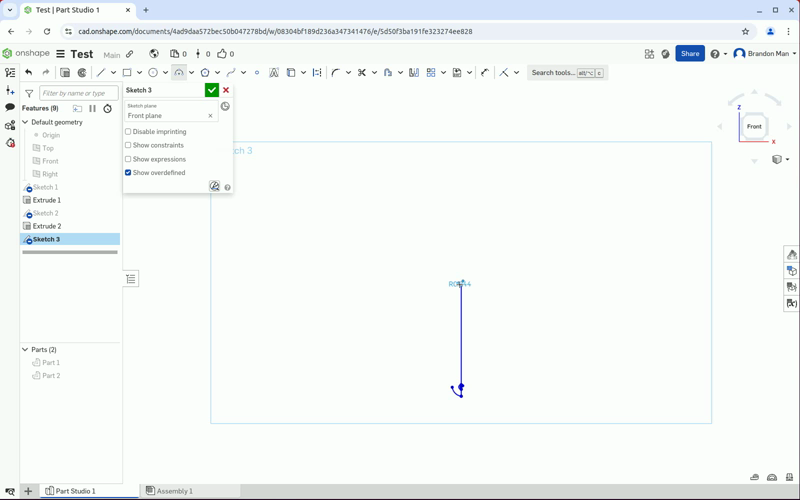
scroll(6)
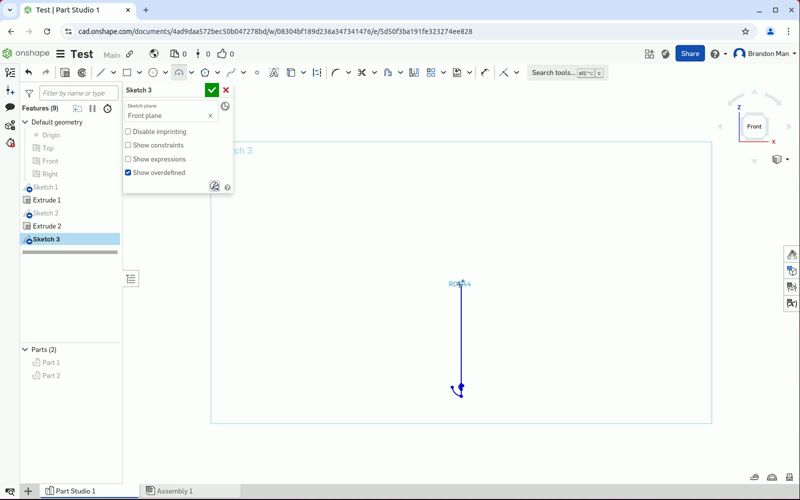
scroll(6)
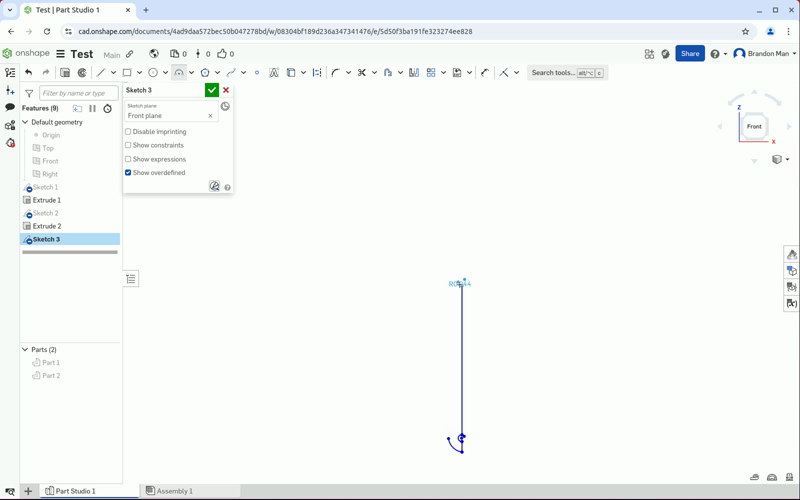
scroll(6)
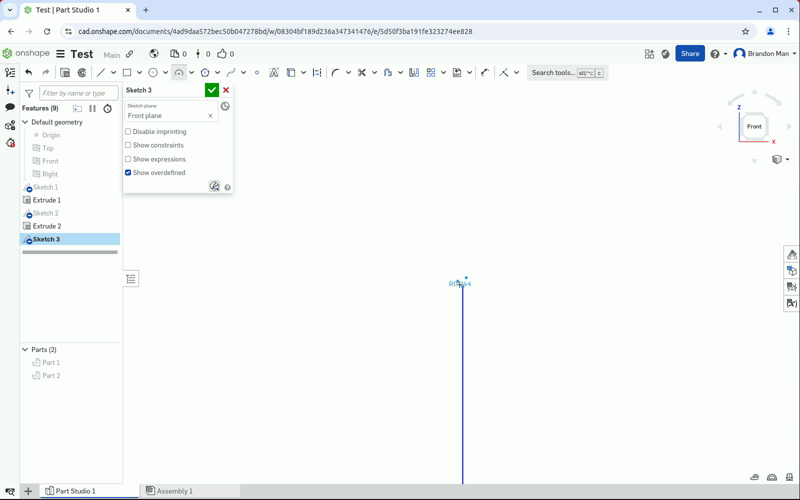
scroll(6)
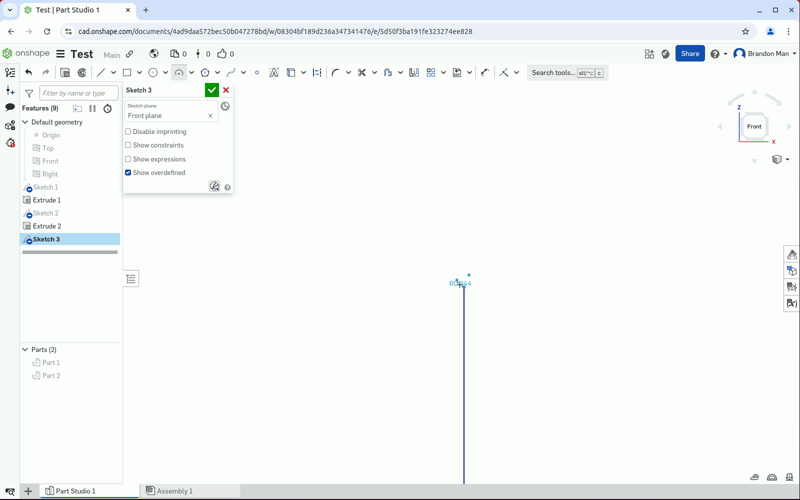
scroll(6)
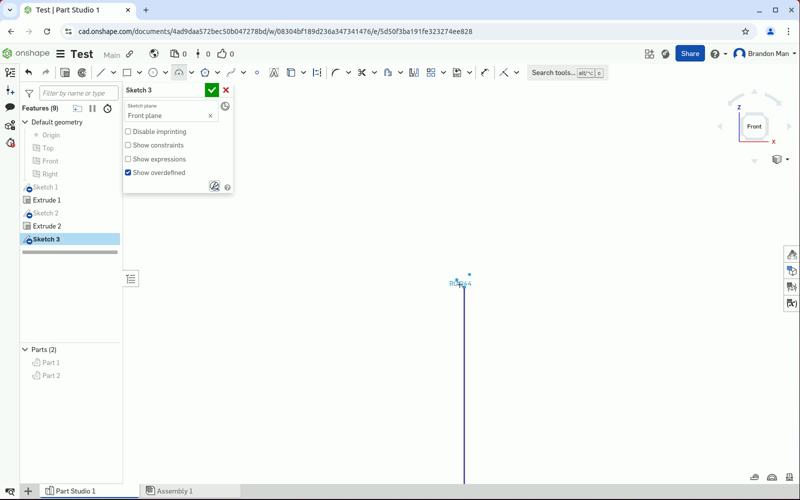
scroll(6)
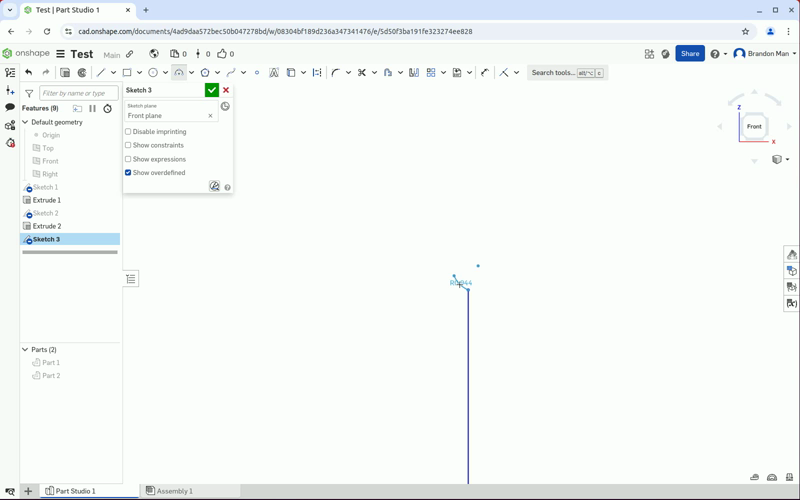
scroll(6)
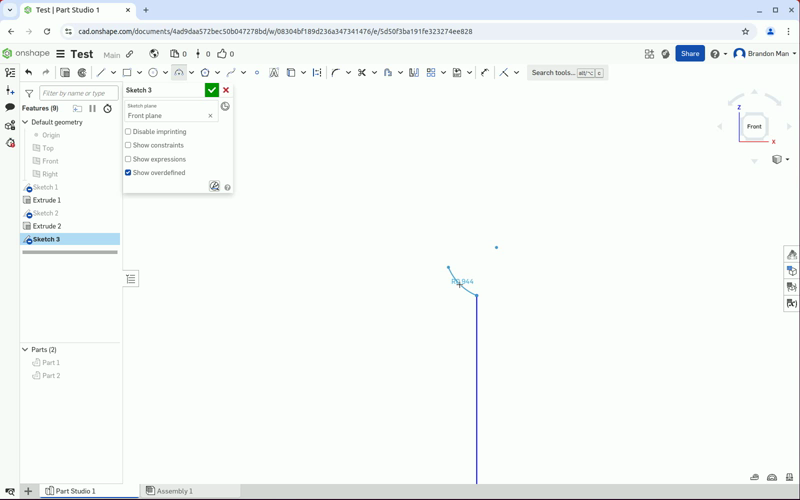
click(459, 284)
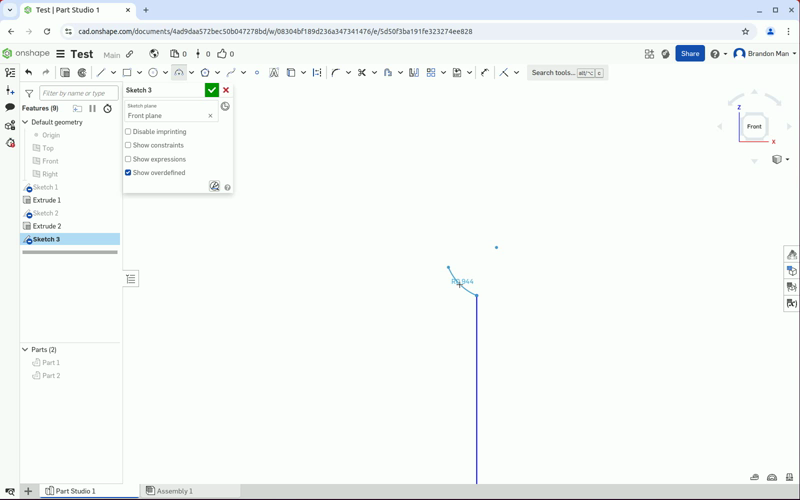
scroll(-6)
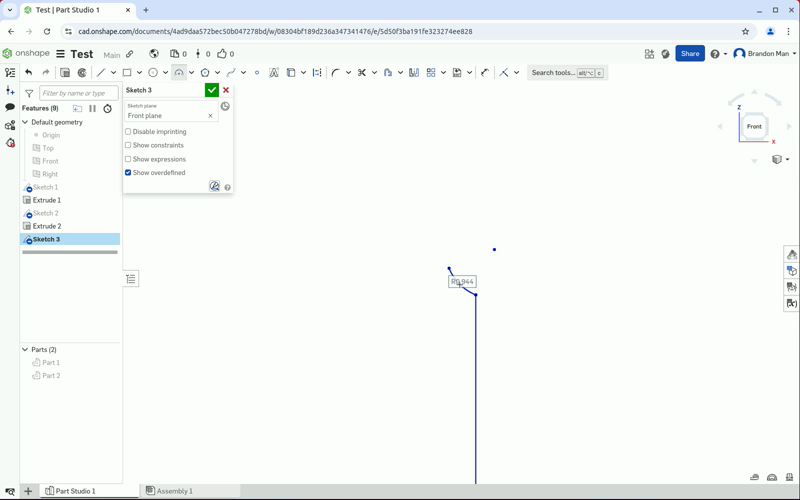
scroll(-6)
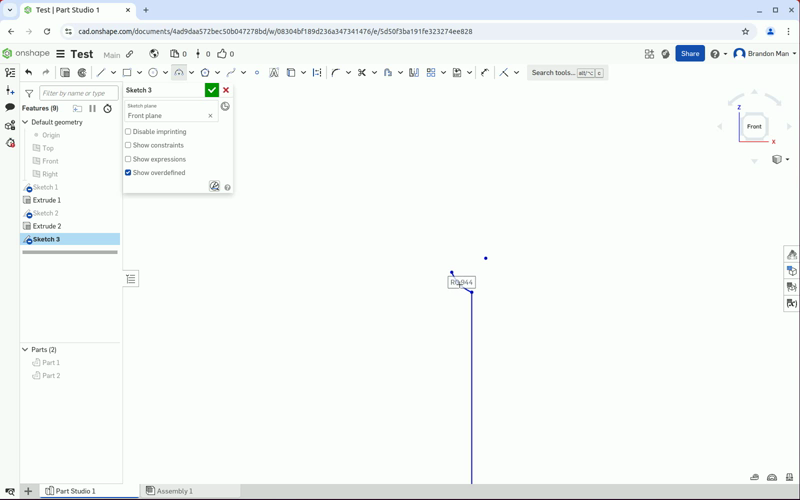
scroll(-6)
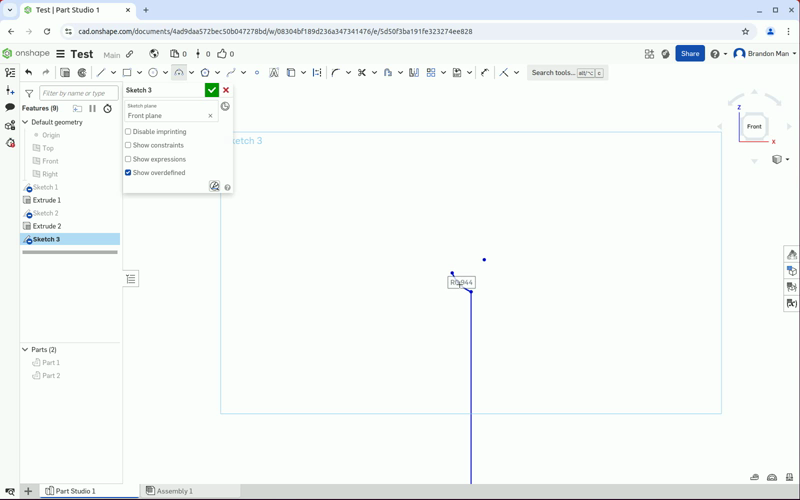
scroll(-6)
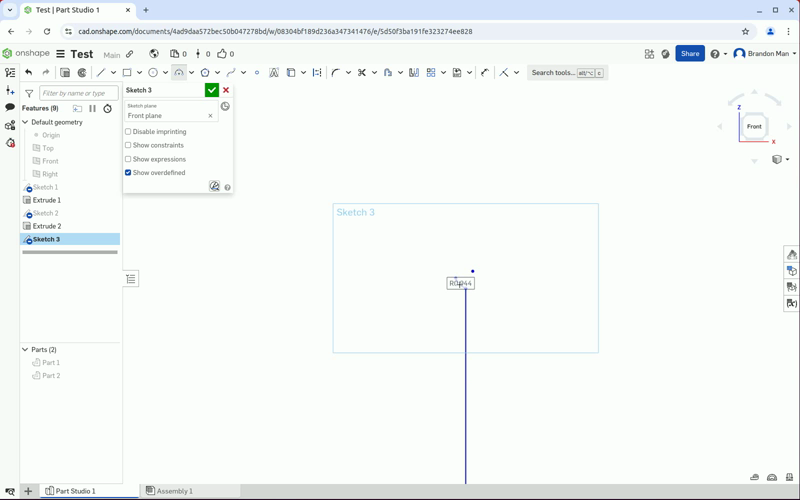
scroll(-6)
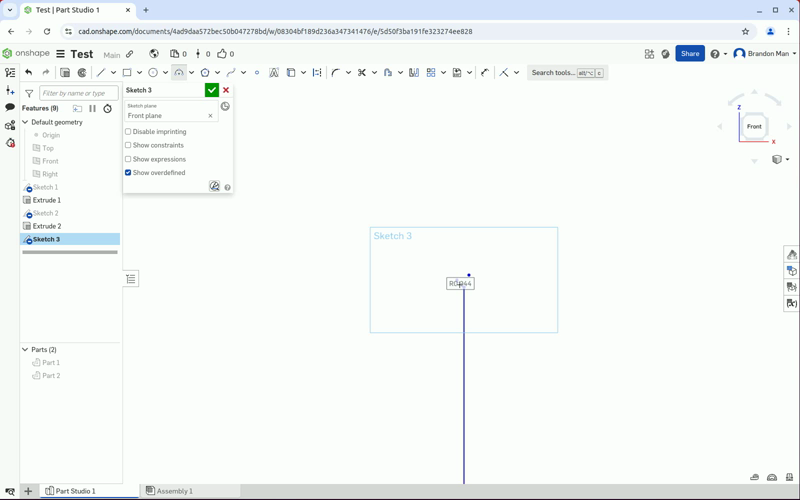
scroll(-6)
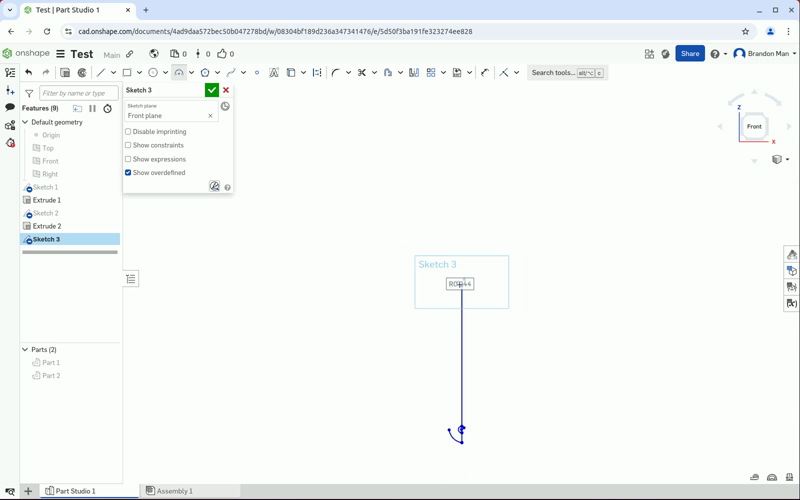
scroll(-6)
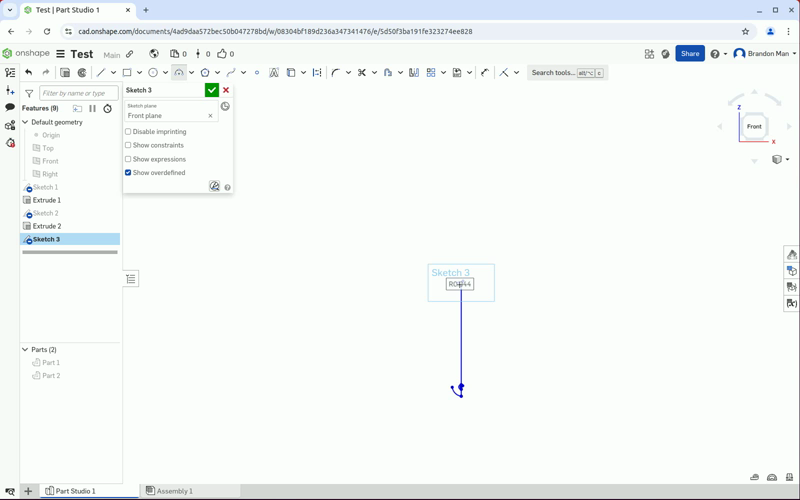
key_up(shift)
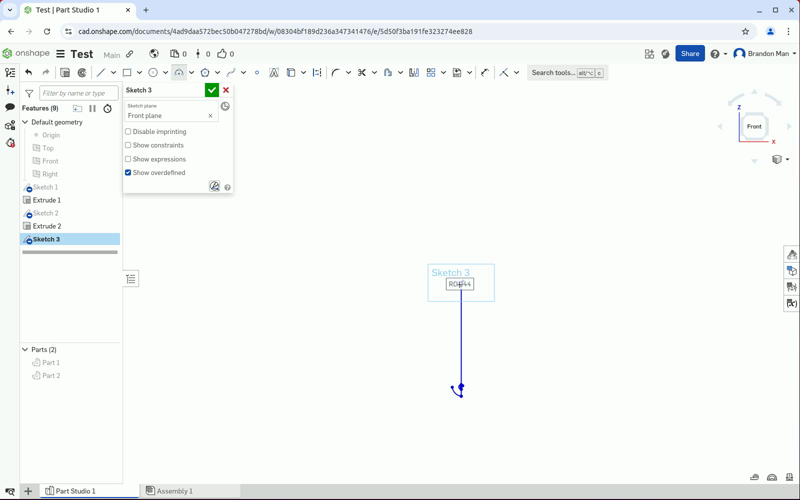
key(esc)
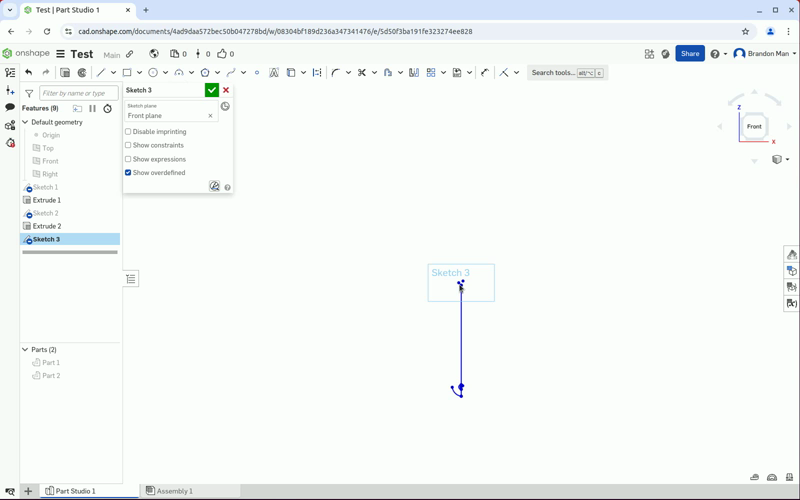
key(l)
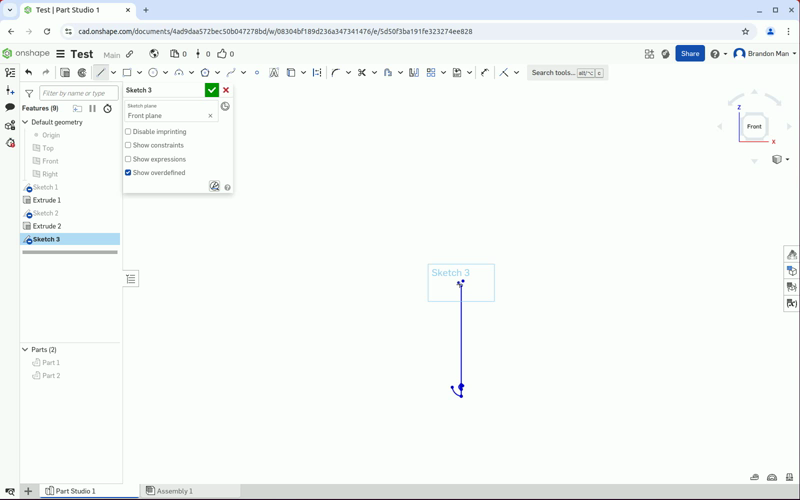
mouse_move(458, 282)
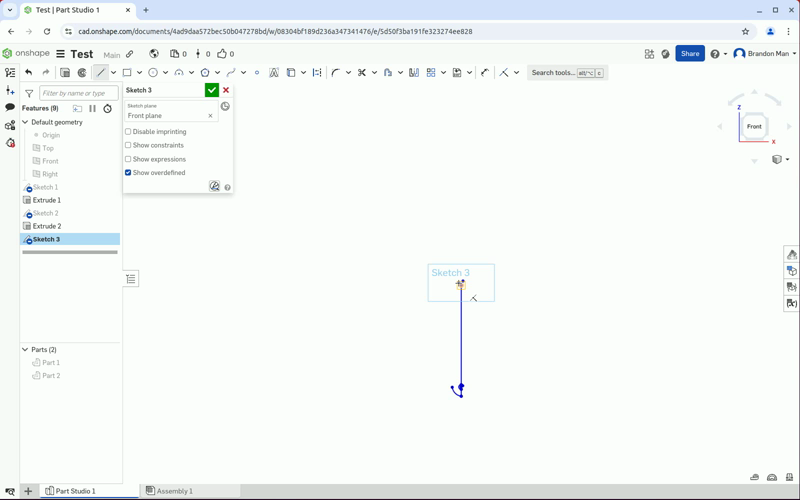
scroll(6)
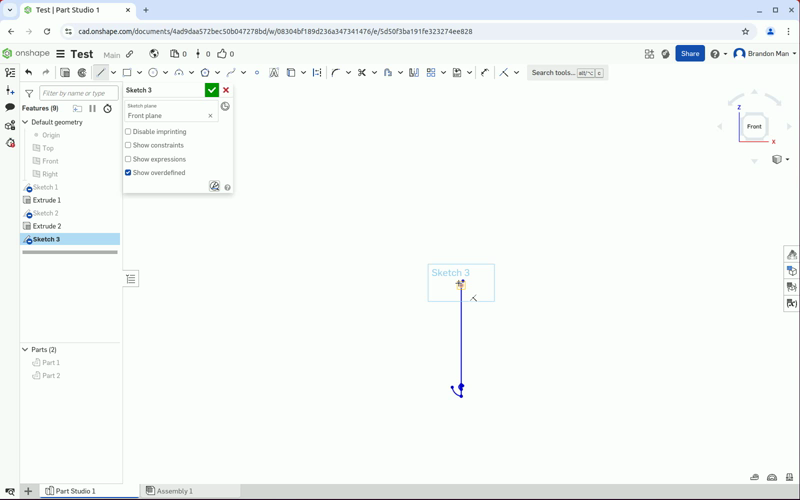
scroll(6)
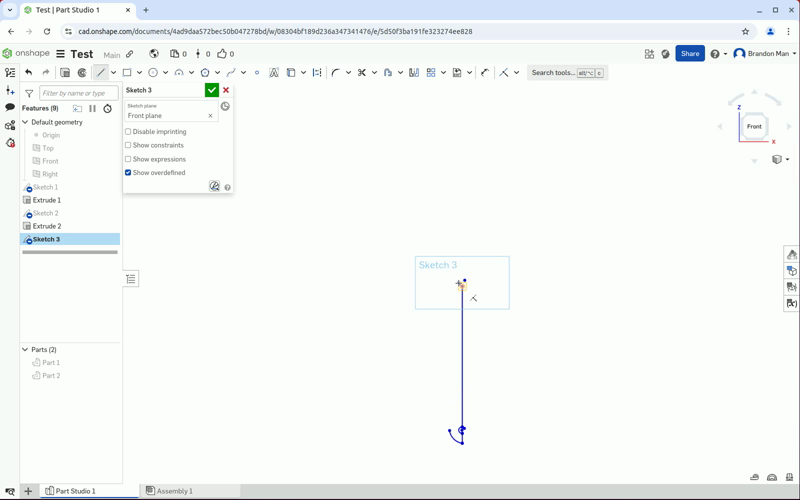
scroll(6)
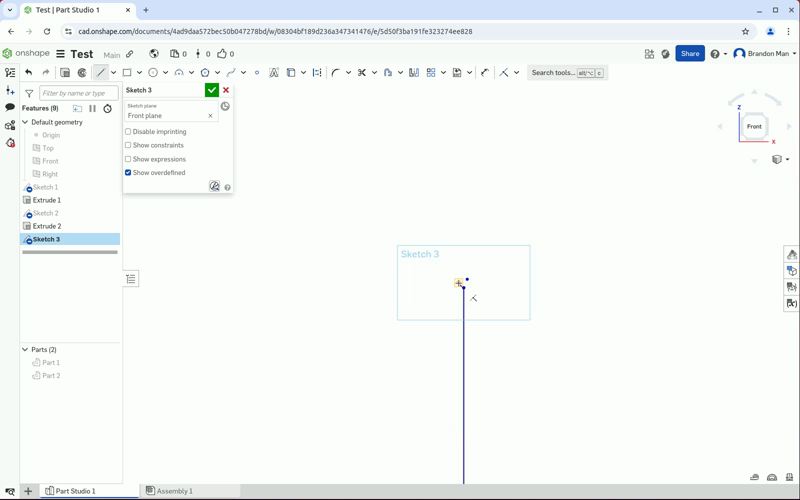
scroll(6)
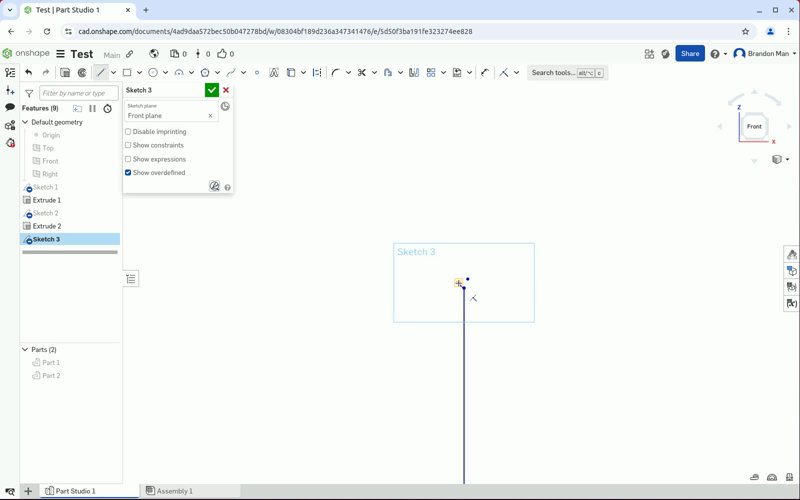
scroll(6)
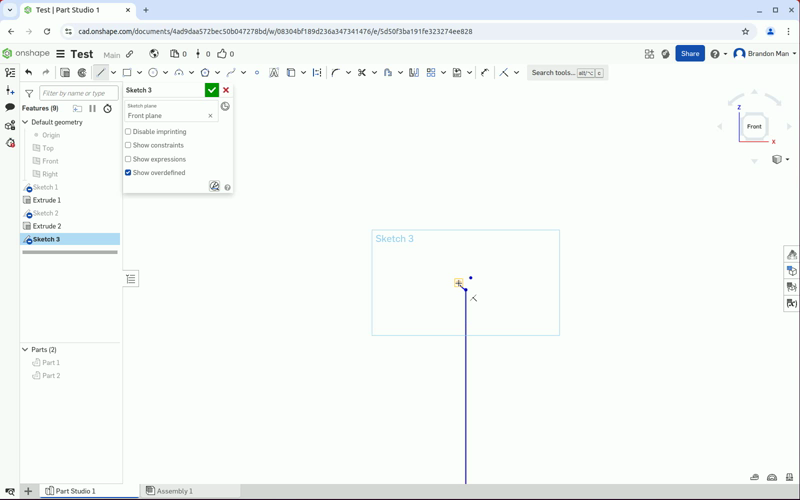
scroll(6)
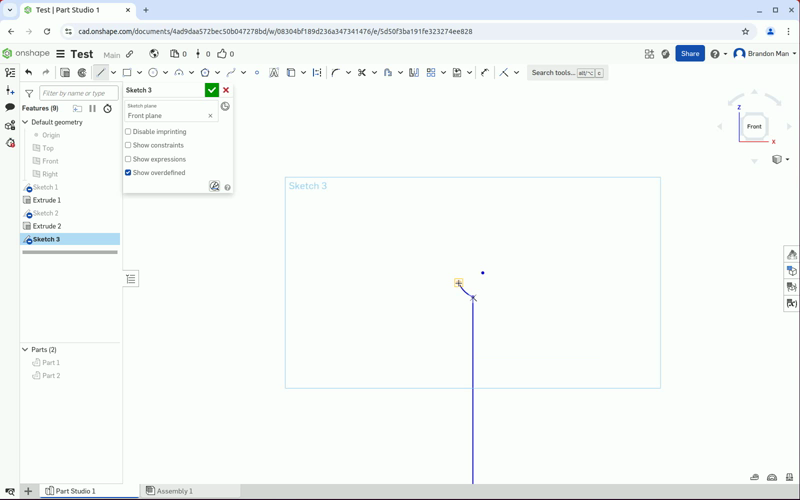
scroll(6)
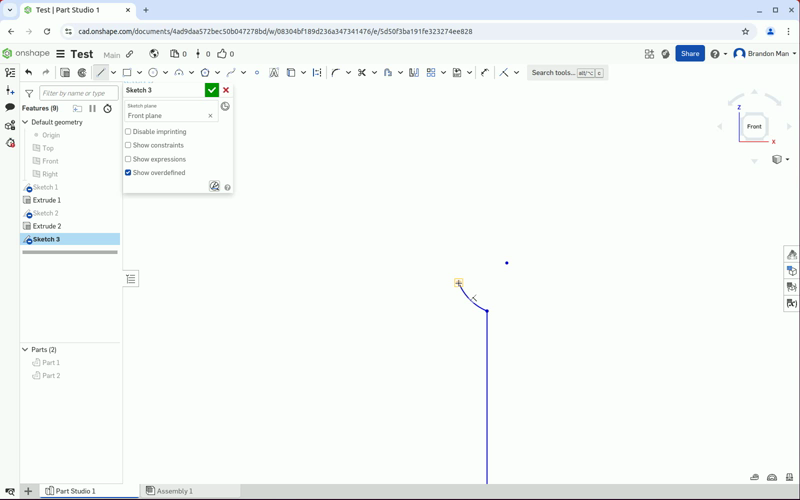
click(458, 282)
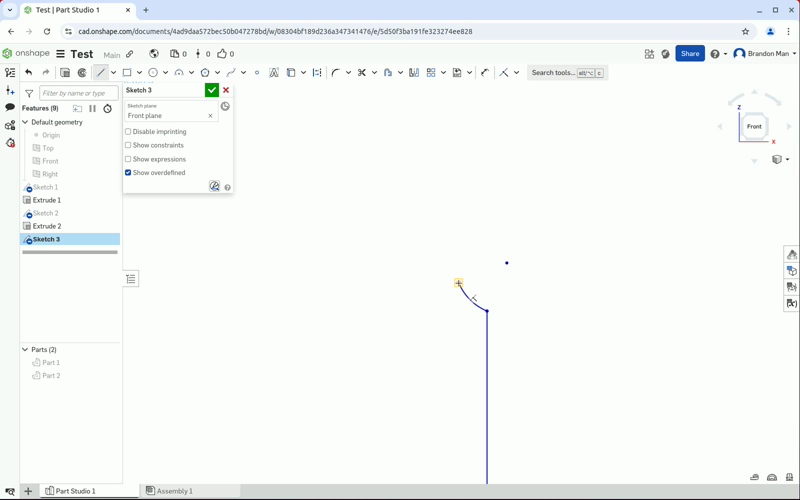
scroll(-6)
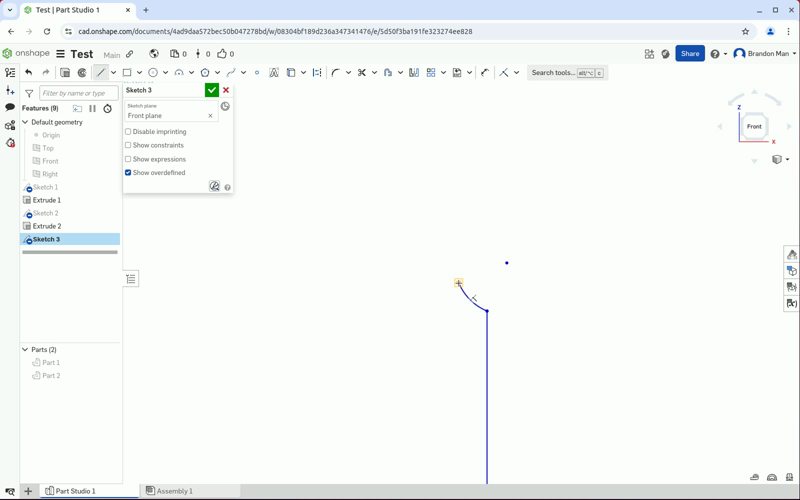
scroll(-6)
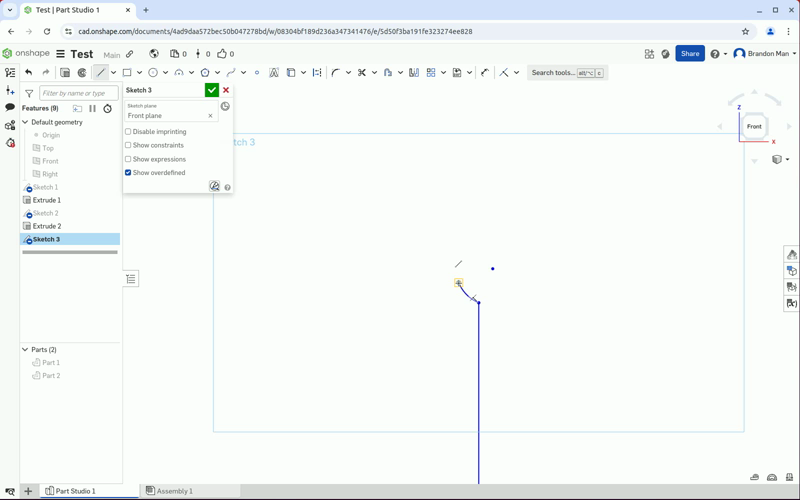
scroll(-6)
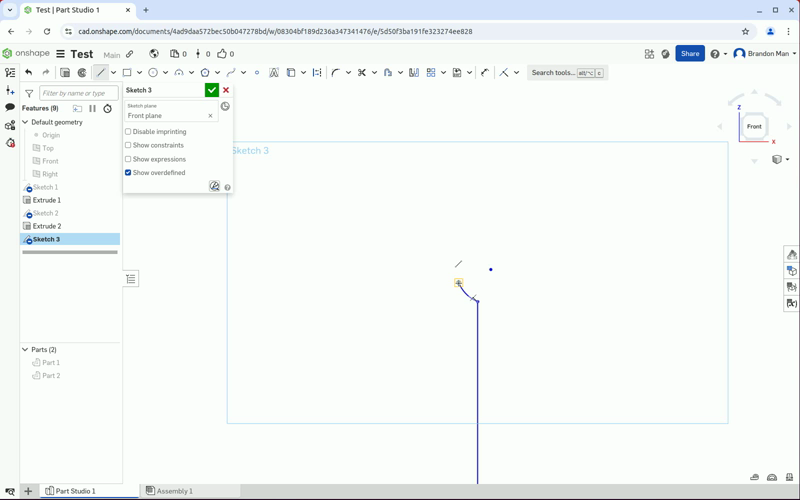
scroll(-6)
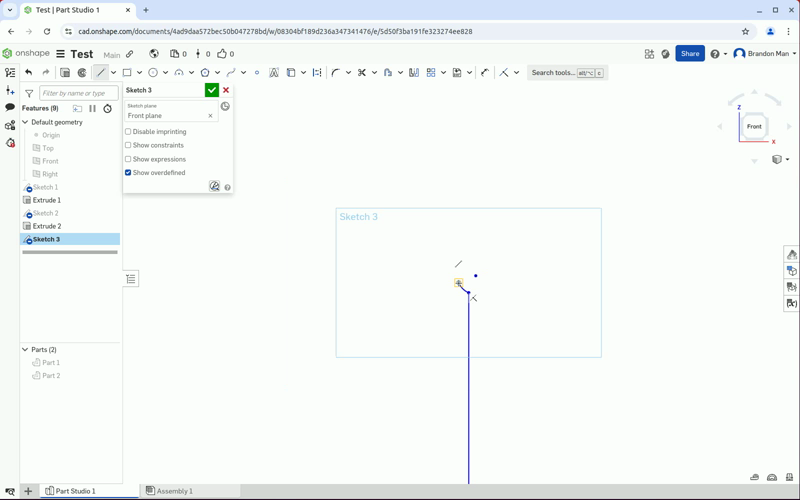
scroll(-6)
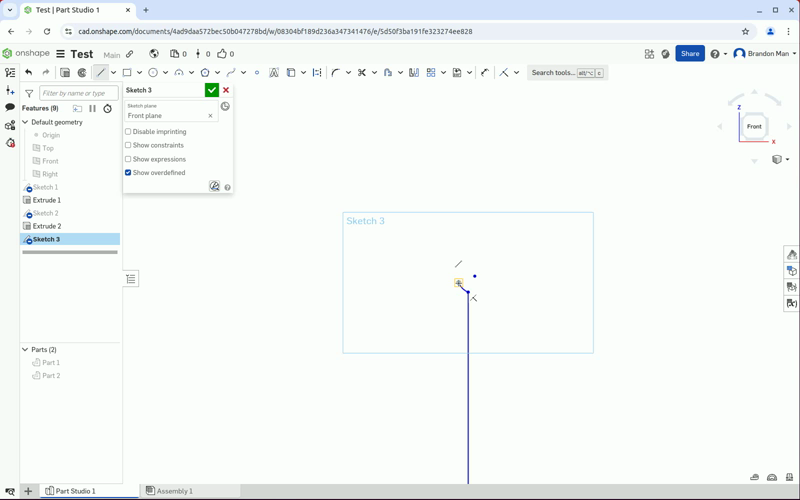
scroll(-6)
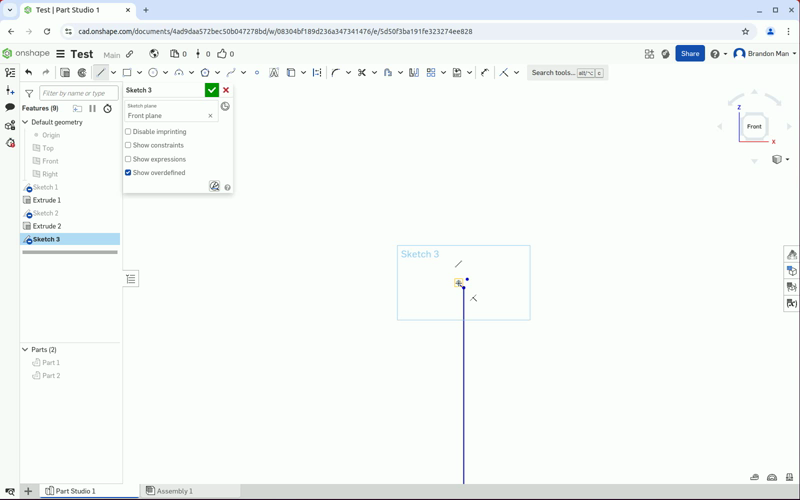
scroll(-6)
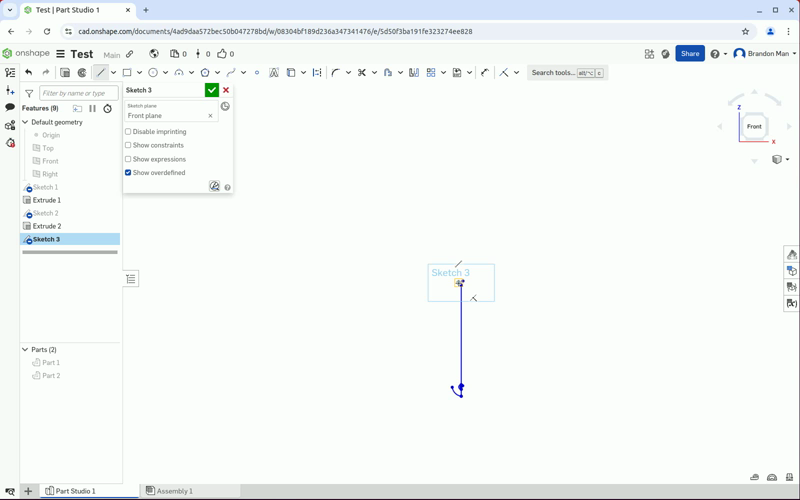
key_down(shift)
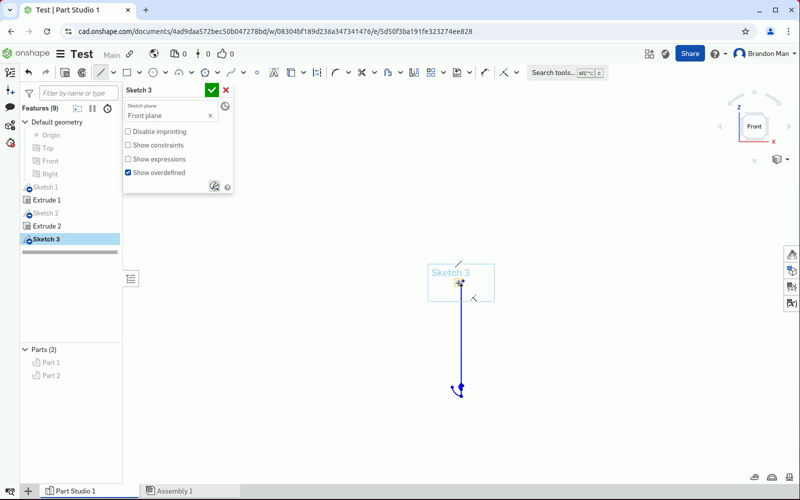
mouse_move(489, 282)
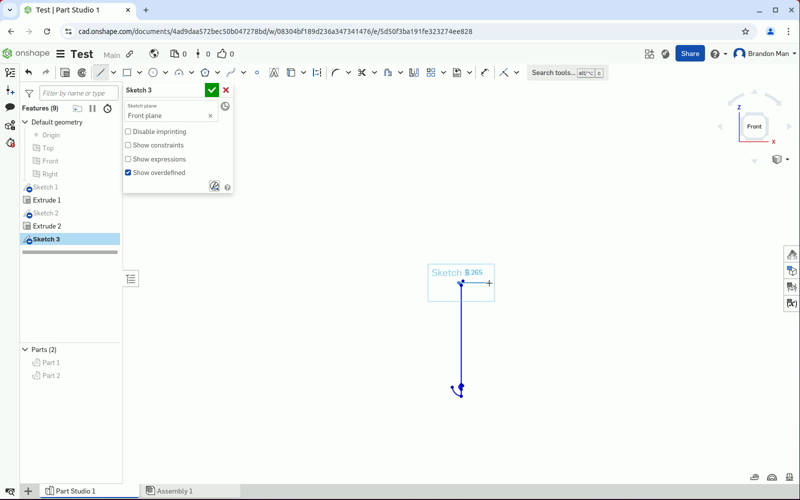
mouse_move(452, 282)
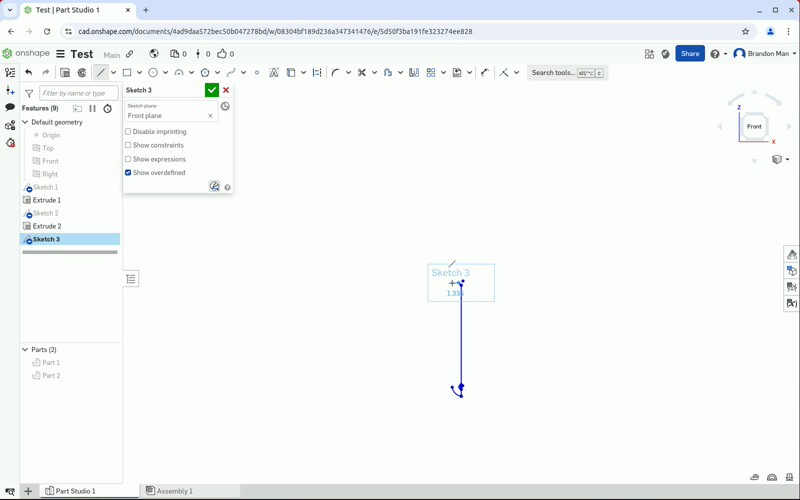
scroll(6)
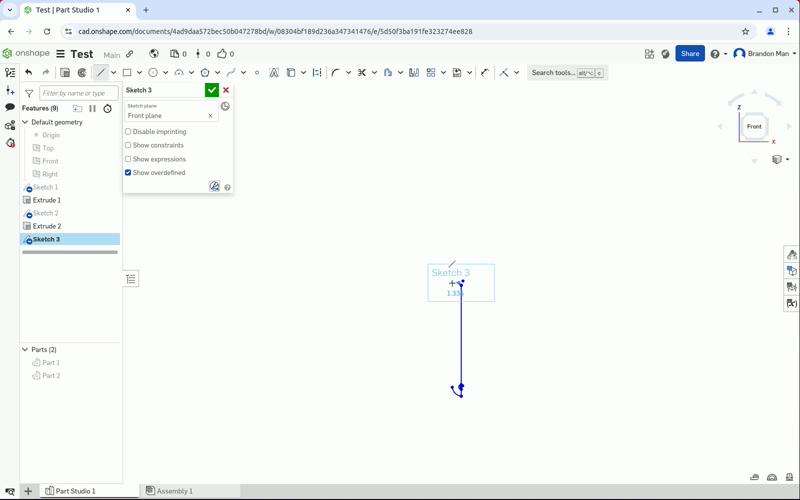
scroll(6)
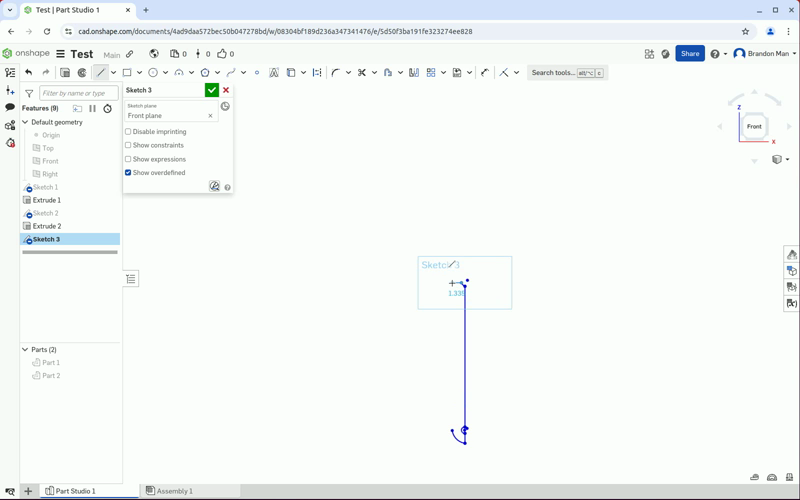
scroll(6)
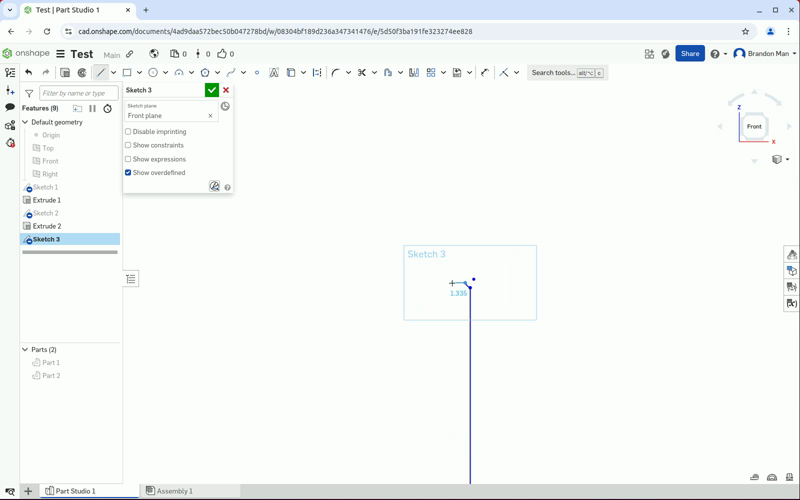
scroll(6)
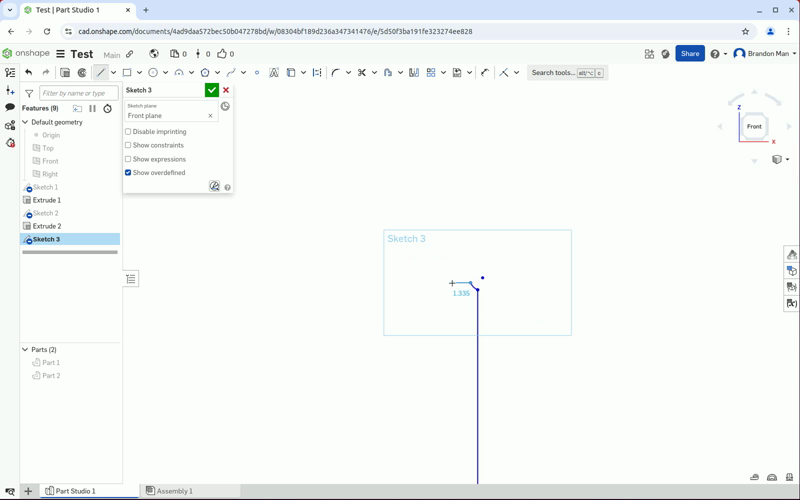
scroll(6)
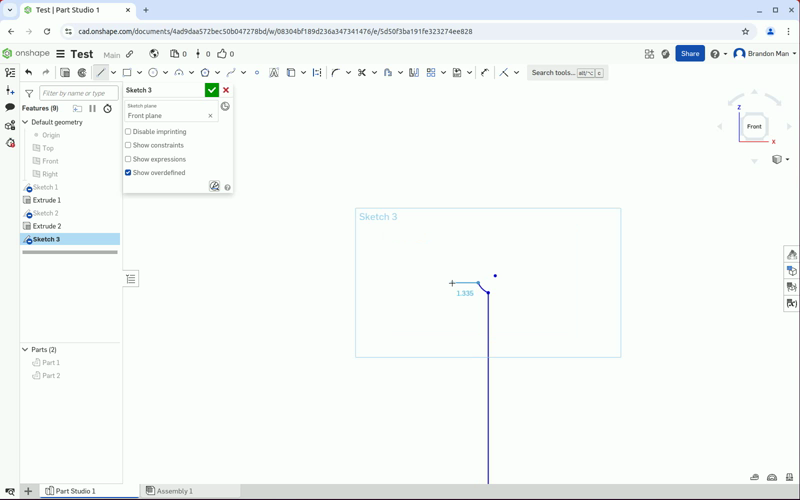
scroll(6)
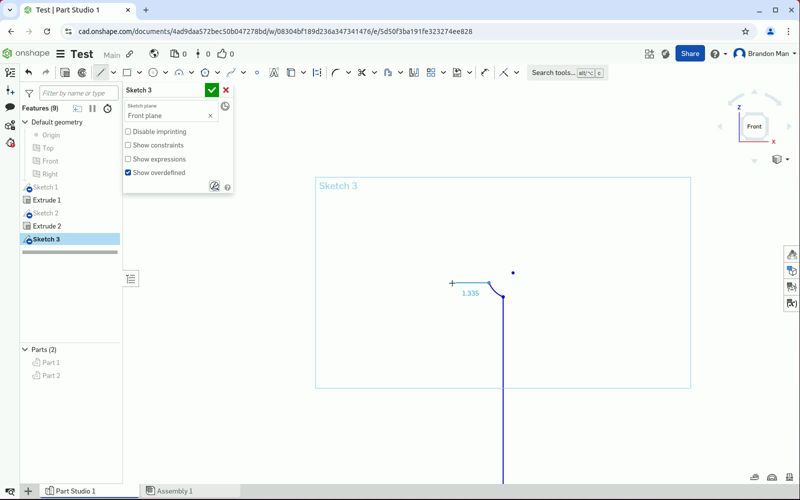
scroll(6)
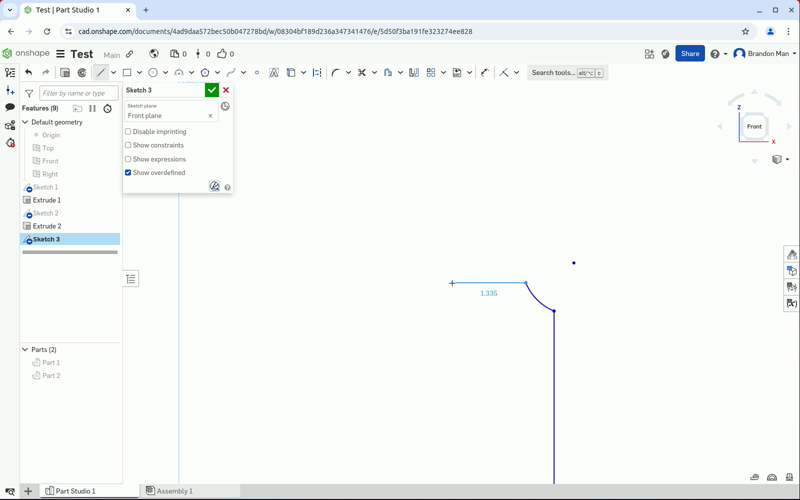
click(452, 282)
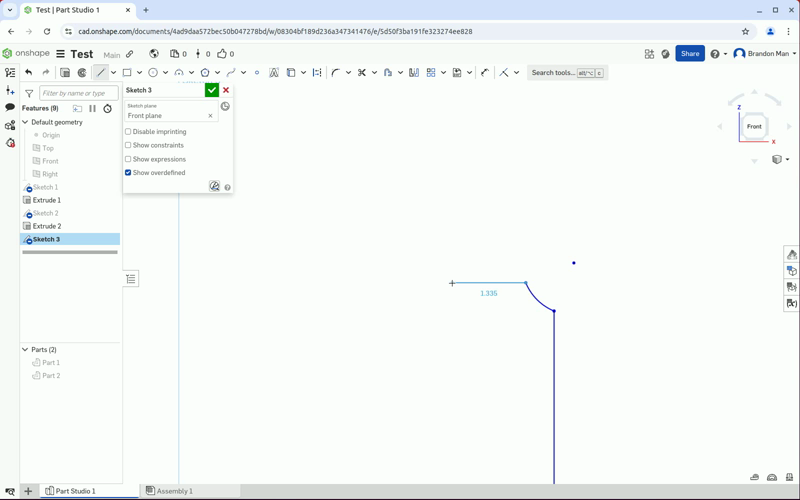
scroll(-6)
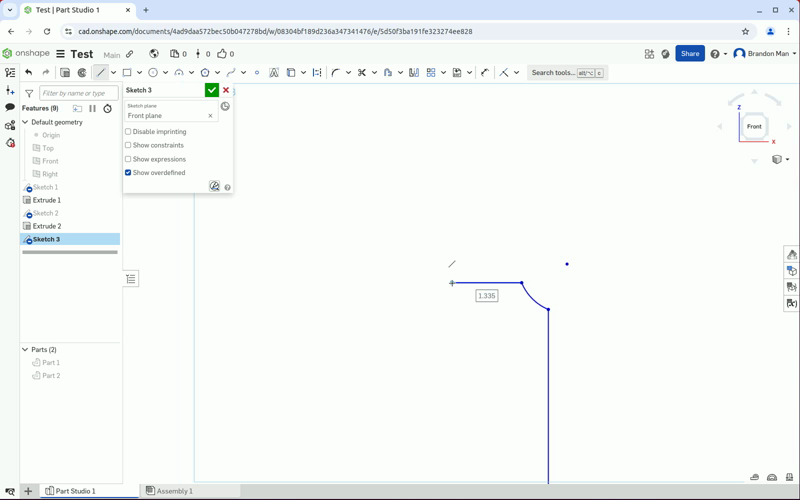
scroll(-6)
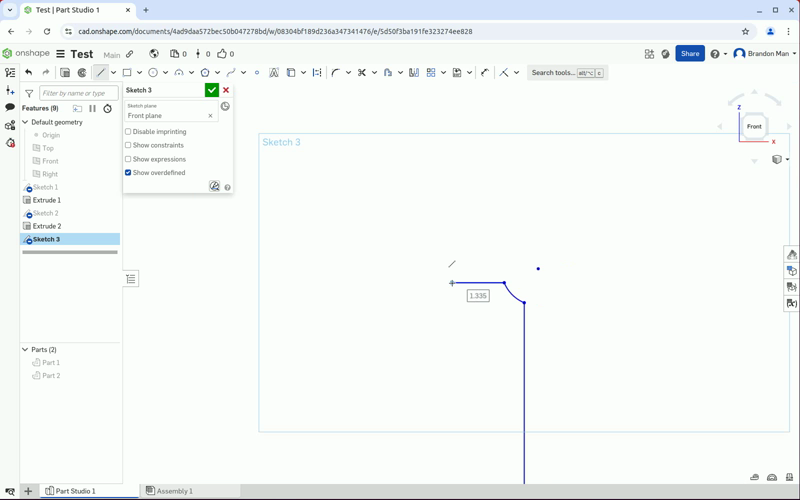
scroll(-6)
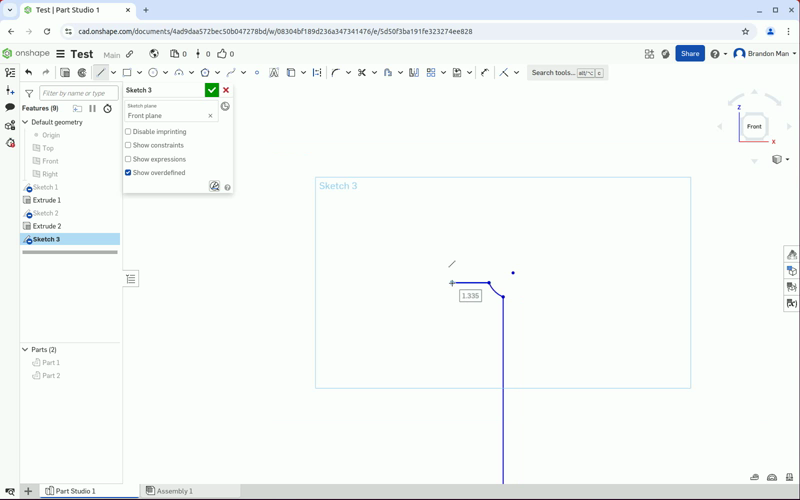
scroll(-6)
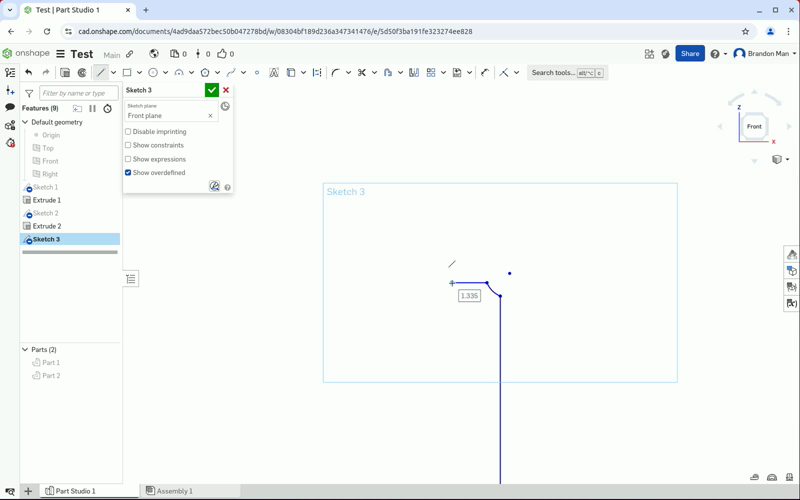
scroll(-6)
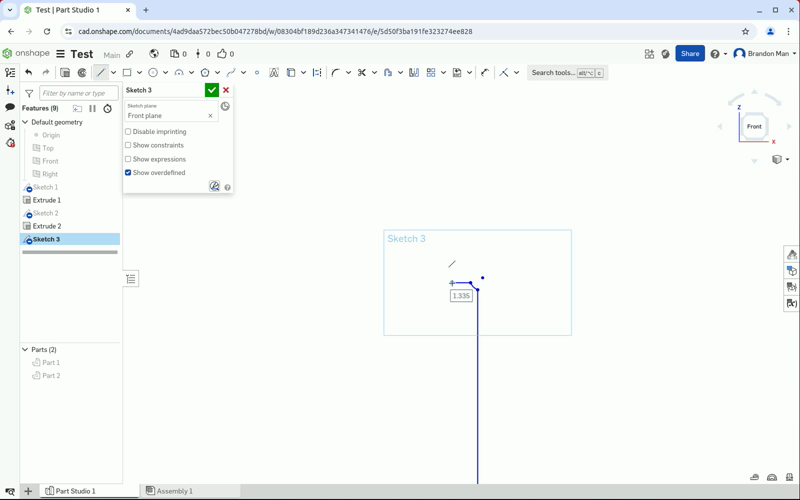
scroll(-6)
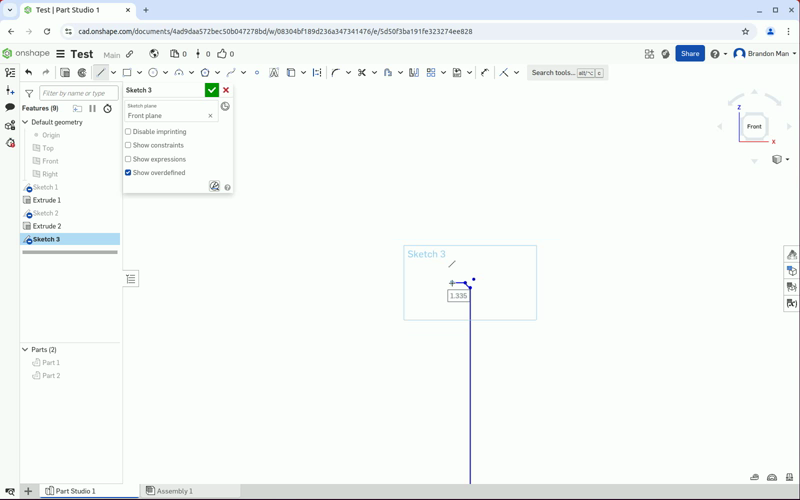
scroll(-6)
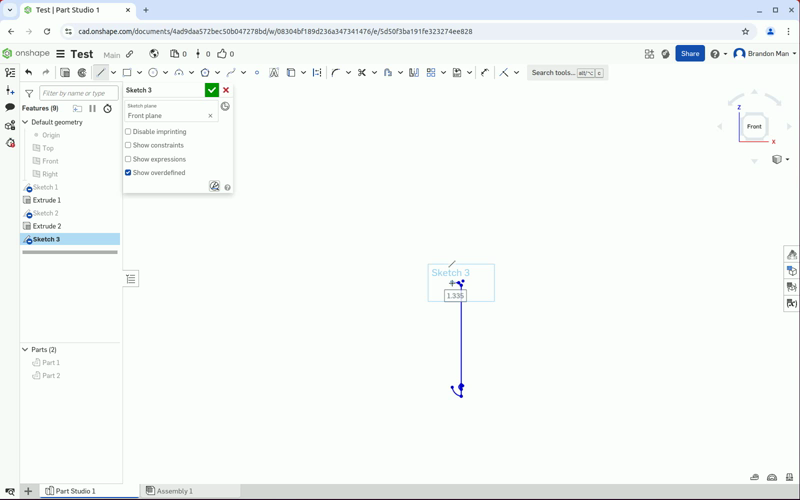
key_up(shift)
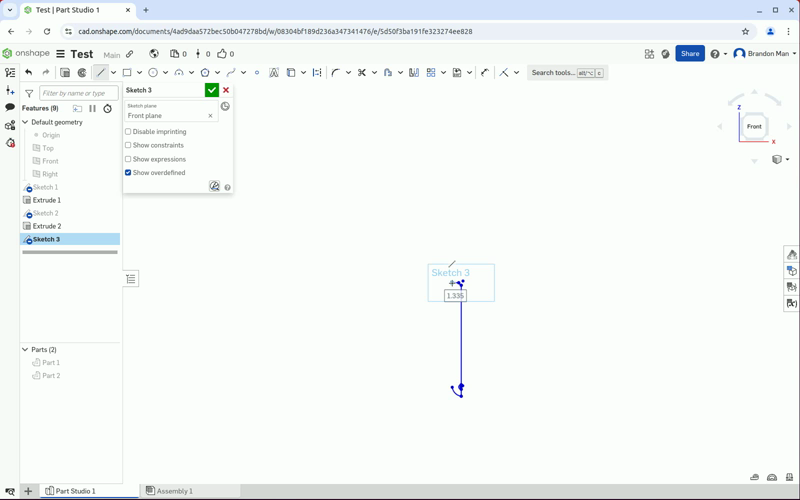
key_down(shift)
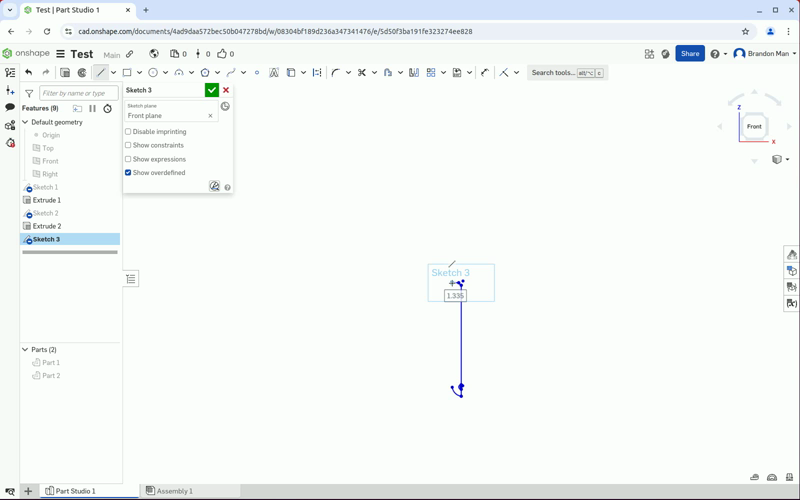
mouse_move(452, 387)
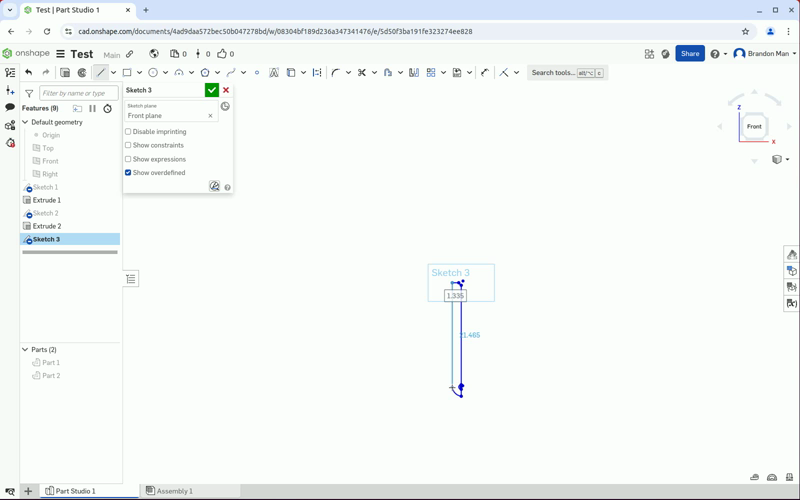
key_up(shift)
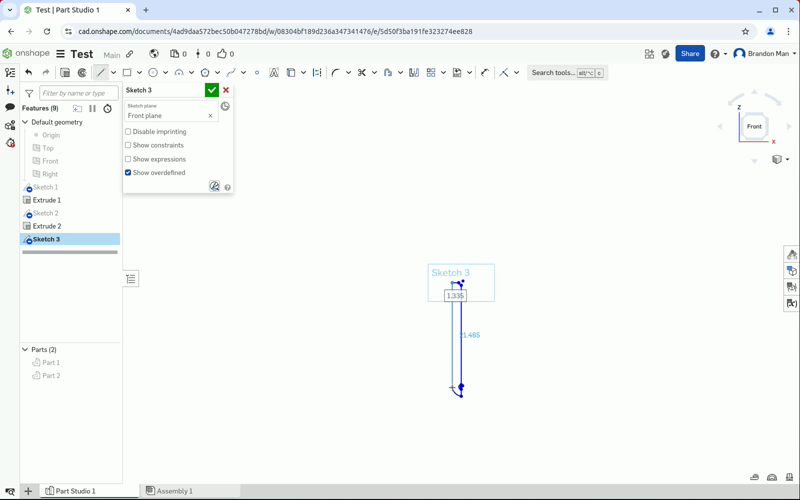
click(452, 387)
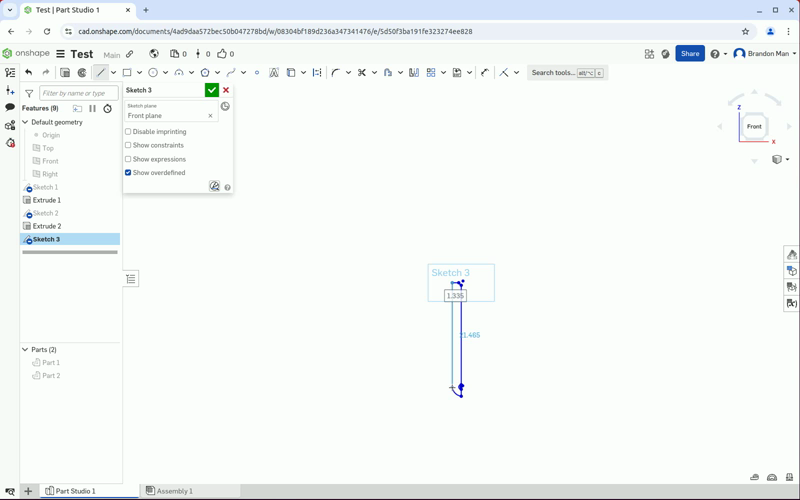
key(esc)
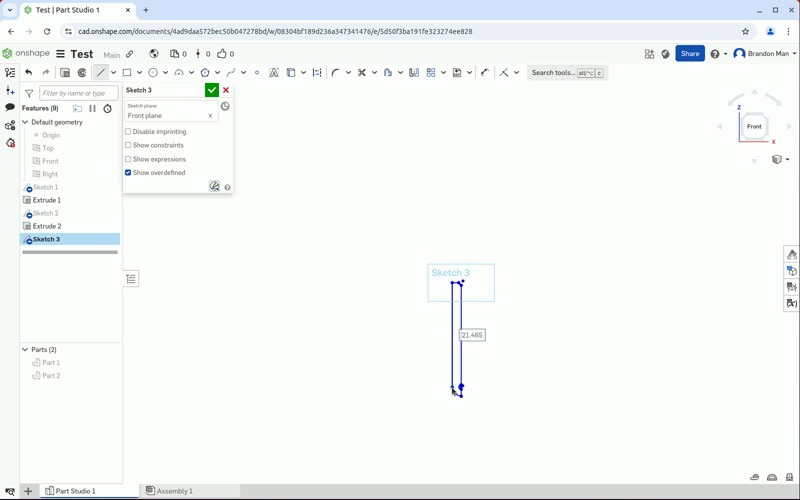
mouse_move(453, 316)
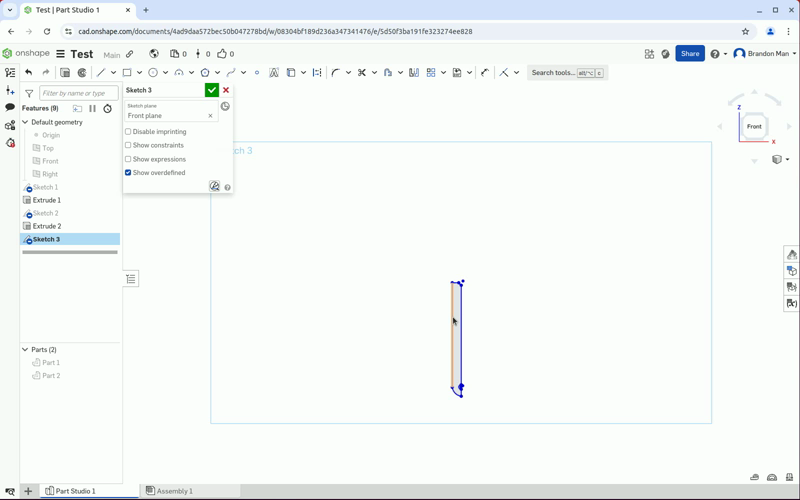
scroll(6)
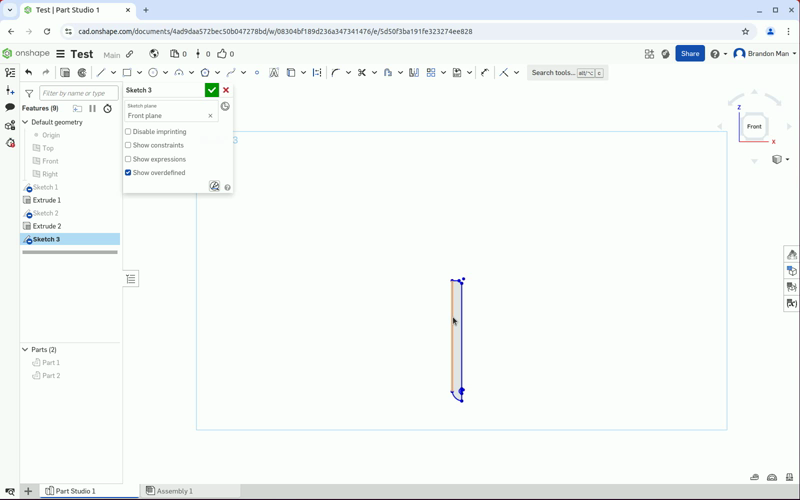
scroll(6)
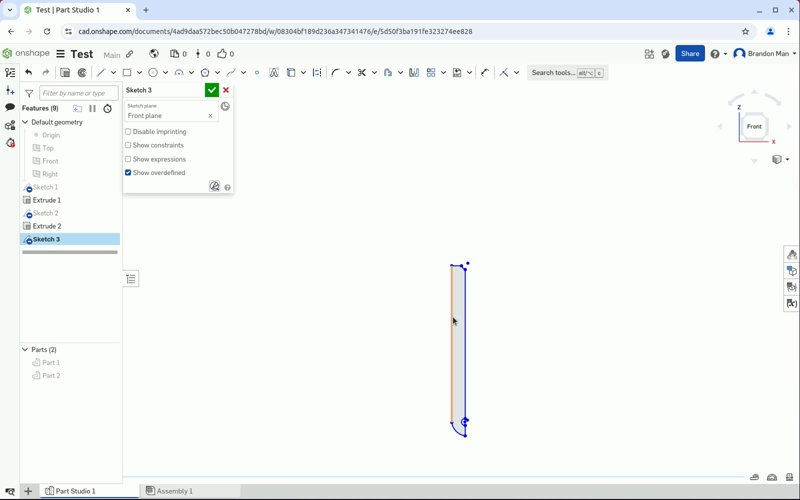
scroll(6)
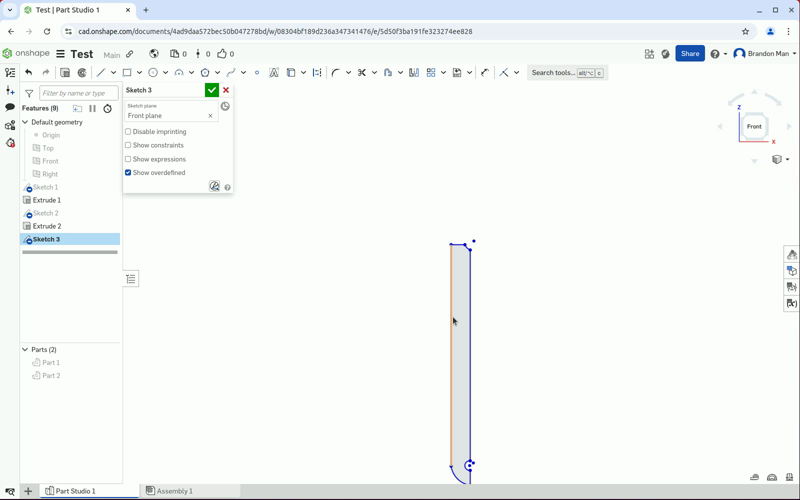
scroll(6)
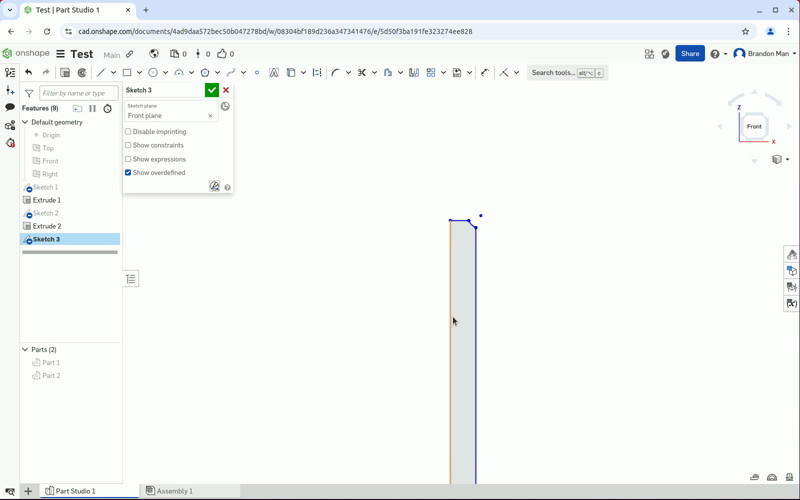
scroll(6)
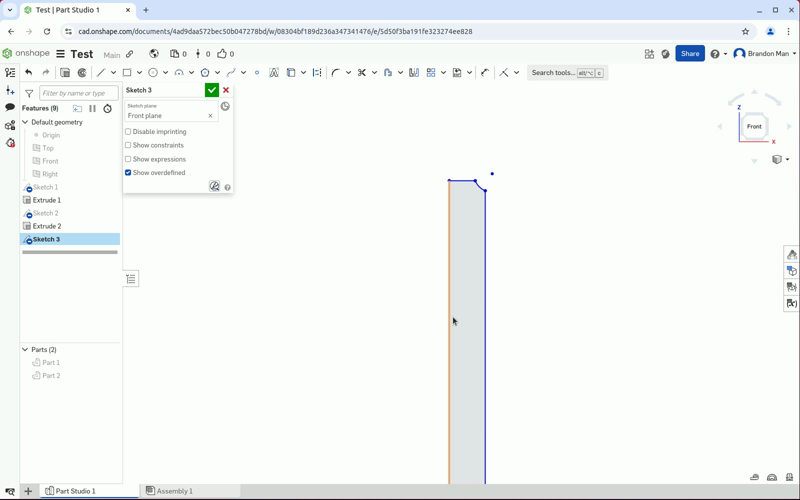
scroll(6)
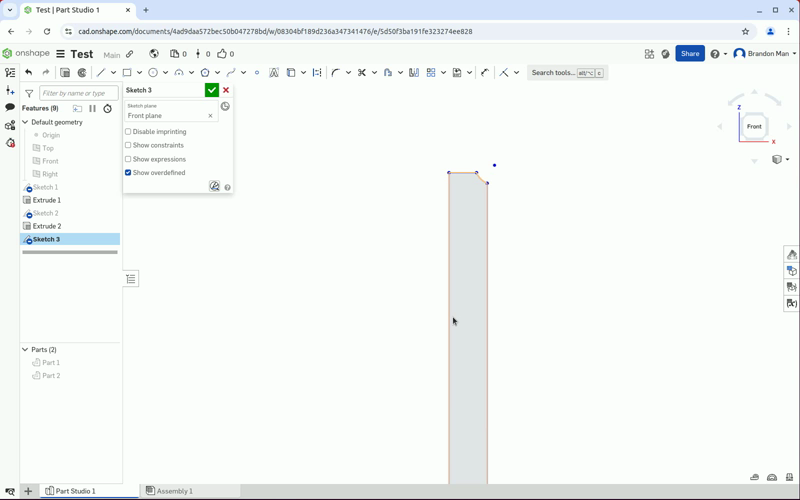
scroll(6)
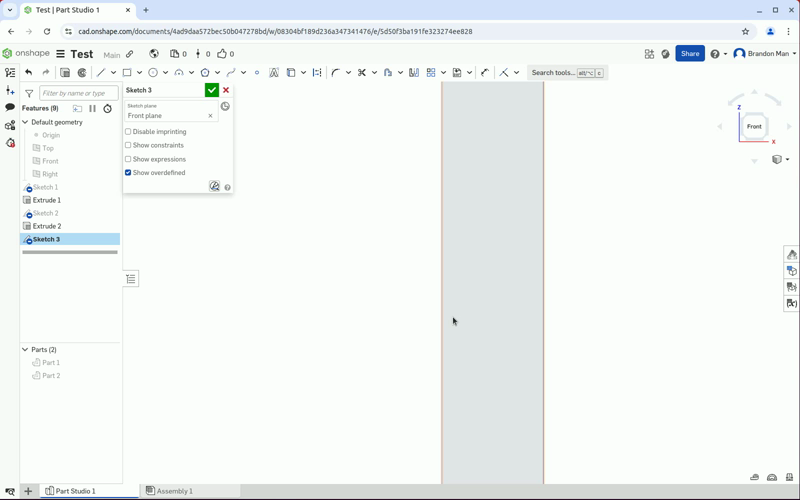
click(453, 316)
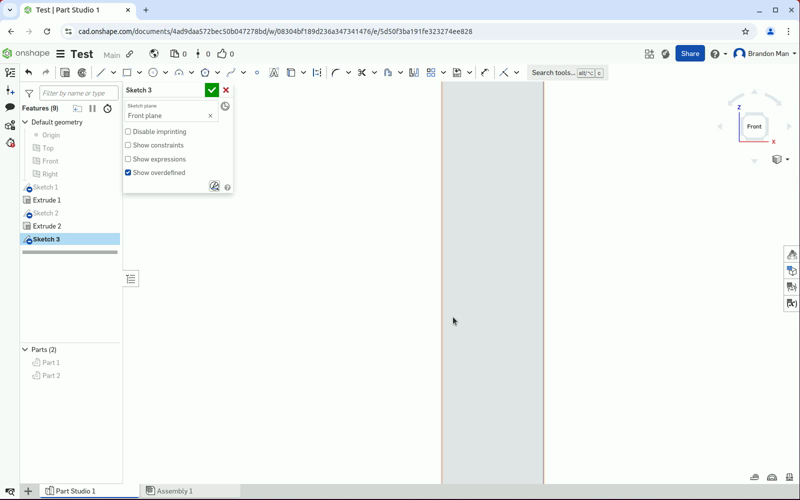
scroll(-6)
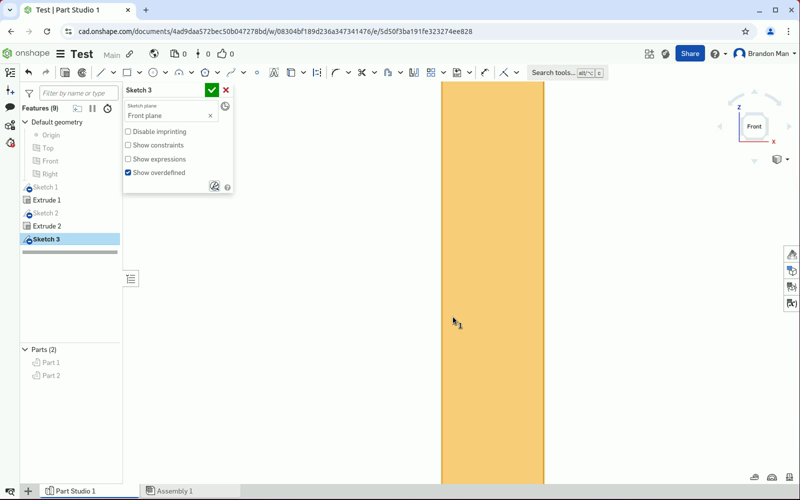
scroll(-6)
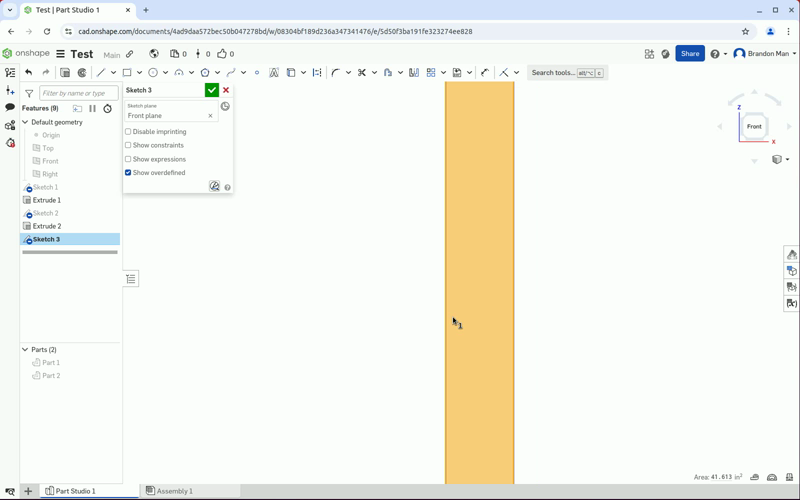
scroll(-6)
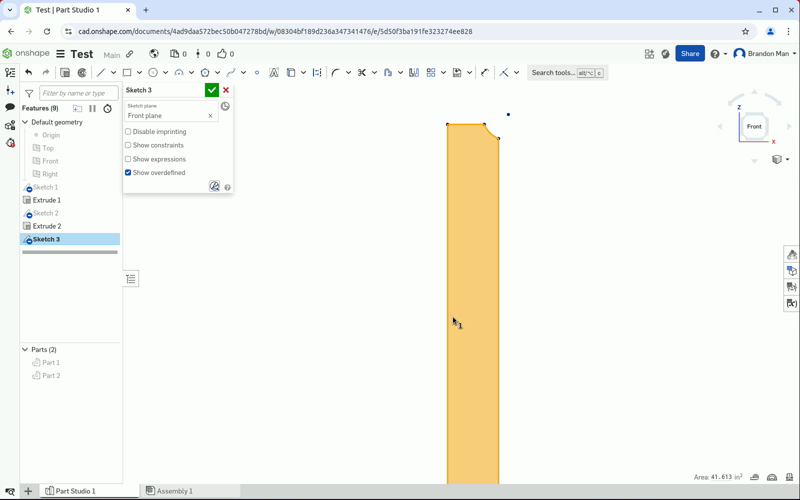
scroll(-6)
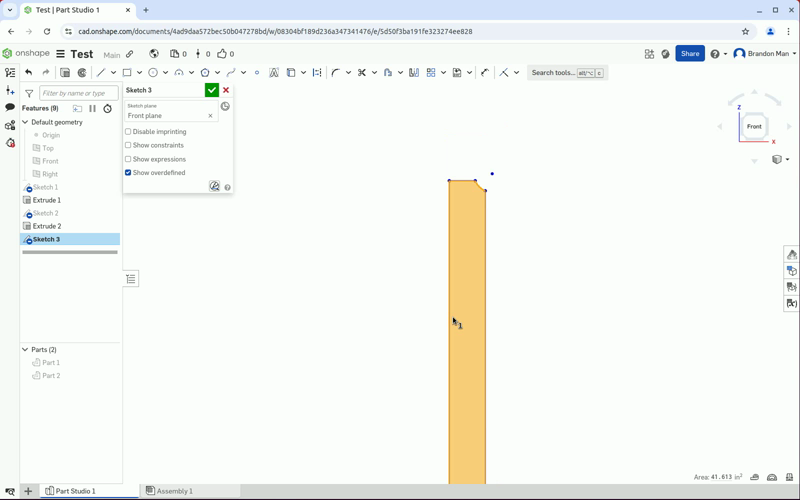
scroll(-6)
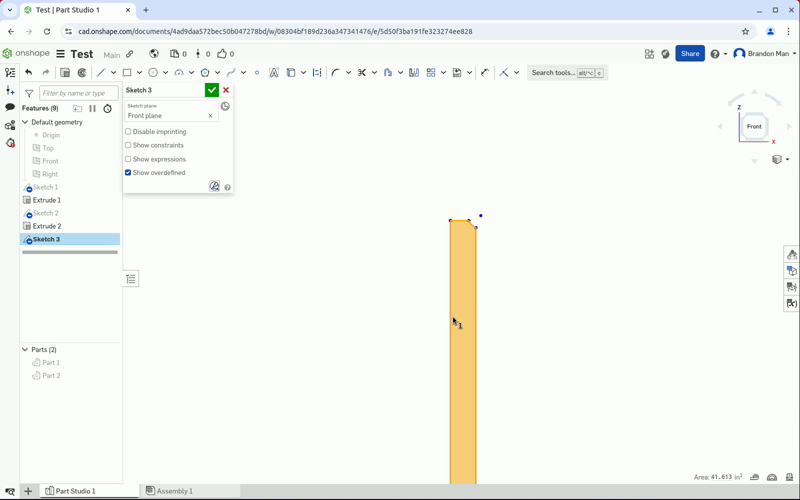
scroll(-6)
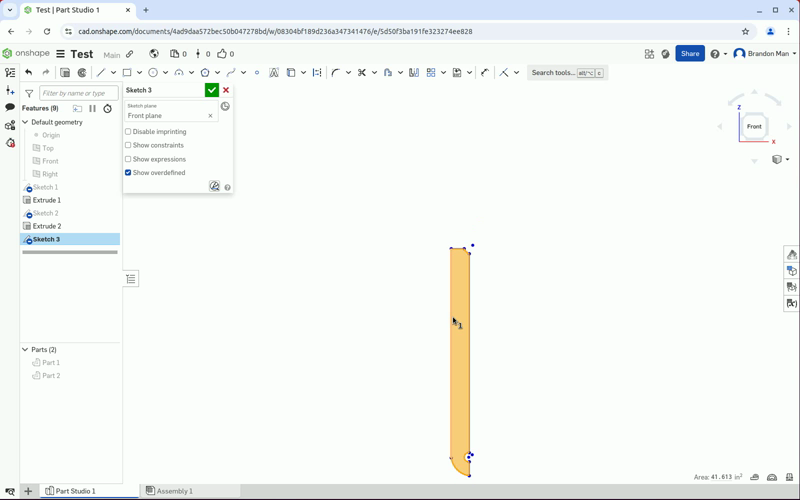
scroll(-6)
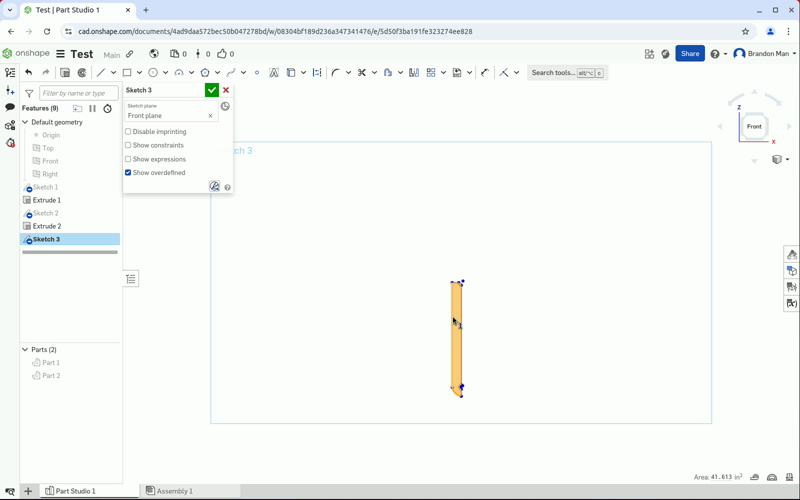
mouse_move(73, 352)
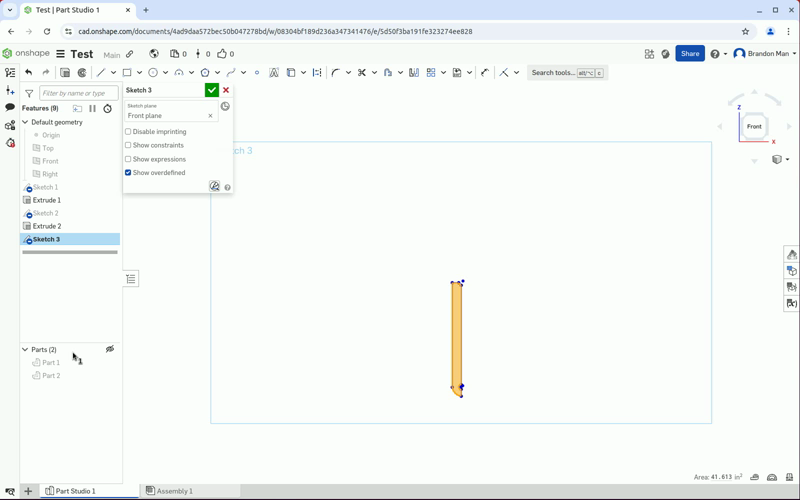
key(shift+y)
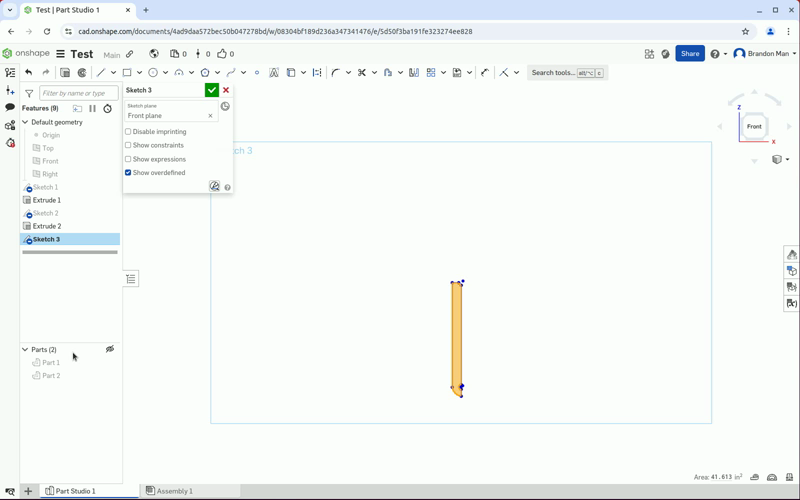
key(shift+e)
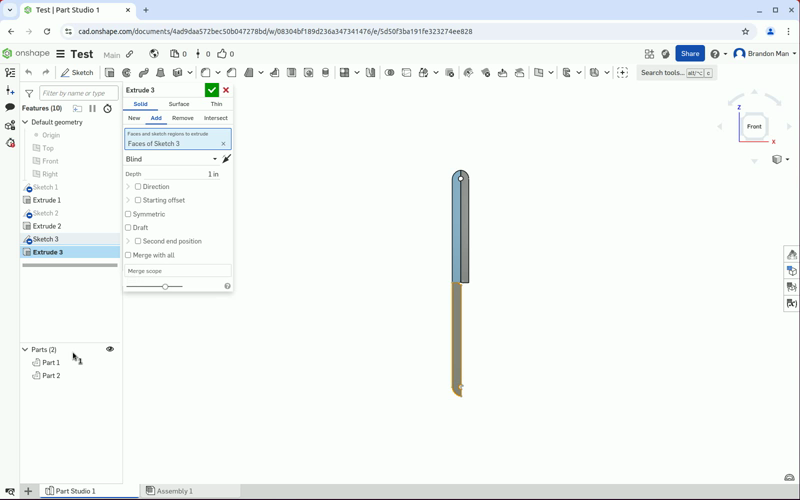
mouse_move(143, 106)
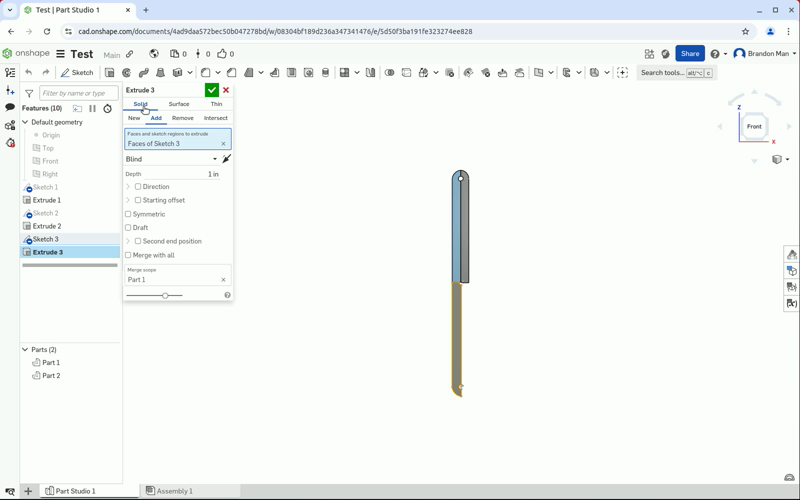
click(143, 106)
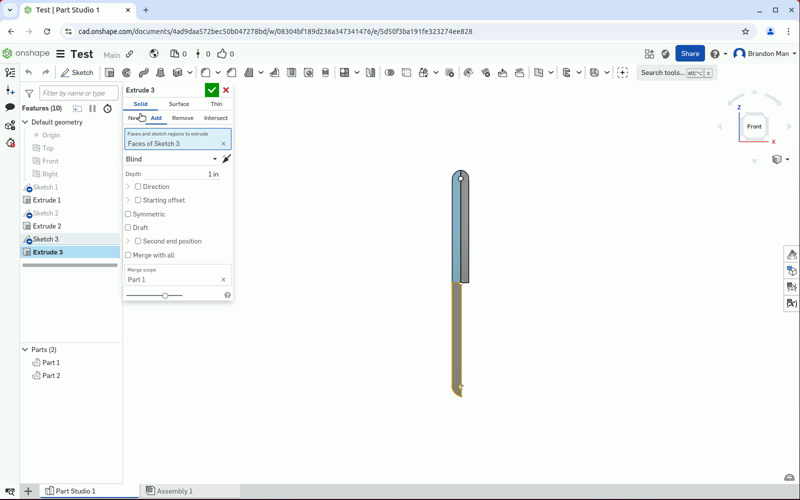
mouse_move(137, 120)
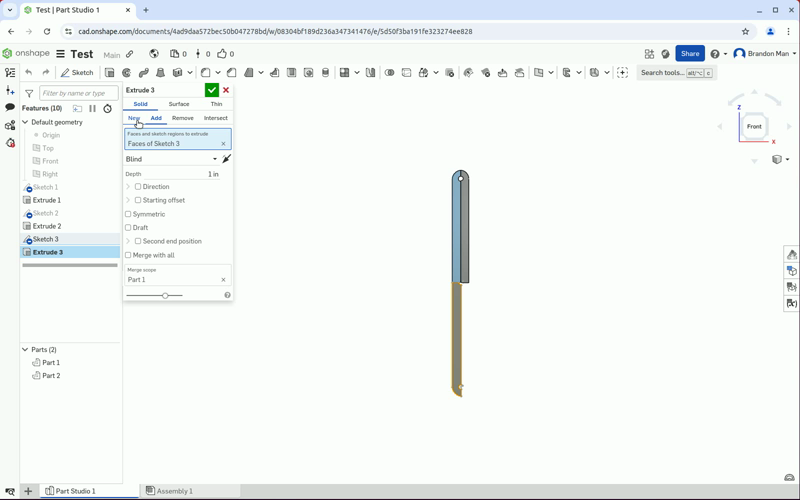
click(137, 120)
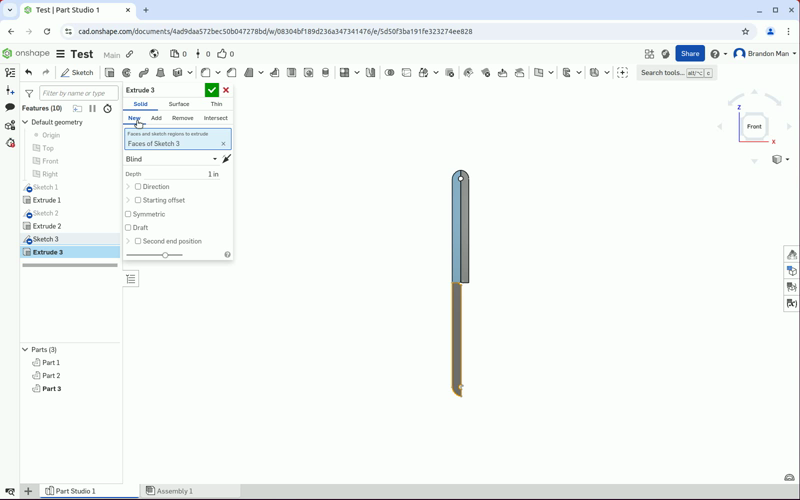
key(tab, 4)
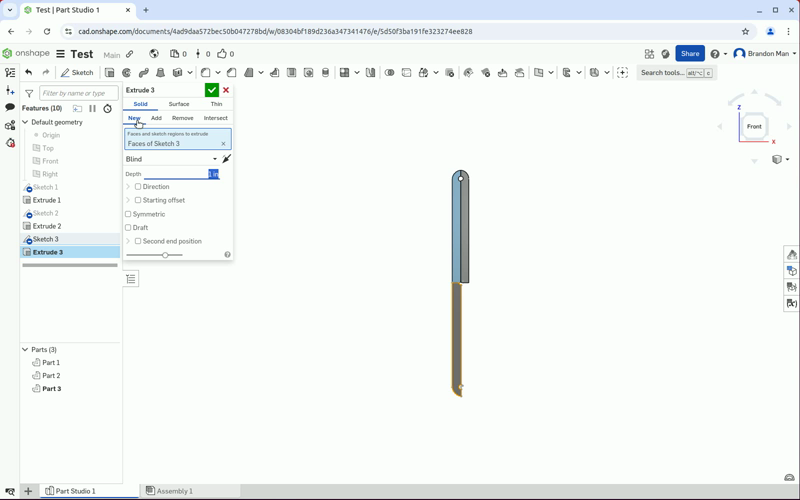
text(0.722)
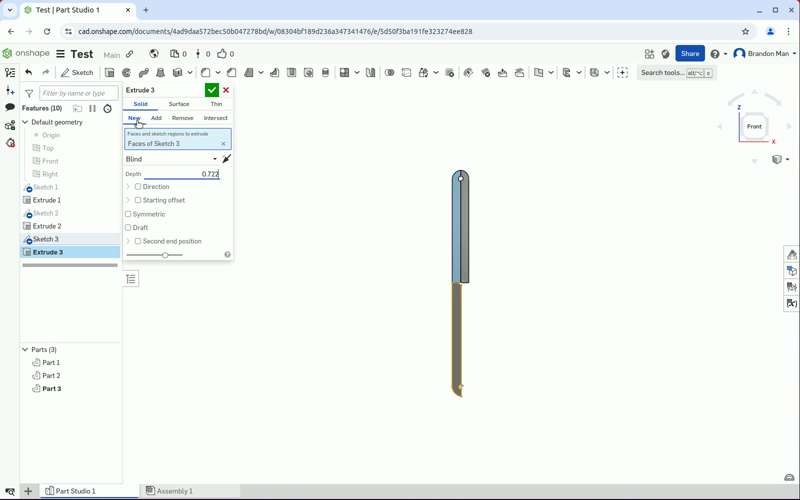
key(enter)
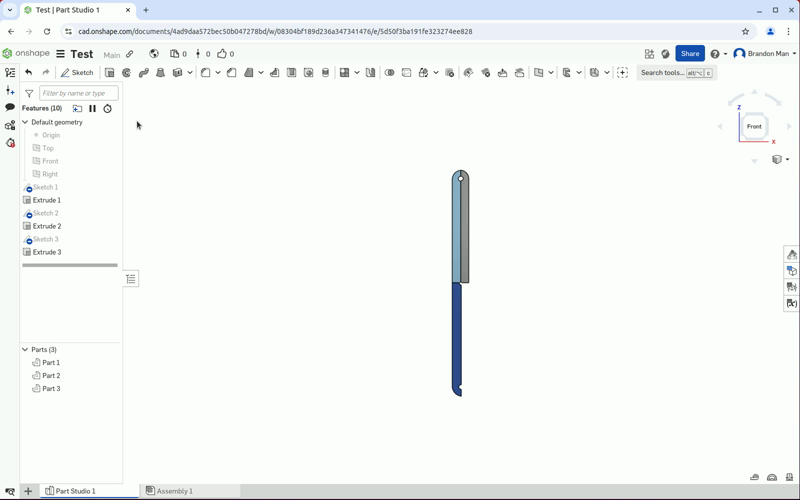
key(shift+h)
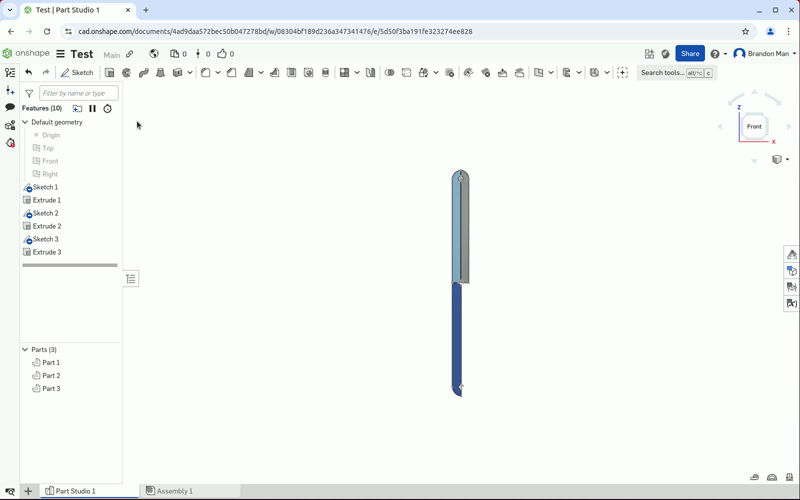
key(shift+h)
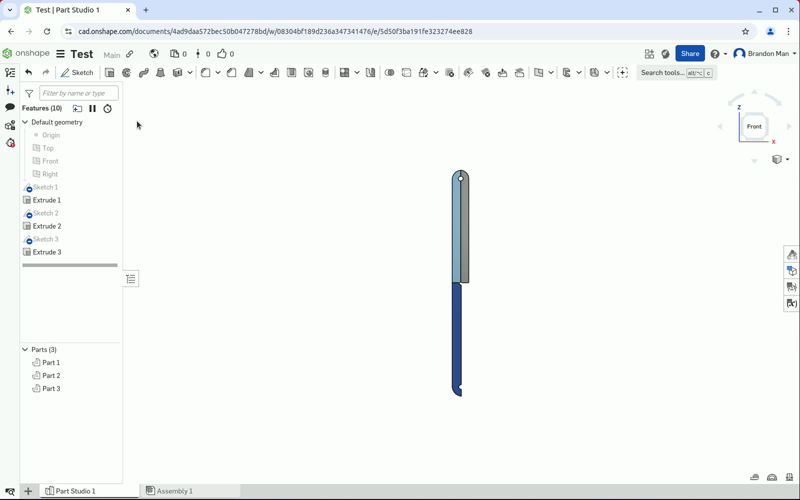
mouse_move(73, 189)
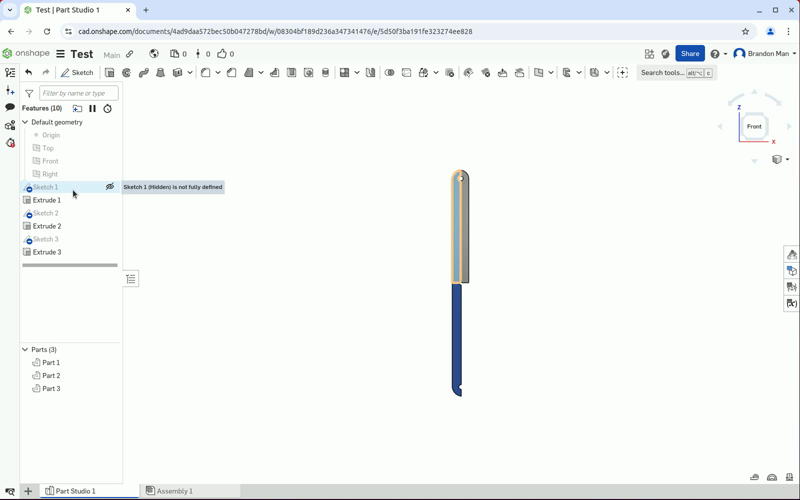
click(73, 189)
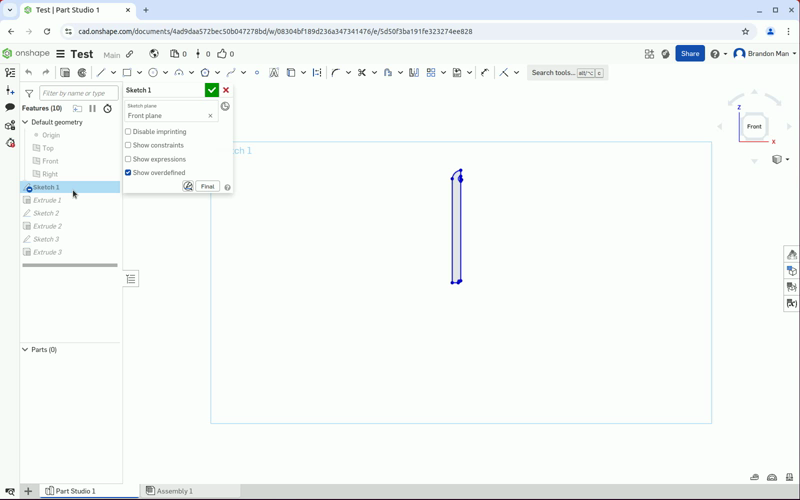
mouse_move(229, 92)
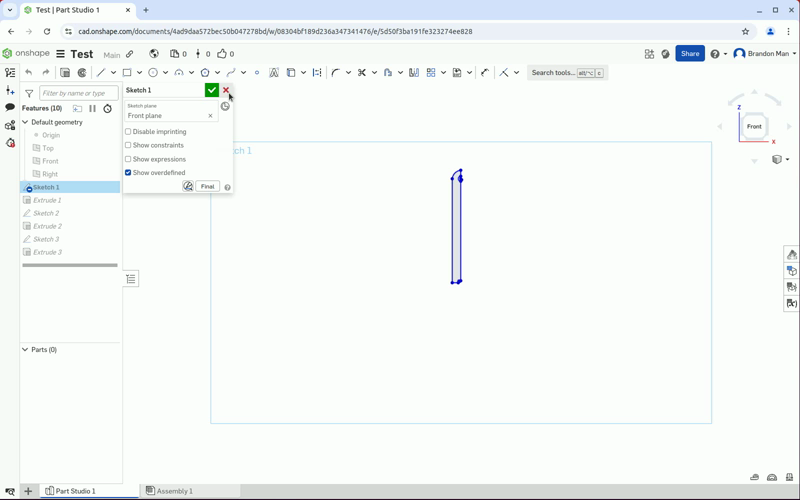
click(229, 92)
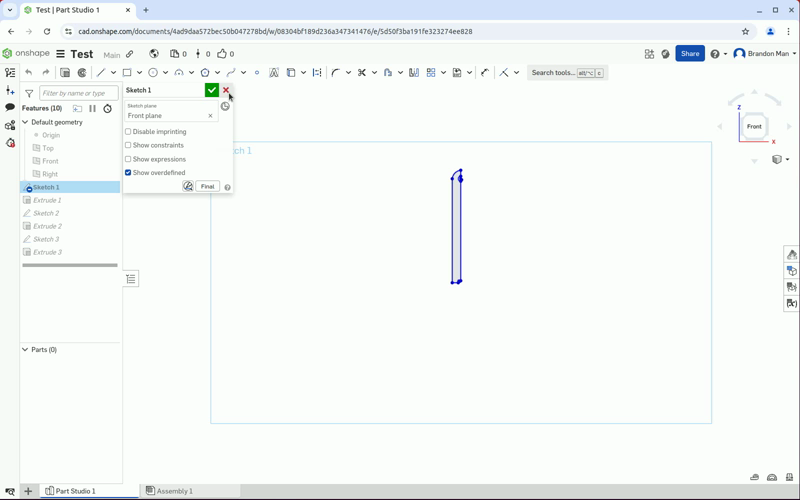
key(shift+s)
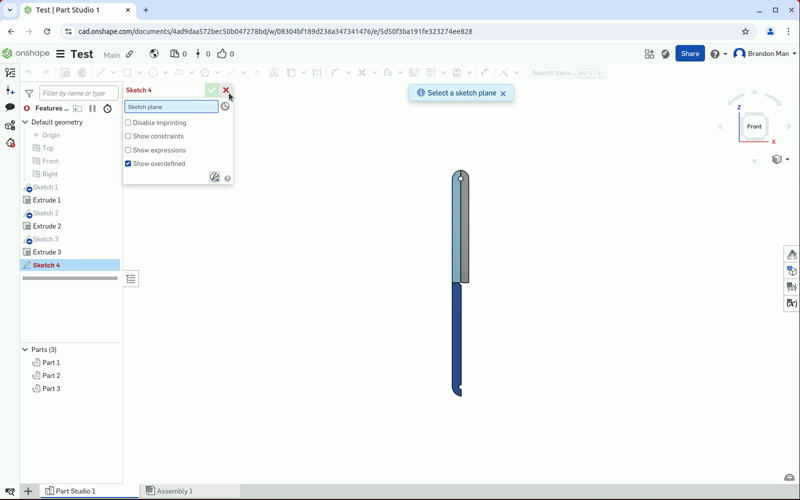
mouse_move(73, 163)
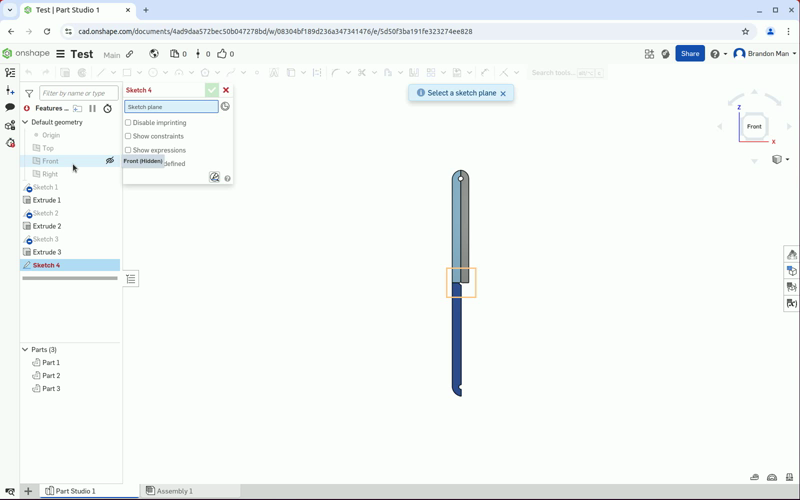
click(73, 163)
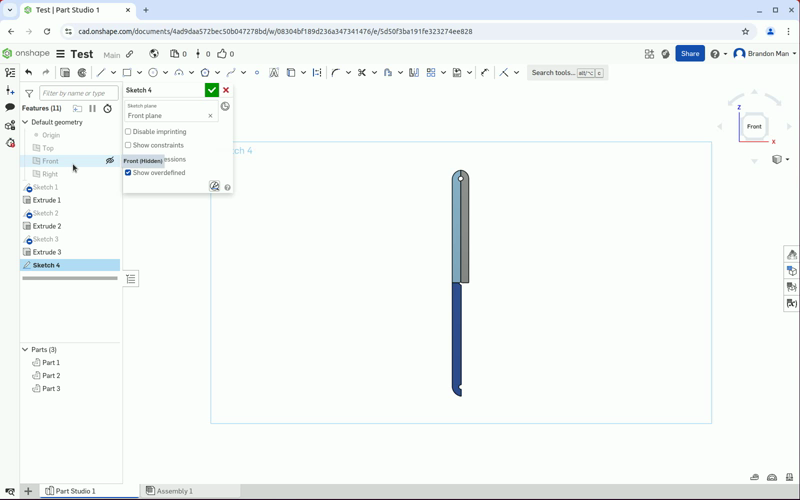
mouse_move(73, 352)
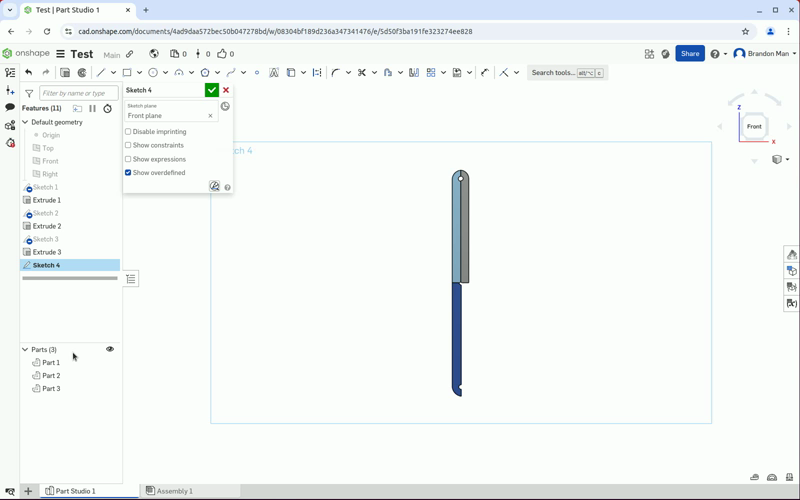
key(y)
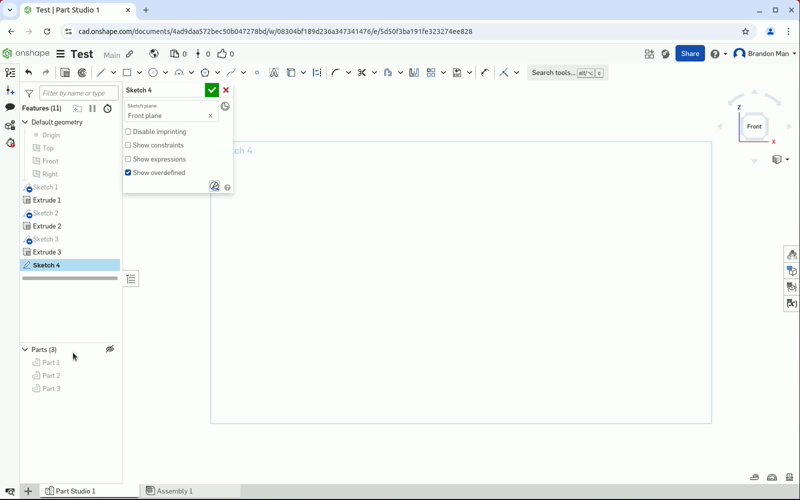
key(a)
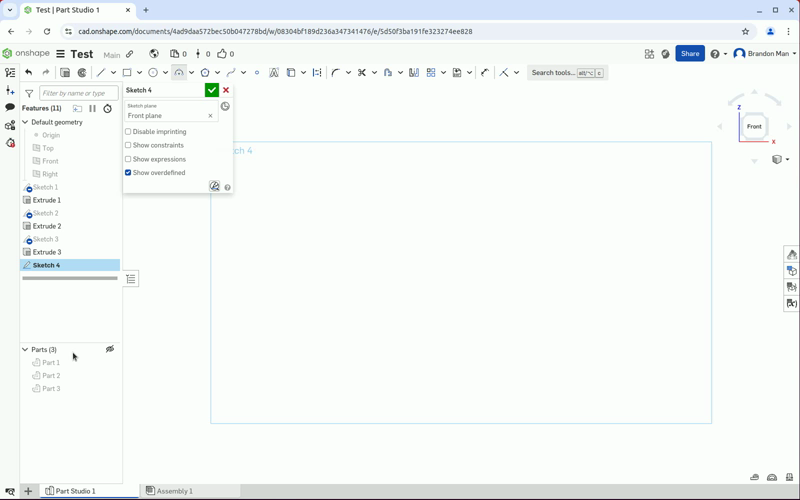
key_down(shift)
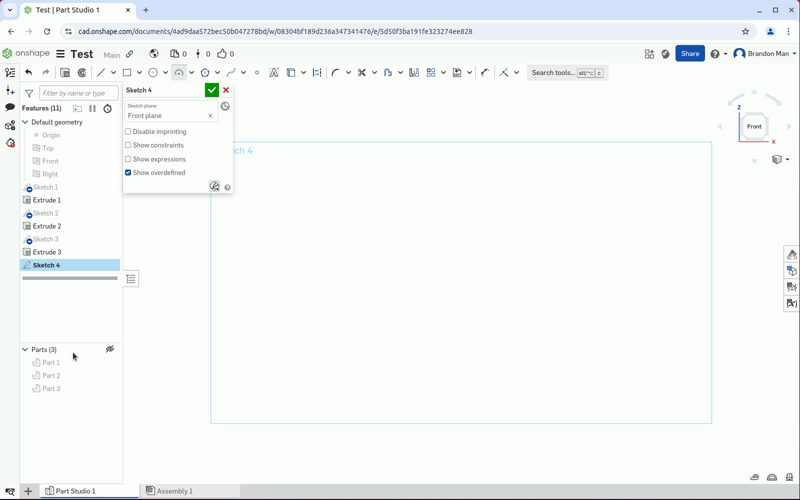
mouse_move(460, 395)
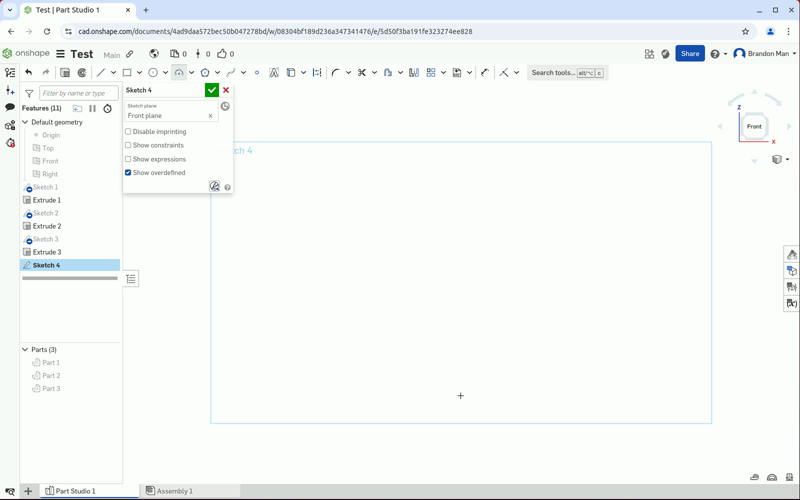
click(460, 395)
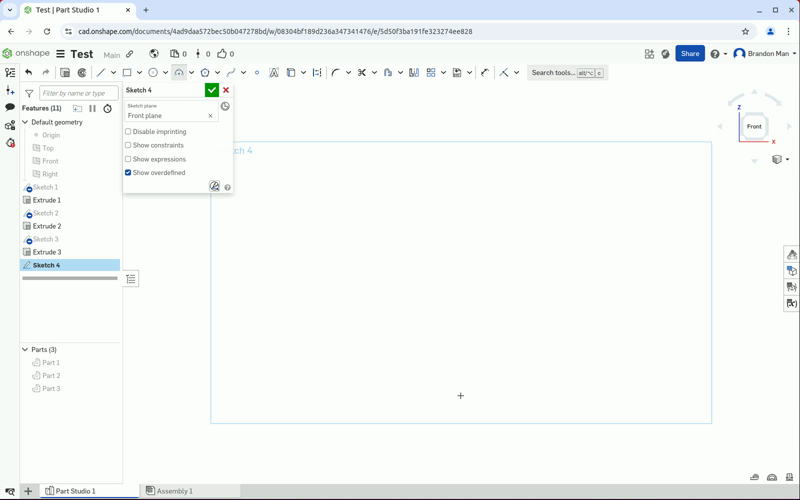
key_up(shift)
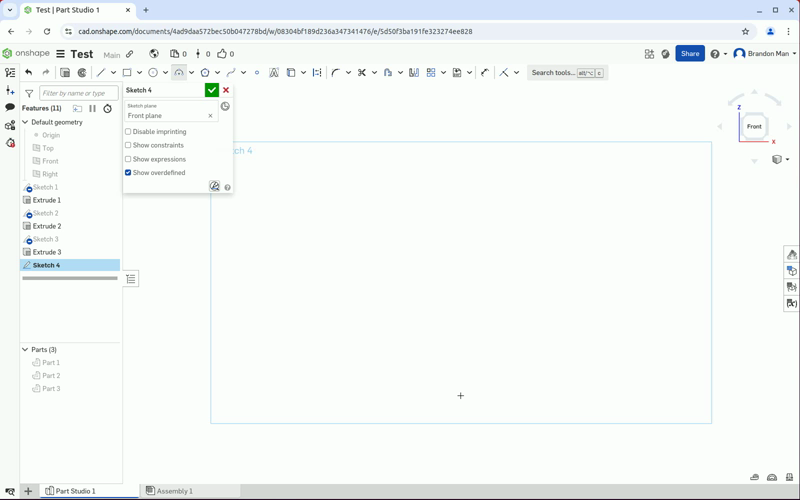
key_down(shift)
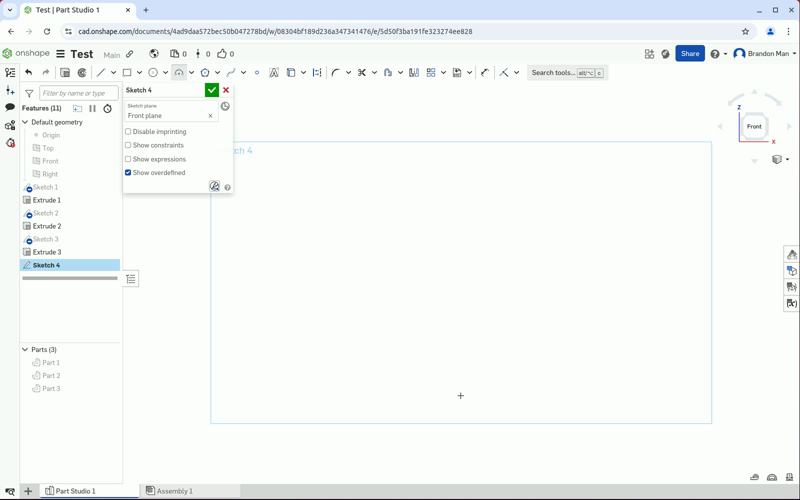
mouse_move(469, 387)
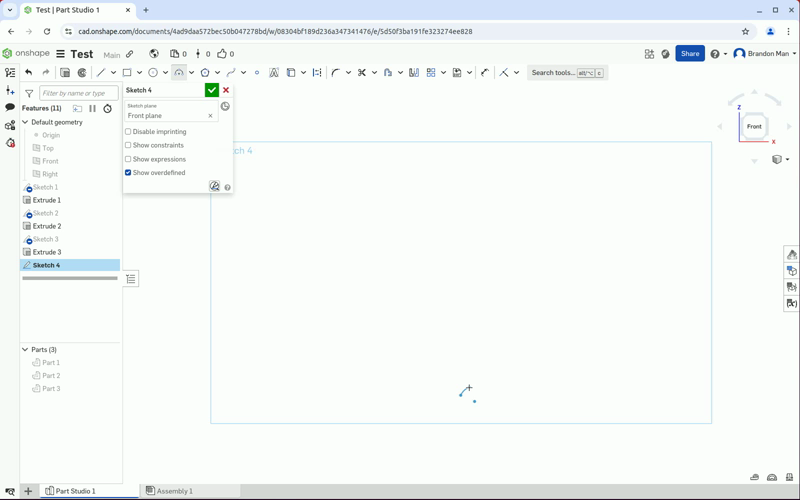
click(469, 387)
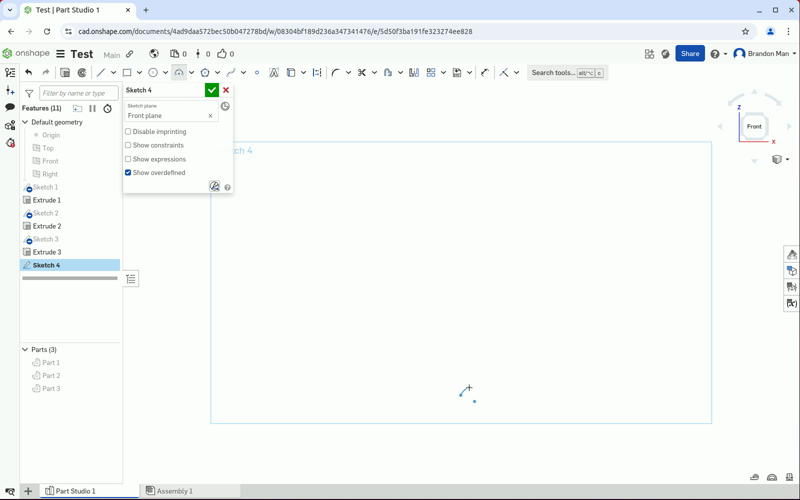
mouse_move(466, 393)
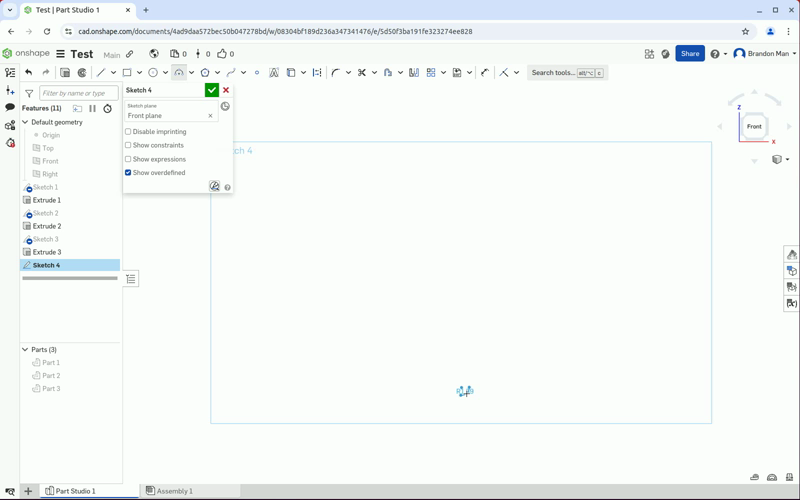
click(466, 393)
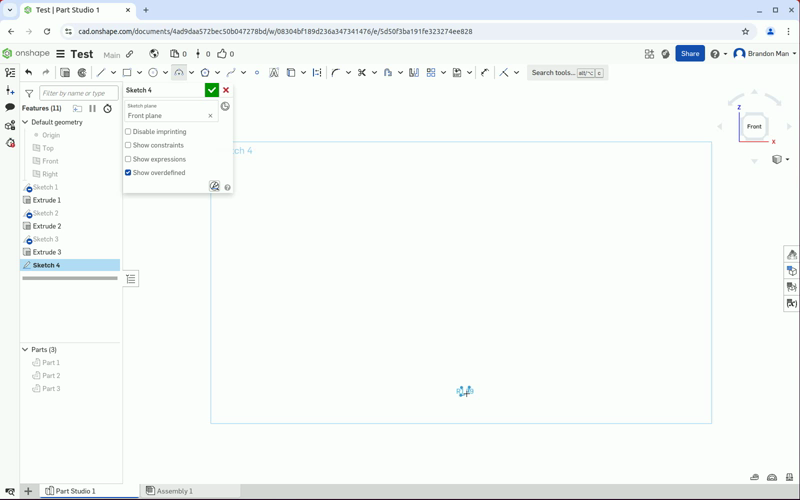
key_up(shift)
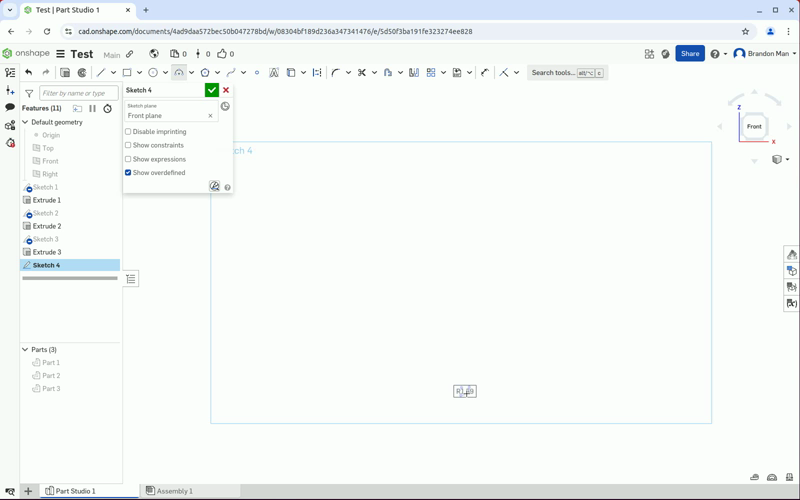
key(esc)
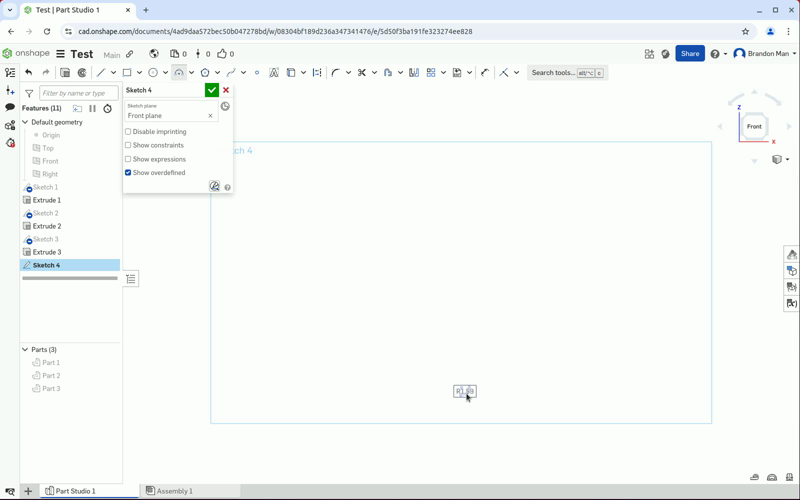
key(l)
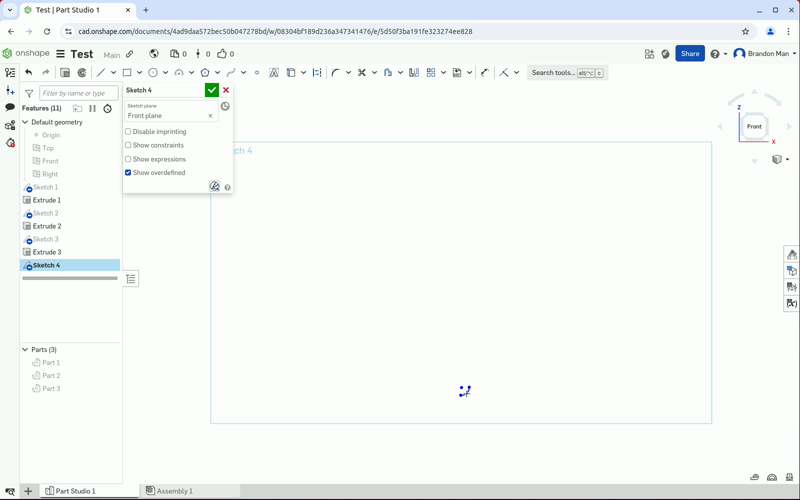
mouse_move(469, 387)
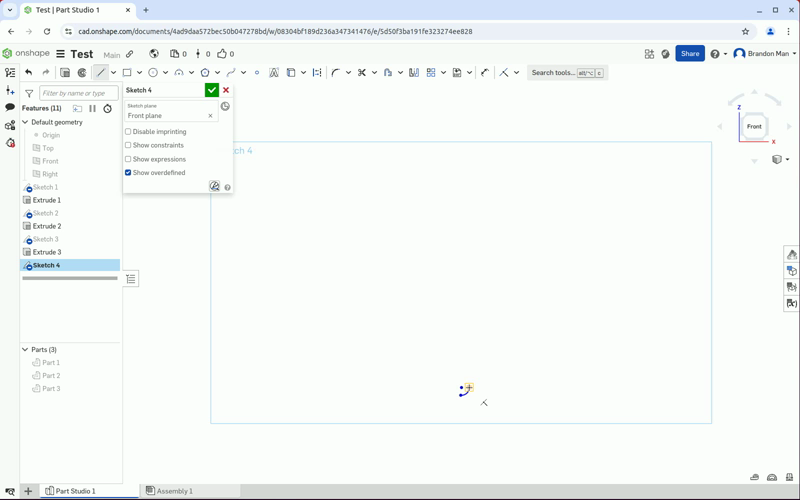
click(469, 387)
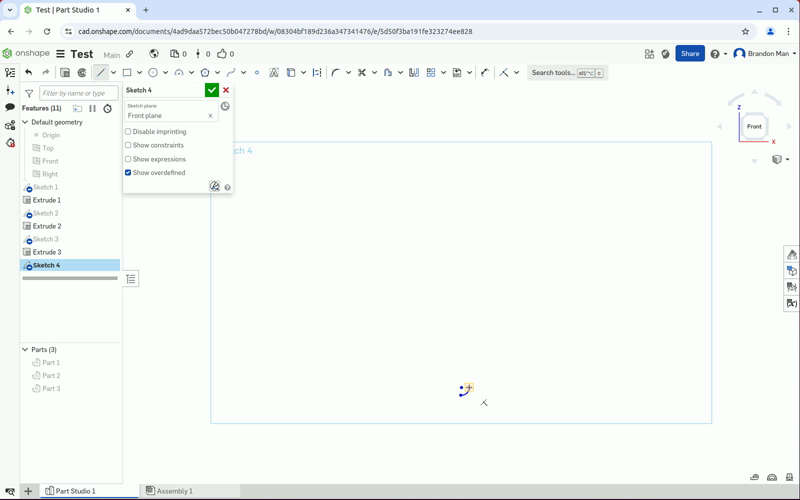
key_down(shift)
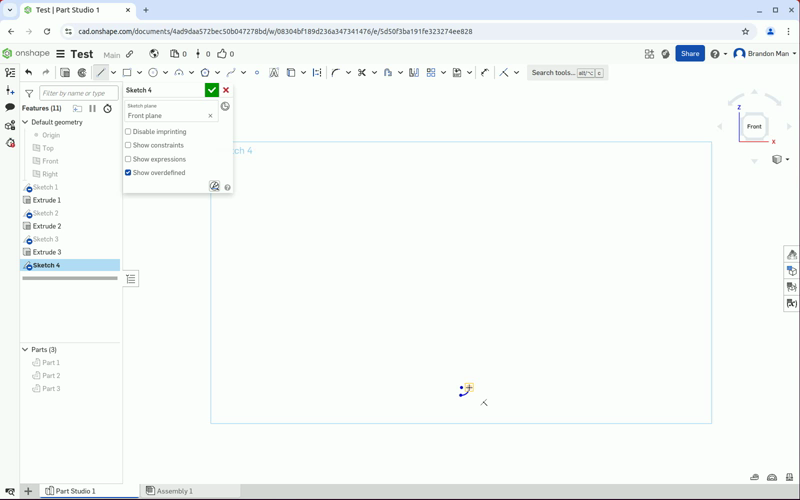
mouse_move(469, 282)
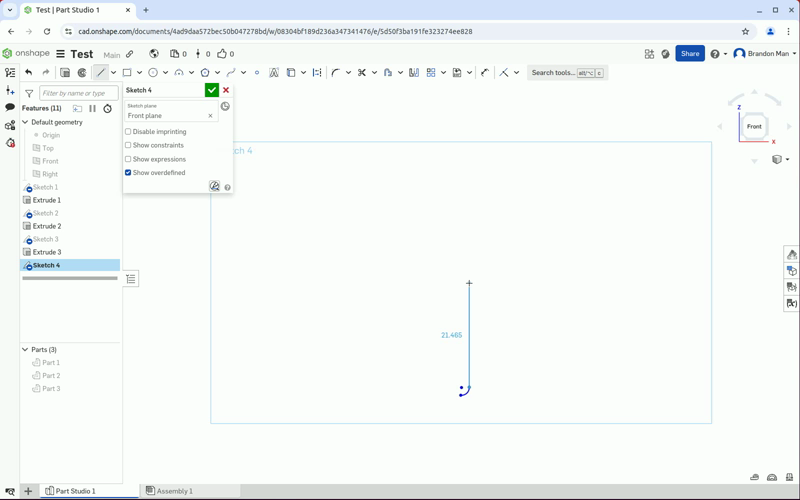
click(469, 282)
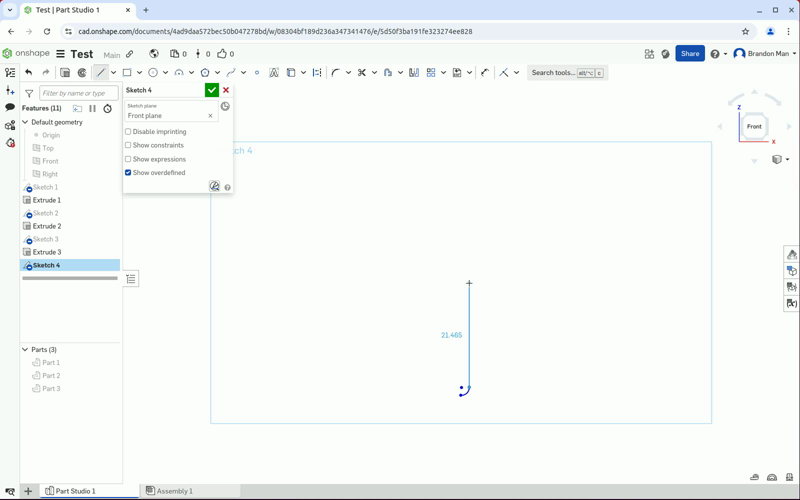
key_up(shift)
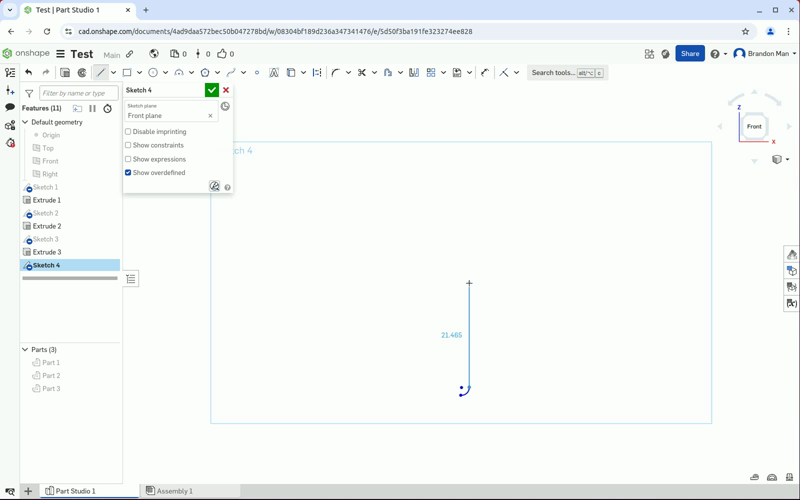
key_down(shift)
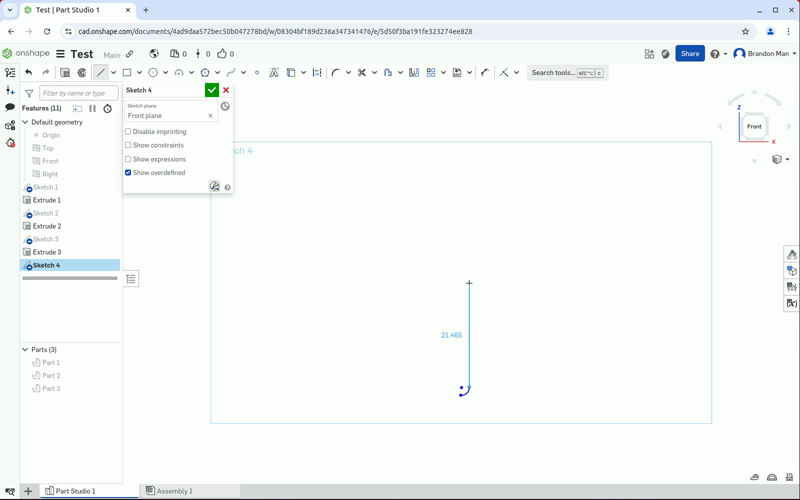
mouse_move(499, 282)
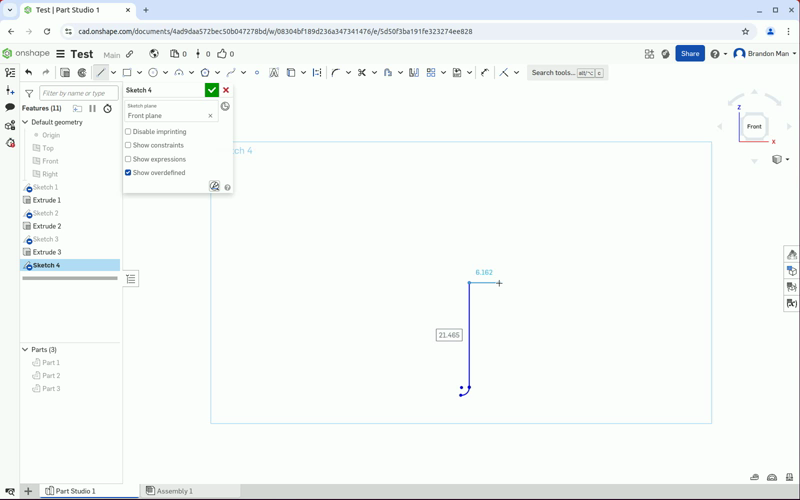
mouse_move(463, 282)
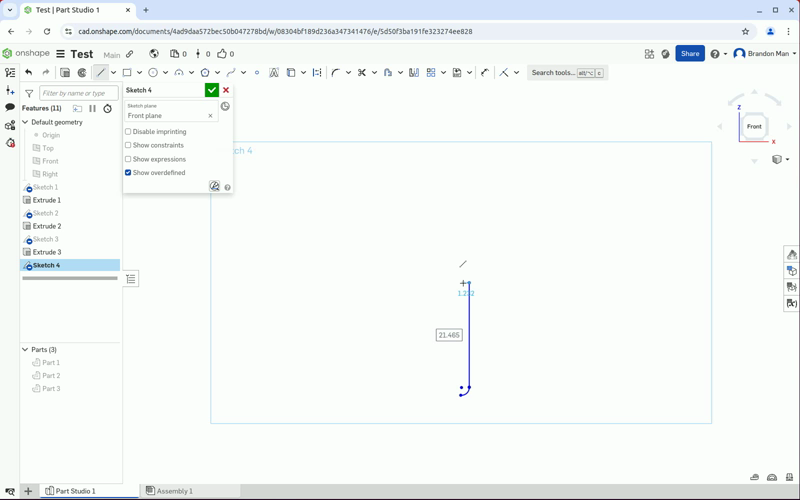
scroll(6)
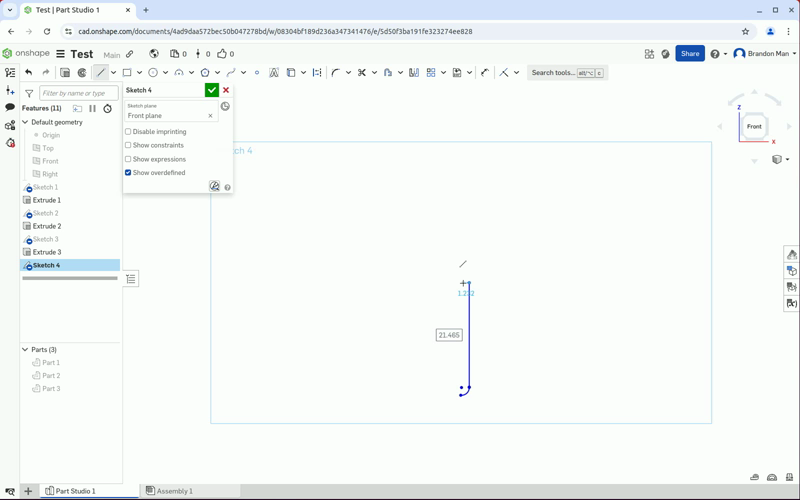
scroll(6)
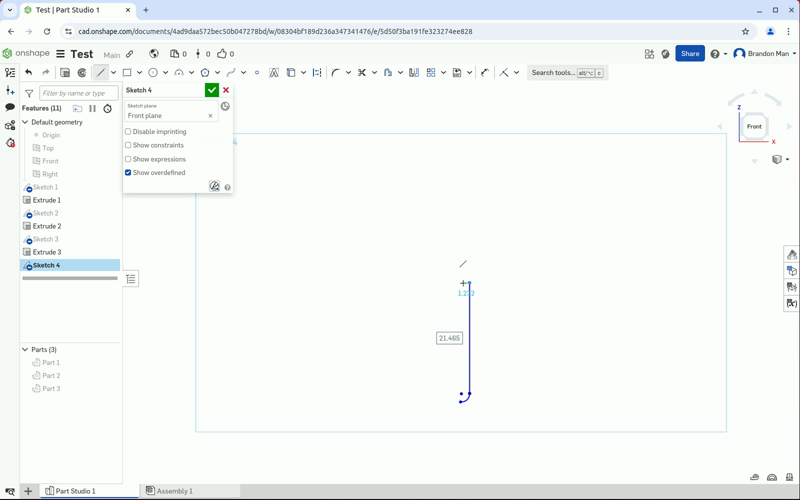
scroll(6)
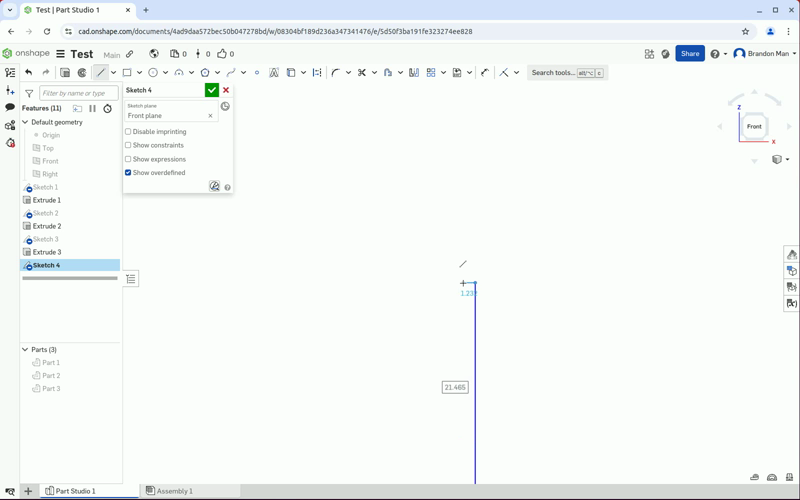
scroll(6)
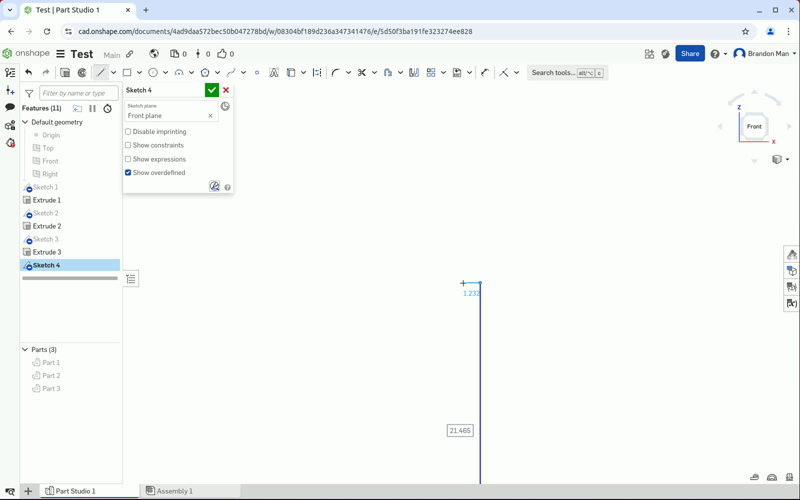
scroll(6)
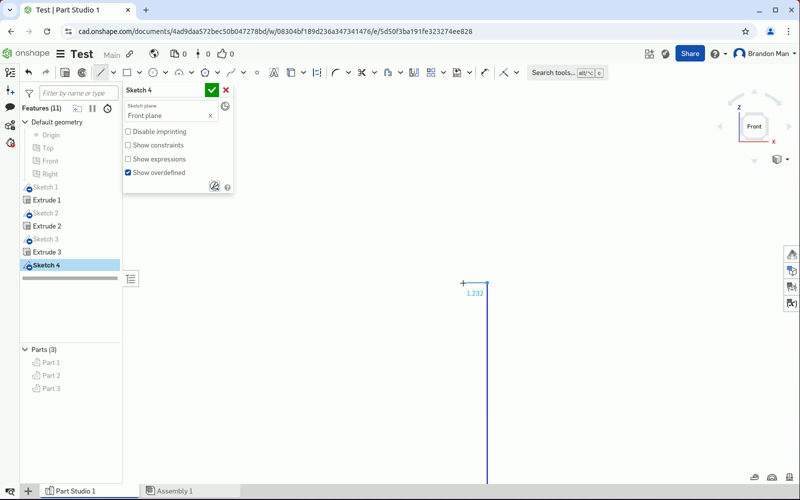
scroll(6)
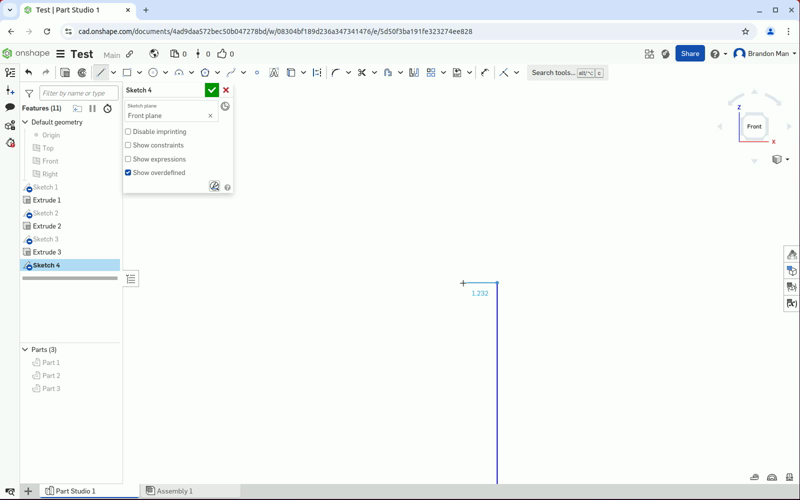
scroll(6)
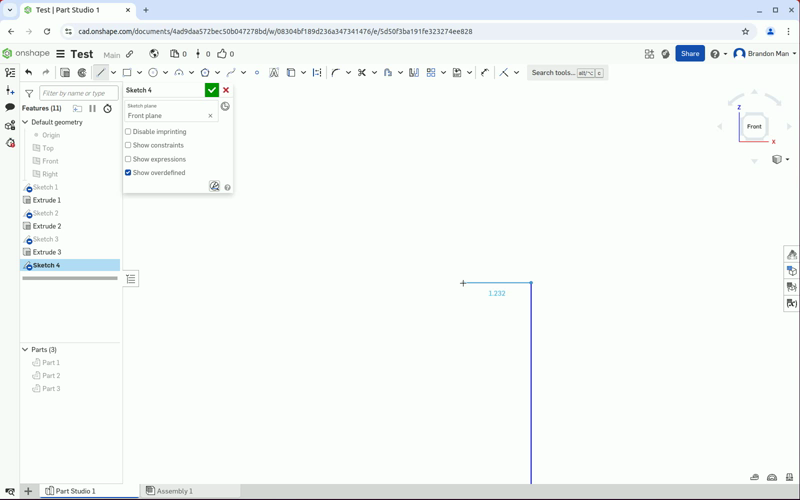
click(463, 282)
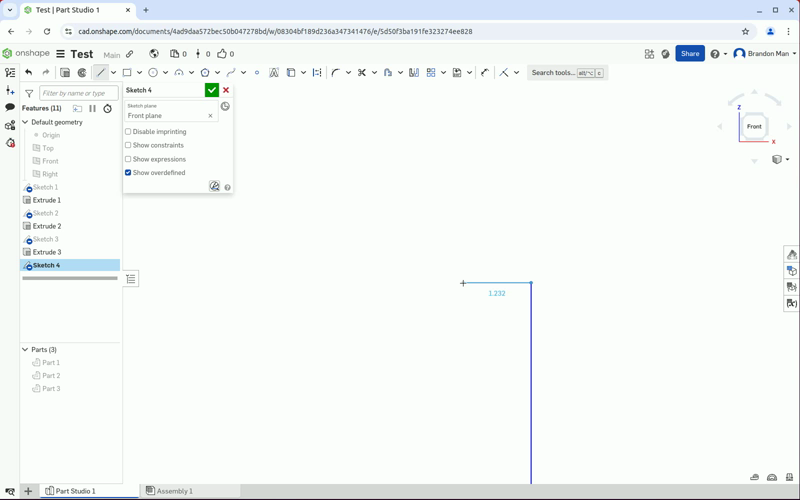
scroll(-6)
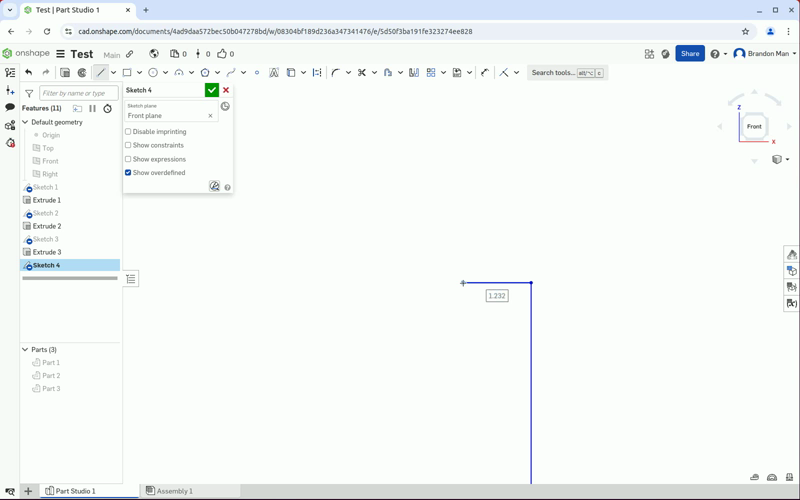
scroll(-6)
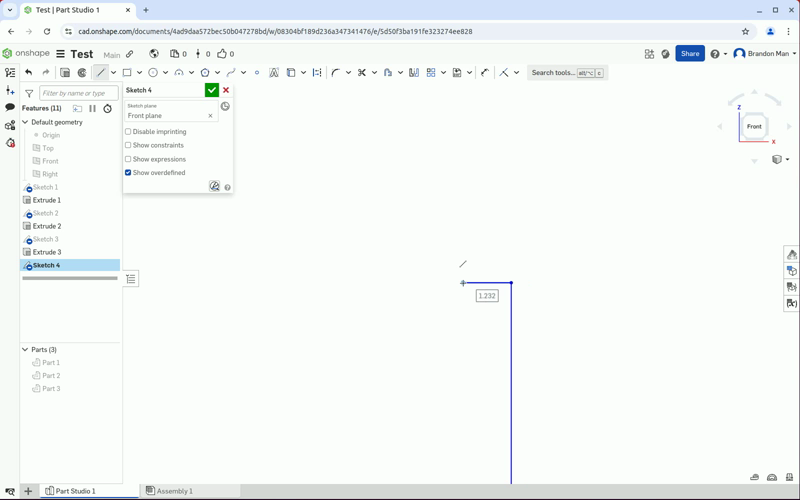
scroll(-6)
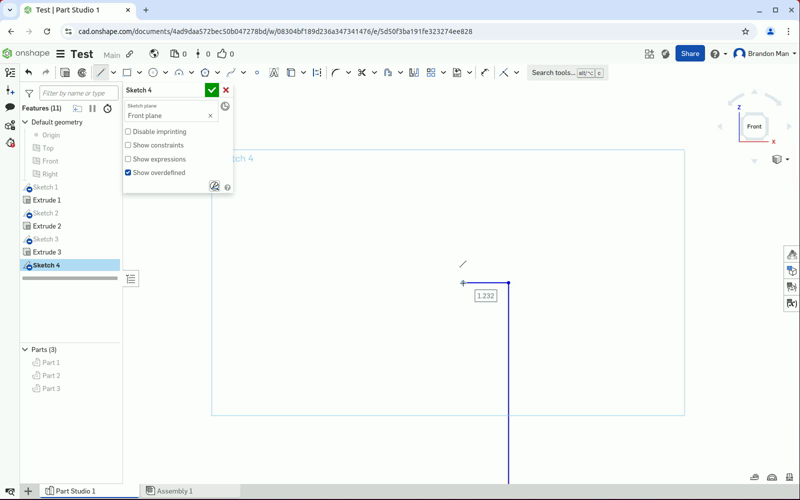
scroll(-6)
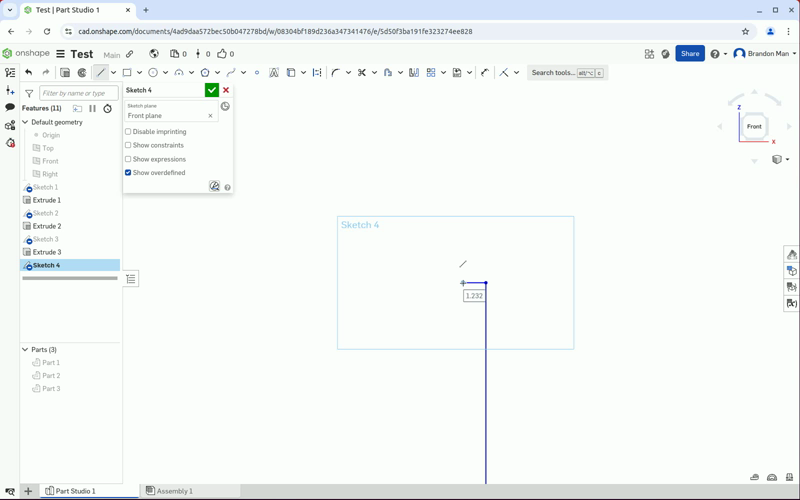
scroll(-6)
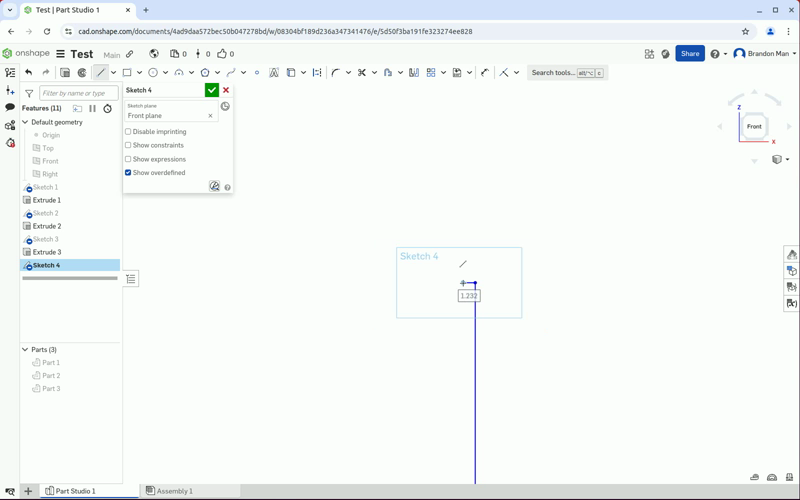
scroll(-6)
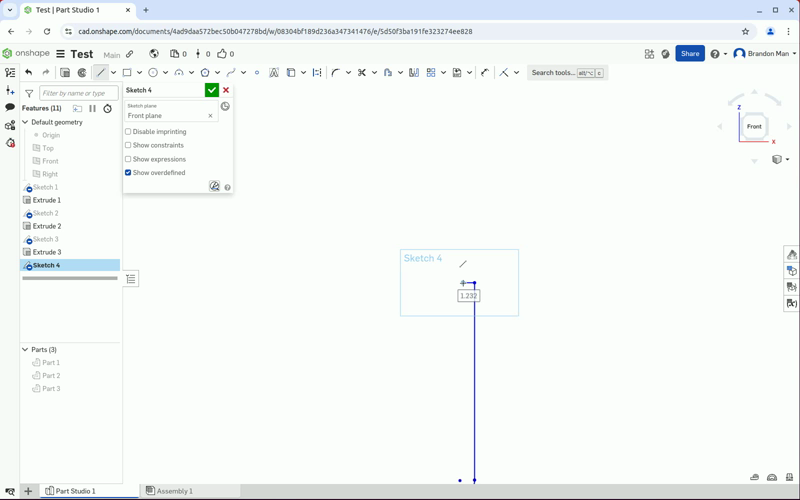
scroll(-6)
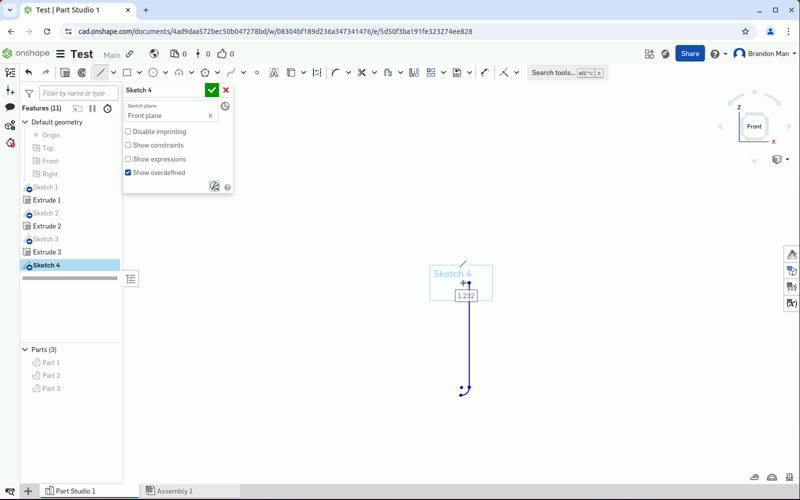
key_up(shift)
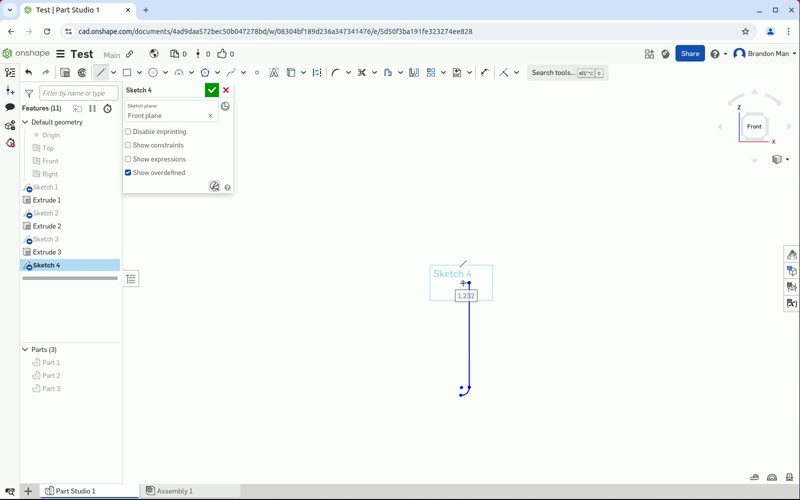
key(esc)
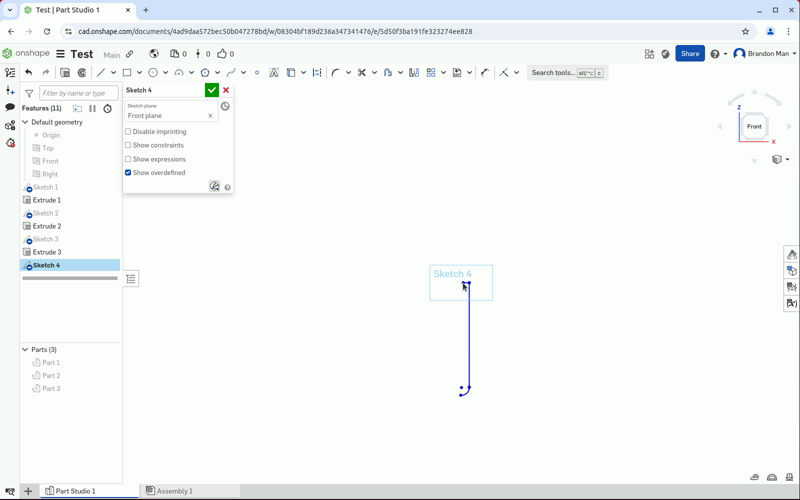
key(a)
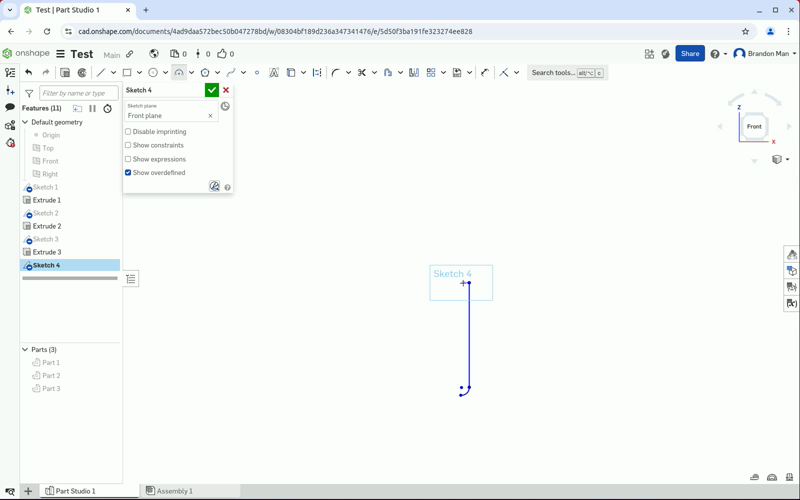
mouse_move(463, 282)
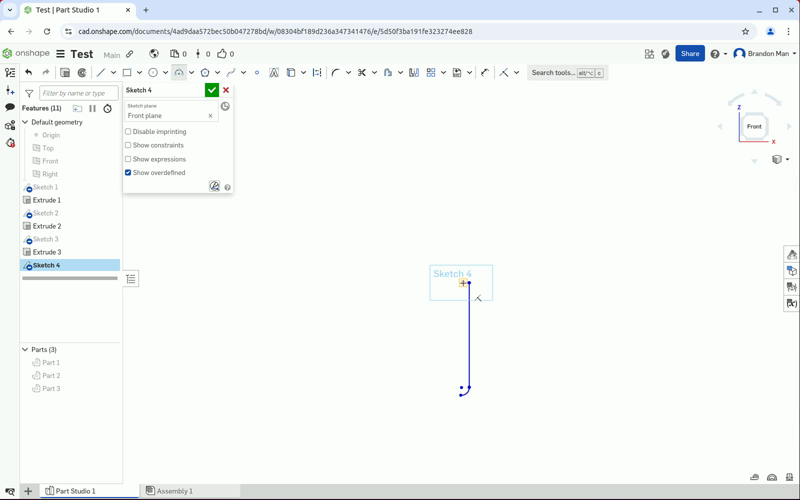
click(463, 282)
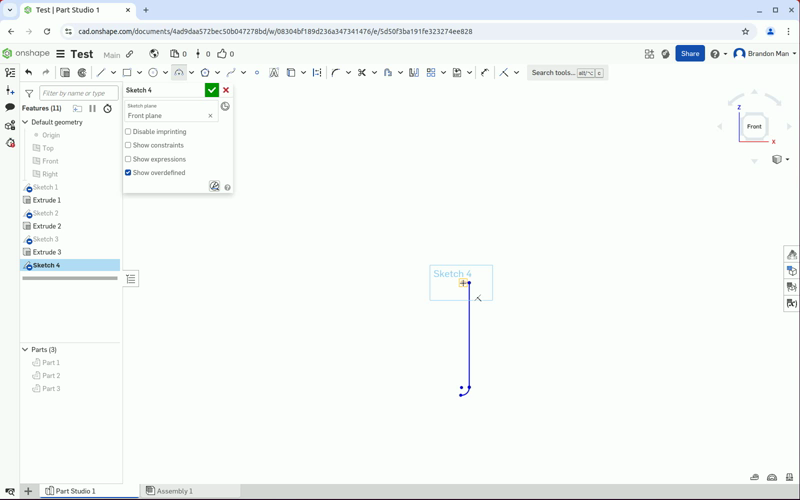
key_down(shift)
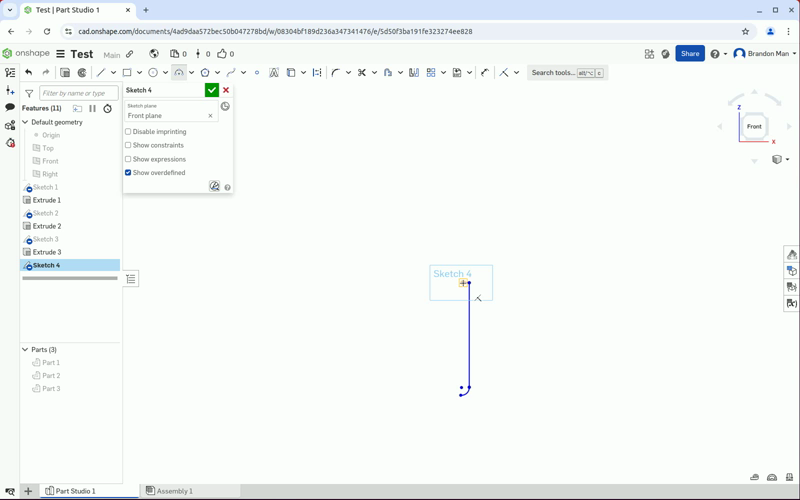
mouse_move(460, 285)
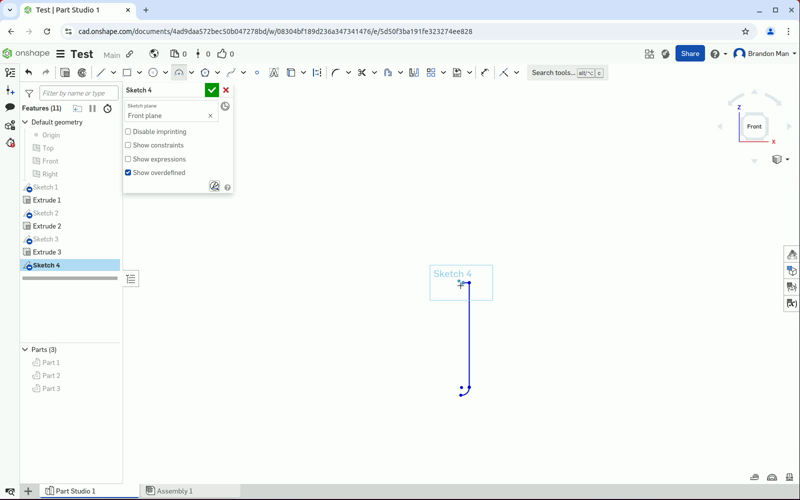
scroll(6)
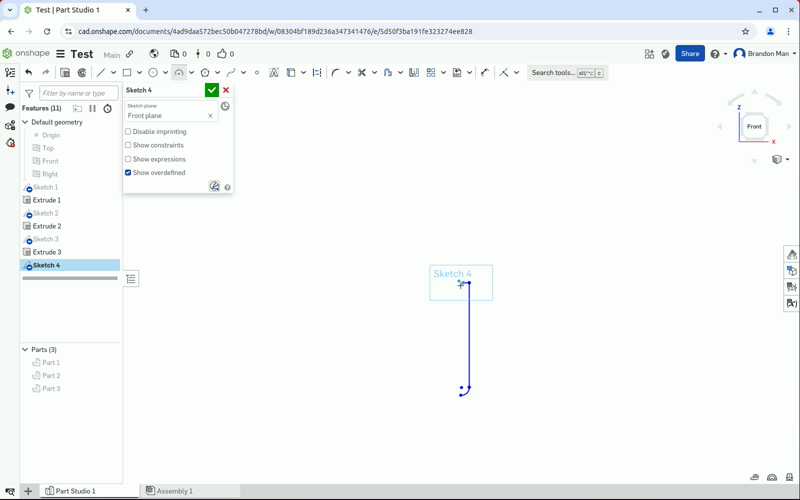
scroll(6)
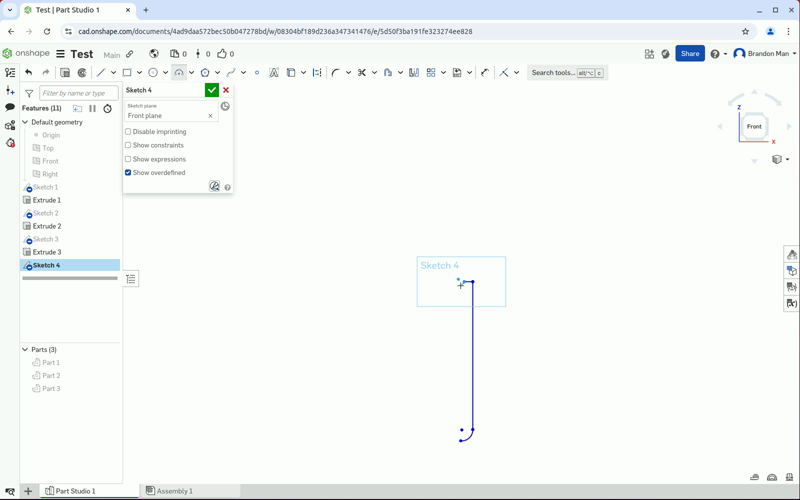
scroll(6)
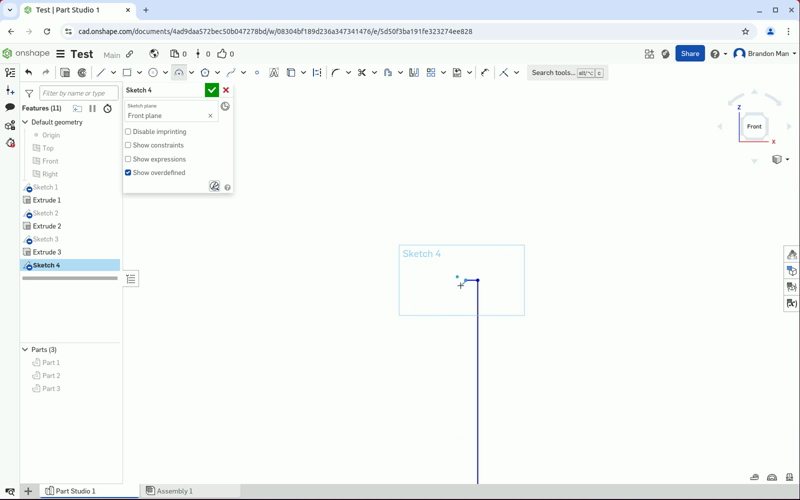
scroll(6)
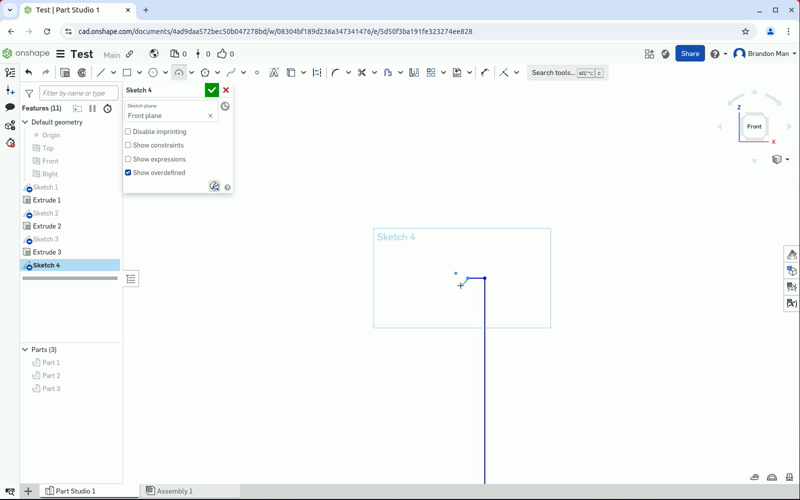
scroll(6)
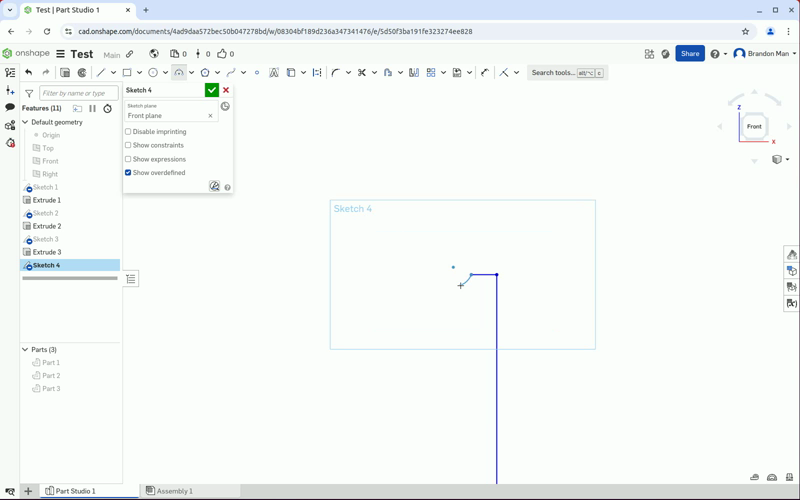
scroll(6)
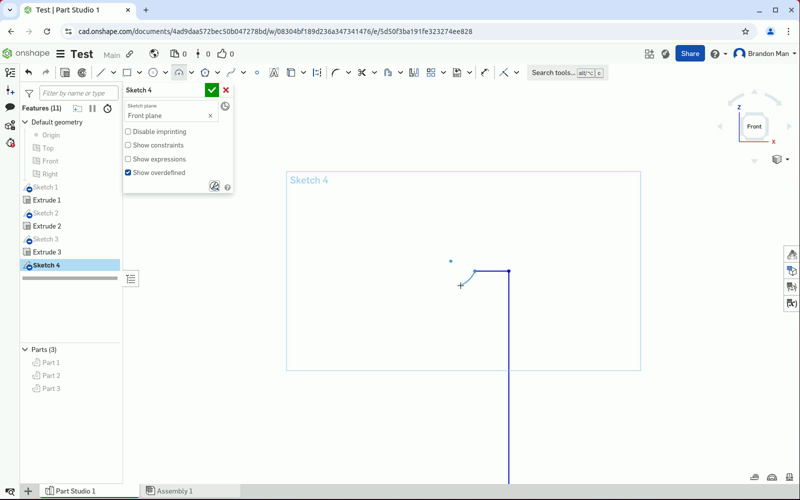
scroll(6)
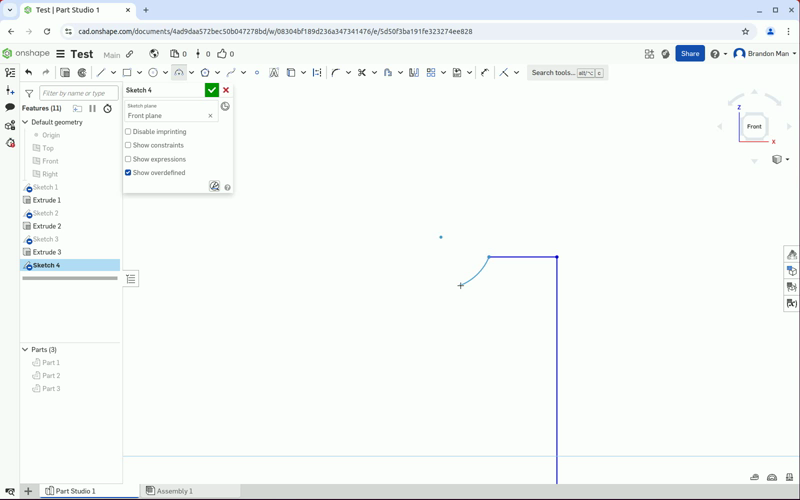
click(460, 285)
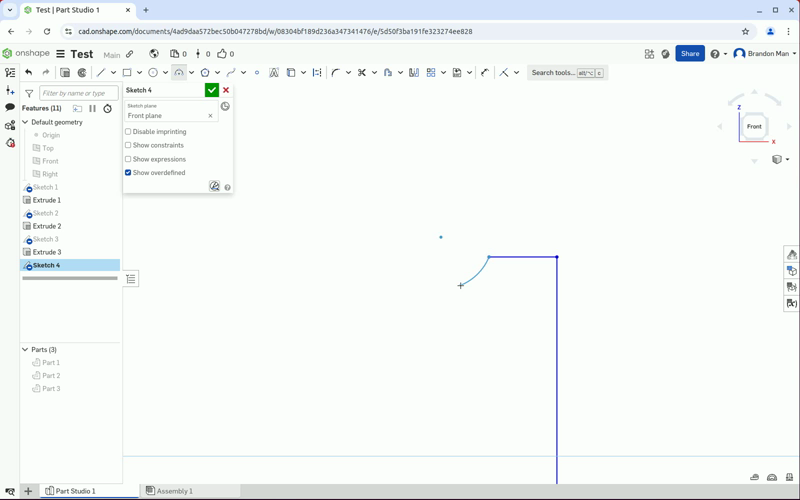
scroll(-6)
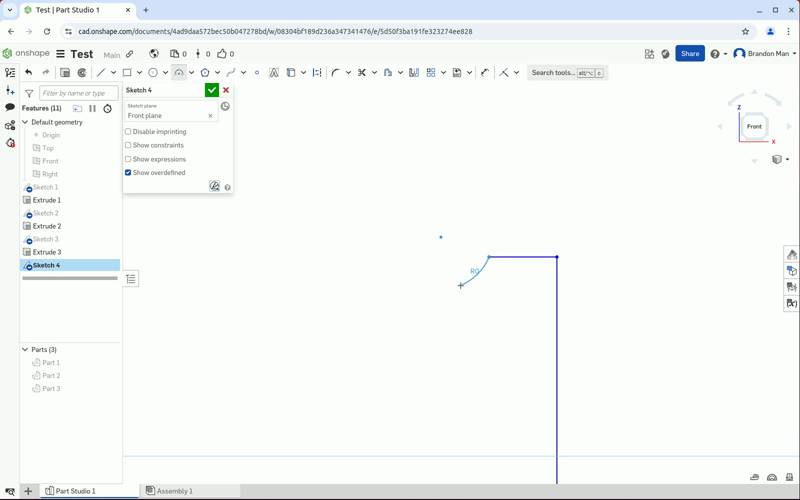
scroll(-6)
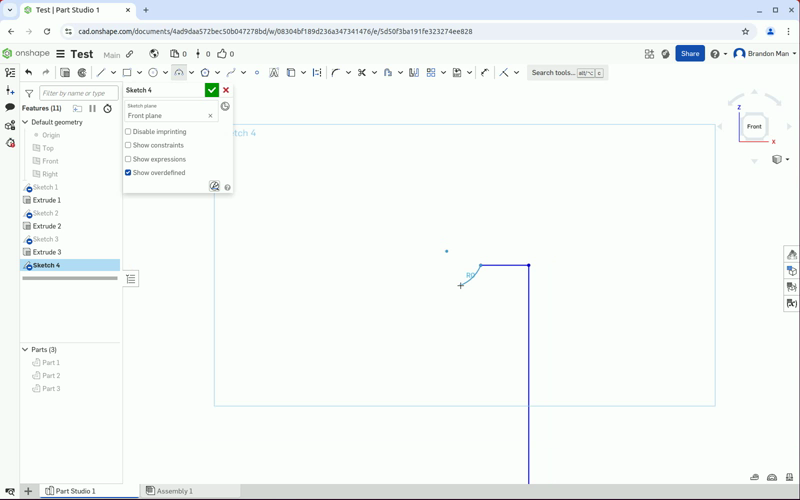
scroll(-6)
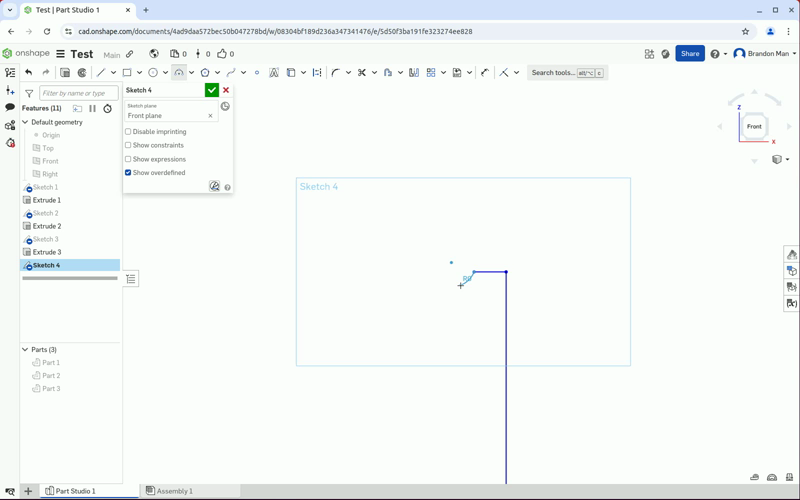
scroll(-6)
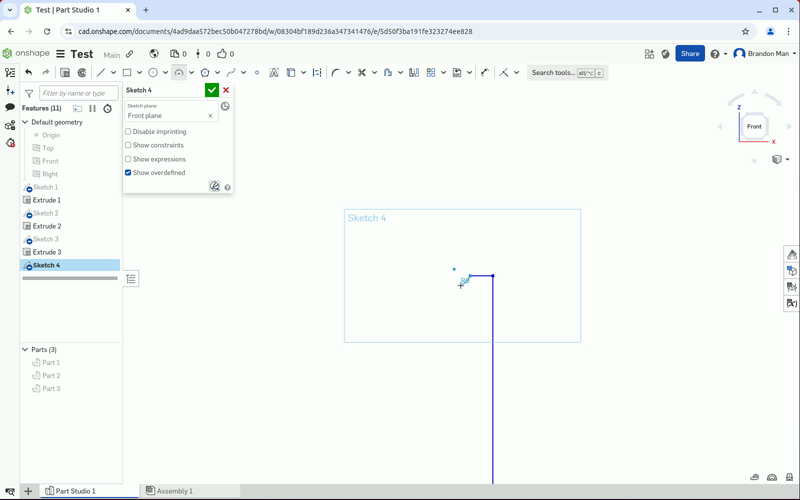
scroll(-6)
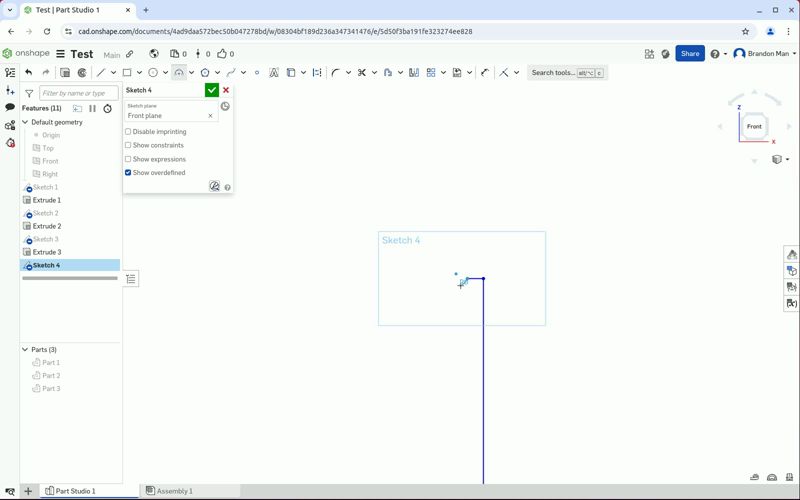
scroll(-6)
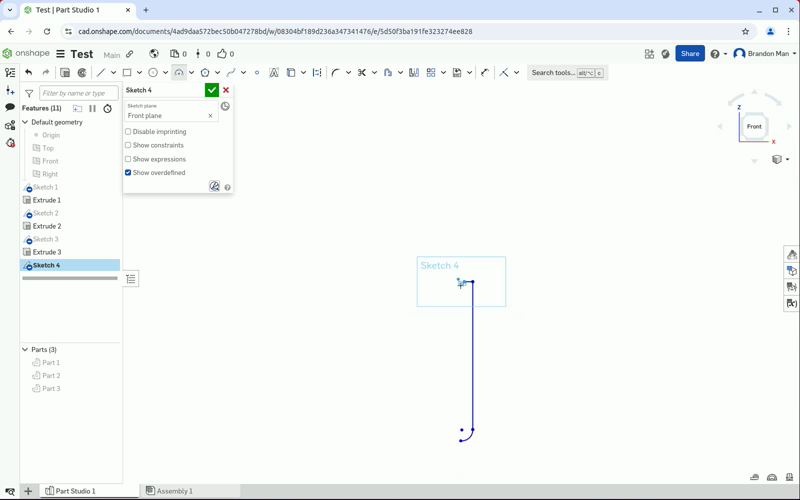
scroll(-6)
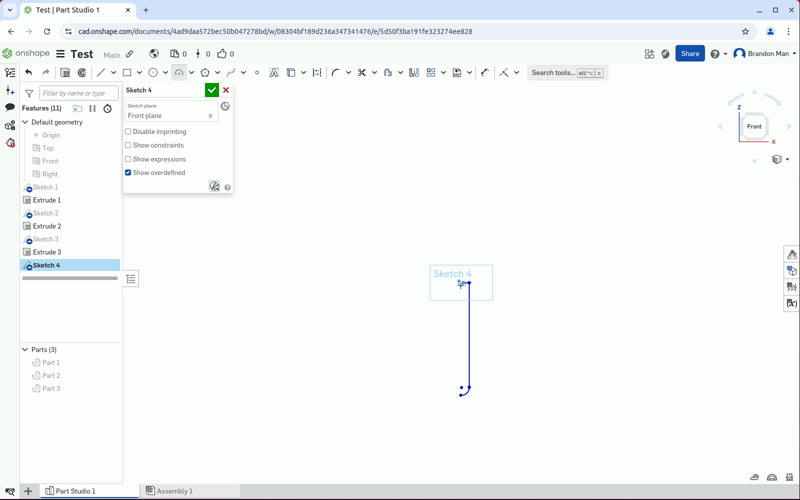
mouse_move(461, 283)
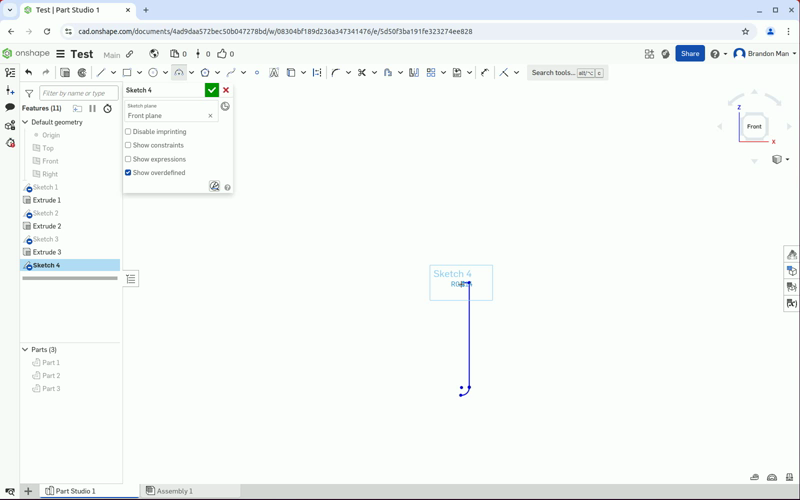
scroll(6)
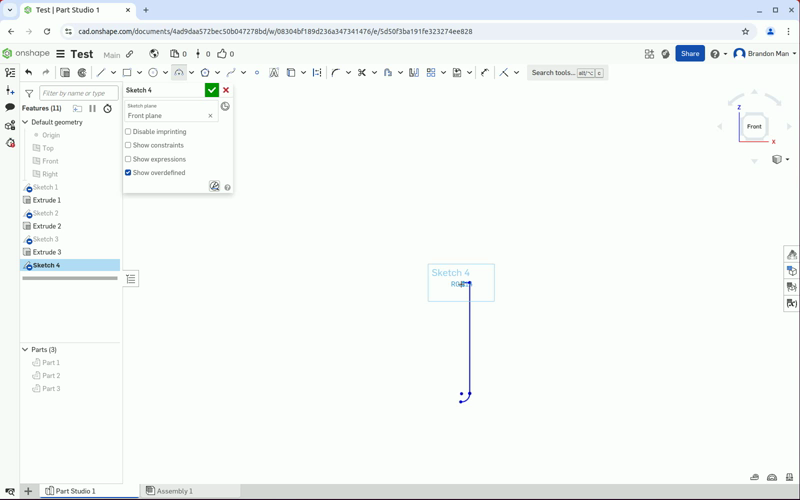
scroll(6)
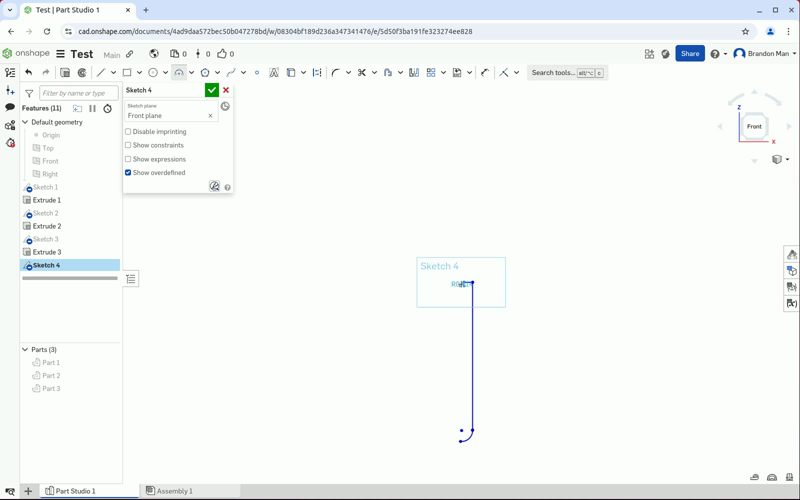
scroll(6)
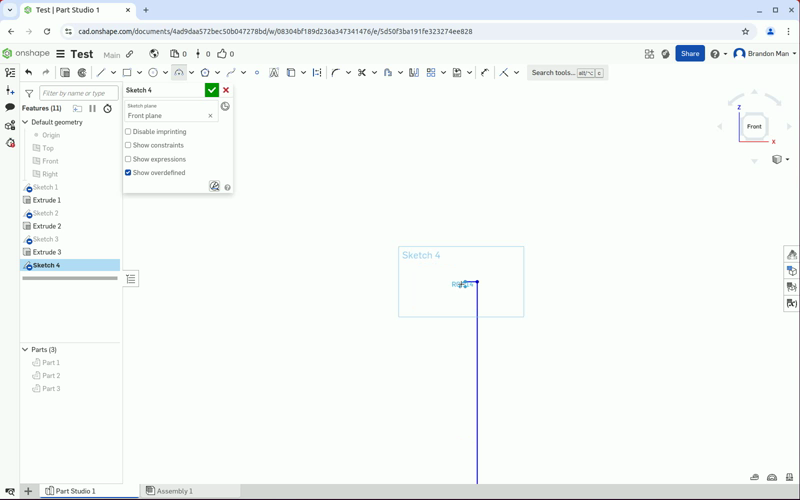
scroll(6)
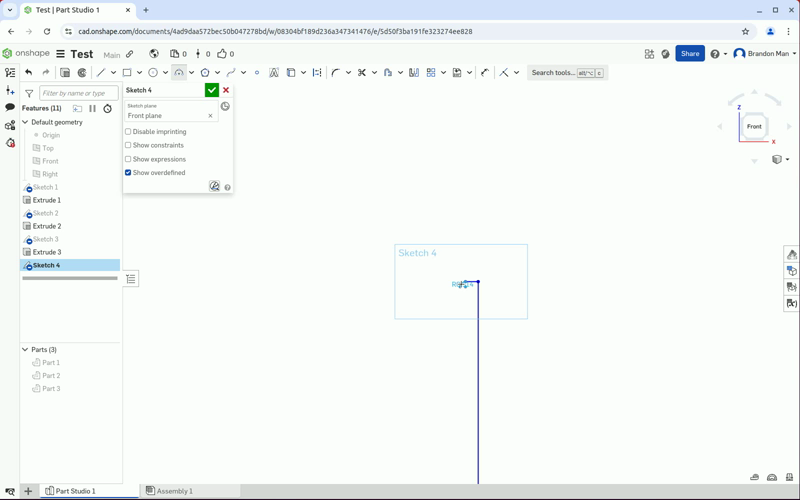
scroll(6)
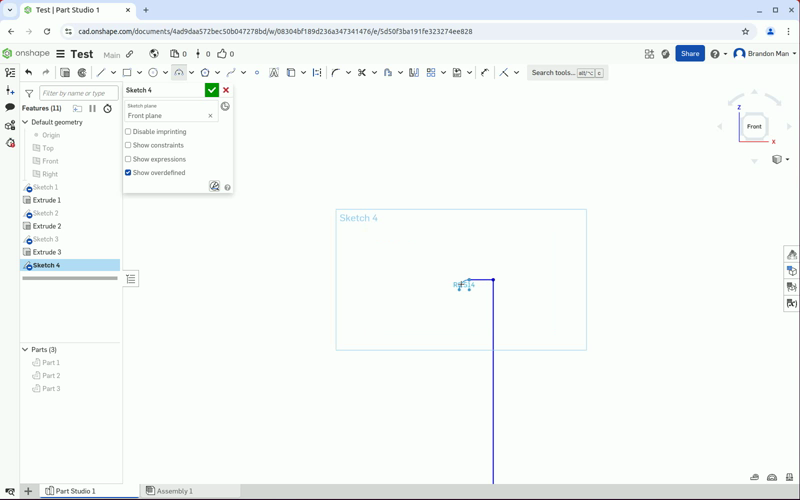
scroll(6)
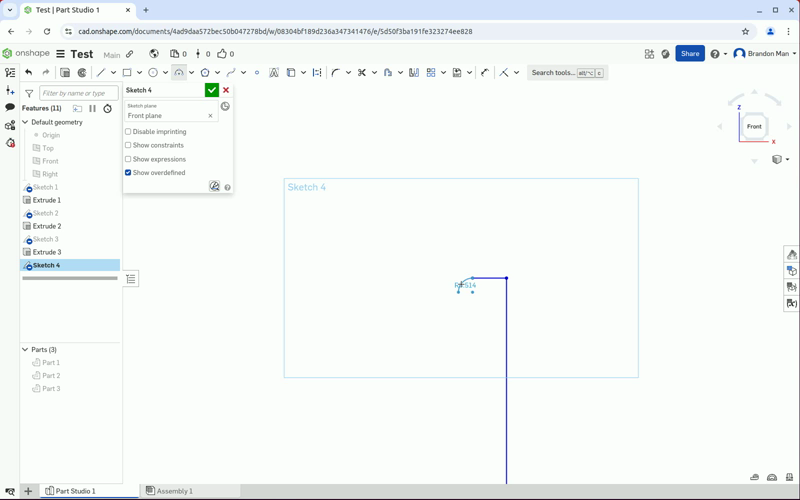
scroll(6)
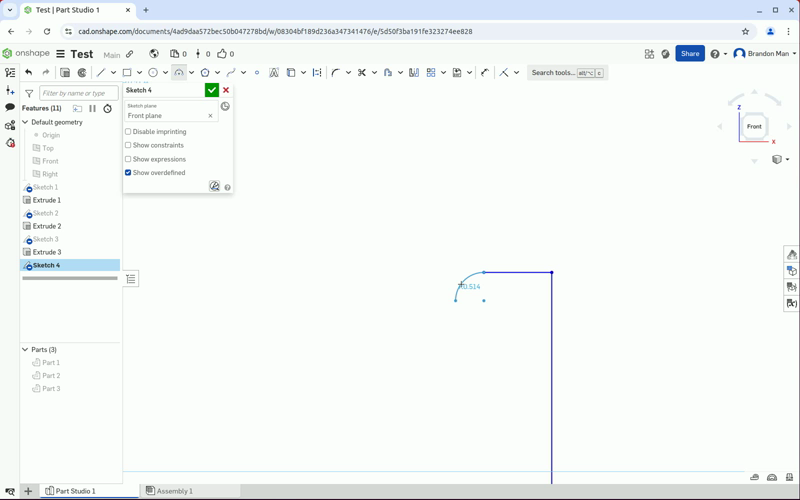
click(461, 283)
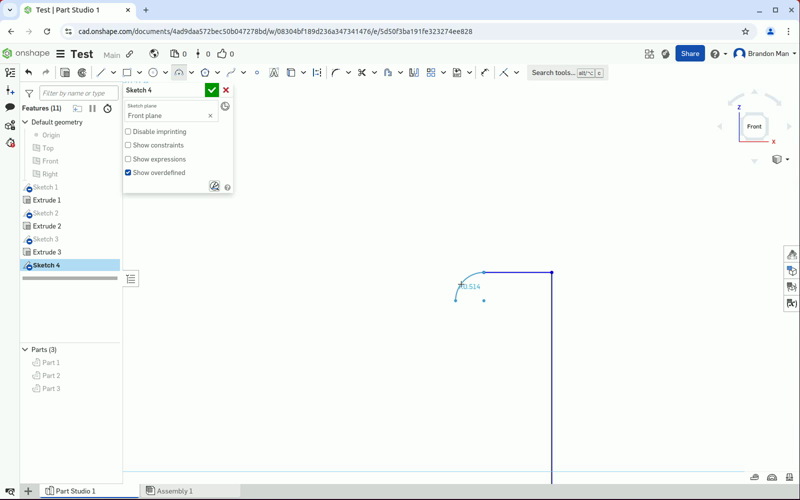
scroll(-6)
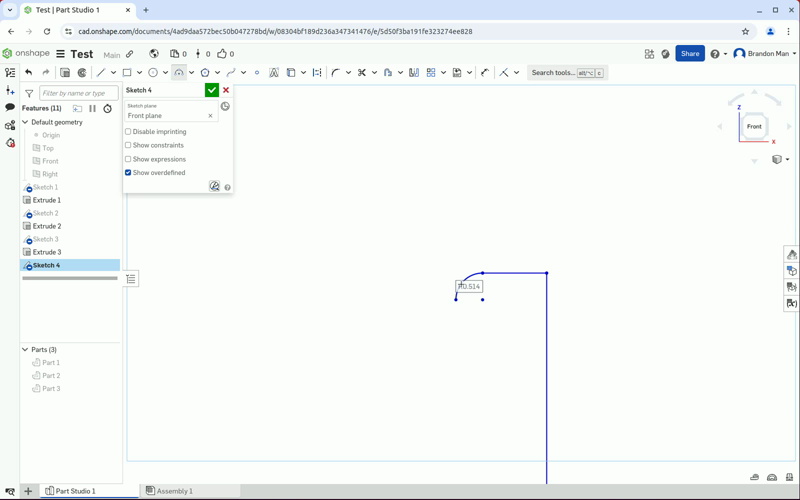
scroll(-6)
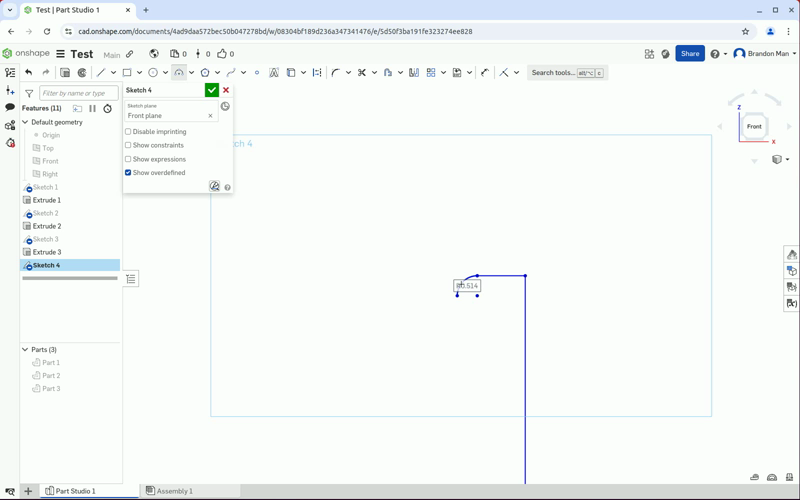
scroll(-6)
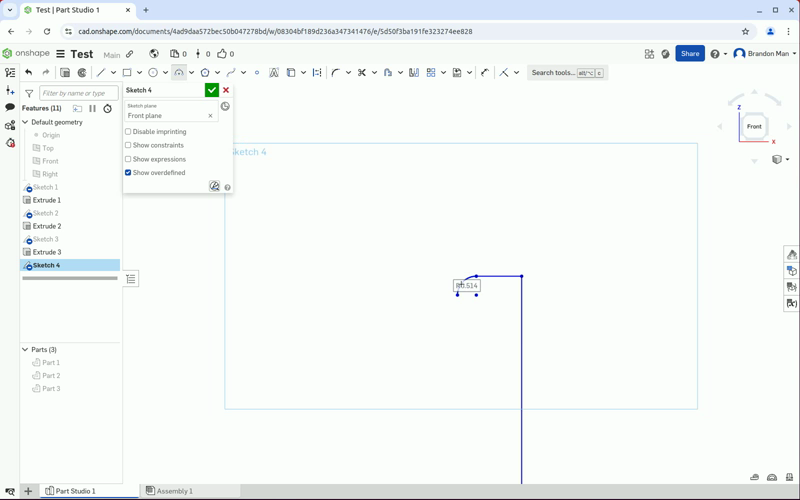
scroll(-6)
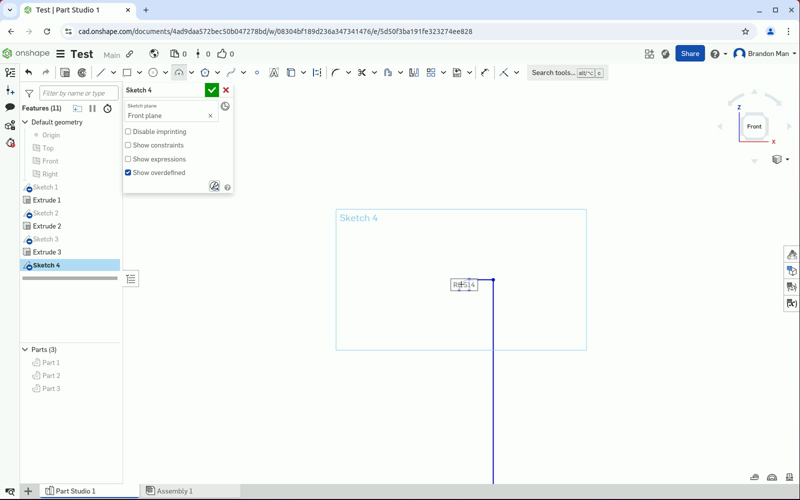
scroll(-6)
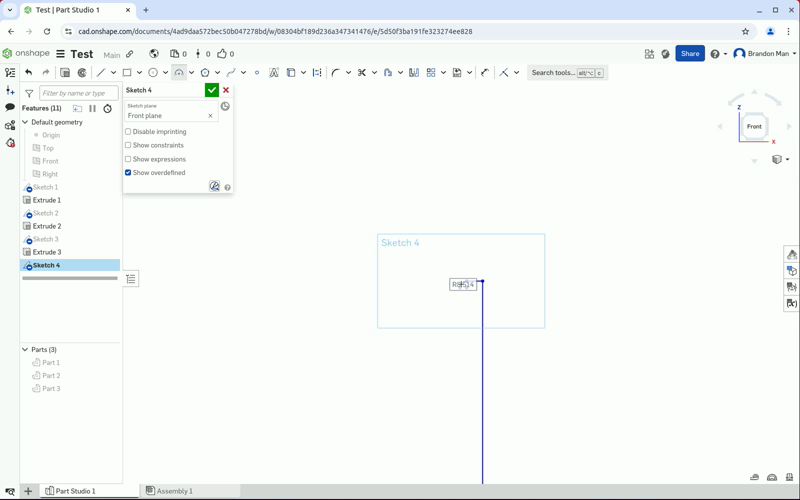
scroll(-6)
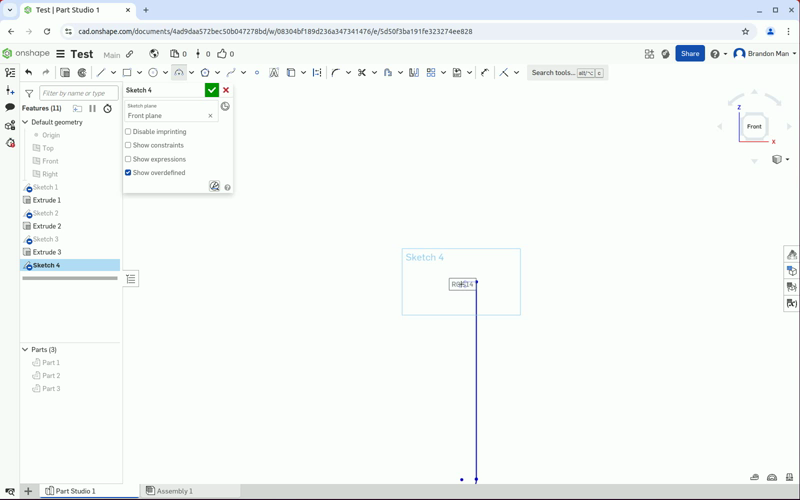
scroll(-6)
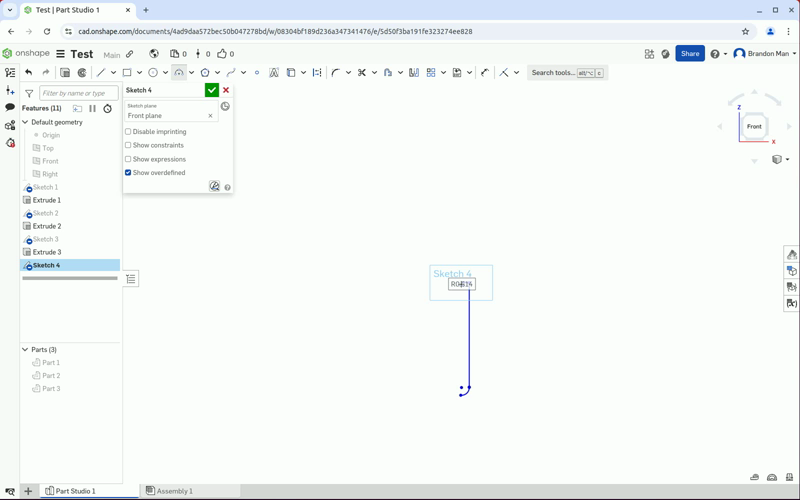
key_up(shift)
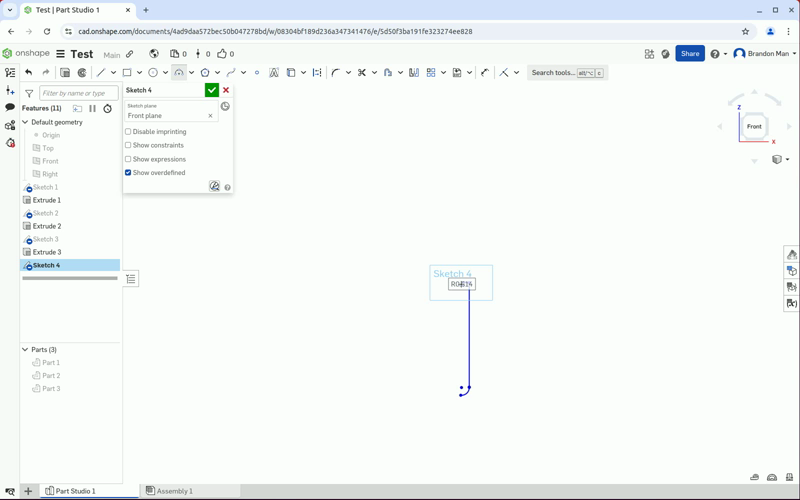
key(esc)
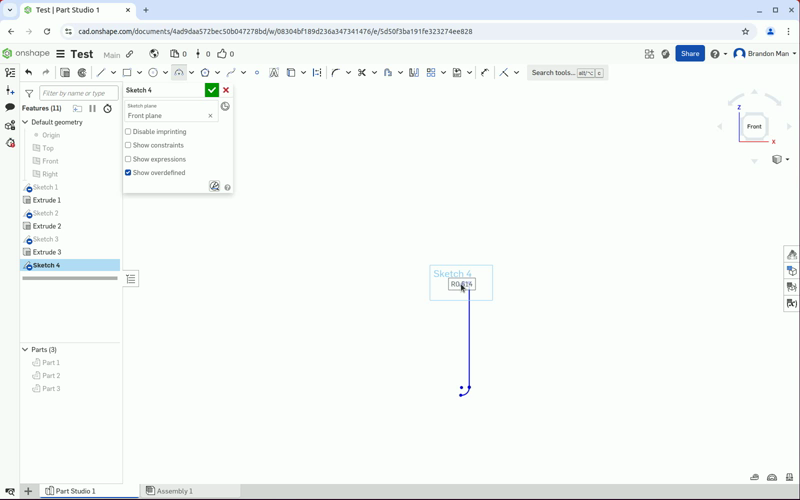
key(l)
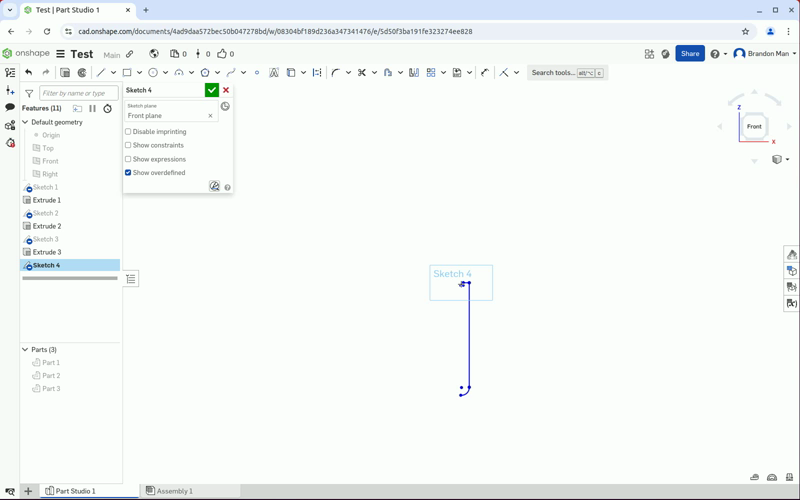
mouse_move(460, 285)
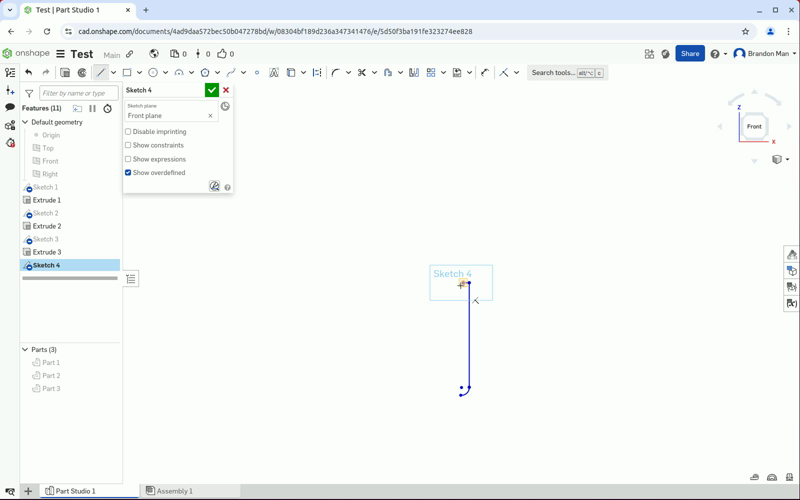
scroll(6)
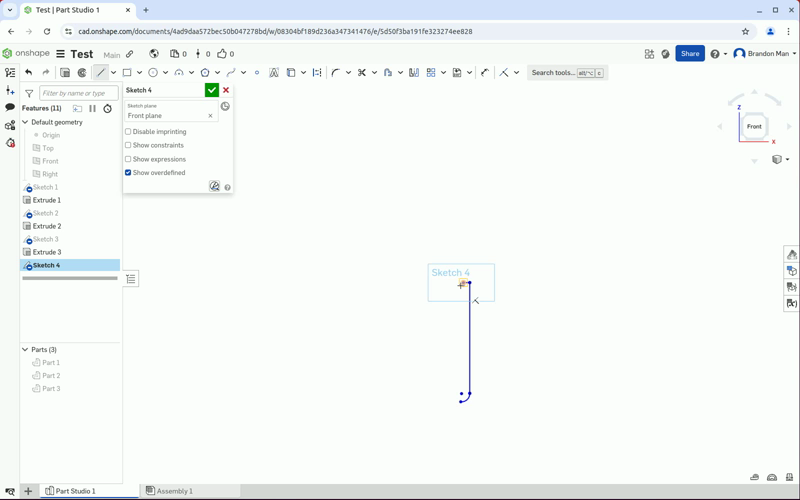
scroll(6)
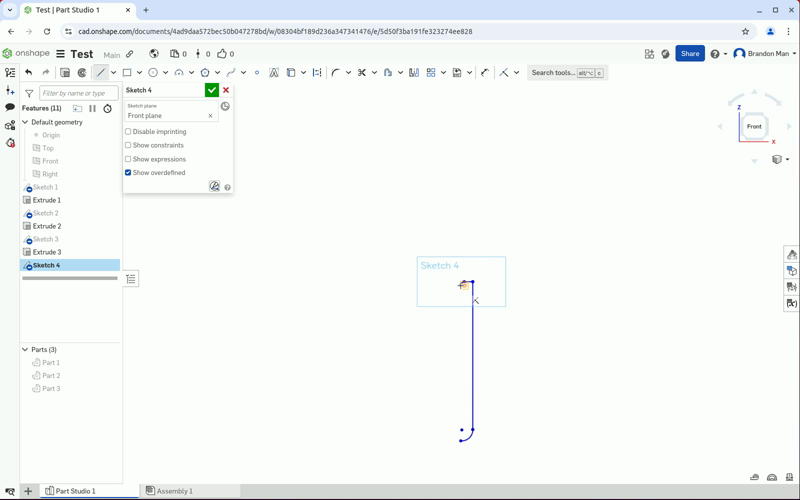
scroll(6)
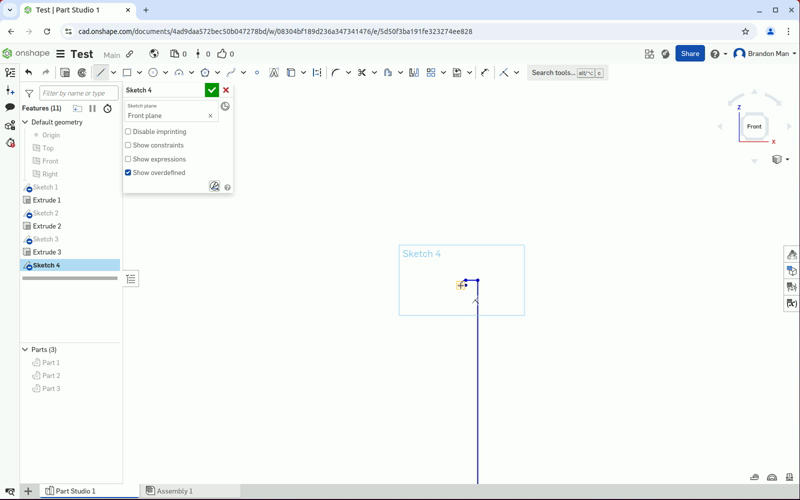
scroll(6)
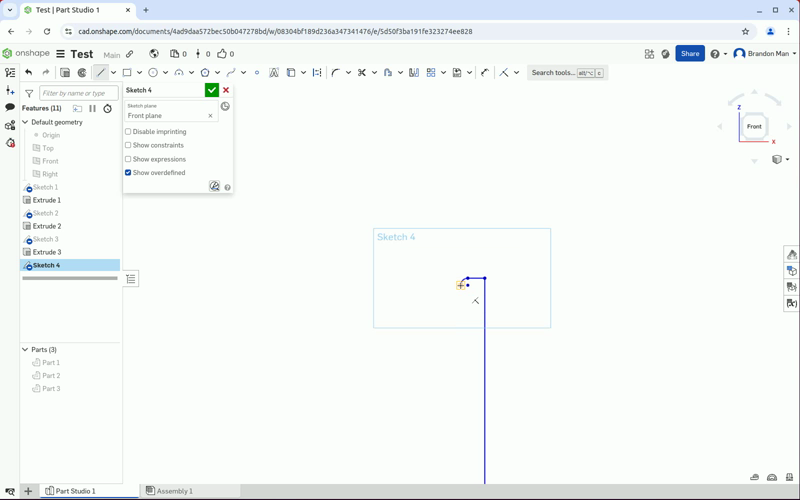
scroll(6)
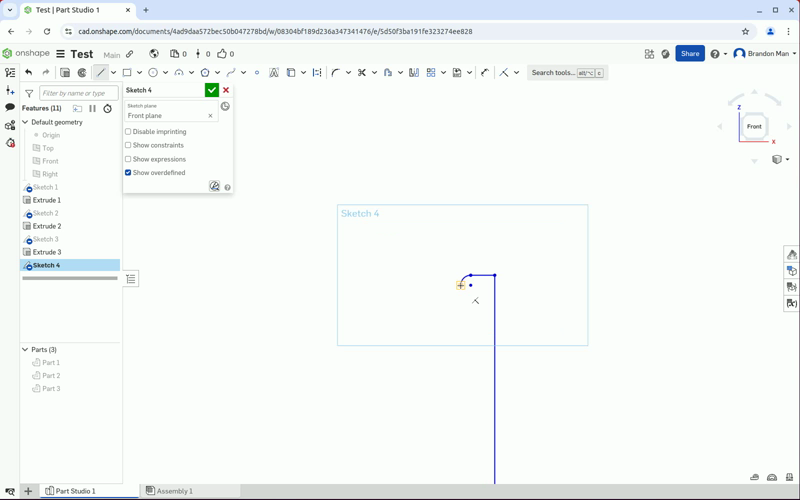
scroll(6)
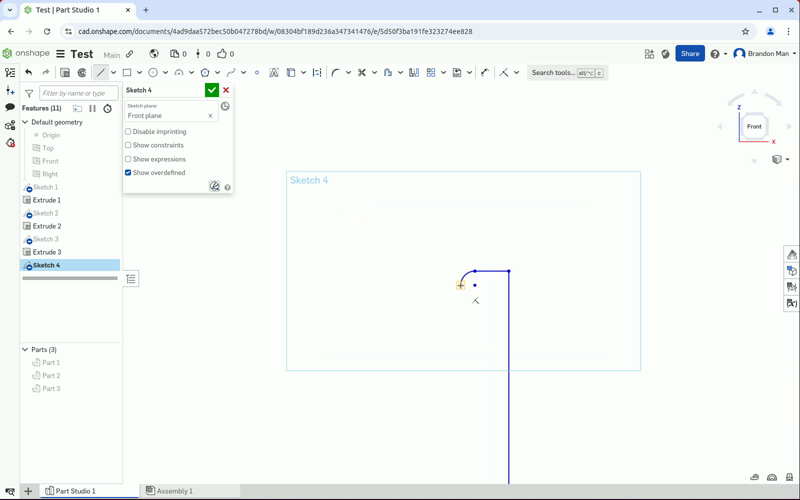
scroll(6)
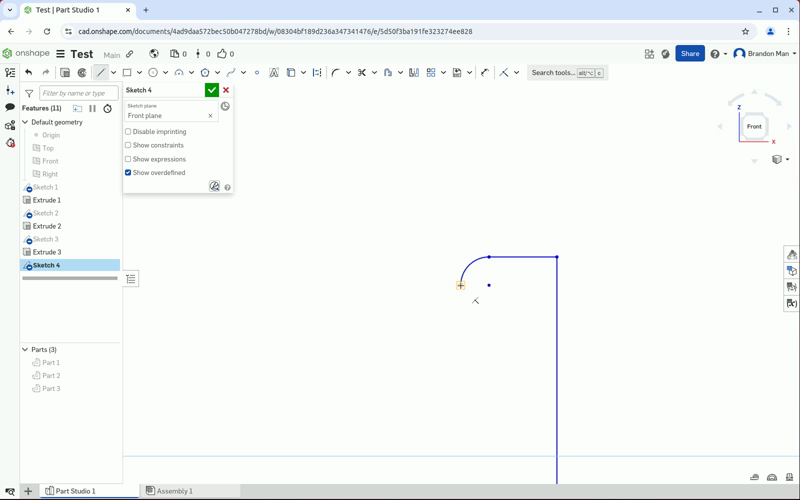
click(460, 285)
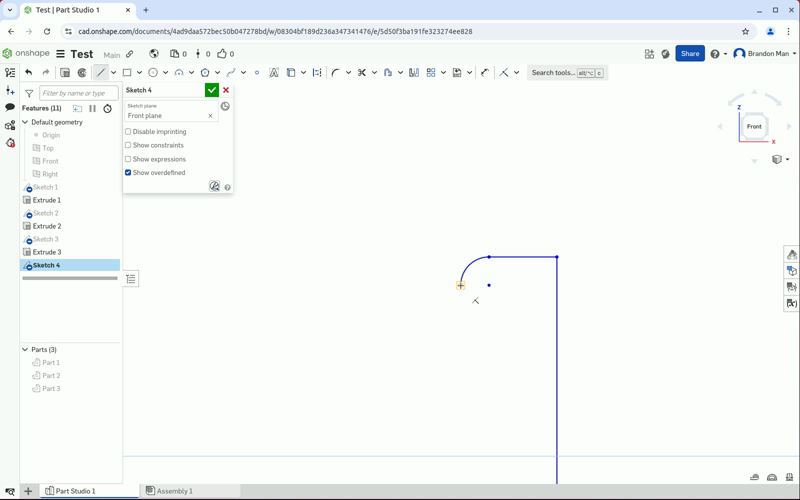
scroll(-6)
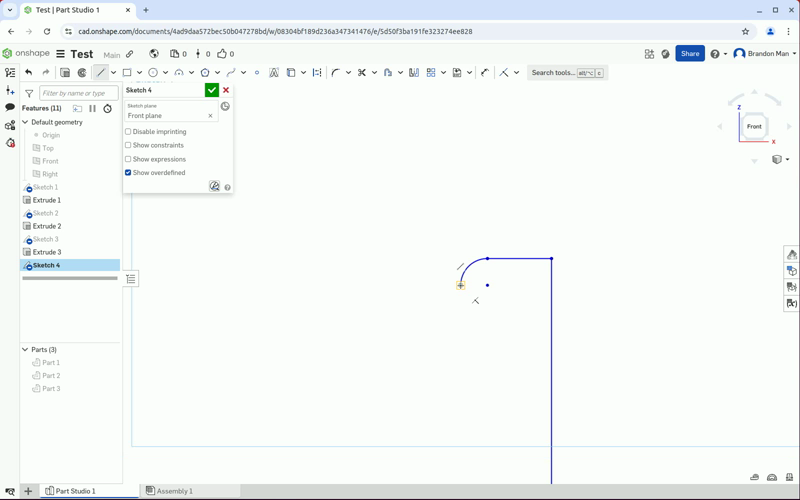
scroll(-6)
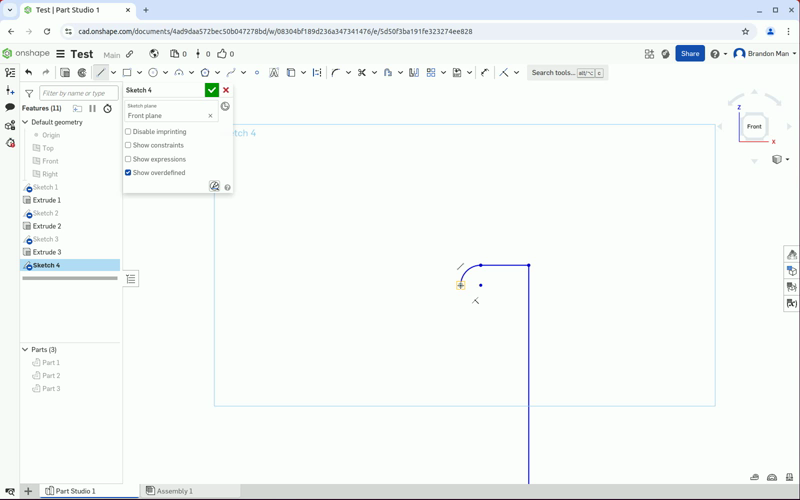
scroll(-6)
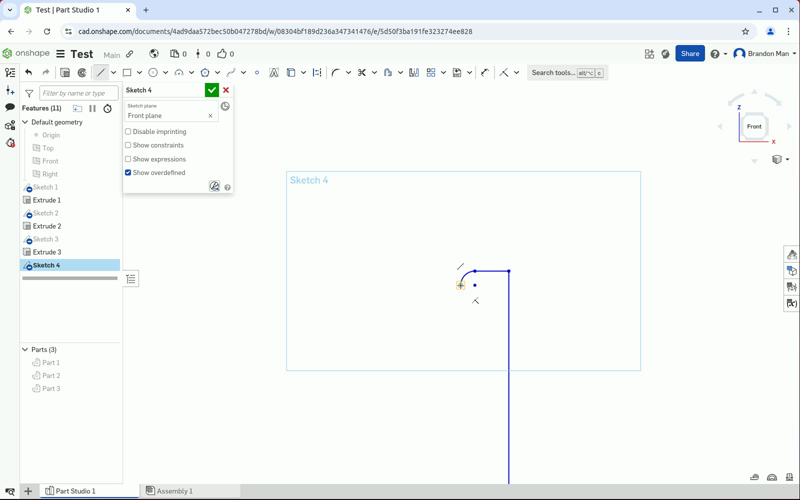
scroll(-6)
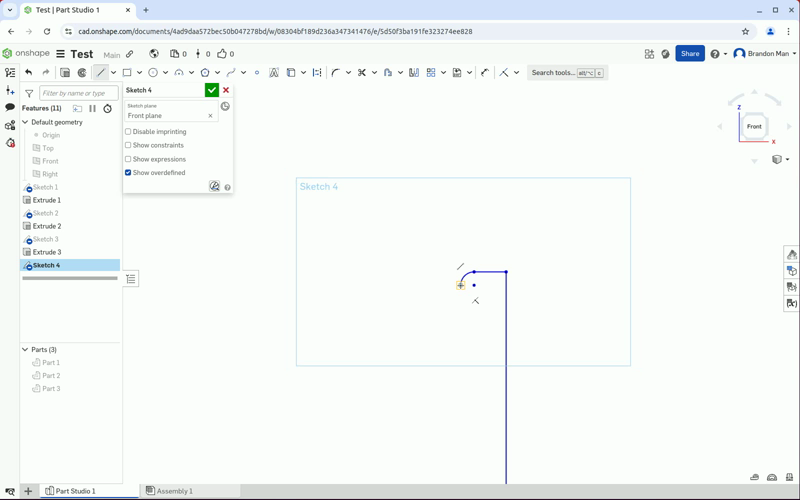
scroll(-6)
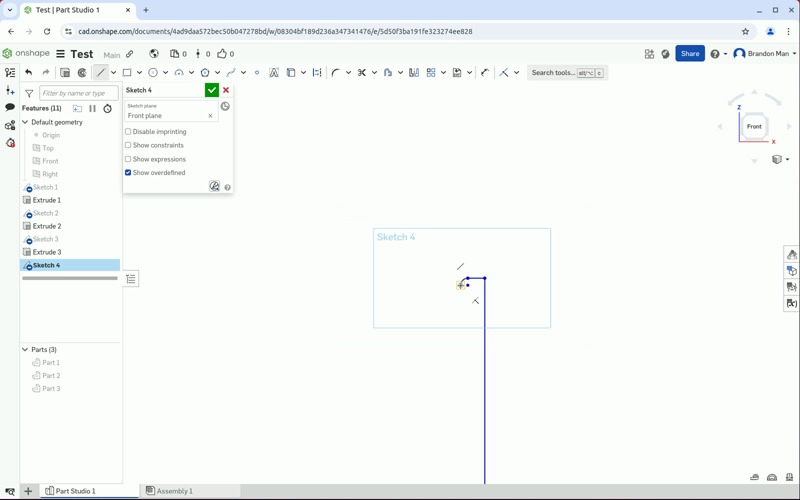
scroll(-6)
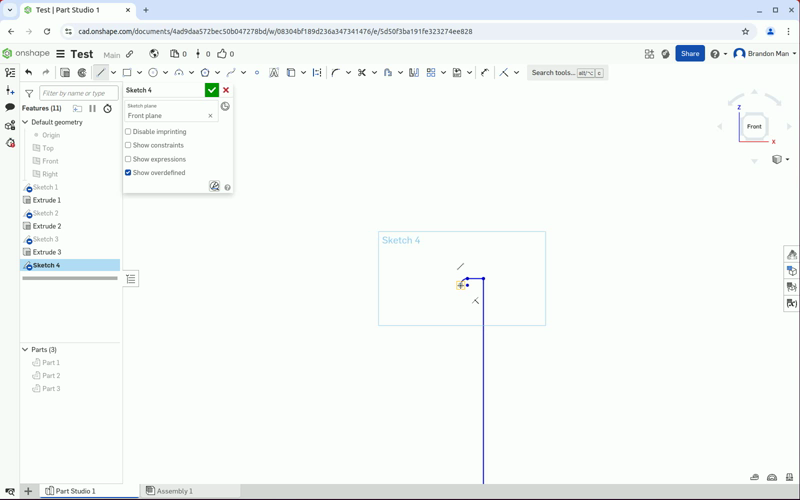
scroll(-6)
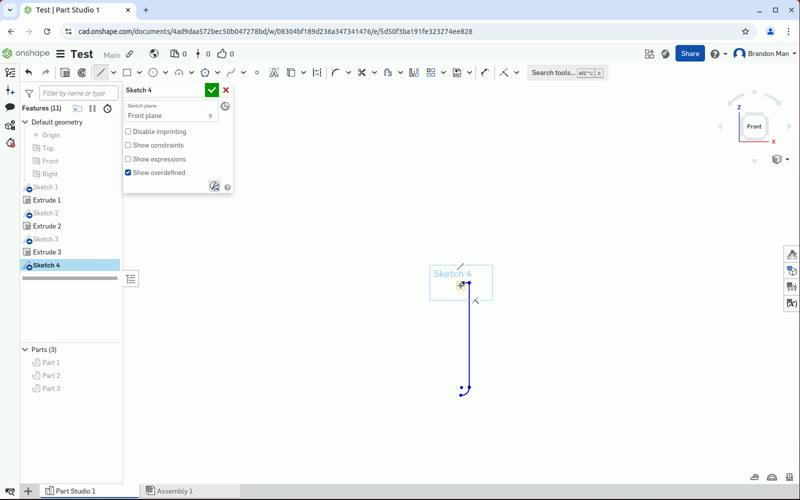
key_down(shift)
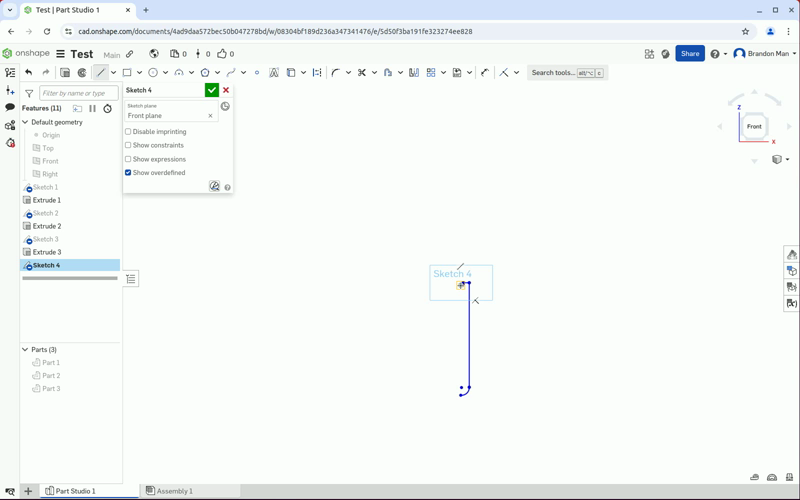
mouse_move(460, 384)
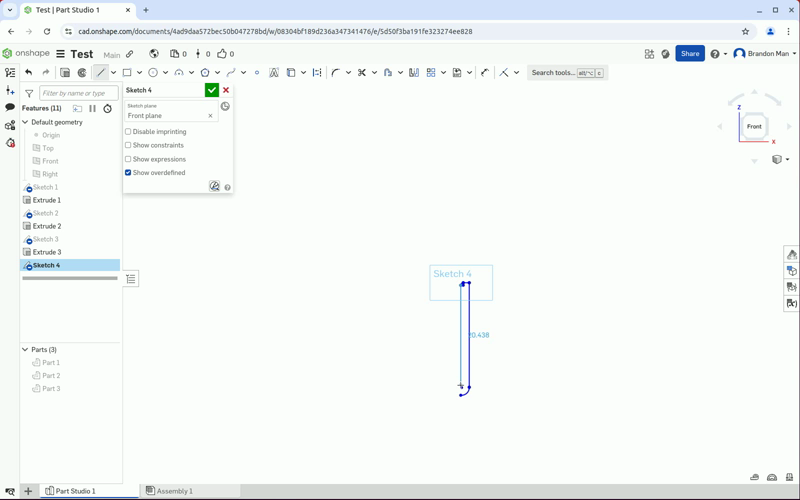
scroll(6)
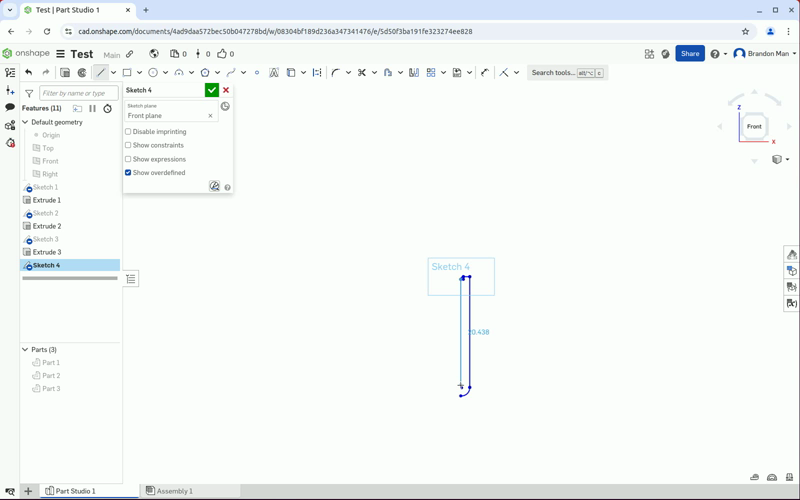
scroll(6)
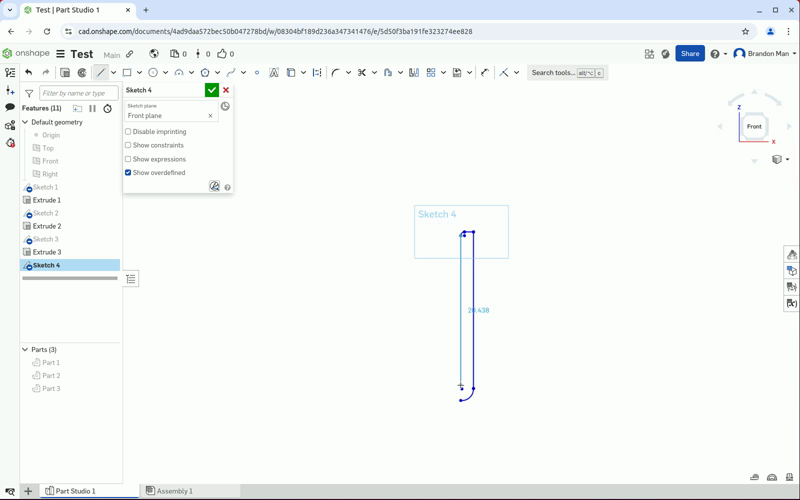
scroll(6)
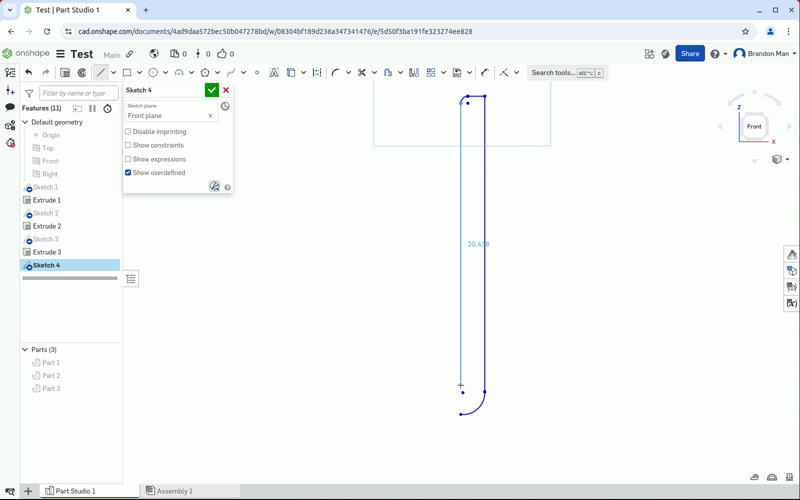
scroll(6)
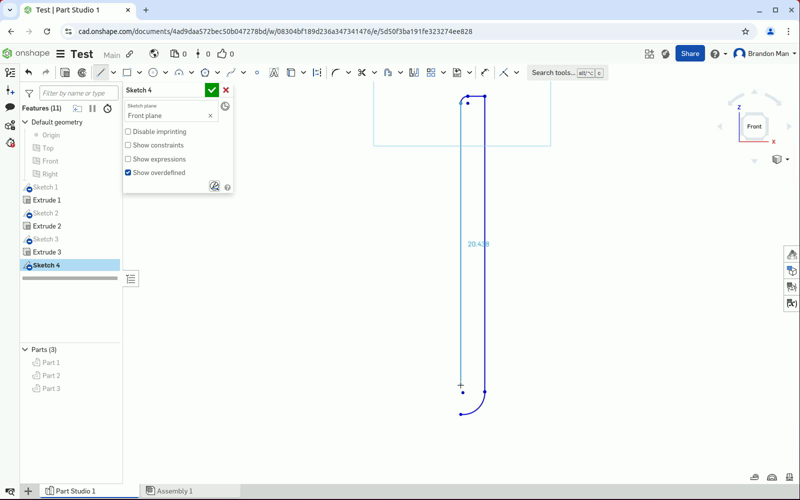
scroll(6)
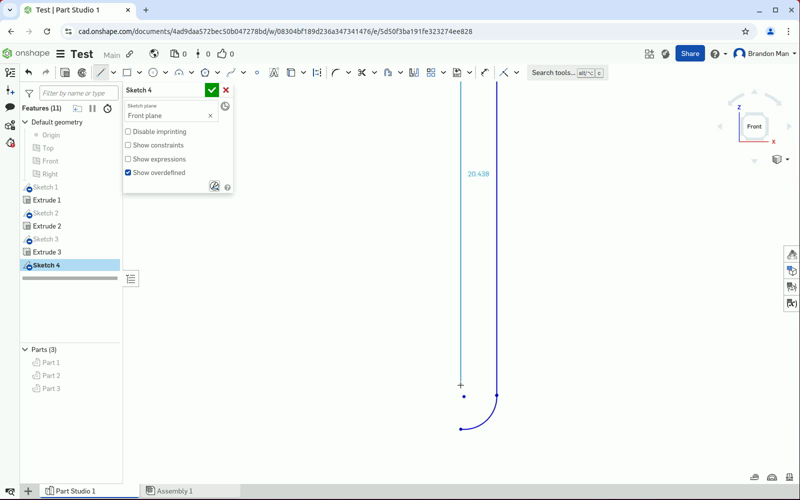
scroll(6)
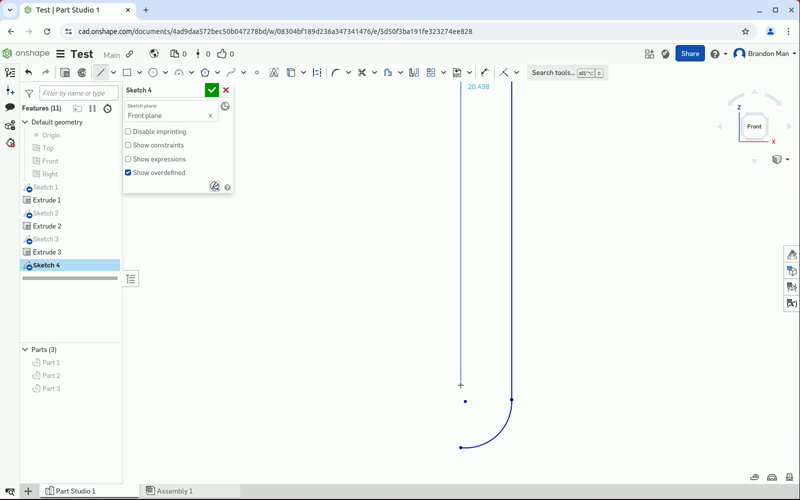
scroll(6)
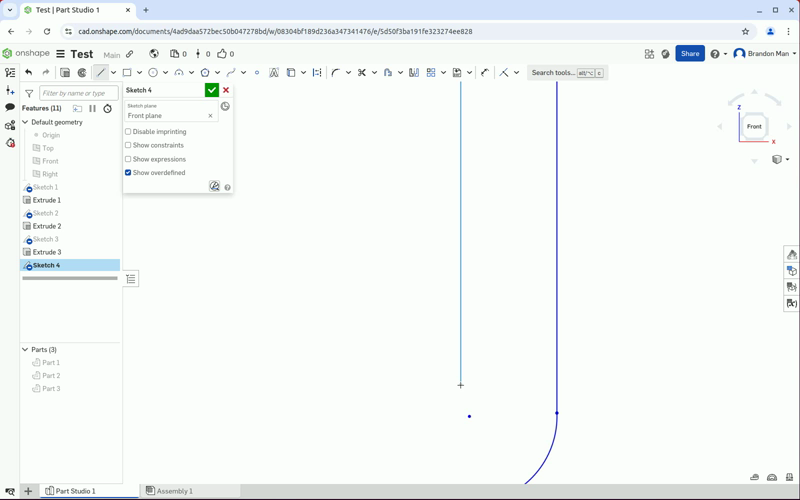
click(460, 384)
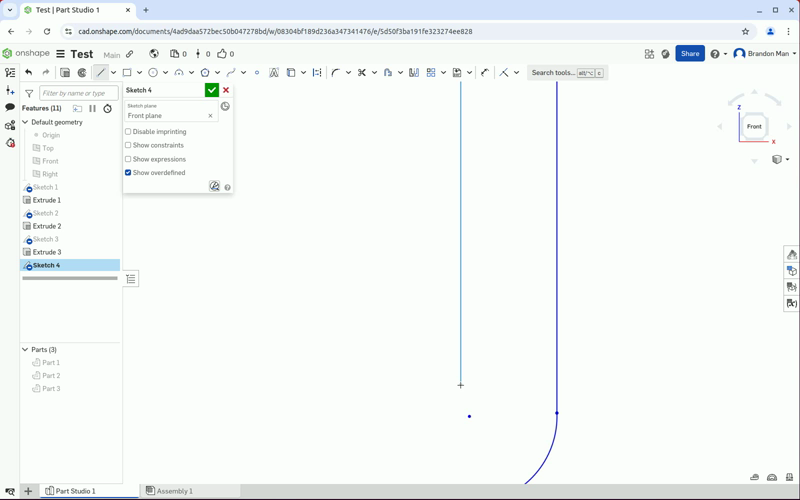
scroll(-6)
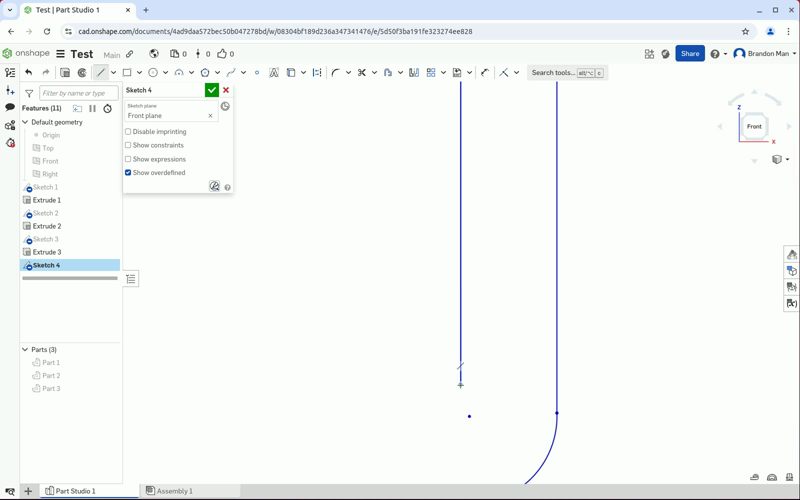
scroll(-6)
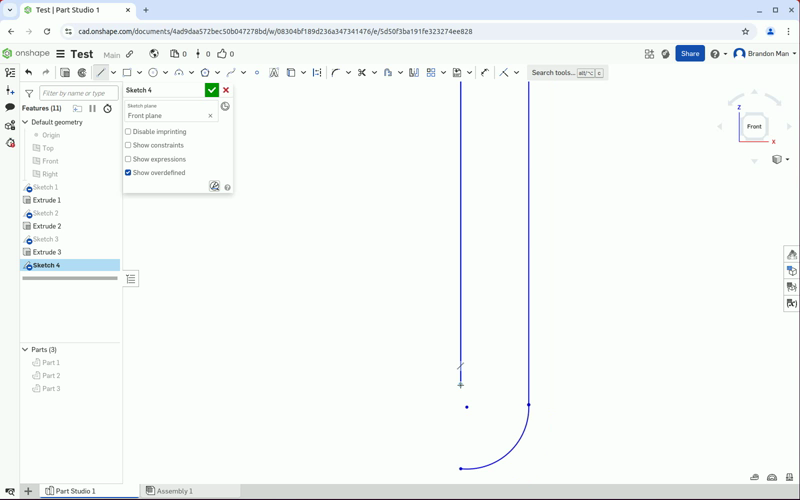
scroll(-6)
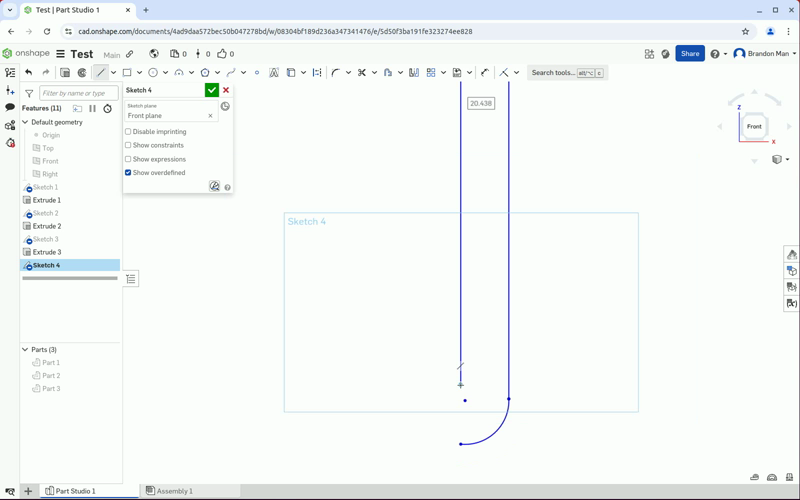
scroll(-6)
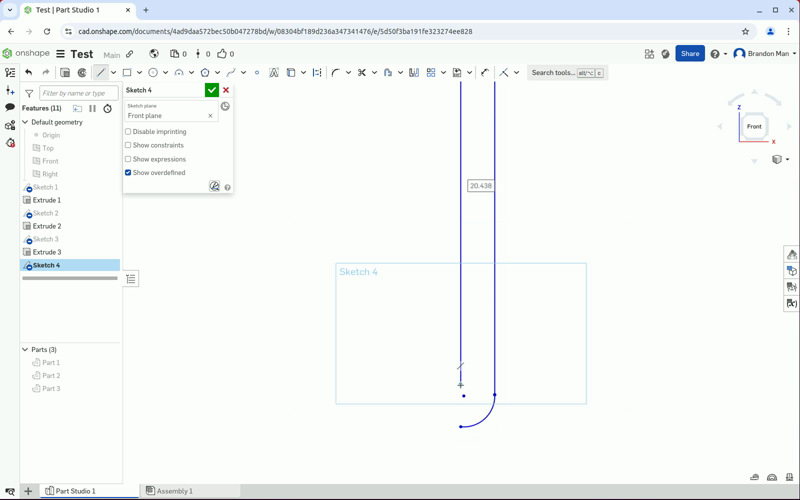
scroll(-6)
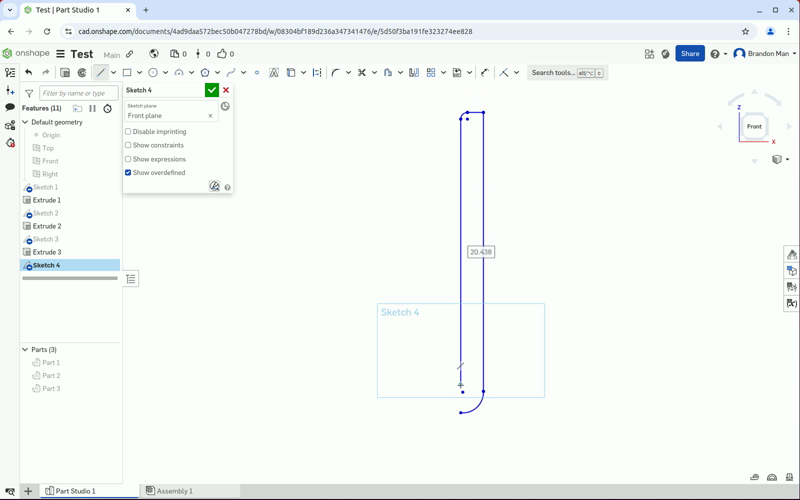
scroll(-6)
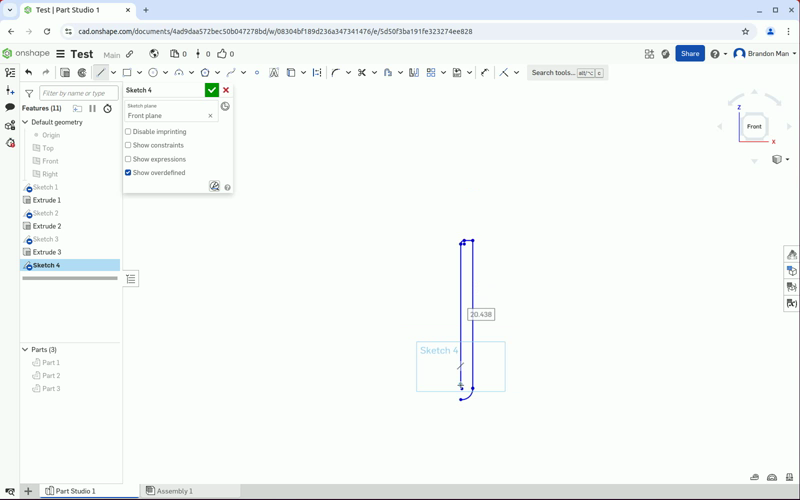
scroll(-6)
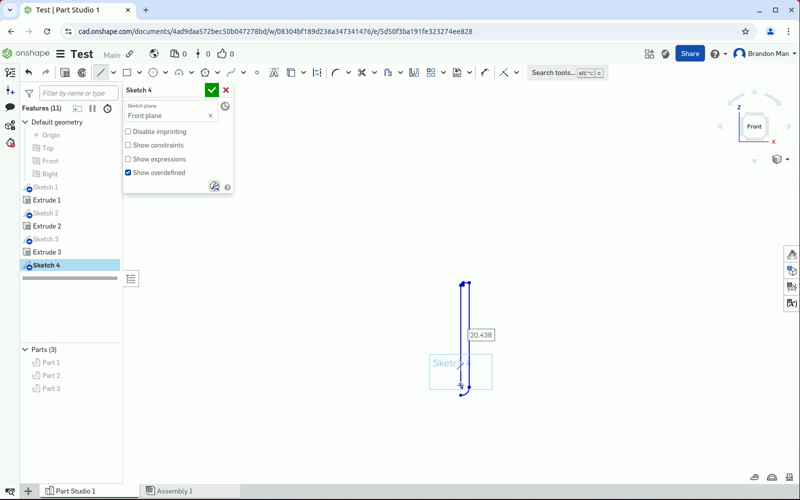
key_up(shift)
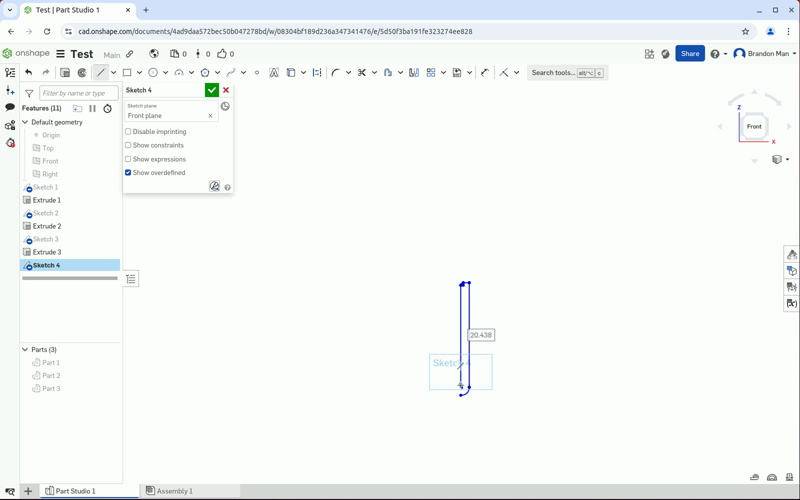
key(esc)
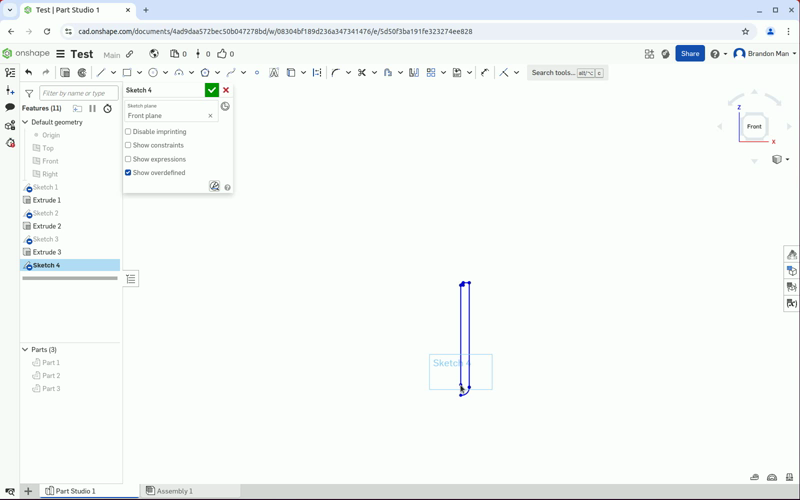
key(a)
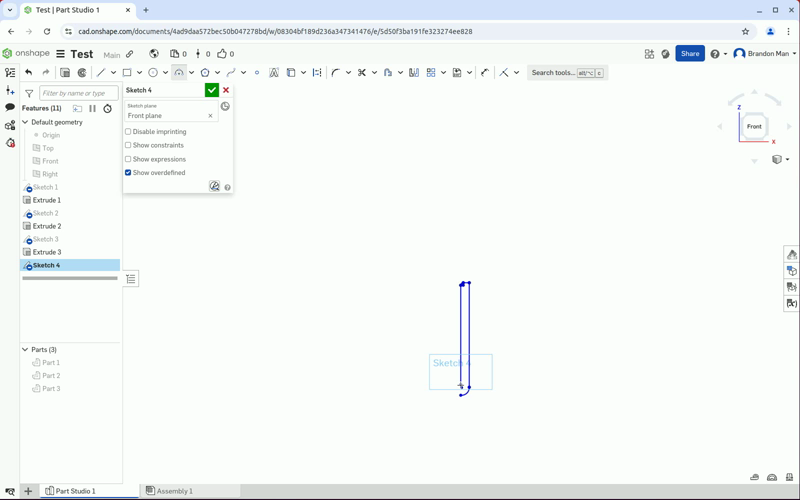
mouse_move(460, 384)
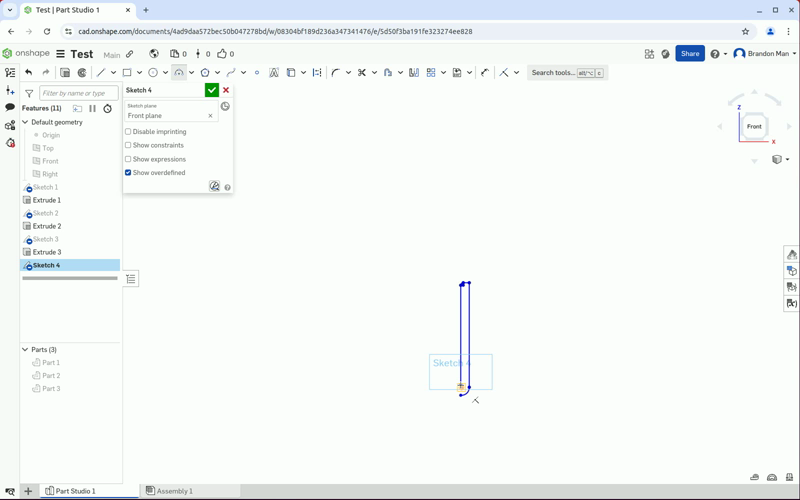
scroll(6)
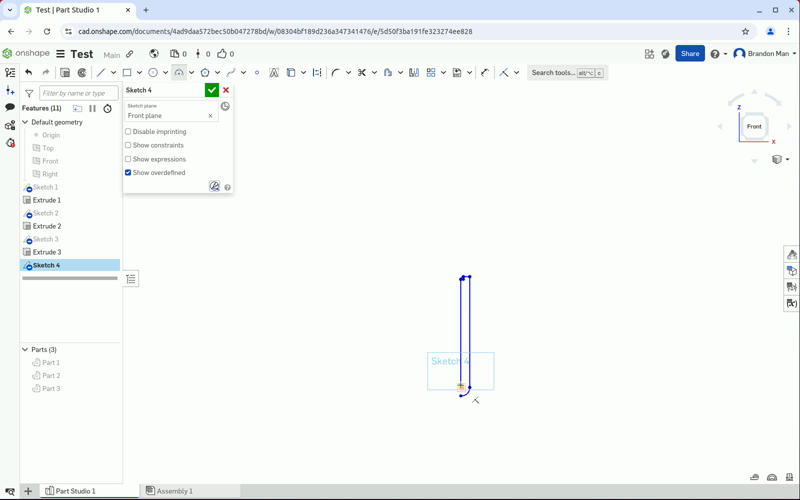
scroll(6)
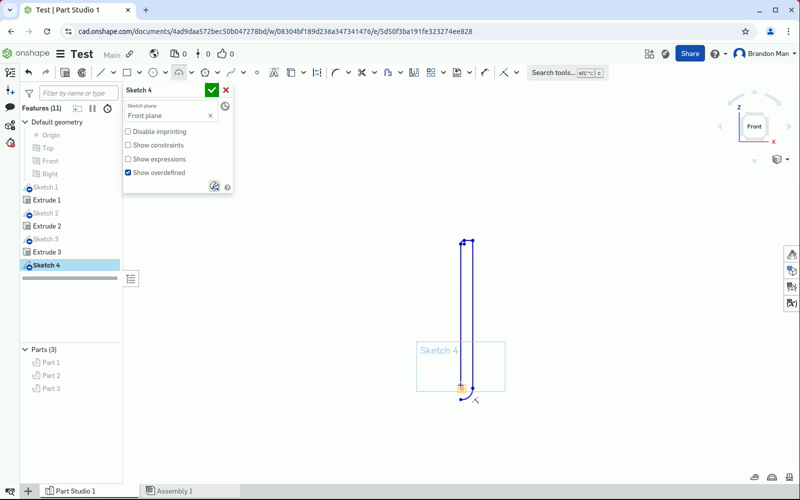
scroll(6)
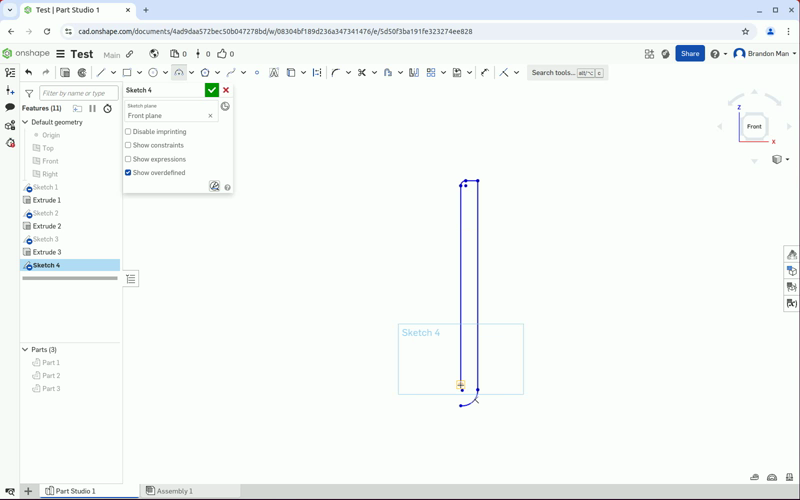
scroll(6)
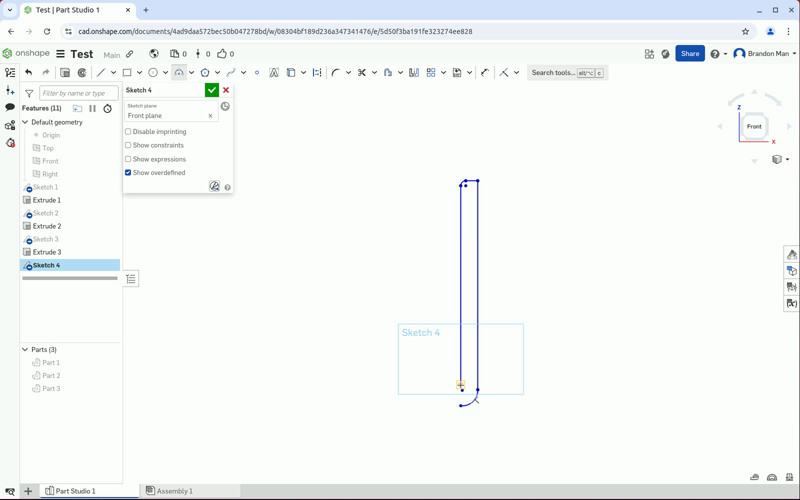
scroll(6)
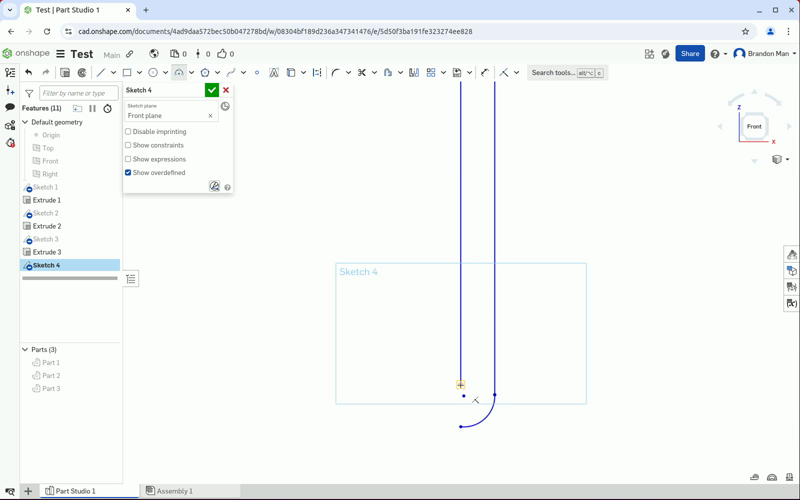
scroll(6)
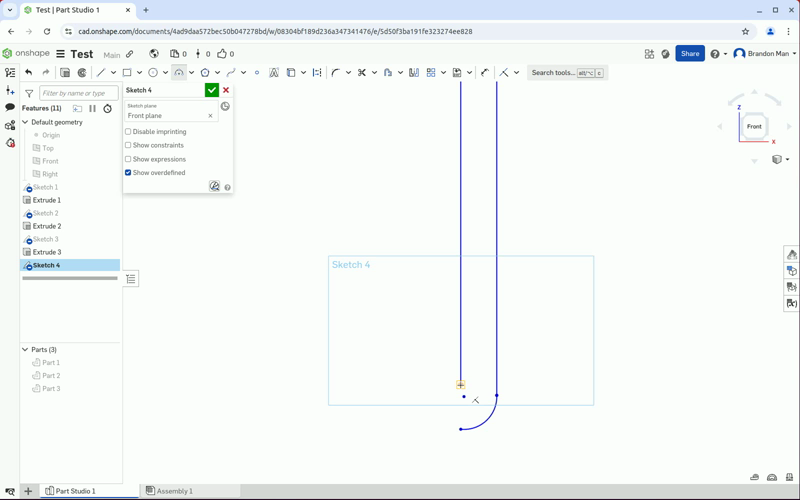
scroll(6)
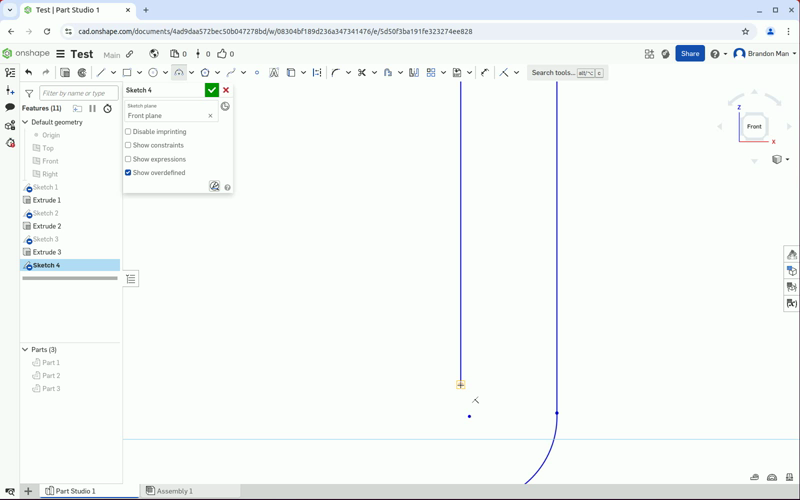
click(460, 384)
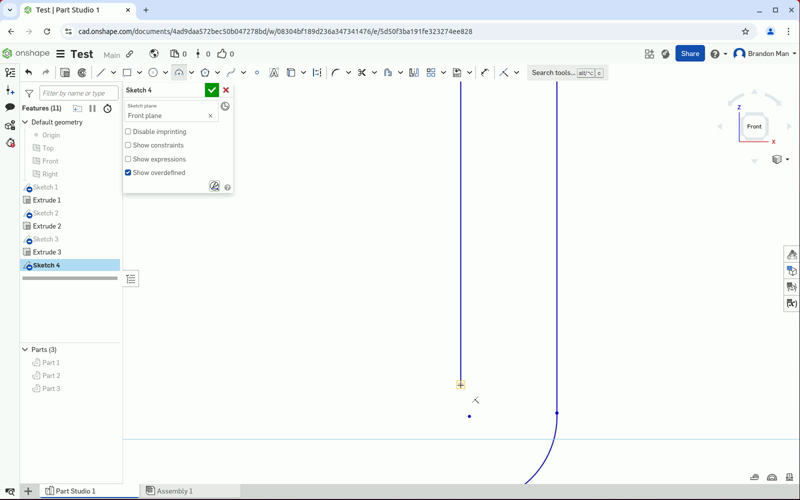
scroll(-6)
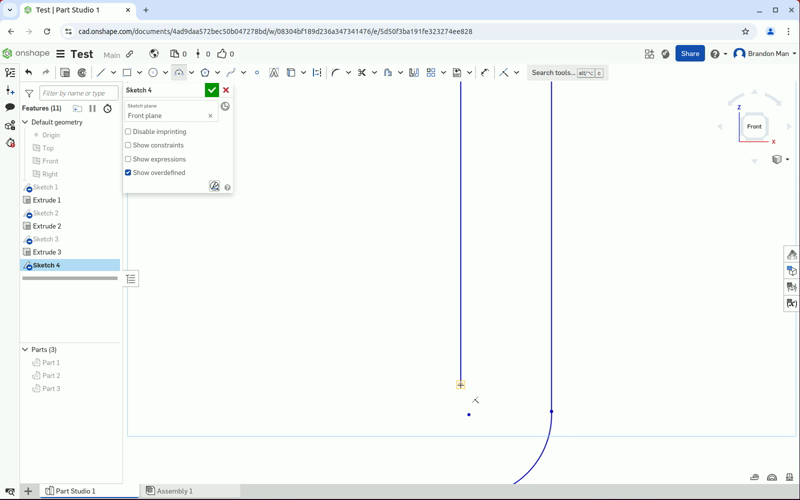
scroll(-6)
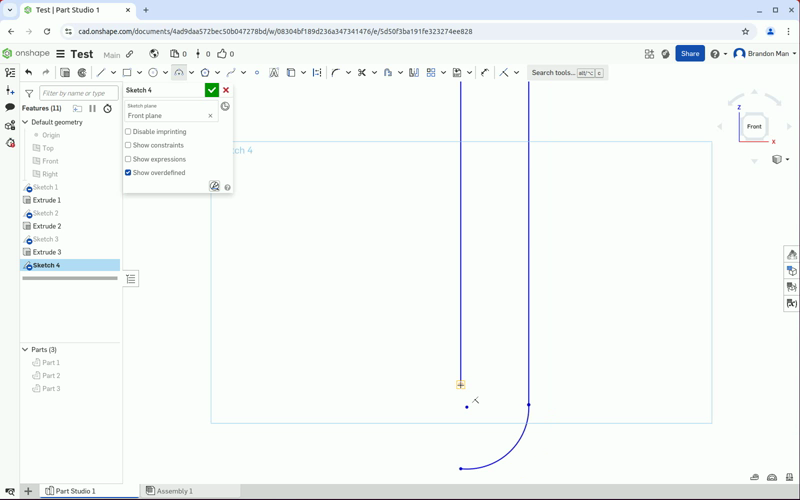
scroll(-6)
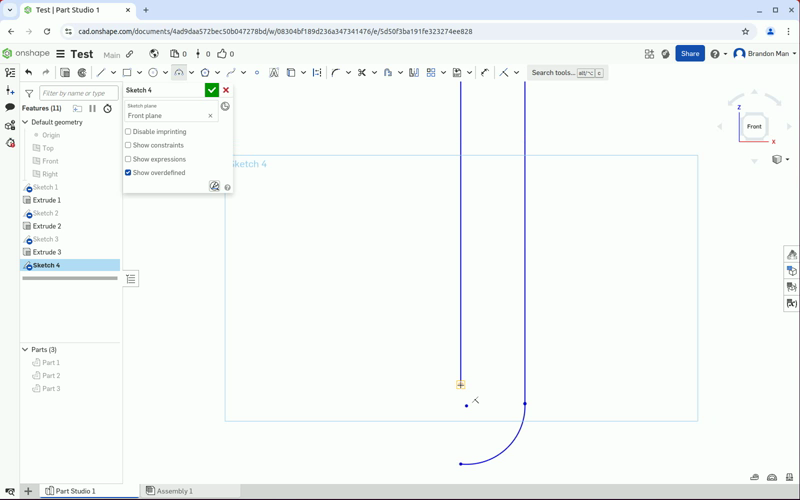
scroll(-6)
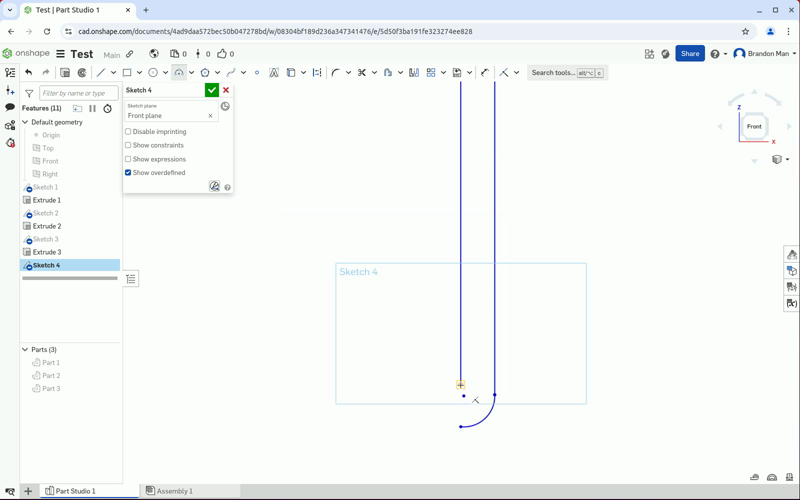
scroll(-6)
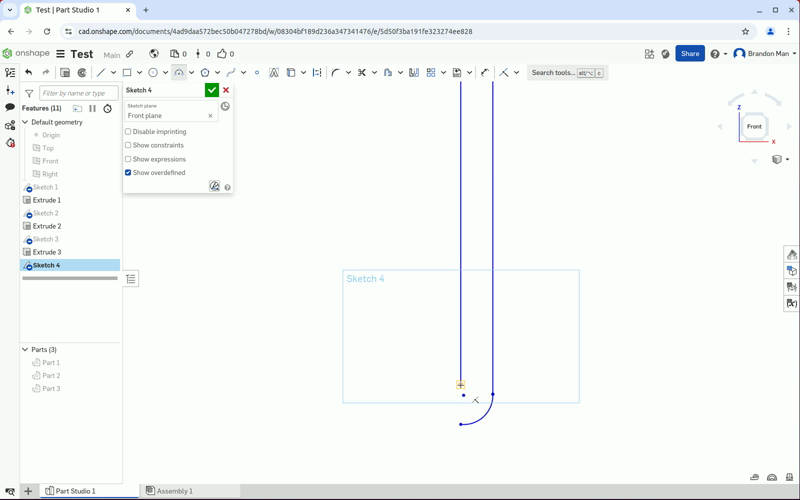
scroll(-6)
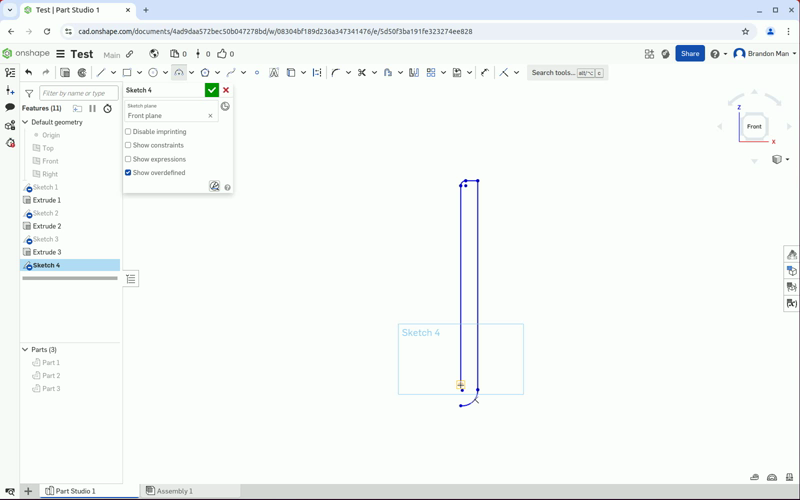
scroll(-6)
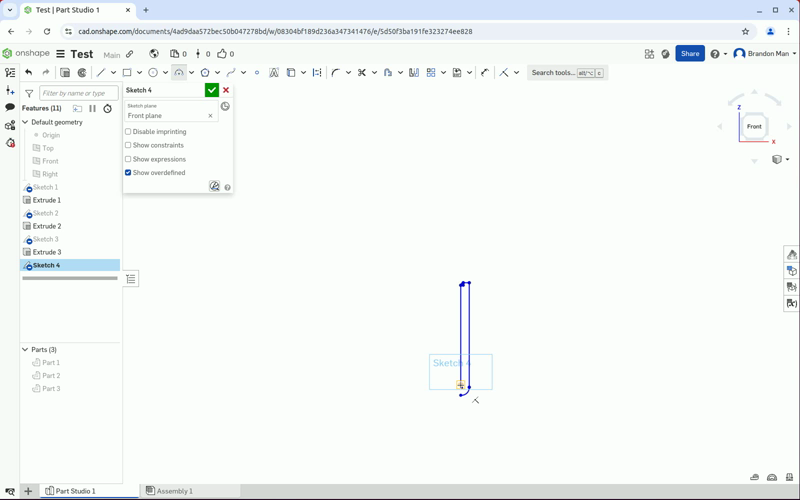
key_down(shift)
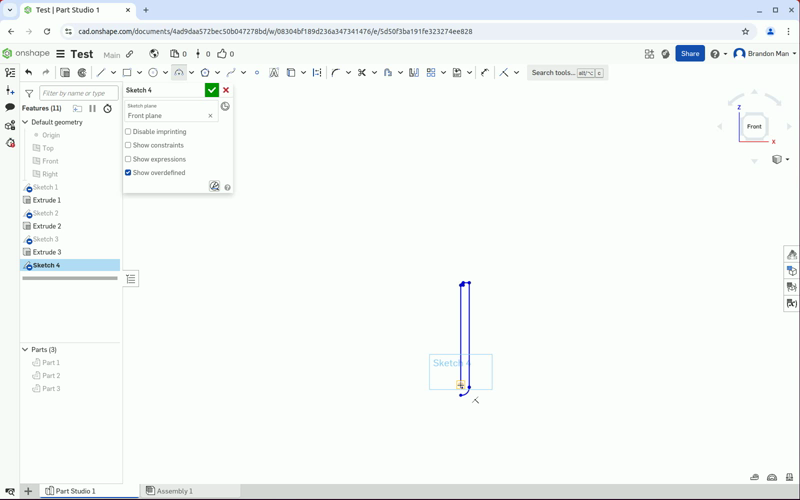
mouse_move(460, 389)
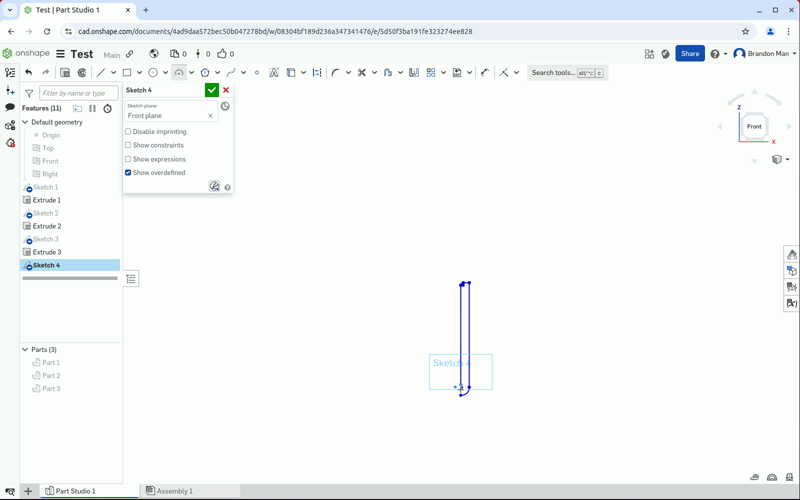
scroll(6)
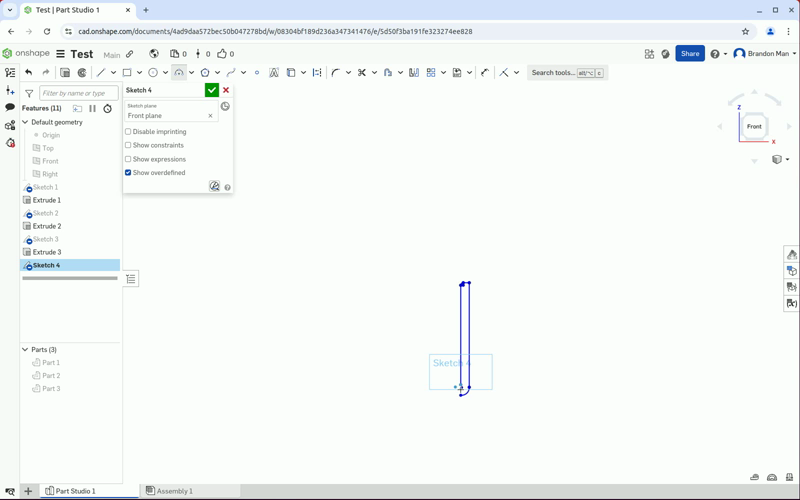
scroll(6)
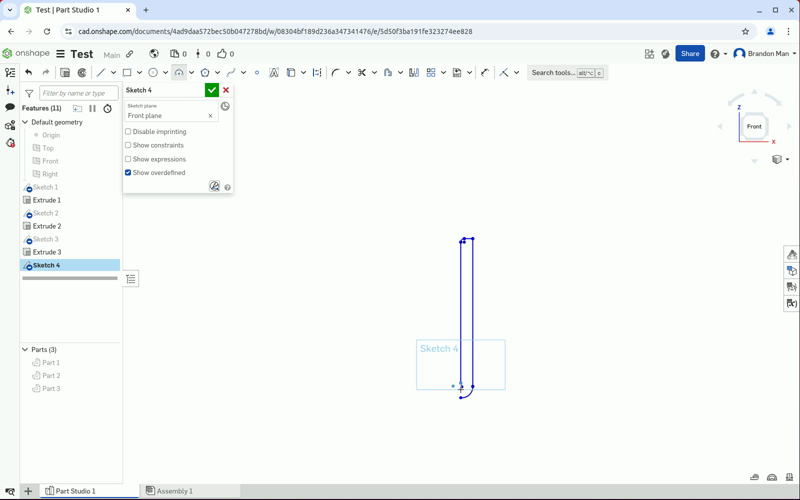
scroll(6)
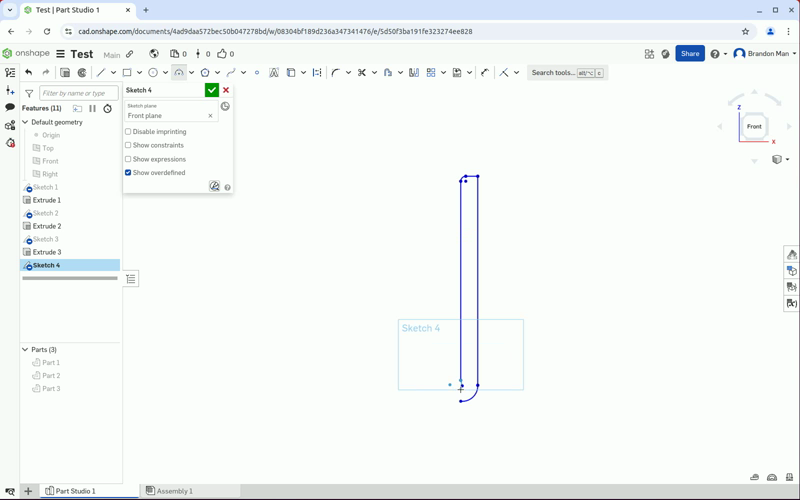
scroll(6)
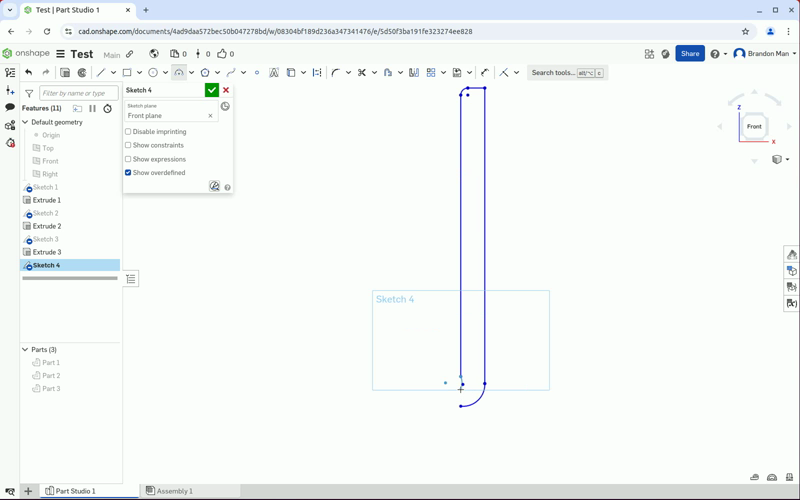
scroll(6)
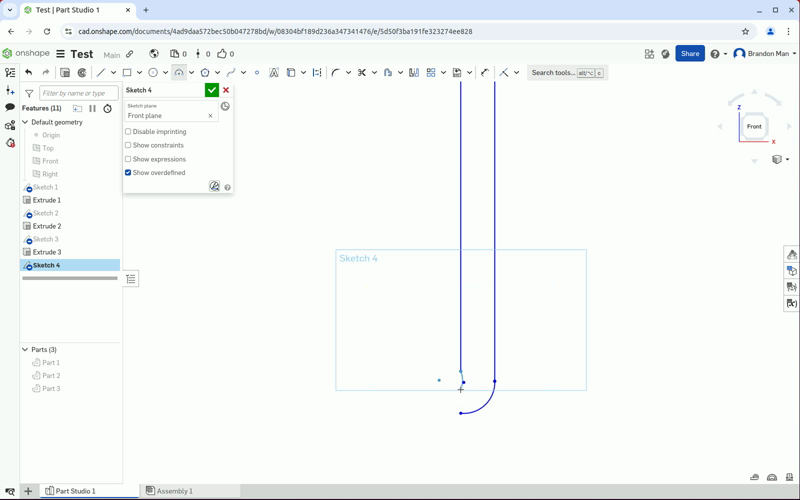
scroll(6)
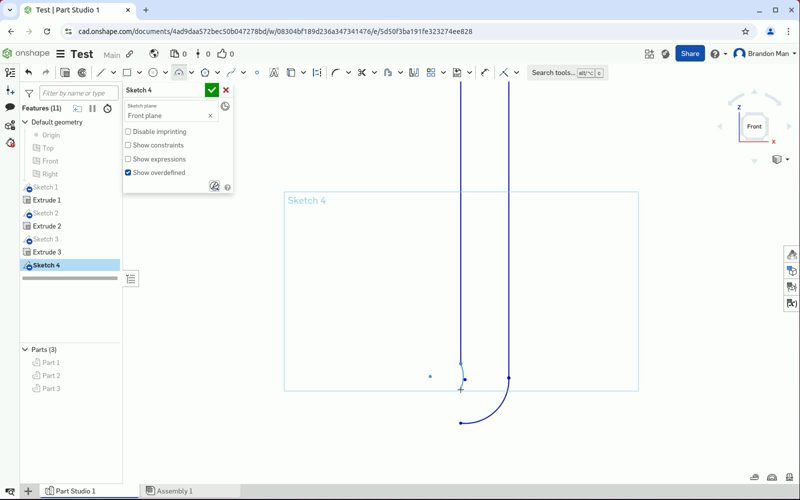
scroll(6)
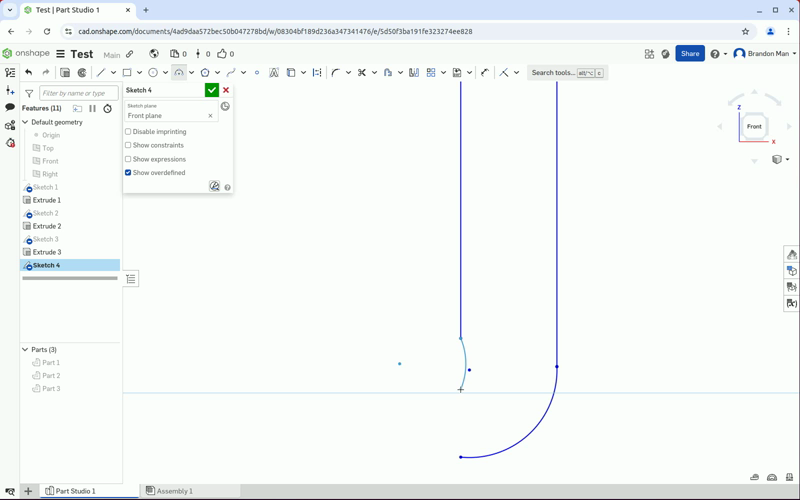
click(460, 389)
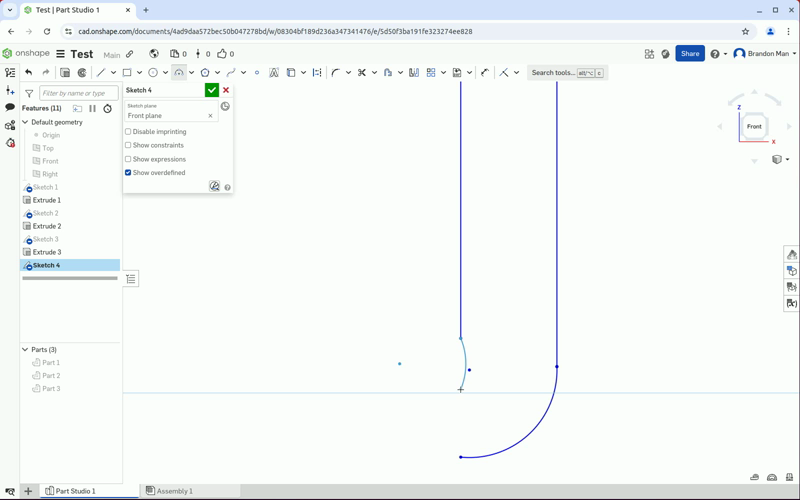
scroll(-6)
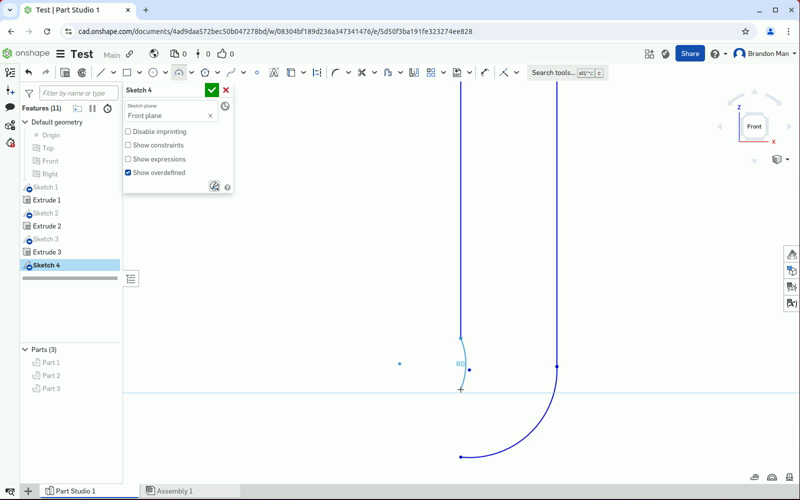
scroll(-6)
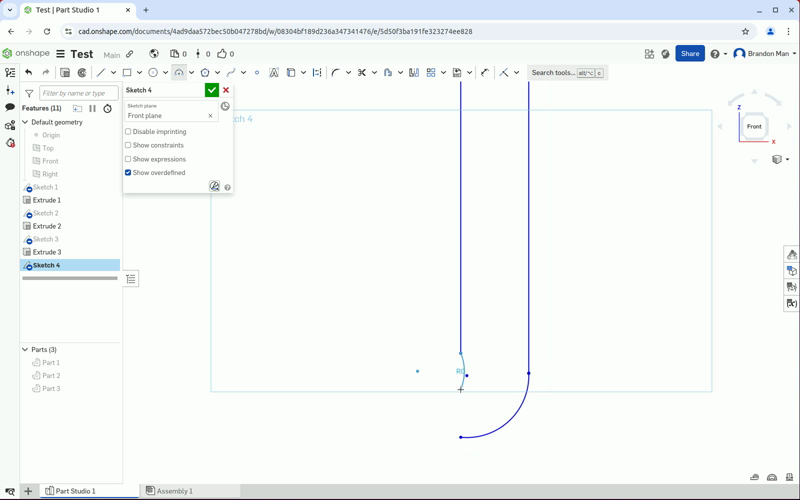
scroll(-6)
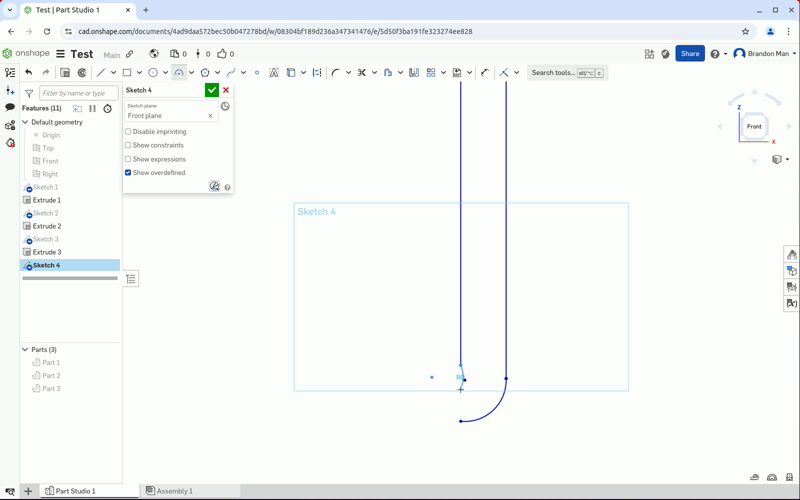
scroll(-6)
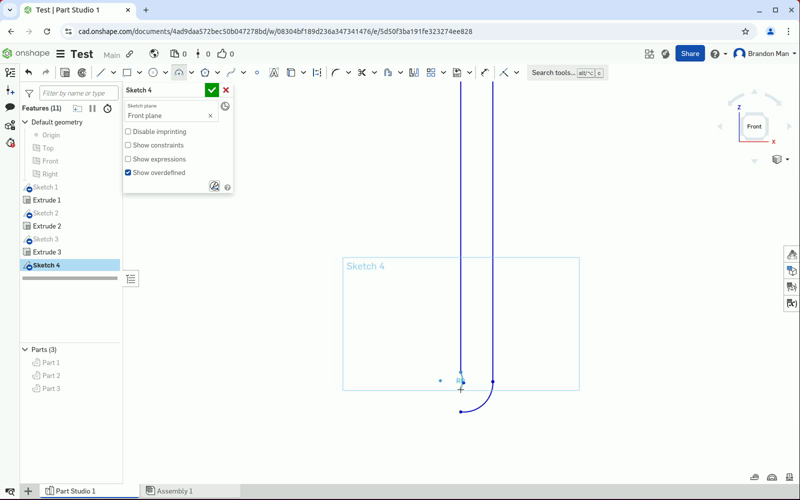
scroll(-6)
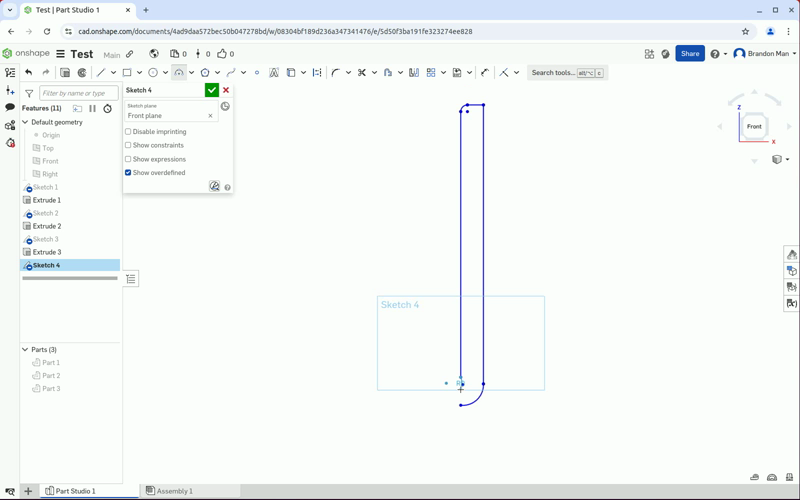
scroll(-6)
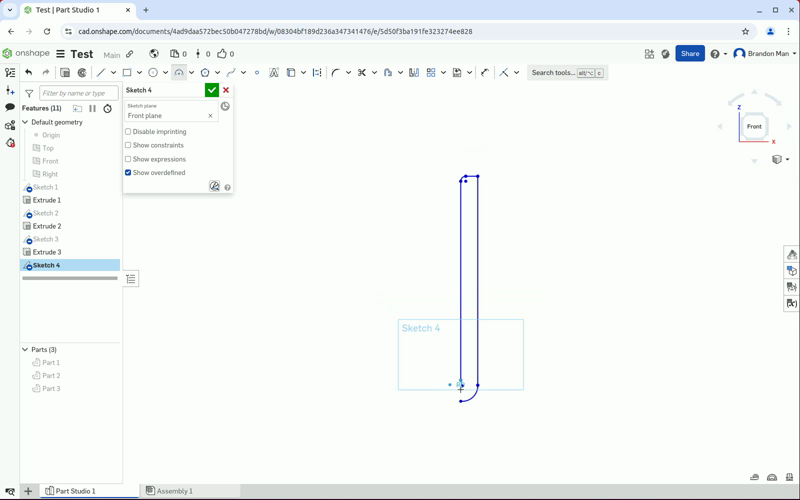
scroll(-6)
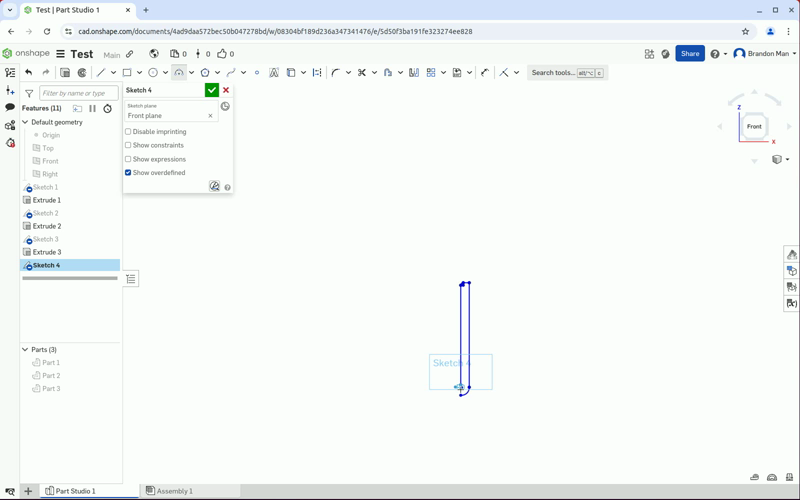
mouse_move(463, 387)
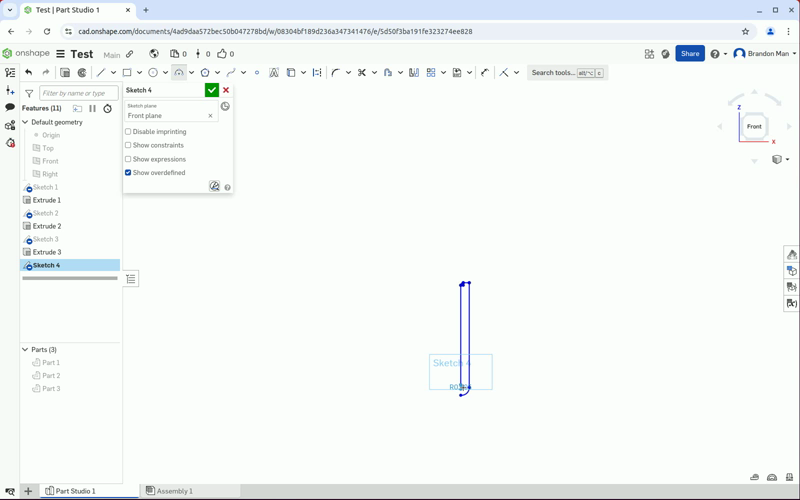
scroll(6)
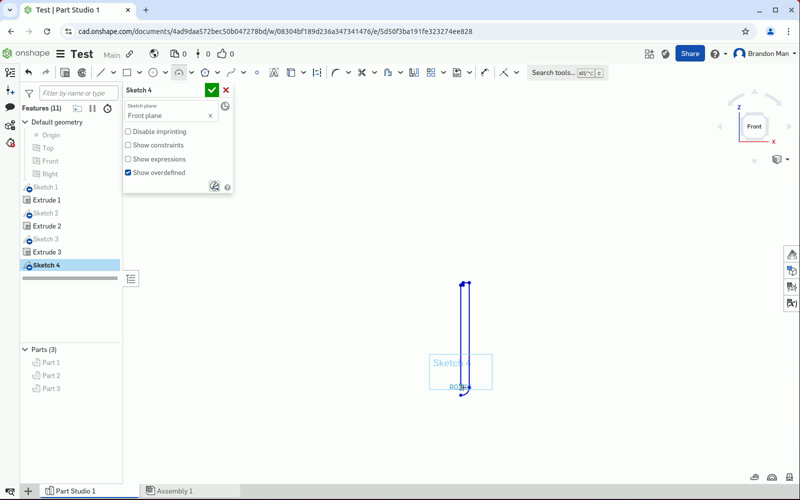
scroll(6)
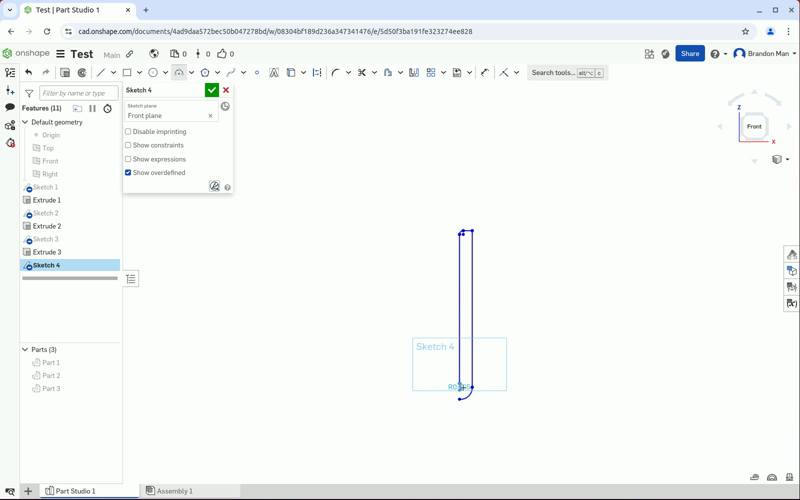
scroll(6)
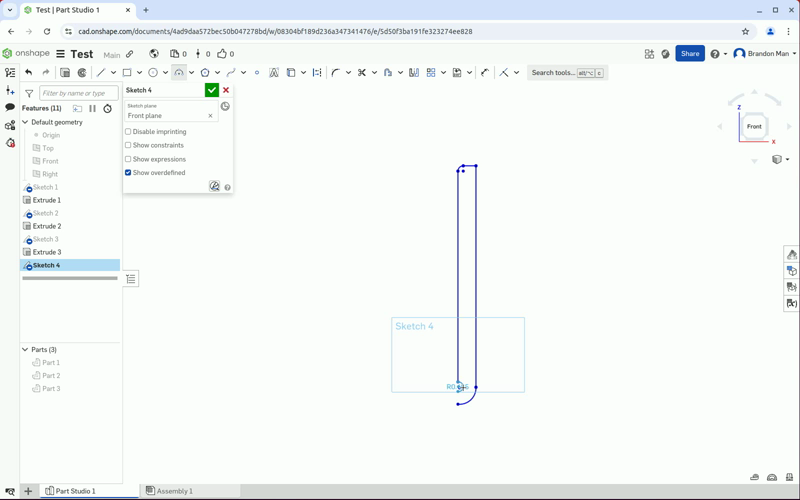
scroll(6)
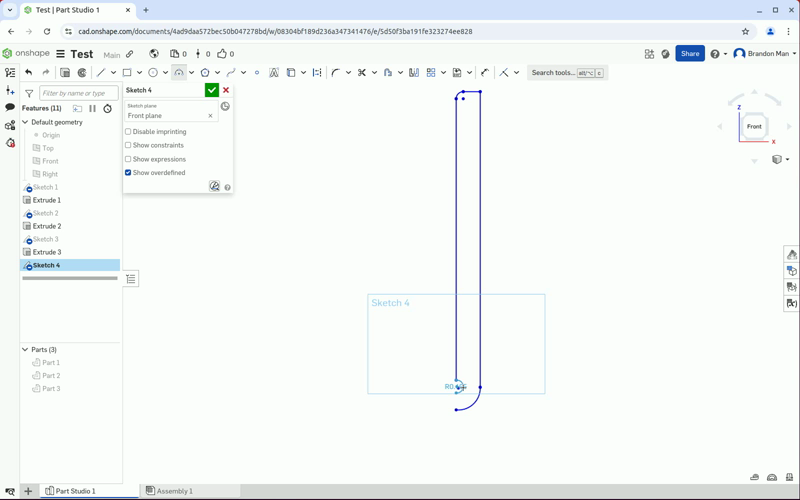
scroll(6)
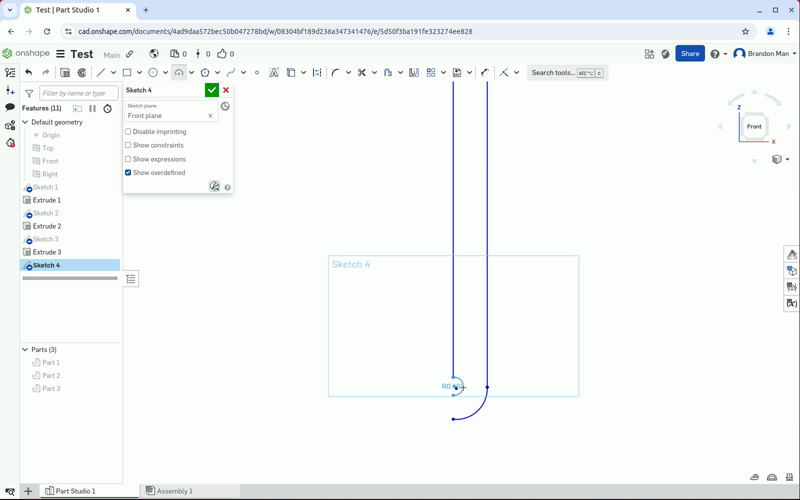
scroll(6)
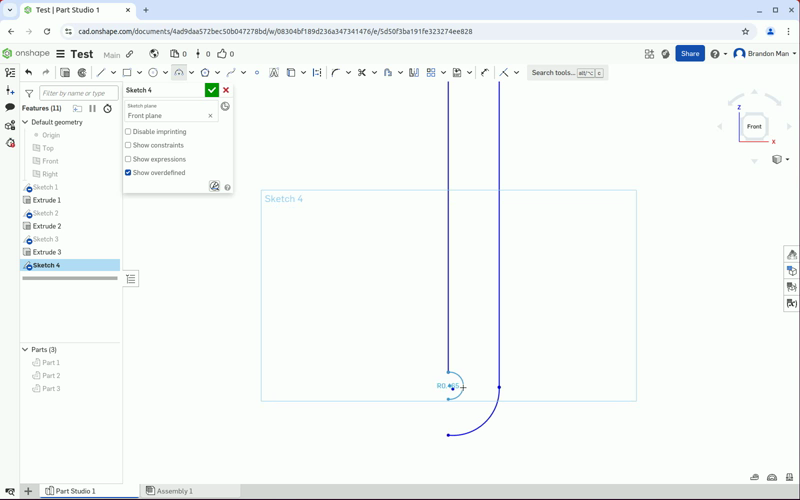
scroll(6)
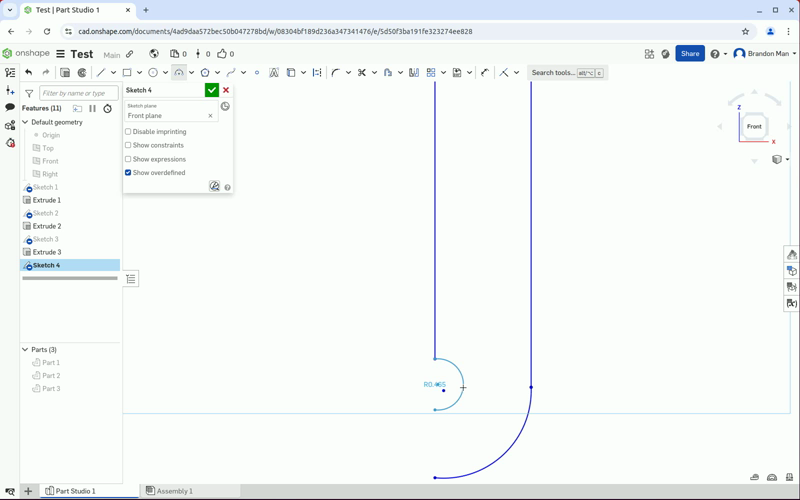
click(463, 387)
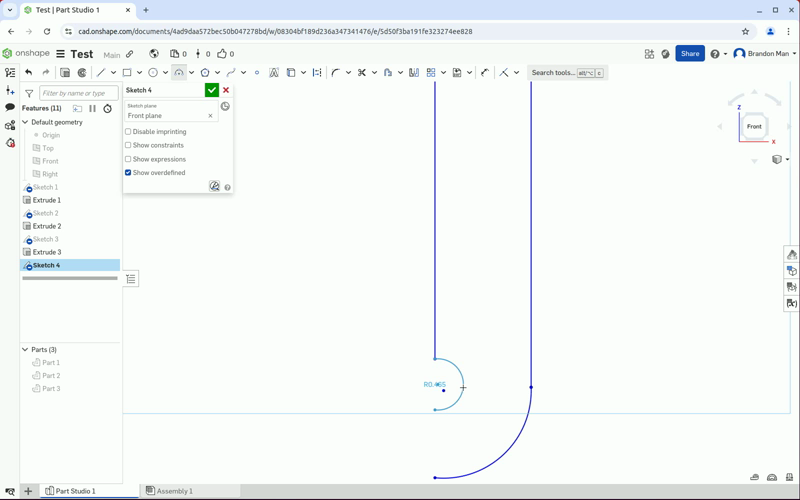
scroll(-6)
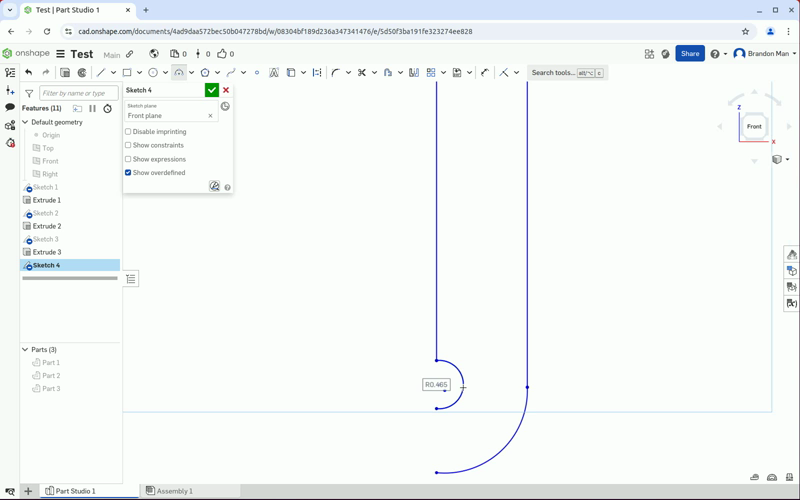
scroll(-6)
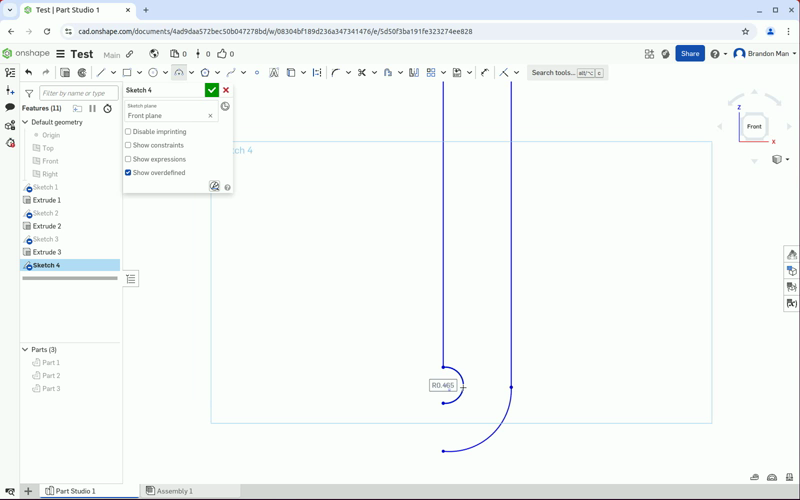
scroll(-6)
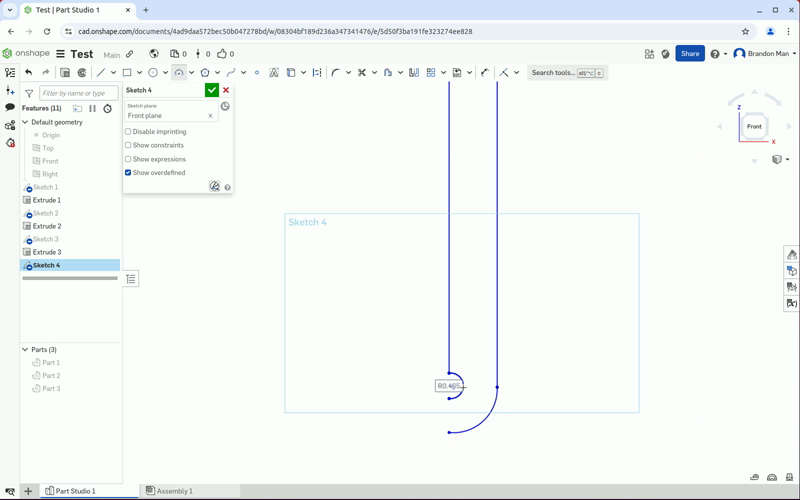
scroll(-6)
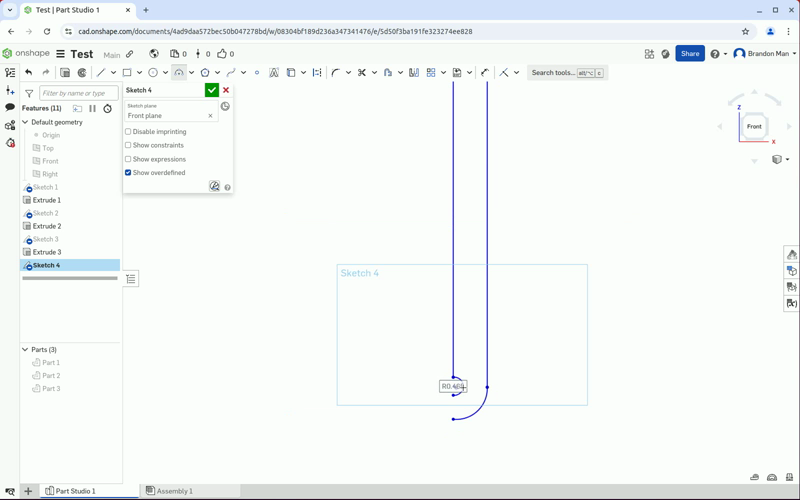
scroll(-6)
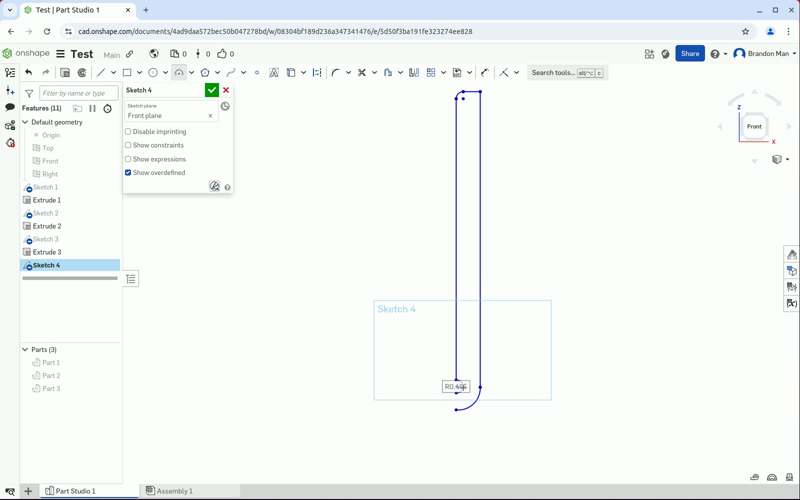
scroll(-6)
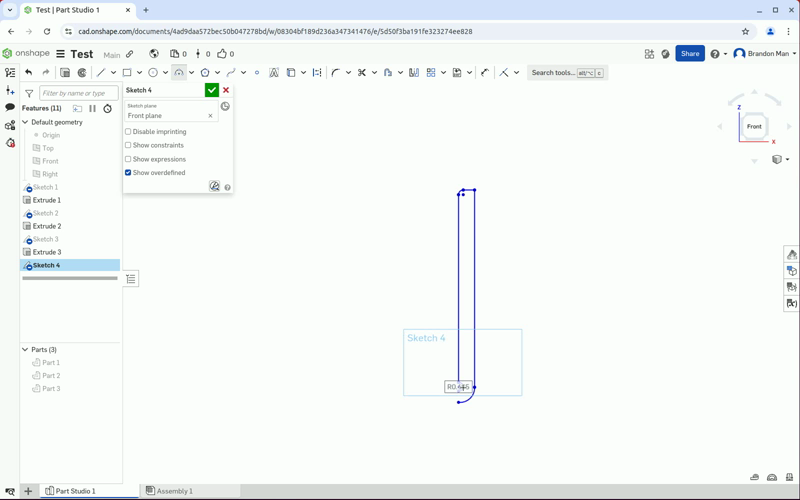
scroll(-6)
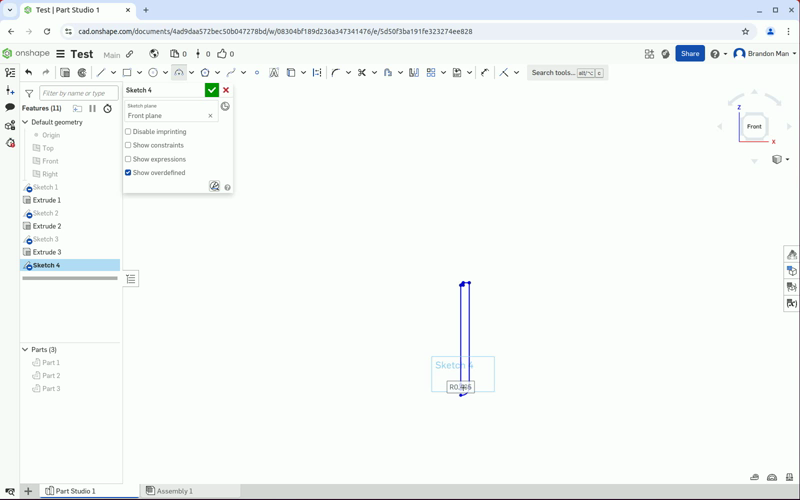
key_up(shift)
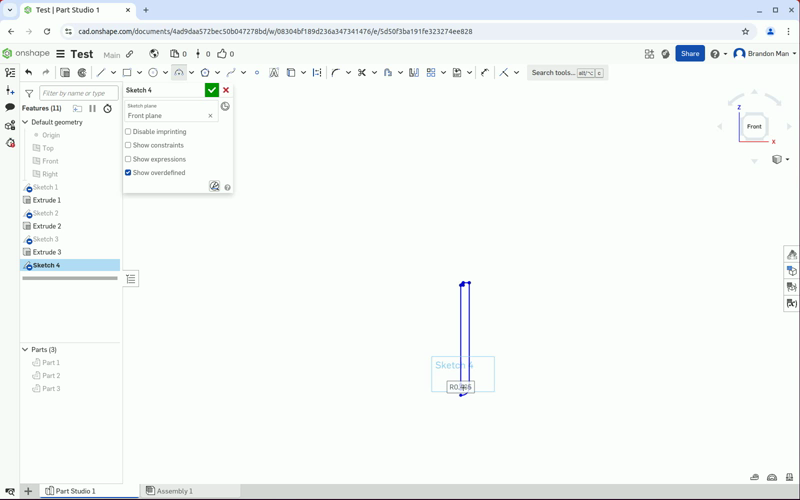
key(esc)
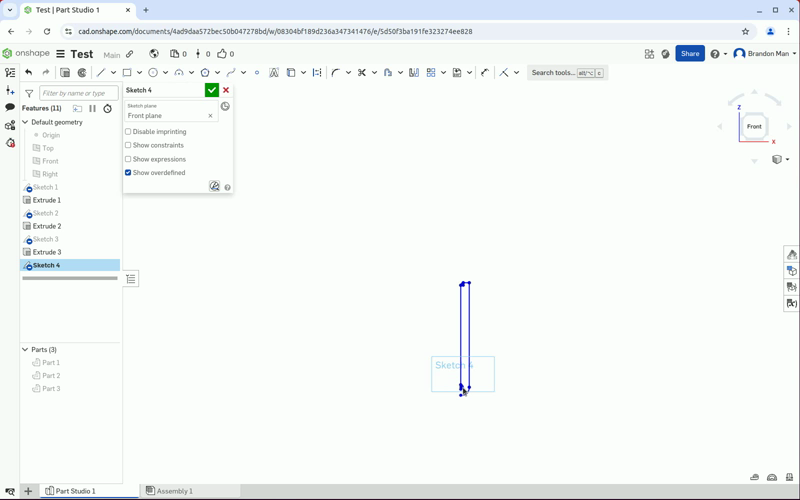
key(l)
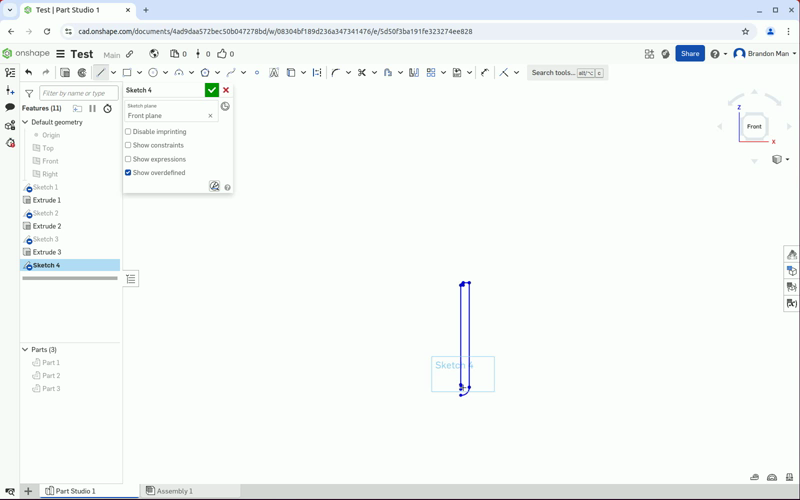
mouse_move(460, 389)
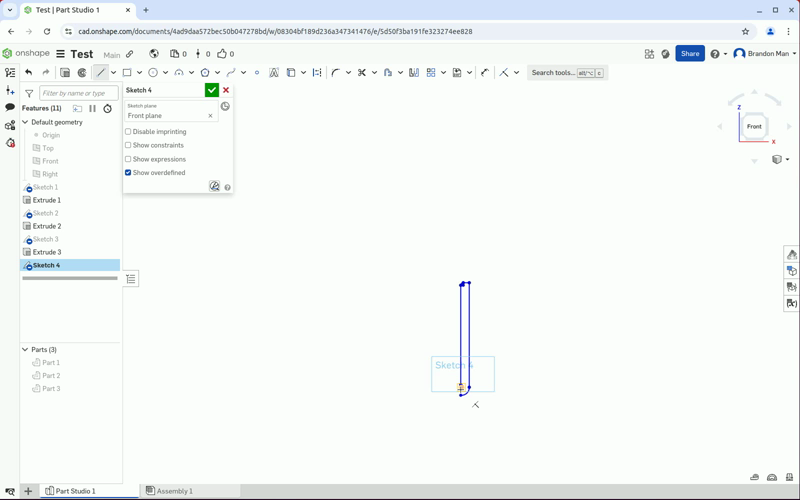
scroll(6)
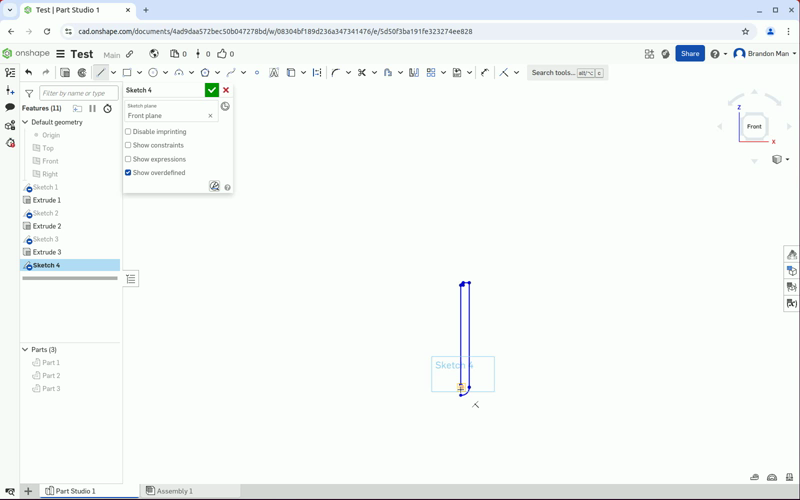
scroll(6)
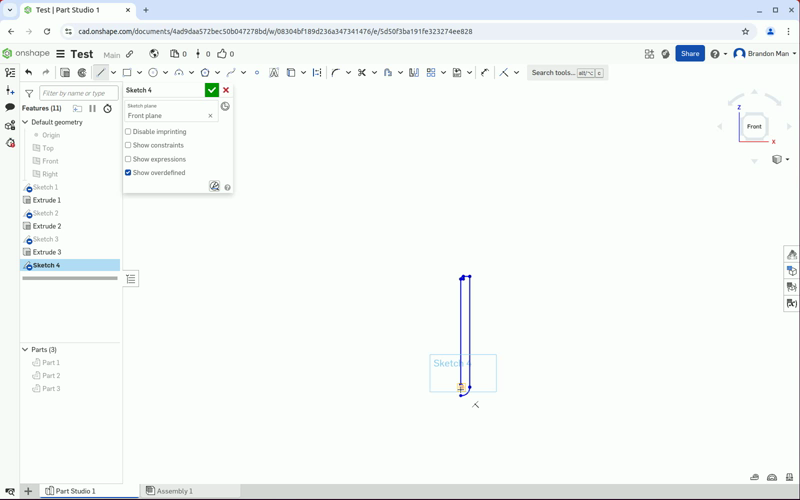
scroll(6)
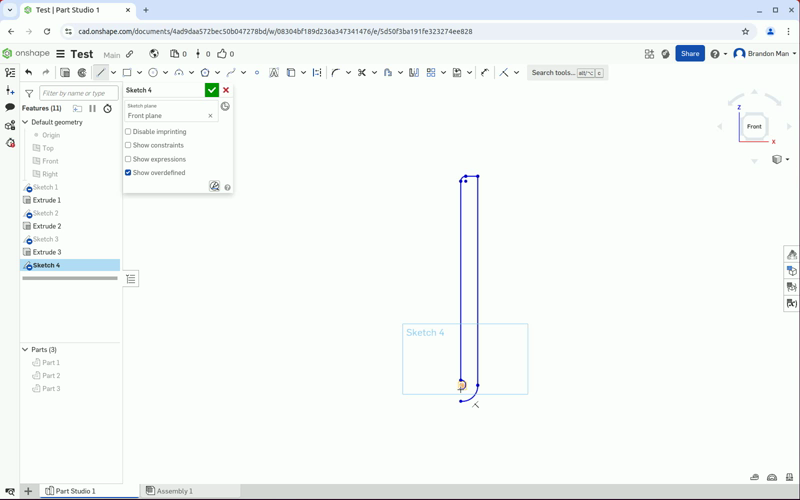
scroll(6)
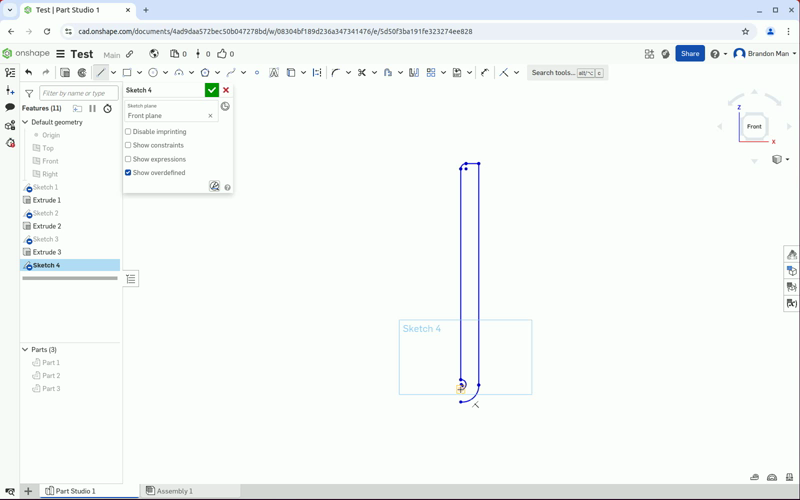
scroll(6)
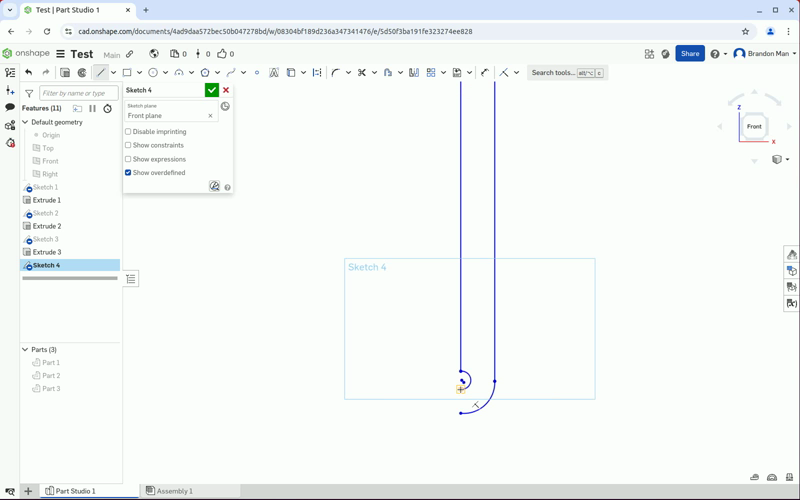
scroll(6)
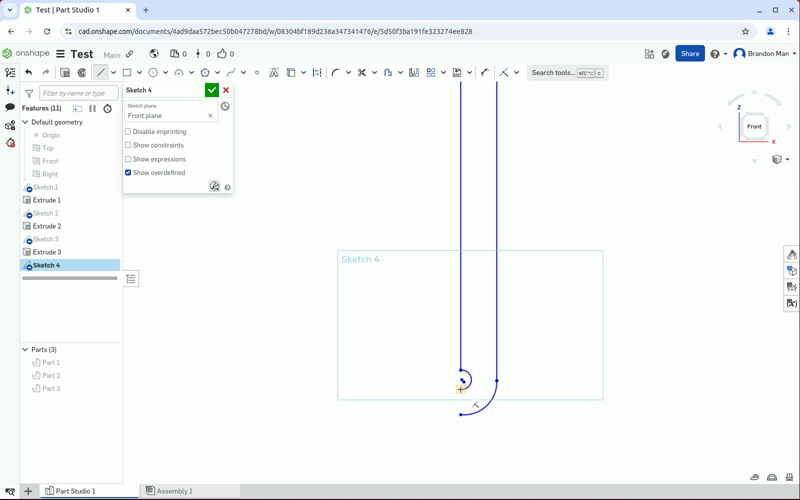
scroll(6)
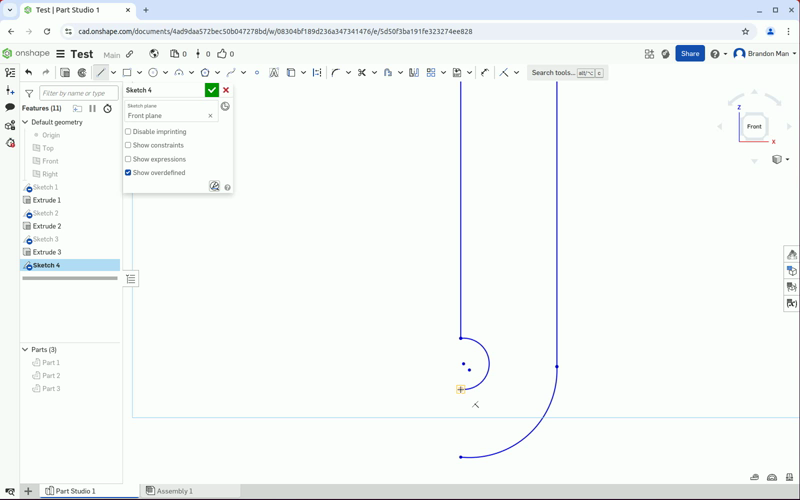
click(460, 389)
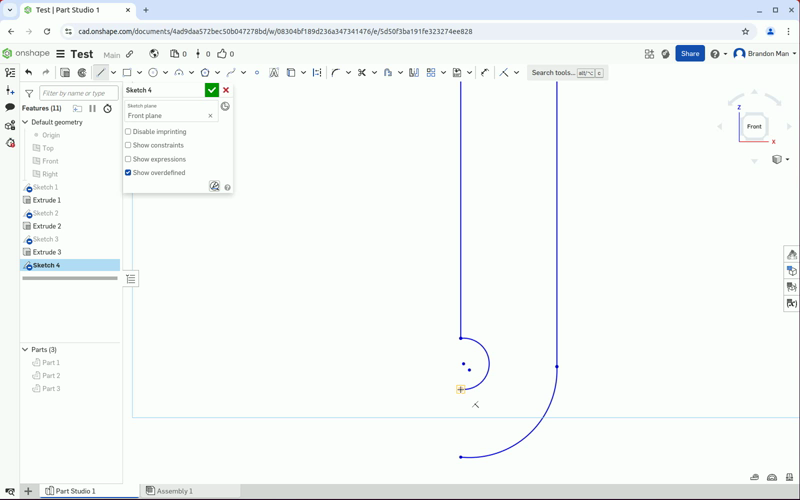
scroll(-6)
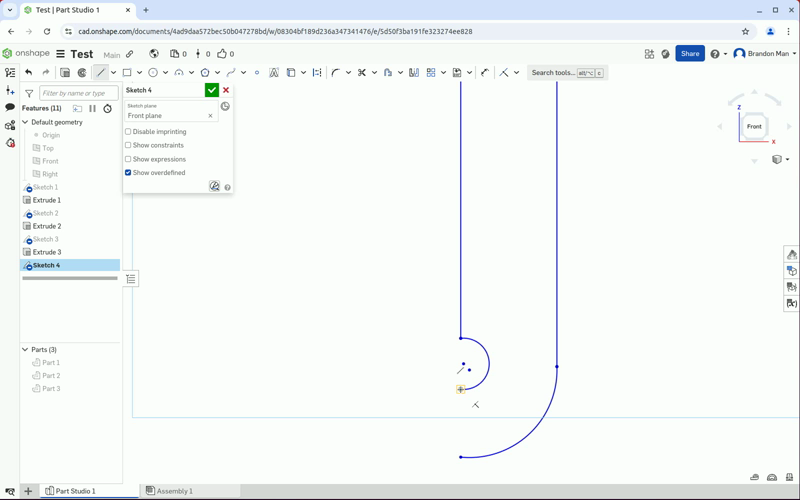
scroll(-6)
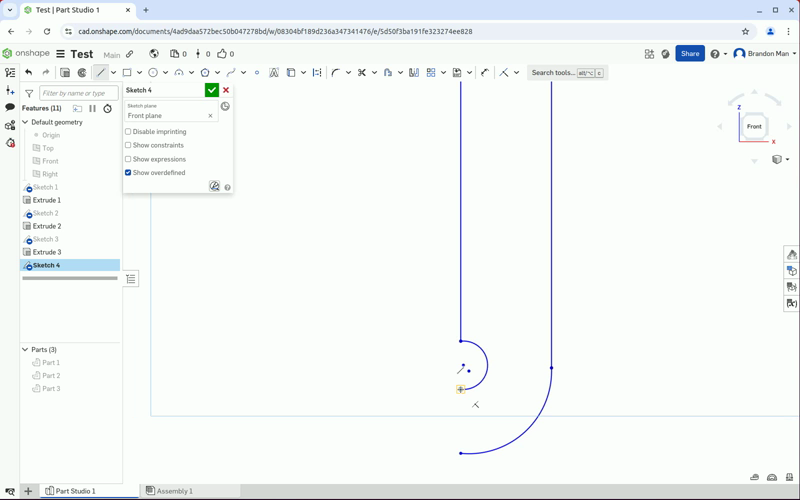
scroll(-6)
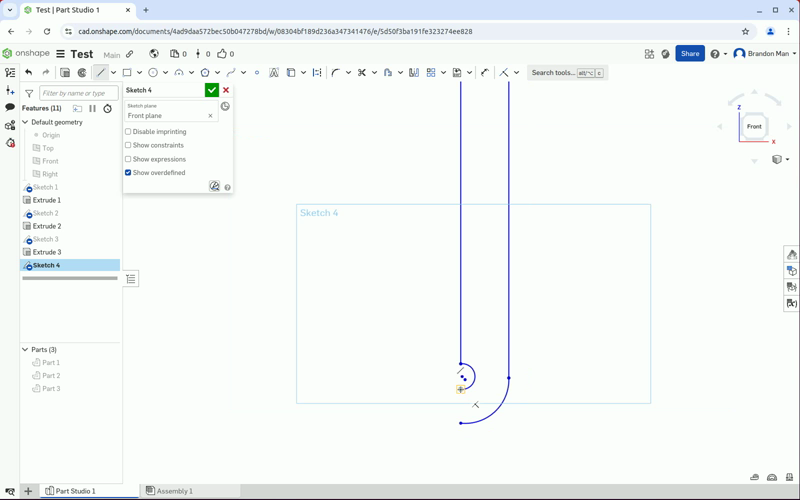
scroll(-6)
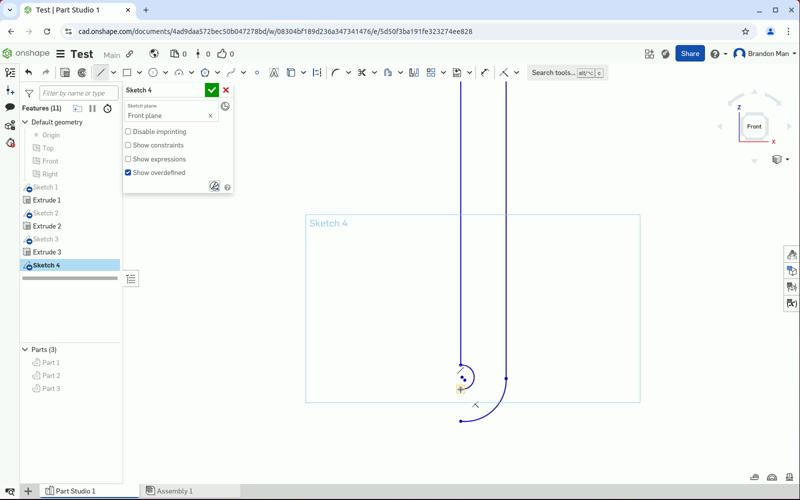
scroll(-6)
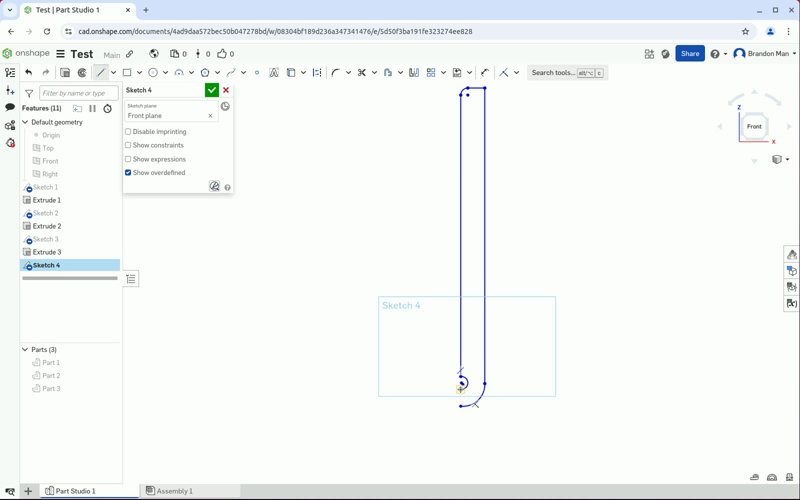
scroll(-6)
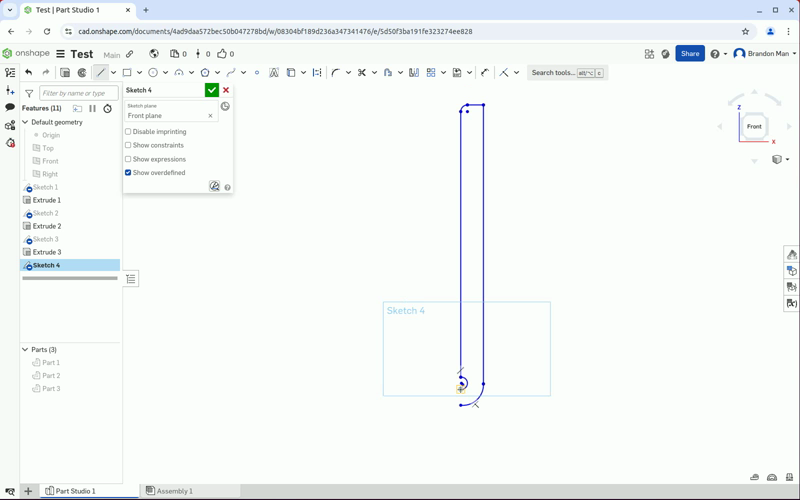
scroll(-6)
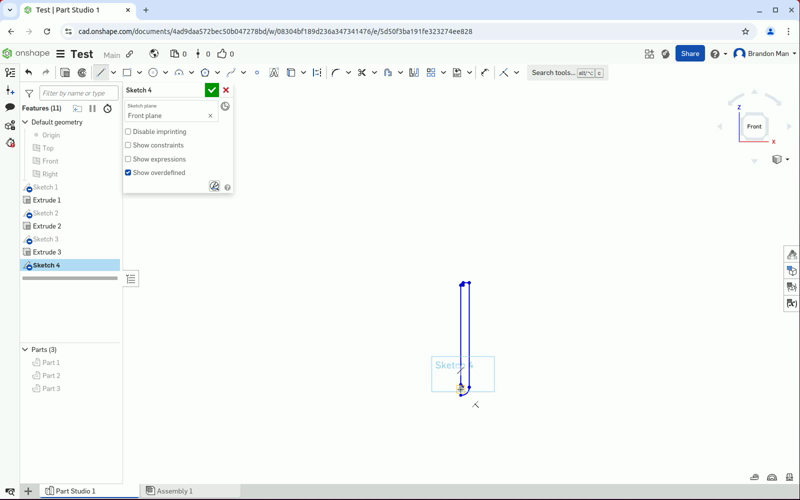
mouse_move(490, 389)
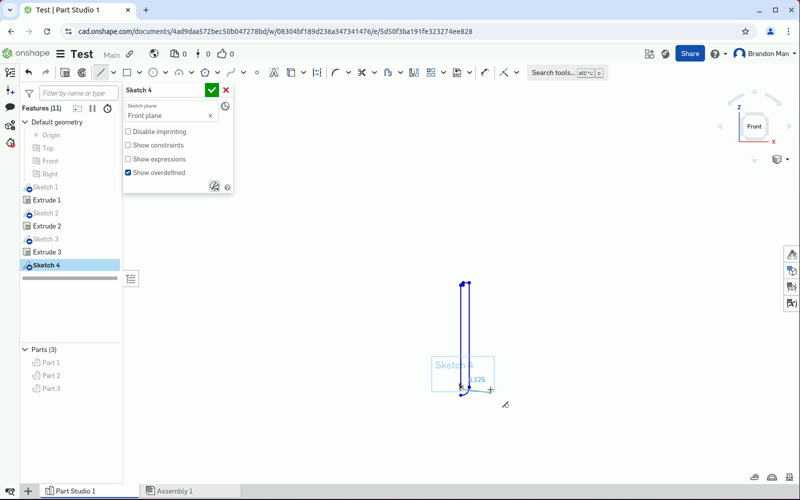
key_down(shift)
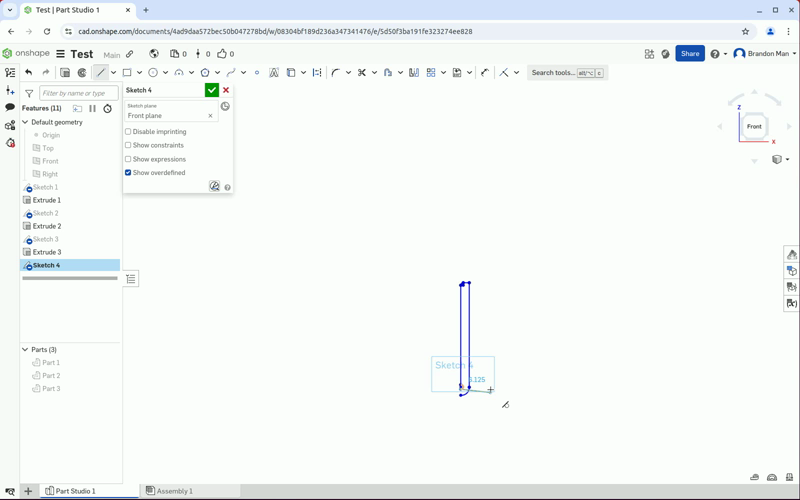
mouse_move(460, 395)
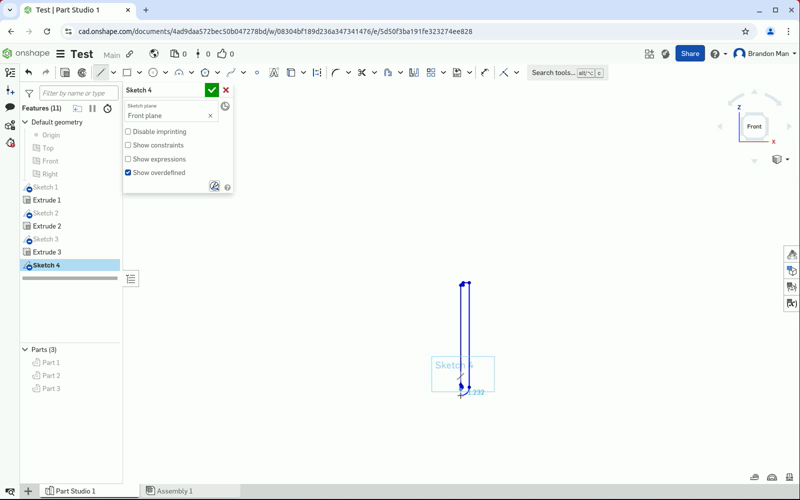
scroll(6)
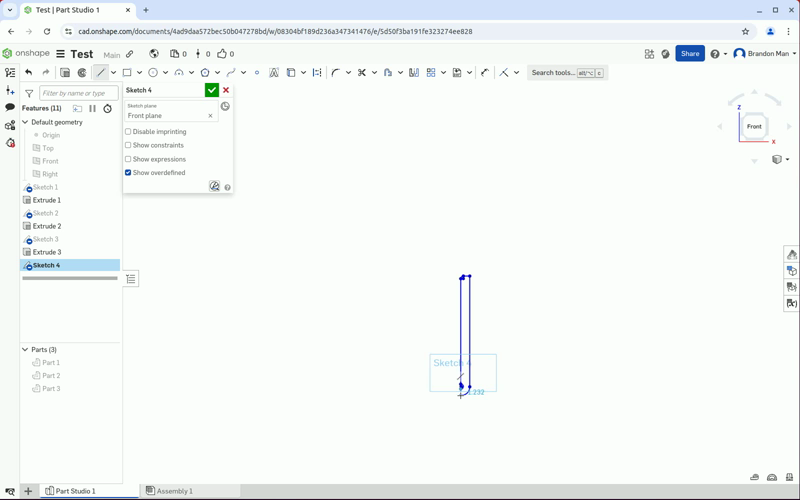
scroll(6)
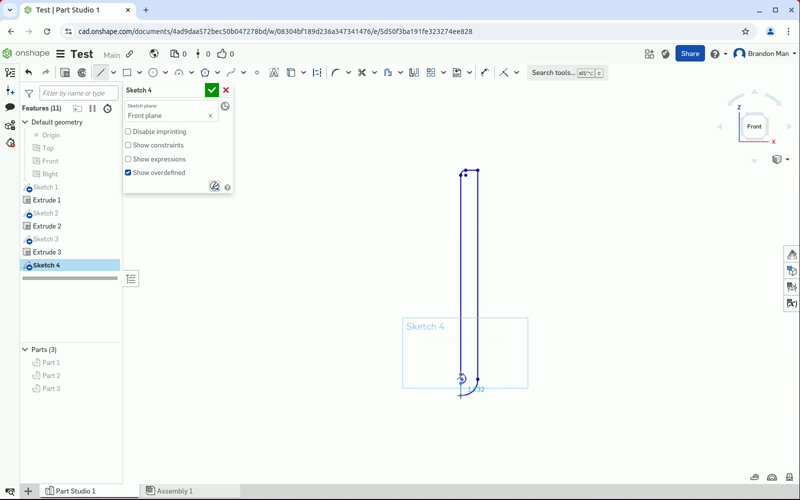
scroll(6)
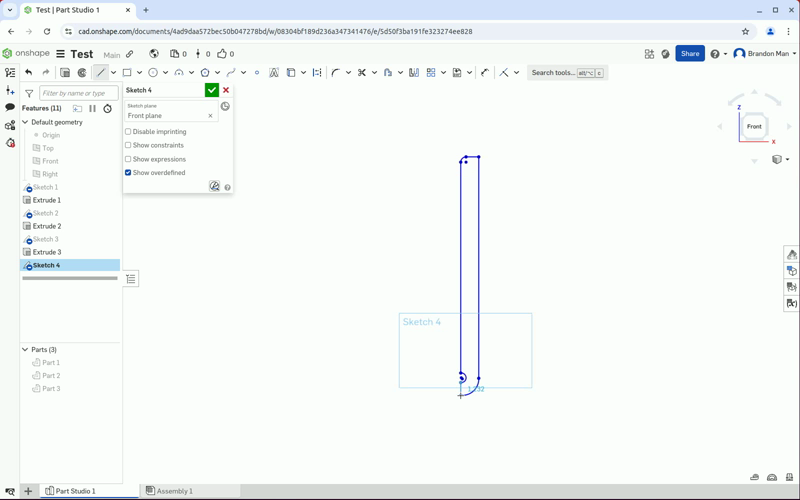
scroll(6)
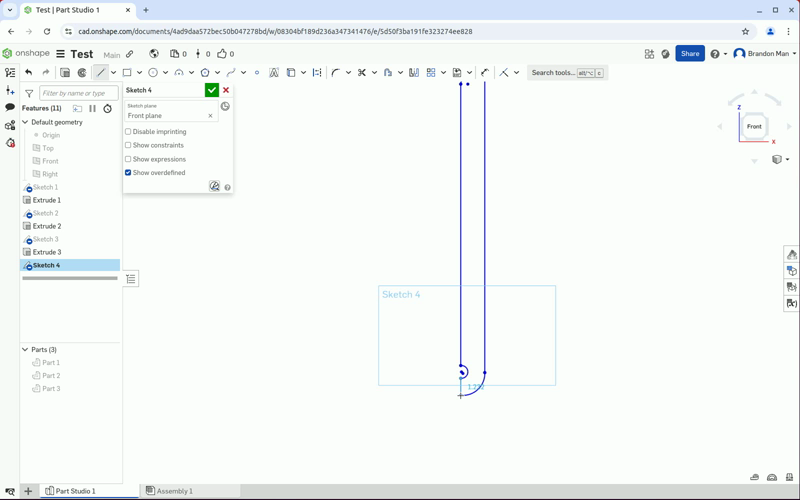
scroll(6)
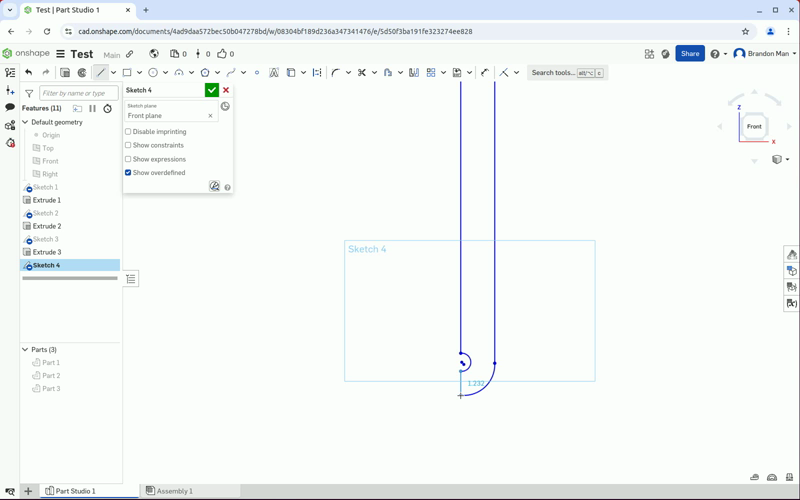
scroll(6)
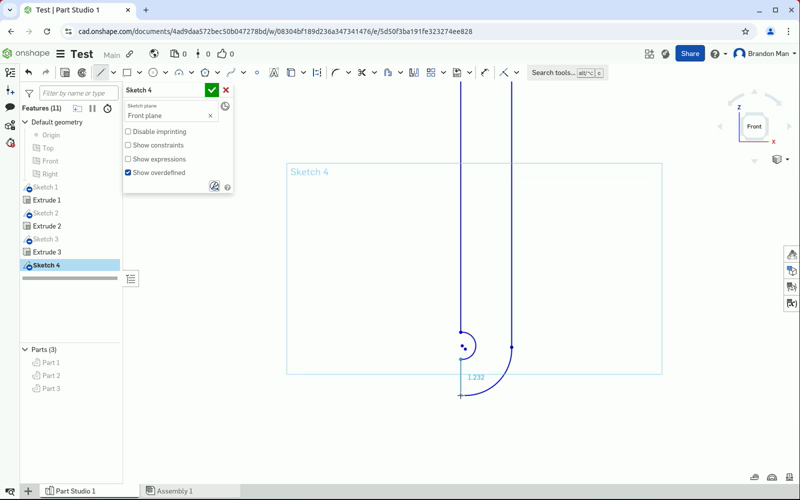
scroll(6)
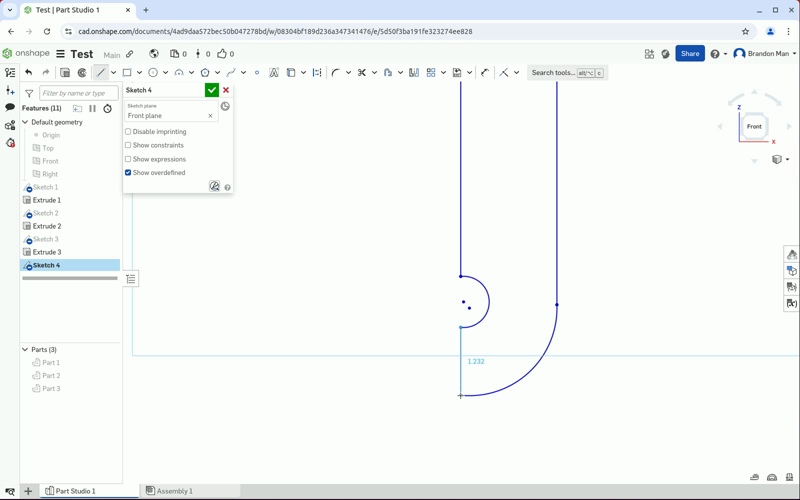
key_up(shift)
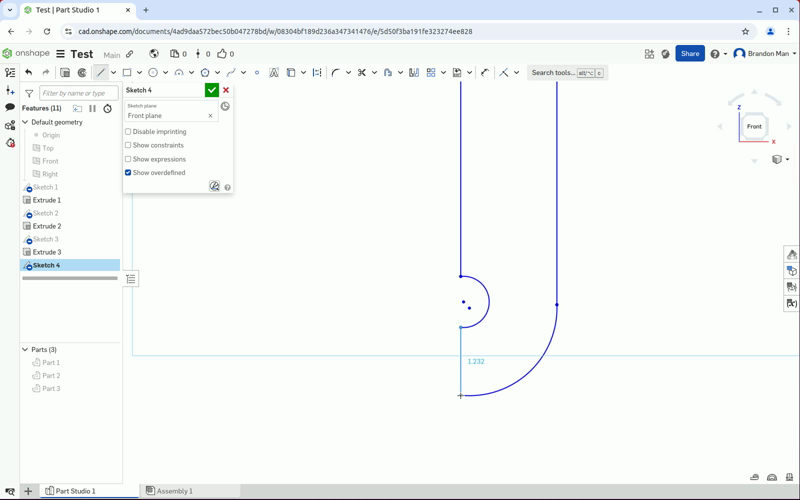
click(460, 395)
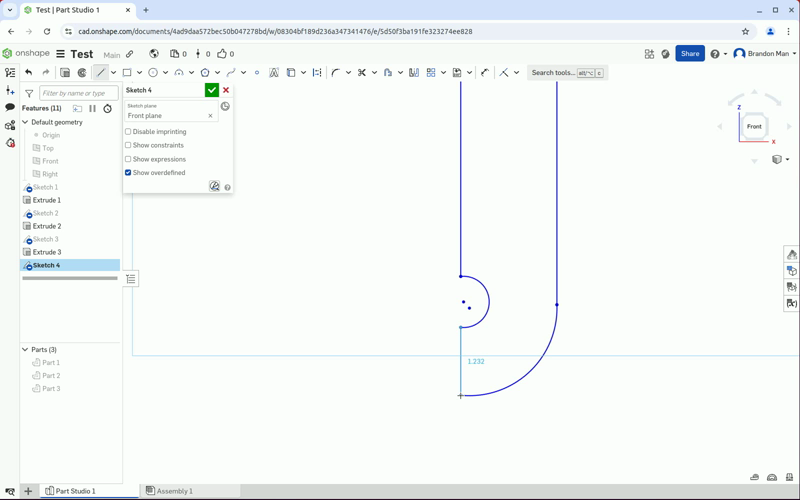
scroll(-6)
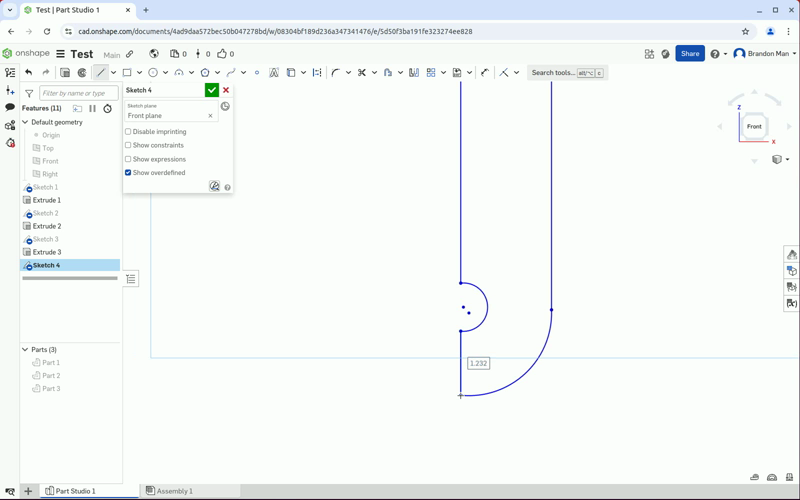
scroll(-6)
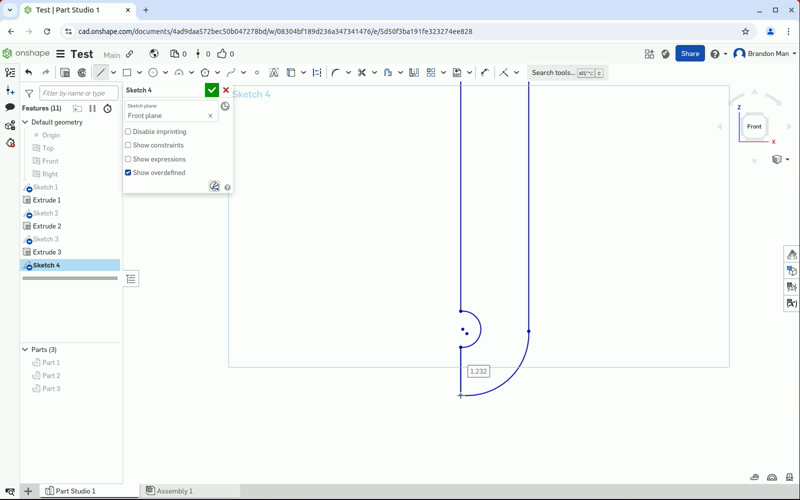
scroll(-6)
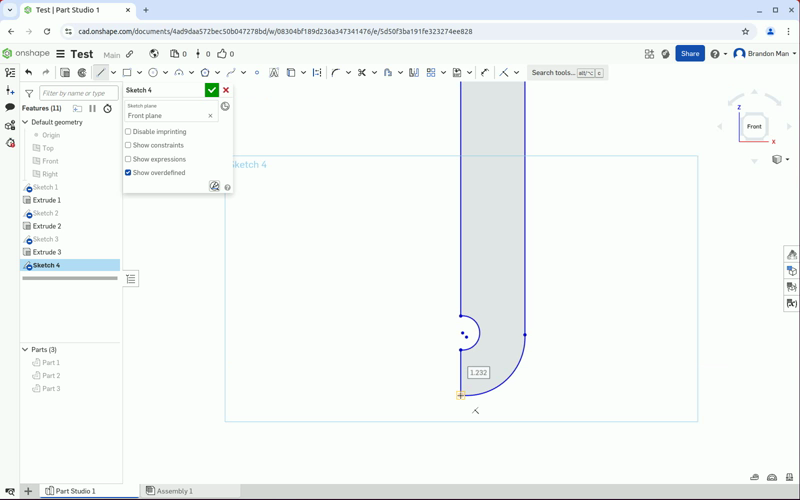
scroll(-6)
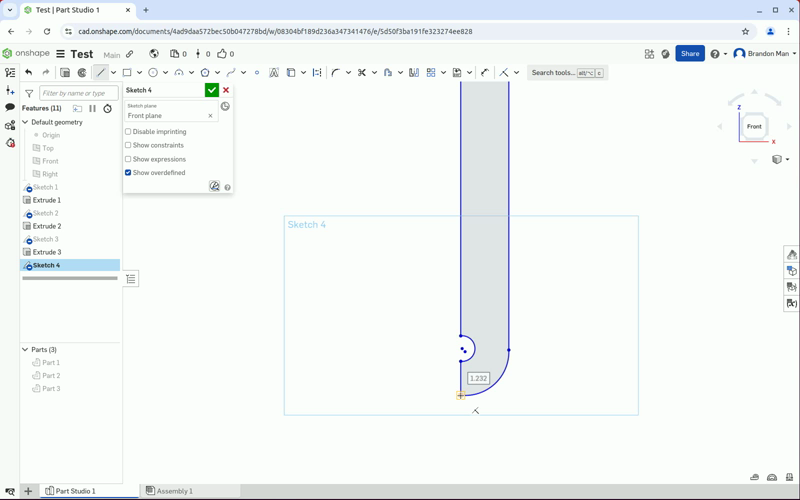
scroll(-6)
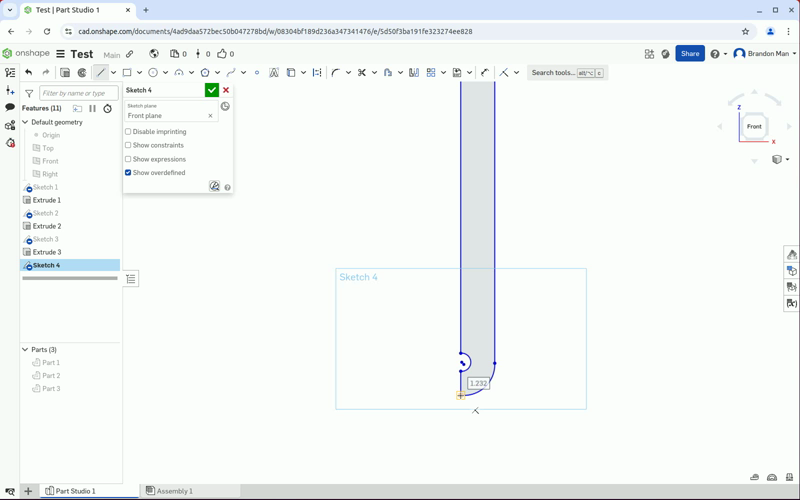
scroll(-6)
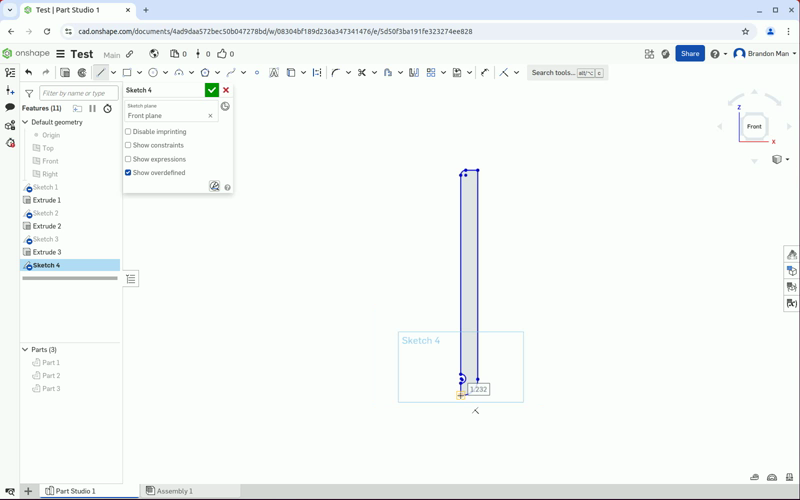
scroll(-6)
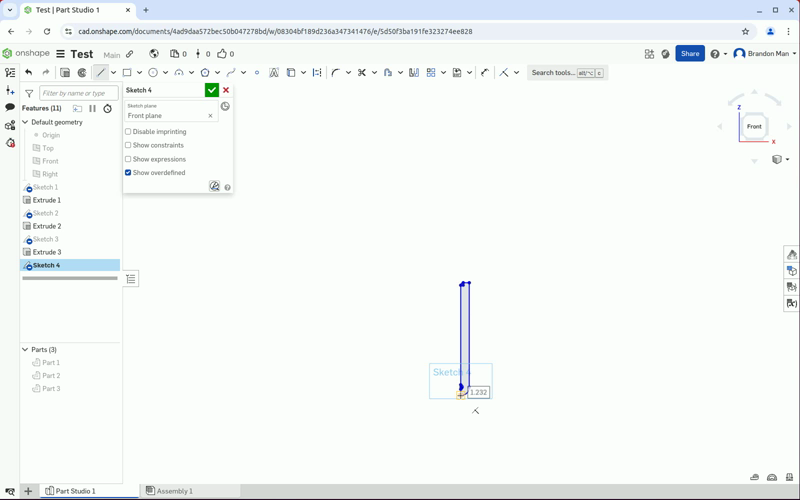
key(esc)
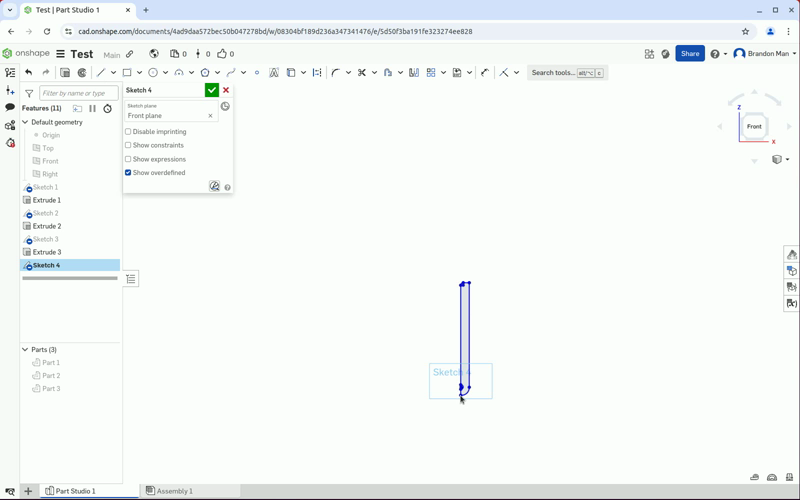
mouse_move(461, 294)
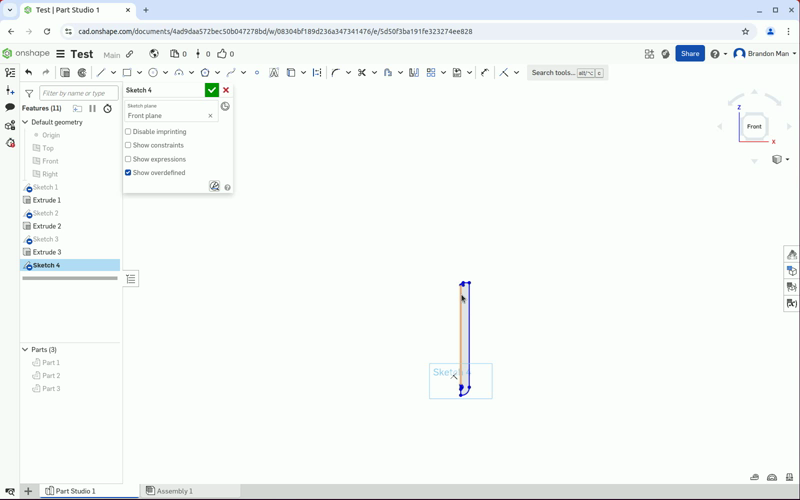
scroll(6)
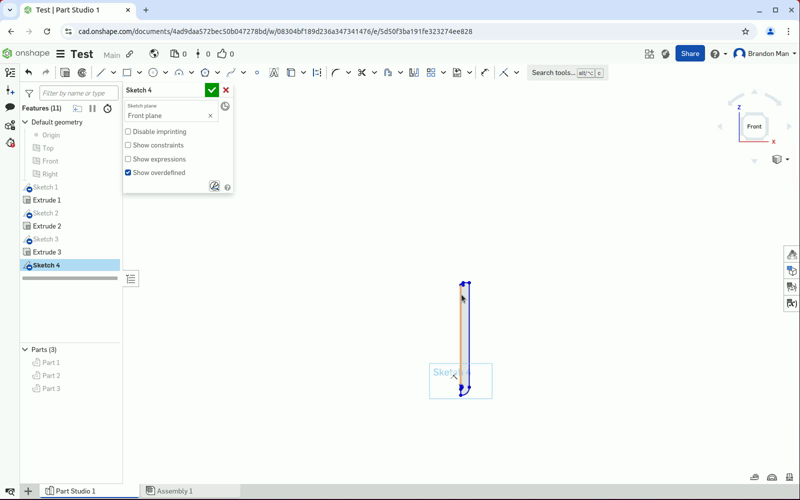
scroll(6)
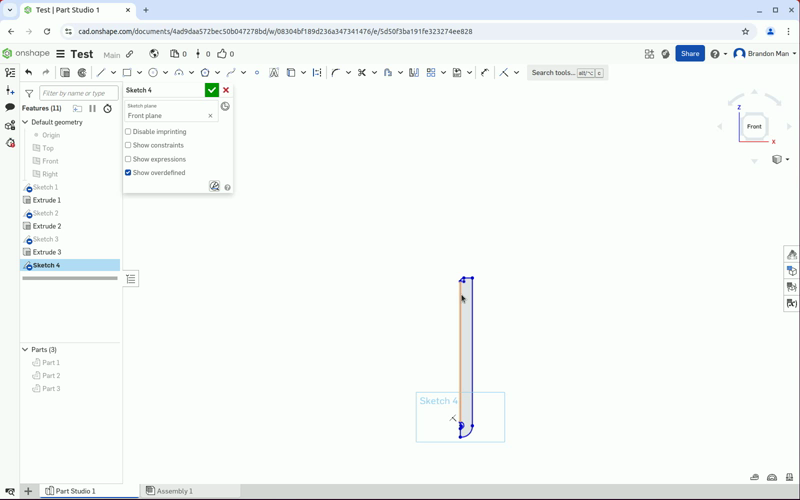
scroll(6)
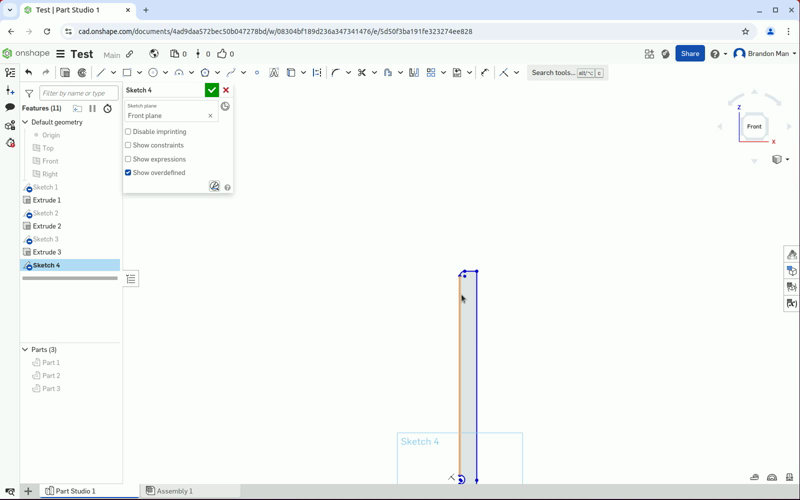
scroll(6)
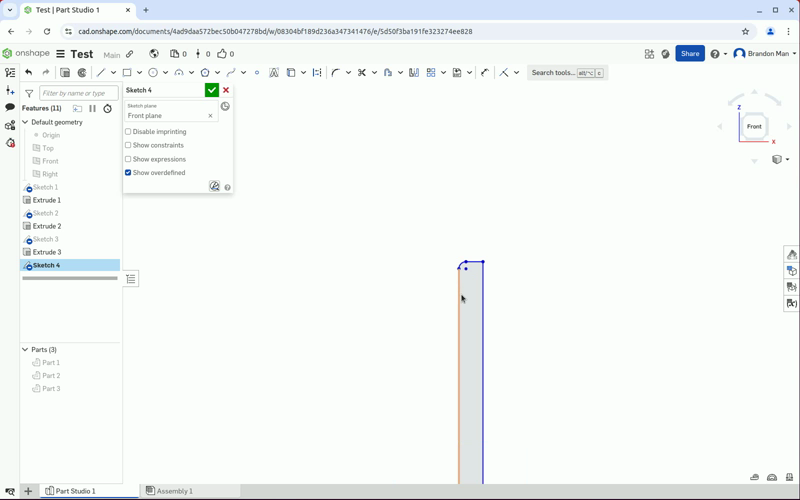
scroll(6)
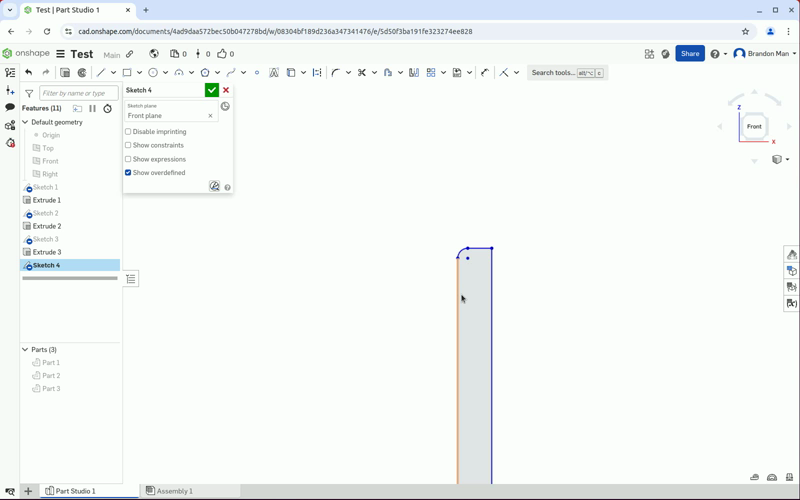
scroll(6)
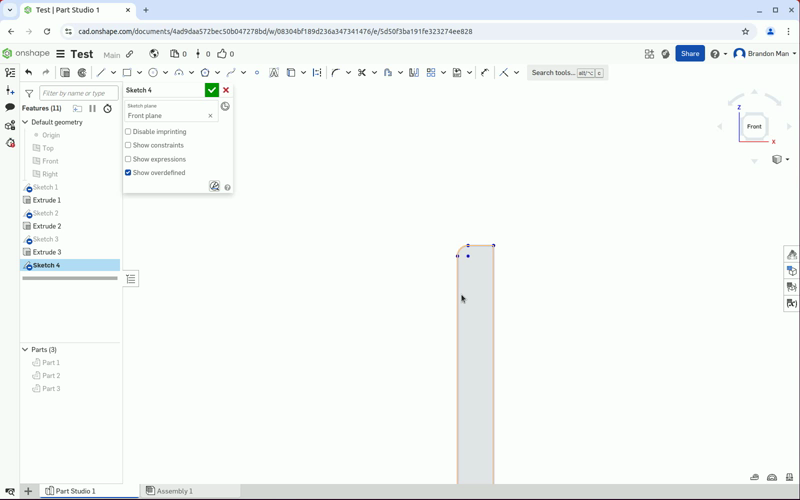
scroll(6)
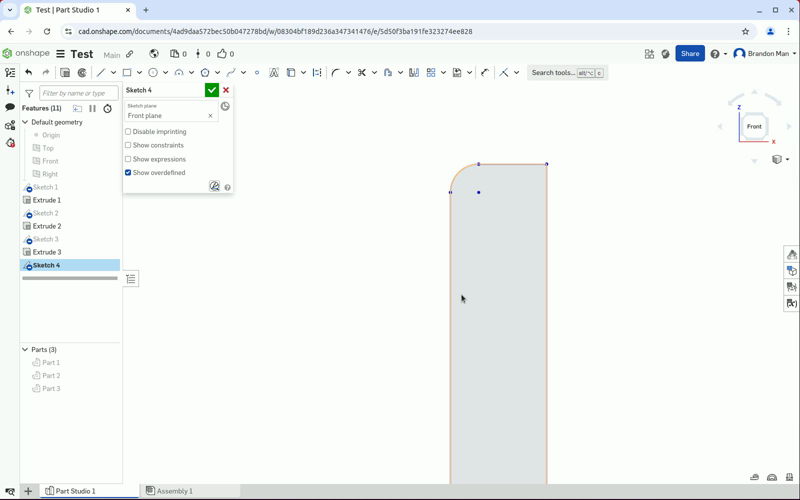
click(461, 294)
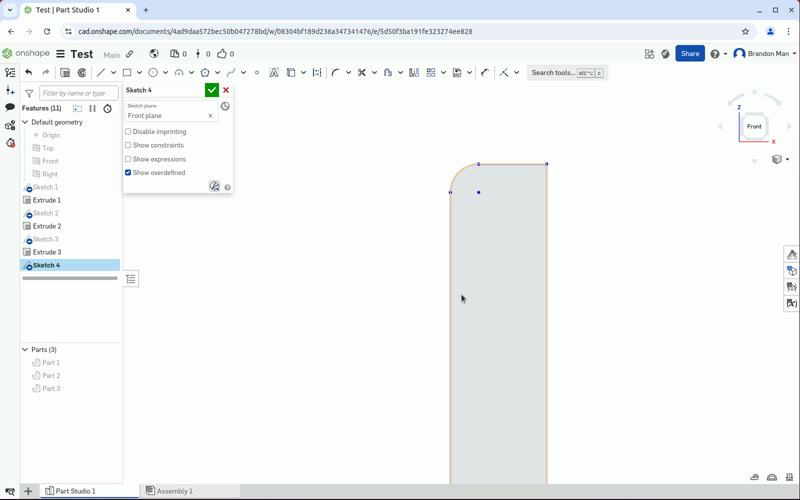
scroll(-6)
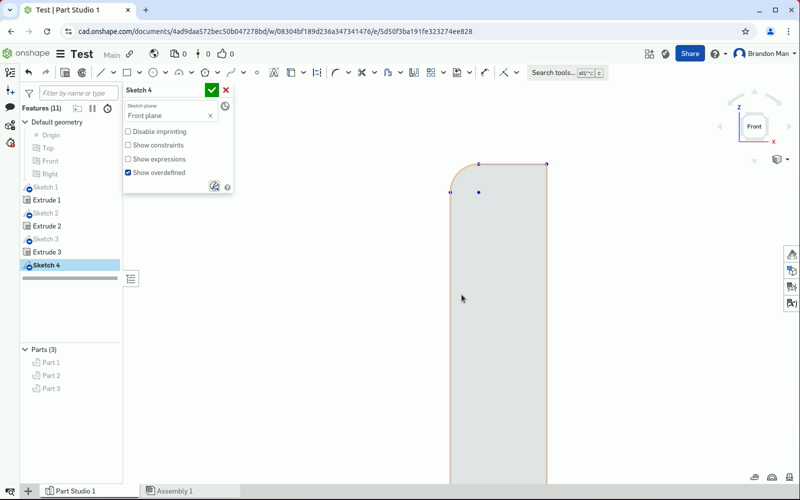
scroll(-6)
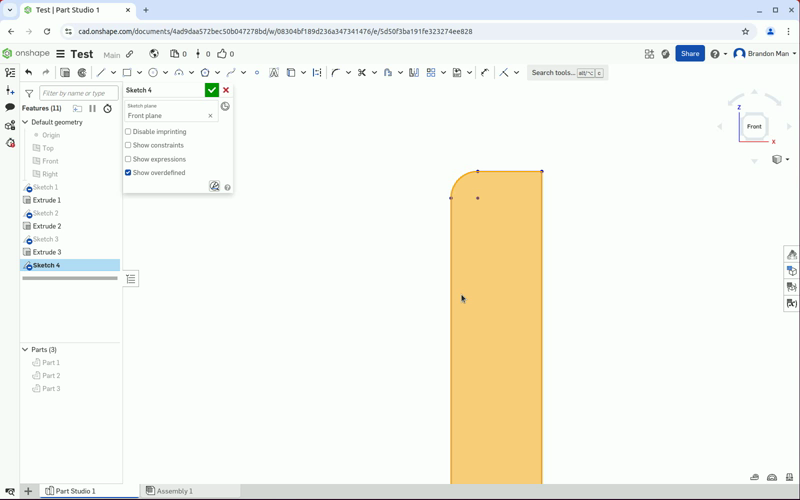
scroll(-6)
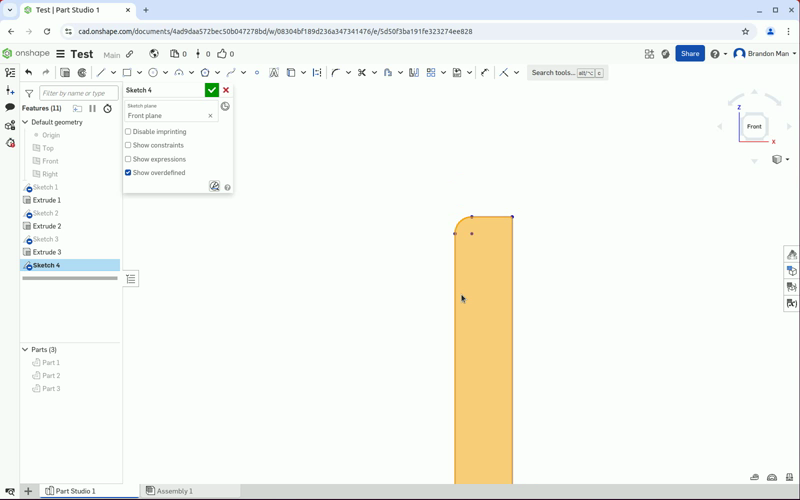
scroll(-6)
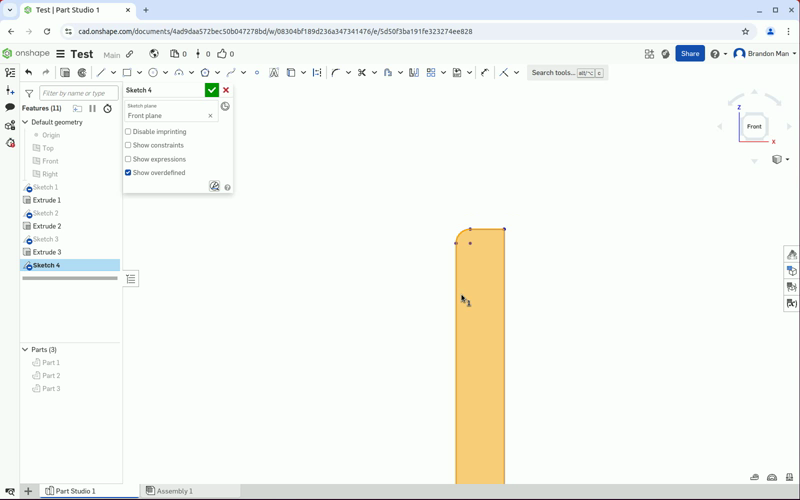
scroll(-6)
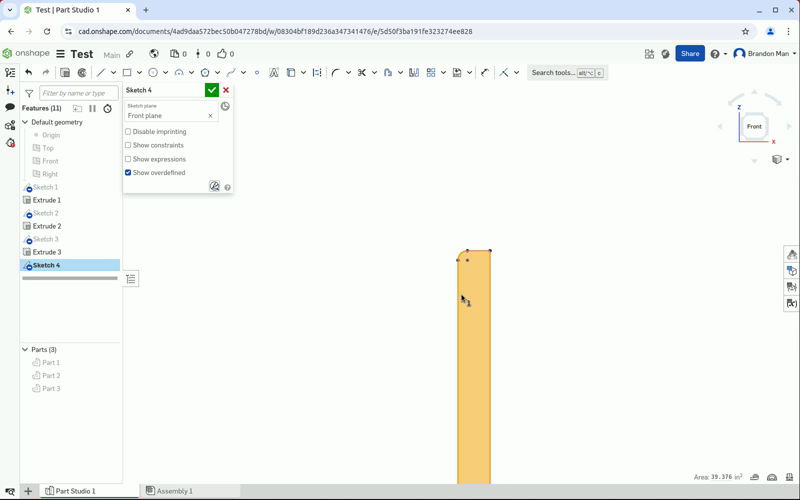
scroll(-6)
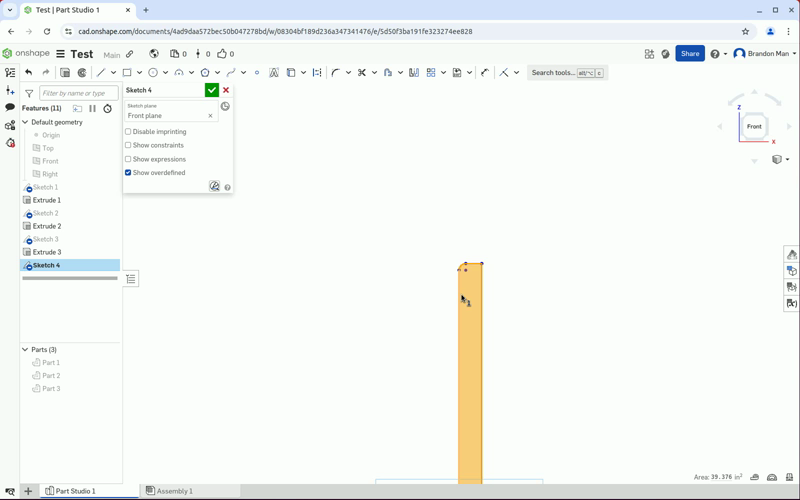
scroll(-6)
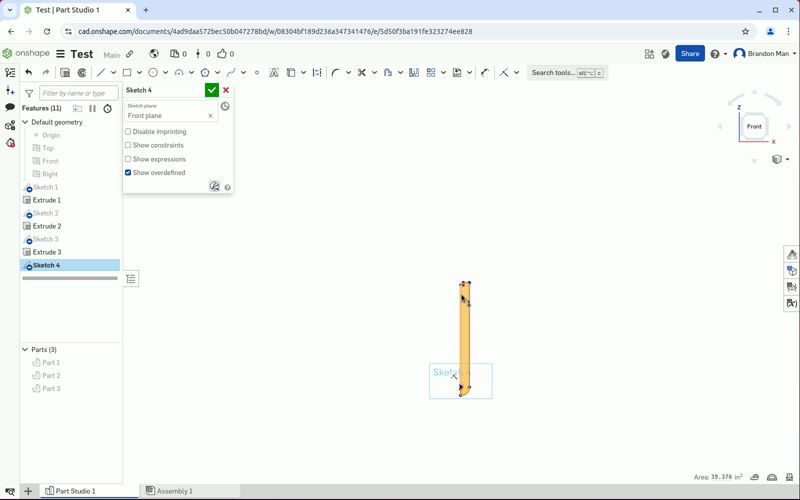
mouse_move(73, 352)
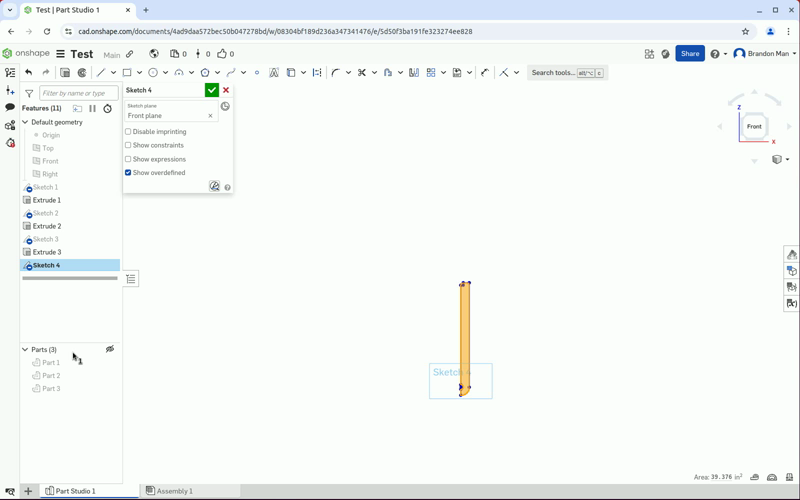
key(shift+y)
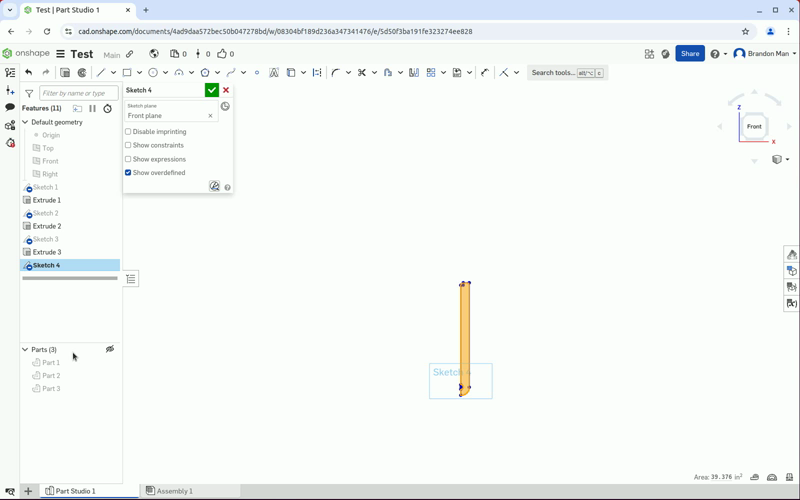
key(shift+e)
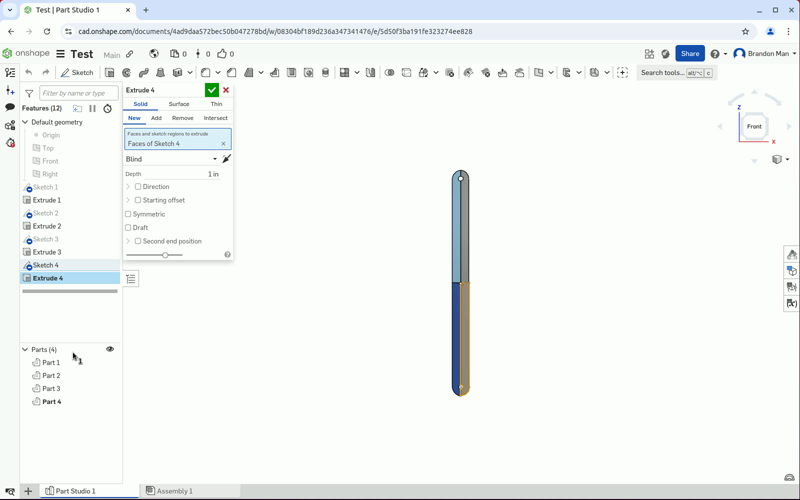
mouse_move(143, 106)
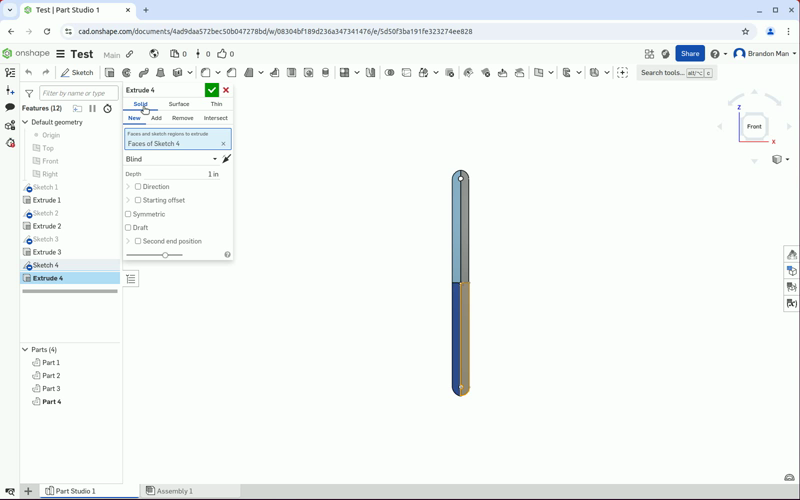
click(143, 106)
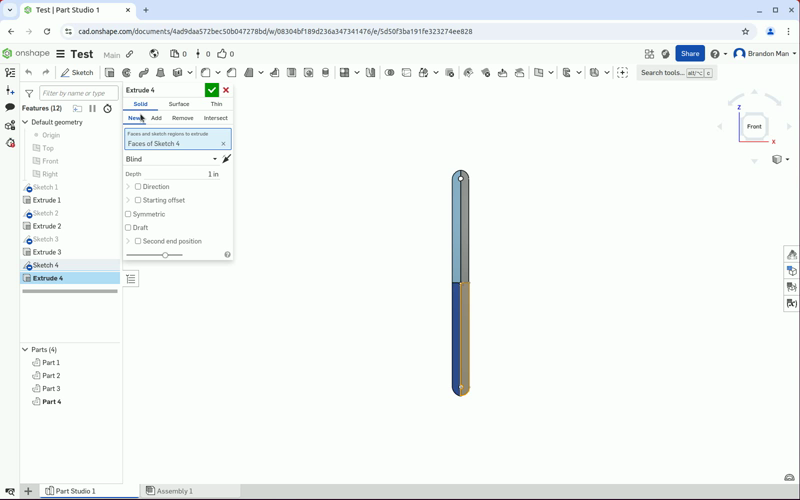
mouse_move(137, 120)
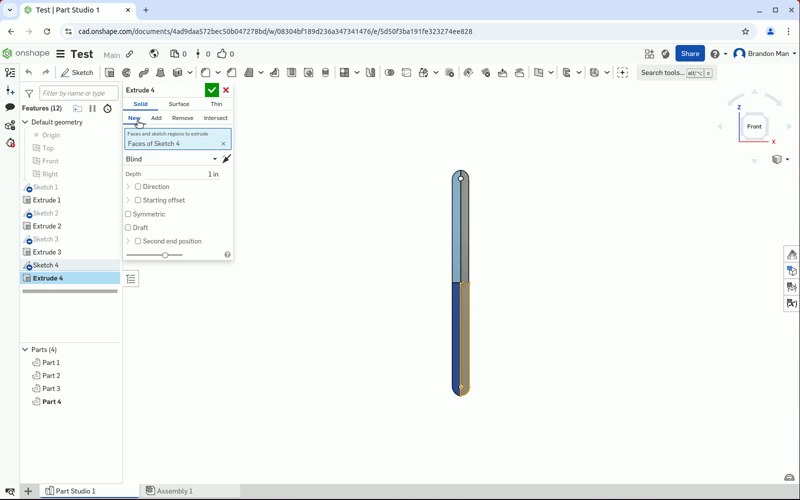
click(137, 120)
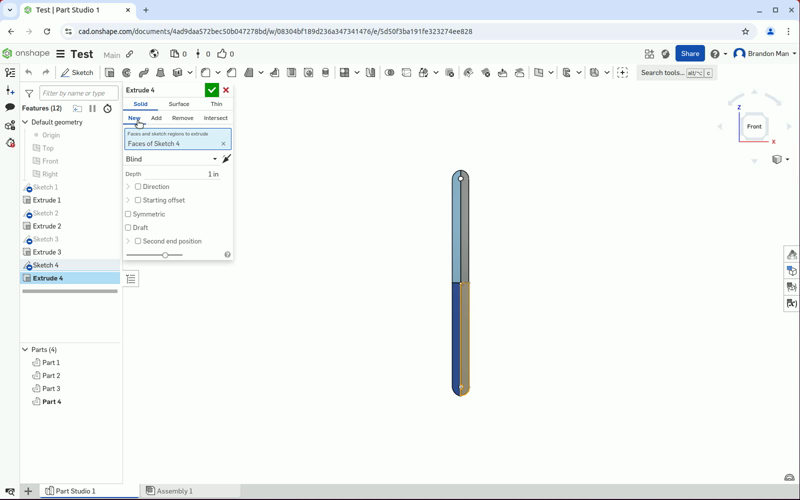
key(tab, 4)
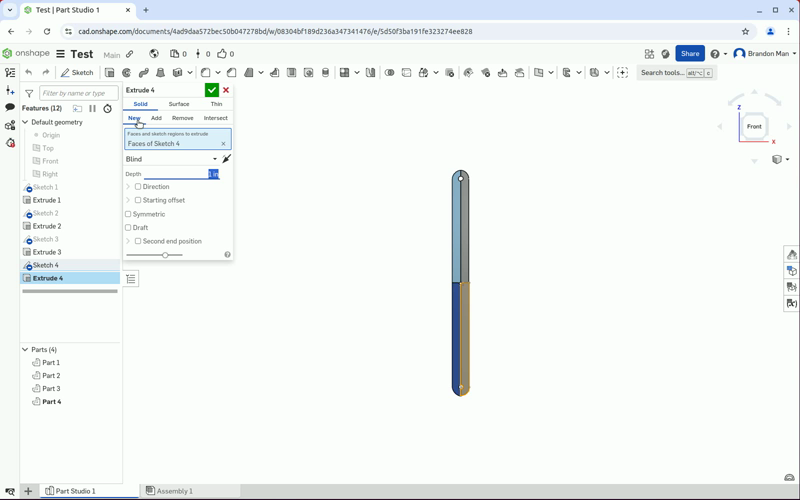
text(0.722)
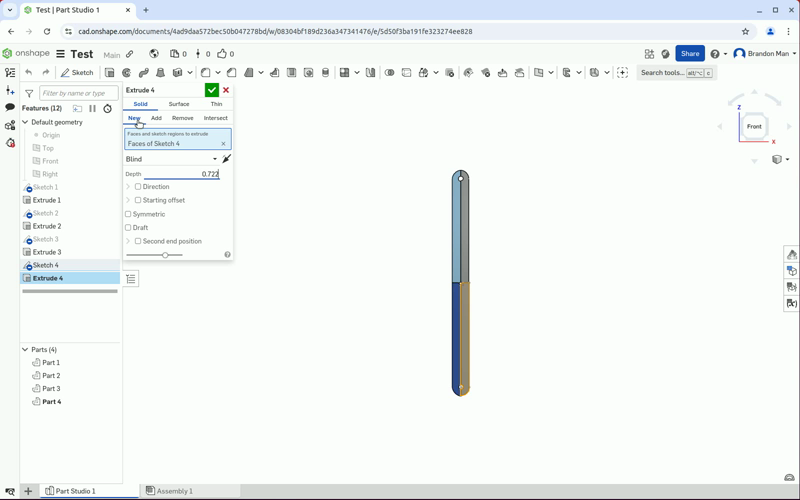
key(enter)
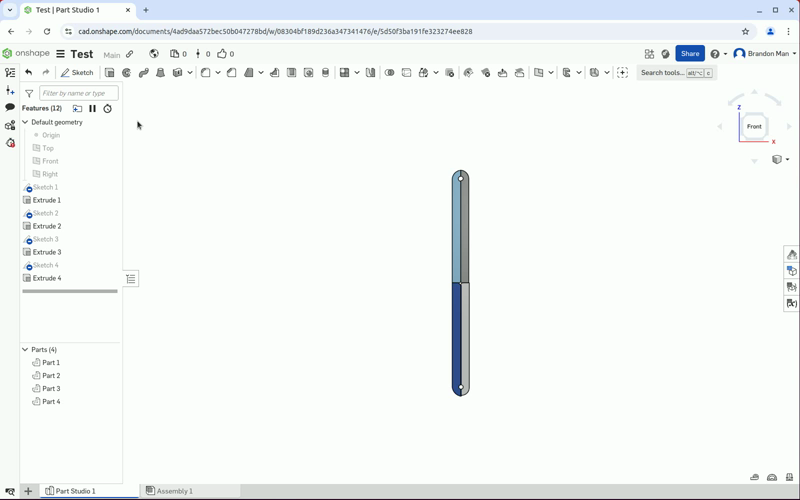
key(shift+h)
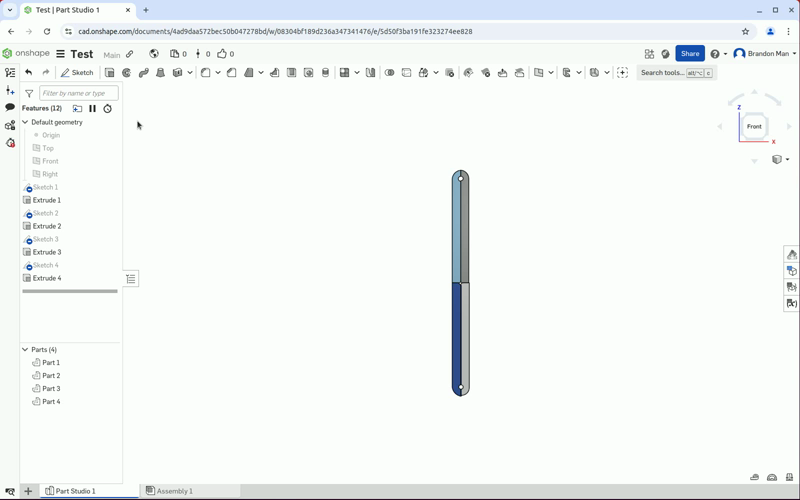
key(shift+h)
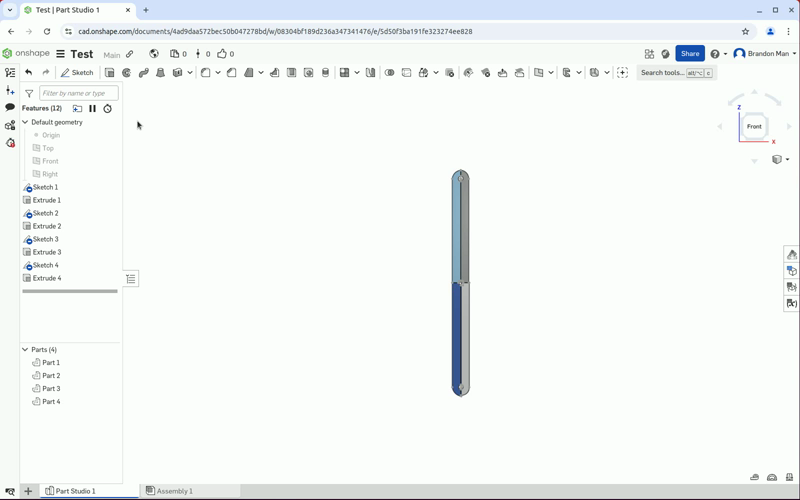
key(shift+7)
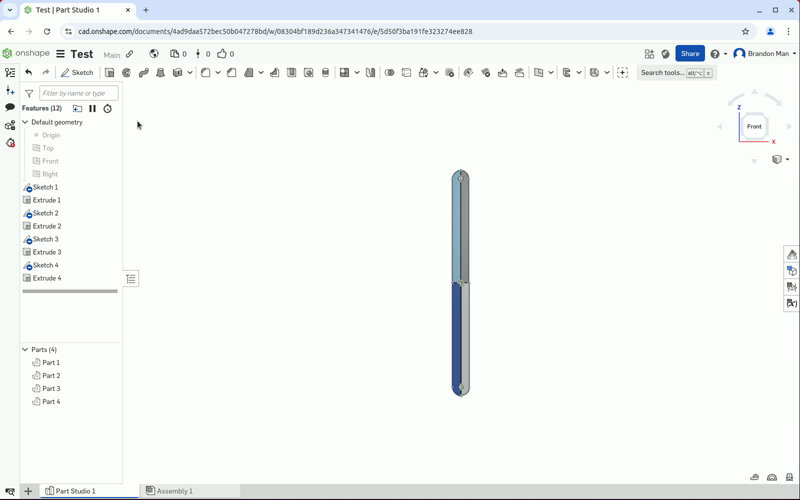
key(left, 2)
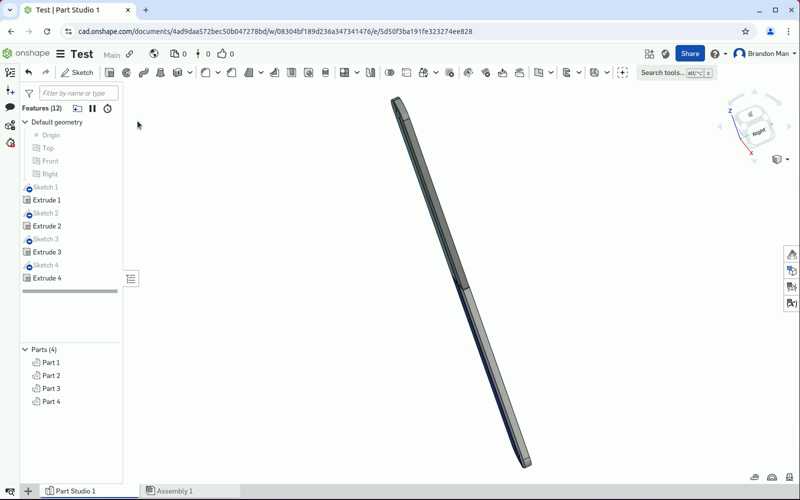
key(down, 2)
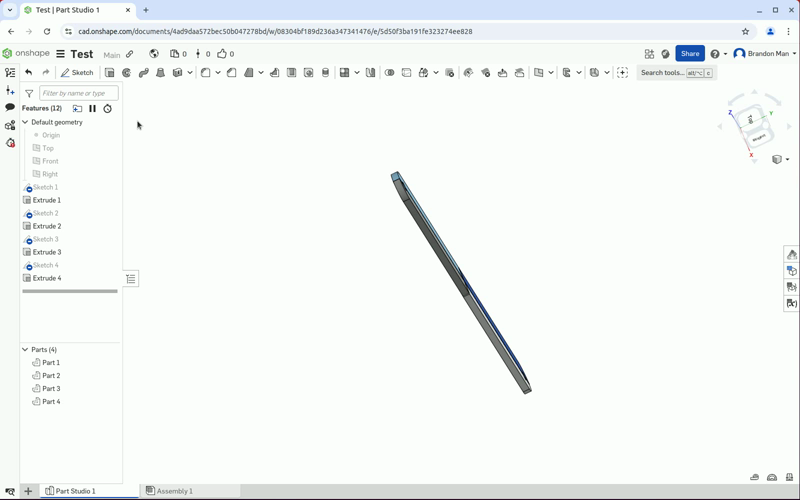
key(up, 2)
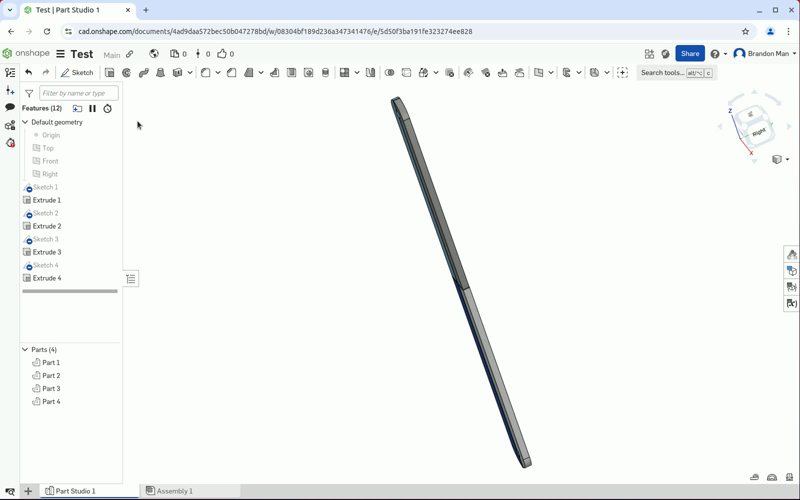
key(right, 2)
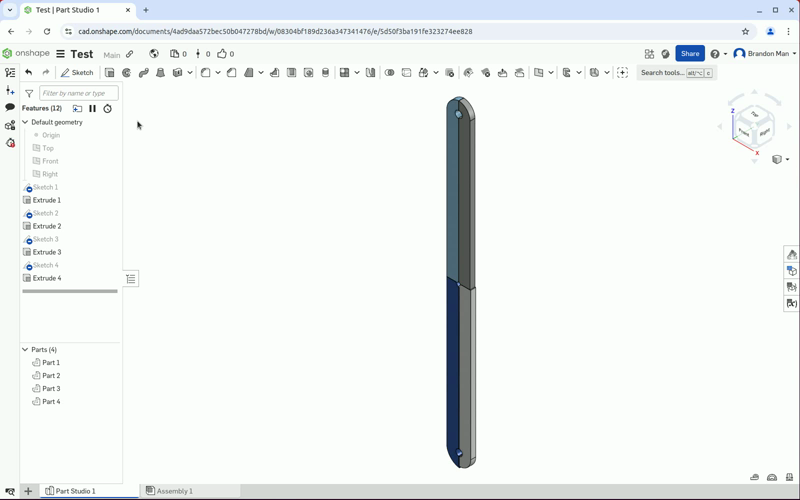
mouse_move(73, 189)
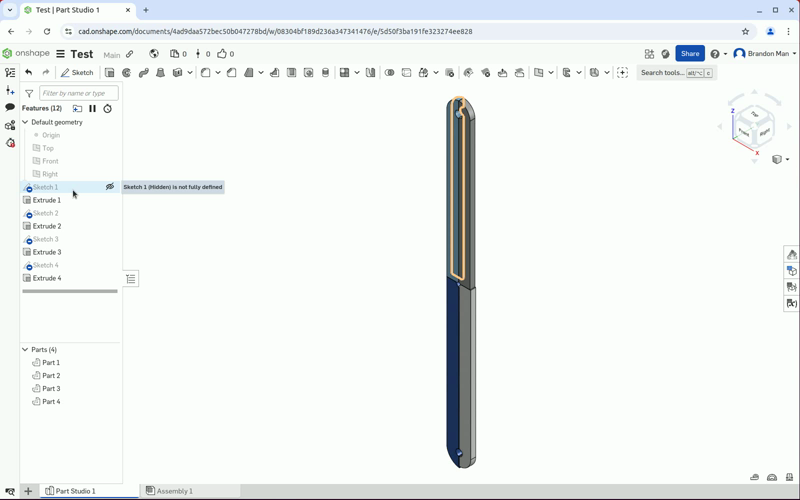
click(73, 189)